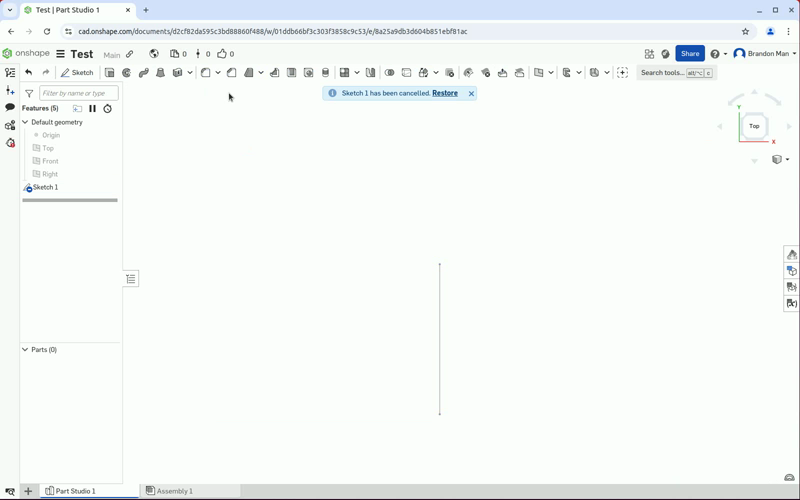
key(shift+h)
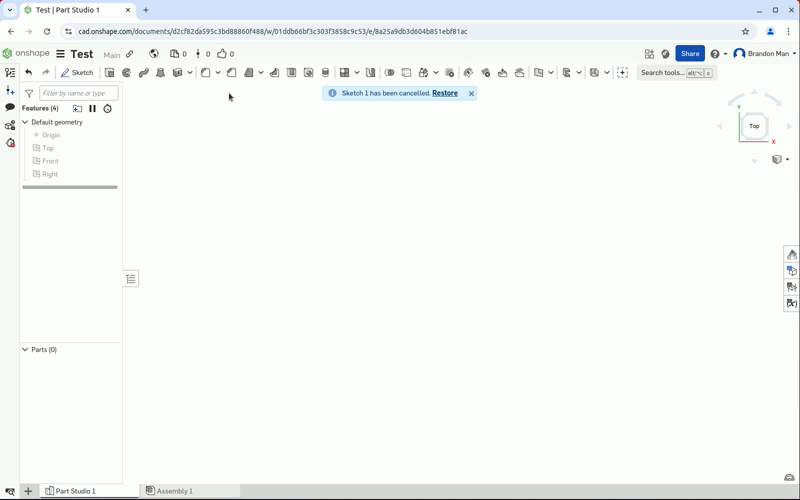
mouse_move(73, 352)
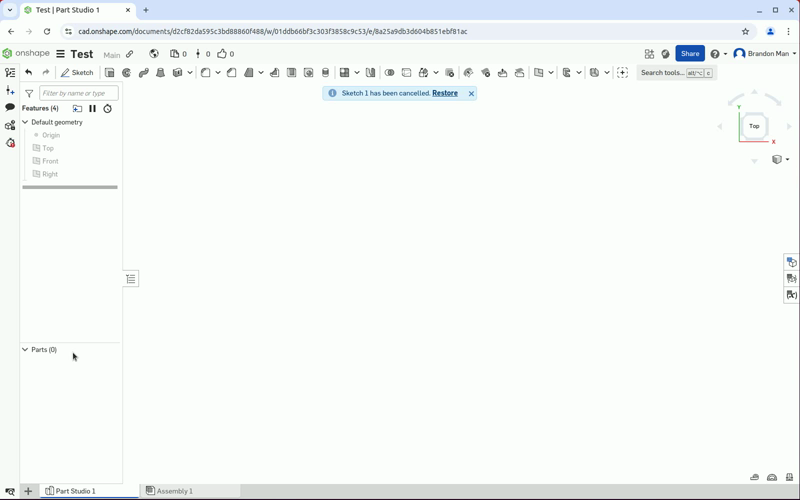
key(y)
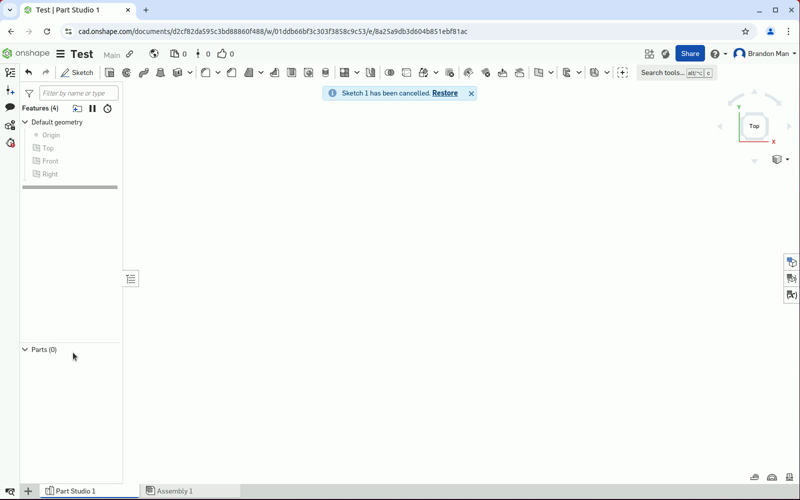
key(shift+p)
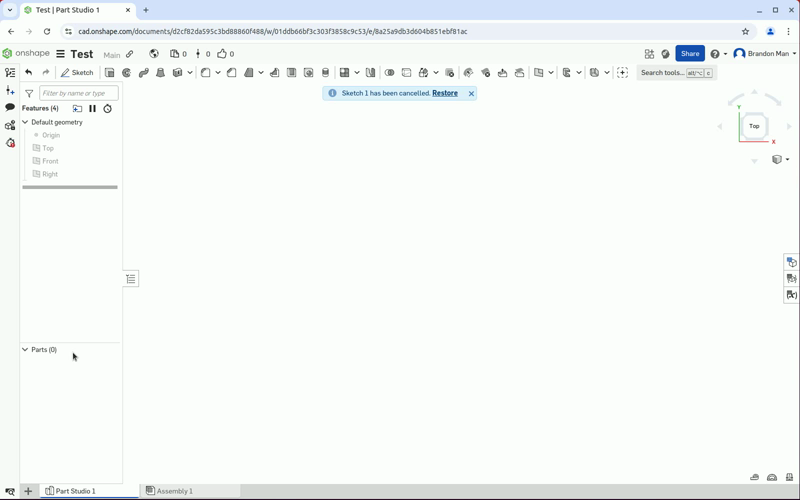
key(space)
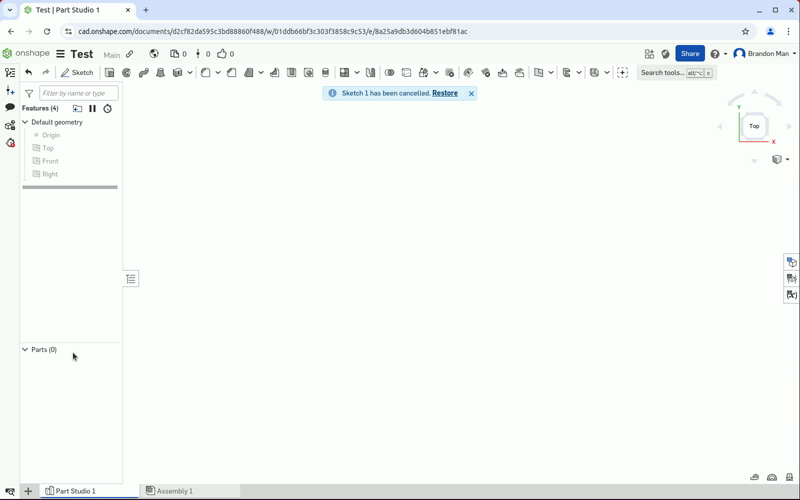
key_down(shift)
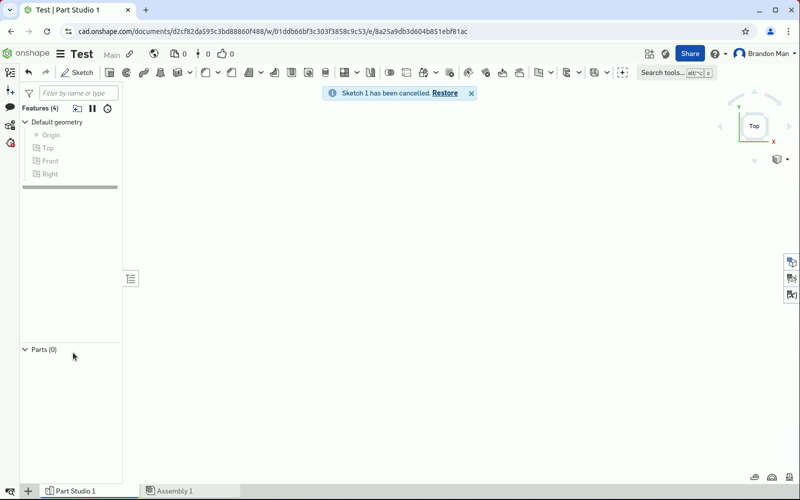
key(up)
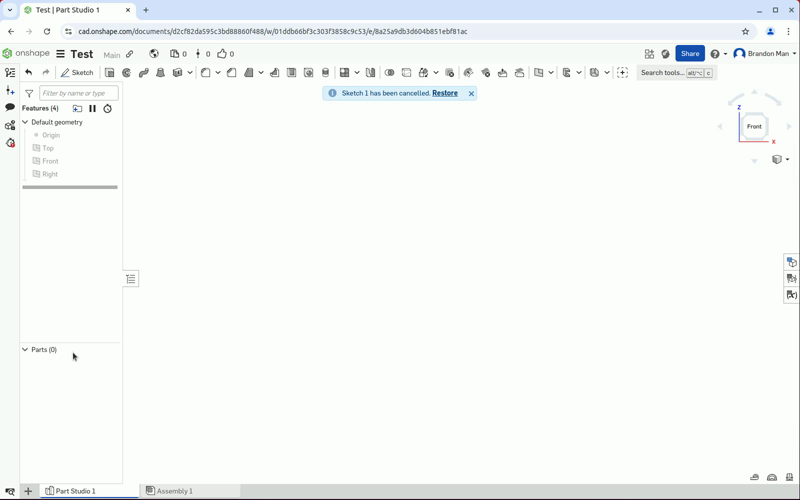
key_up(shift)
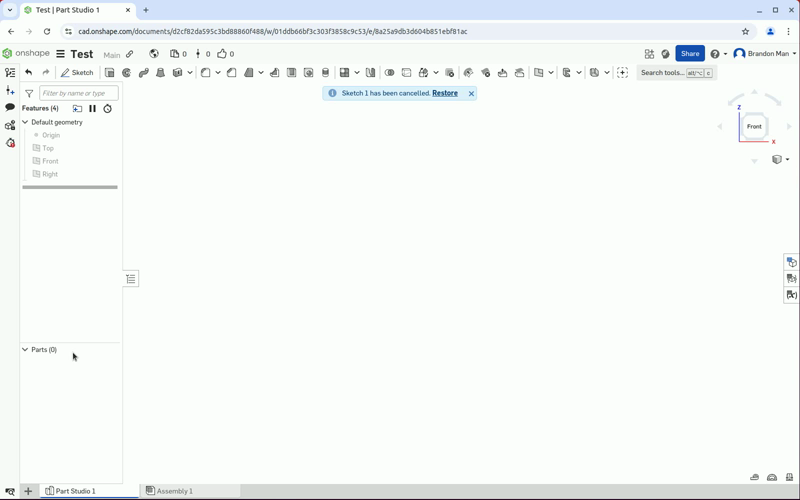
mouse_move(73, 352)
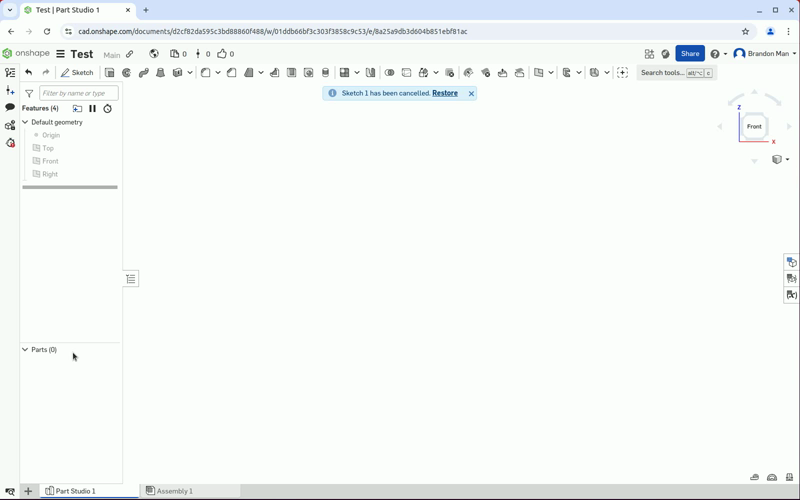
key(shift+y)
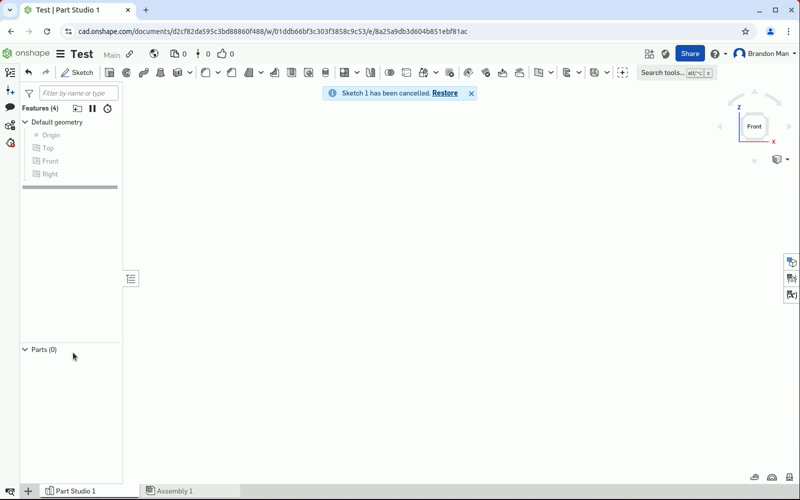
key(shift+s)
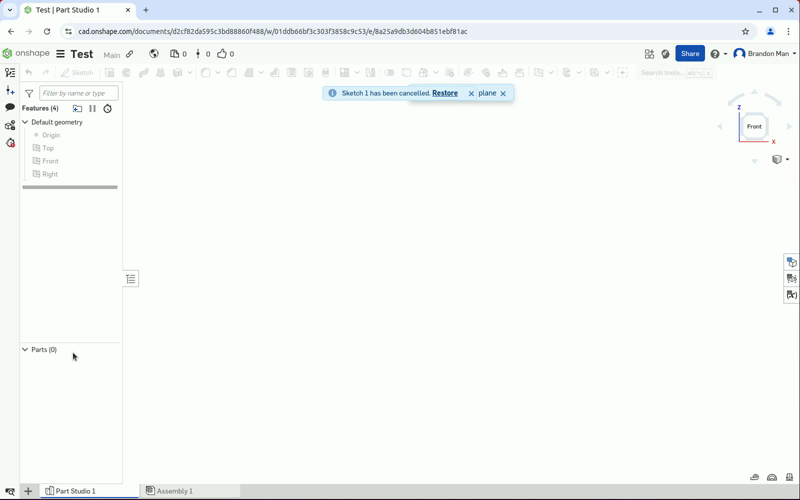
mouse_move(73, 163)
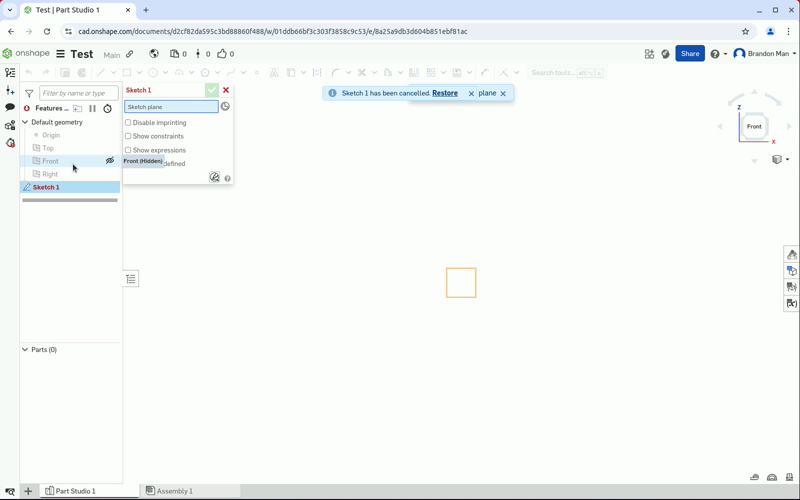
click(73, 163)
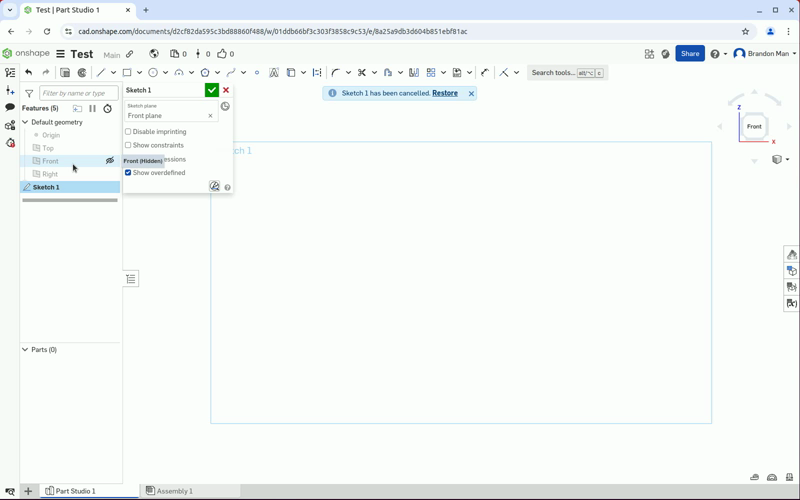
mouse_move(73, 352)
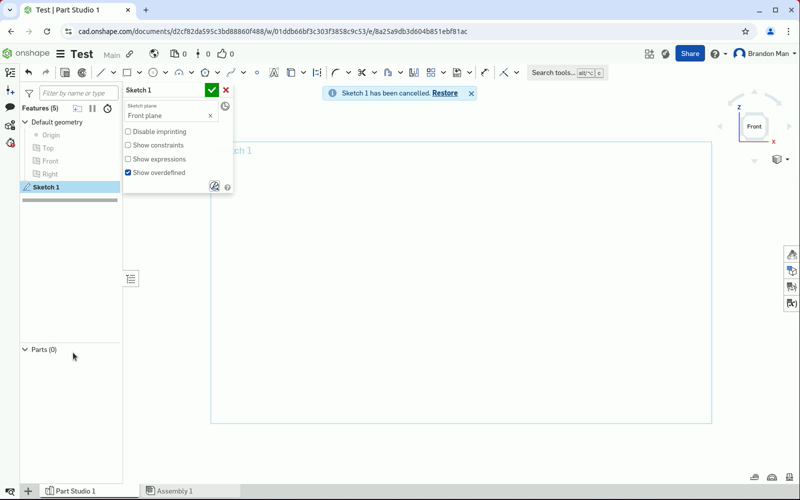
key(y)
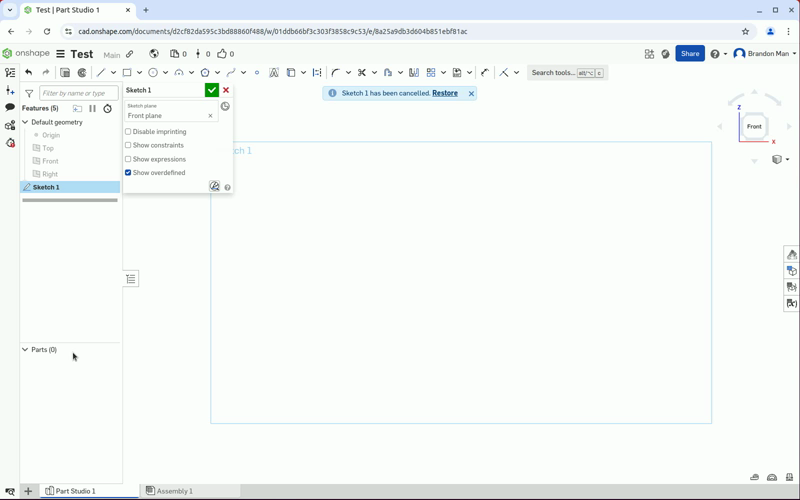
key(l)
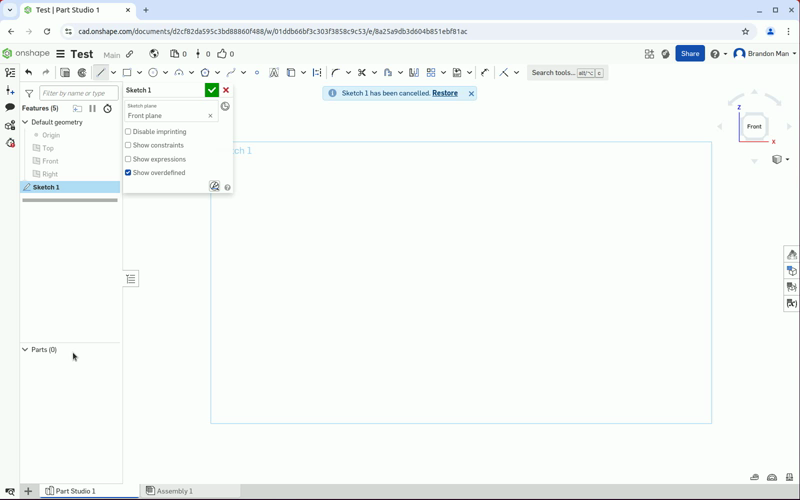
key_down(shift)
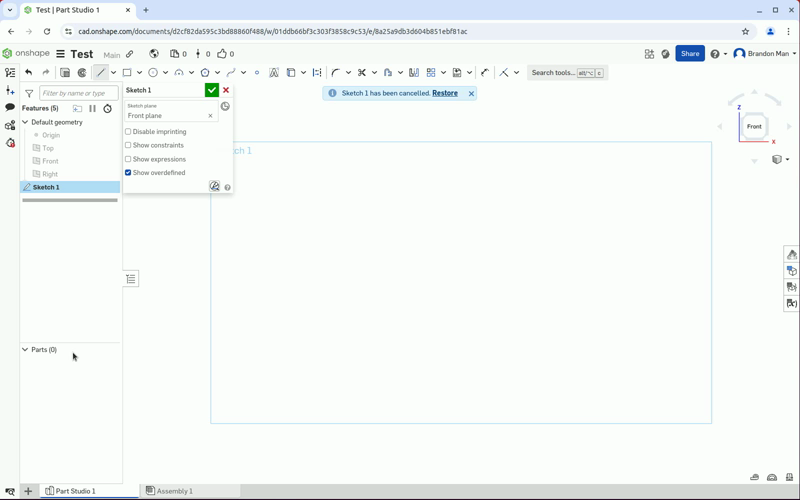
mouse_move(349, 282)
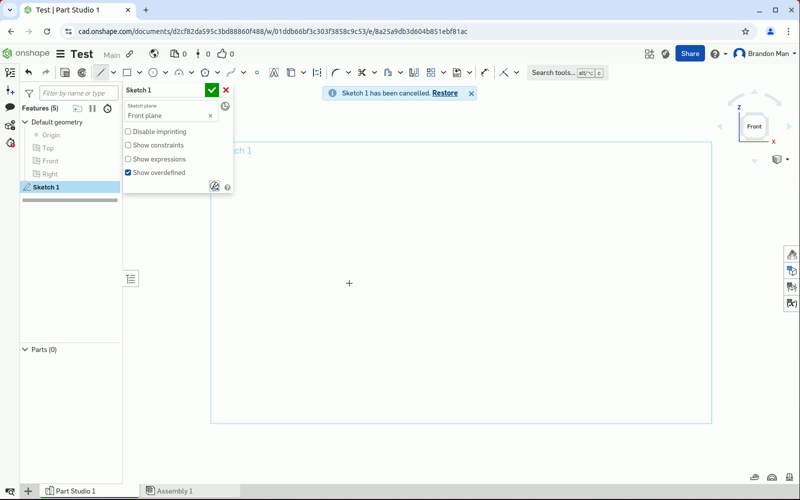
click(349, 282)
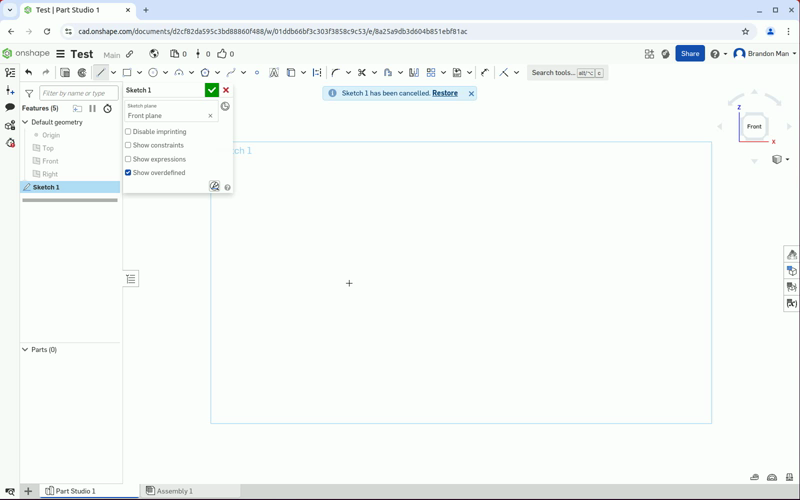
key_up(shift)
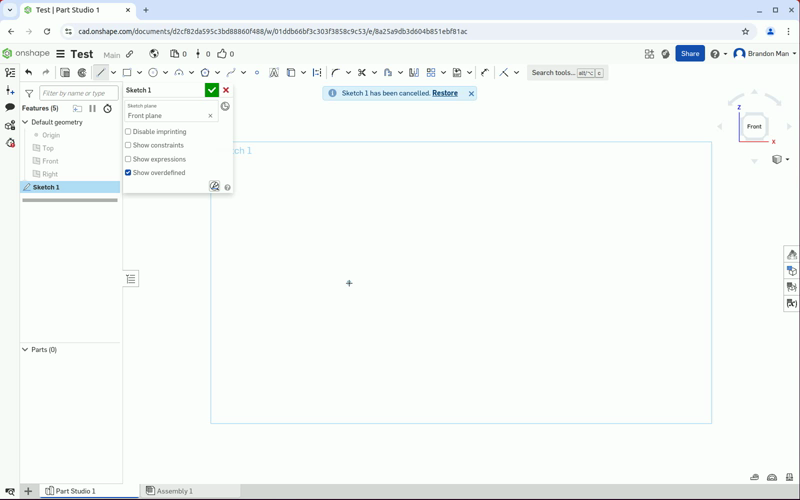
key_down(shift)
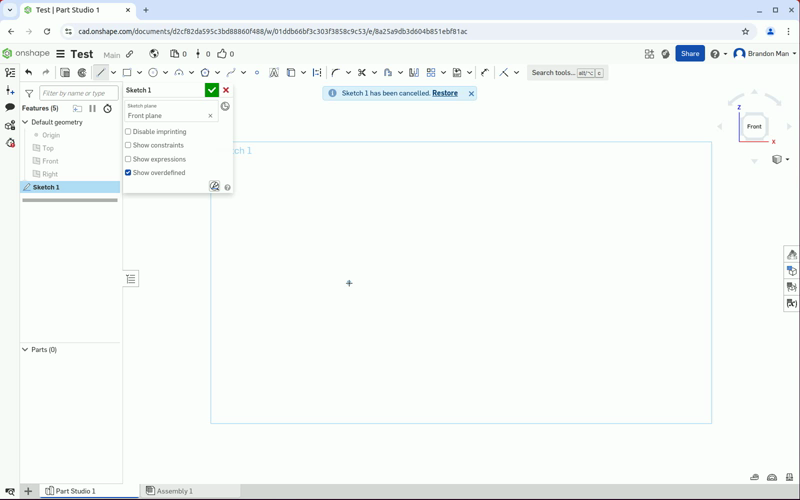
mouse_move(459, 282)
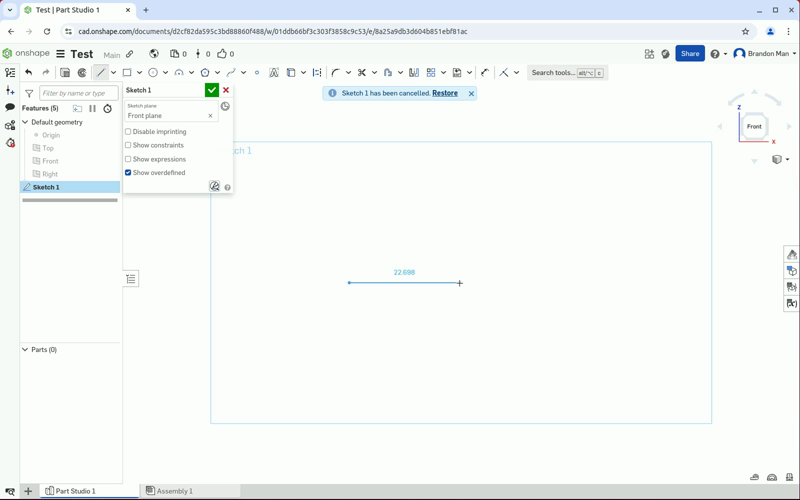
click(459, 282)
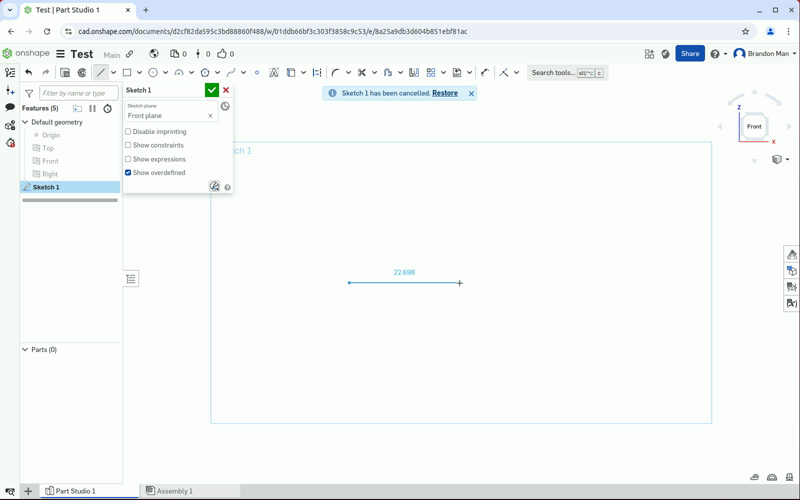
key_up(shift)
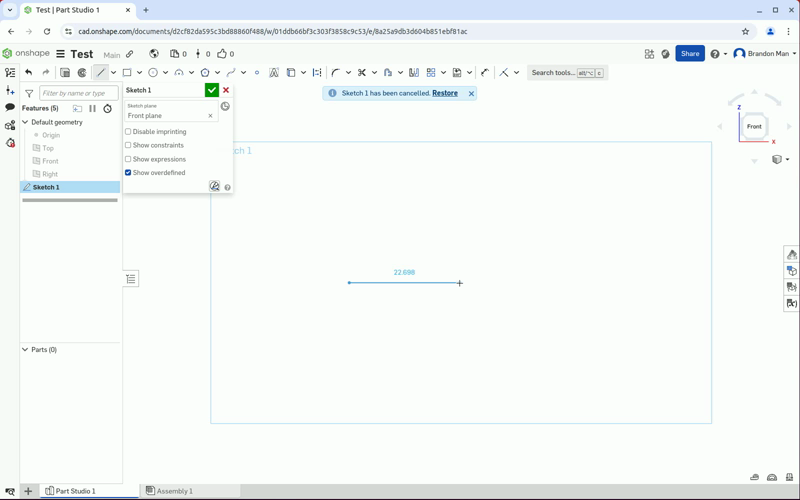
key_down(shift)
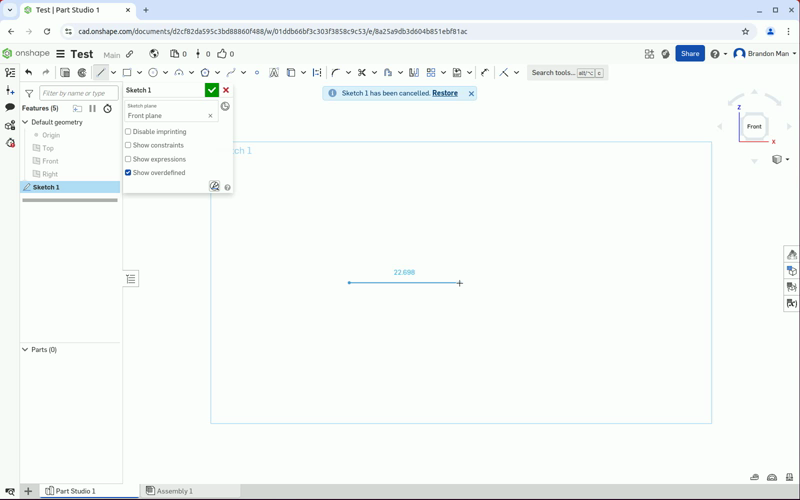
mouse_move(459, 207)
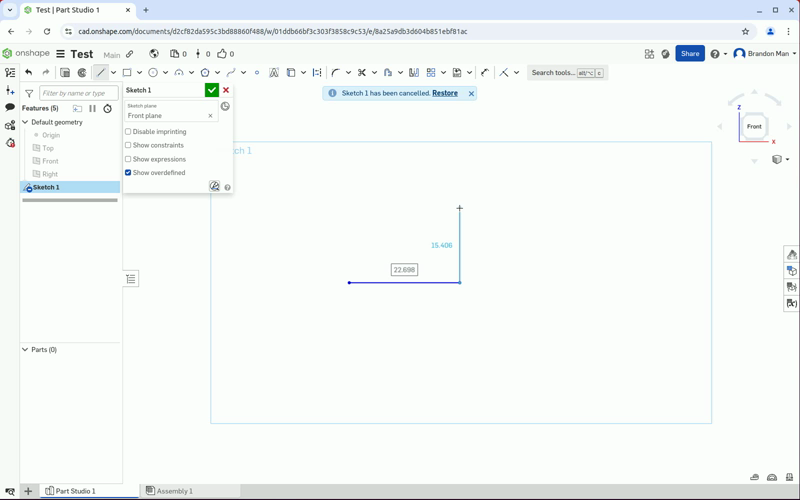
click(459, 207)
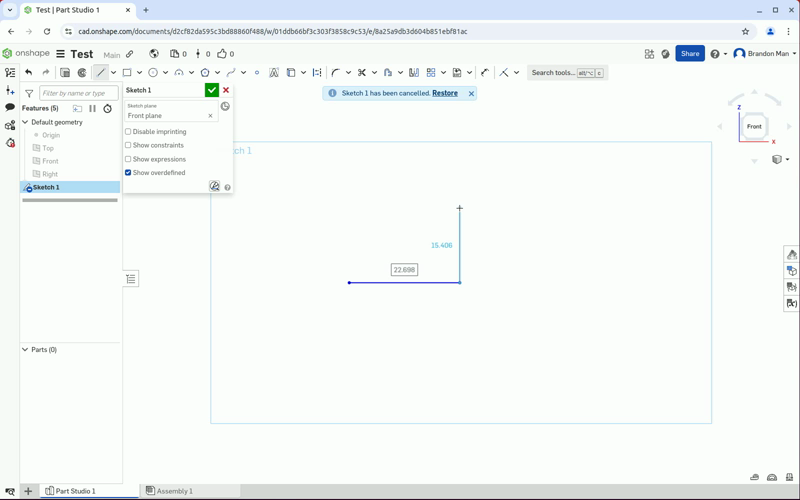
key_up(shift)
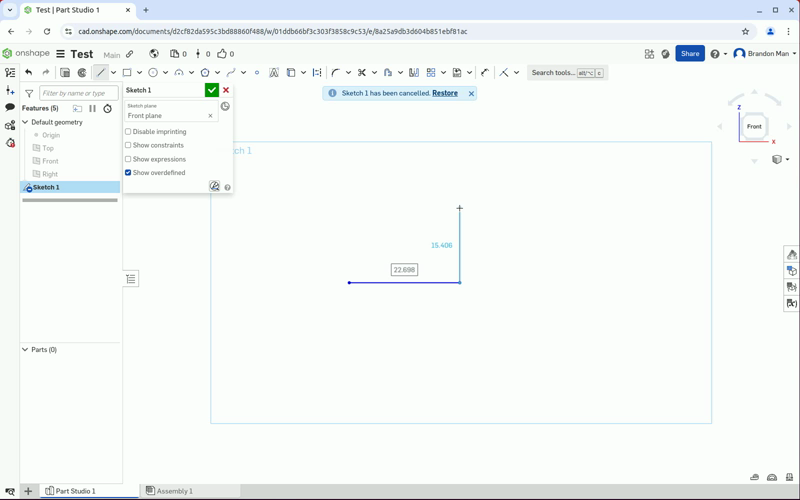
key_down(shift)
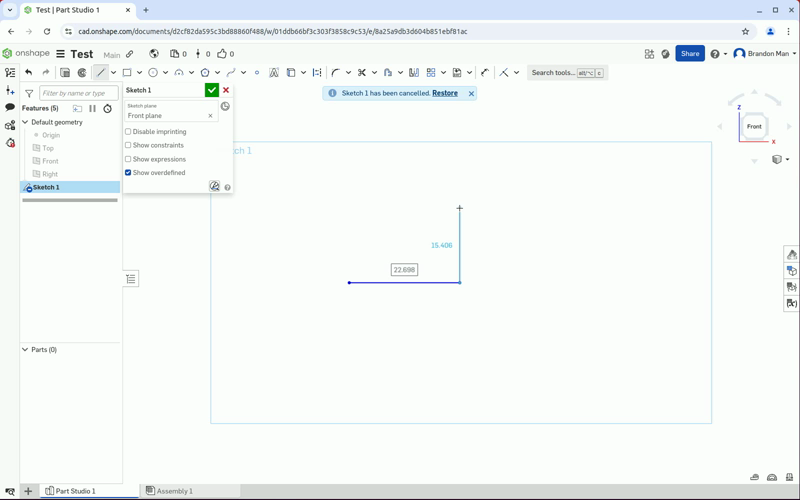
mouse_move(349, 207)
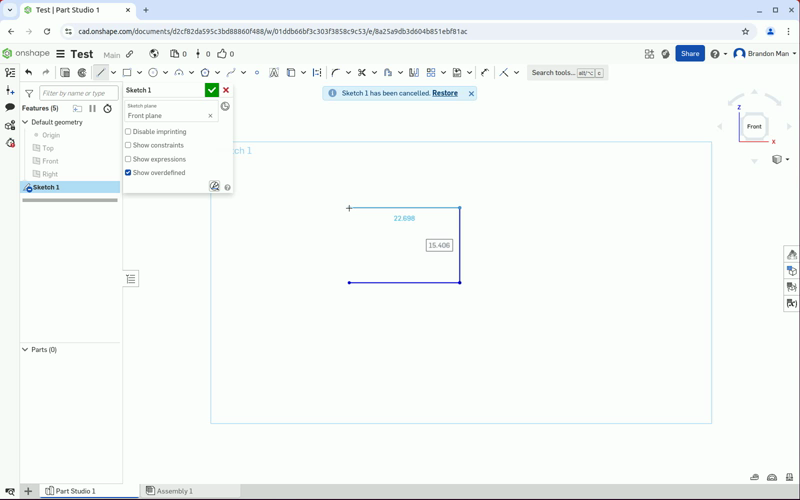
click(349, 207)
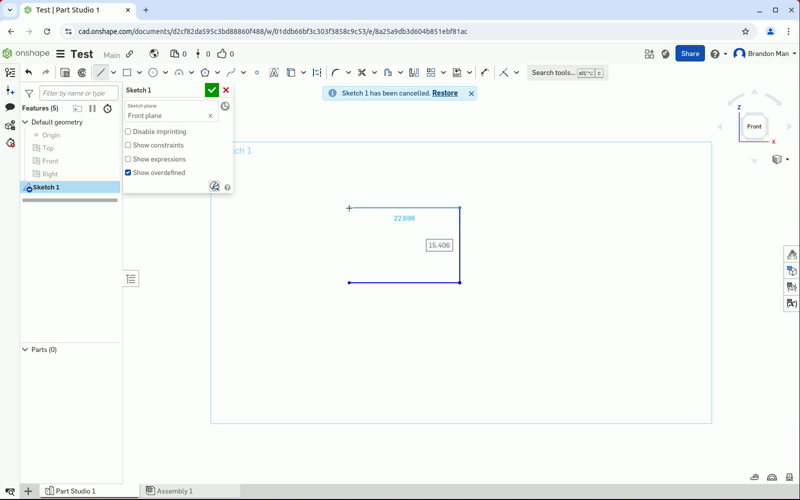
key_up(shift)
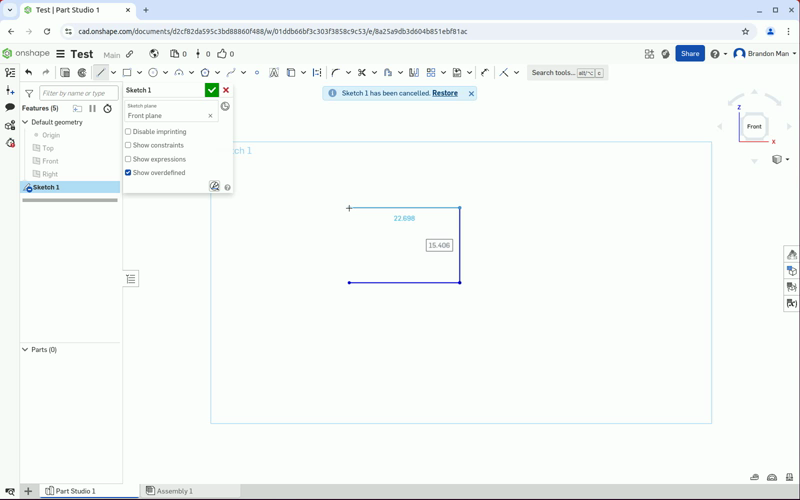
key_down(shift)
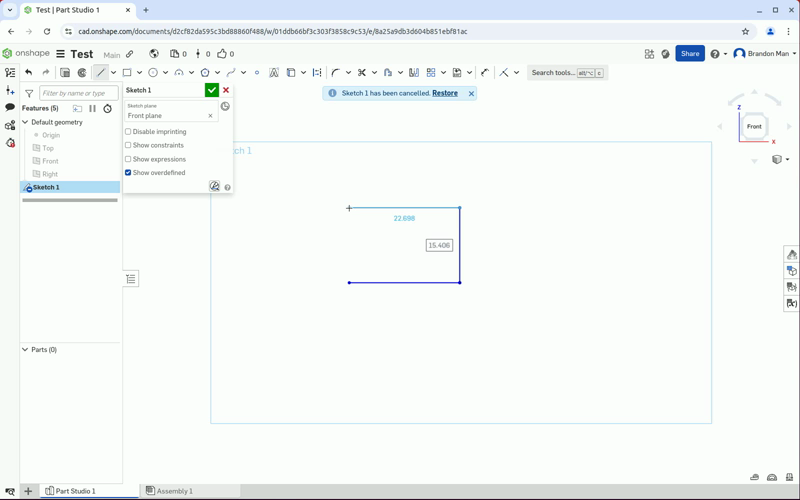
mouse_move(349, 282)
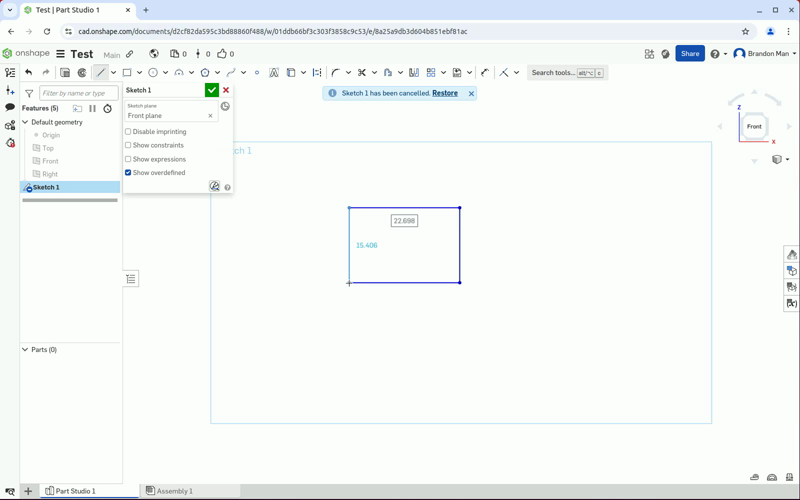
key_up(shift)
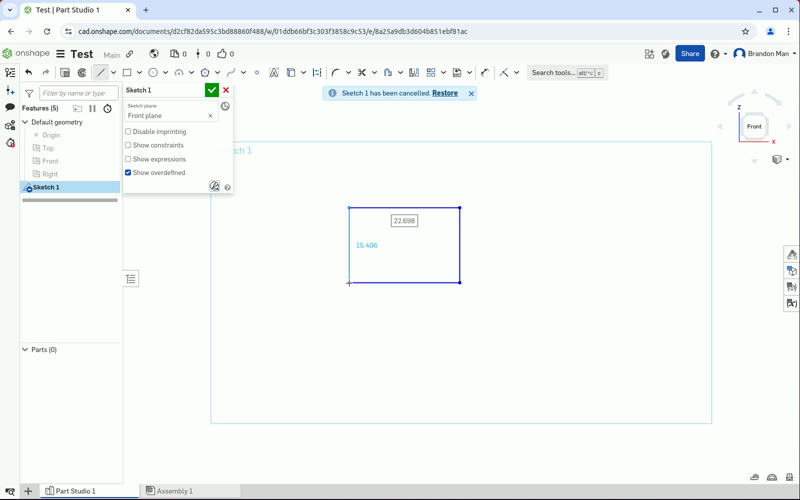
click(349, 282)
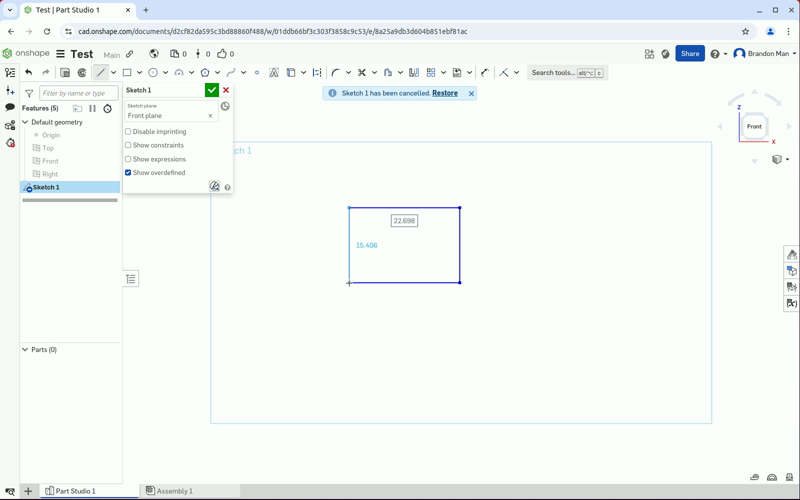
key(esc)
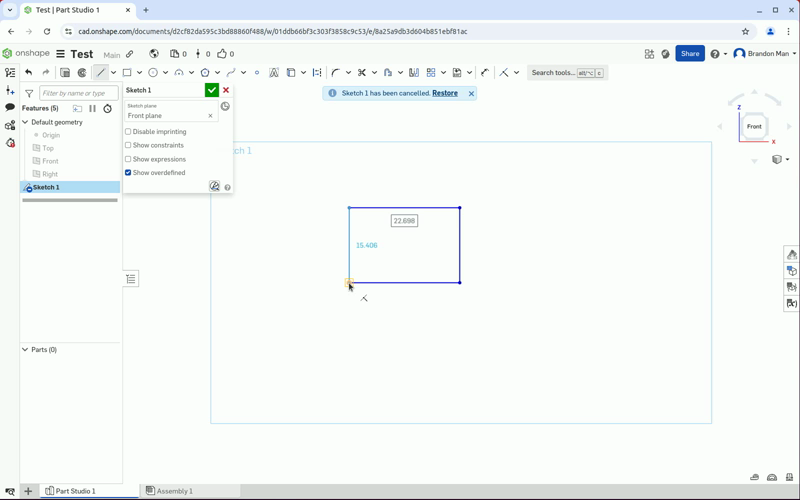
mouse_move(442, 268)
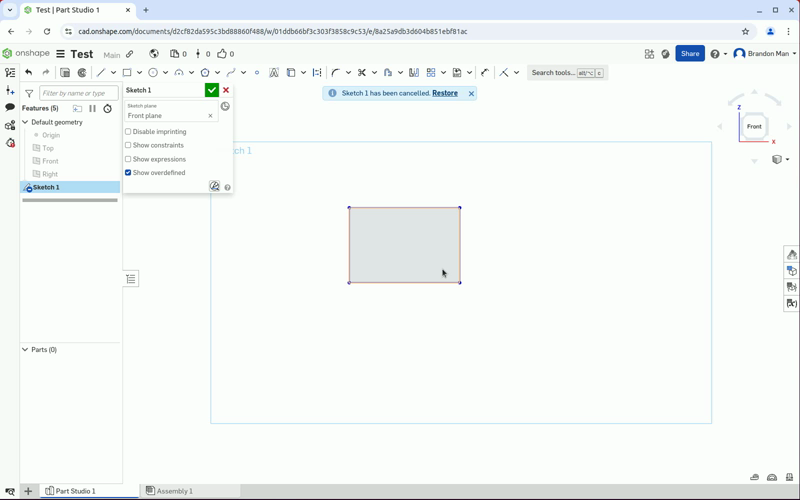
click(442, 268)
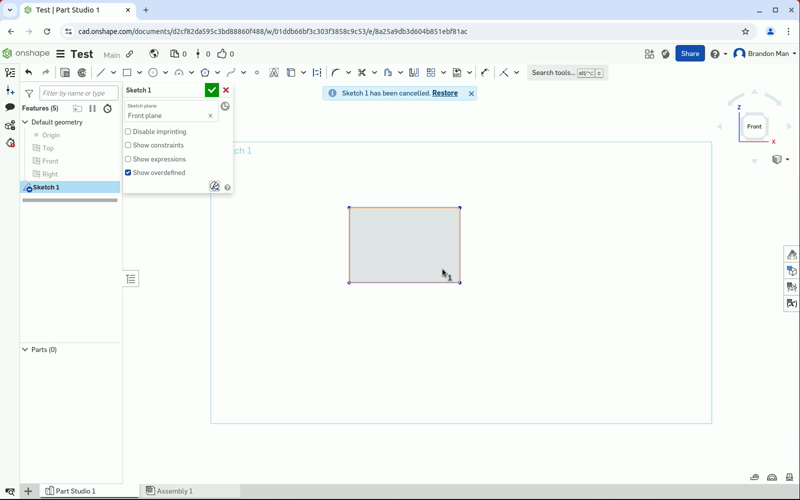
mouse_move(73, 352)
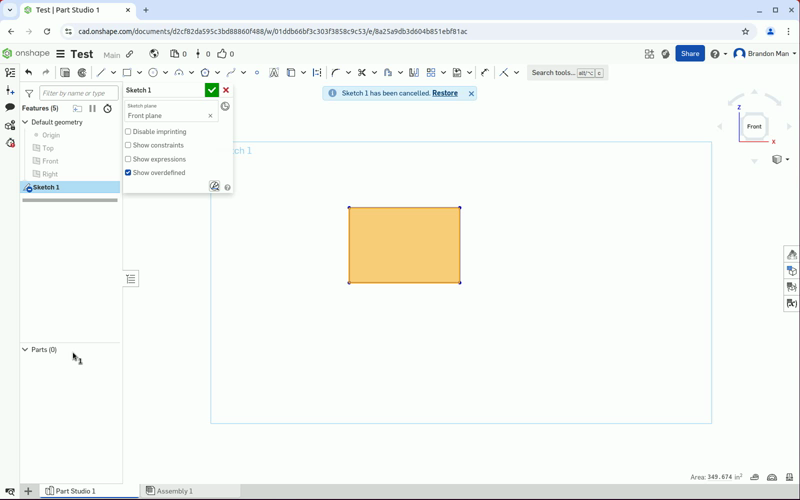
key(shift+y)
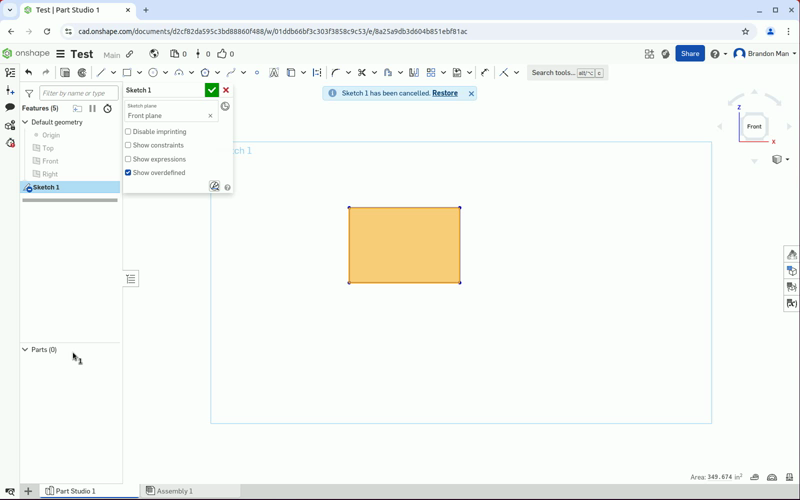
key(shift+e)
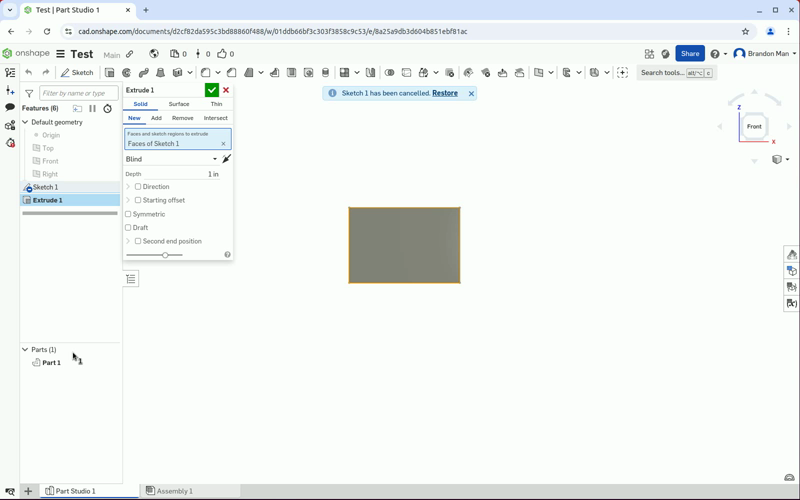
mouse_move(143, 106)
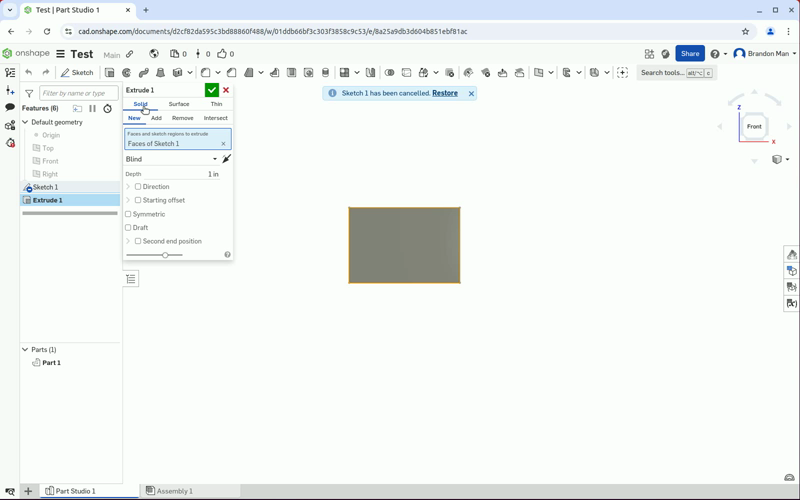
click(143, 106)
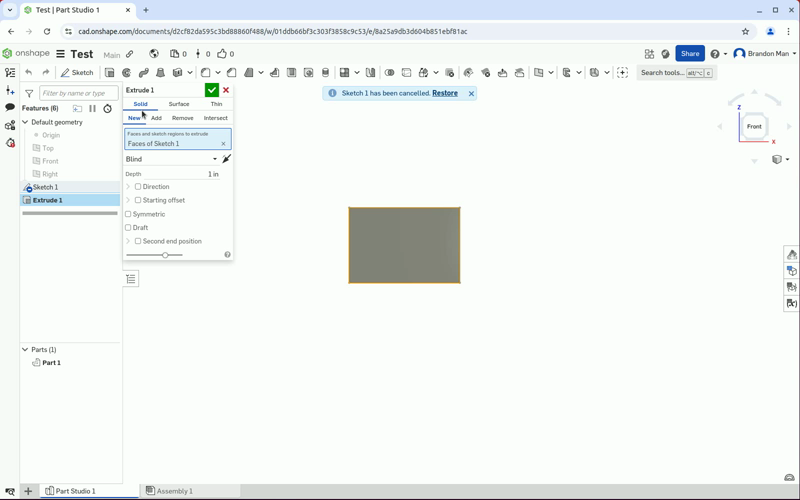
mouse_move(137, 120)
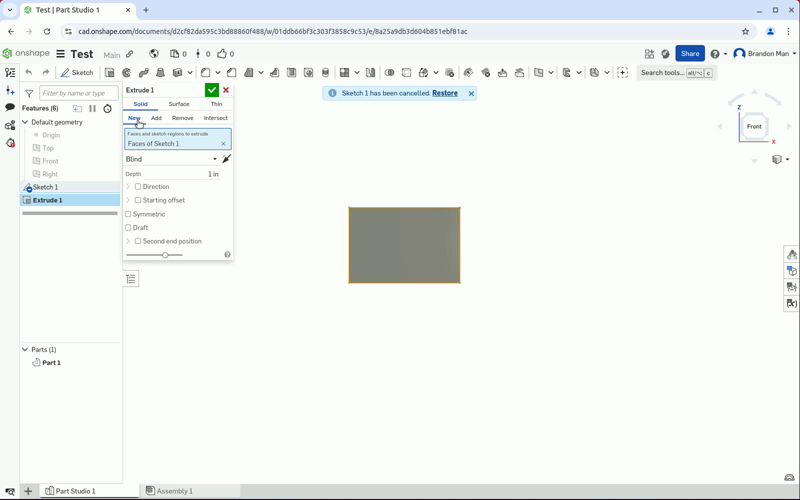
click(137, 120)
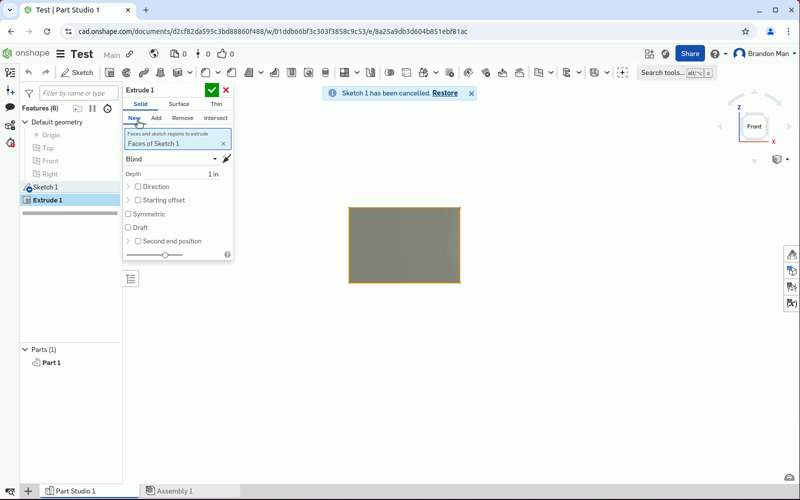
key(tab, 4)
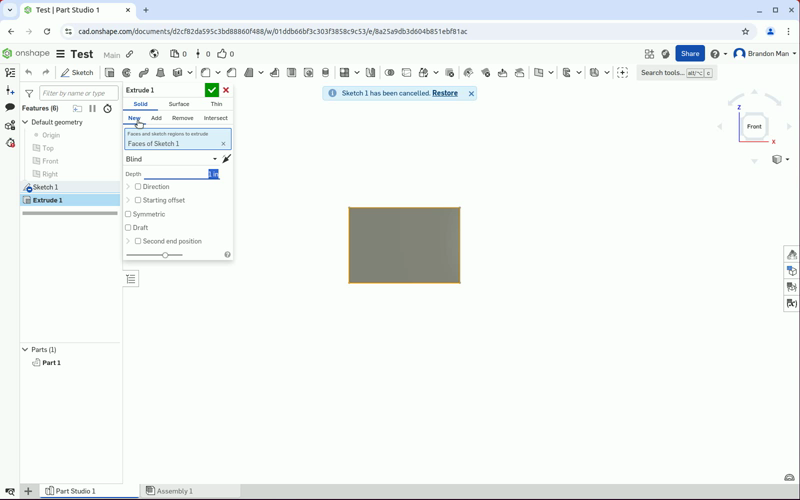
text(-0.241)
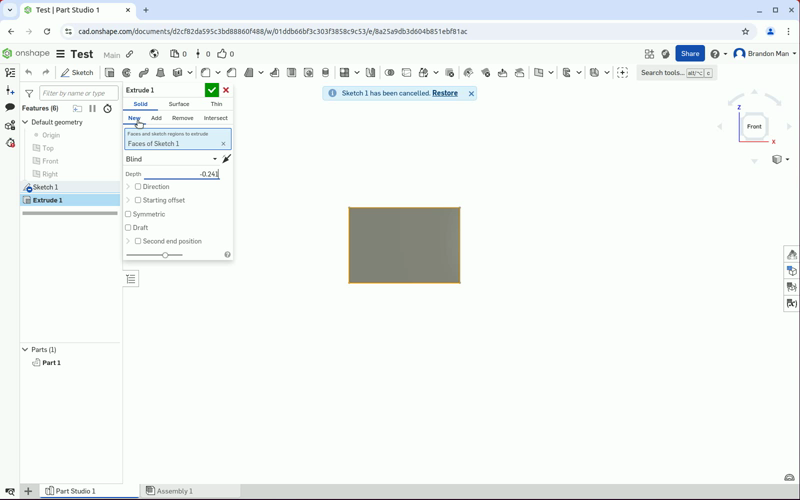
key(enter)
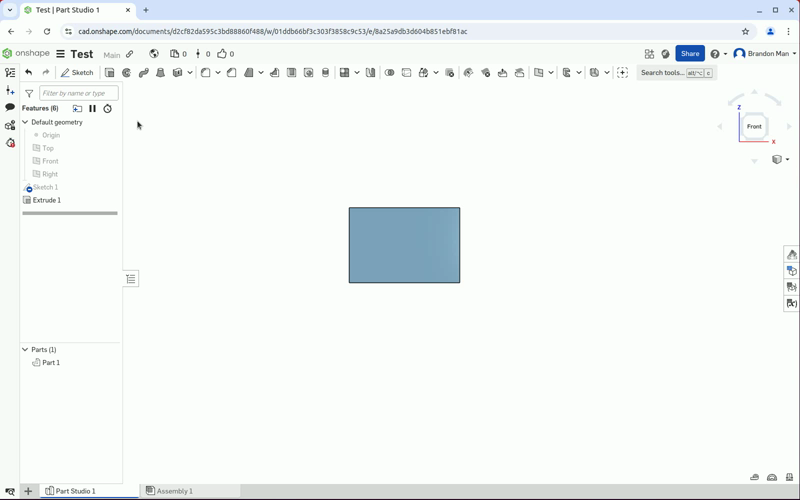
key(shift+h)
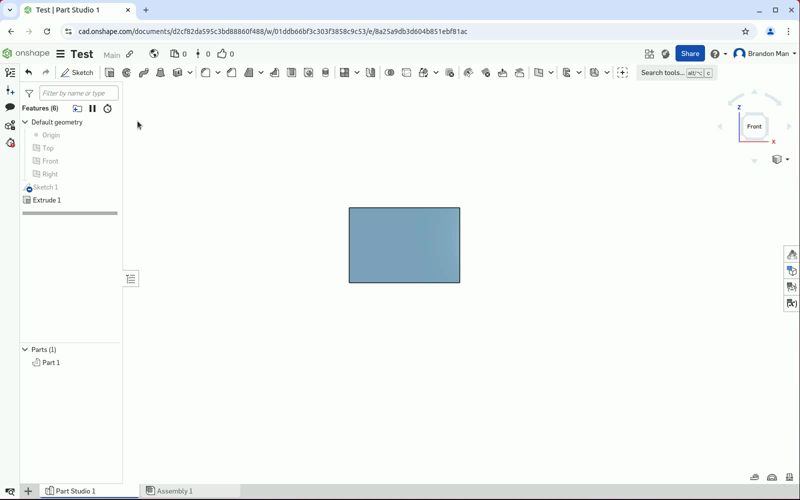
key(shift+h)
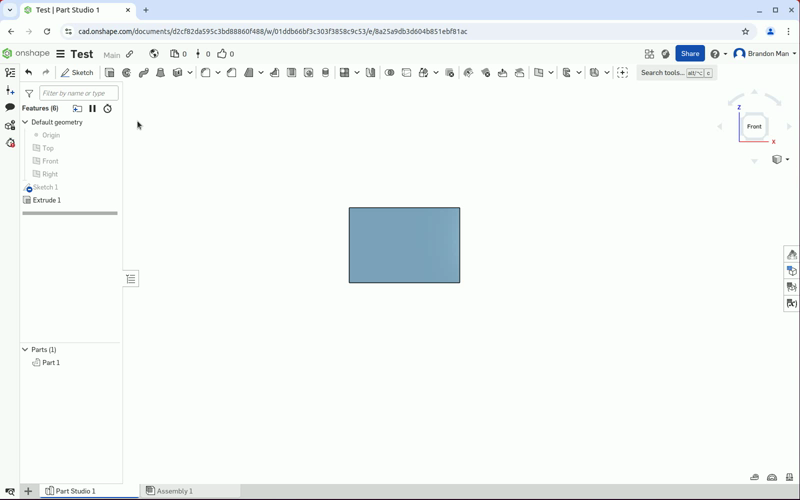
mouse_move(73, 189)
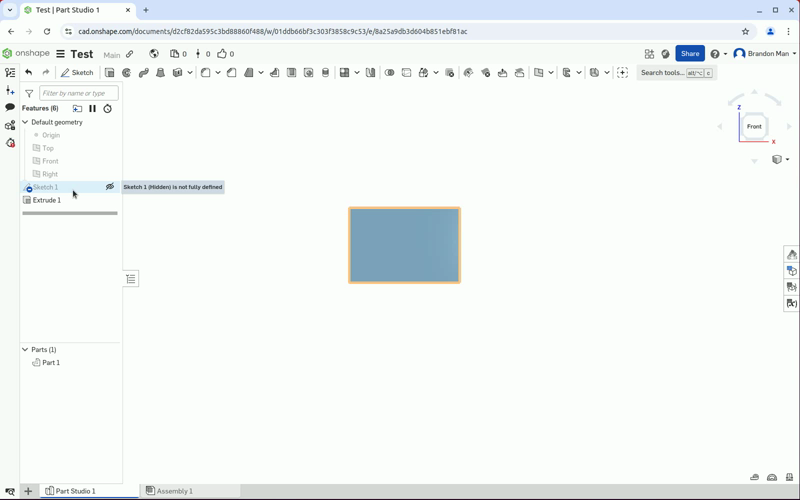
click(73, 189)
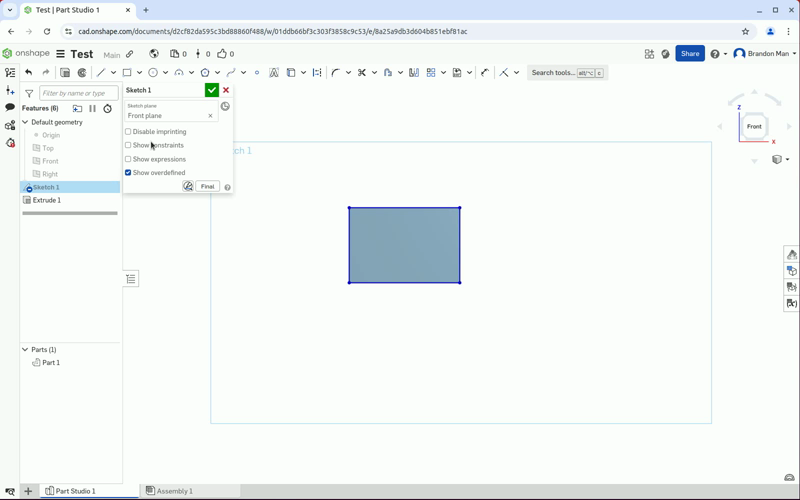
mouse_move(229, 92)
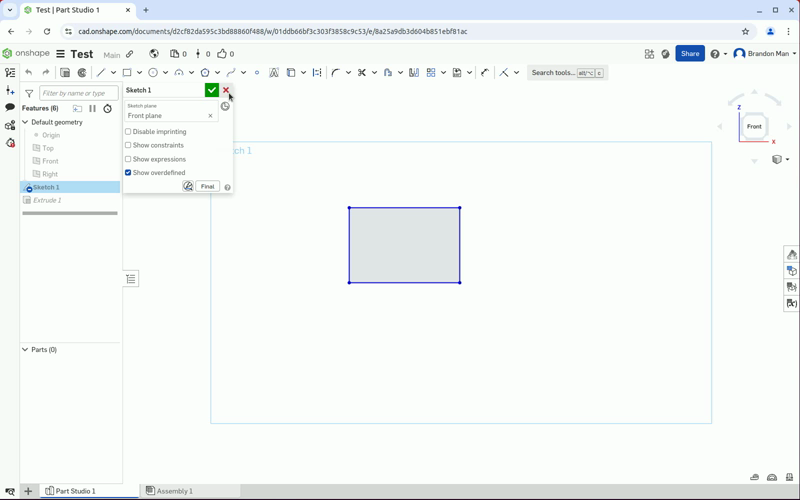
click(229, 92)
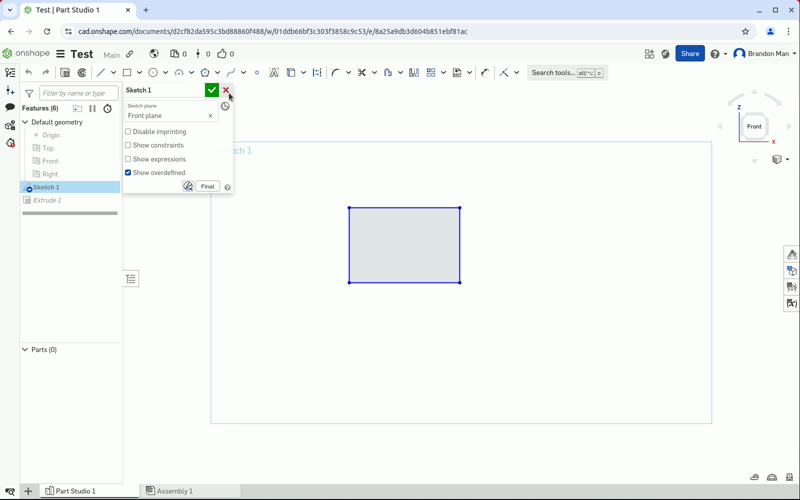
key(shift+s)
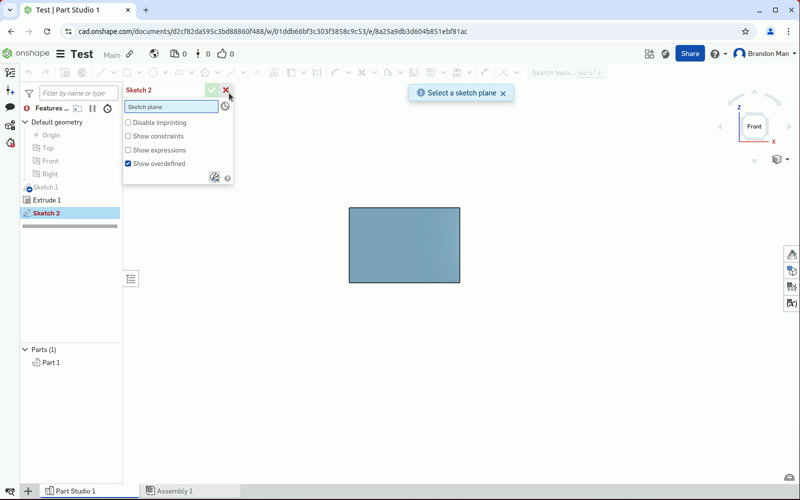
mouse_move(73, 163)
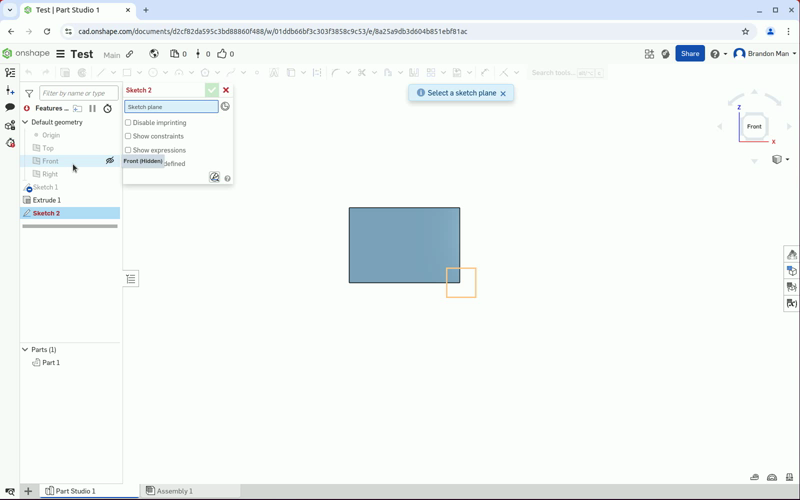
click(73, 163)
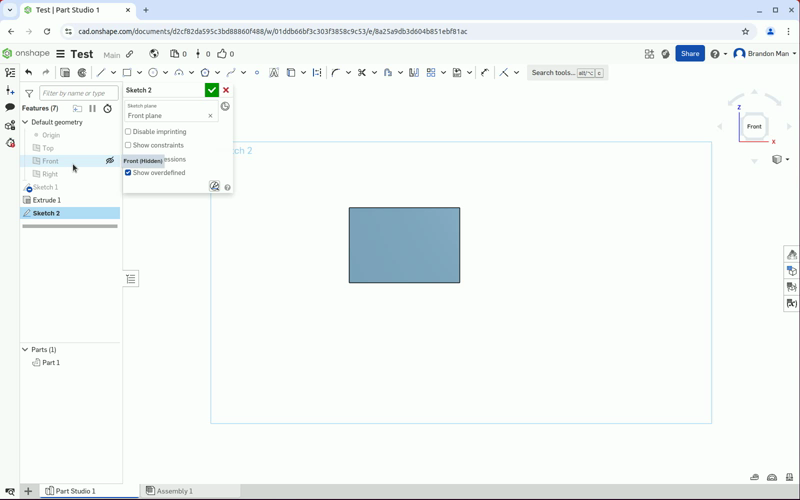
mouse_move(73, 352)
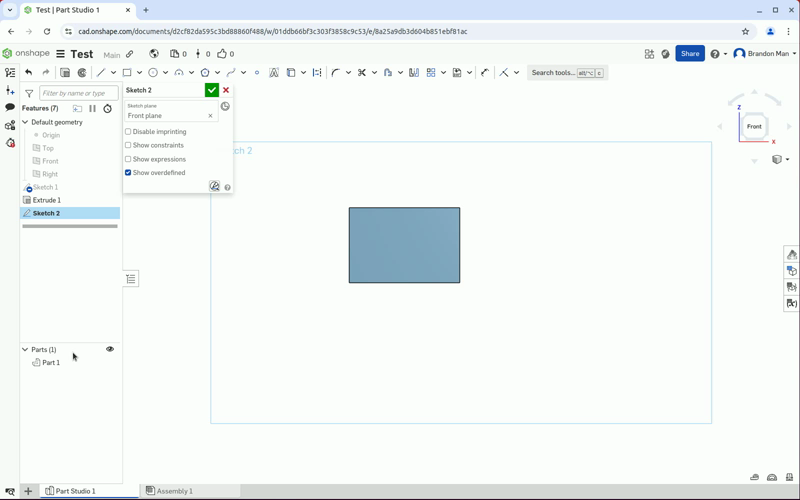
key(y)
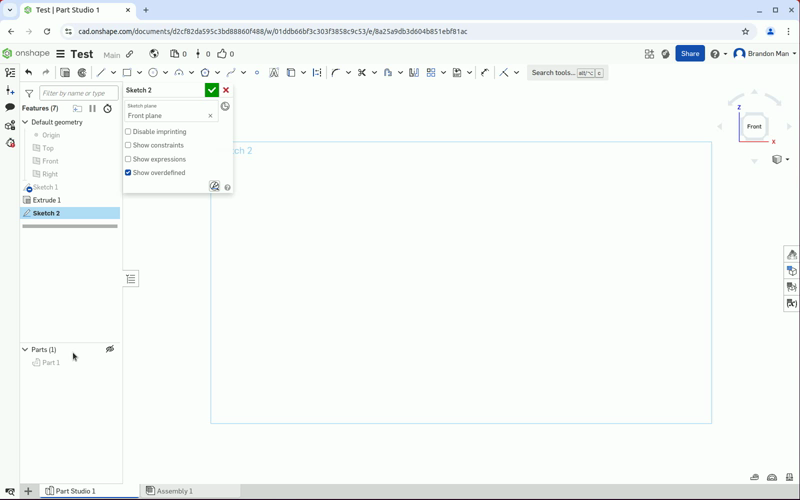
key(l)
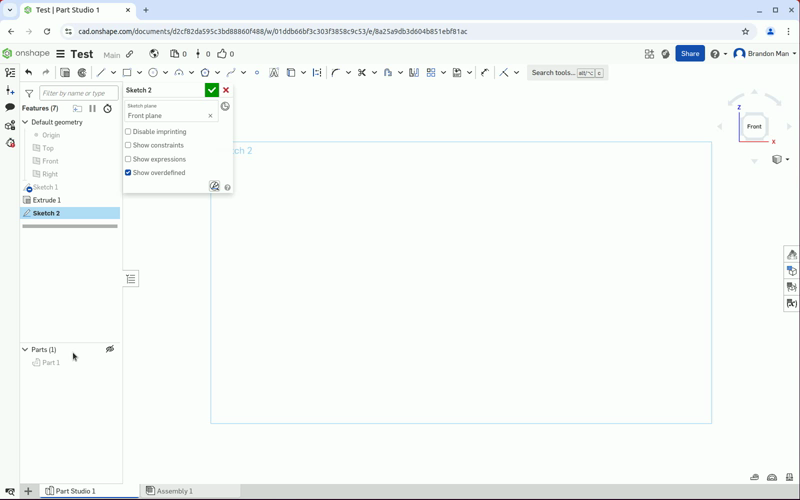
key_down(shift)
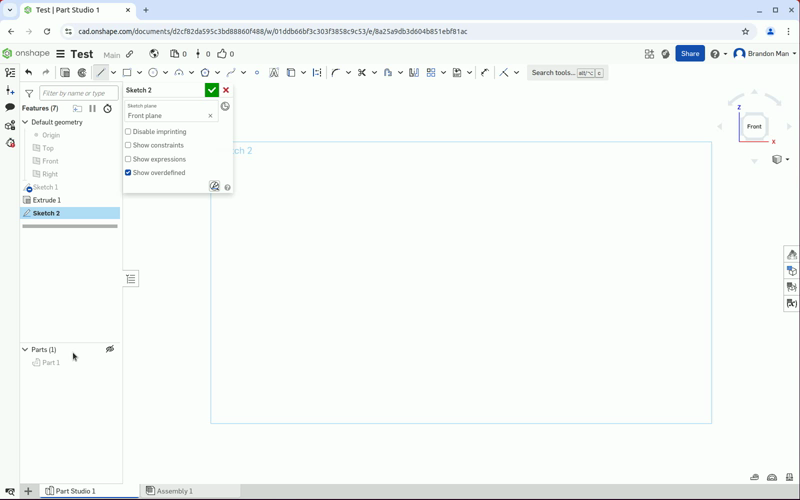
mouse_move(349, 207)
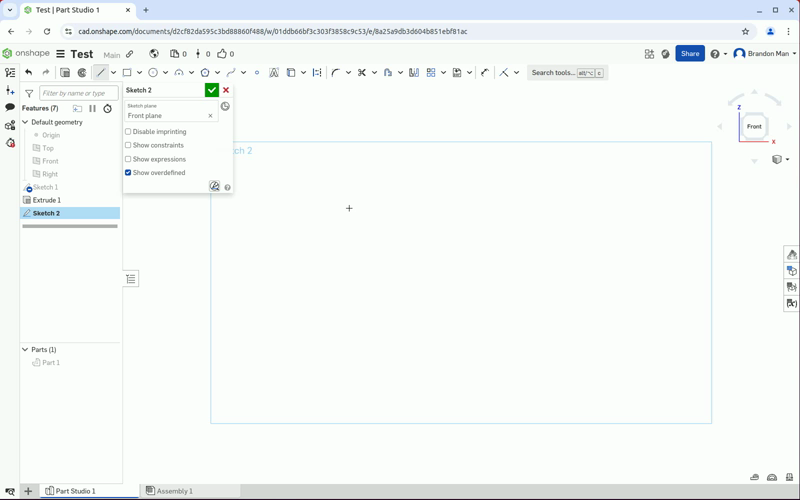
click(349, 207)
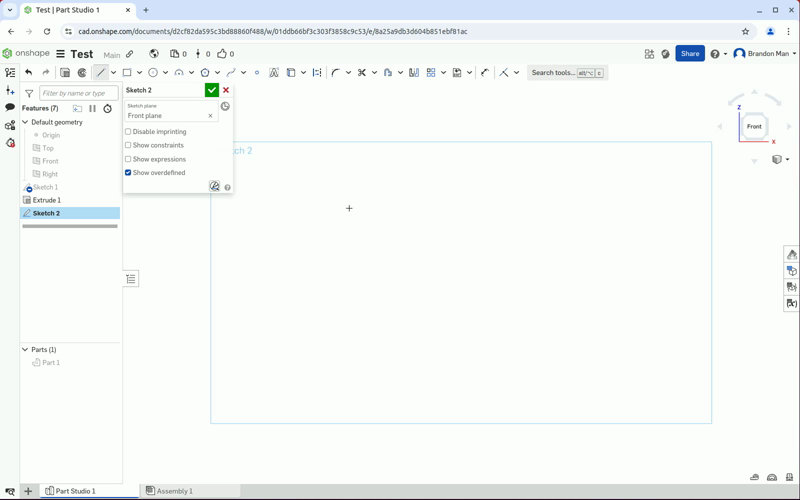
key_up(shift)
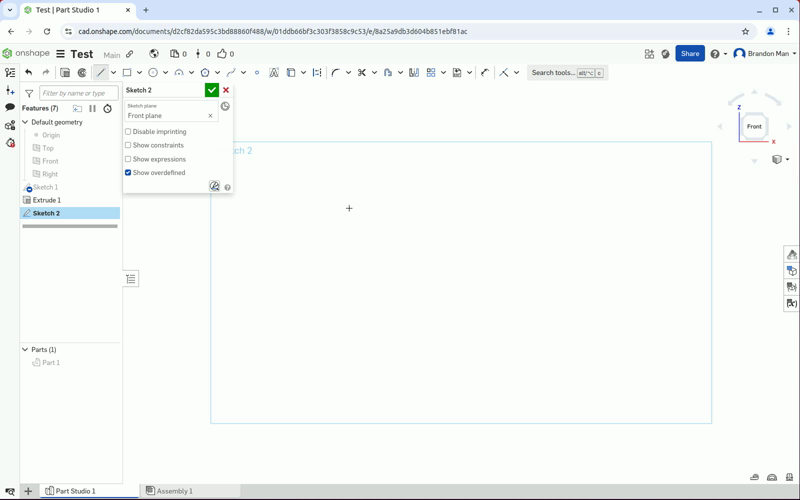
key_down(shift)
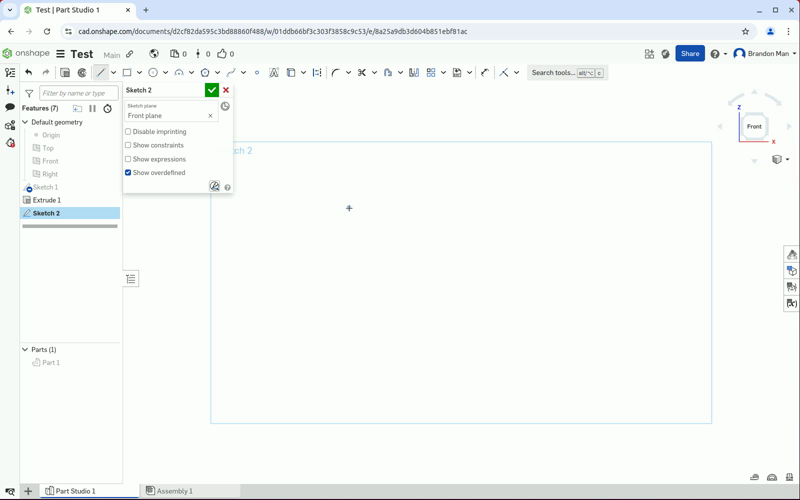
mouse_move(459, 207)
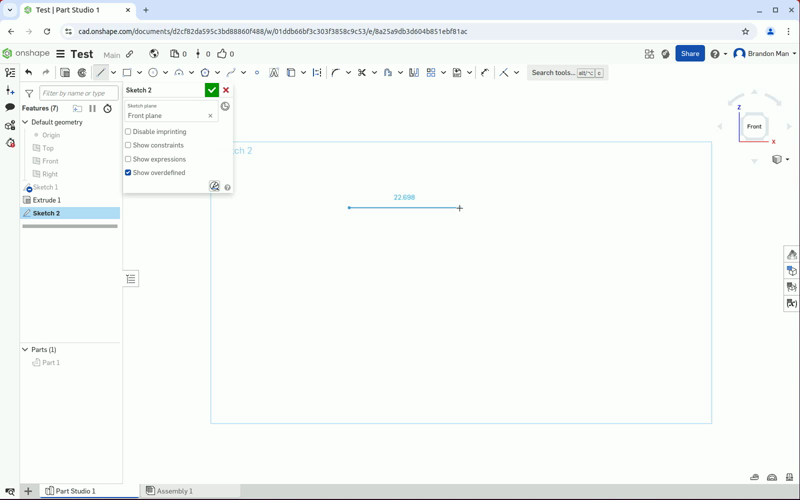
click(459, 207)
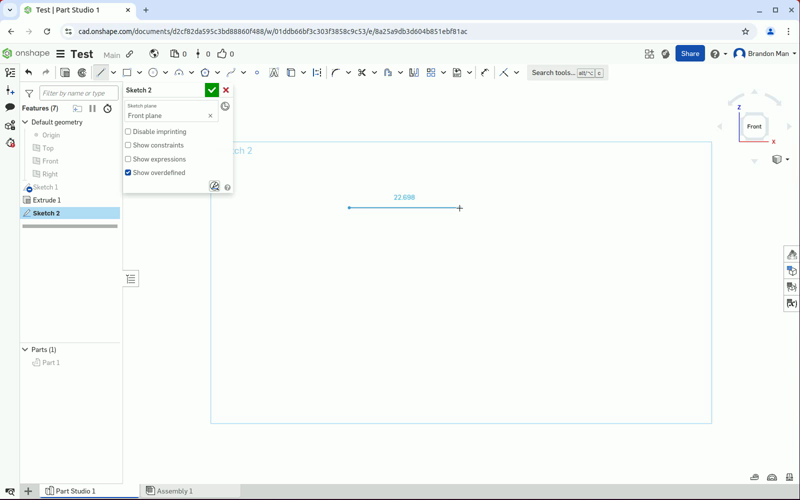
key_up(shift)
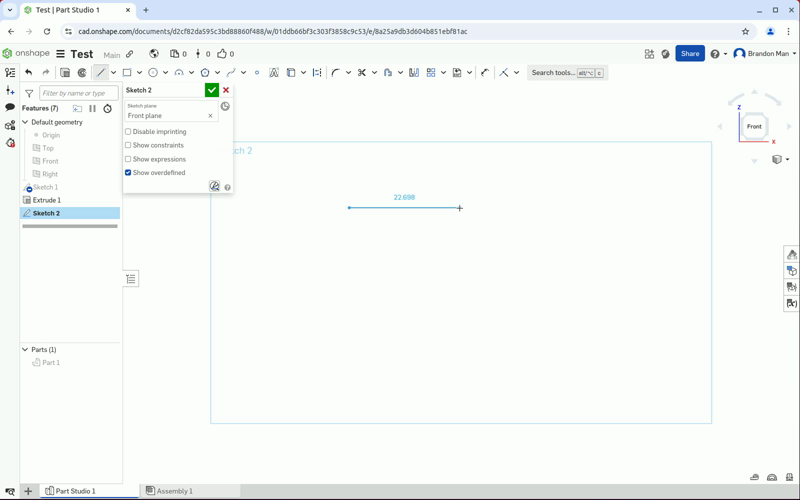
key_down(shift)
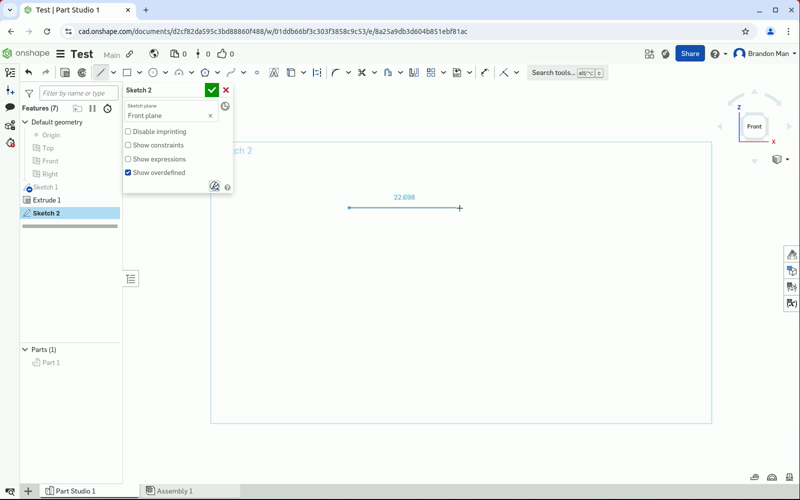
mouse_move(489, 207)
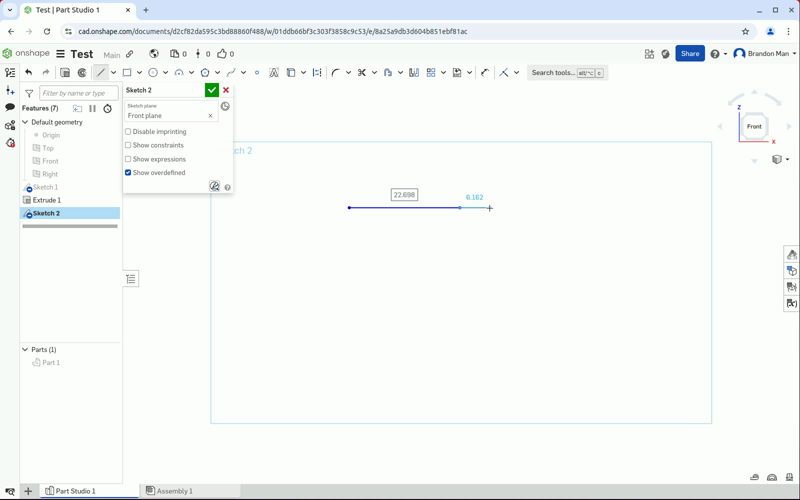
mouse_move(459, 206)
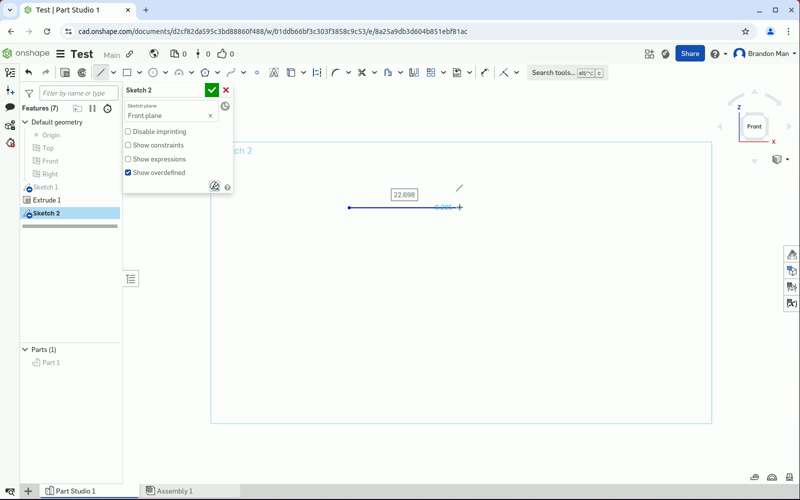
scroll(6)
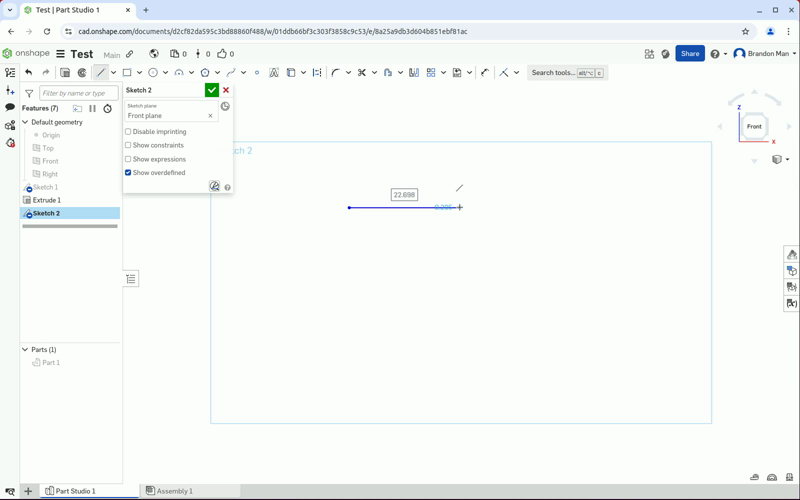
scroll(6)
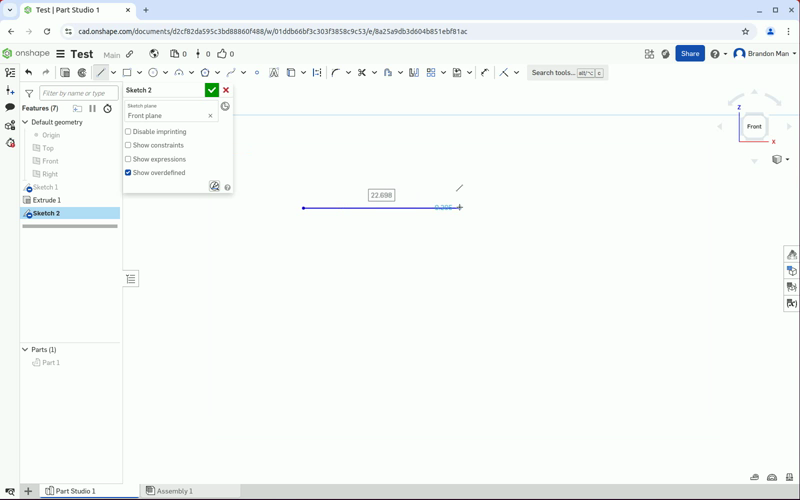
scroll(6)
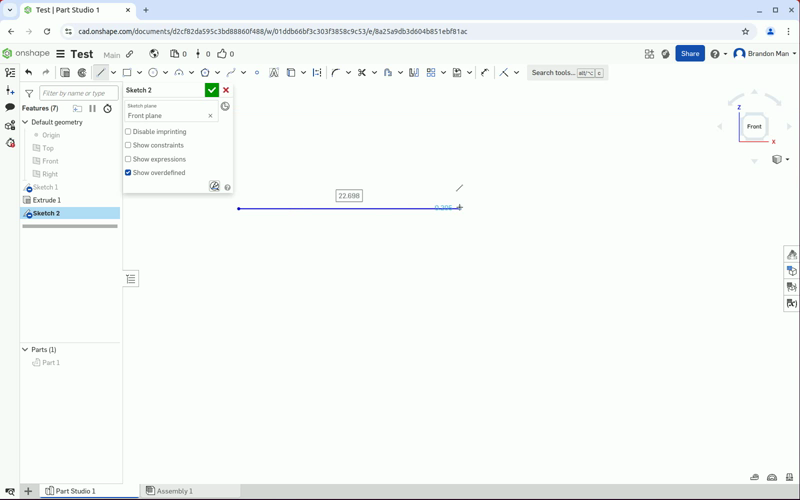
scroll(6)
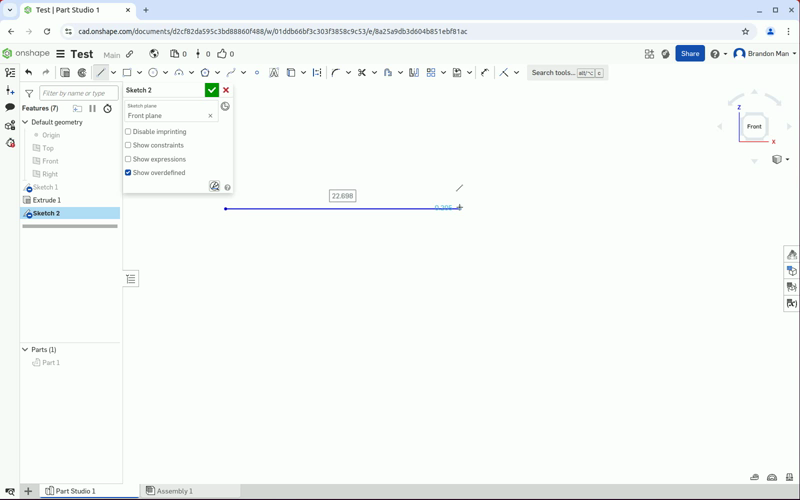
scroll(6)
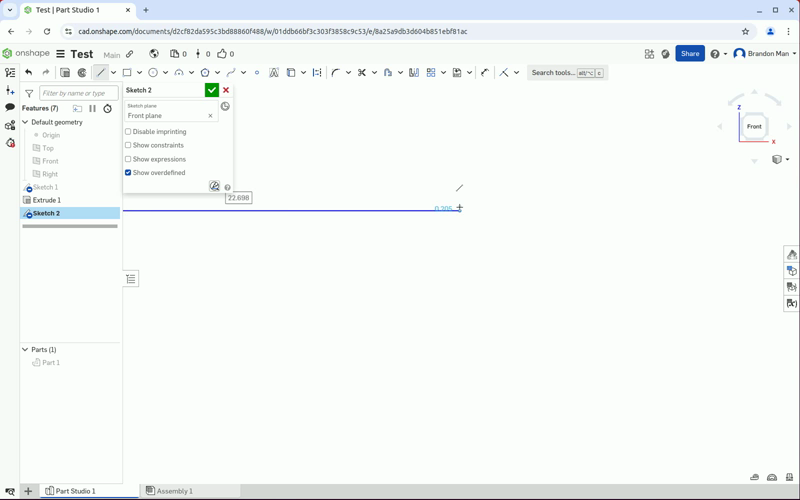
scroll(6)
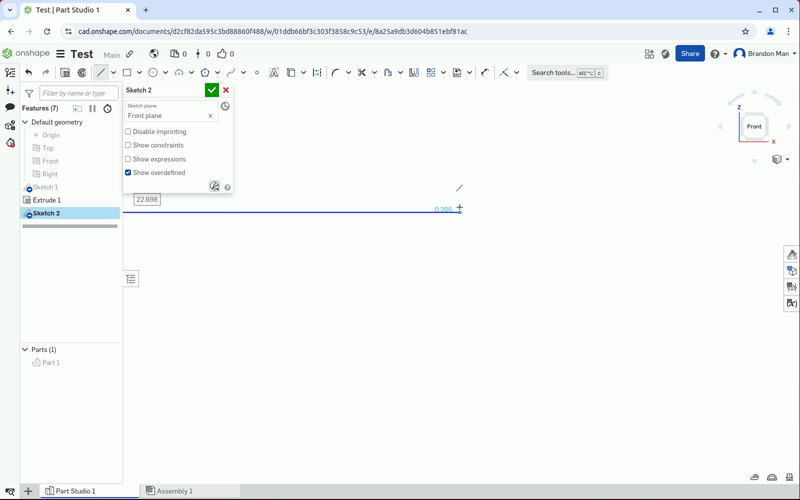
scroll(6)
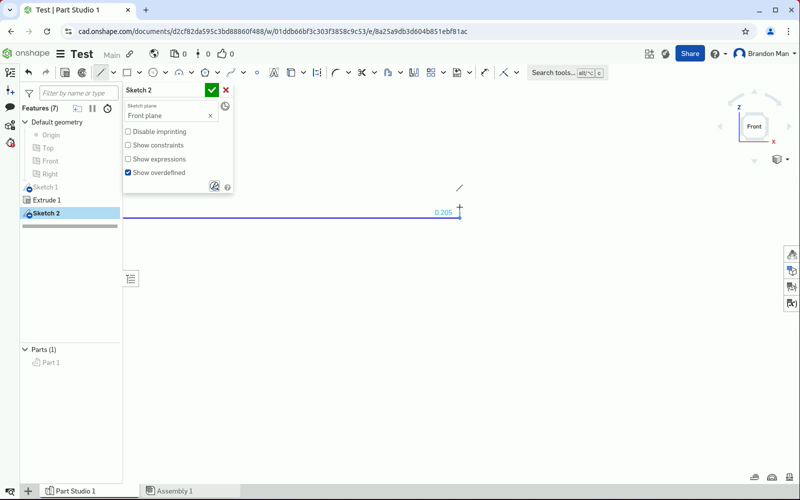
click(459, 206)
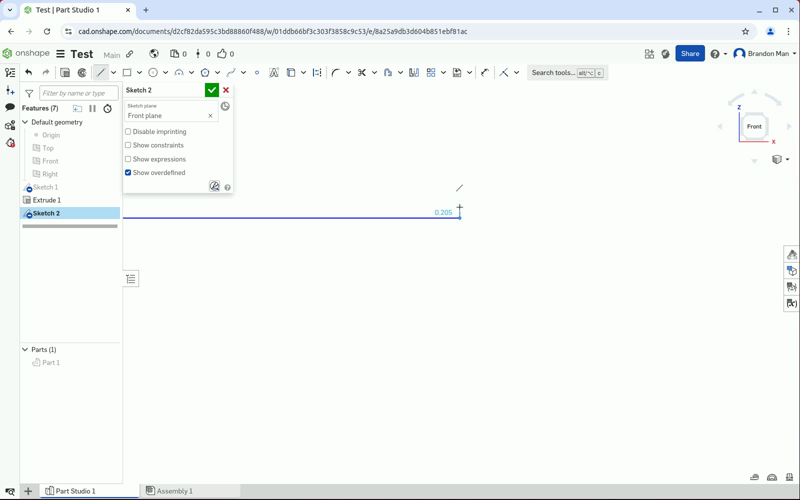
scroll(-6)
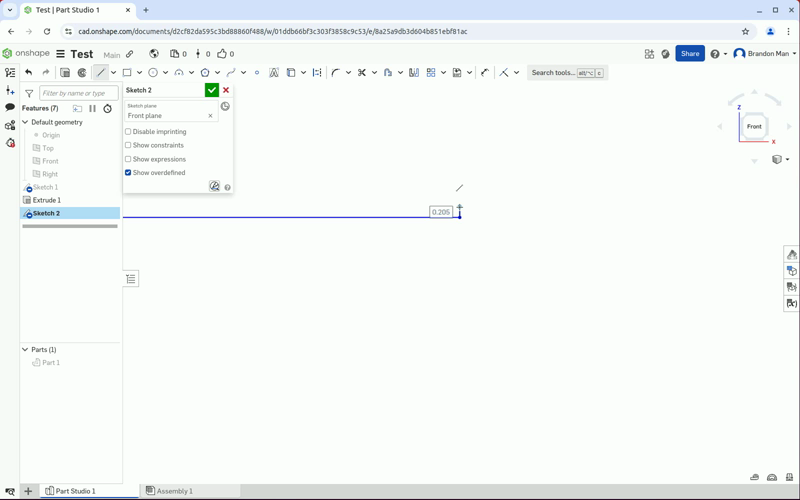
scroll(-6)
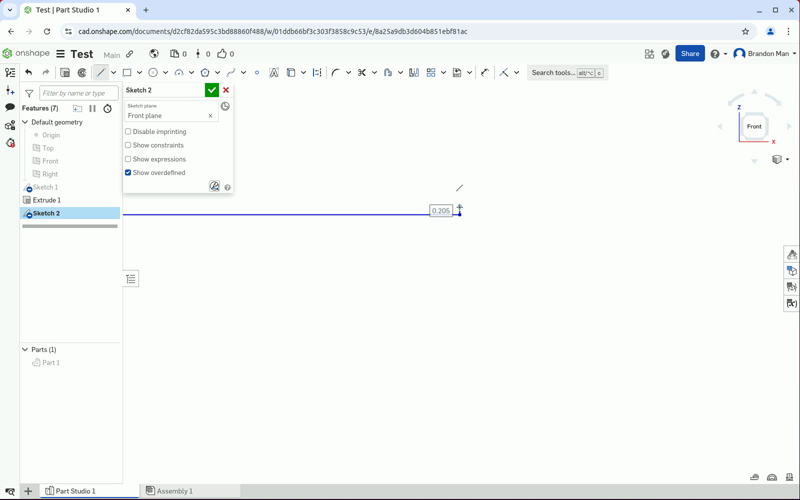
scroll(-6)
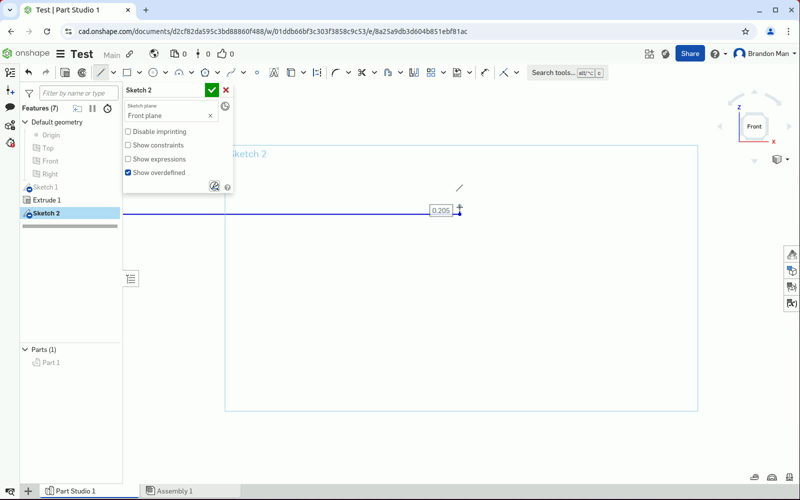
scroll(-6)
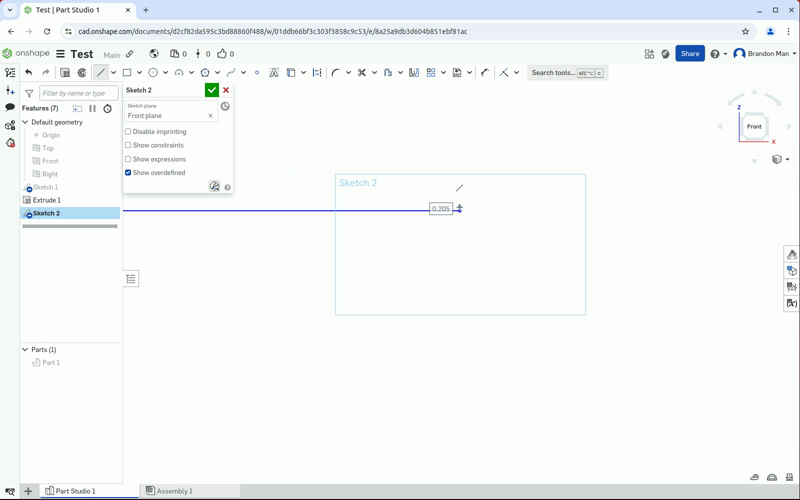
scroll(-6)
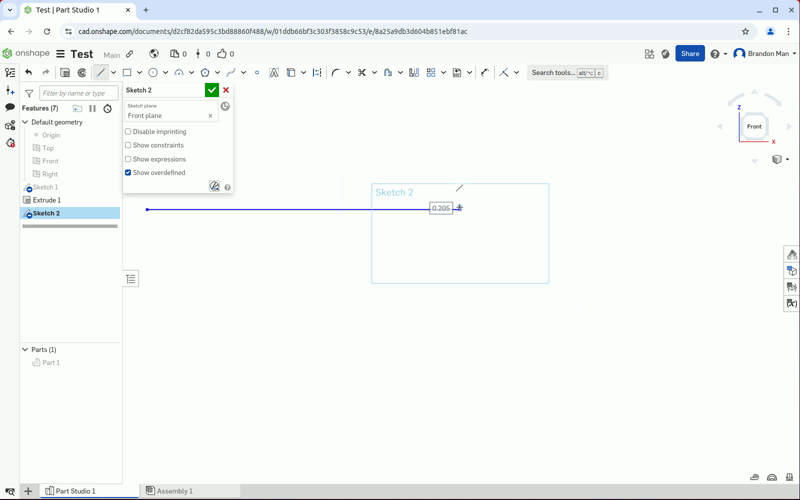
scroll(-6)
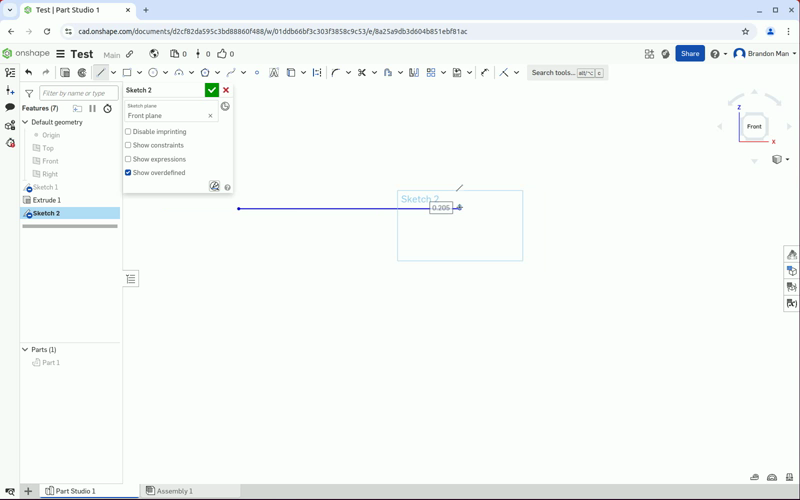
scroll(-6)
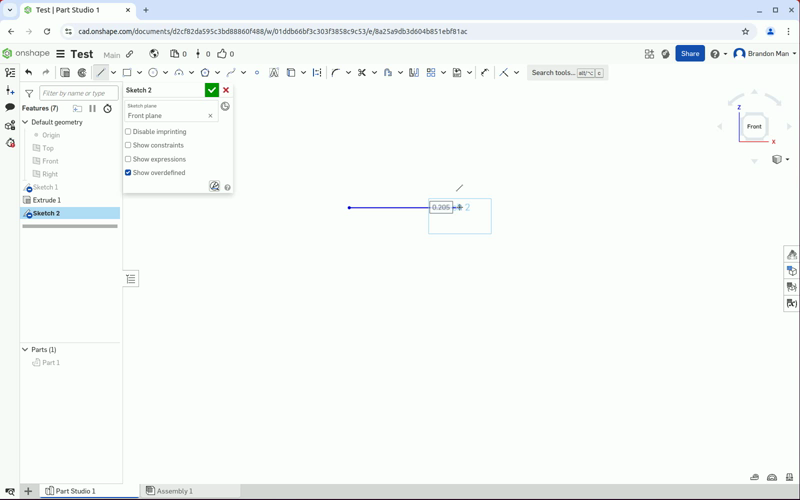
key_up(shift)
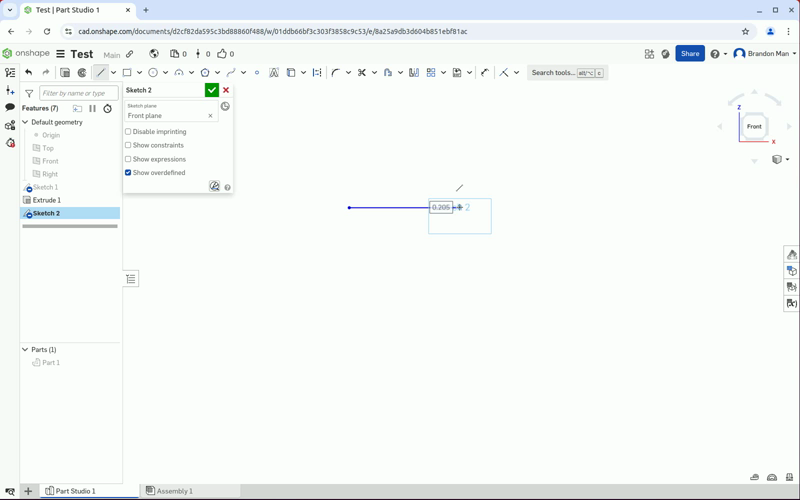
key_down(shift)
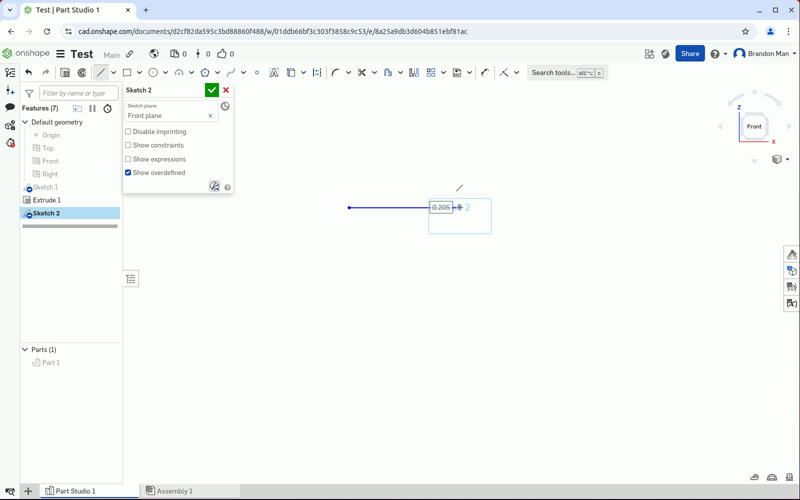
mouse_move(349, 206)
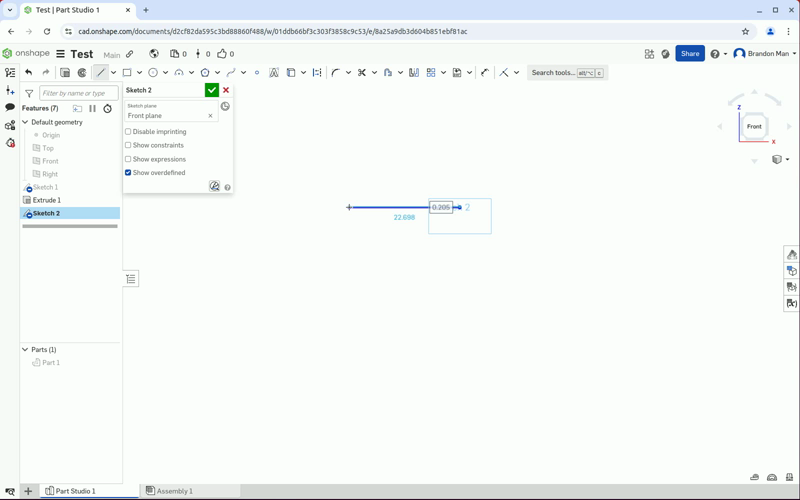
scroll(6)
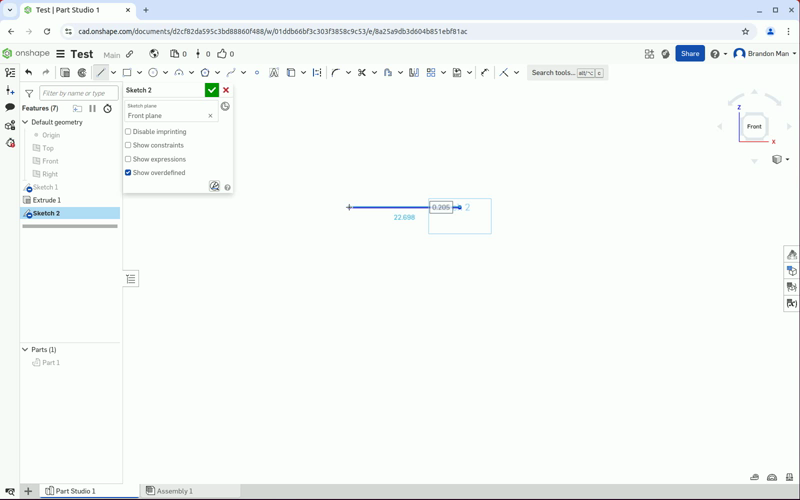
scroll(6)
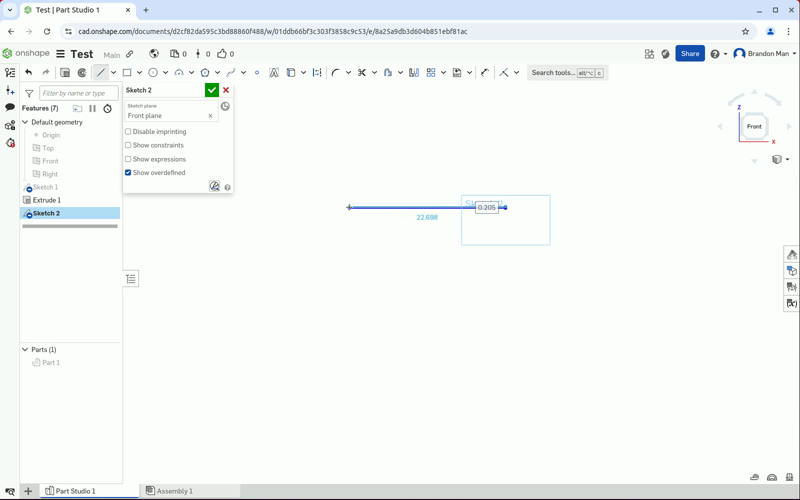
scroll(6)
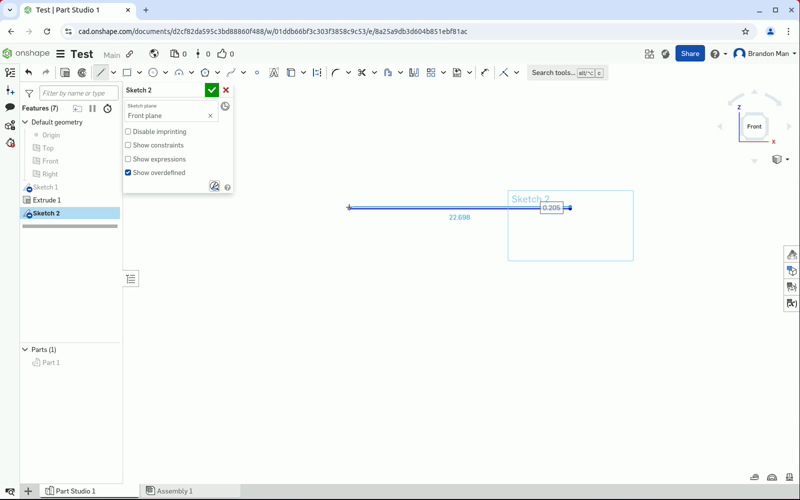
scroll(6)
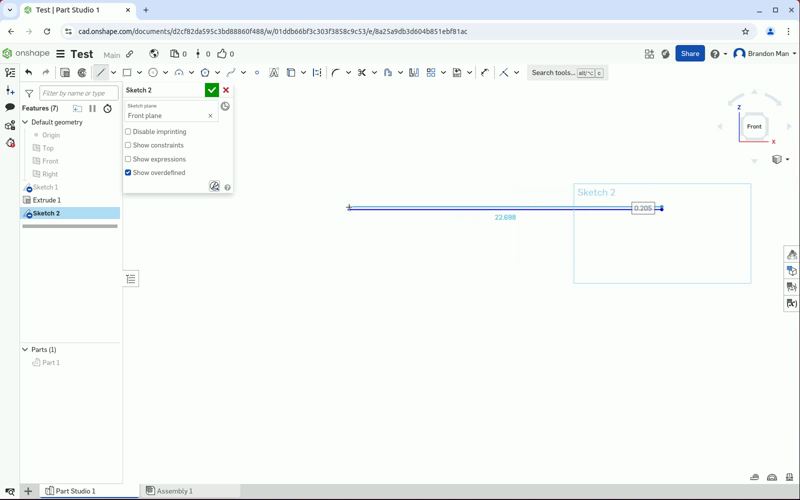
scroll(6)
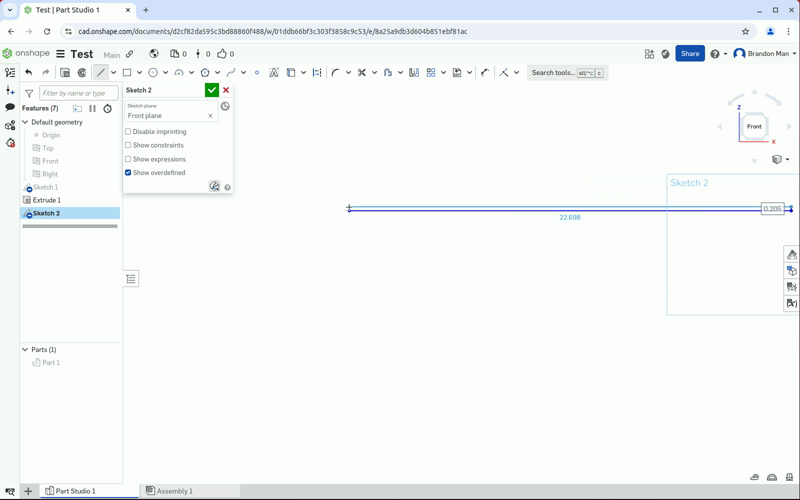
scroll(6)
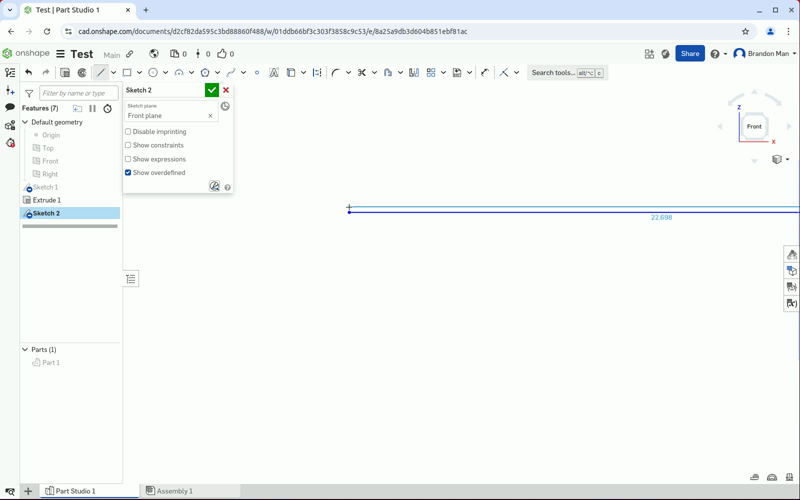
scroll(6)
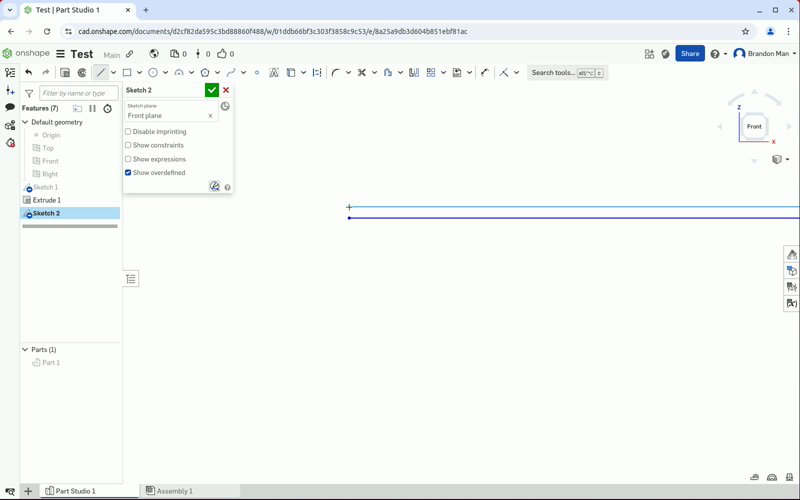
click(349, 206)
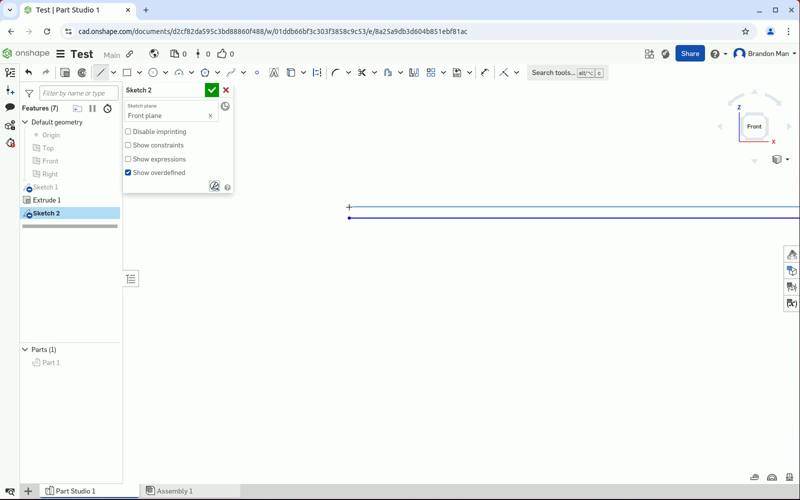
scroll(-6)
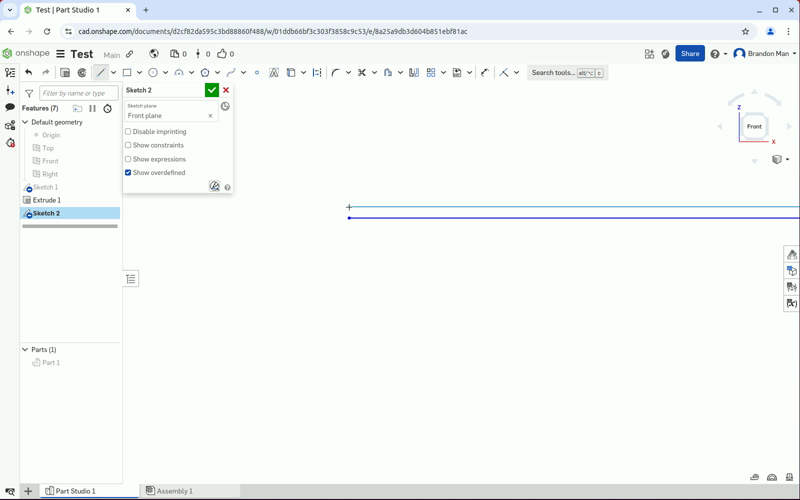
scroll(-6)
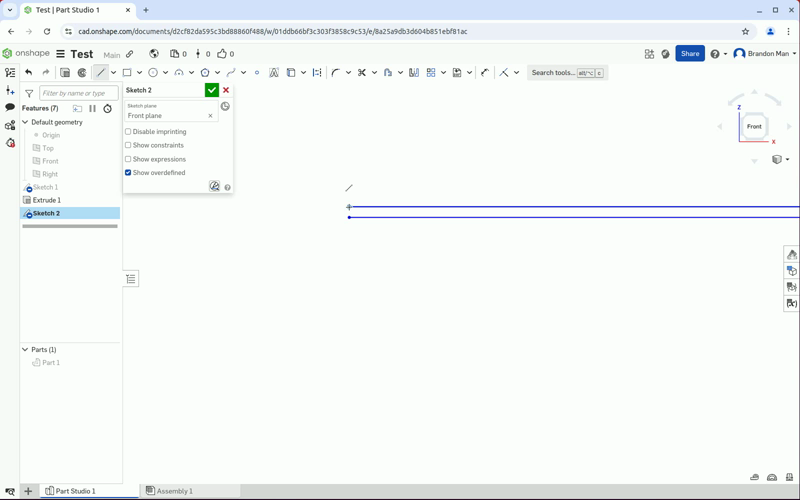
scroll(-6)
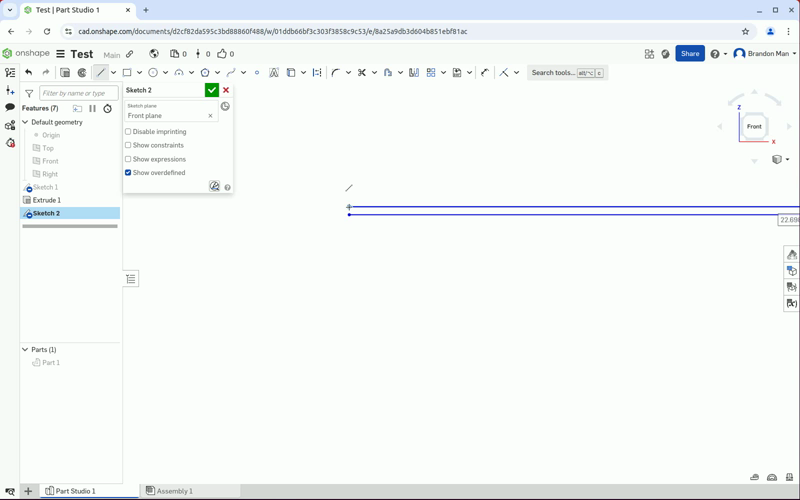
scroll(-6)
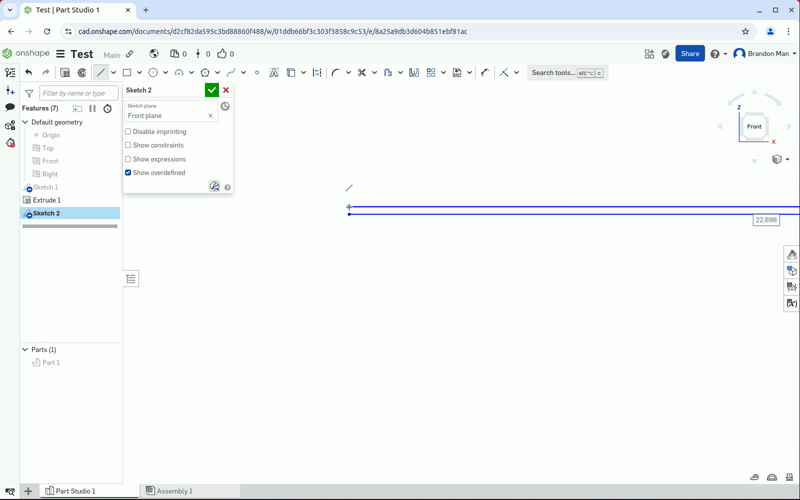
scroll(-6)
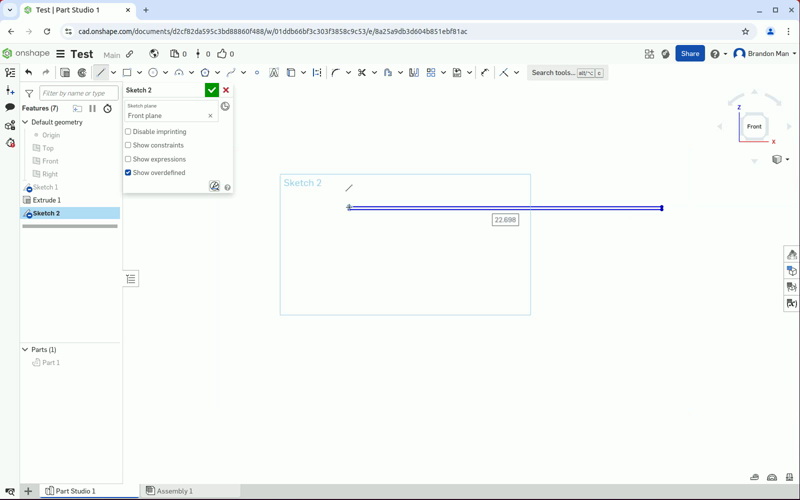
scroll(-6)
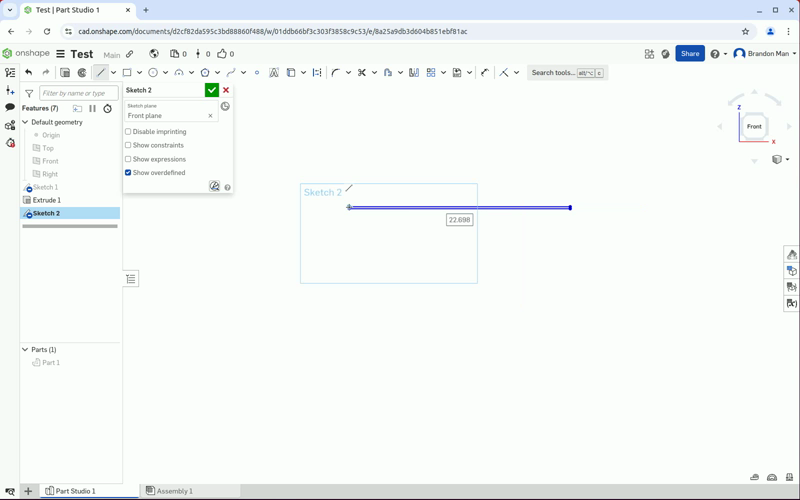
scroll(-6)
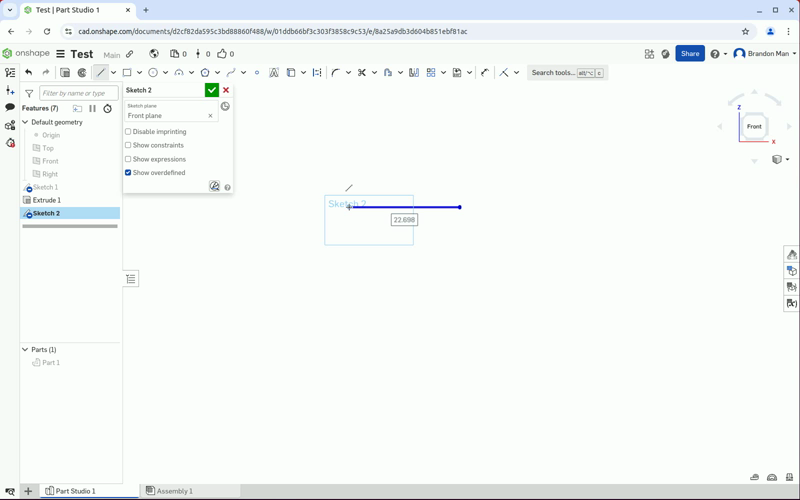
key_up(shift)
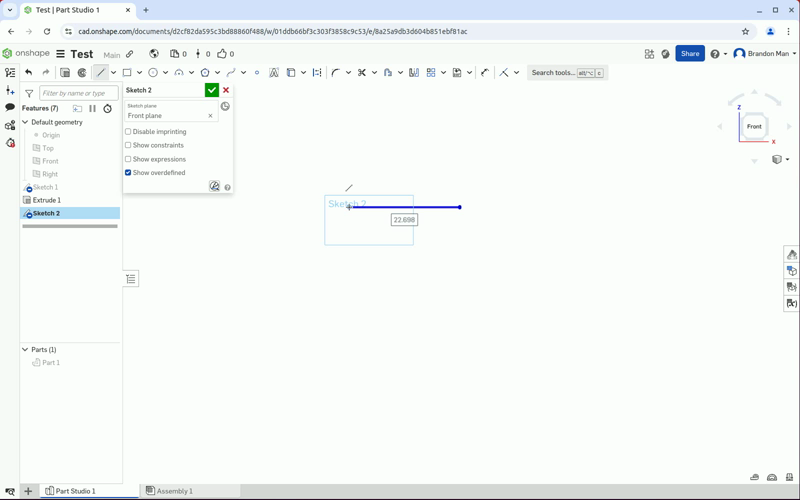
mouse_move(379, 206)
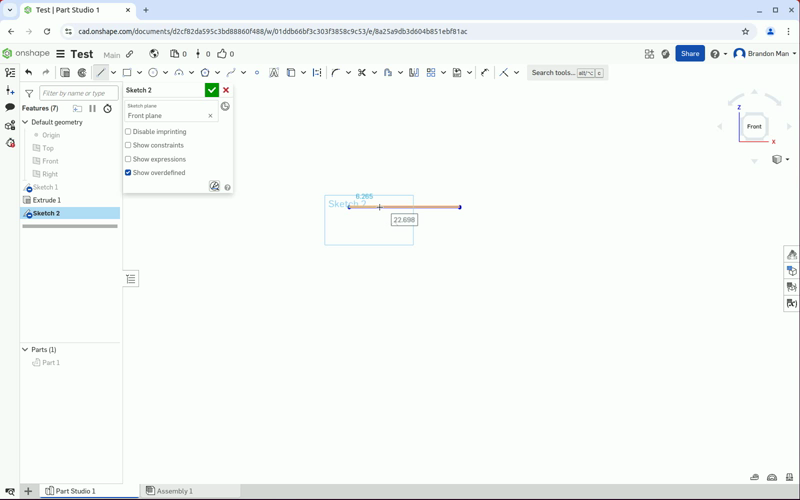
key_down(shift)
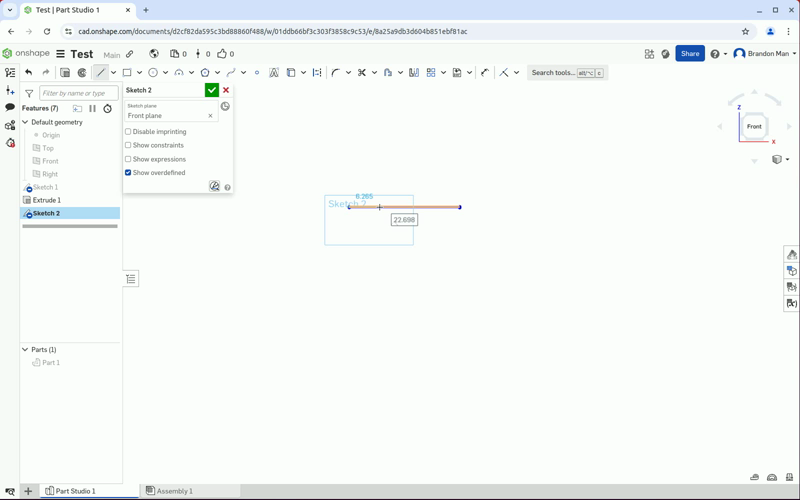
mouse_move(349, 207)
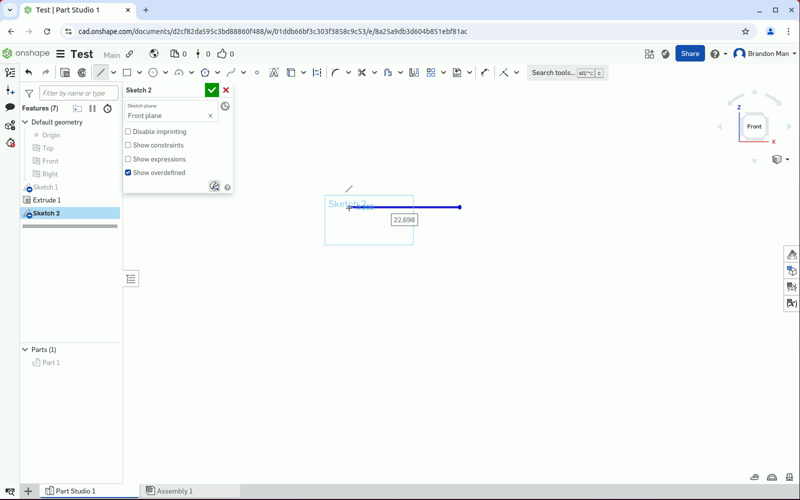
scroll(6)
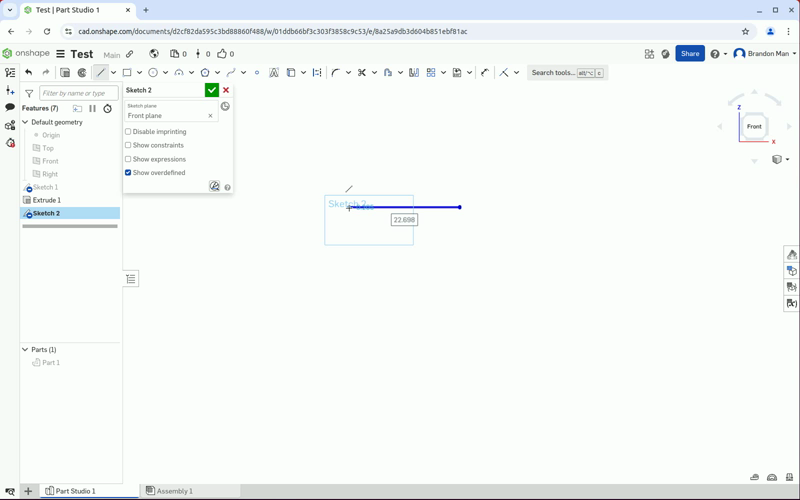
scroll(6)
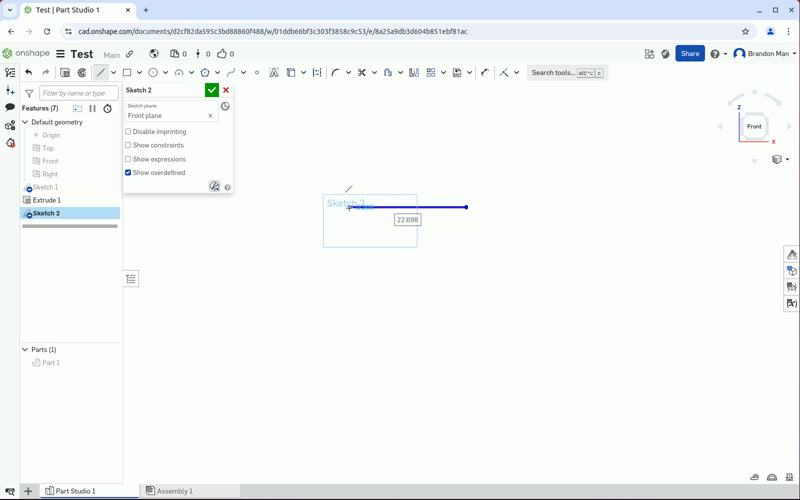
scroll(6)
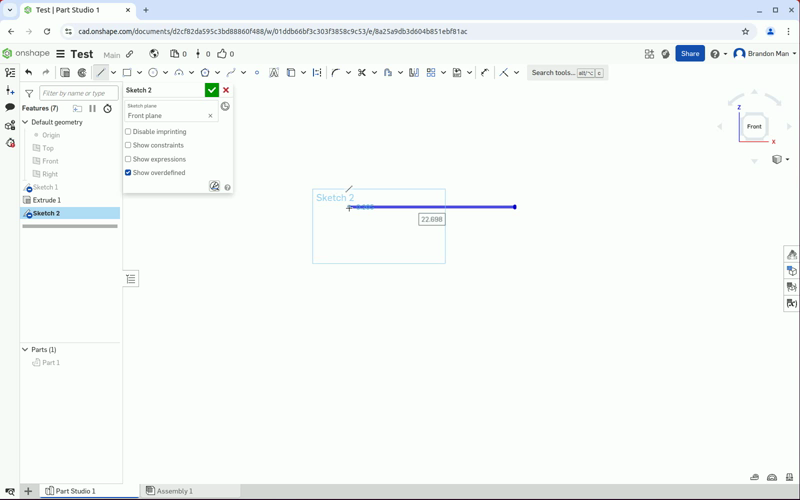
scroll(6)
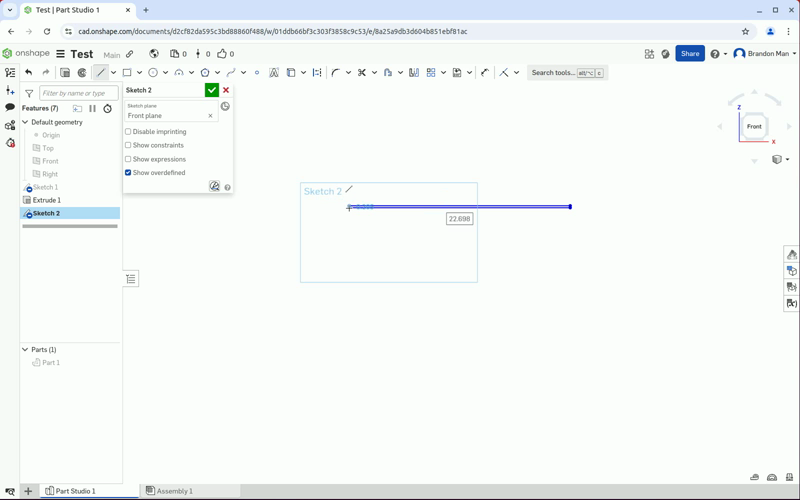
scroll(6)
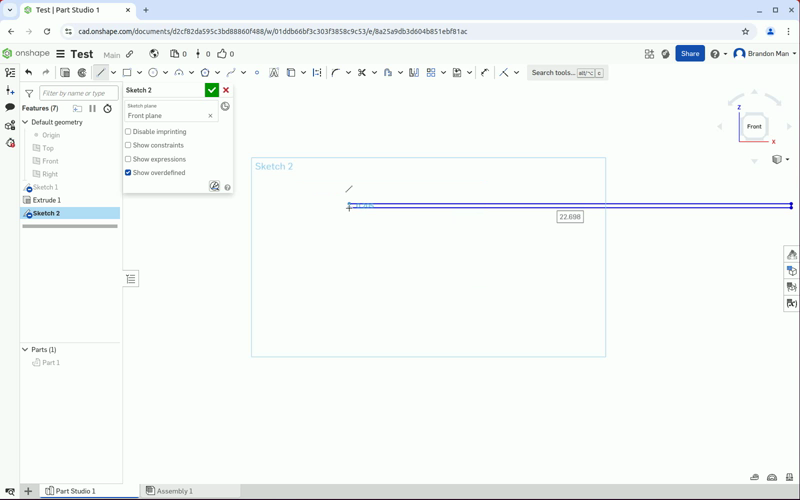
scroll(6)
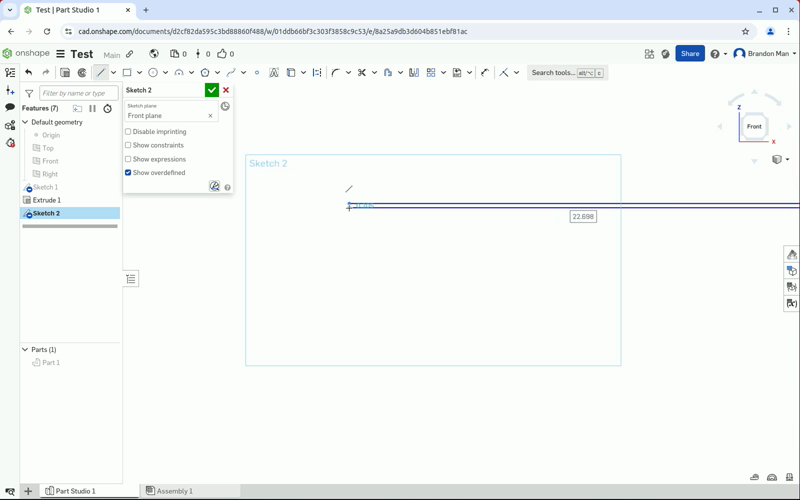
scroll(6)
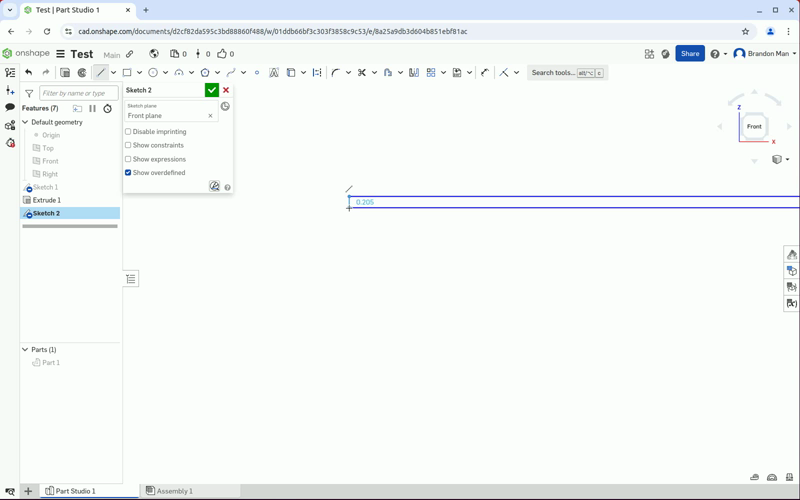
key_up(shift)
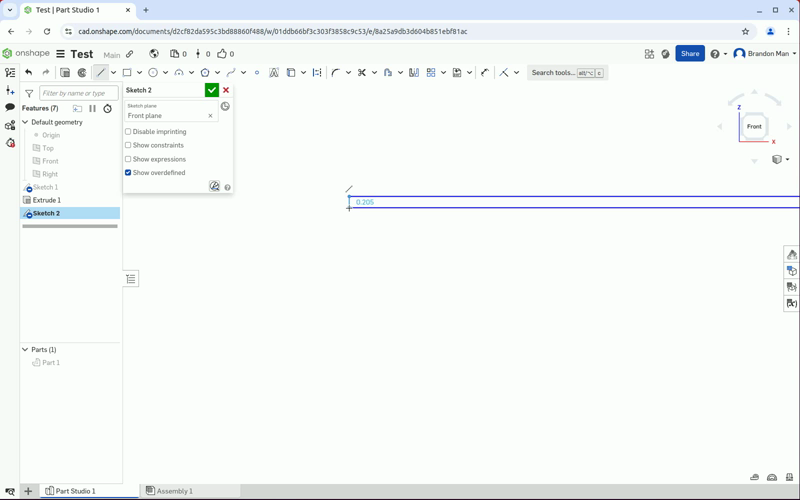
click(349, 207)
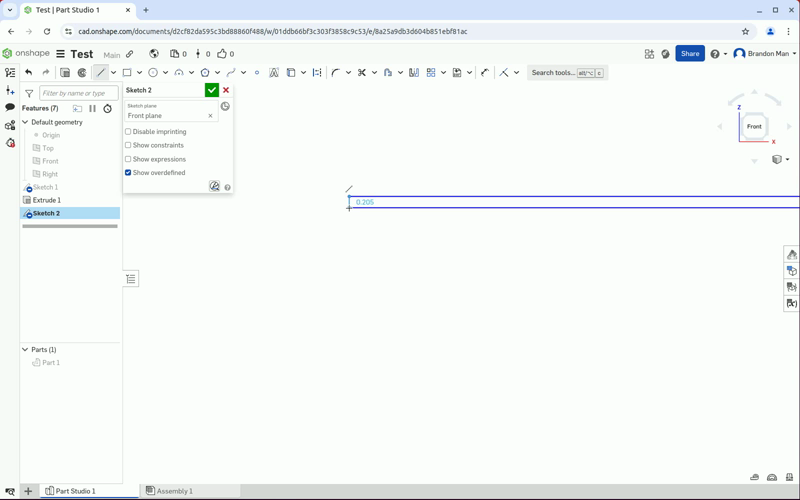
scroll(-6)
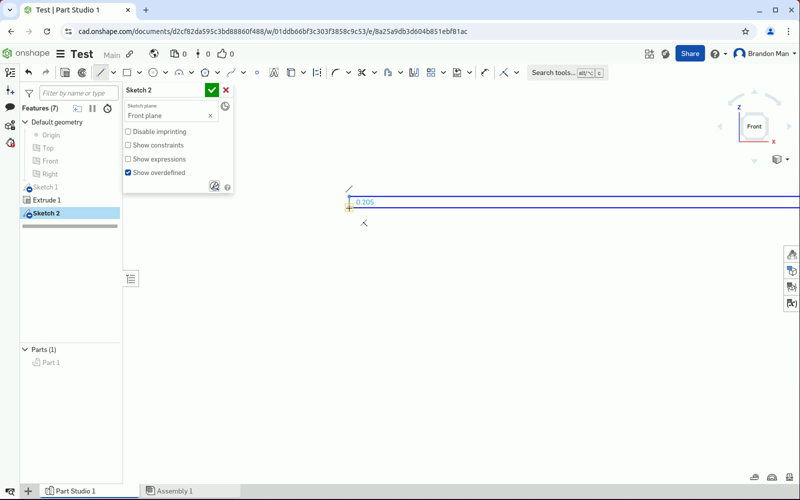
scroll(-6)
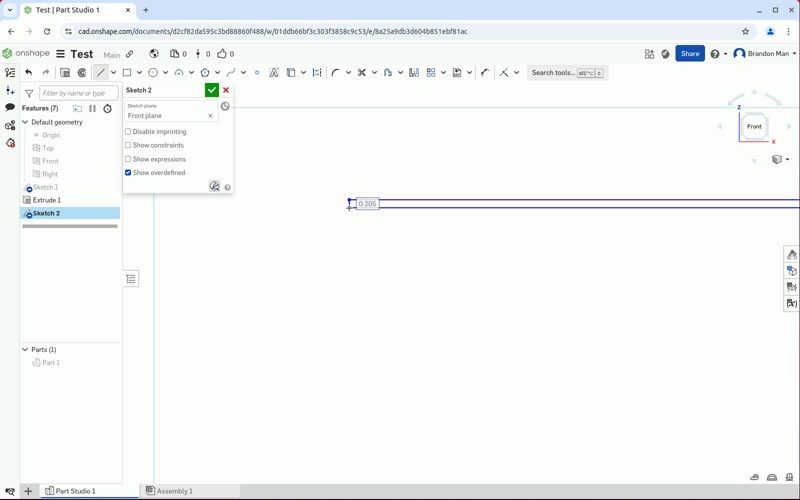
scroll(-6)
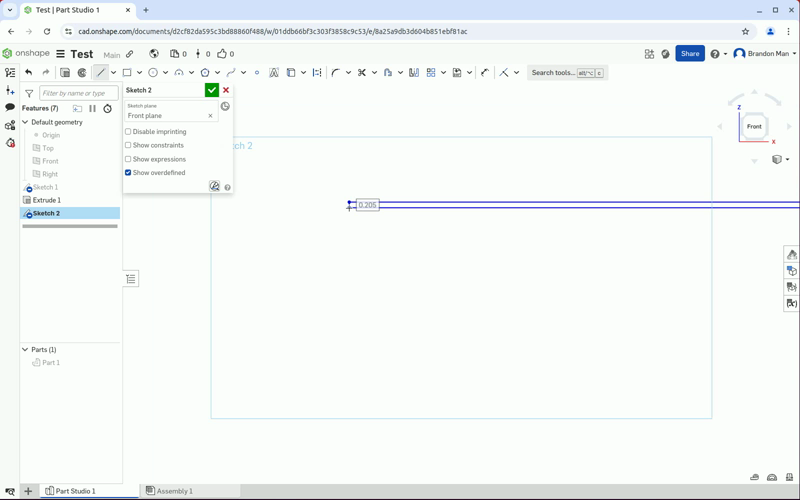
scroll(-6)
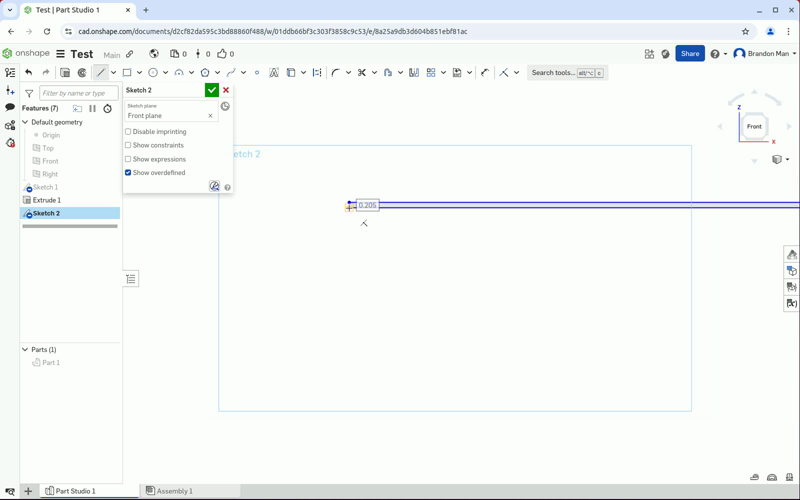
scroll(-6)
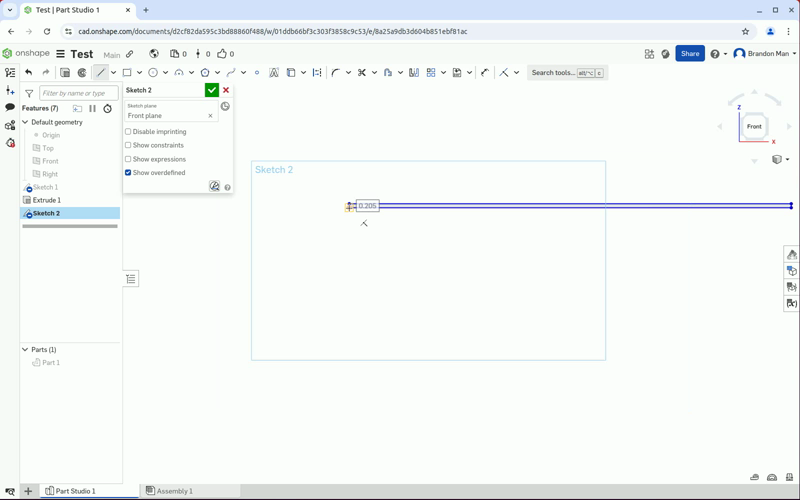
scroll(-6)
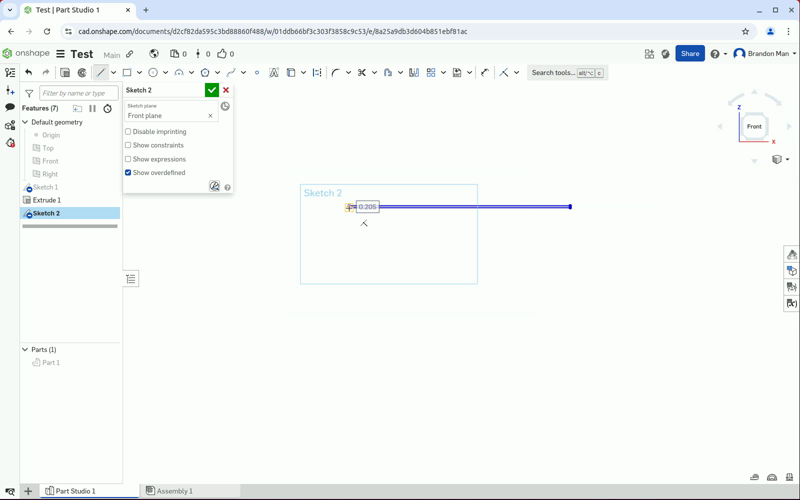
scroll(-6)
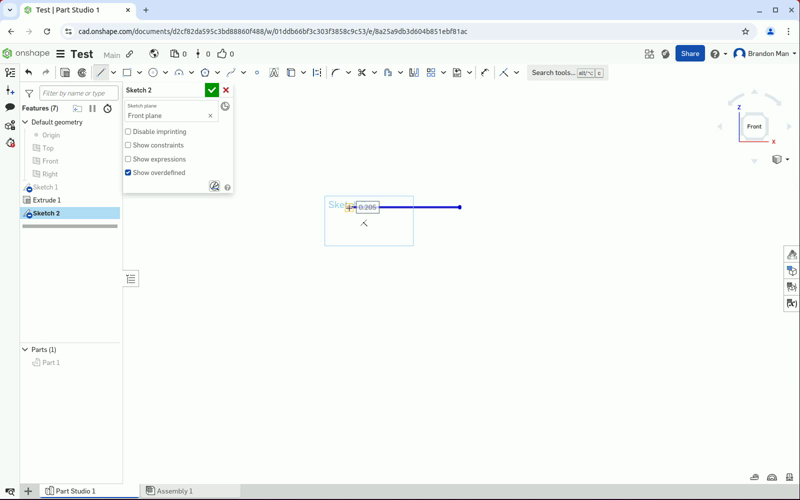
key(esc)
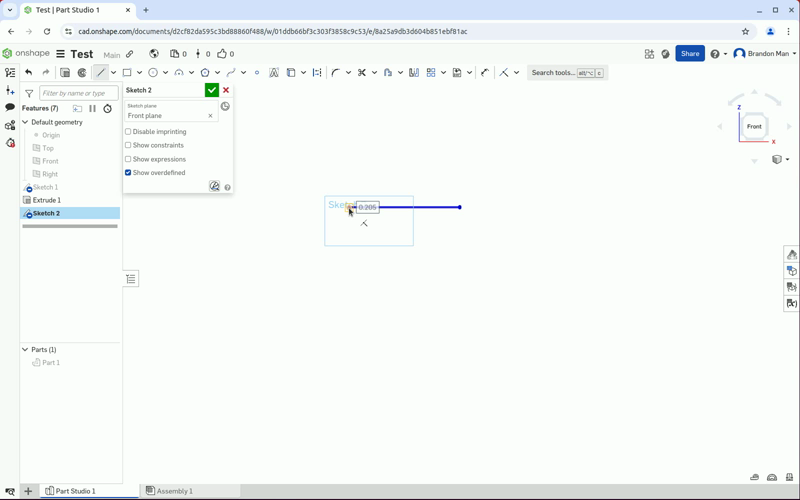
mouse_move(391, 207)
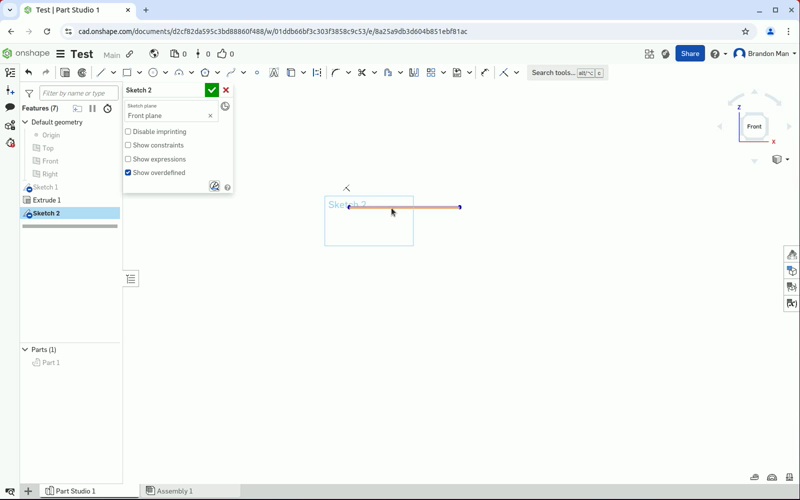
scroll(6)
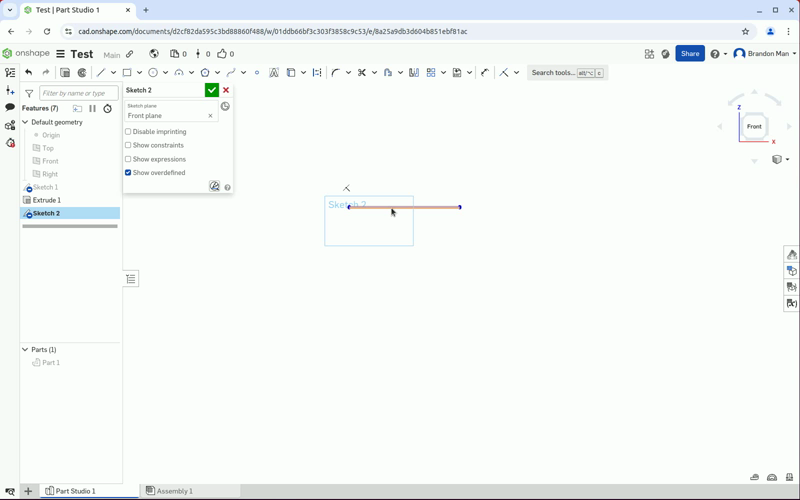
scroll(6)
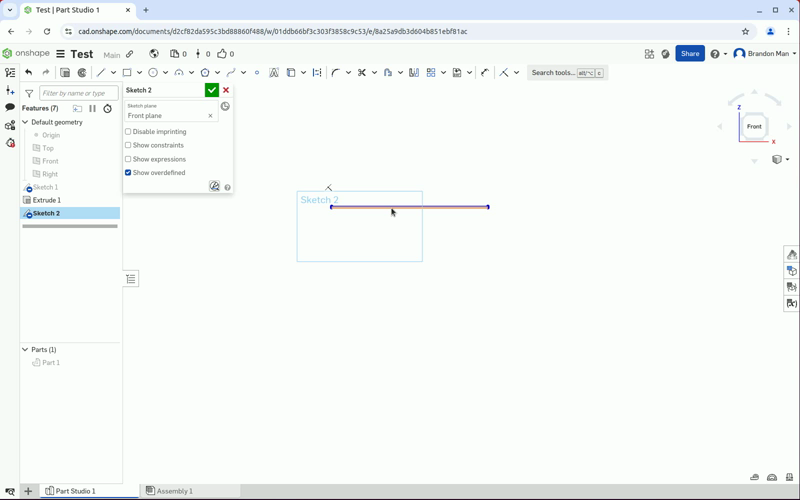
scroll(6)
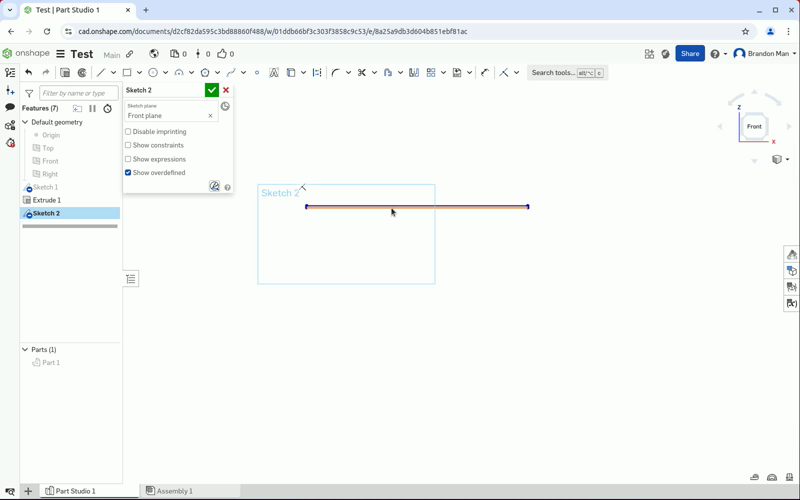
scroll(6)
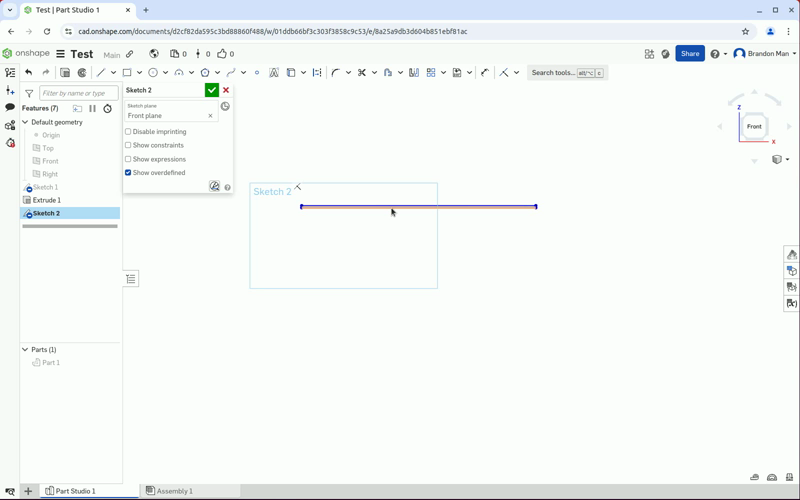
scroll(6)
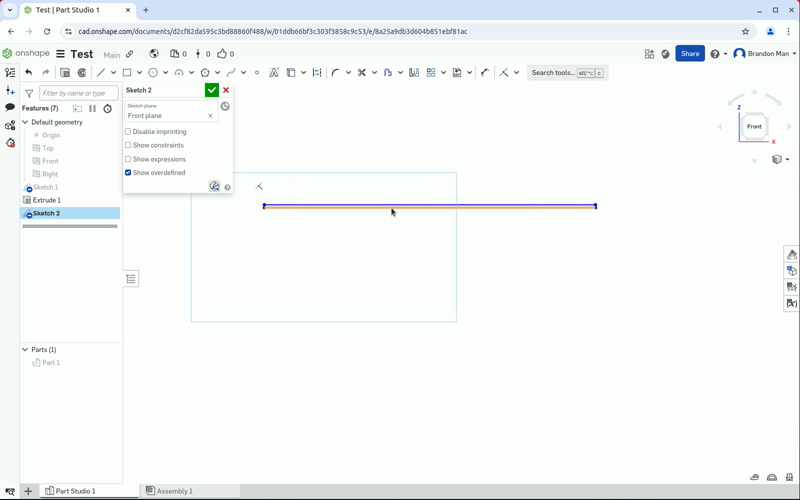
scroll(6)
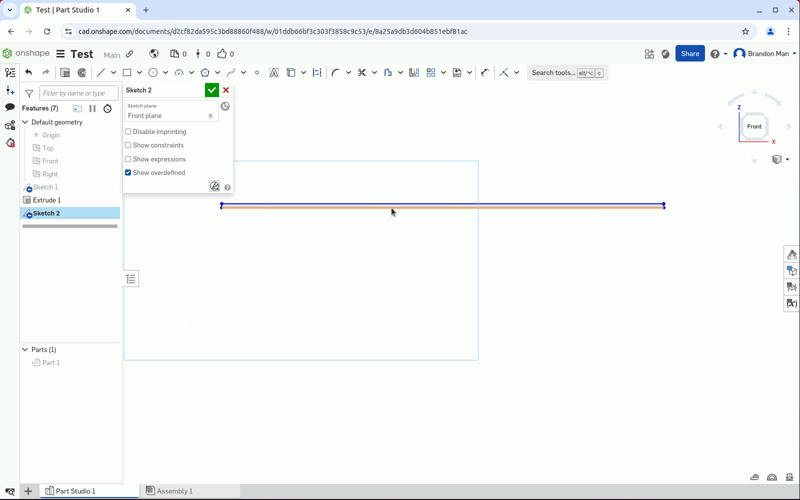
scroll(6)
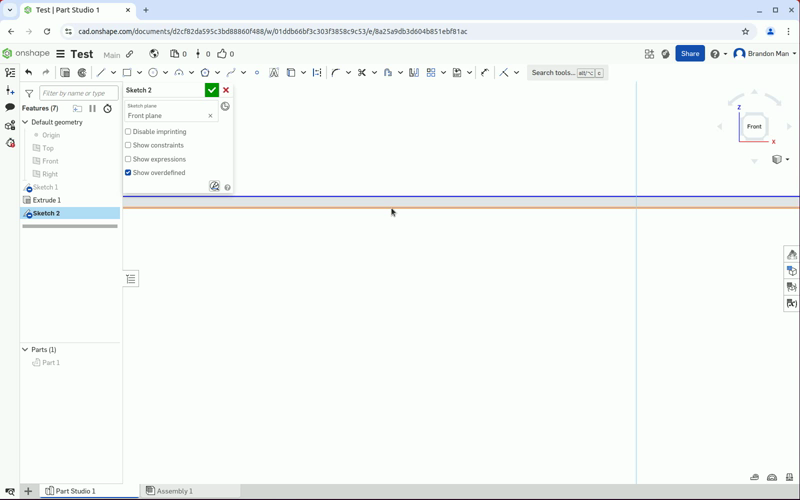
click(391, 207)
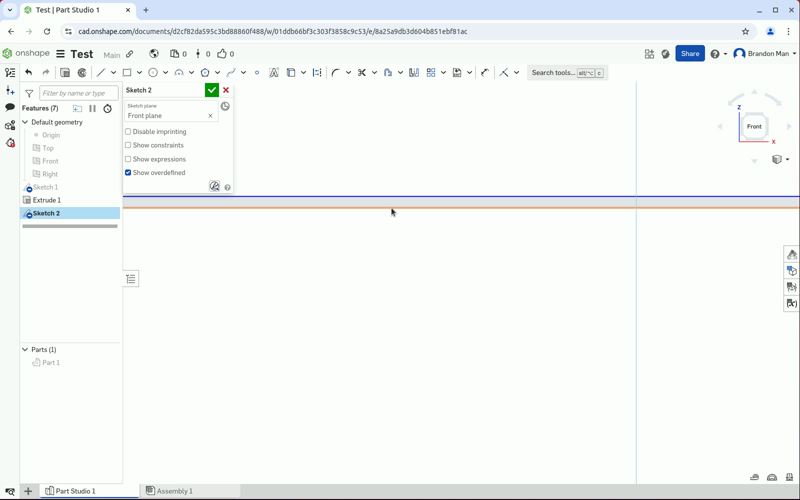
scroll(-6)
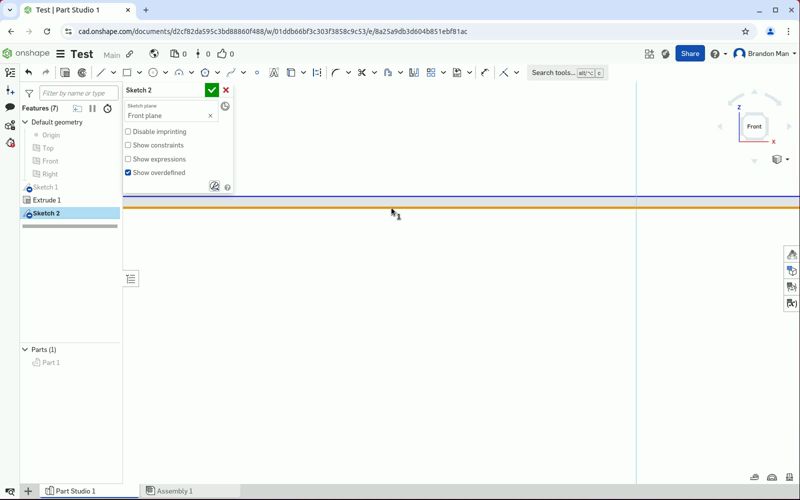
scroll(-6)
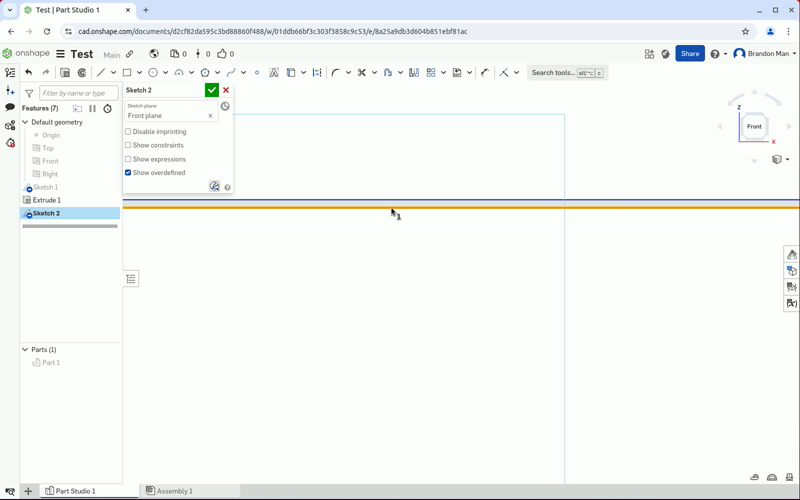
scroll(-6)
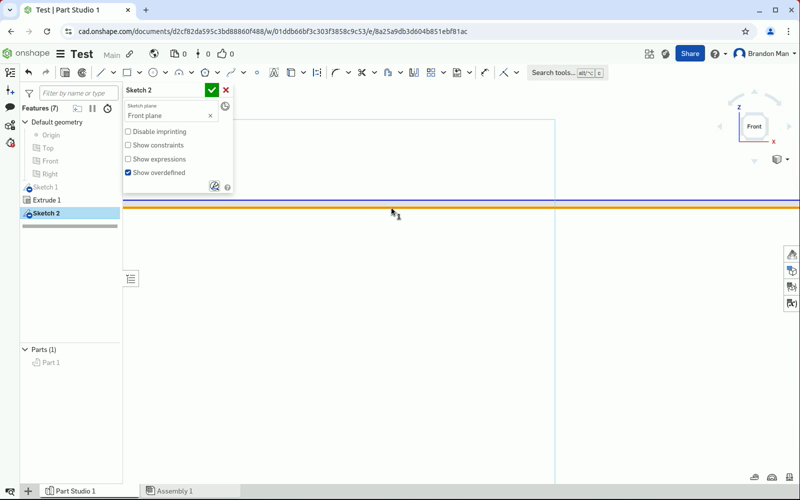
scroll(-6)
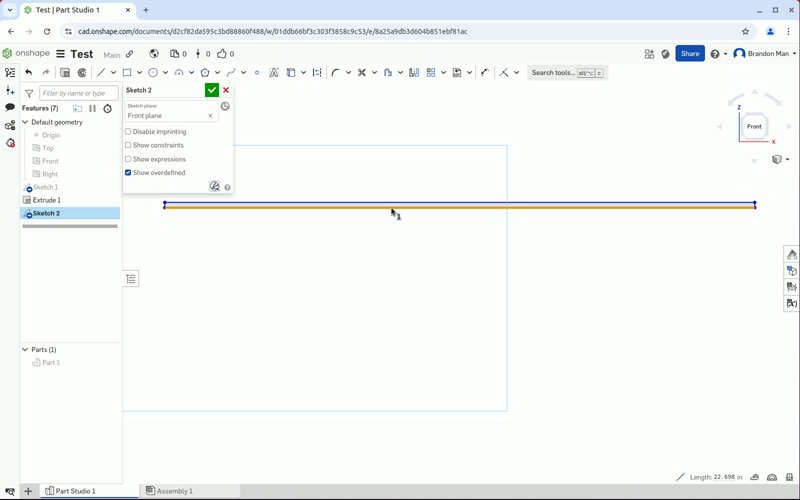
scroll(-6)
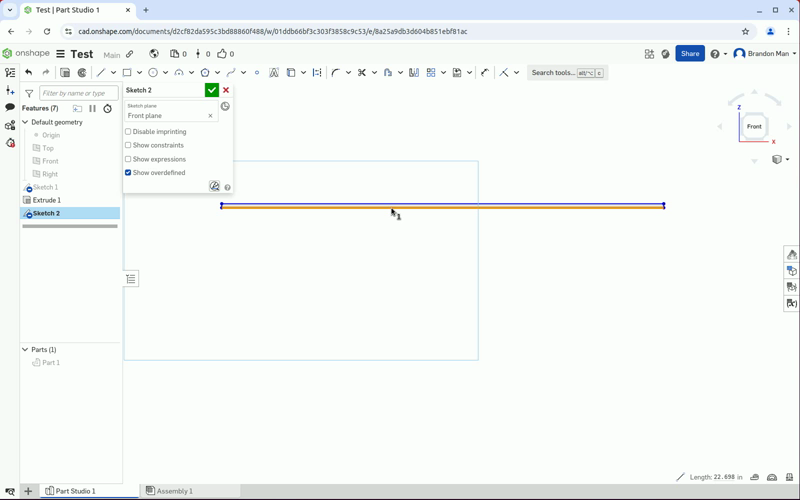
scroll(-6)
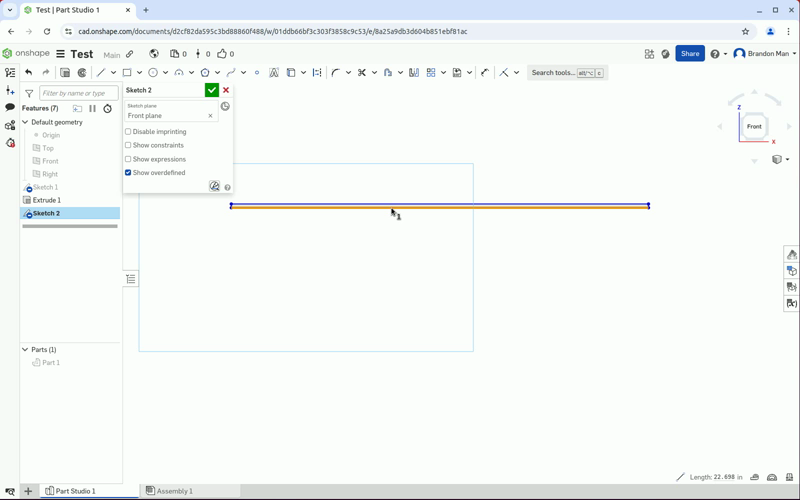
scroll(-6)
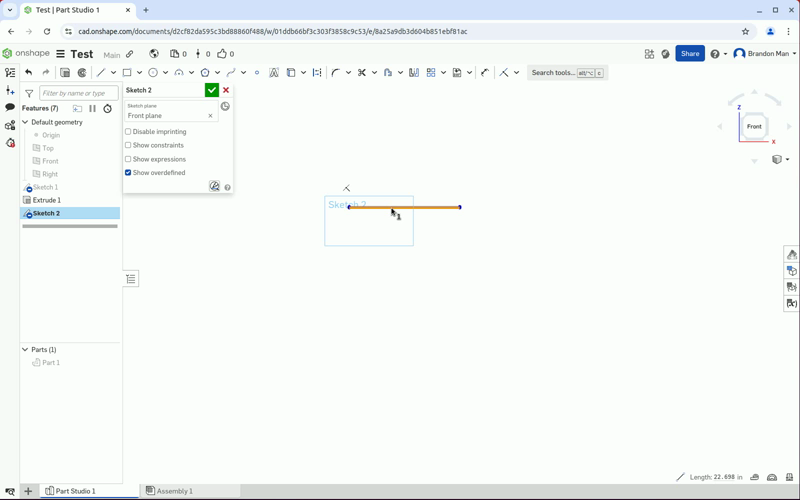
mouse_move(73, 352)
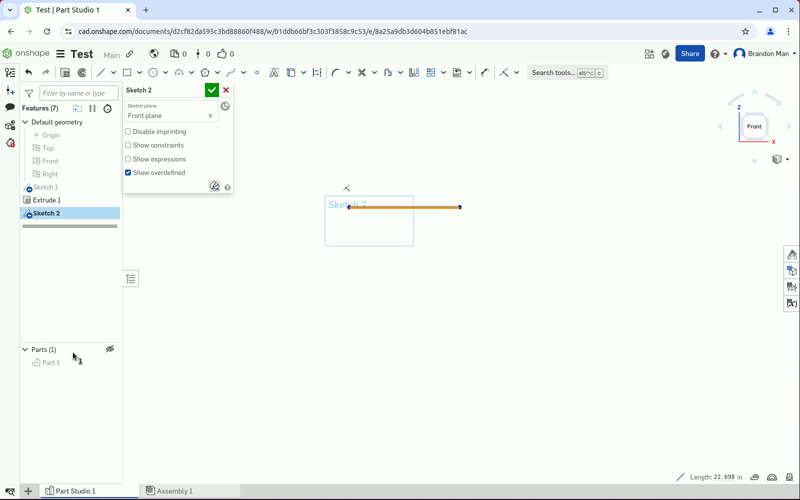
key(shift+y)
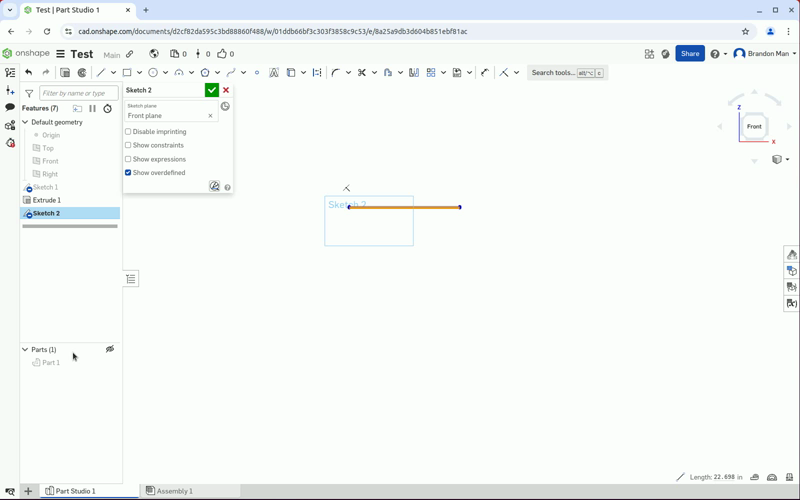
key(shift+e)
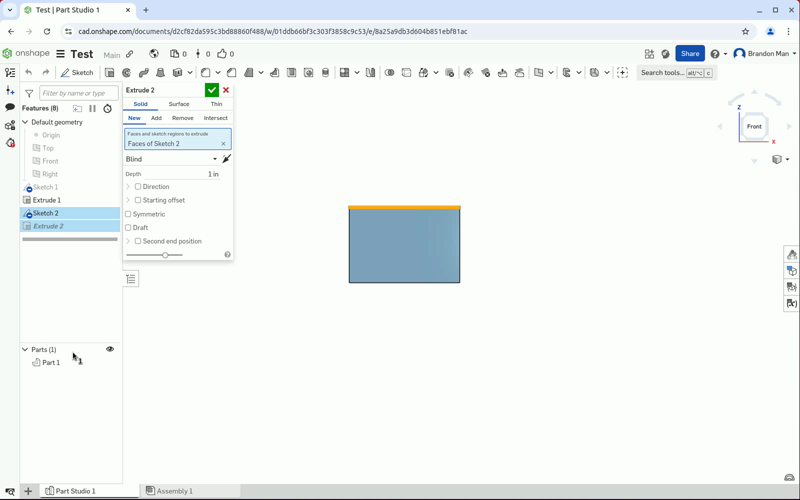
mouse_move(143, 106)
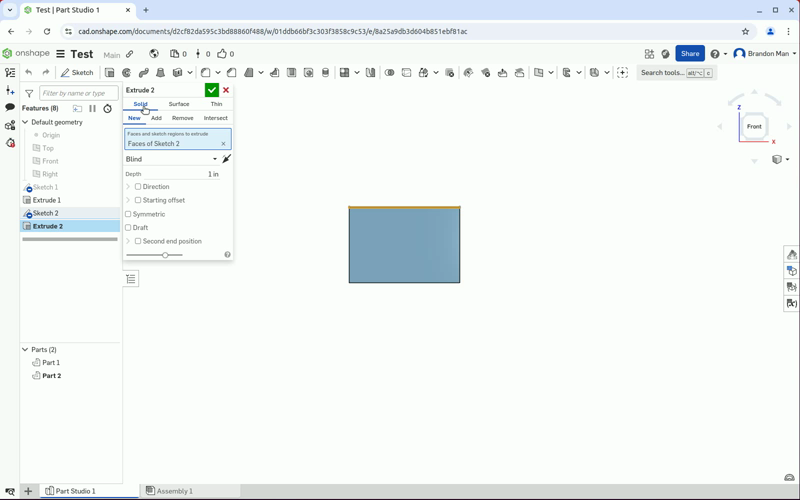
click(143, 106)
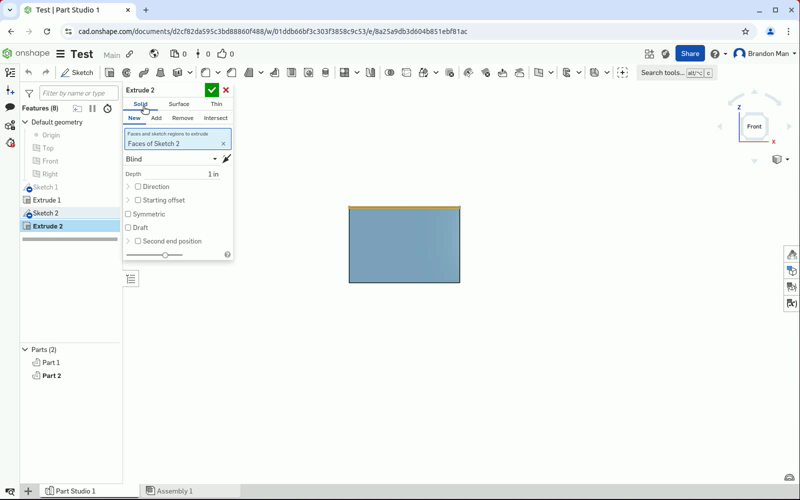
mouse_move(137, 120)
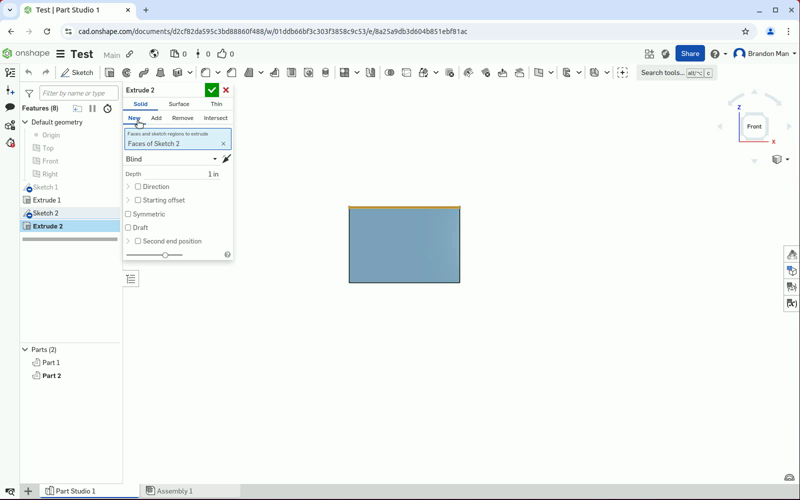
click(137, 120)
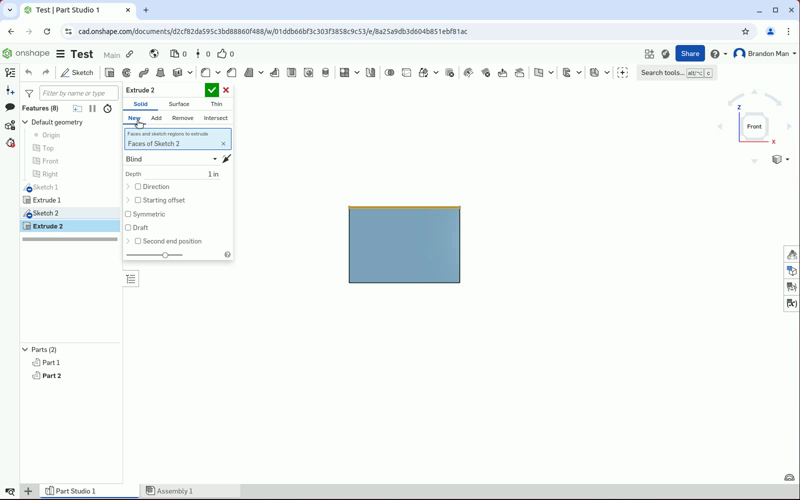
key(tab, 4)
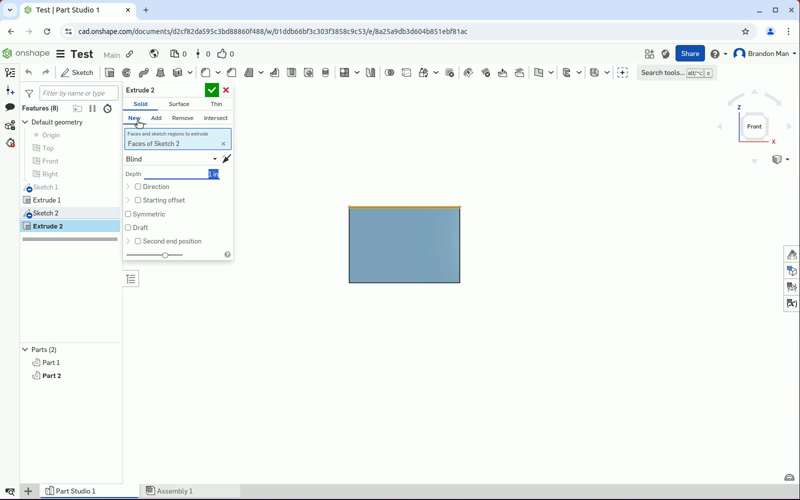
text(-0.241)
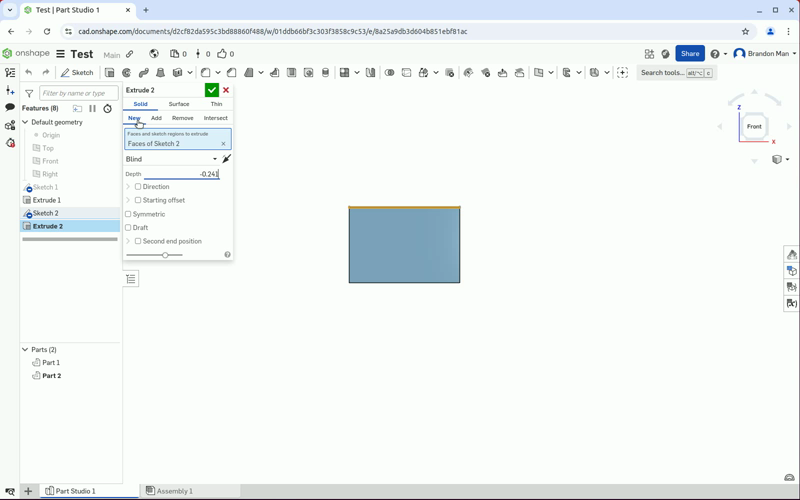
key(enter)
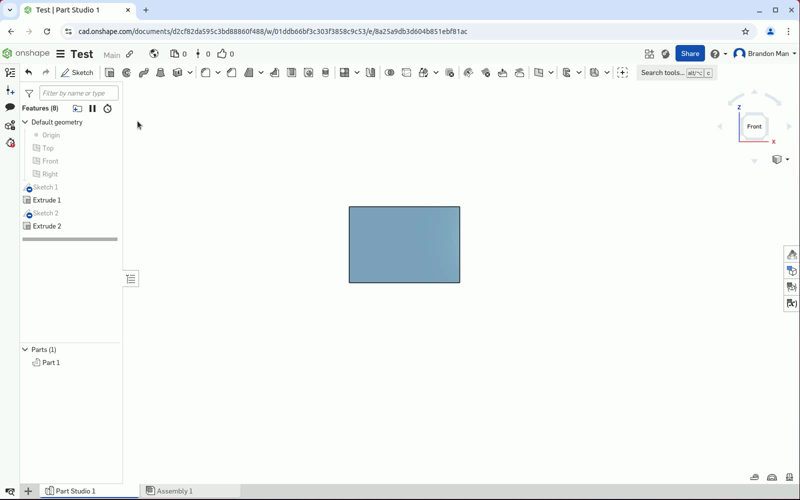
key(shift+h)
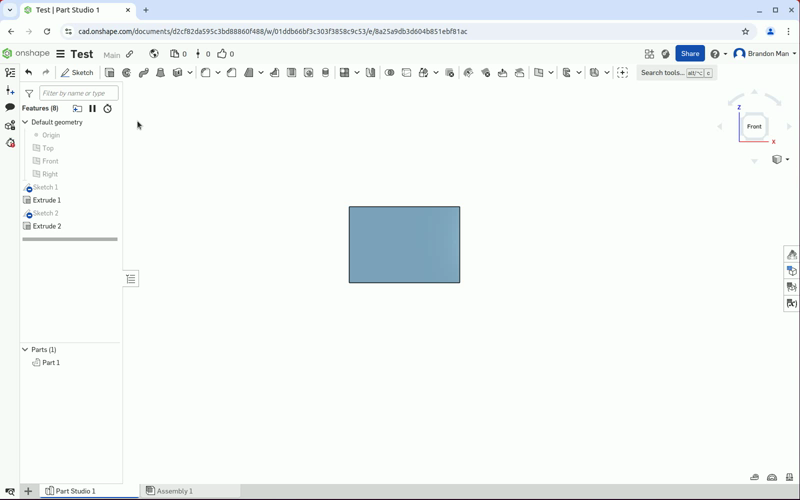
key(shift+h)
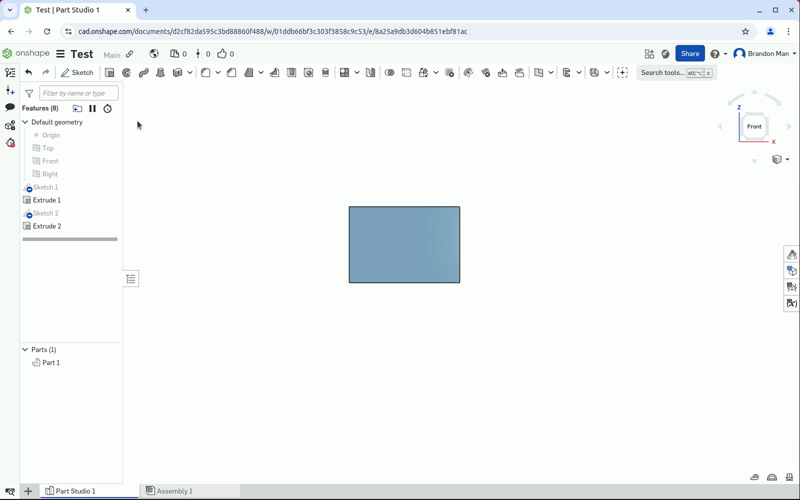
mouse_move(73, 189)
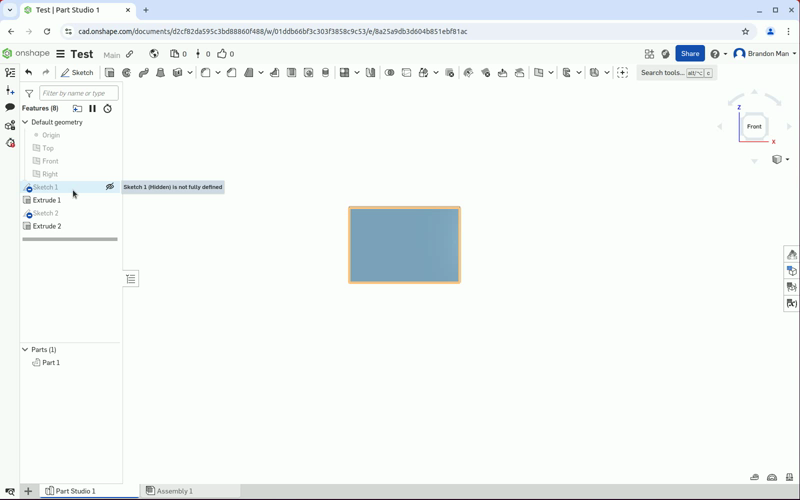
click(73, 189)
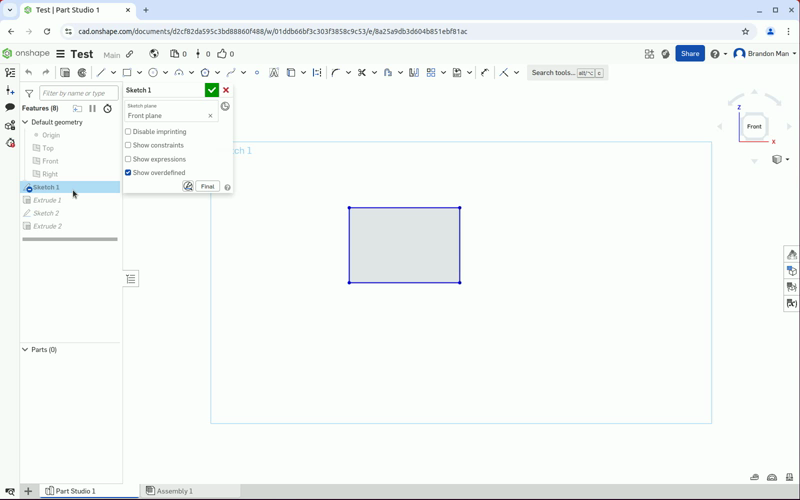
mouse_move(229, 92)
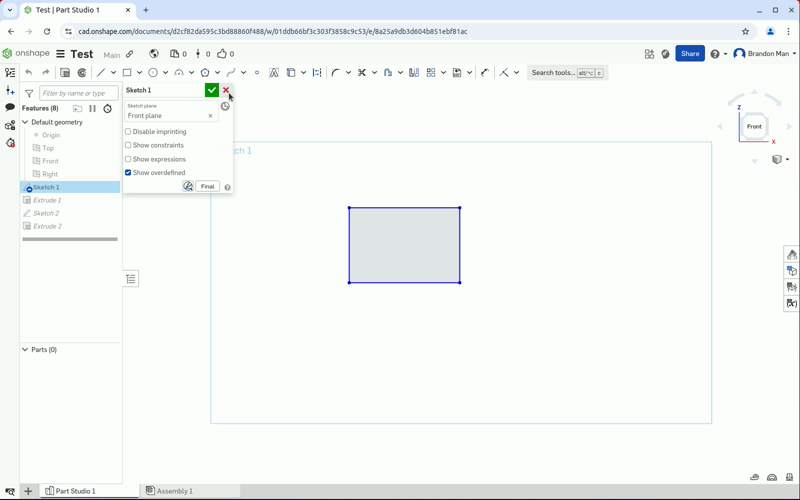
click(229, 92)
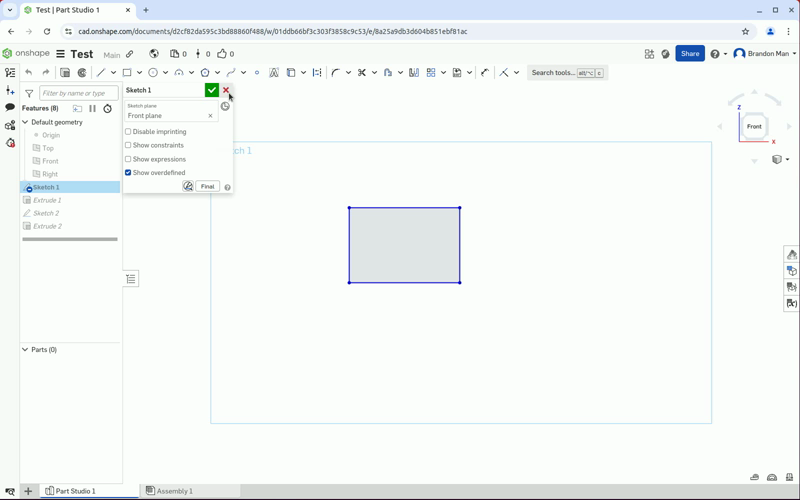
key(shift+s)
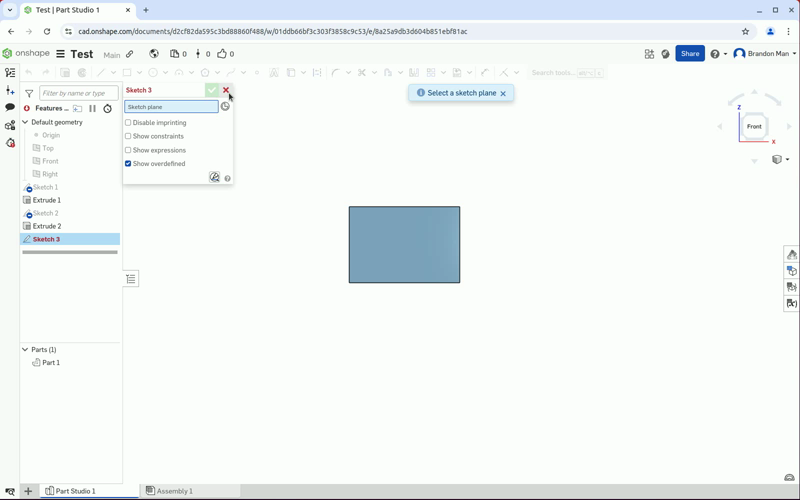
mouse_move(73, 163)
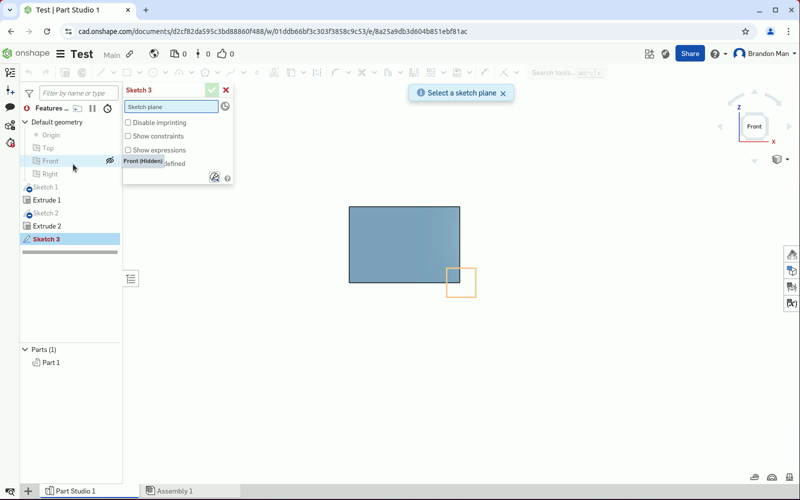
click(73, 163)
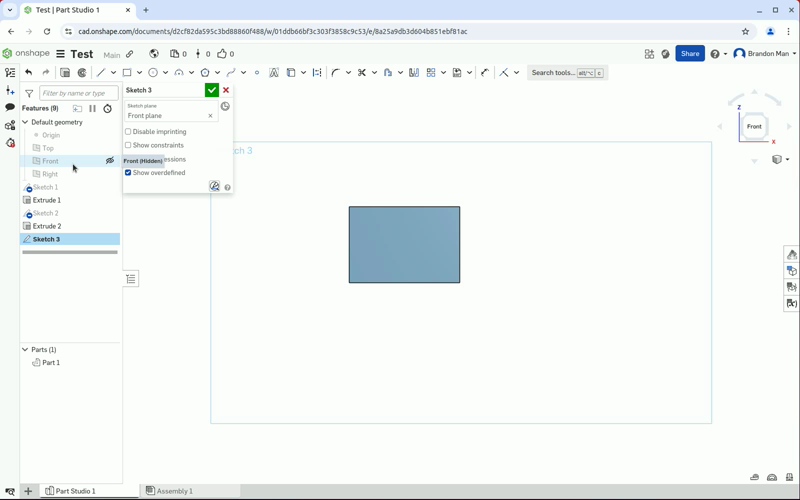
mouse_move(73, 352)
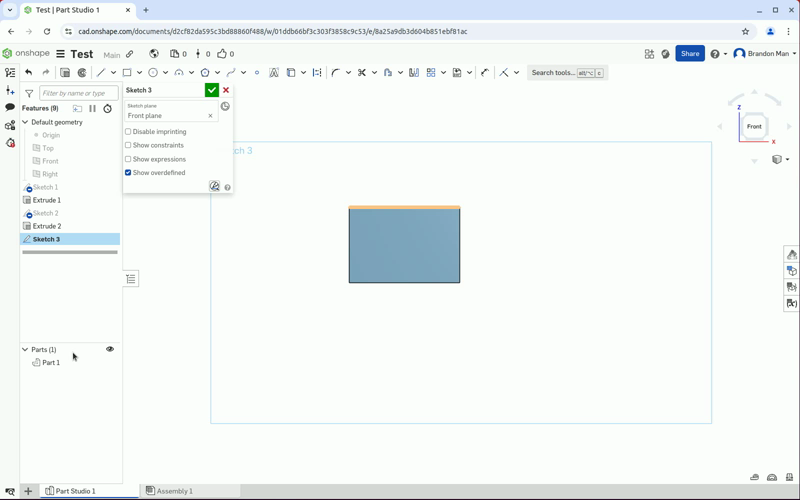
key(y)
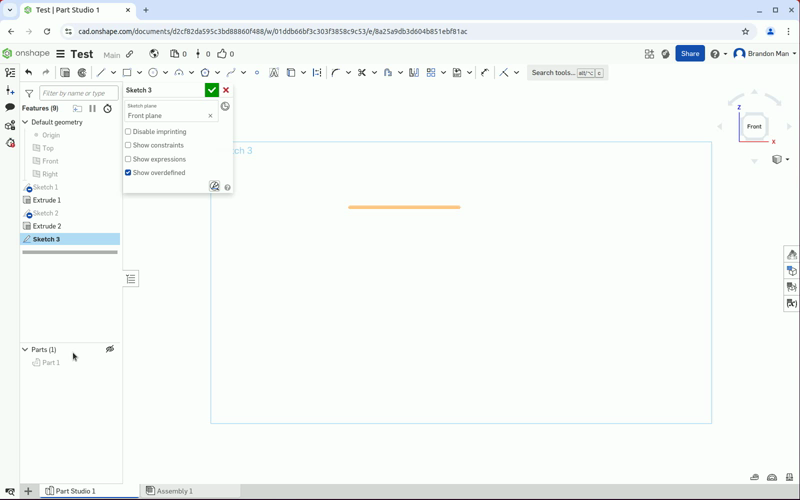
key(l)
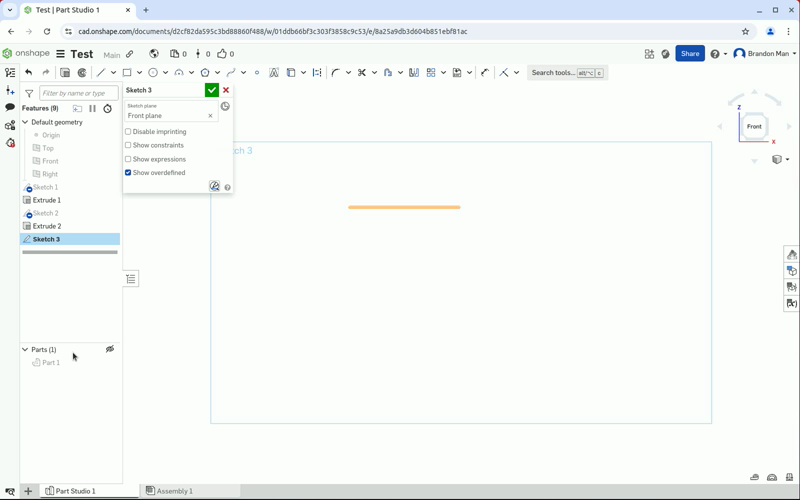
key_down(shift)
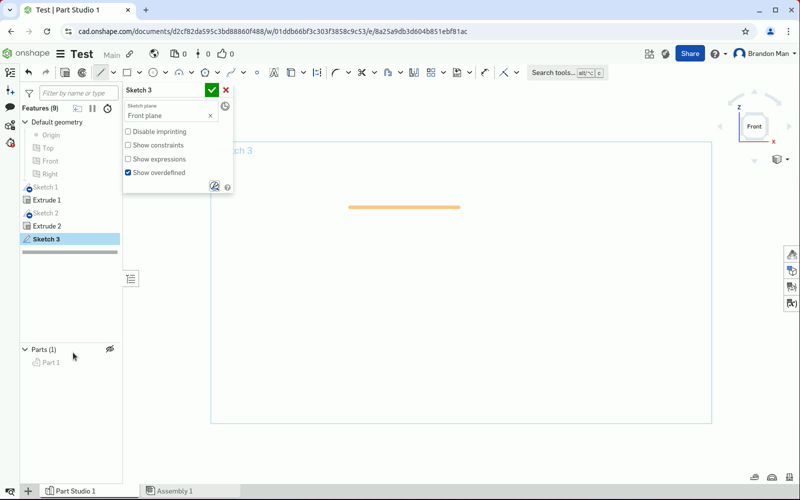
mouse_move(459, 282)
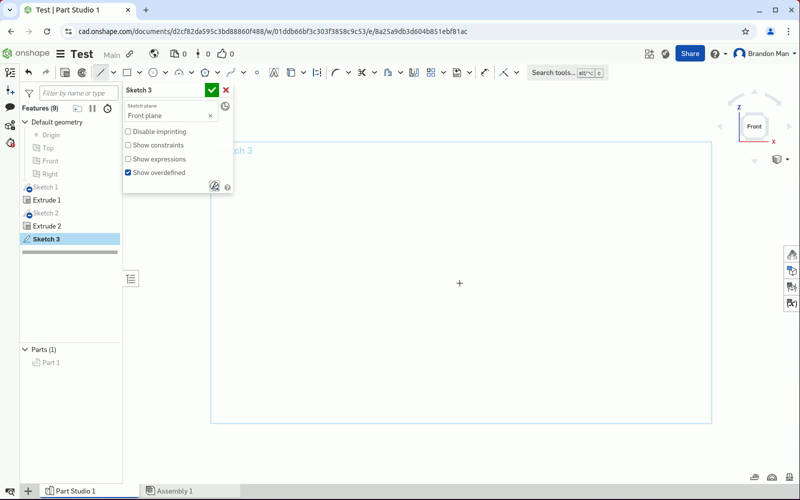
click(459, 282)
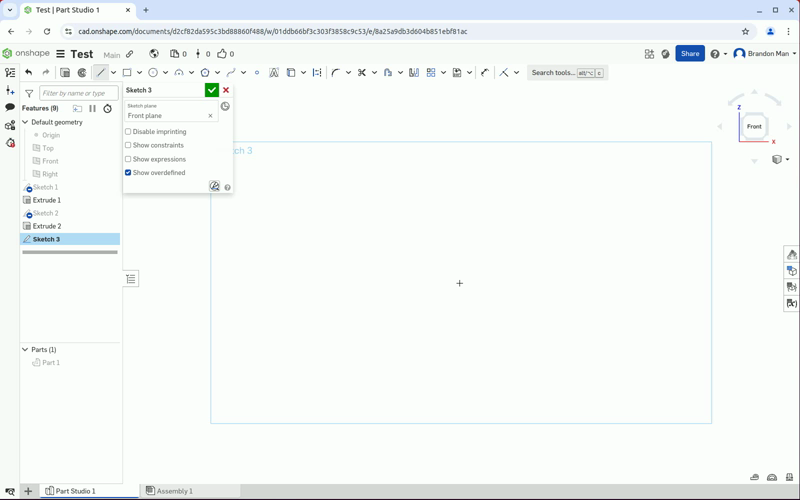
key_up(shift)
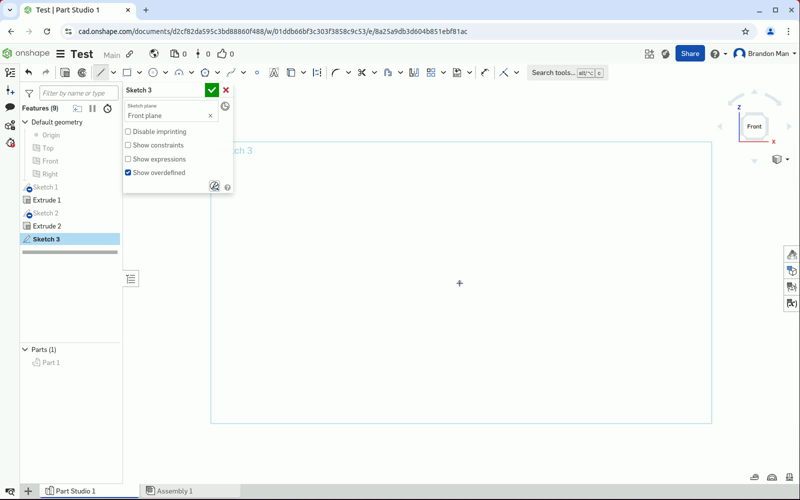
key_down(shift)
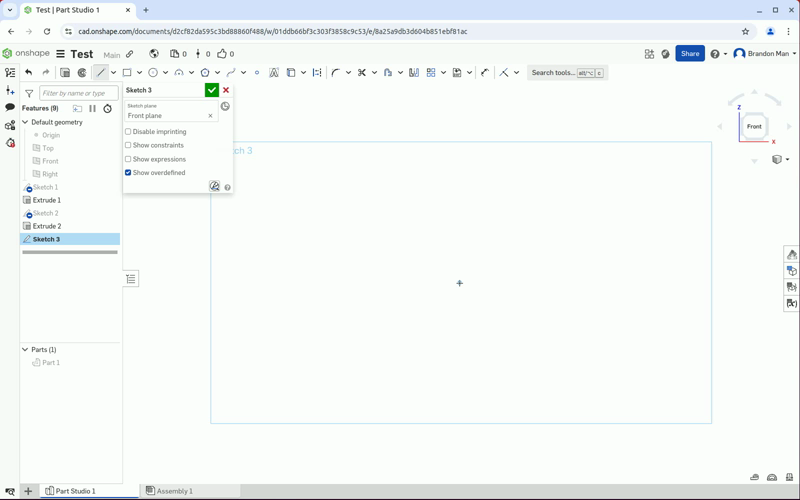
mouse_move(489, 282)
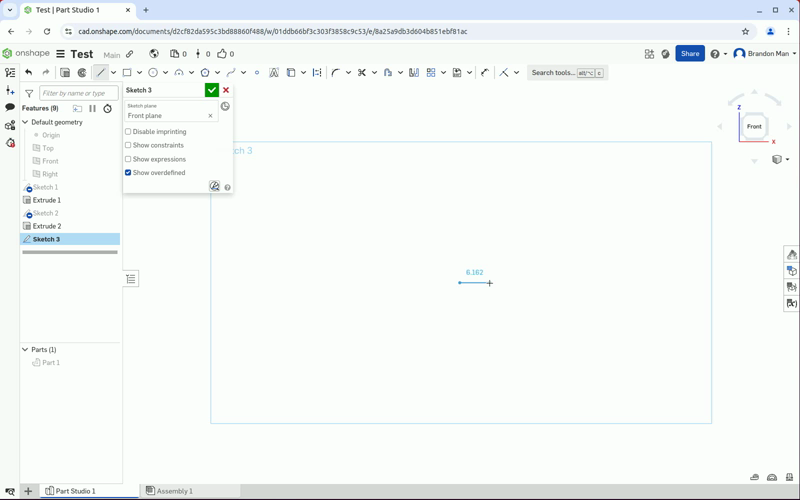
mouse_move(461, 282)
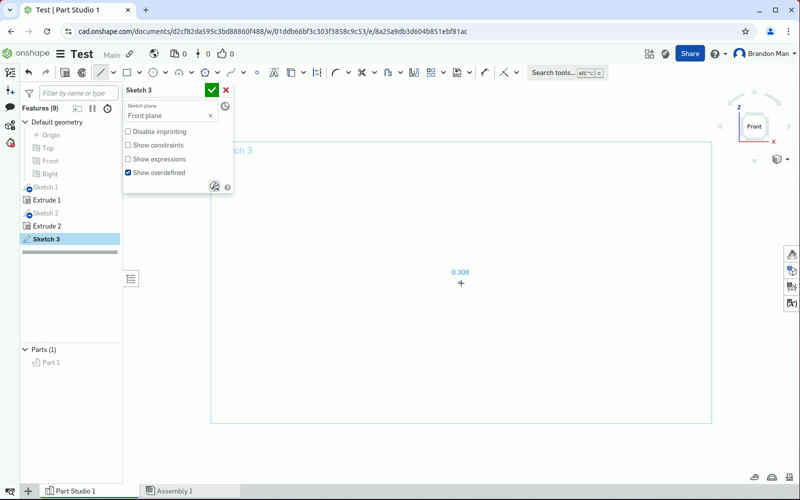
scroll(6)
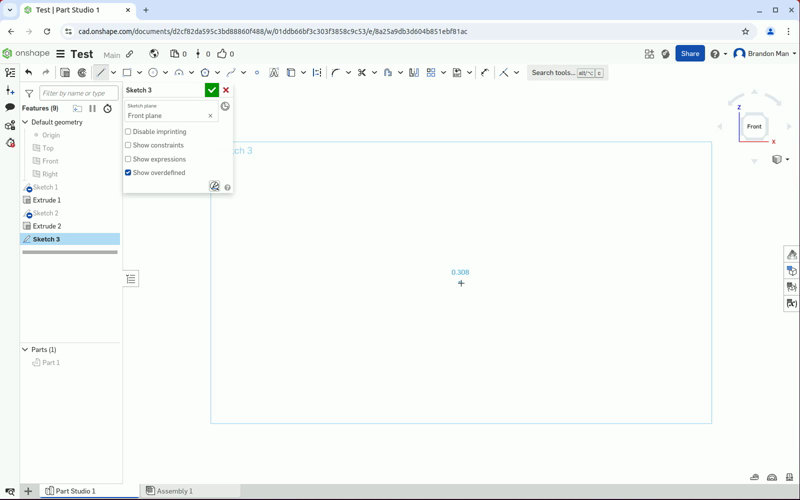
scroll(6)
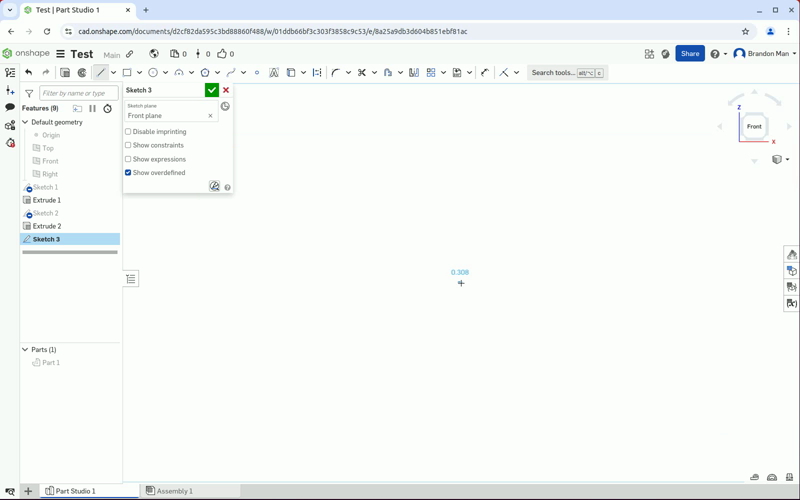
scroll(6)
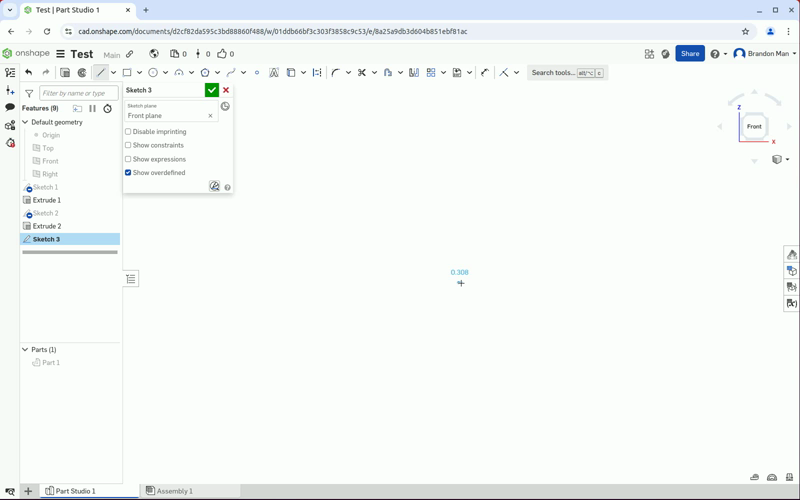
scroll(6)
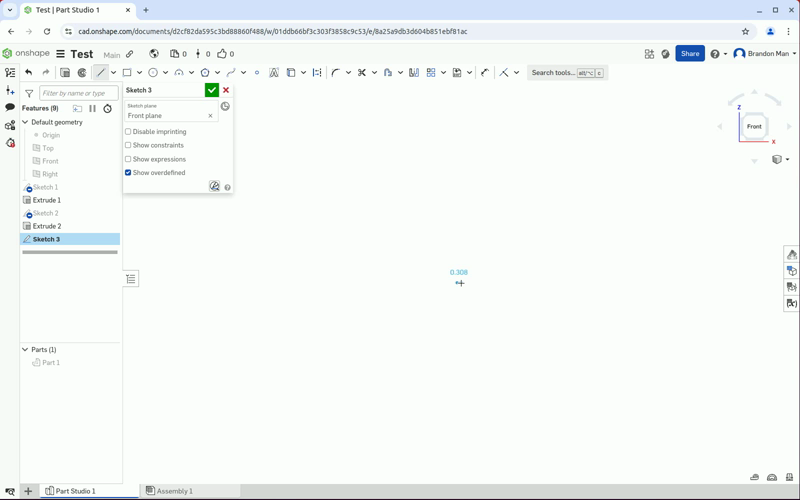
scroll(6)
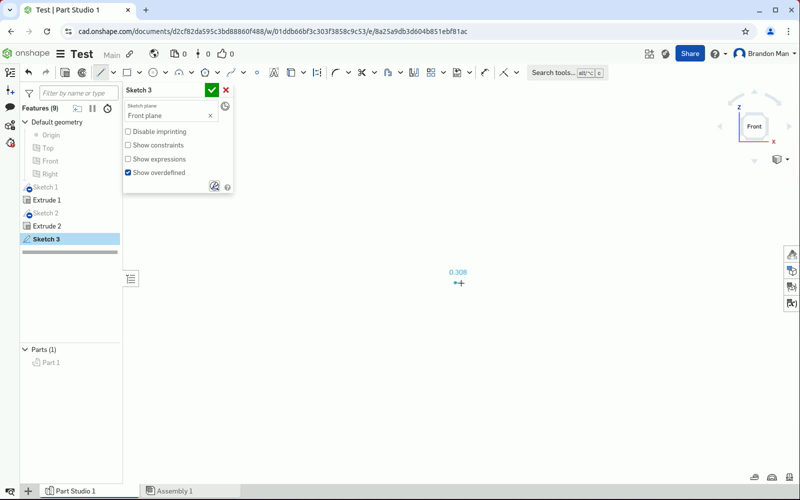
scroll(6)
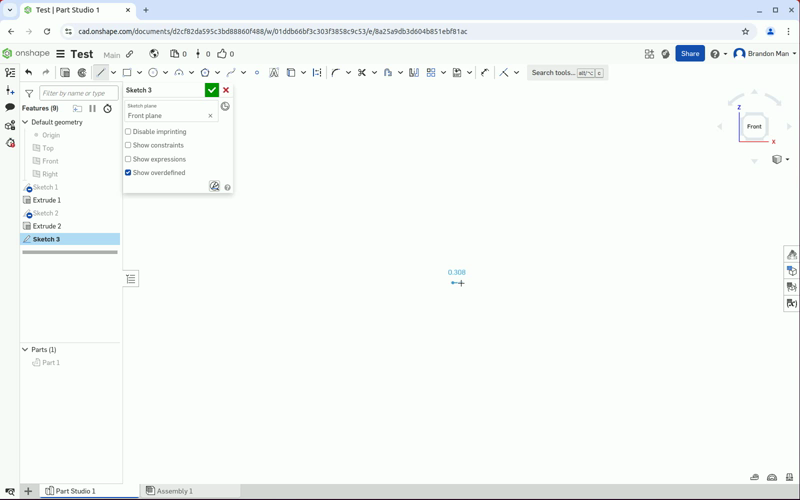
scroll(6)
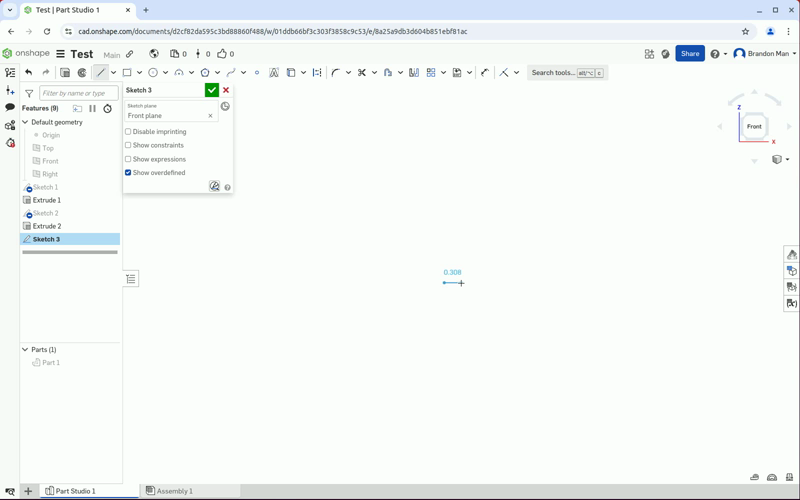
click(461, 282)
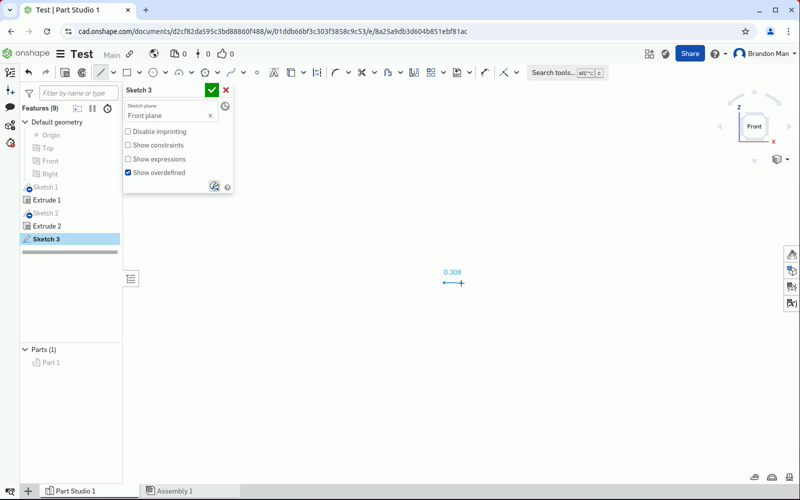
scroll(-6)
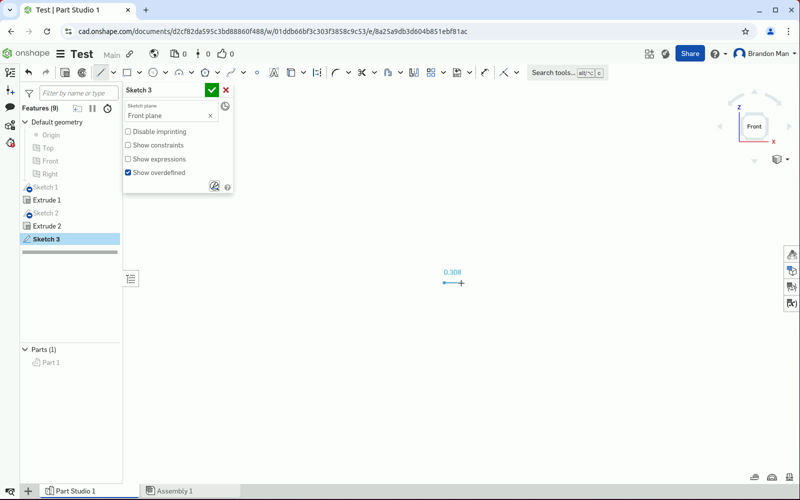
scroll(-6)
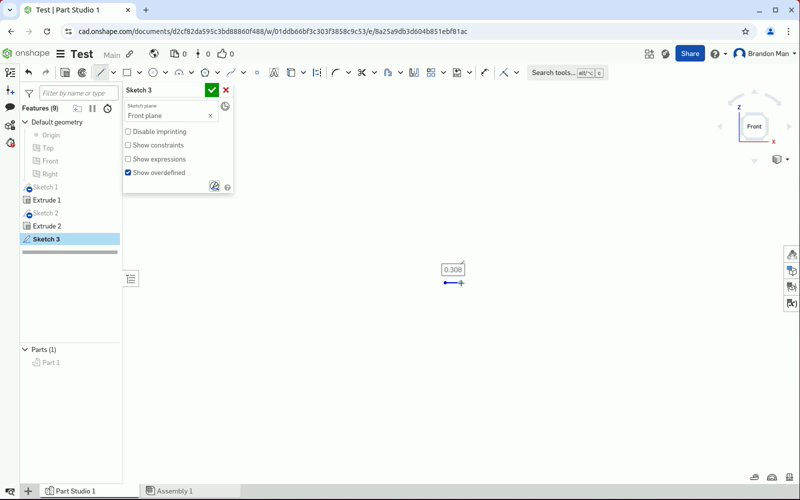
scroll(-6)
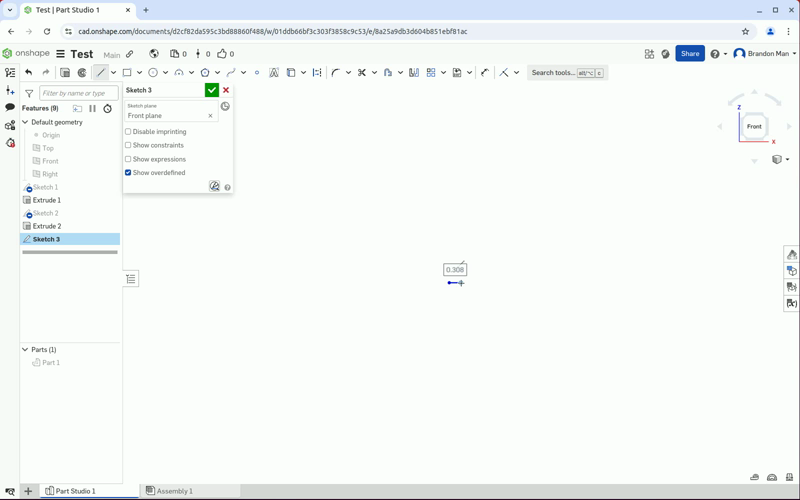
scroll(-6)
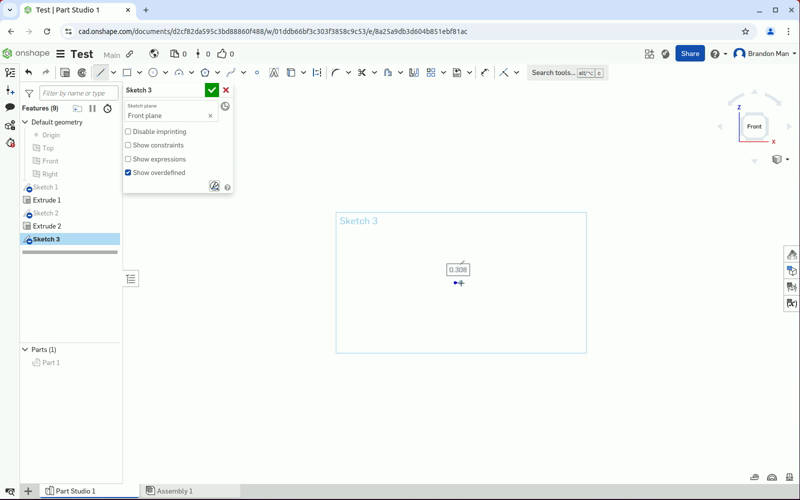
scroll(-6)
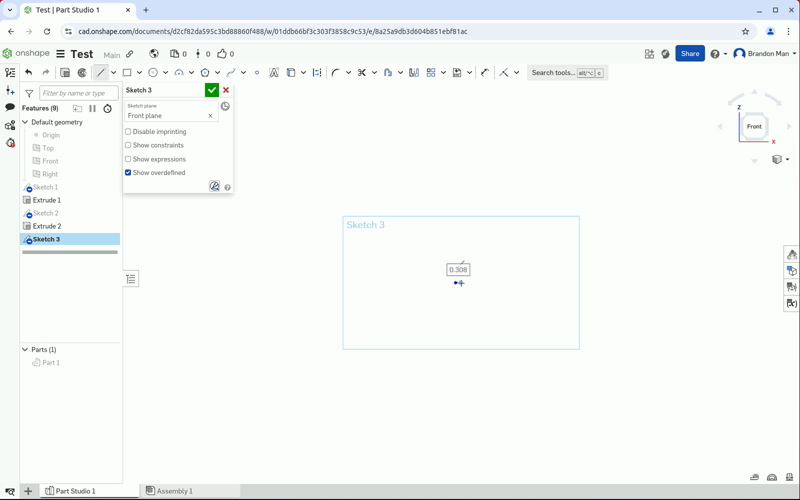
scroll(-6)
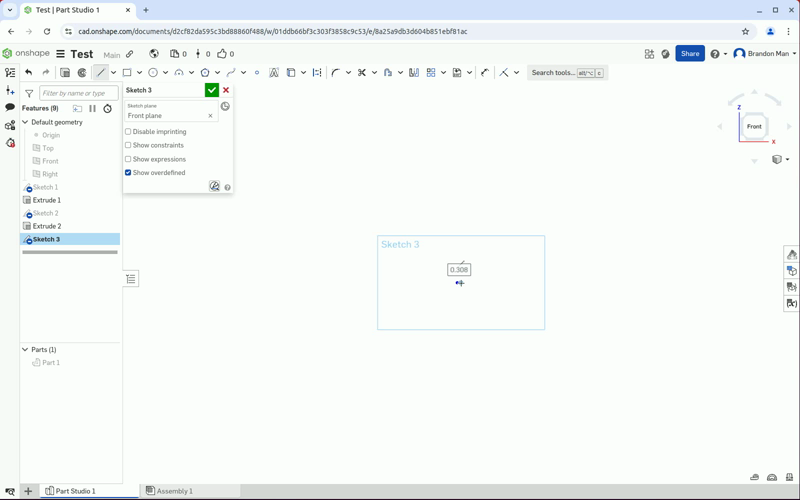
scroll(-6)
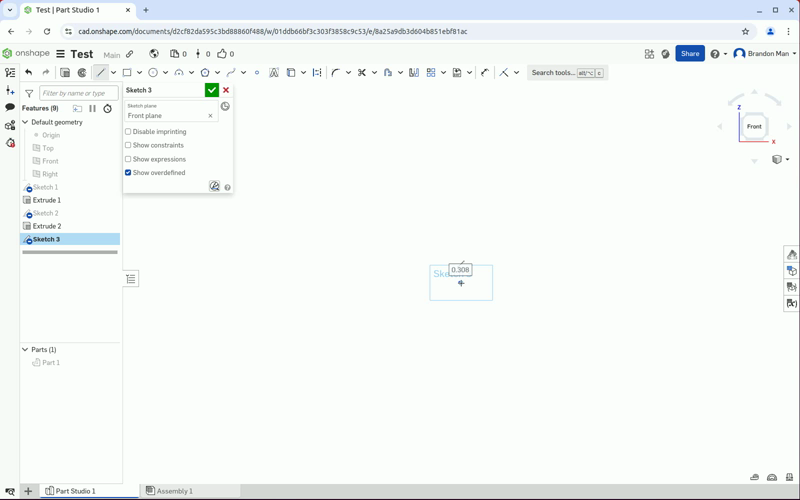
key_up(shift)
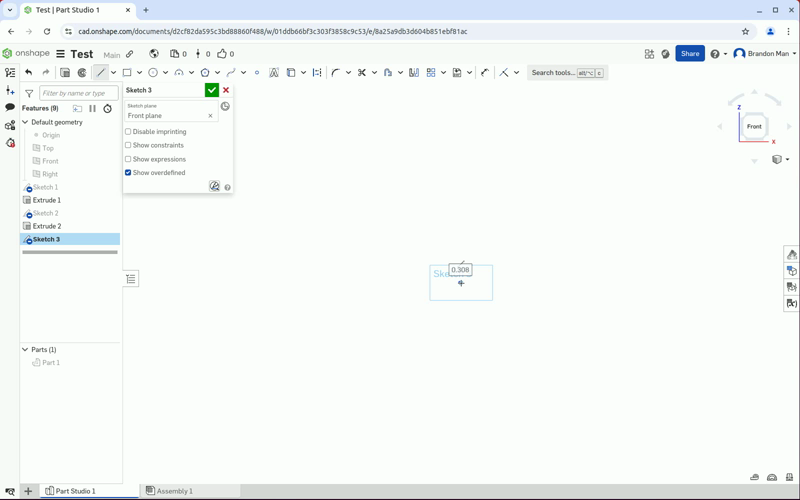
key_down(shift)
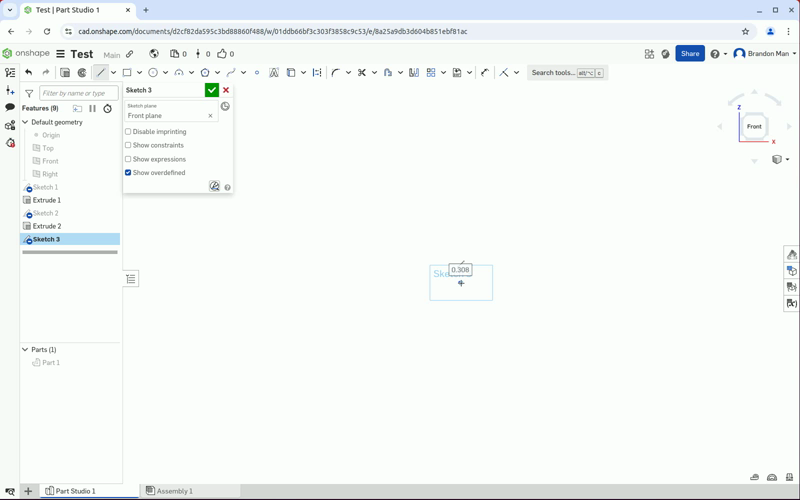
mouse_move(461, 206)
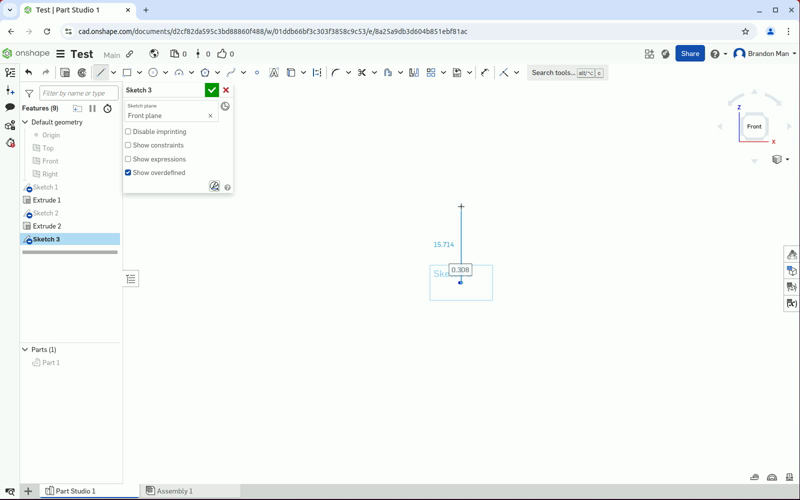
click(461, 206)
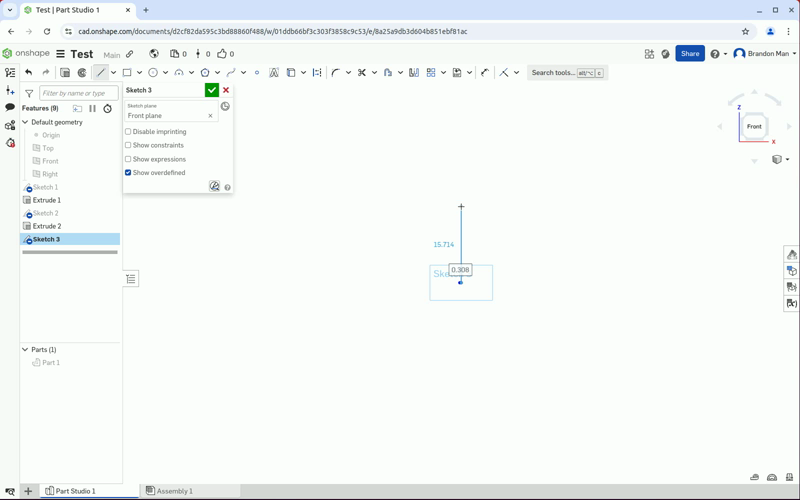
key_up(shift)
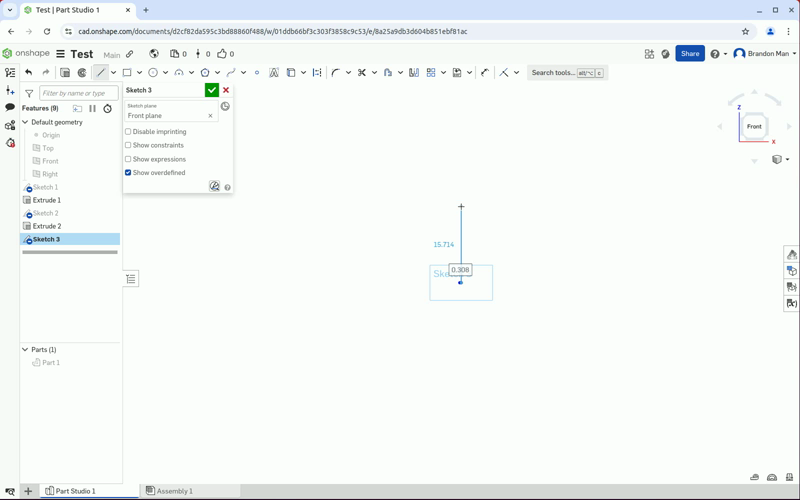
key_down(shift)
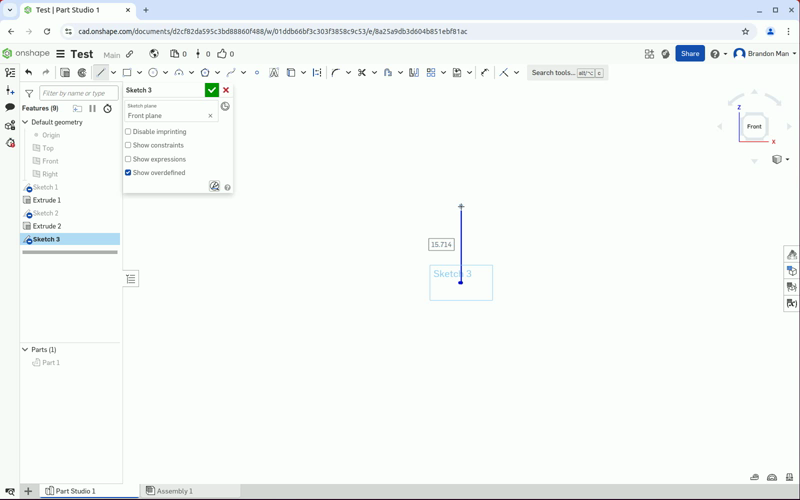
mouse_move(491, 206)
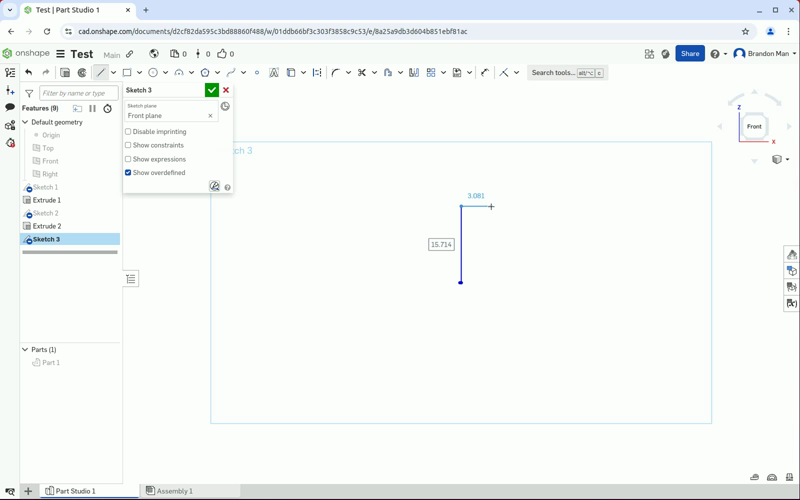
mouse_move(459, 206)
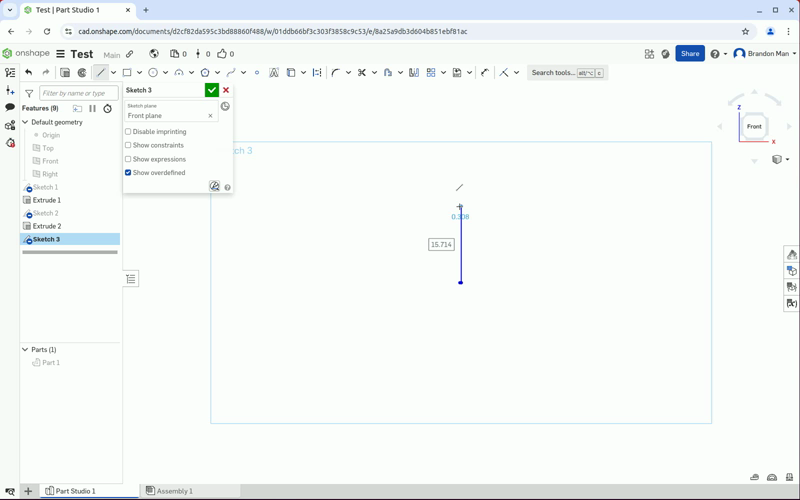
scroll(6)
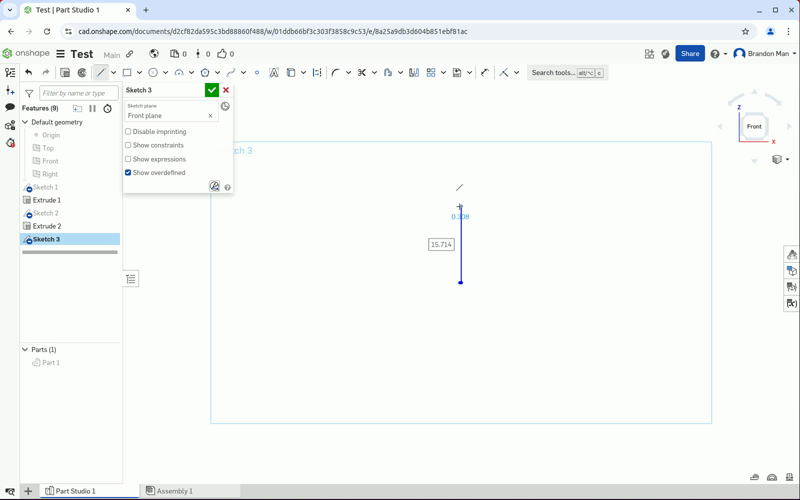
scroll(6)
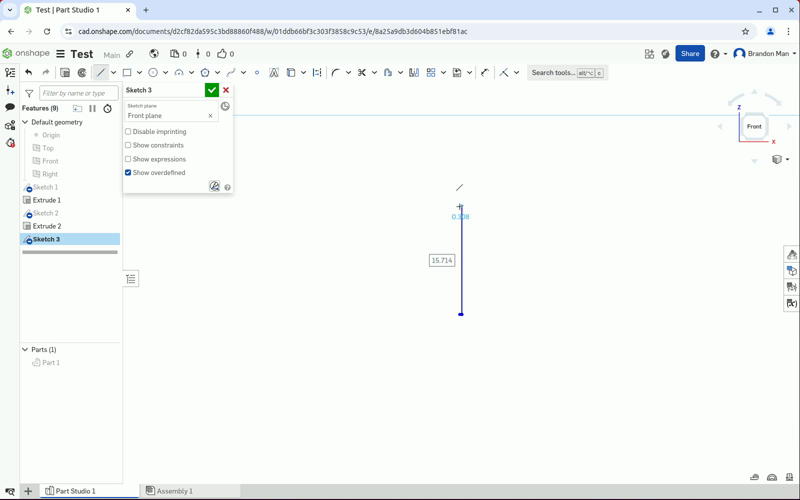
scroll(6)
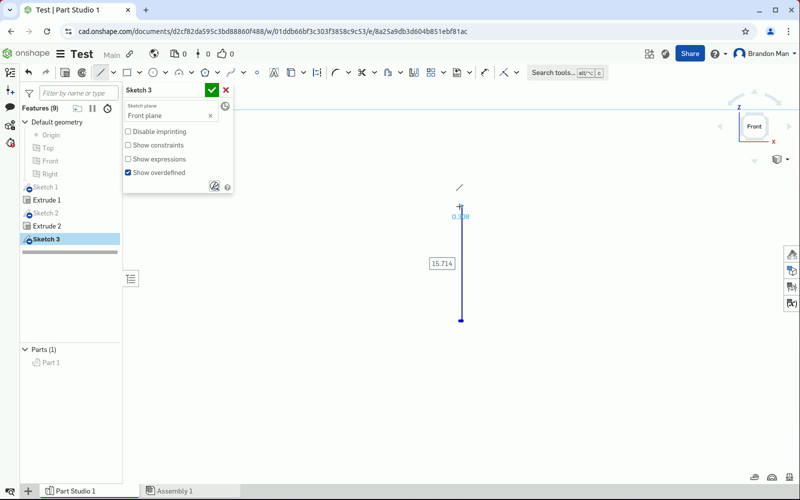
scroll(6)
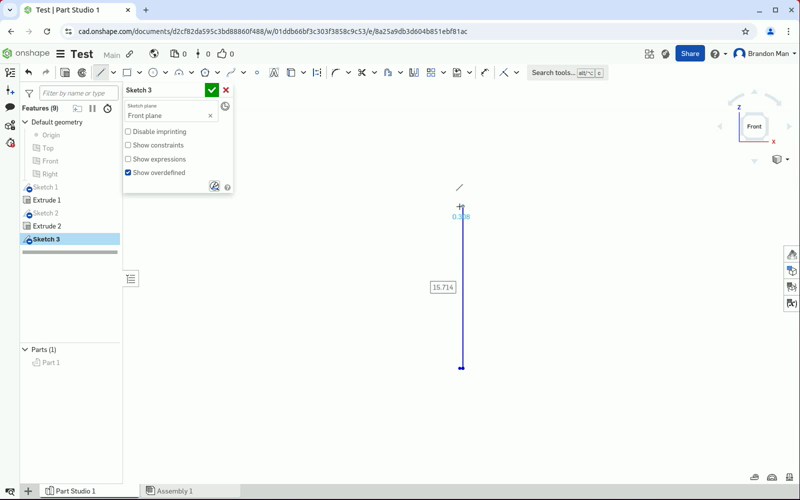
scroll(6)
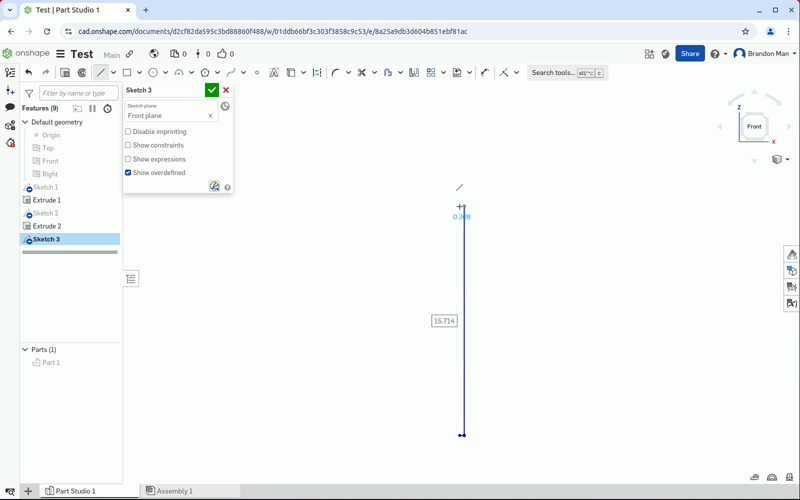
scroll(6)
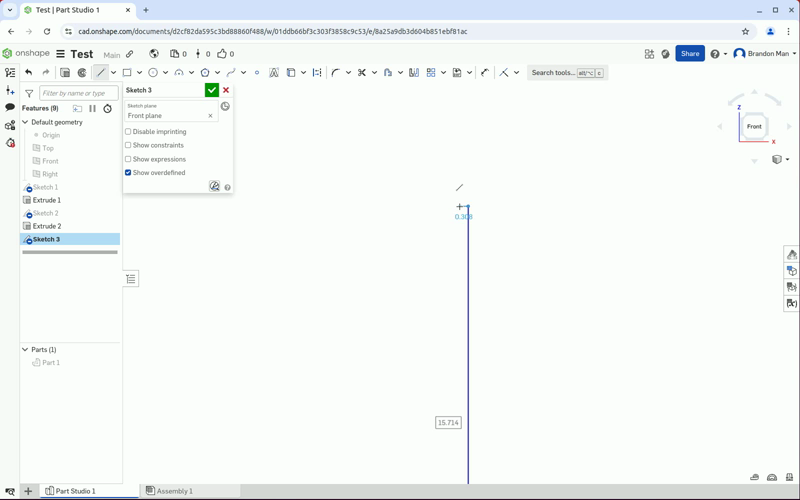
scroll(6)
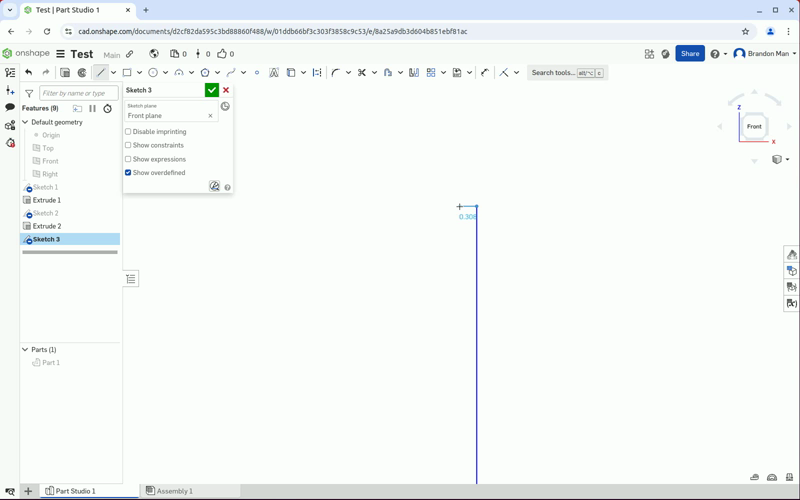
click(459, 206)
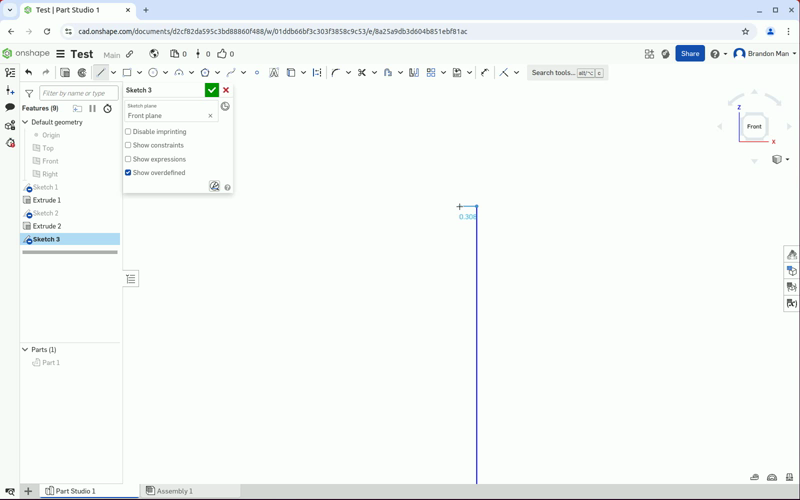
scroll(-6)
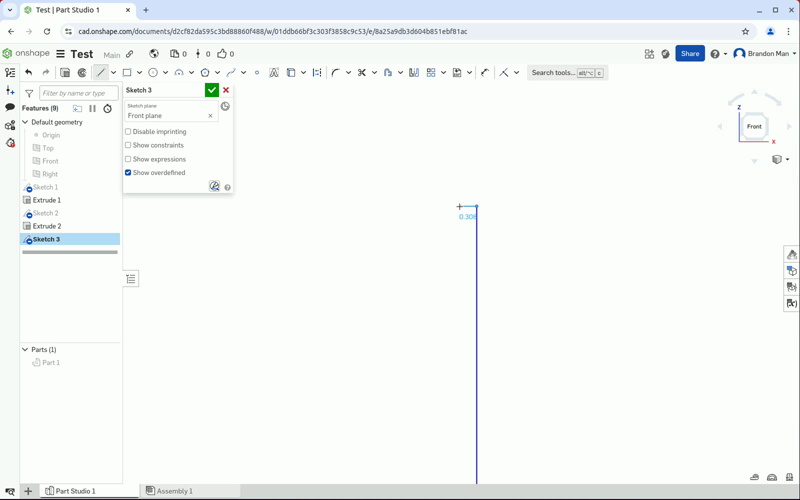
scroll(-6)
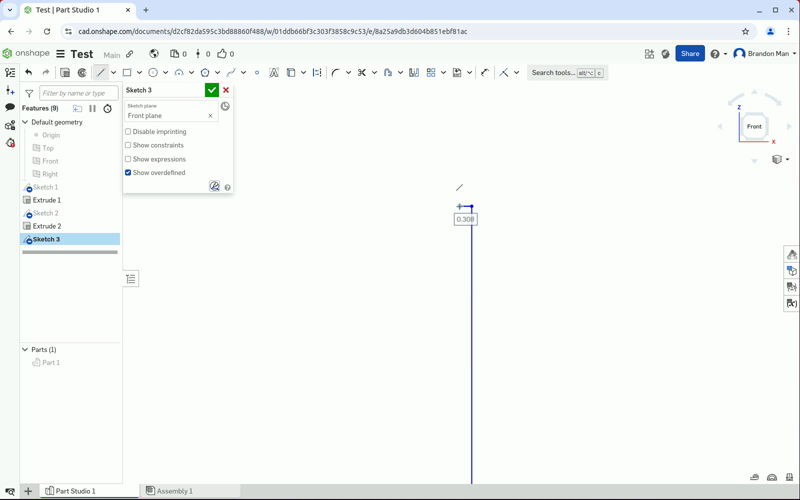
scroll(-6)
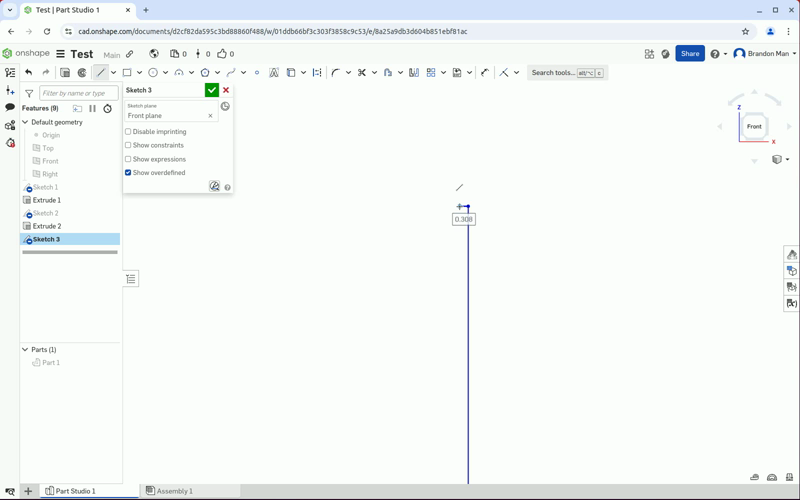
scroll(-6)
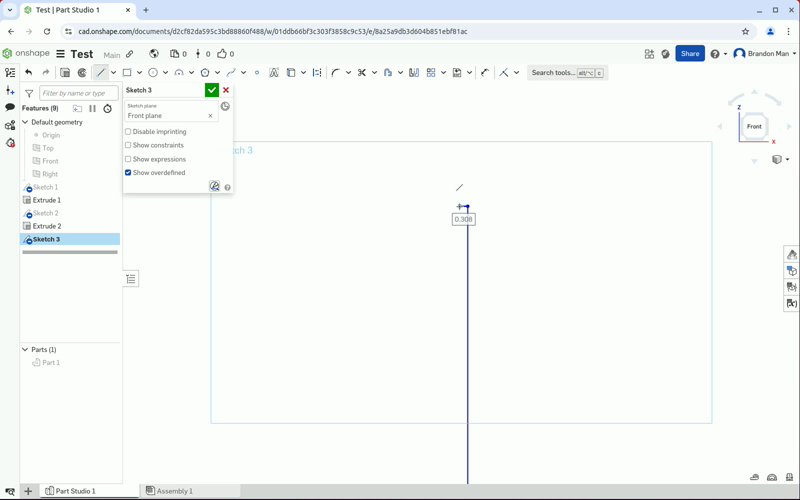
scroll(-6)
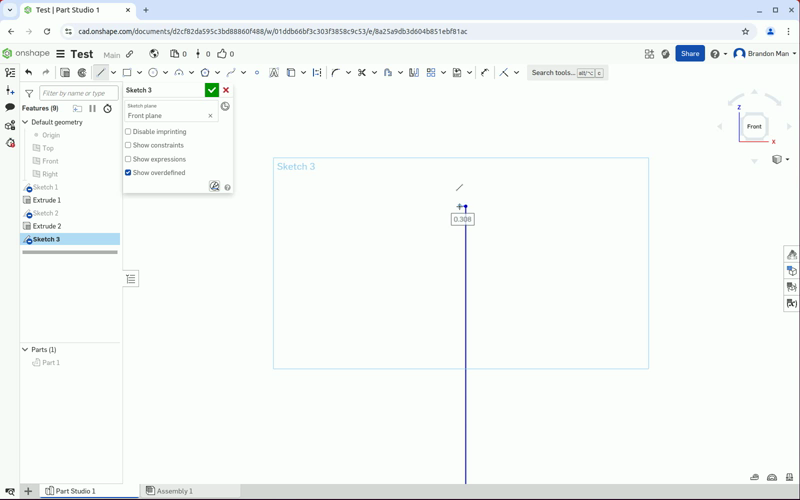
scroll(-6)
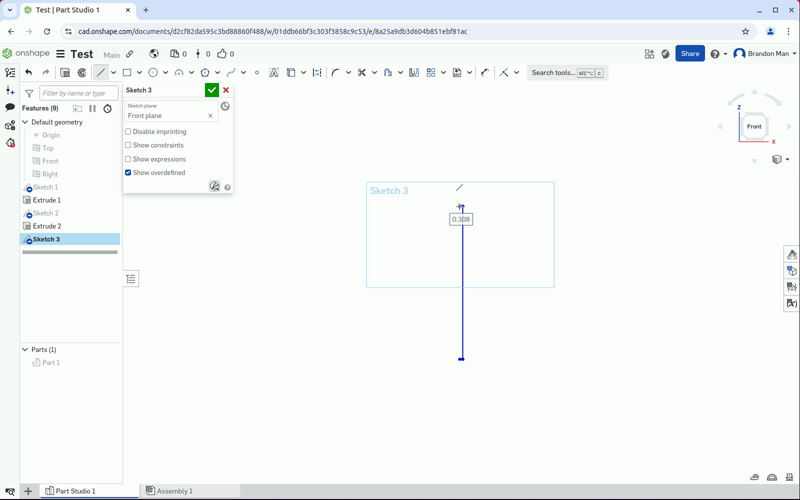
scroll(-6)
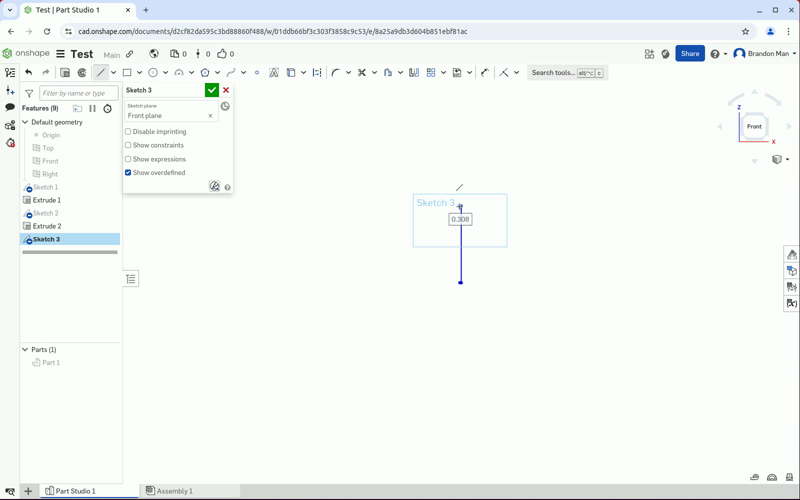
key_up(shift)
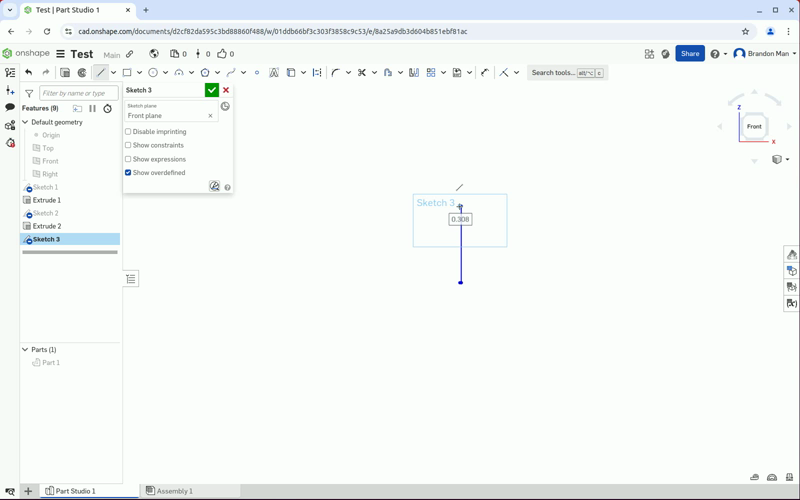
key_down(shift)
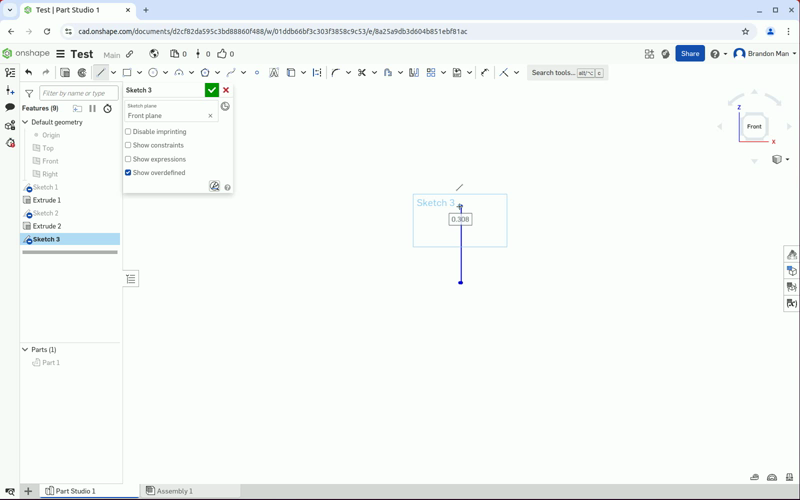
mouse_move(489, 206)
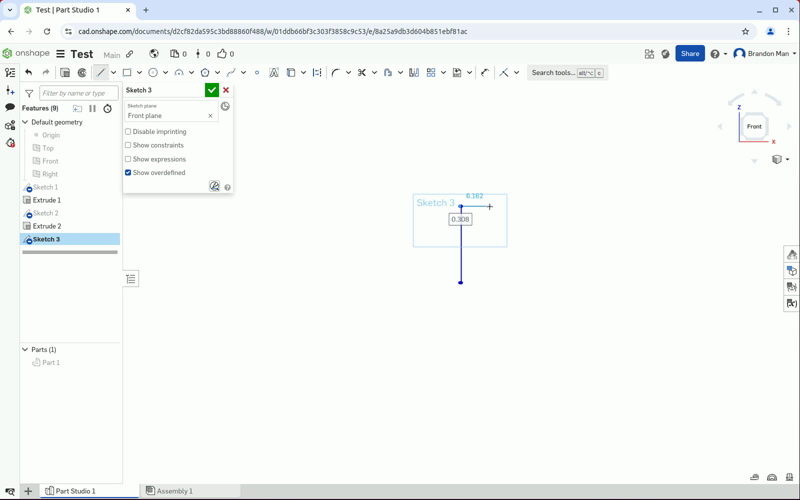
mouse_move(459, 207)
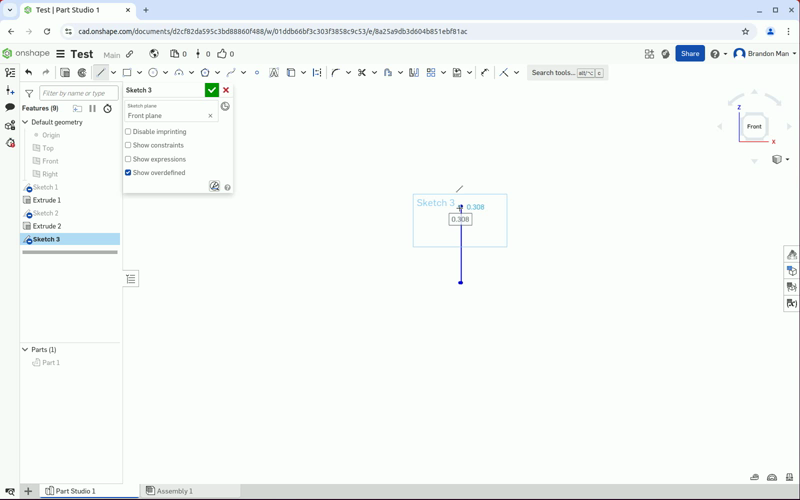
scroll(6)
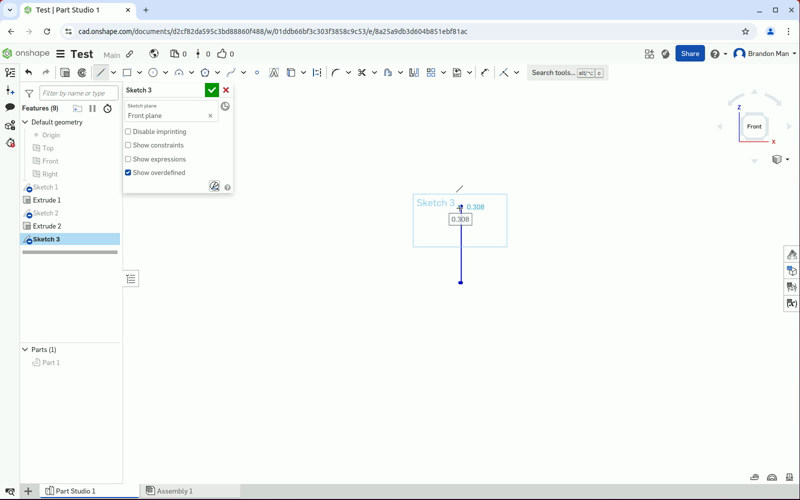
scroll(6)
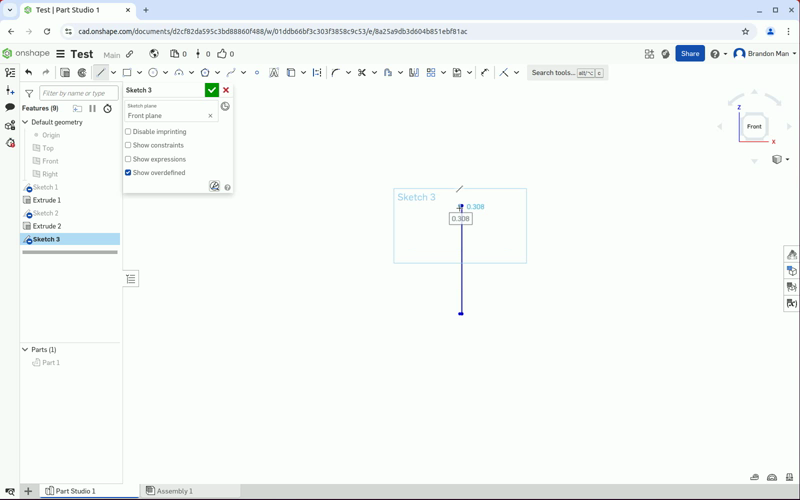
scroll(6)
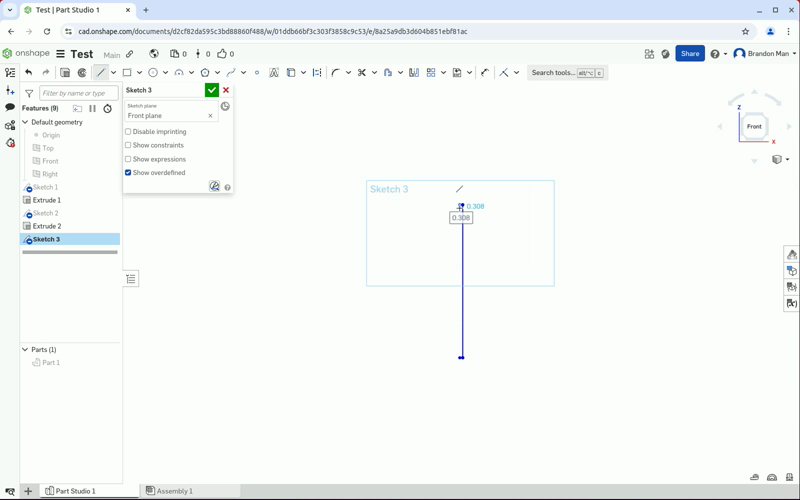
scroll(6)
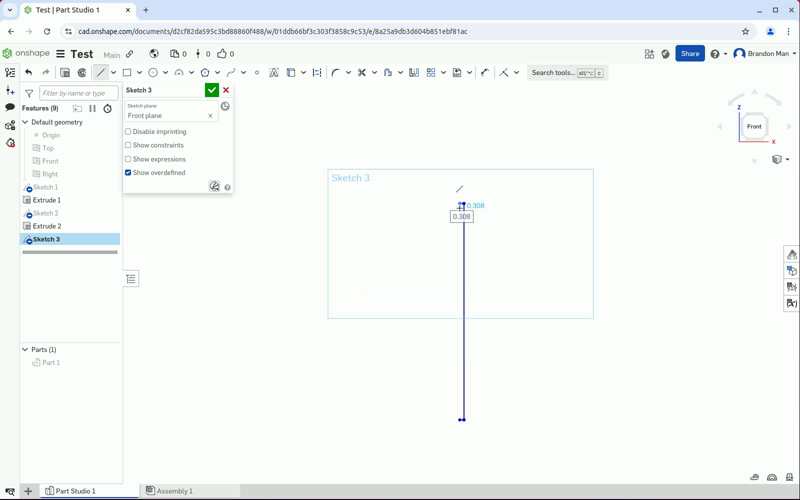
scroll(6)
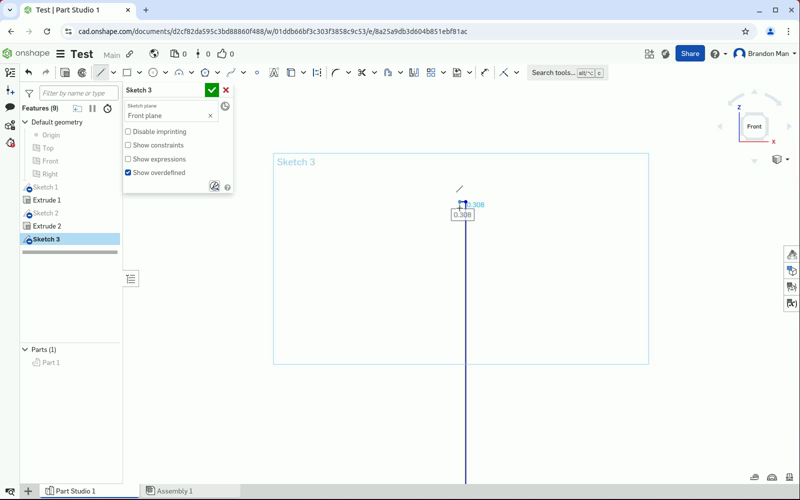
scroll(6)
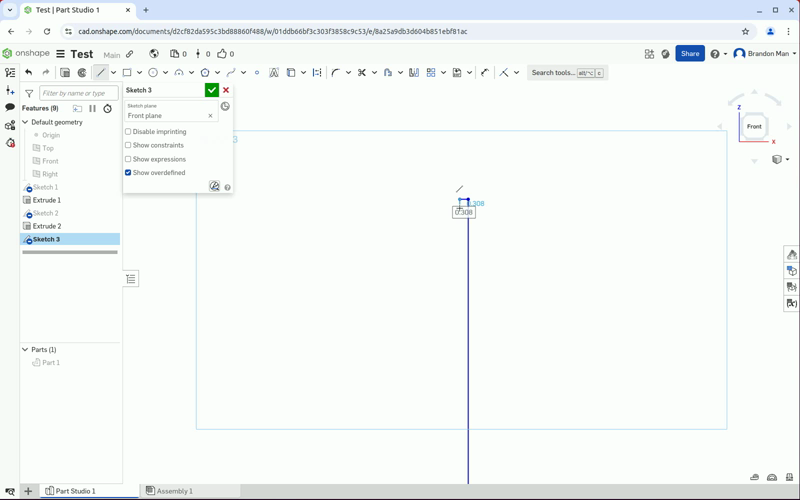
scroll(6)
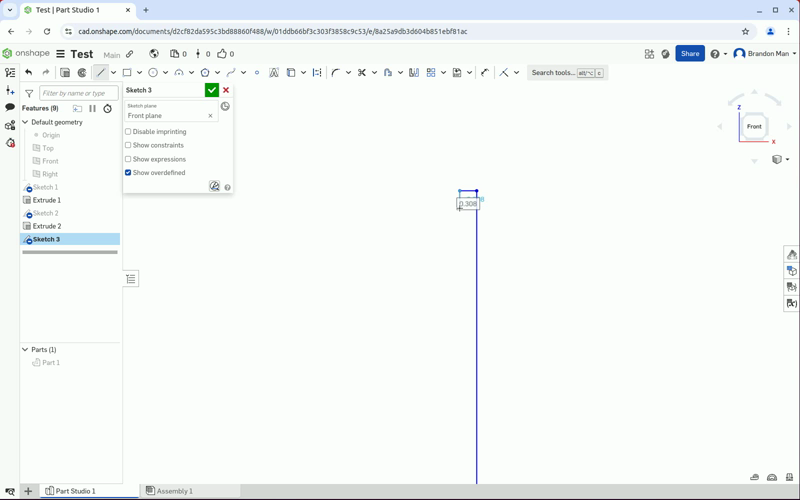
click(459, 207)
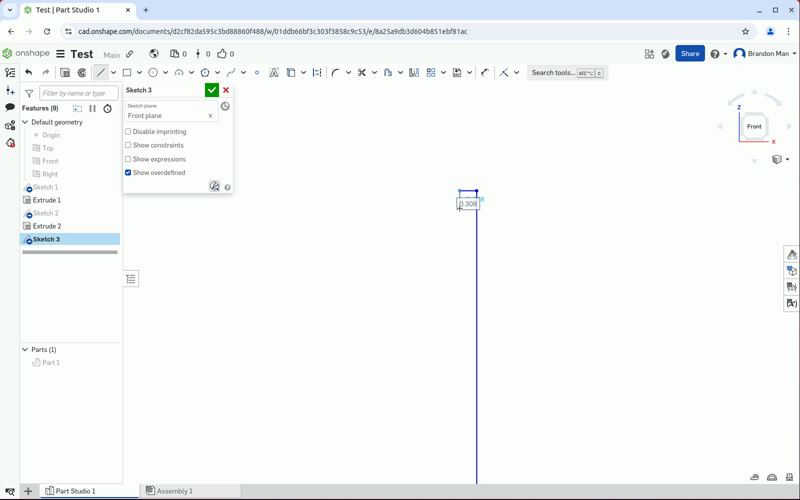
scroll(-6)
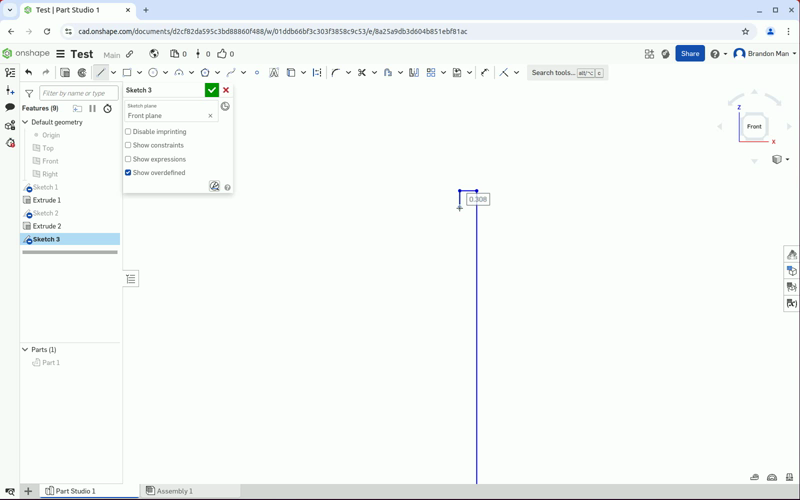
scroll(-6)
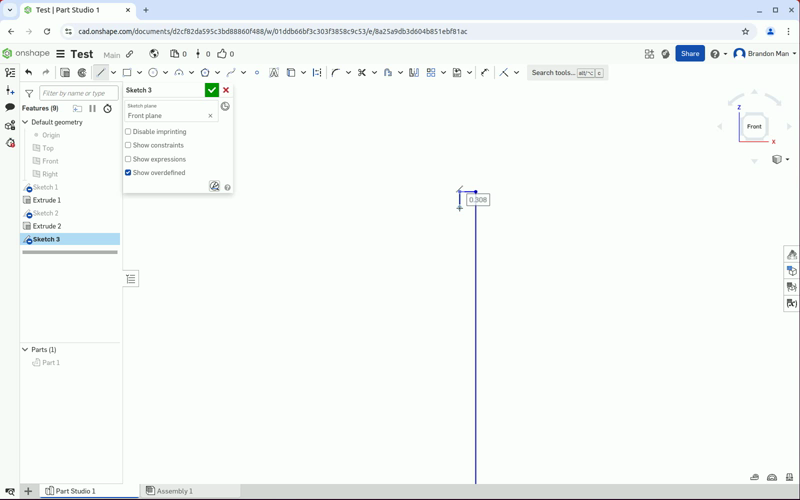
scroll(-6)
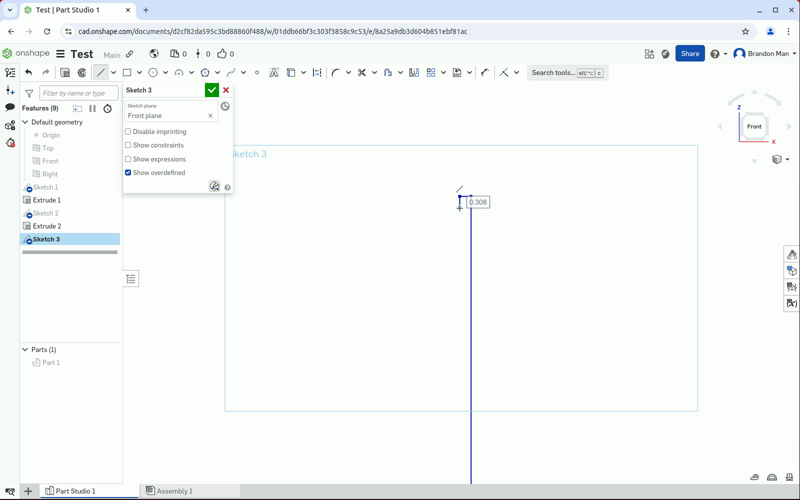
scroll(-6)
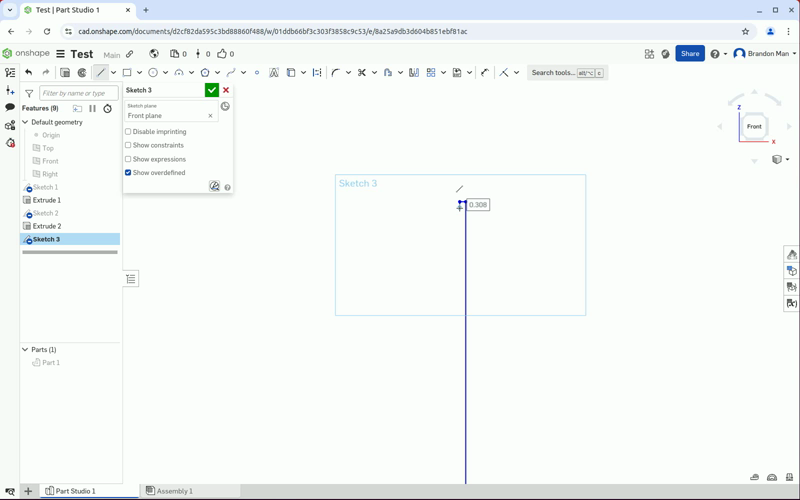
scroll(-6)
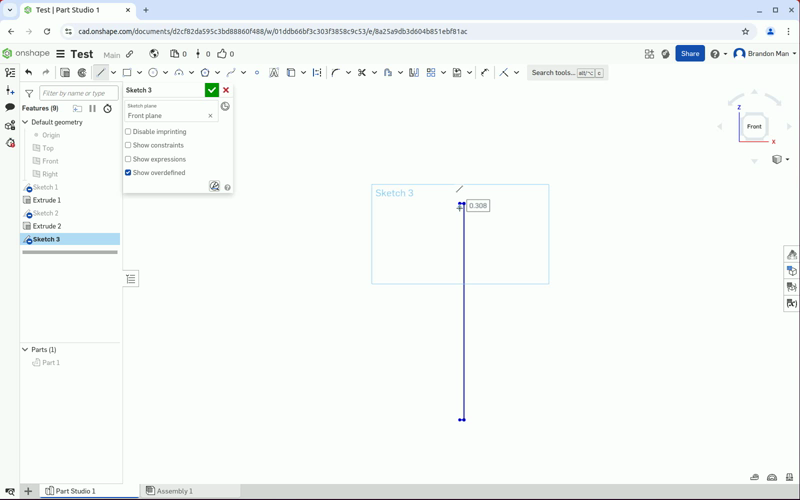
scroll(-6)
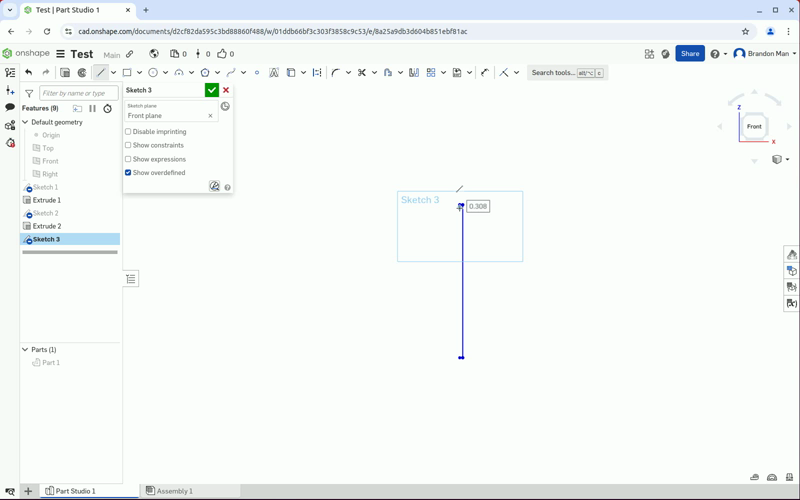
scroll(-6)
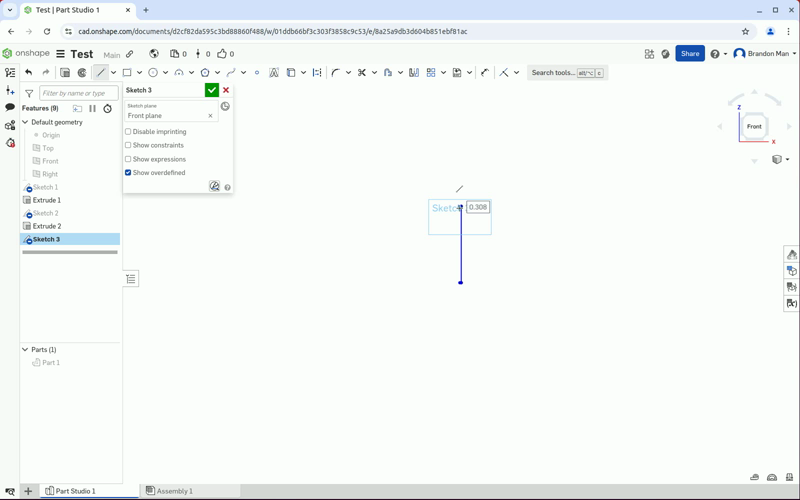
key_up(shift)
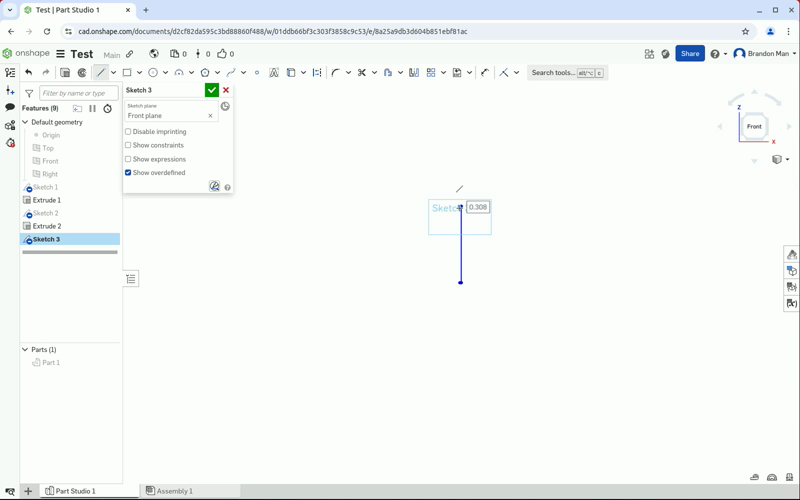
key_down(shift)
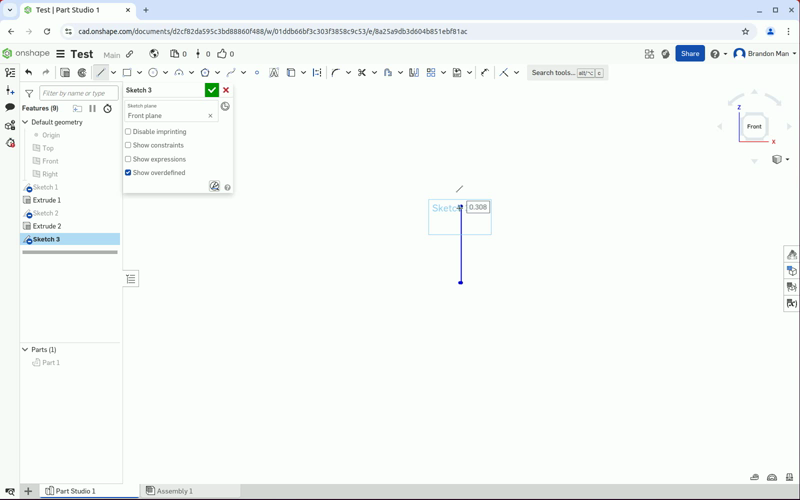
mouse_move(459, 282)
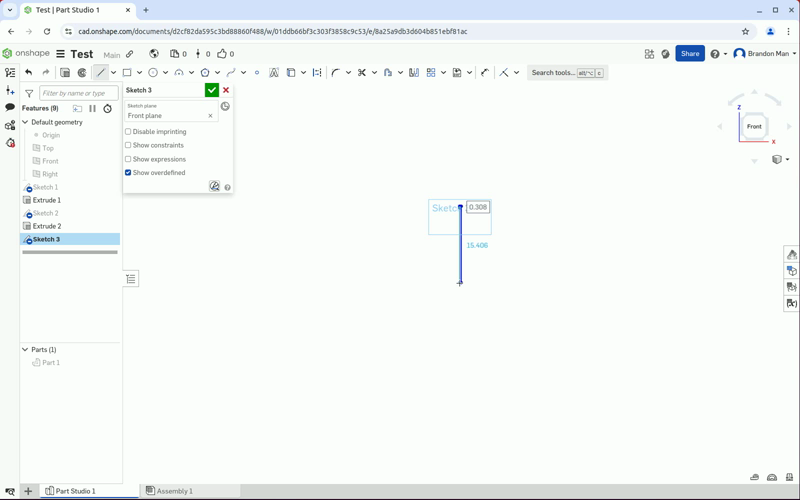
scroll(6)
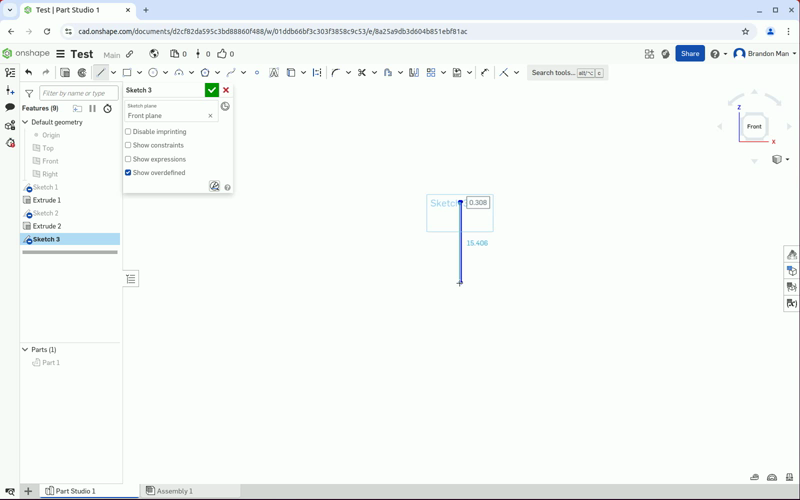
scroll(6)
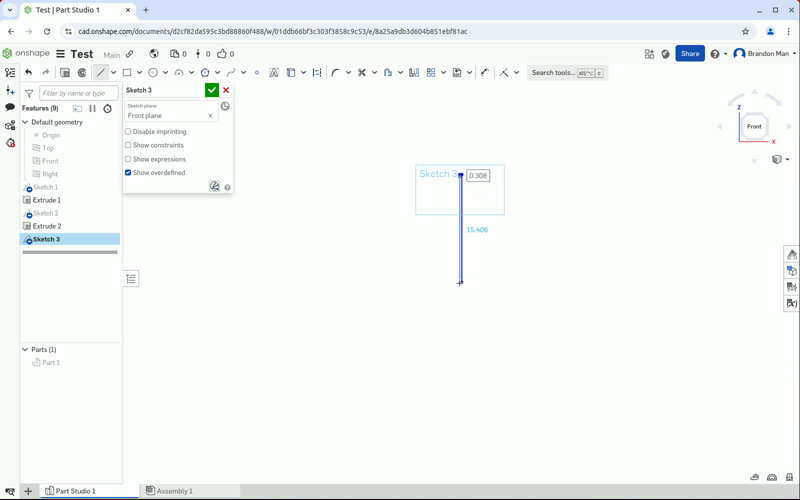
scroll(6)
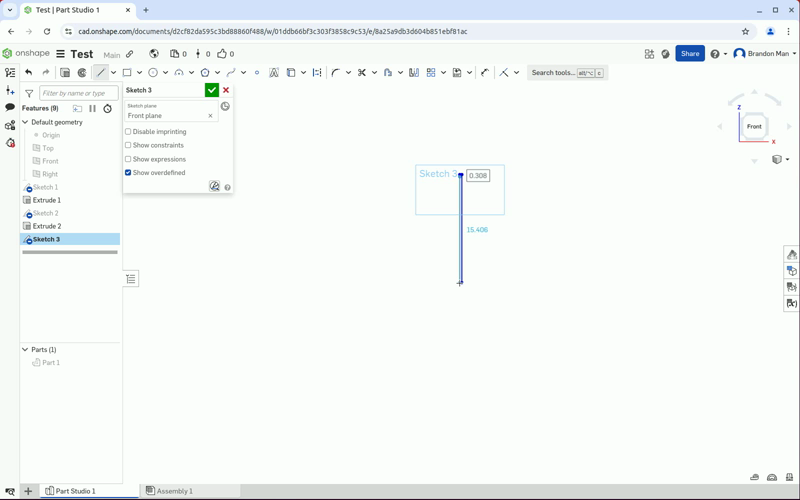
scroll(6)
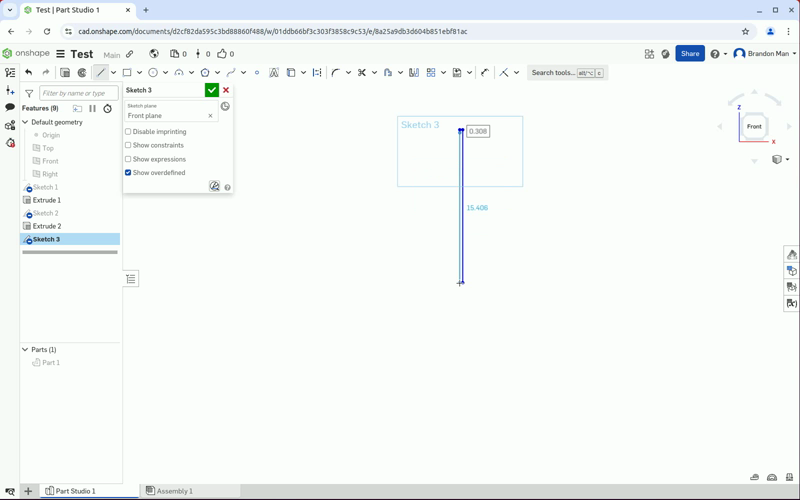
scroll(6)
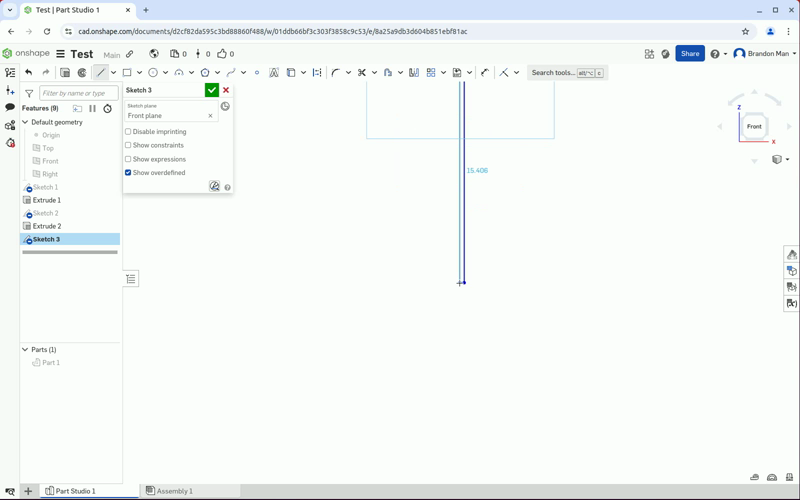
scroll(6)
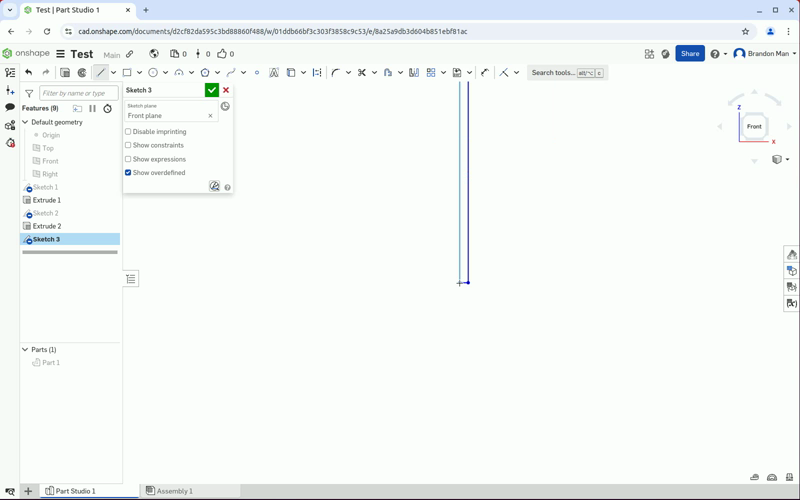
scroll(6)
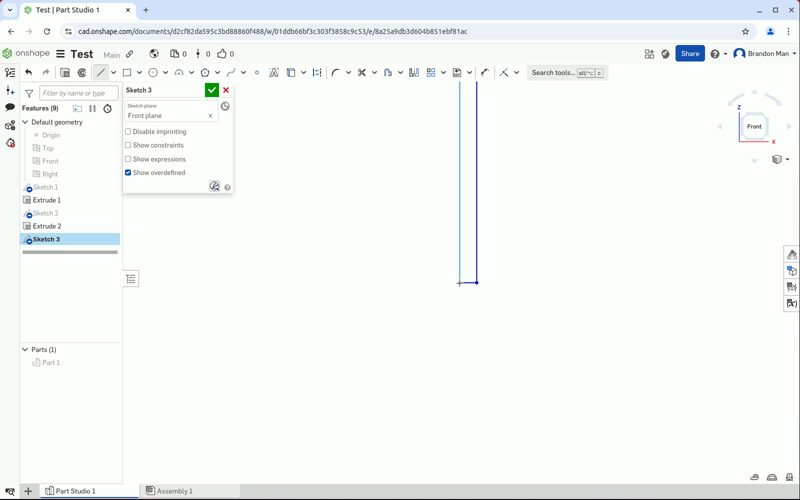
key_up(shift)
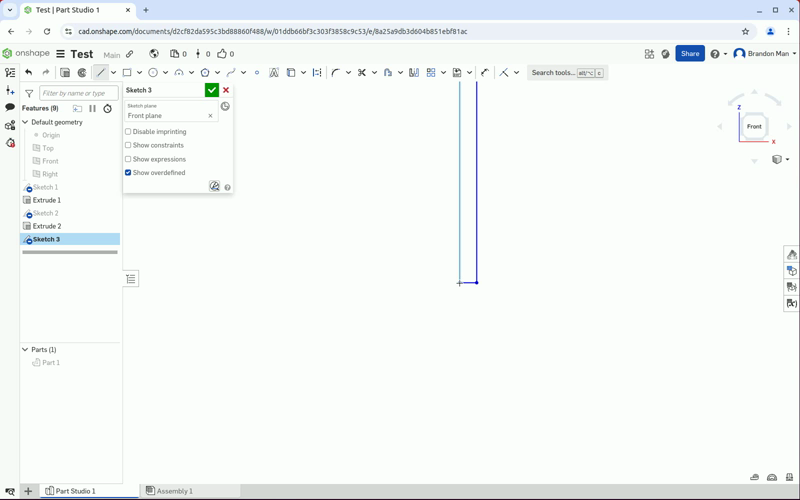
click(459, 282)
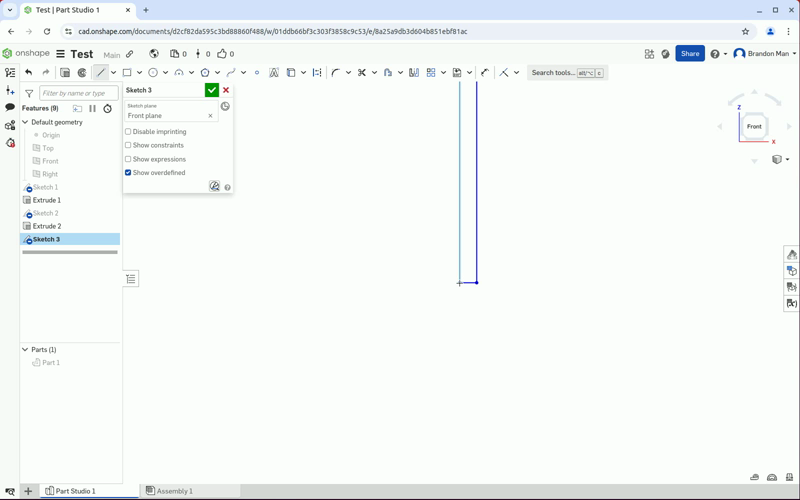
scroll(-6)
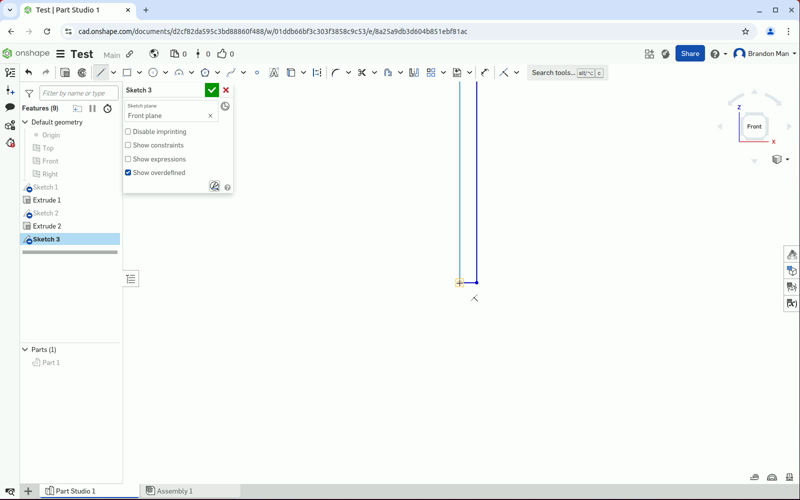
scroll(-6)
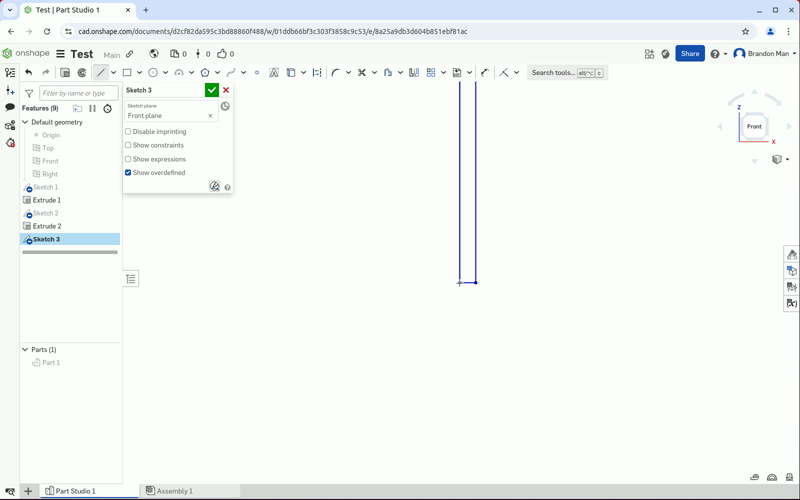
scroll(-6)
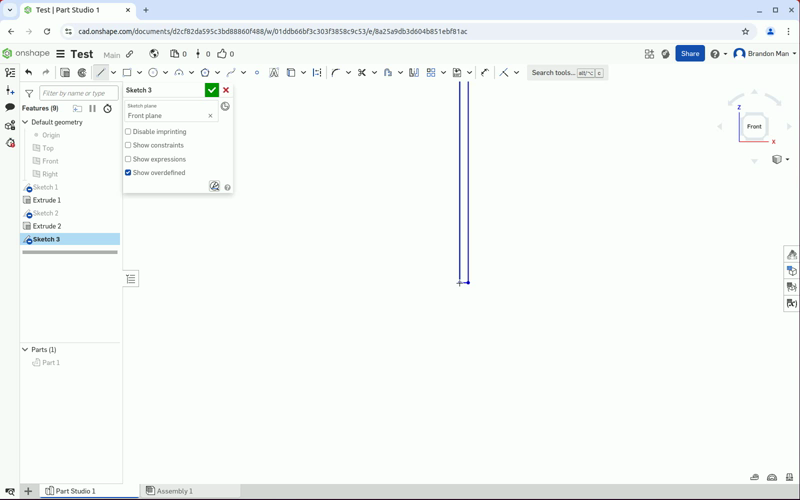
scroll(-6)
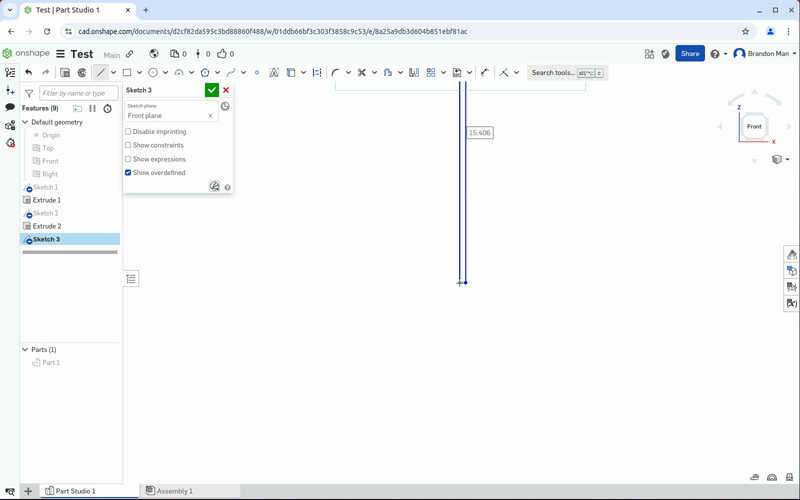
scroll(-6)
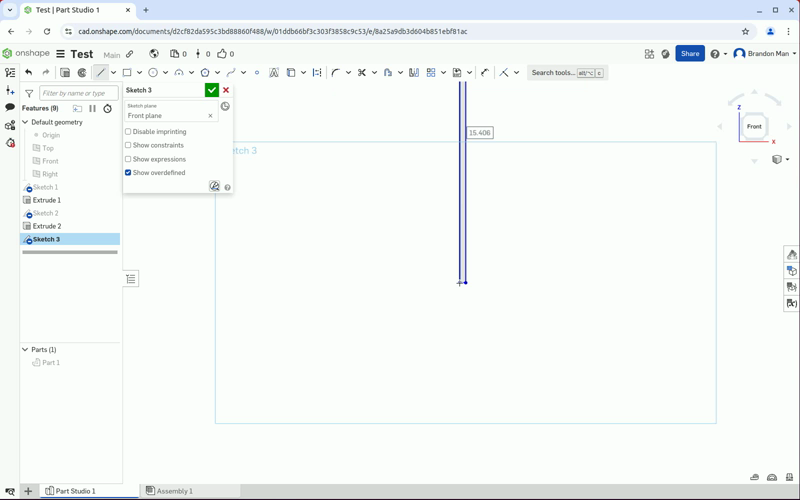
scroll(-6)
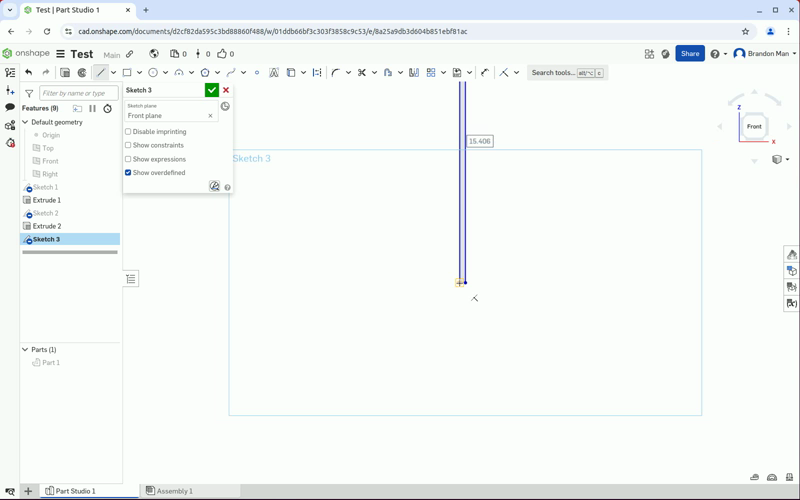
scroll(-6)
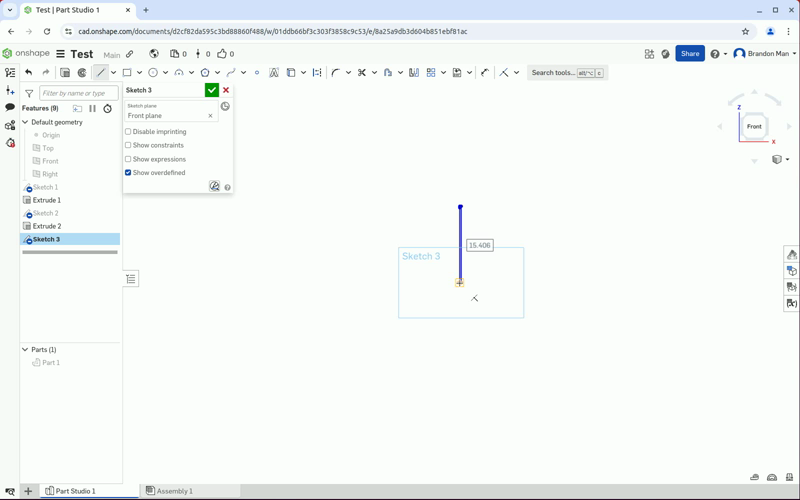
key(esc)
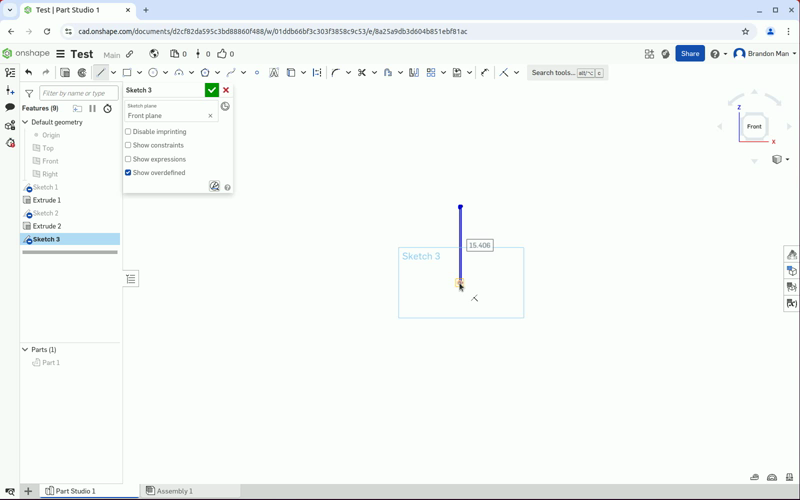
mouse_move(460, 213)
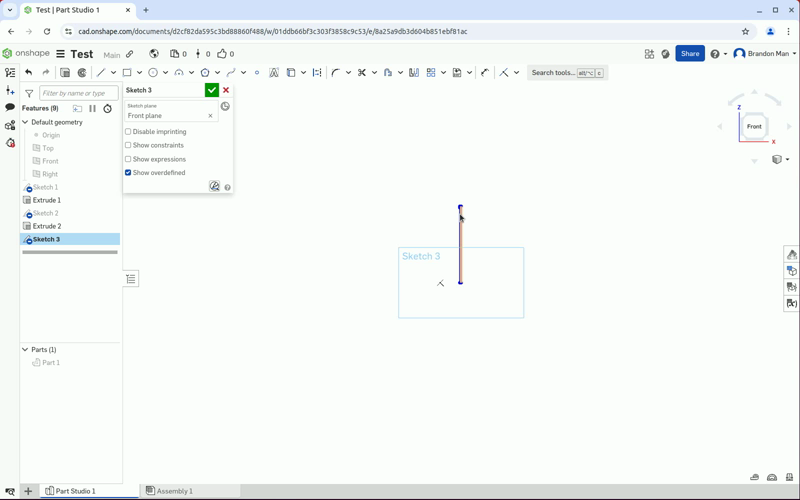
scroll(6)
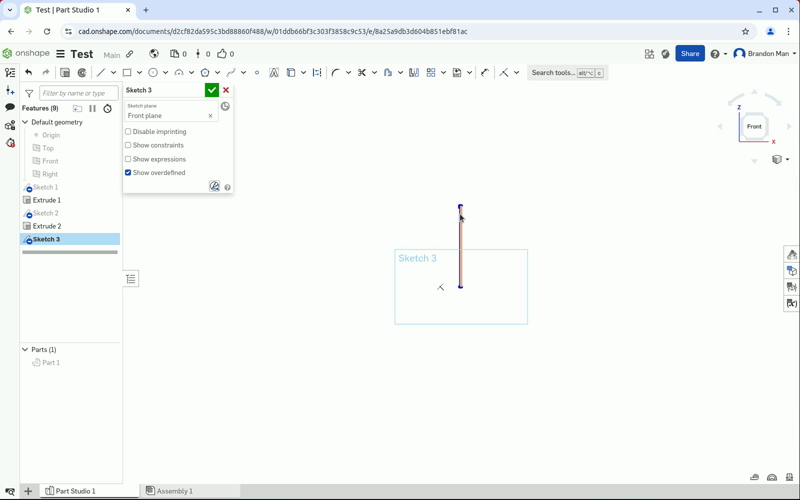
scroll(6)
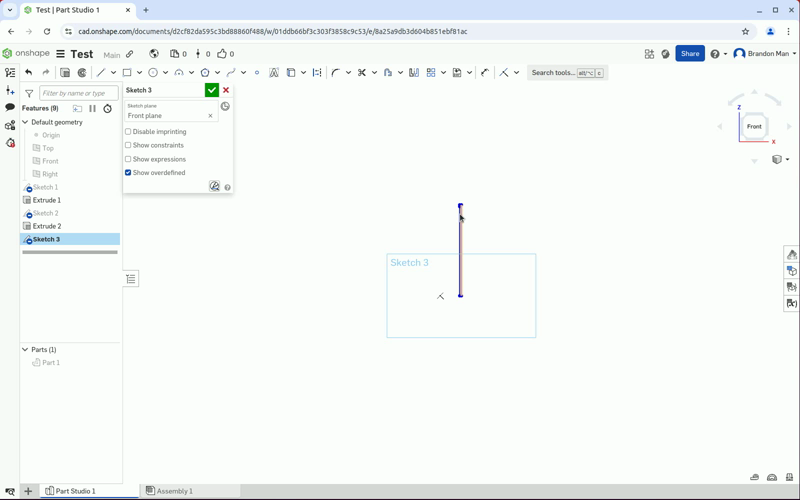
scroll(6)
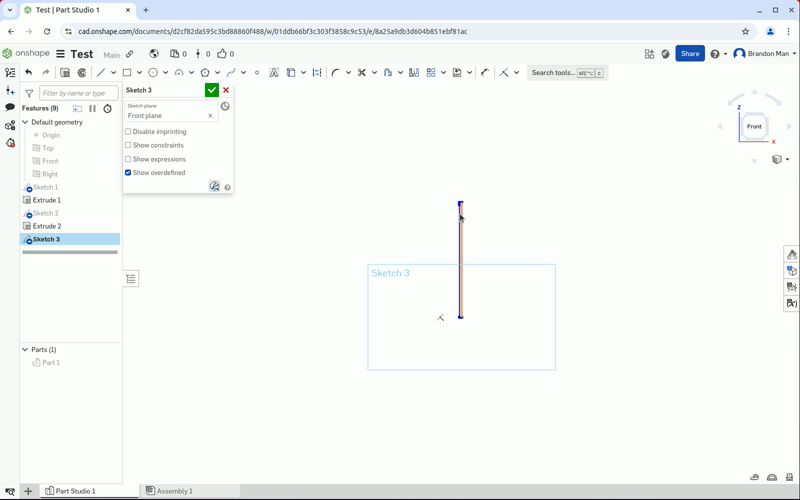
scroll(6)
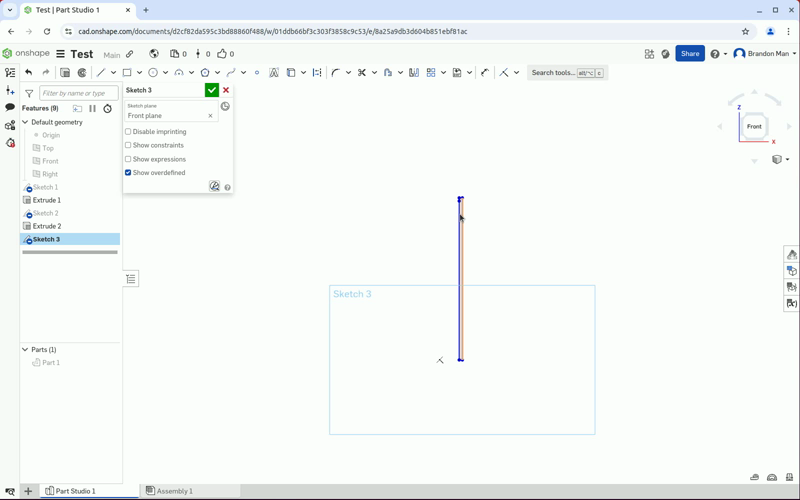
scroll(6)
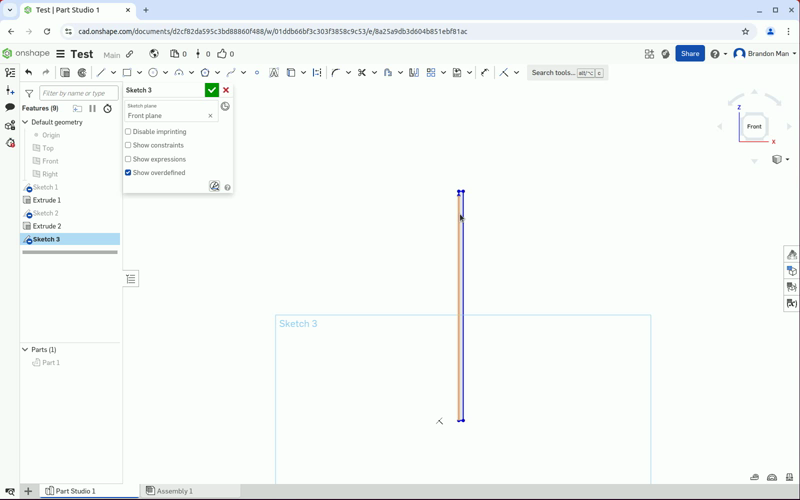
scroll(6)
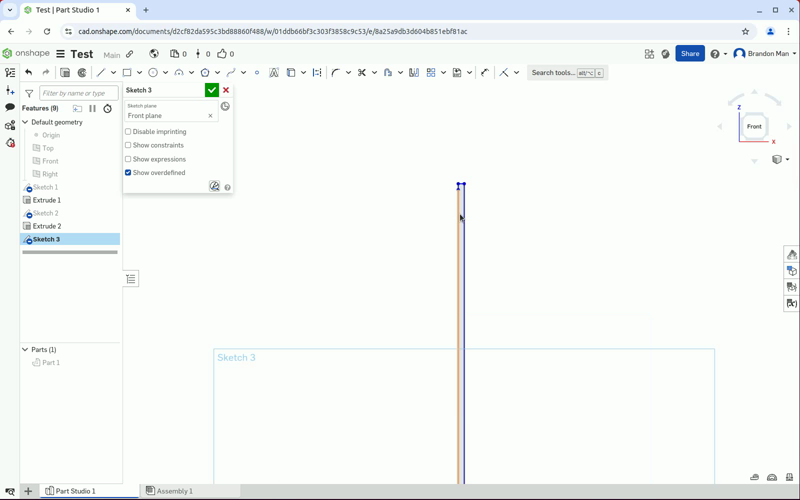
scroll(6)
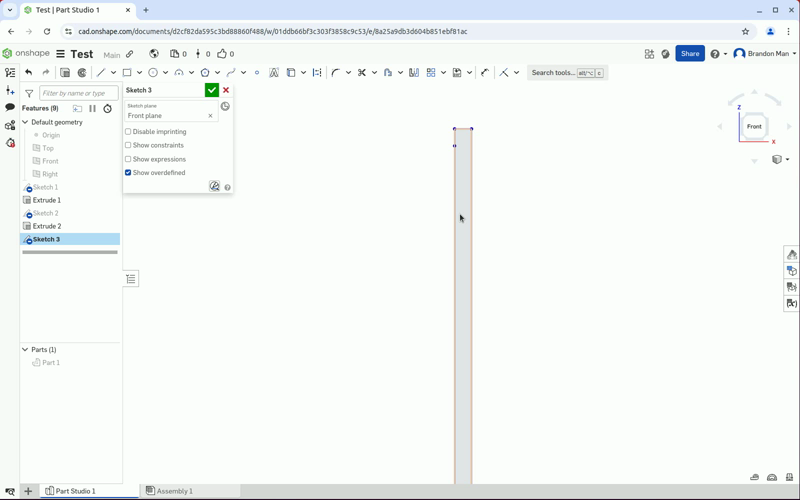
click(460, 213)
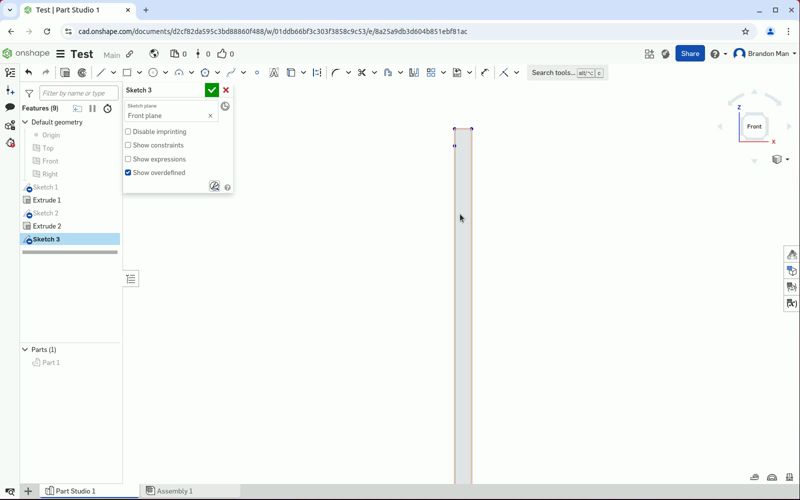
scroll(-6)
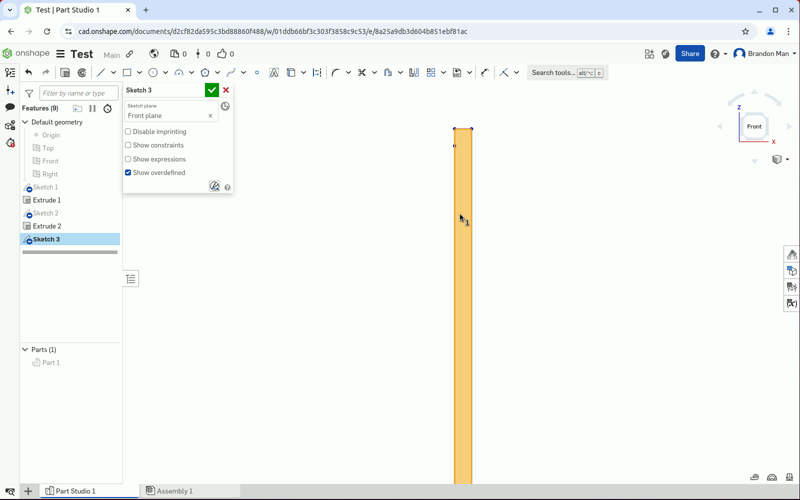
scroll(-6)
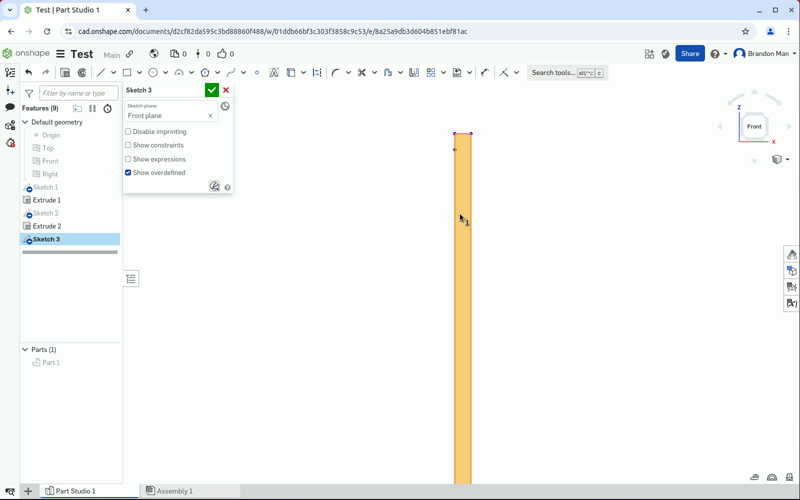
scroll(-6)
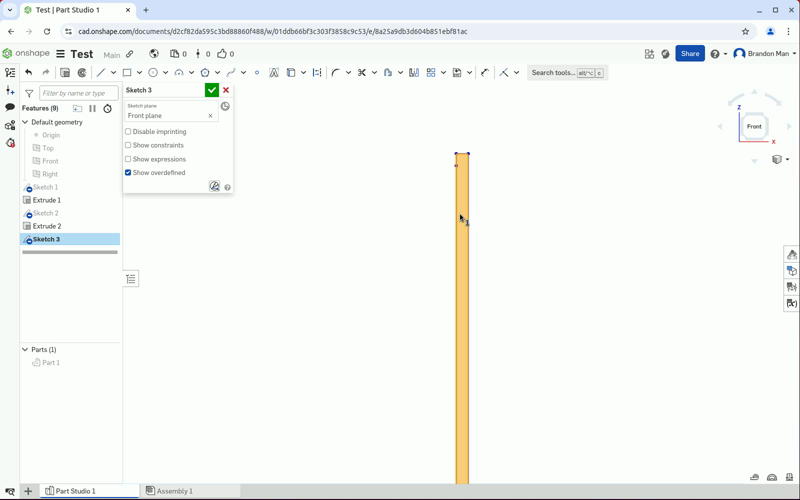
scroll(-6)
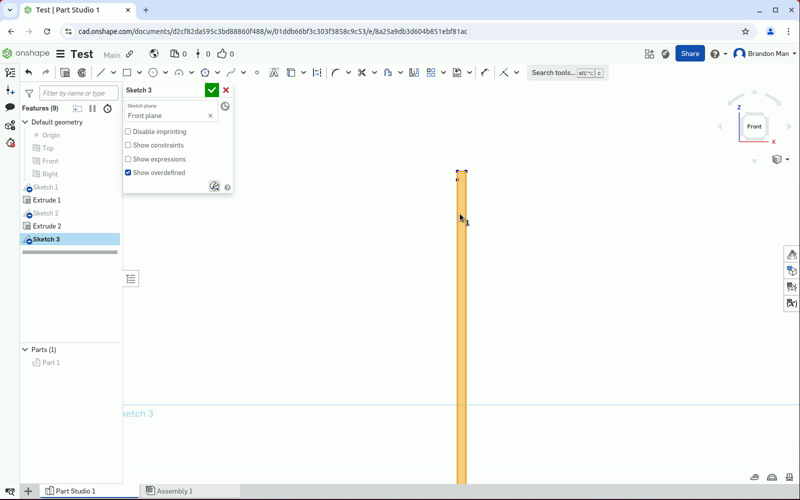
scroll(-6)
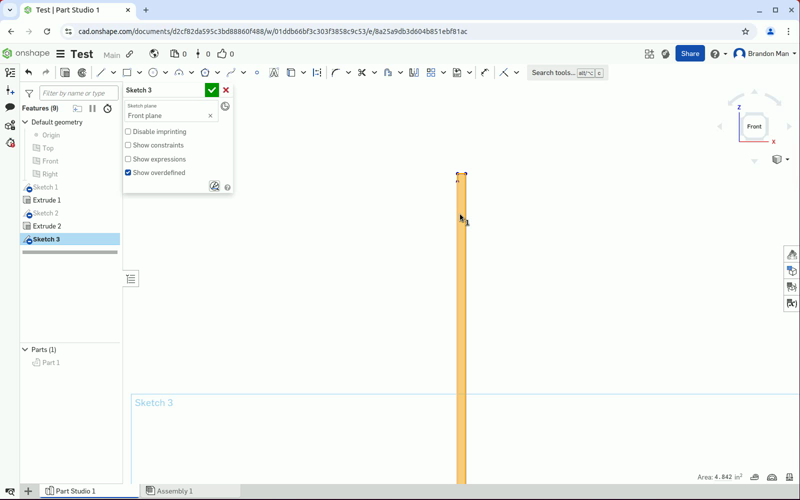
scroll(-6)
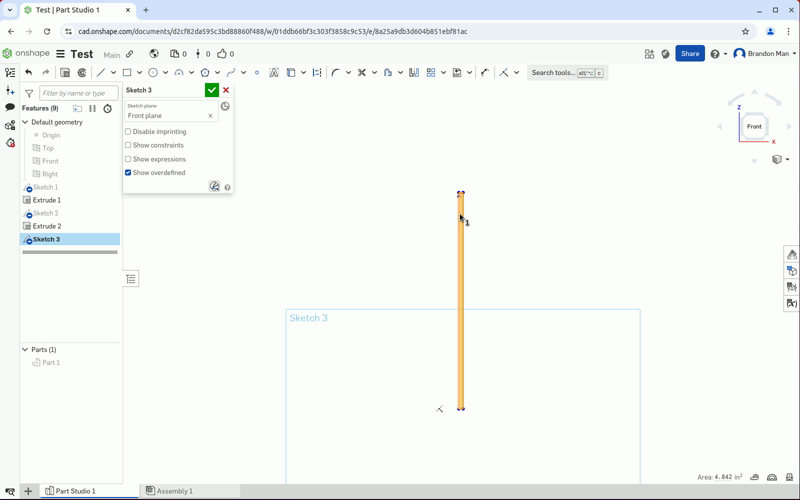
scroll(-6)
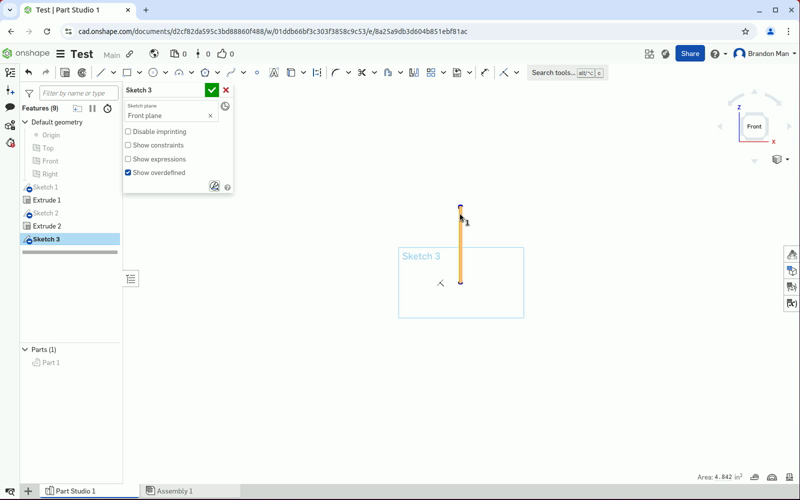
mouse_move(73, 352)
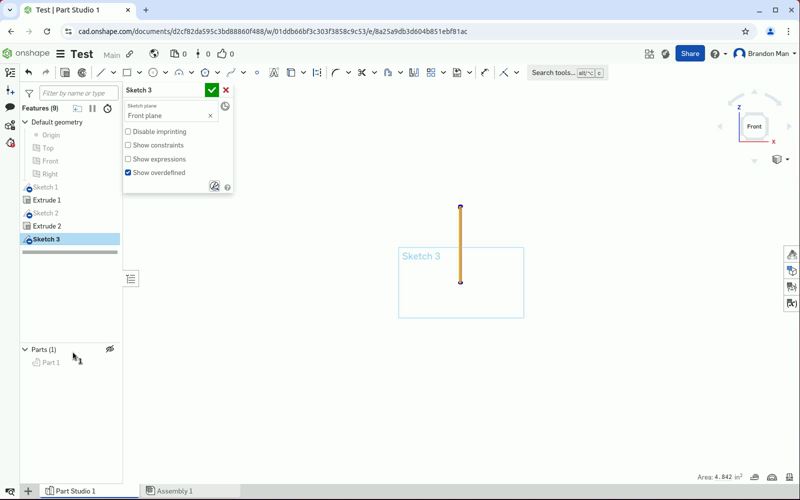
key(shift+y)
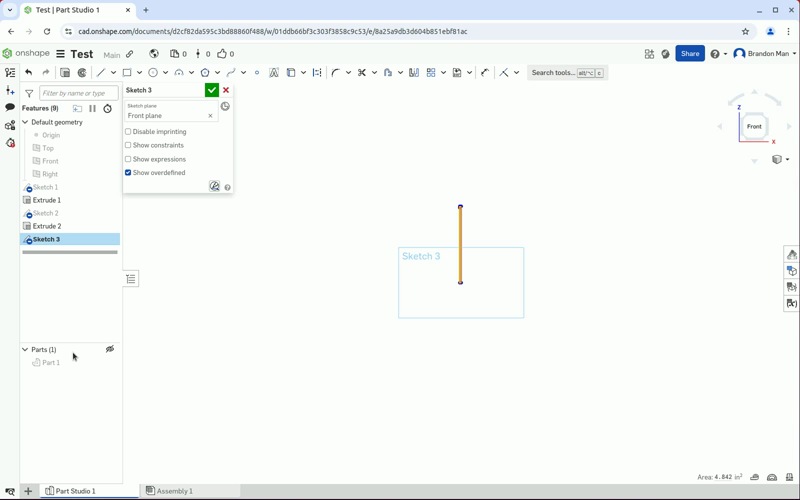
key(shift+e)
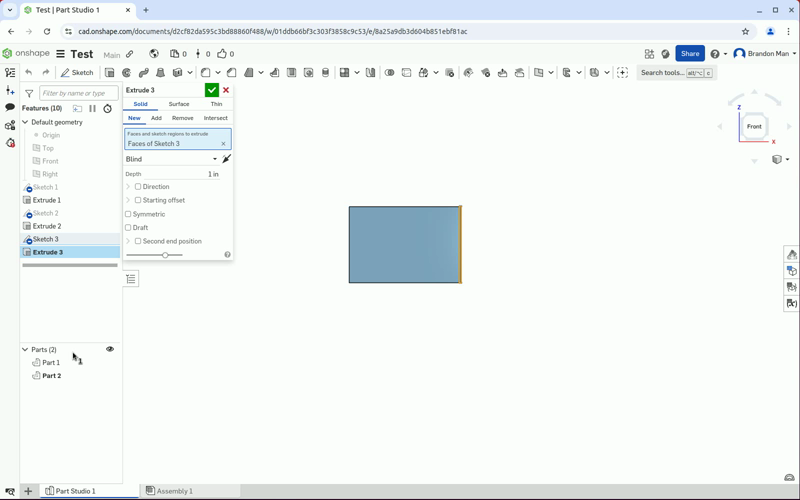
mouse_move(143, 106)
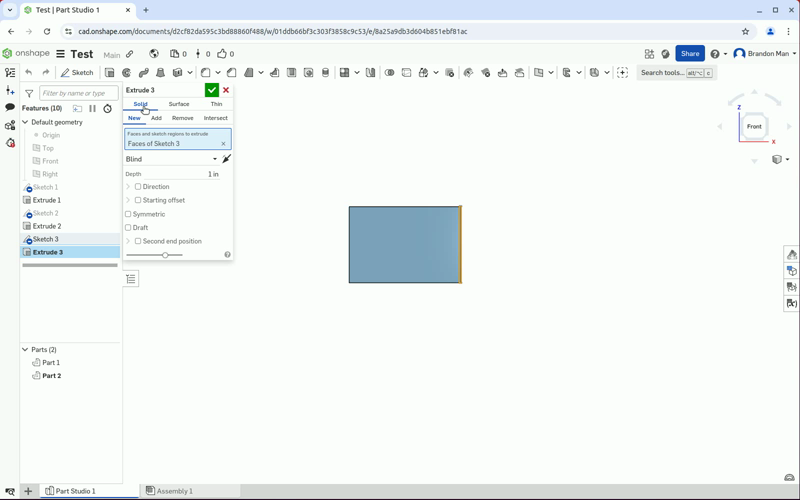
click(143, 106)
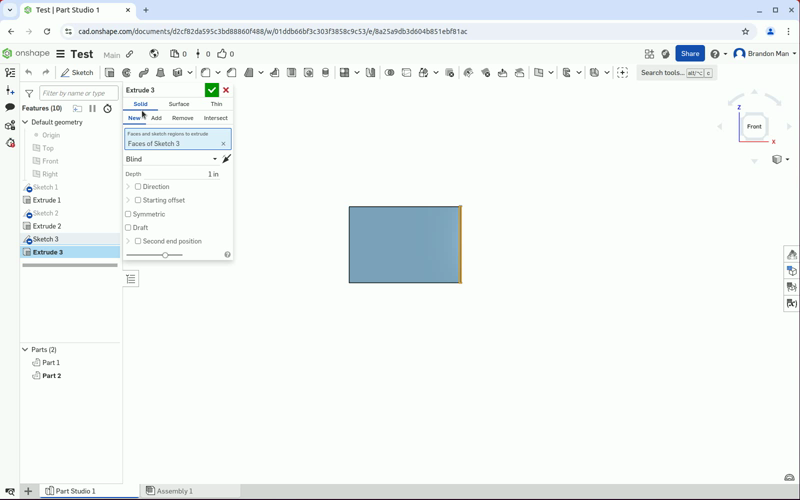
mouse_move(137, 120)
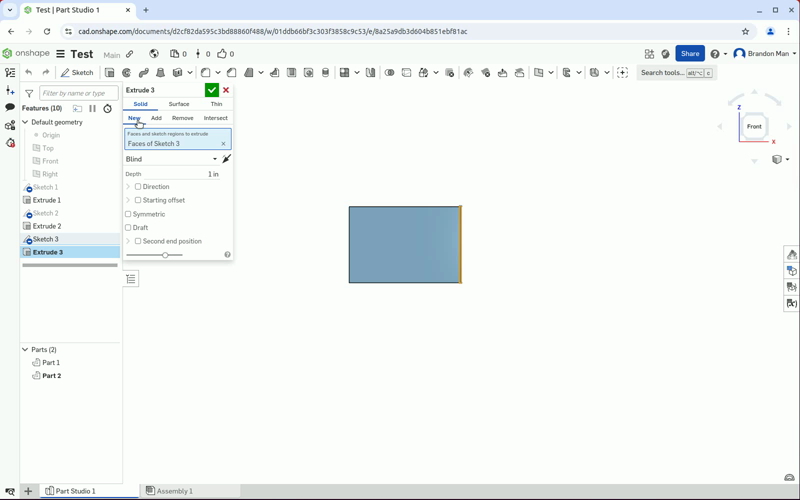
click(137, 120)
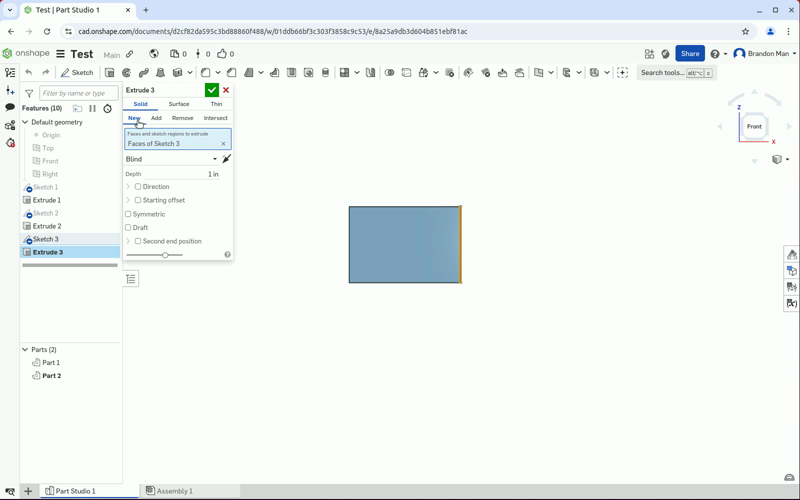
key(tab, 4)
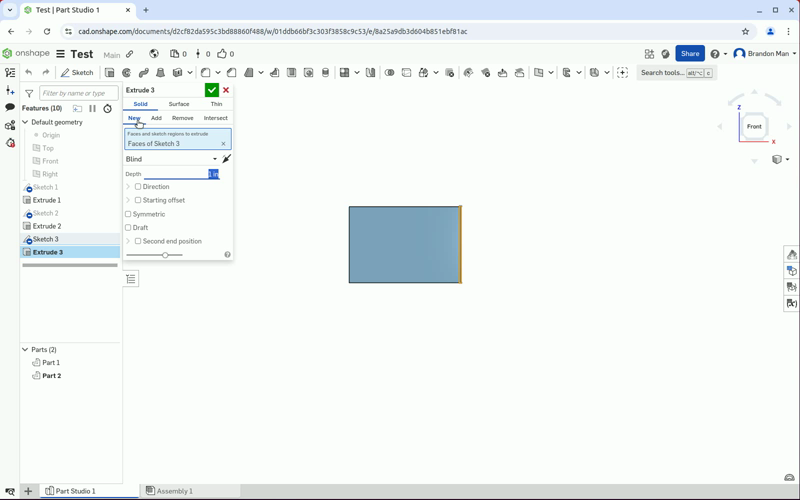
text(-0.241)
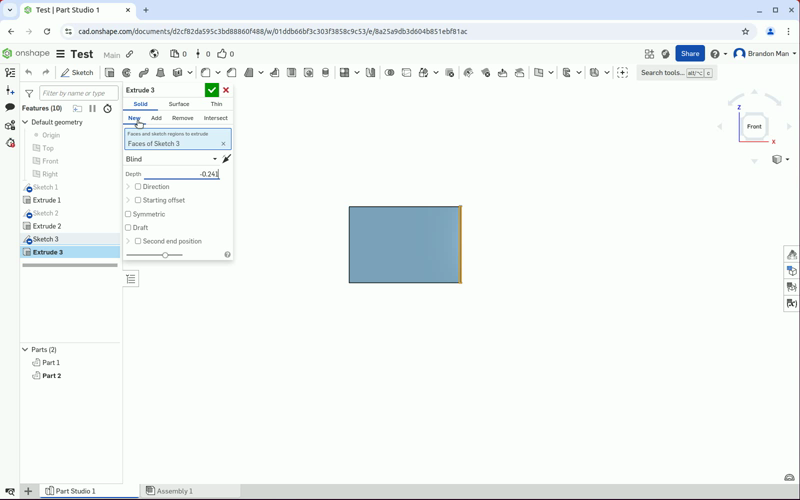
key(enter)
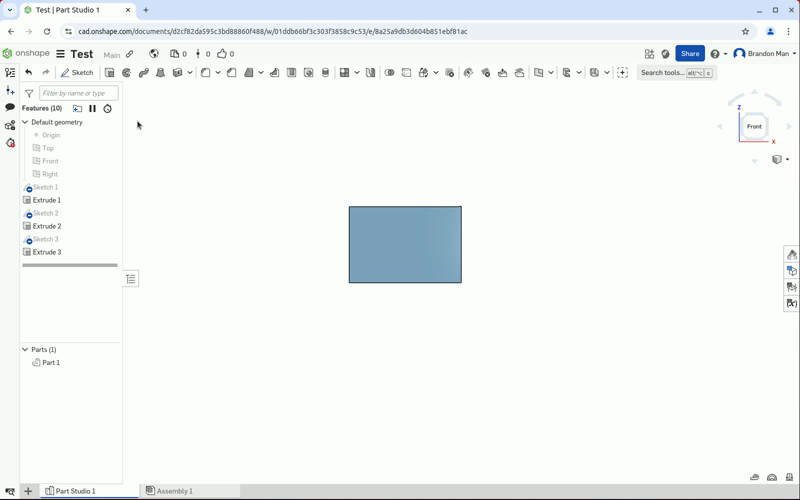
key(shift+h)
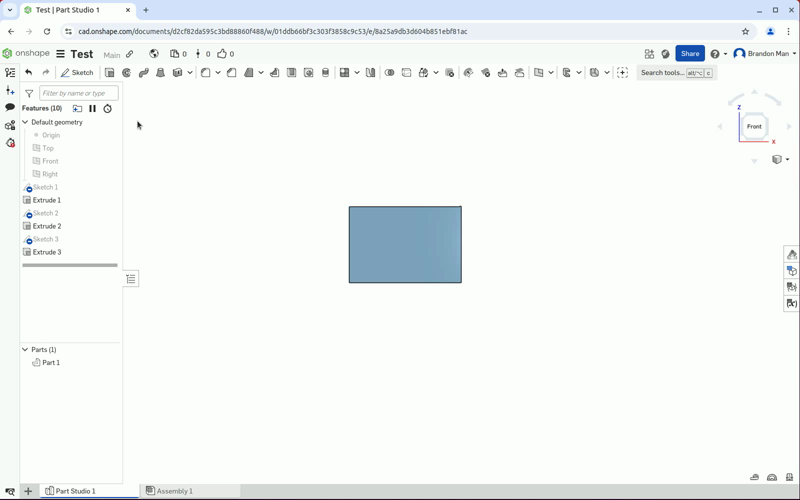
key(shift+h)
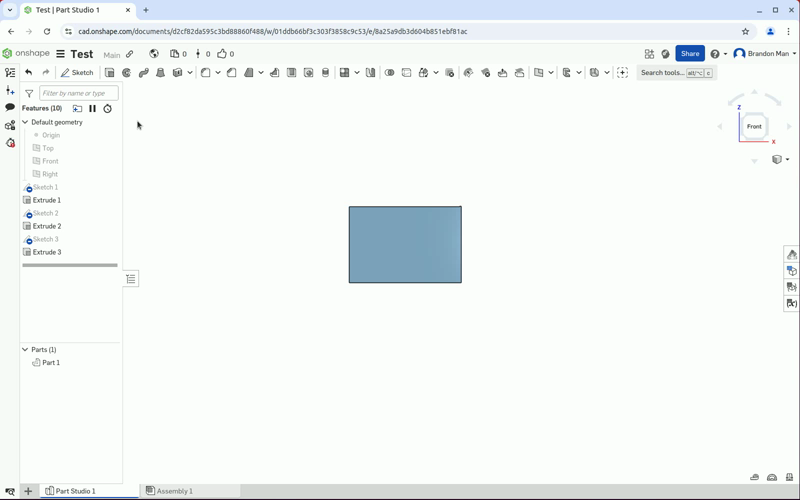
mouse_move(73, 189)
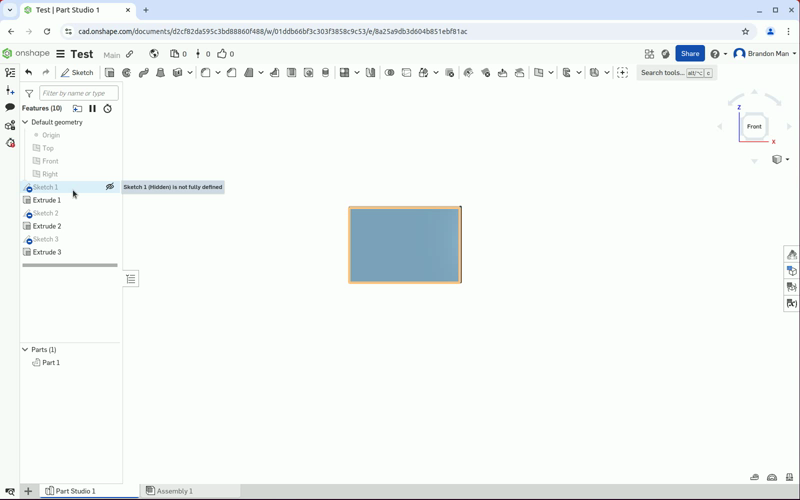
click(73, 189)
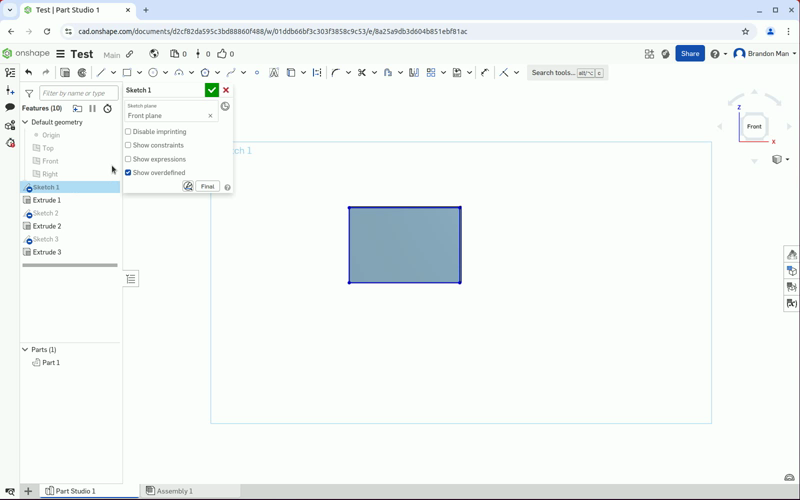
mouse_move(229, 92)
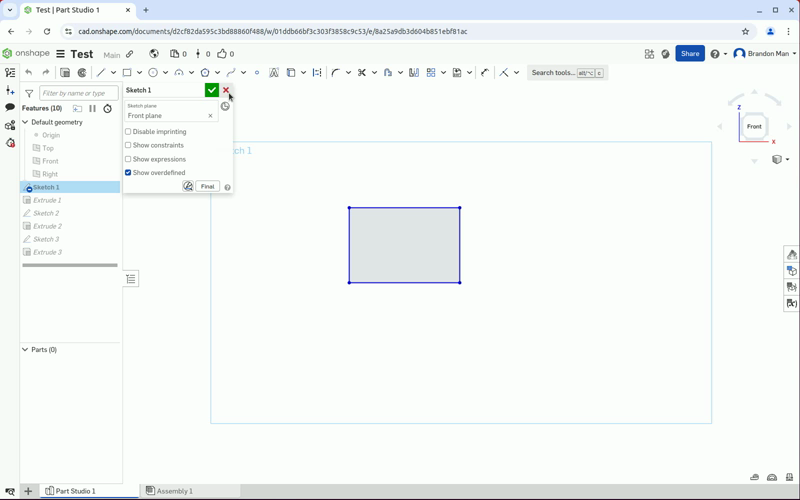
click(229, 92)
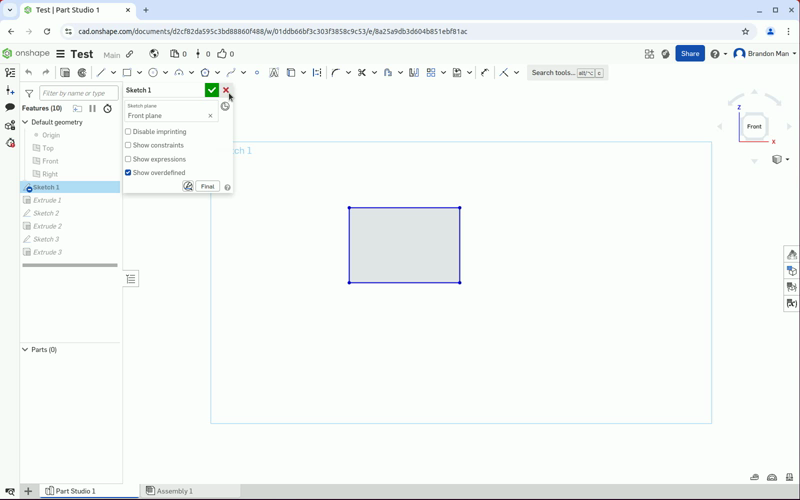
key(shift+s)
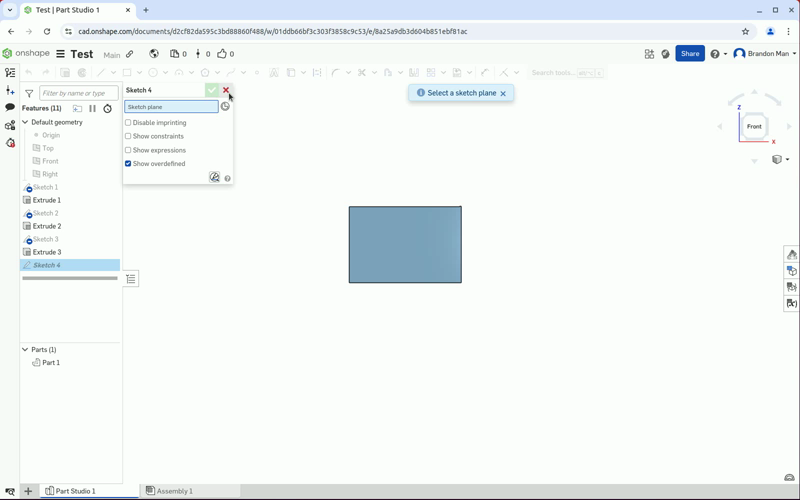
mouse_move(73, 163)
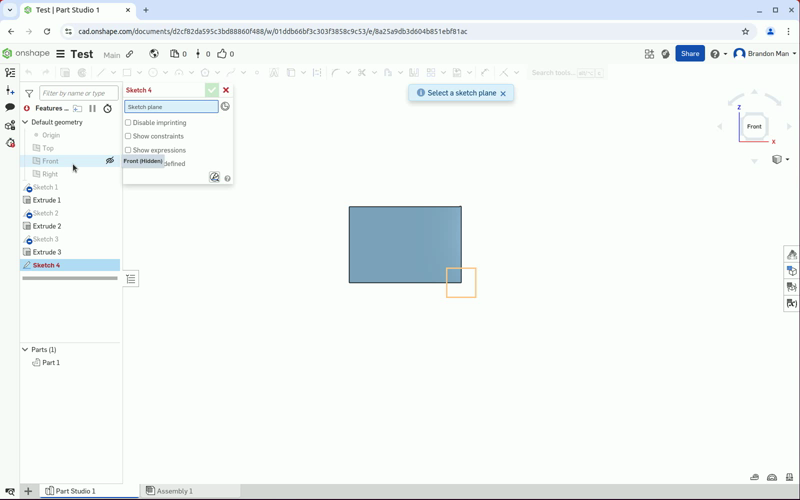
click(73, 163)
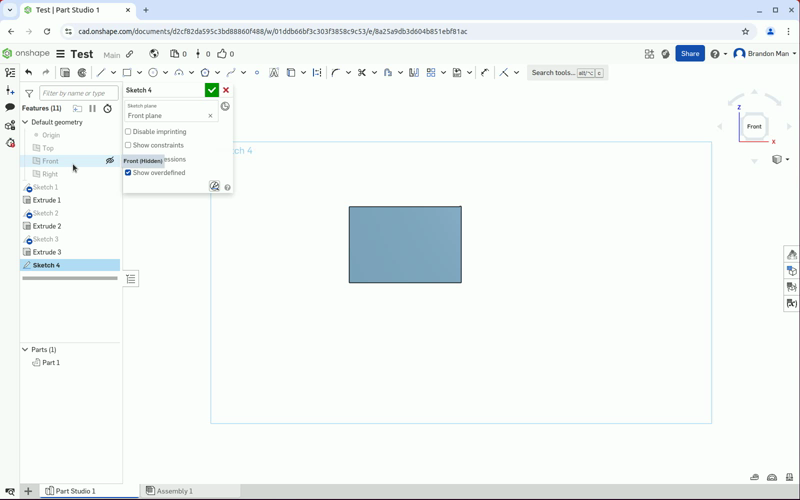
mouse_move(73, 352)
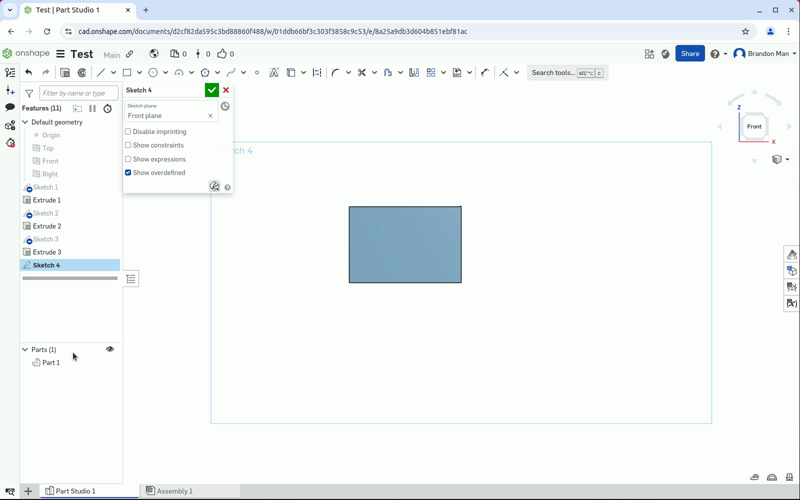
key(y)
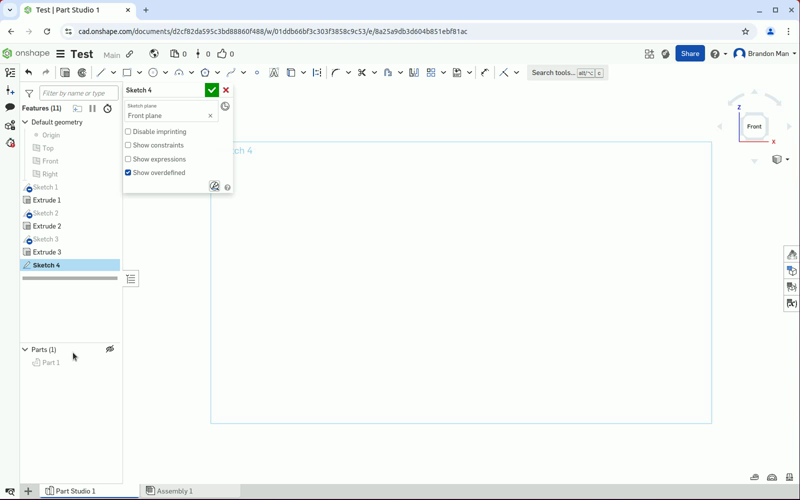
key(l)
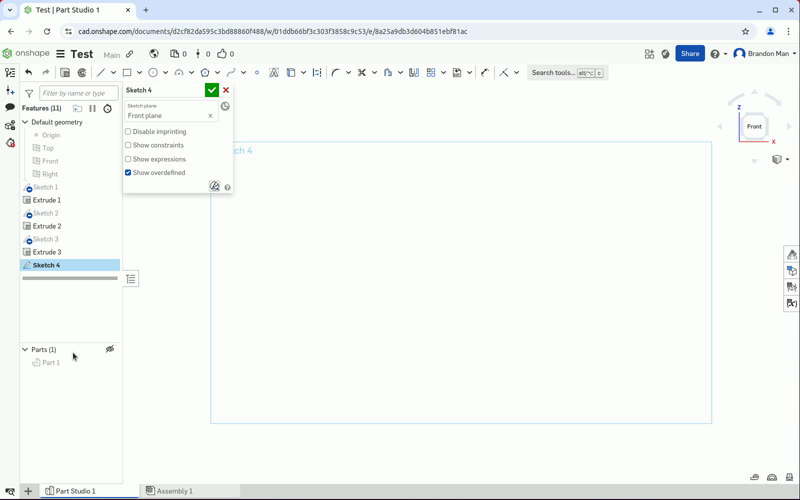
key_down(shift)
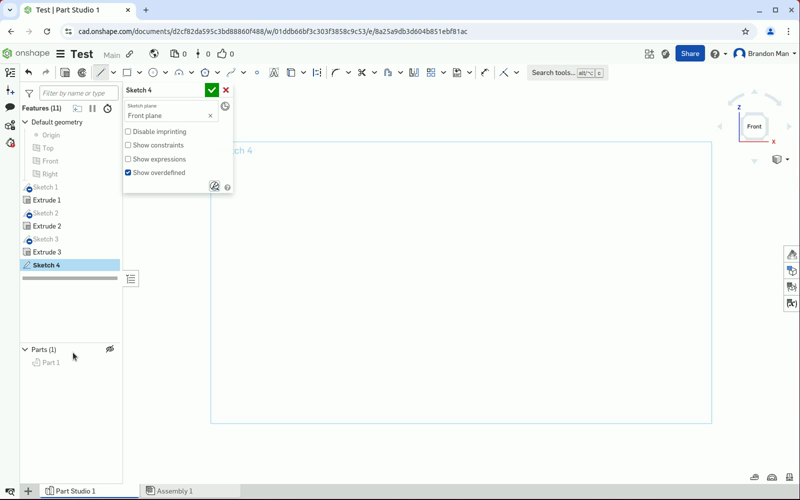
mouse_move(348, 282)
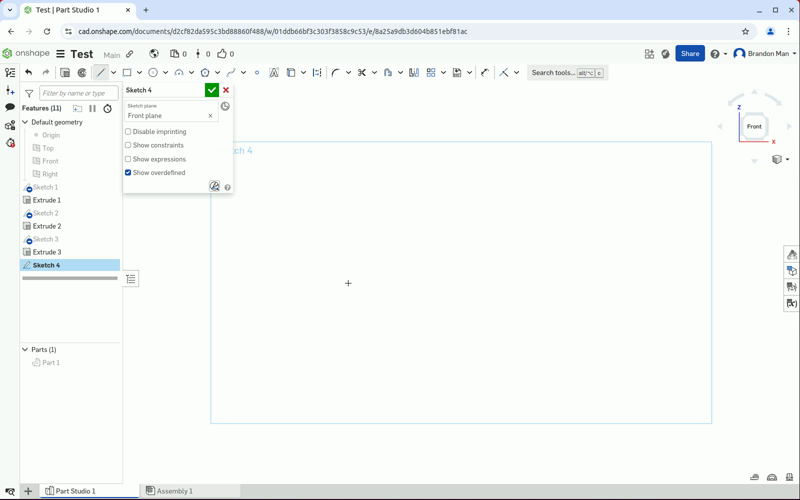
click(348, 282)
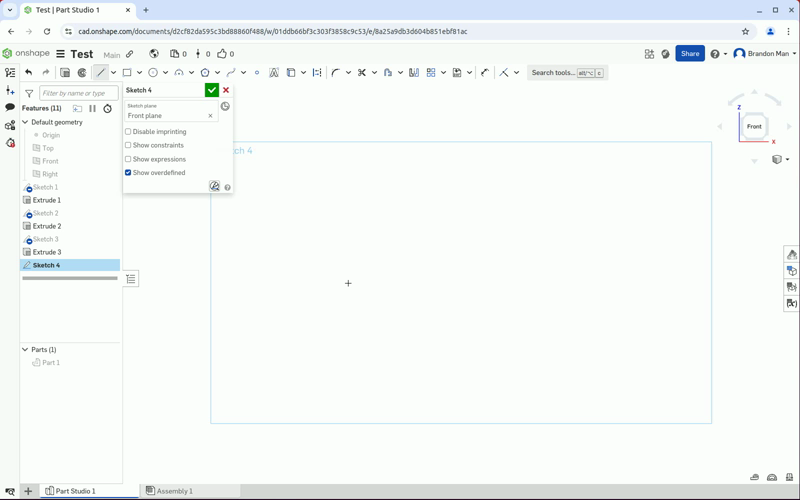
key_up(shift)
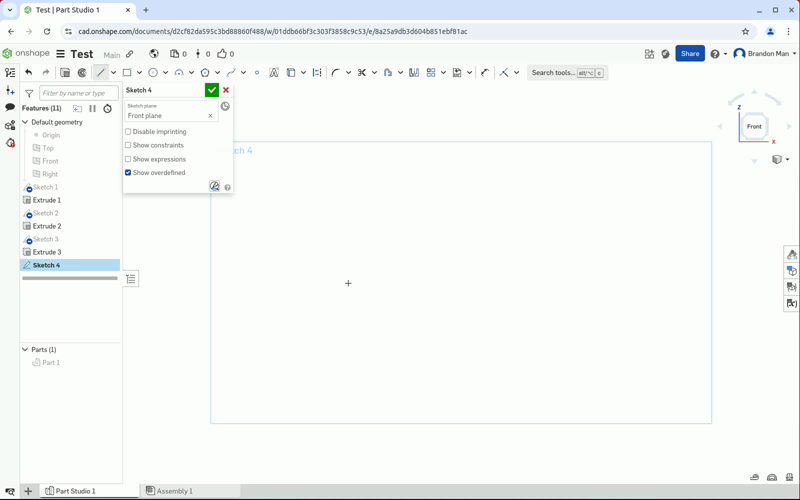
key_down(shift)
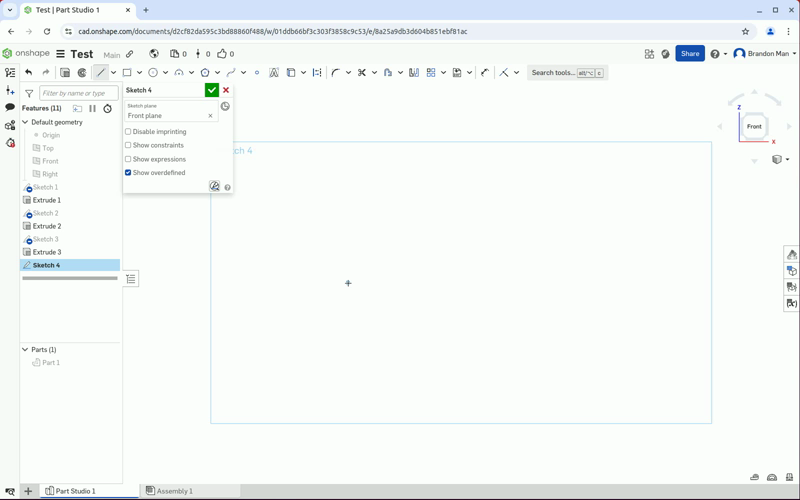
mouse_move(378, 282)
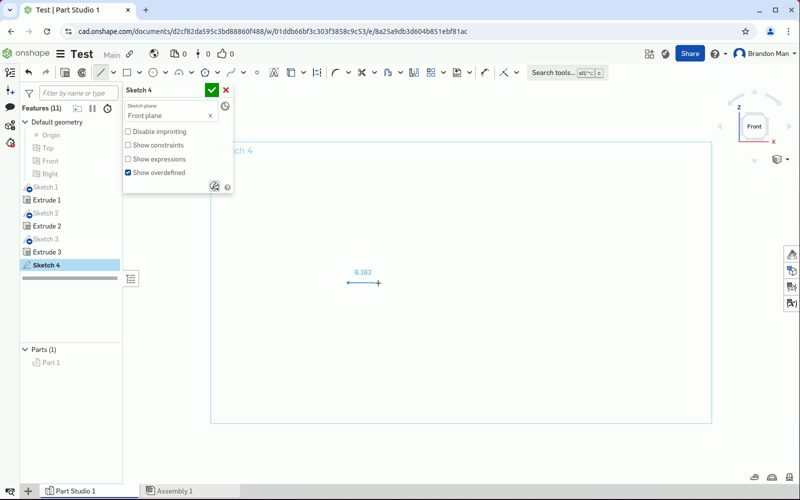
mouse_move(349, 282)
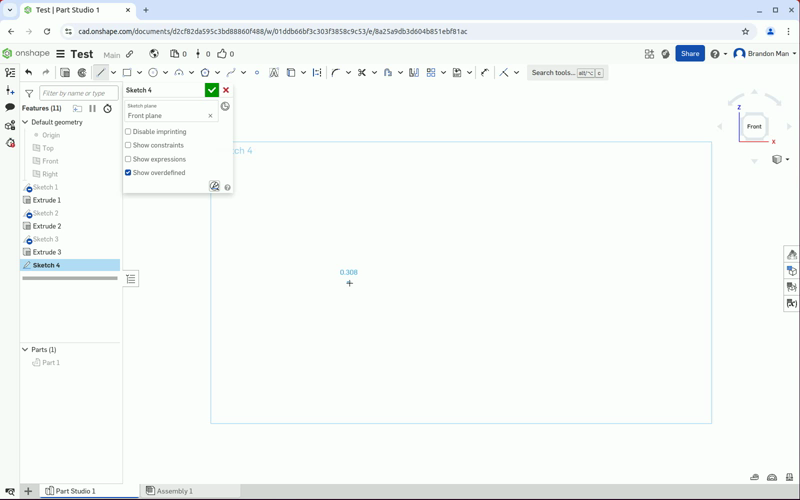
scroll(6)
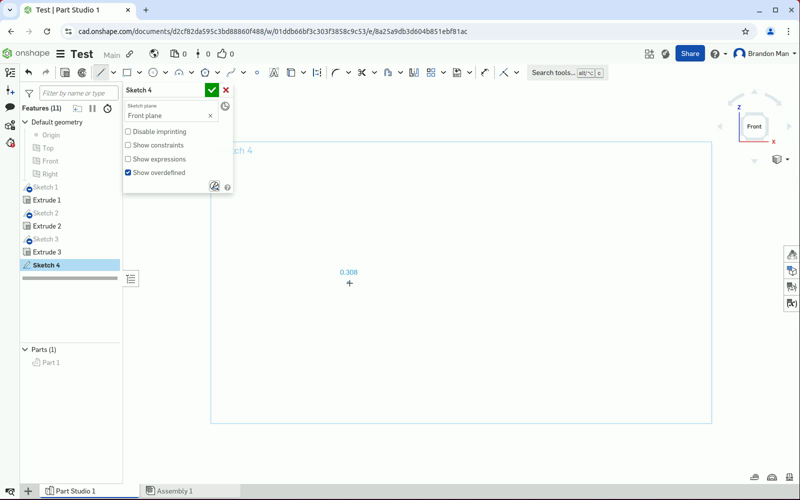
scroll(6)
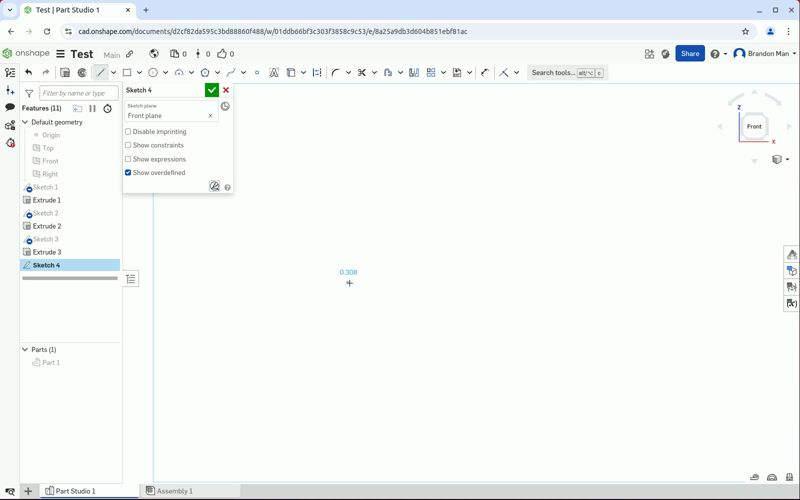
scroll(6)
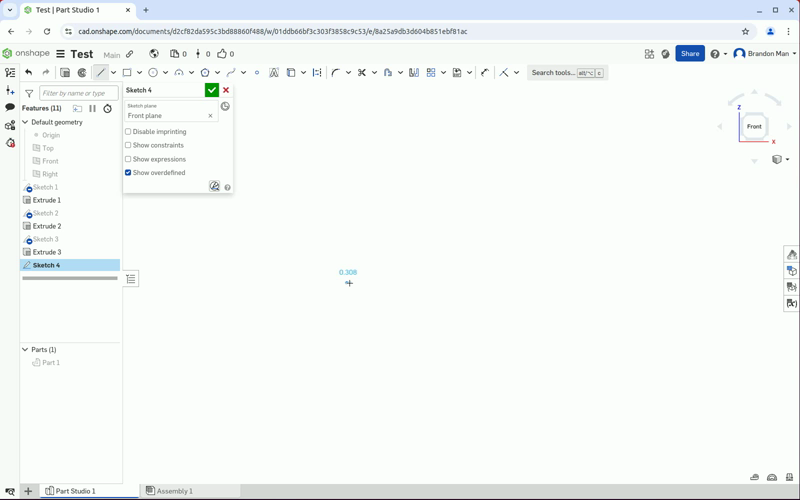
scroll(6)
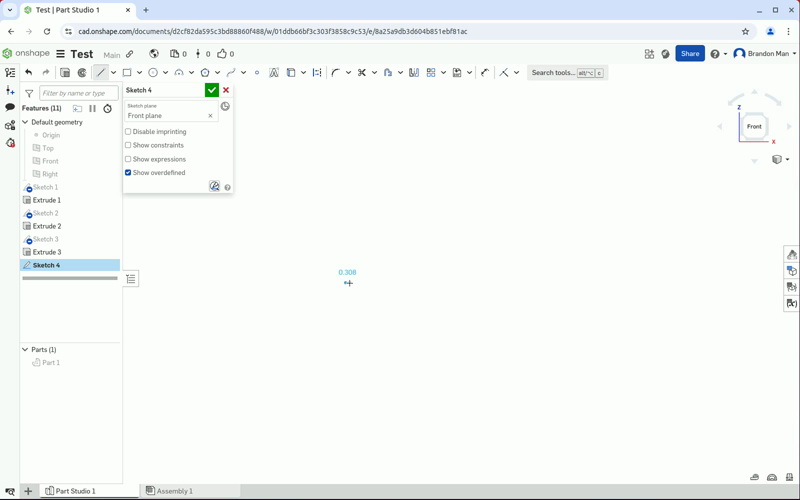
scroll(6)
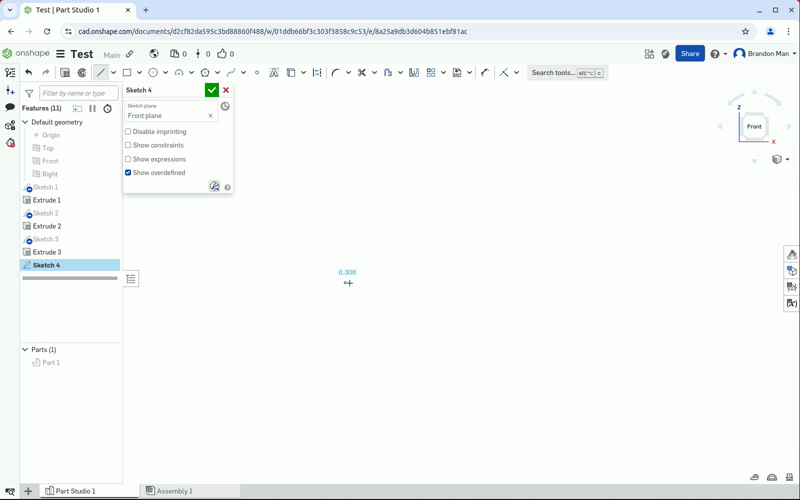
scroll(6)
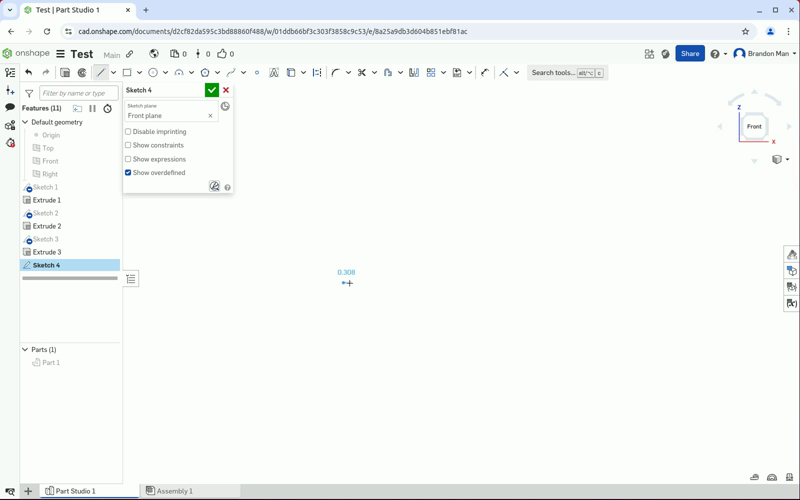
scroll(6)
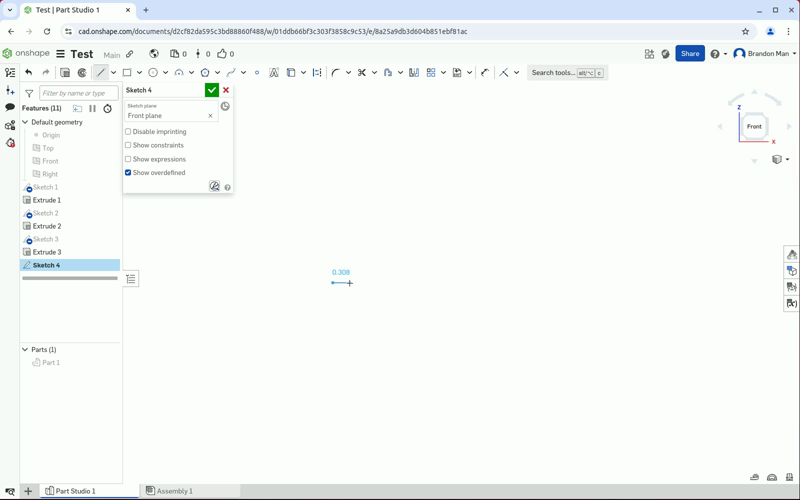
click(349, 282)
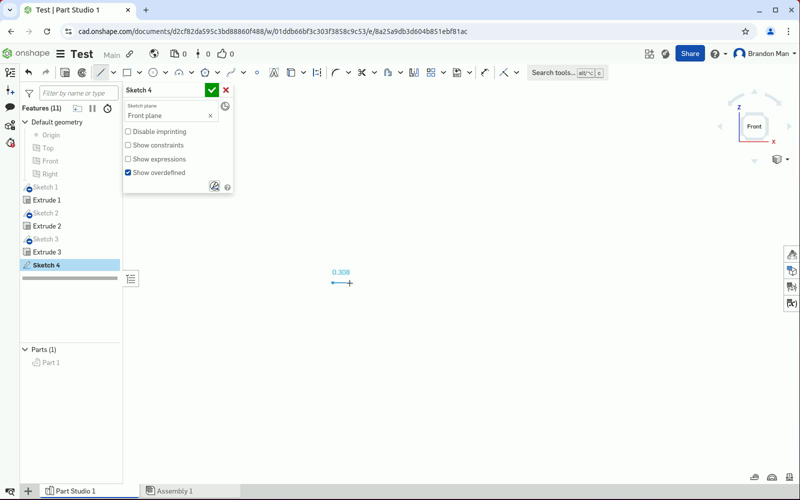
scroll(-6)
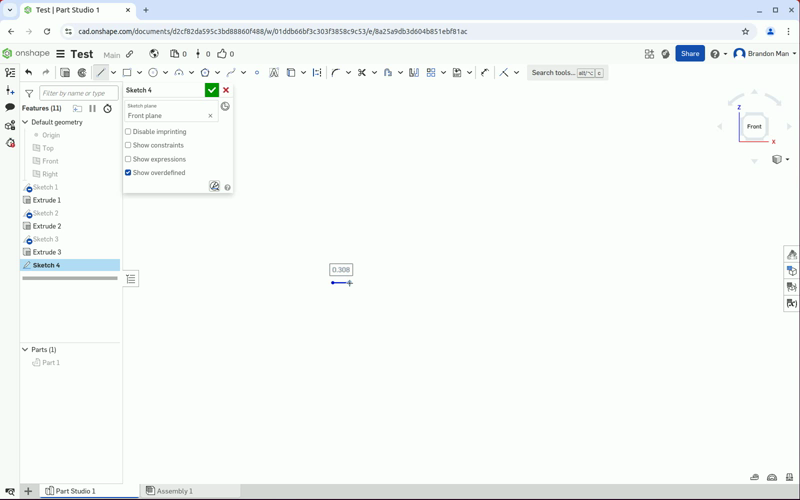
scroll(-6)
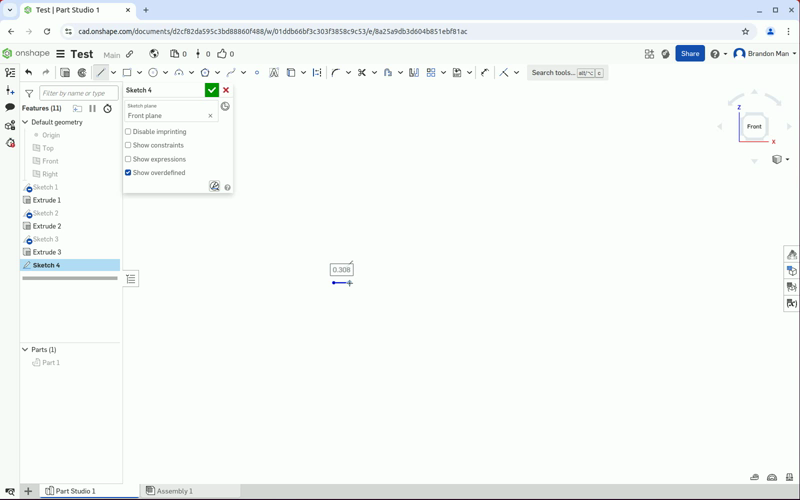
scroll(-6)
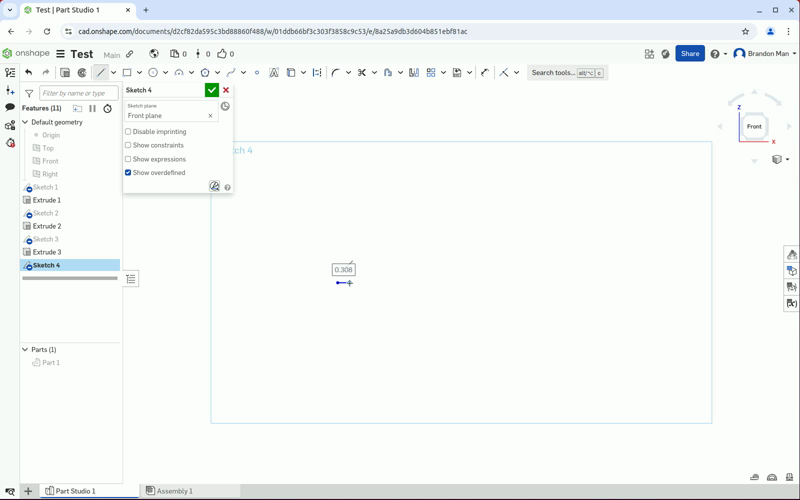
scroll(-6)
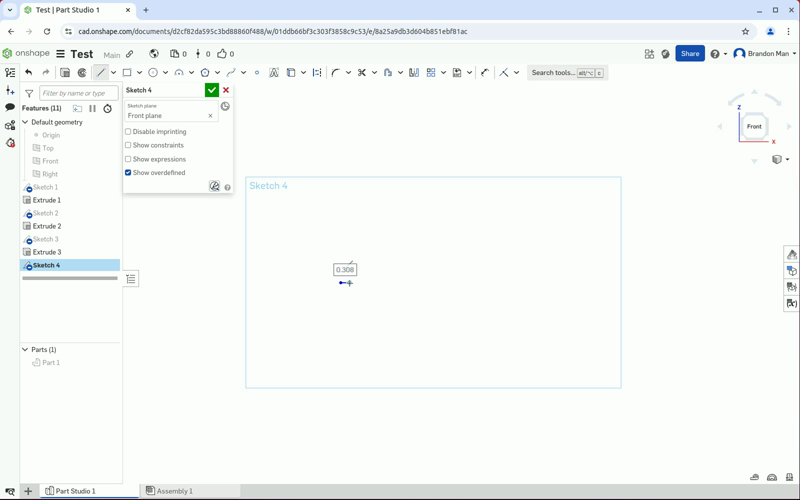
scroll(-6)
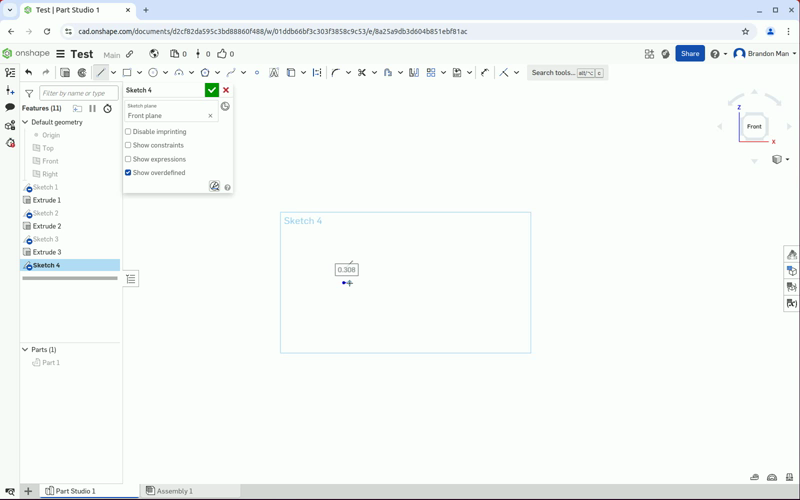
scroll(-6)
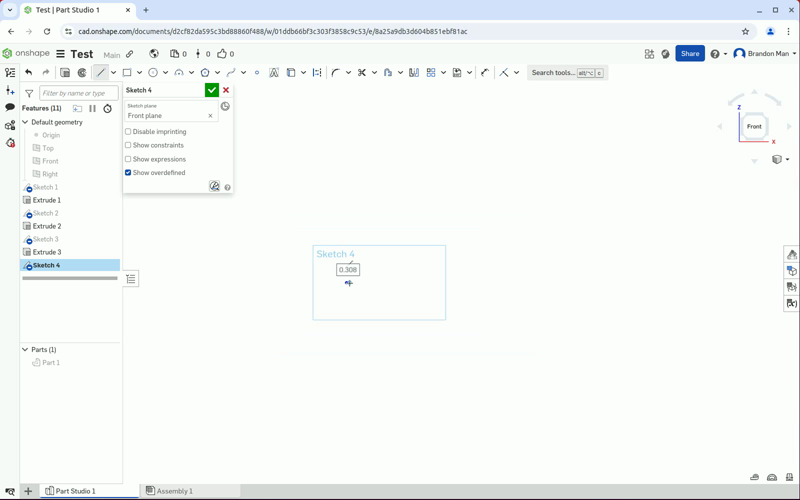
scroll(-6)
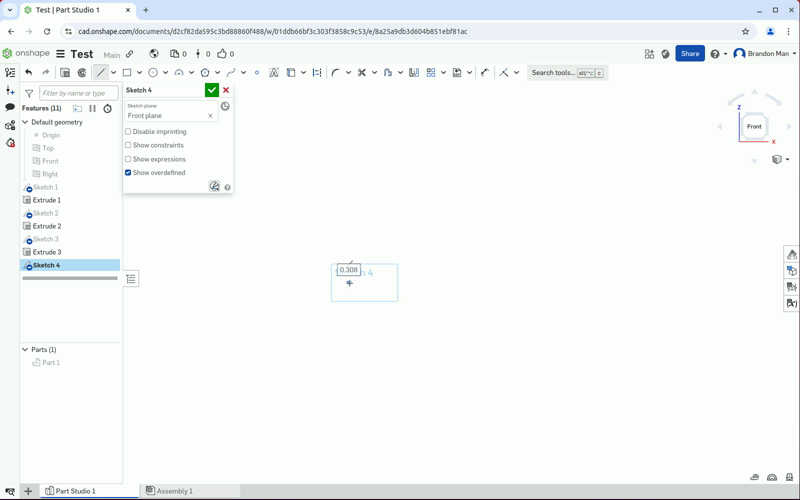
key_up(shift)
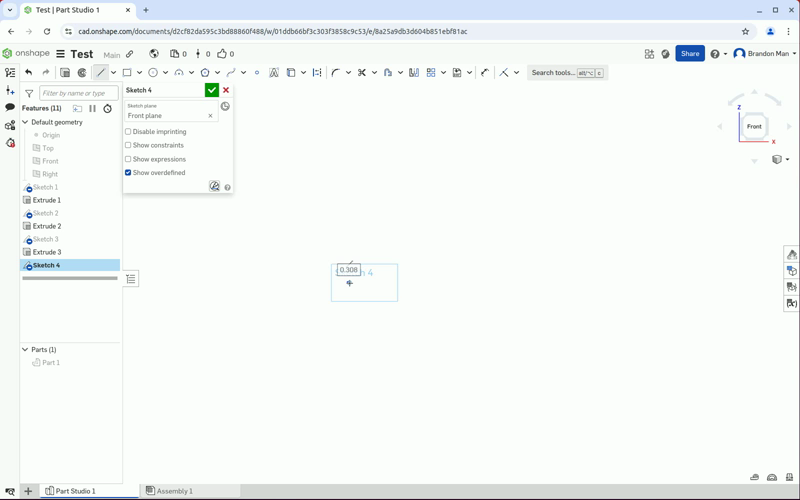
key_down(shift)
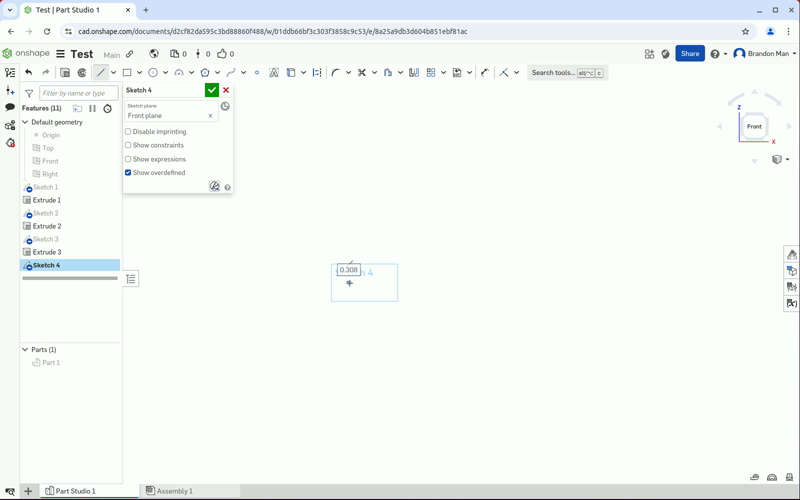
mouse_move(349, 207)
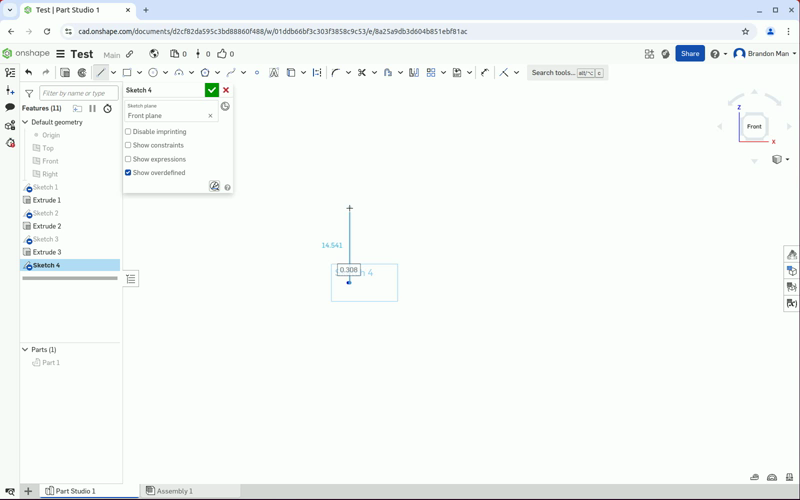
click(349, 207)
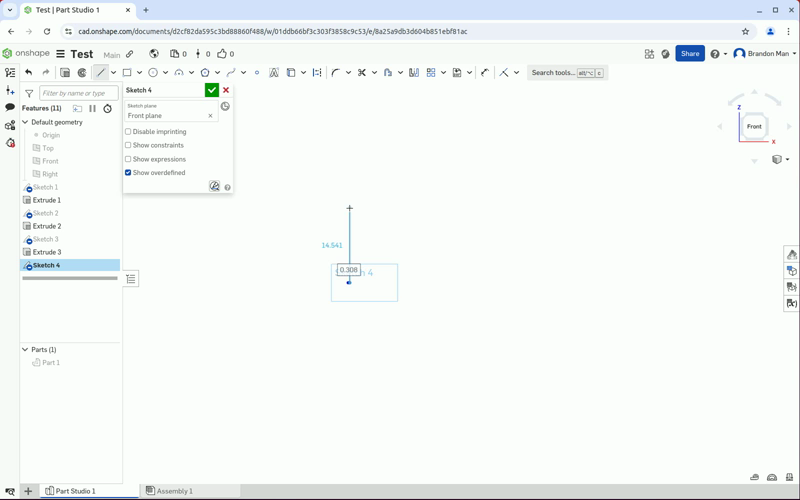
key_up(shift)
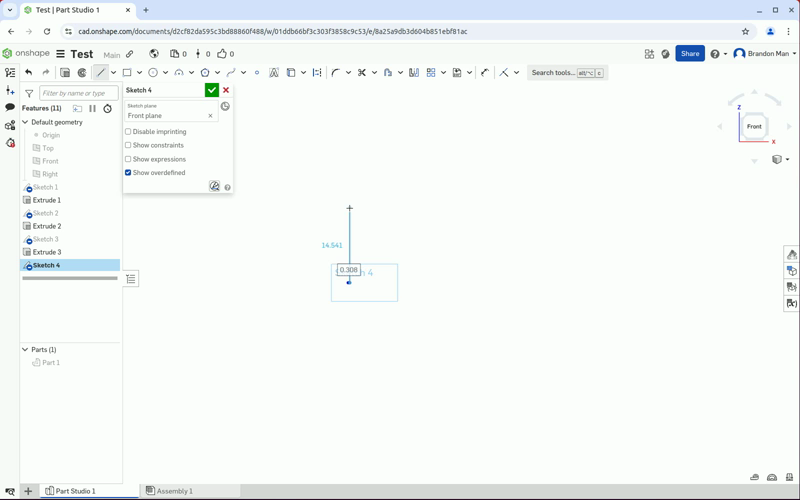
key_down(shift)
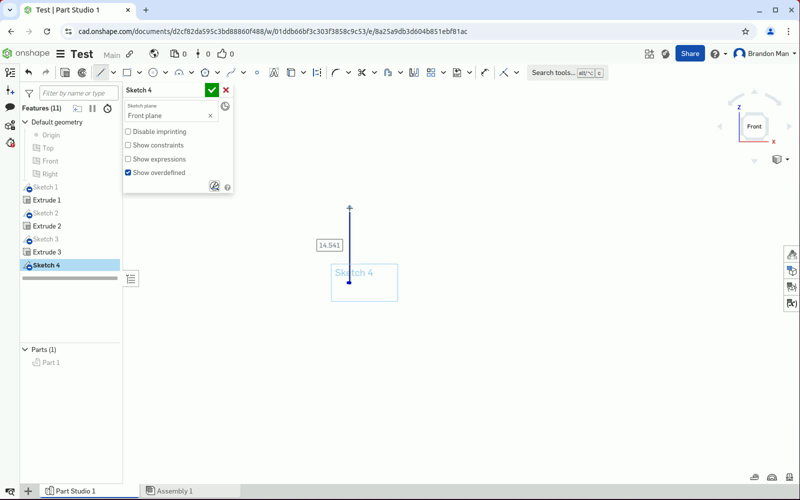
mouse_move(379, 207)
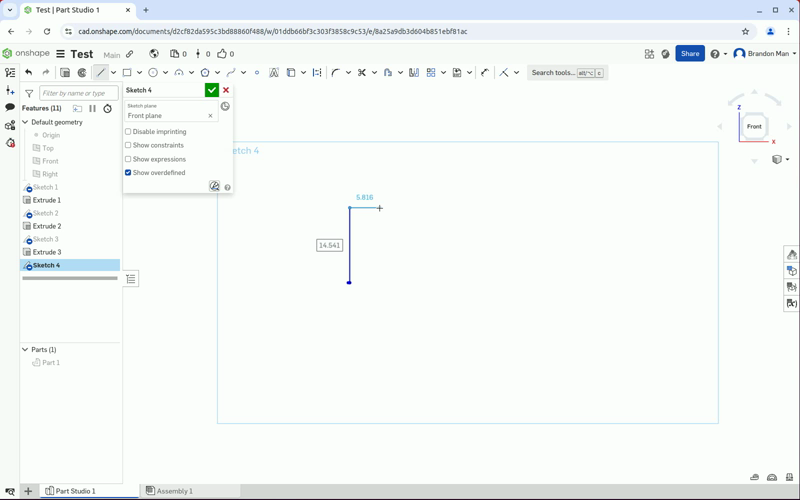
mouse_move(349, 206)
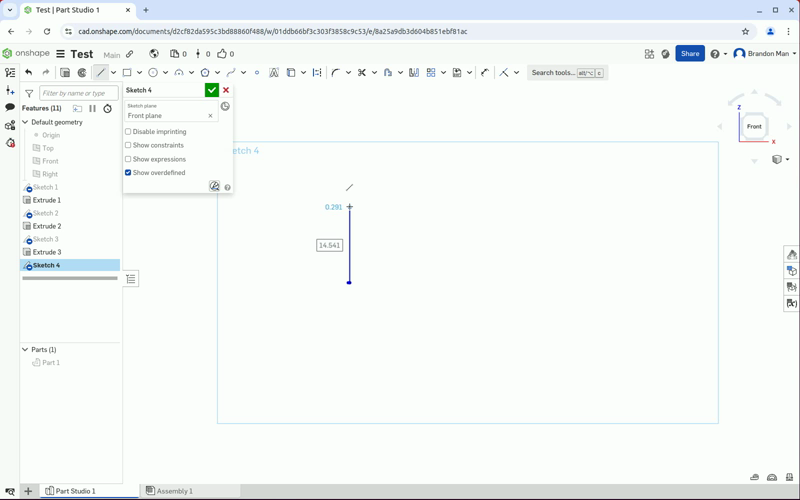
scroll(6)
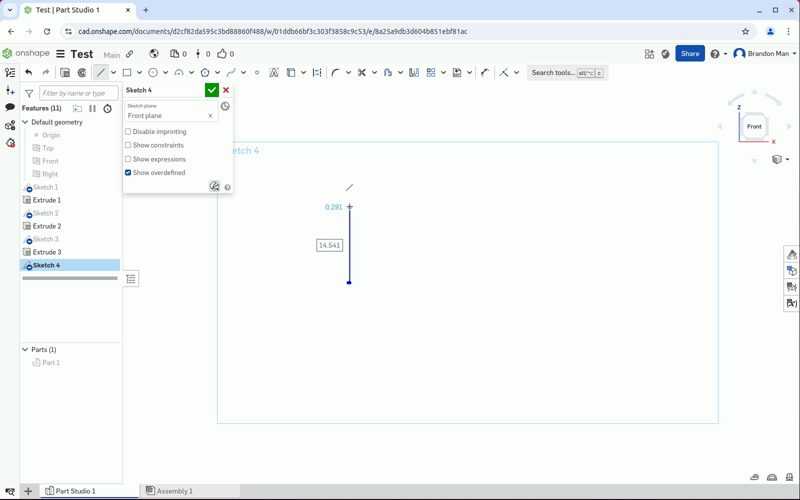
scroll(6)
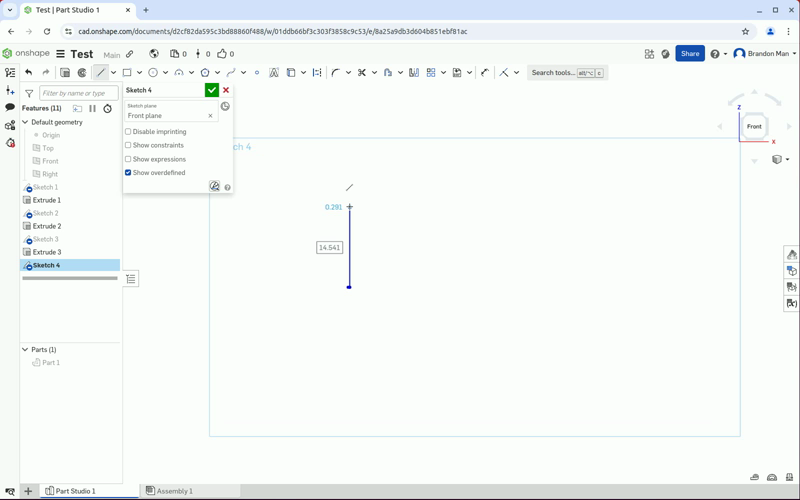
scroll(6)
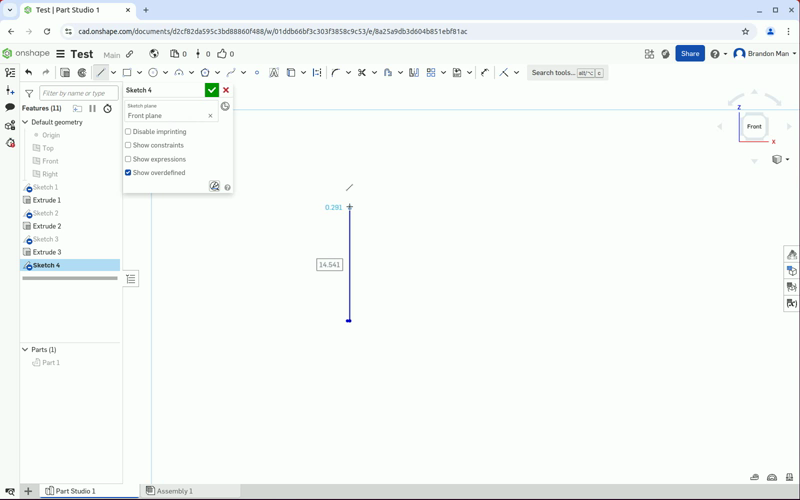
scroll(6)
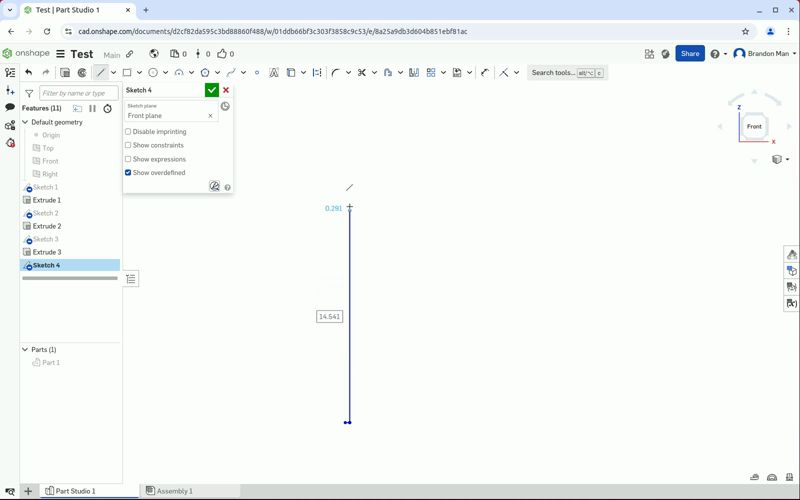
scroll(6)
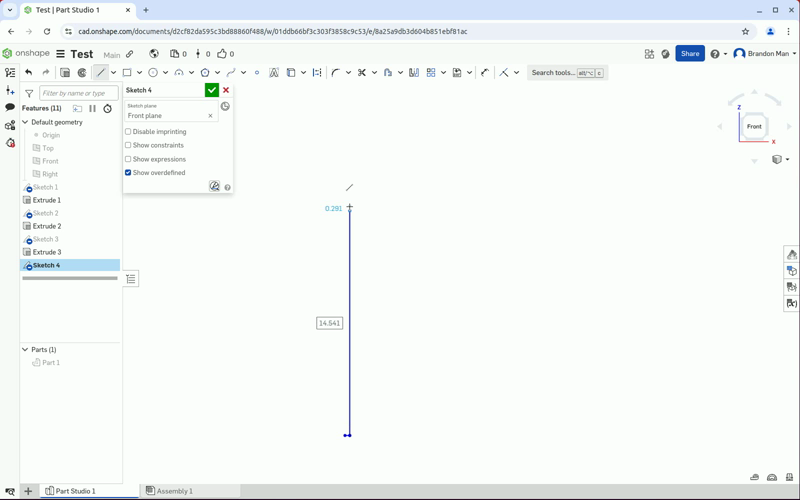
scroll(6)
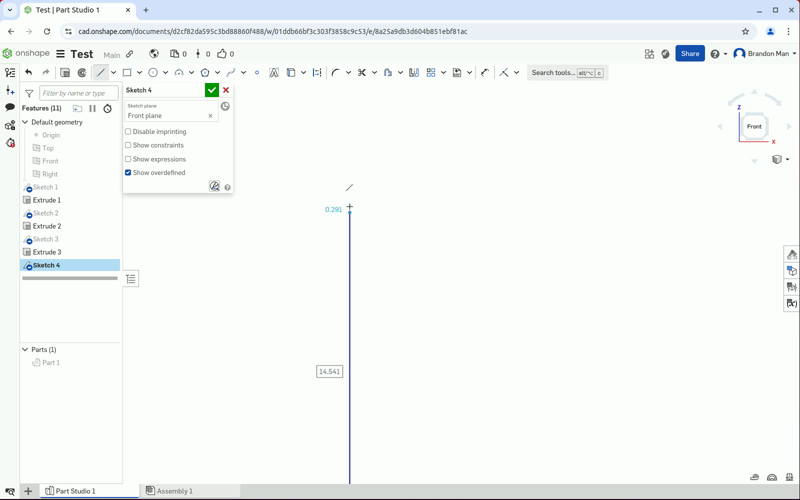
scroll(6)
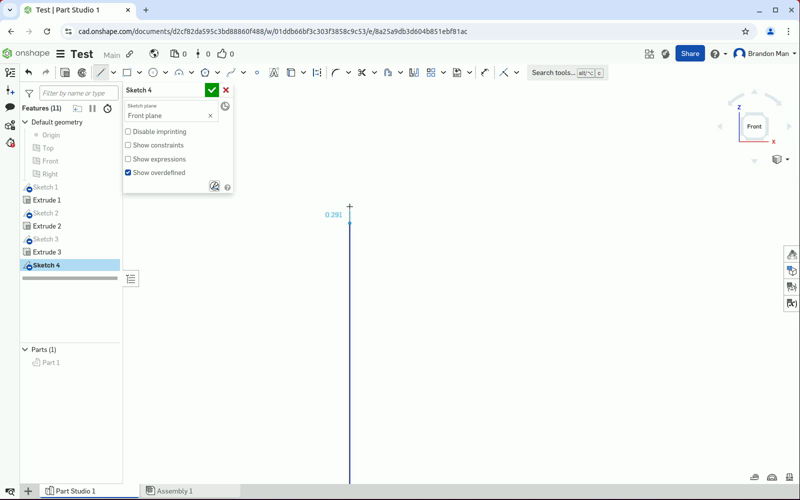
click(349, 206)
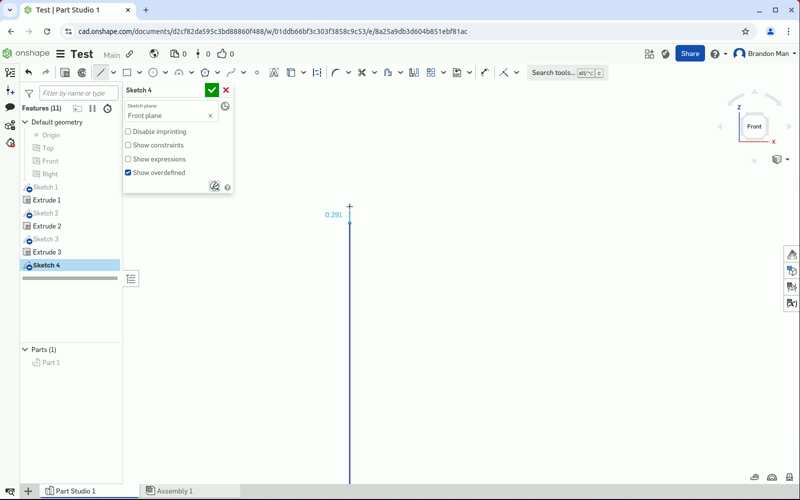
scroll(-6)
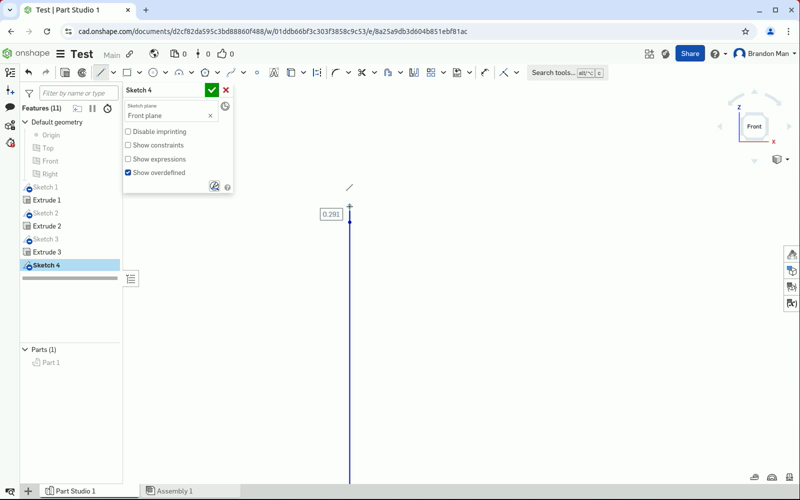
scroll(-6)
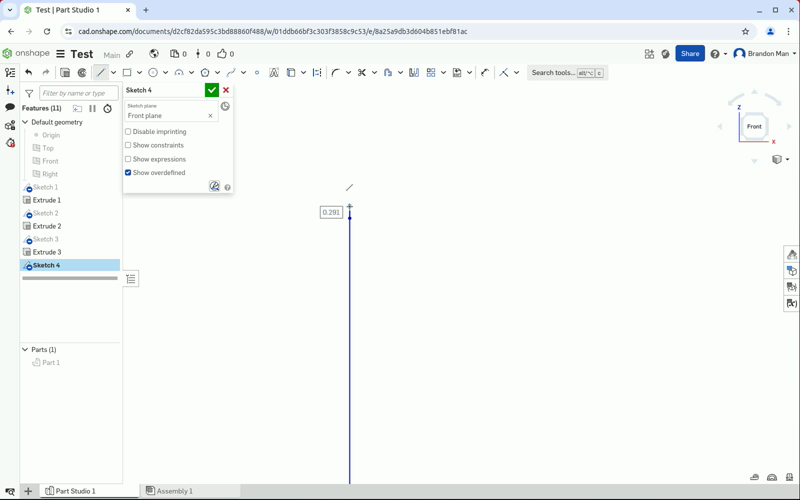
scroll(-6)
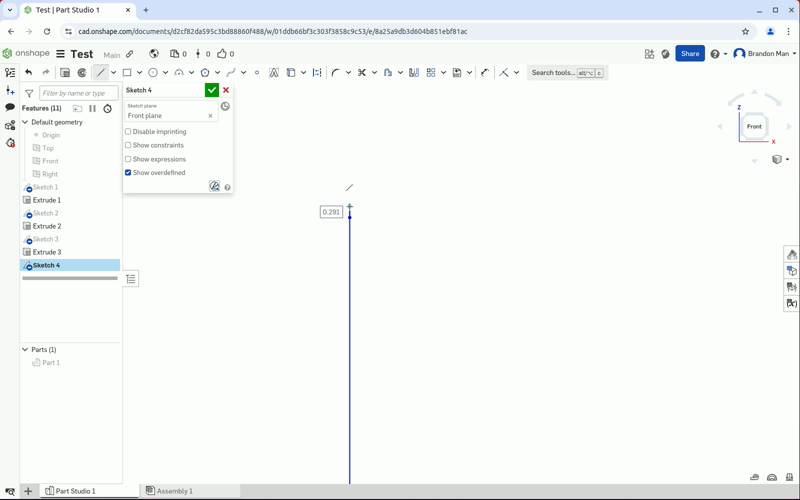
scroll(-6)
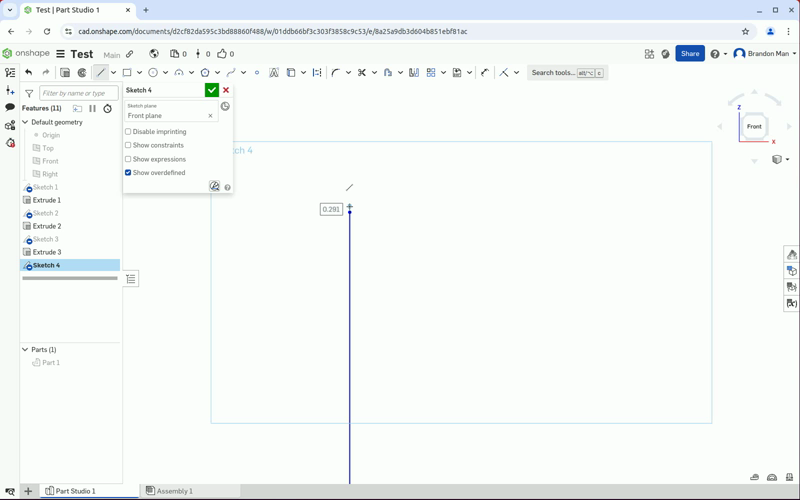
scroll(-6)
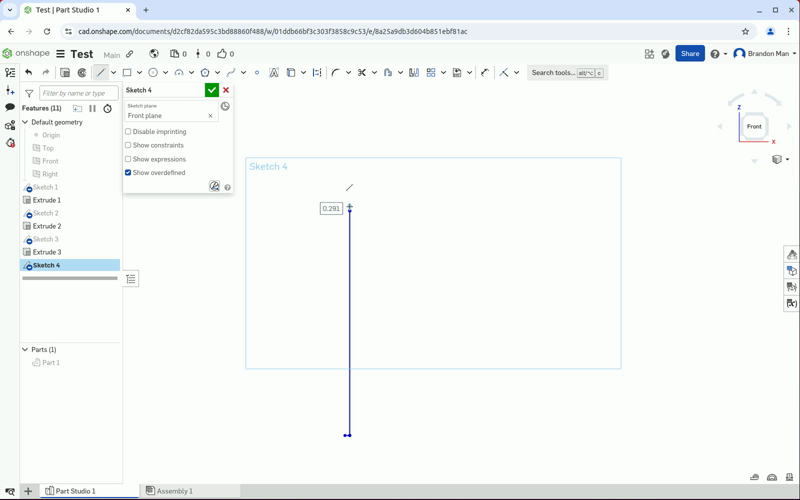
scroll(-6)
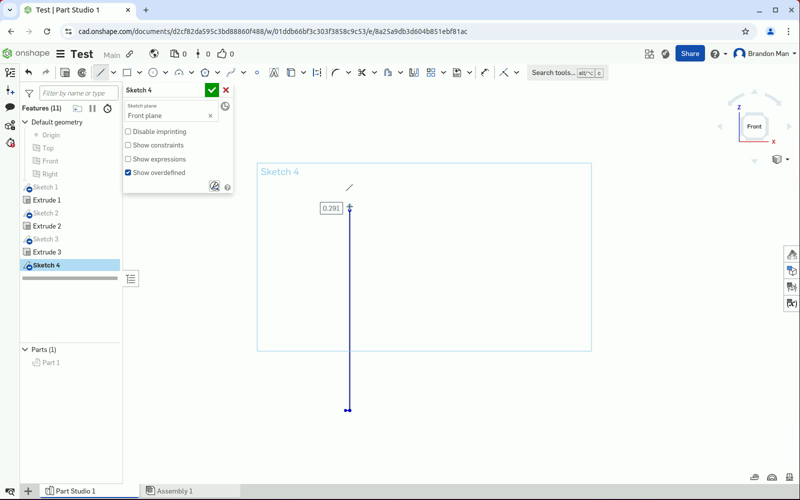
scroll(-6)
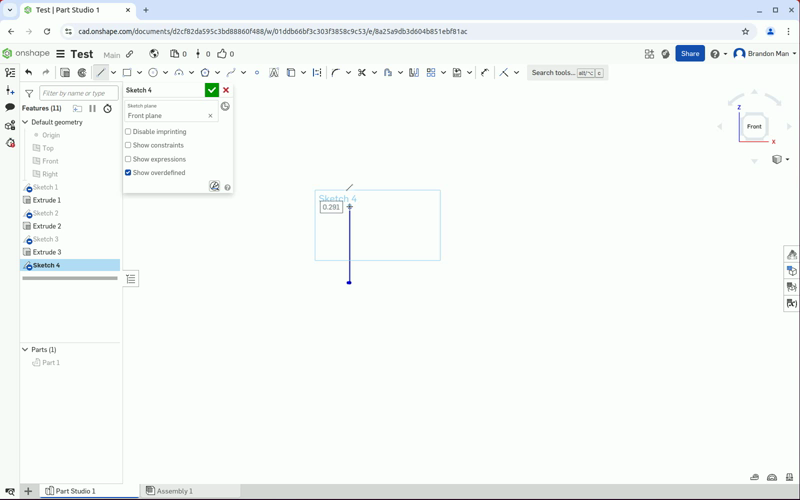
key_up(shift)
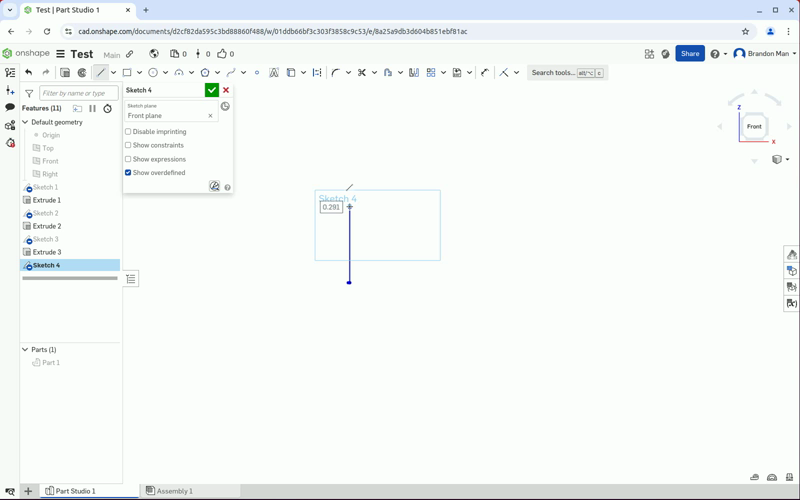
key_down(shift)
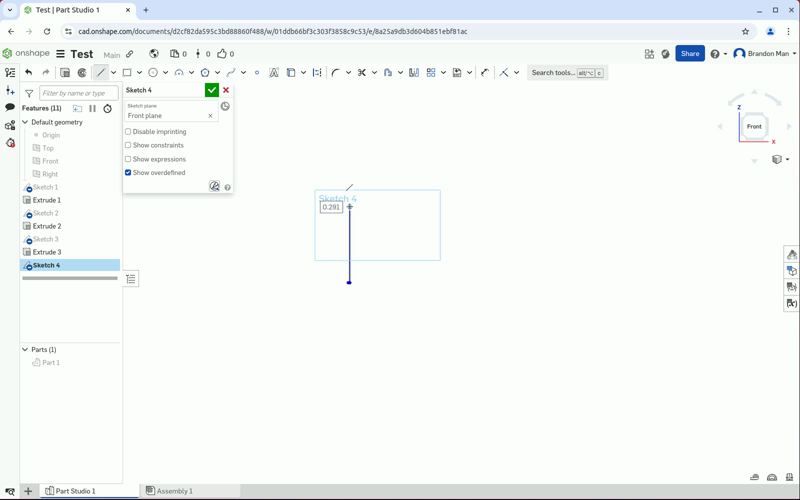
mouse_move(379, 206)
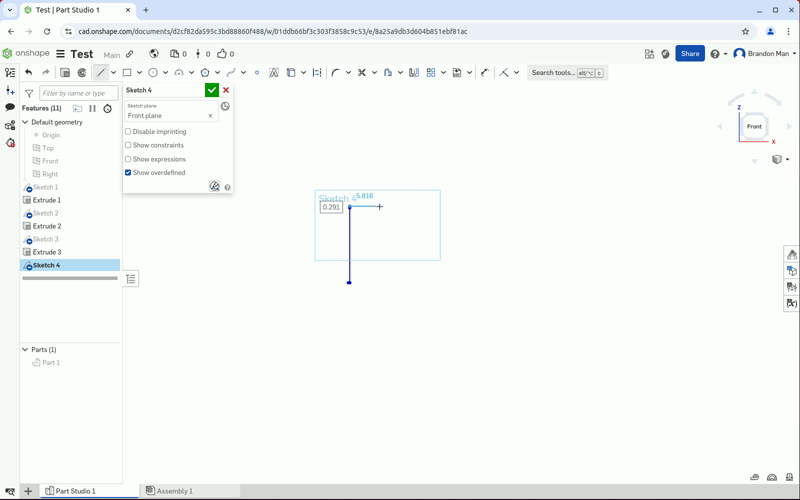
mouse_move(348, 206)
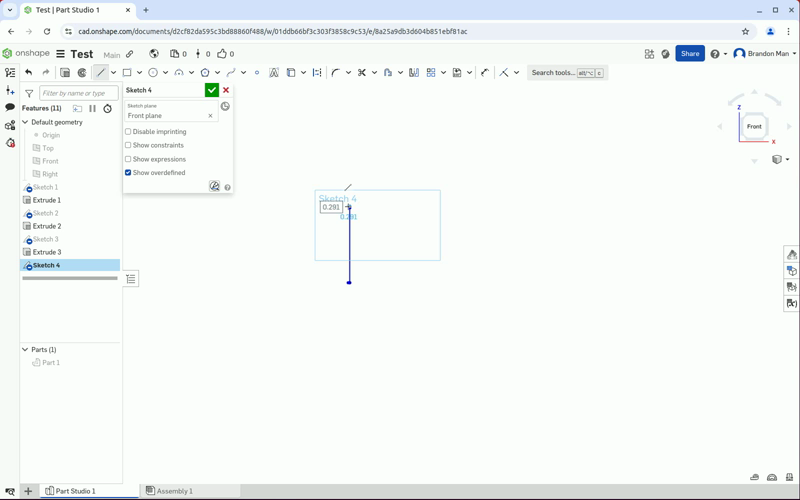
scroll(6)
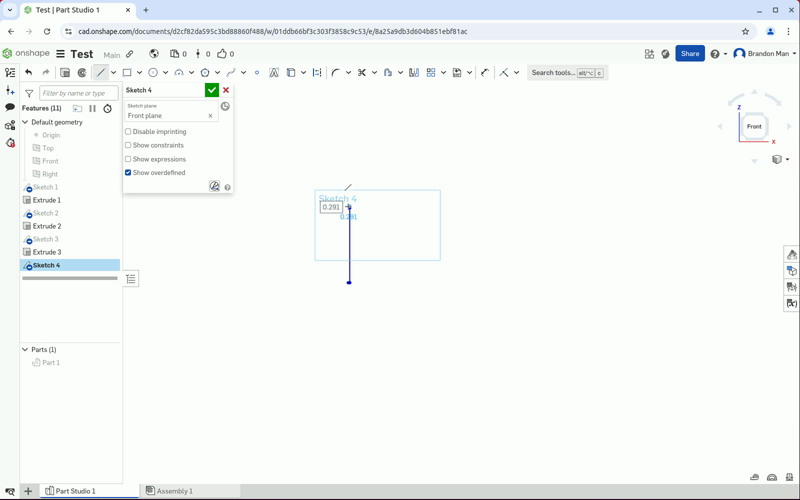
scroll(6)
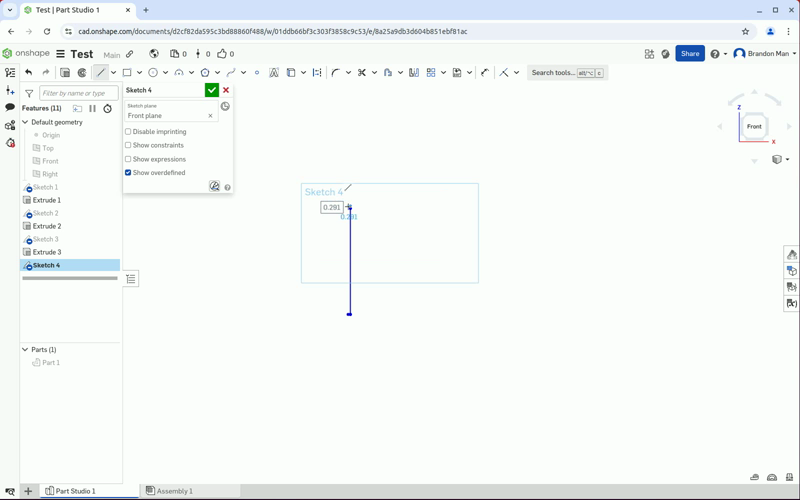
scroll(6)
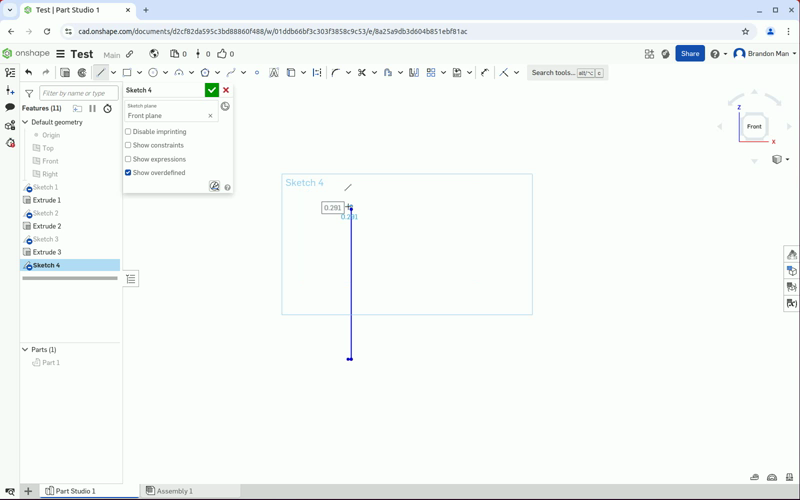
scroll(6)
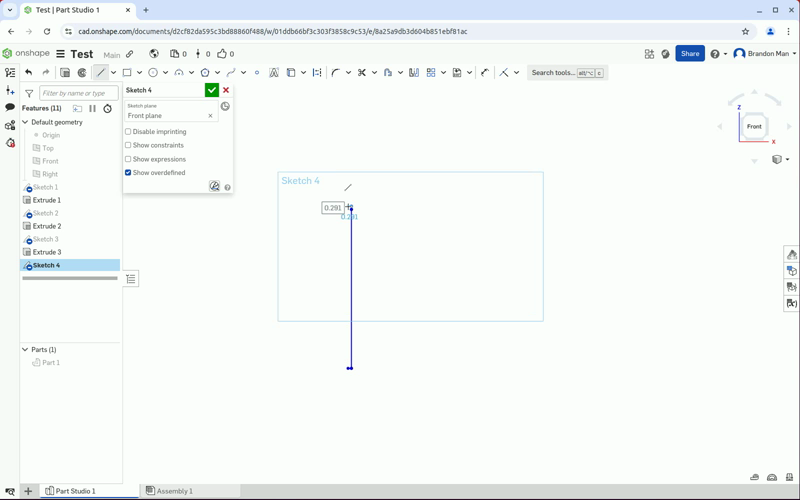
scroll(6)
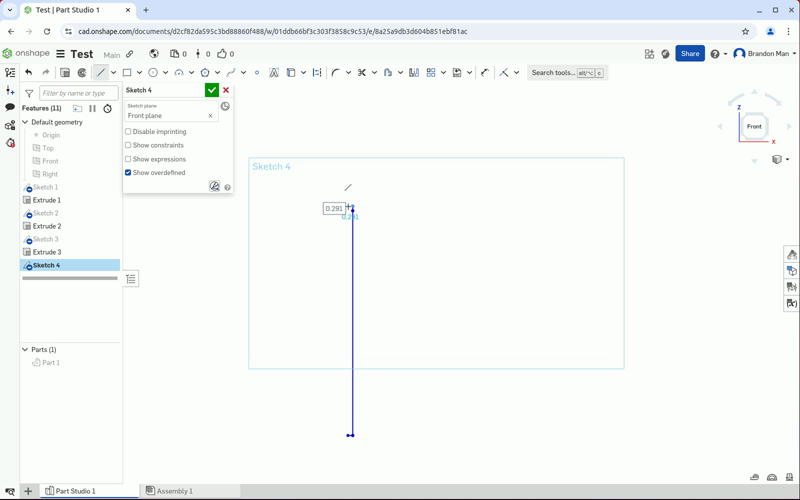
scroll(6)
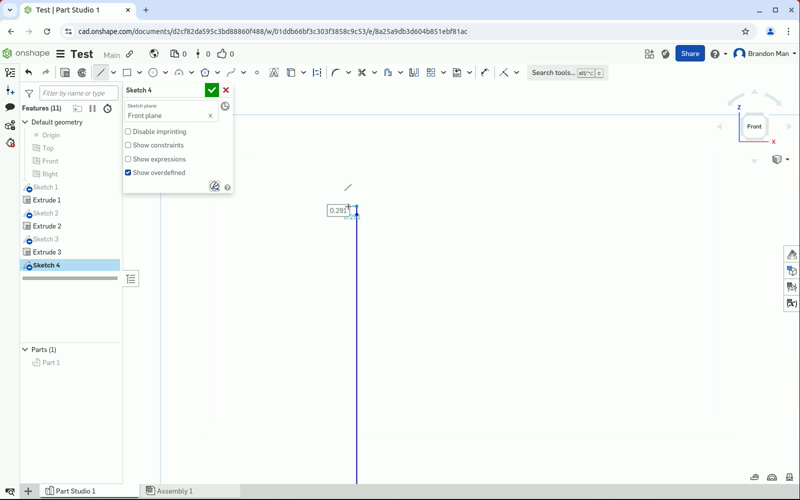
scroll(6)
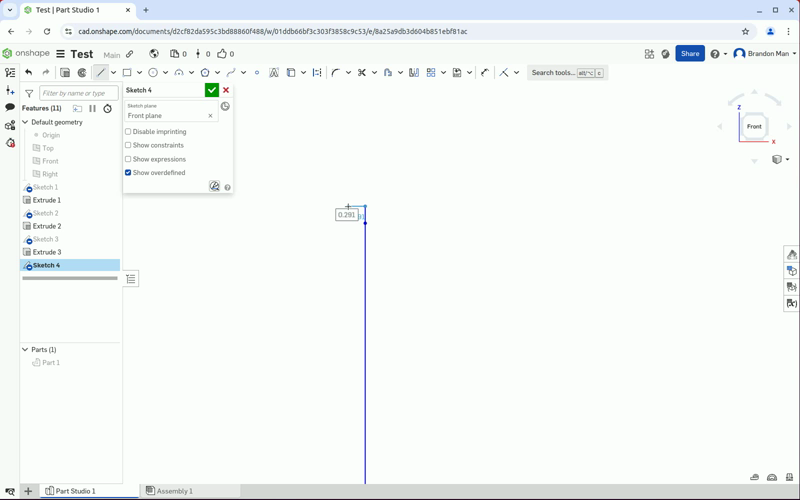
click(348, 206)
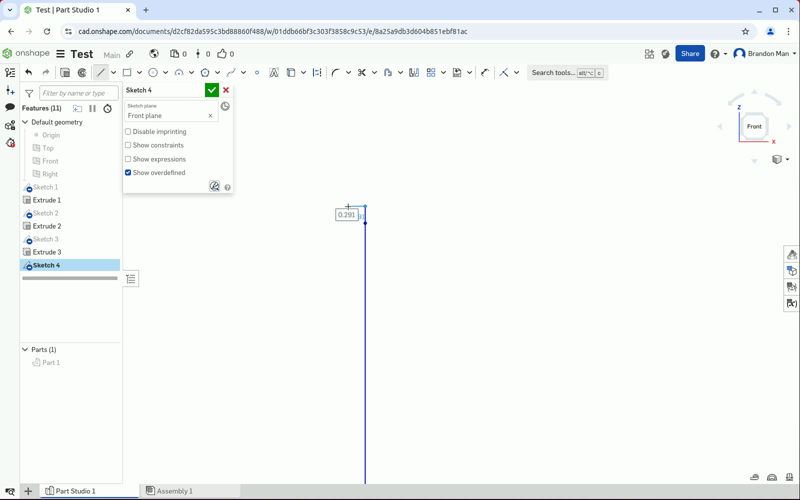
scroll(-6)
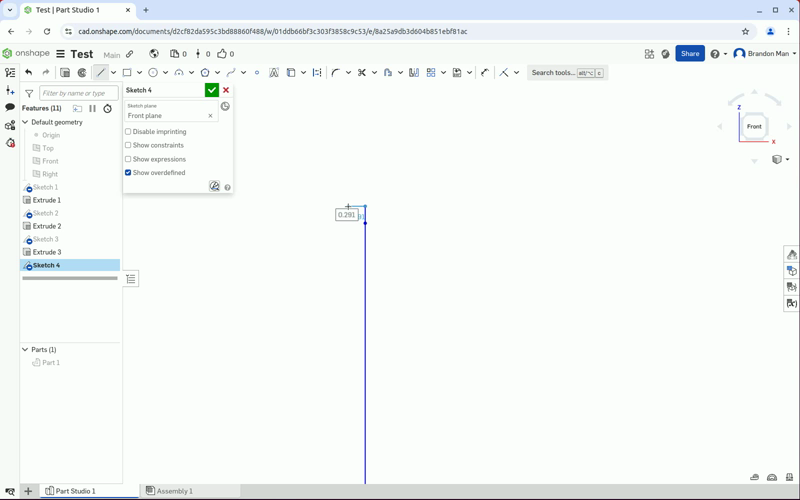
scroll(-6)
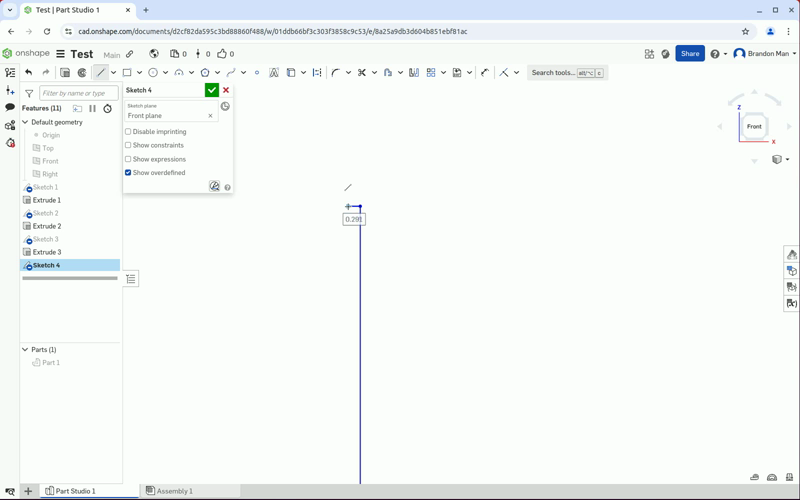
scroll(-6)
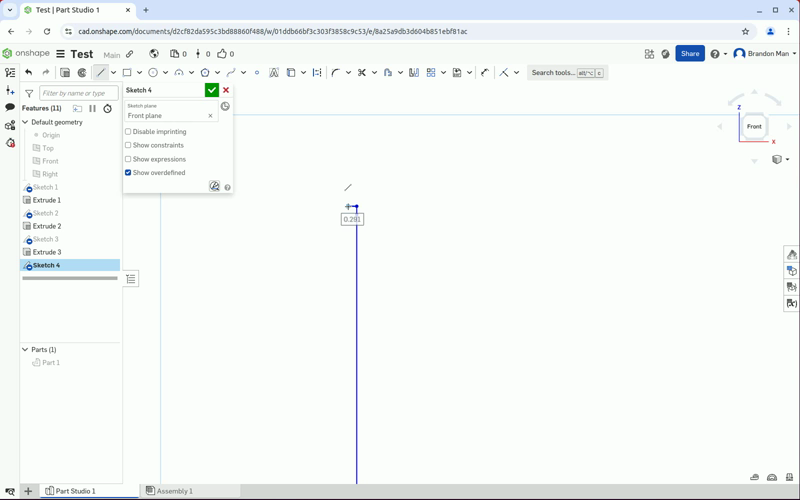
scroll(-6)
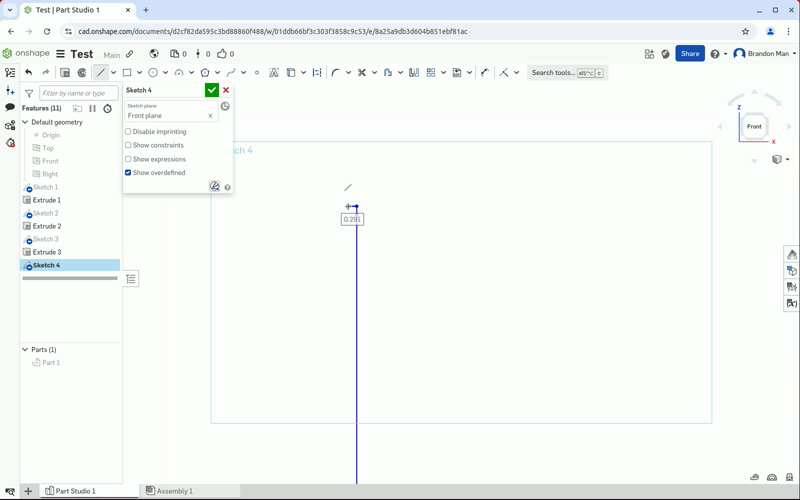
scroll(-6)
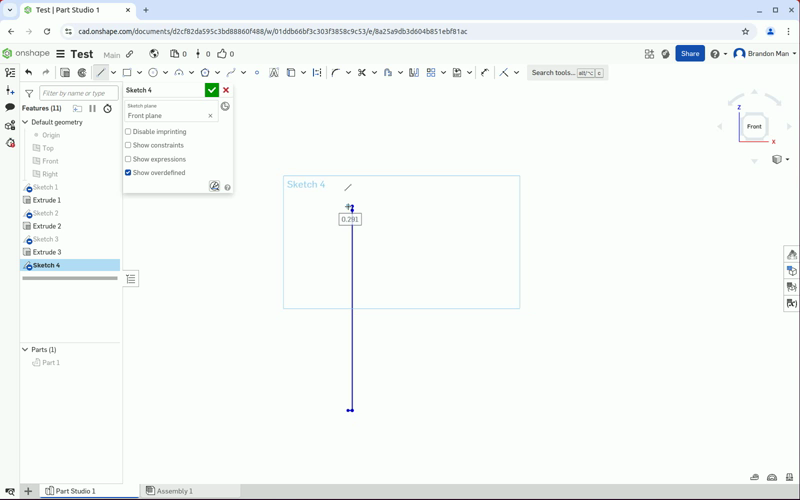
scroll(-6)
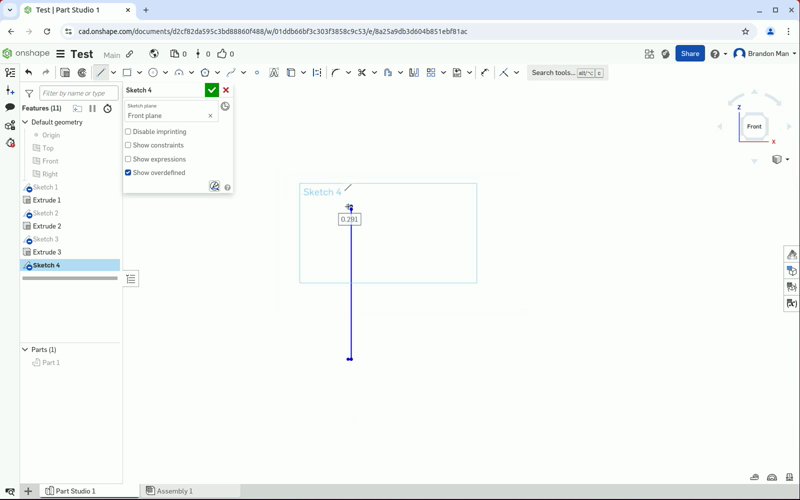
scroll(-6)
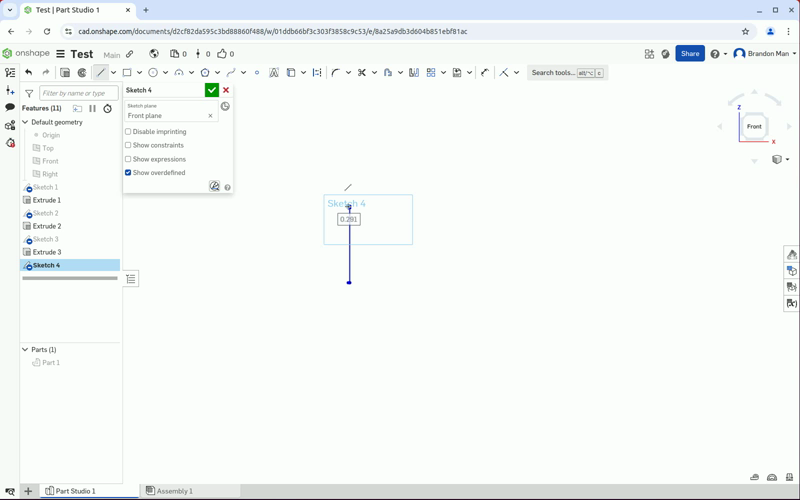
key_up(shift)
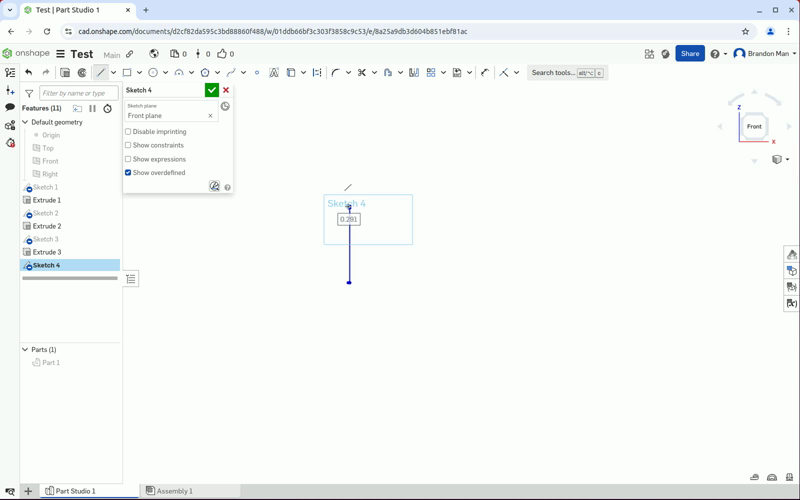
key_down(shift)
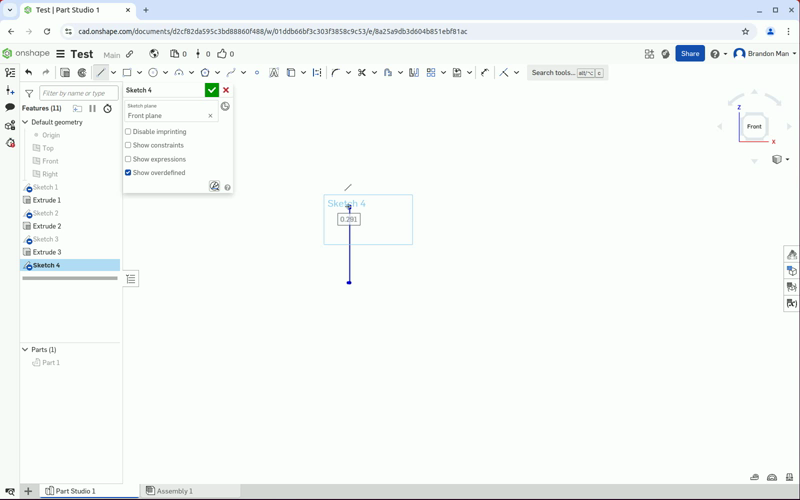
mouse_move(348, 282)
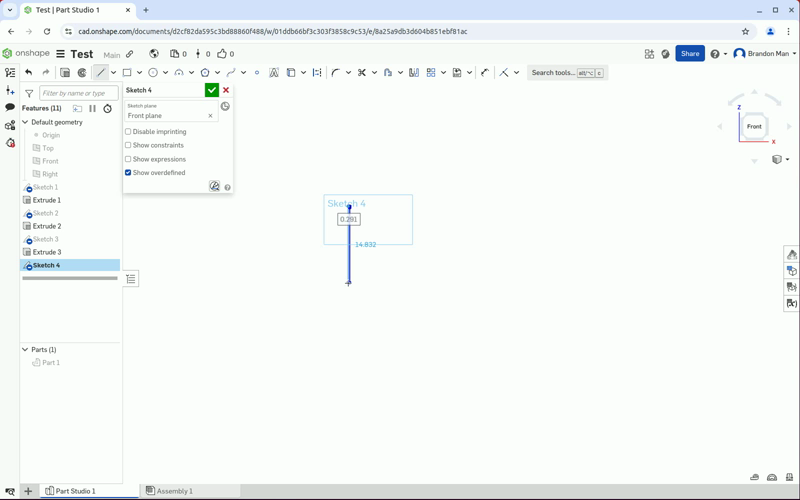
scroll(6)
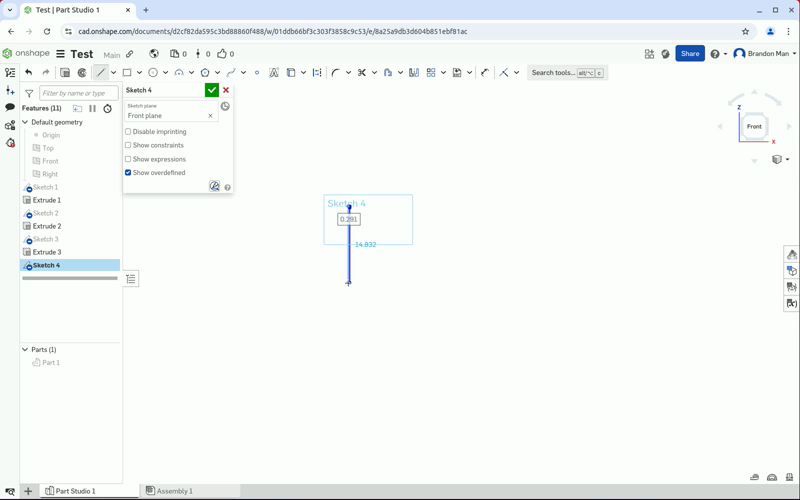
scroll(6)
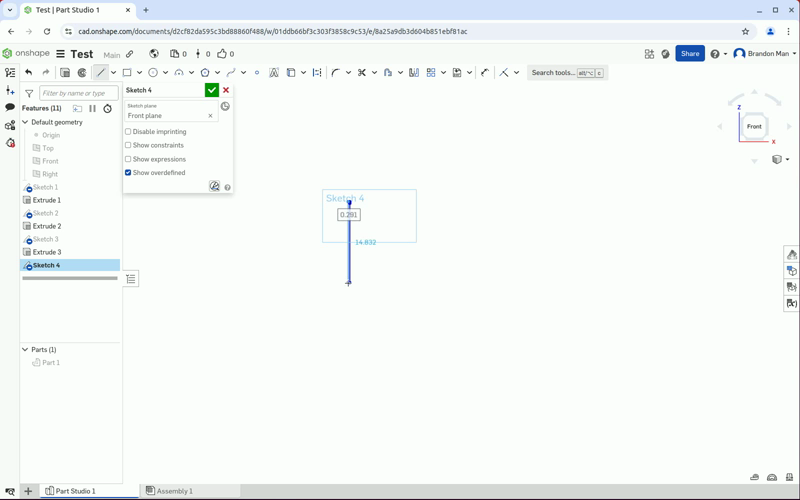
scroll(6)
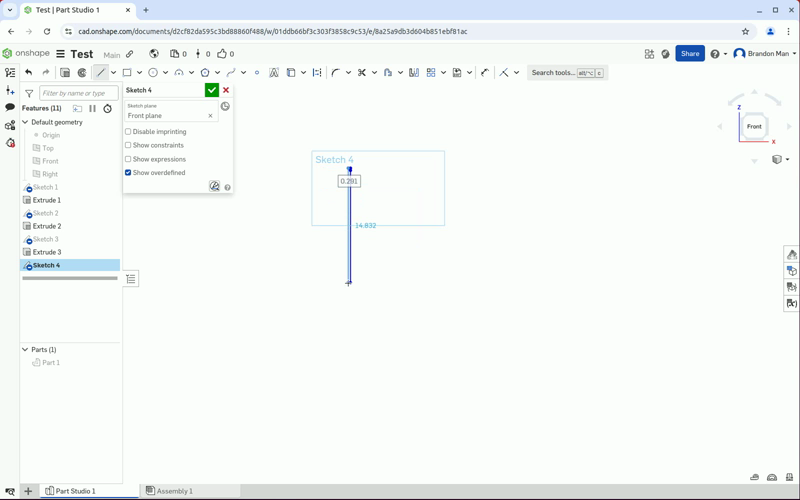
scroll(6)
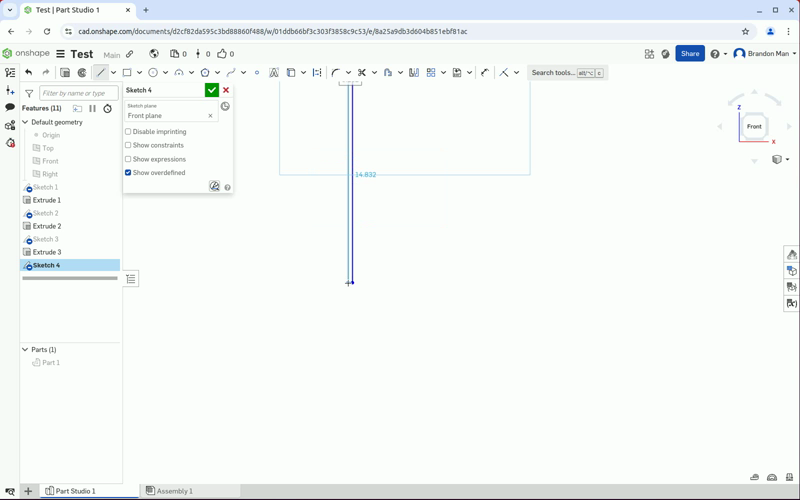
scroll(6)
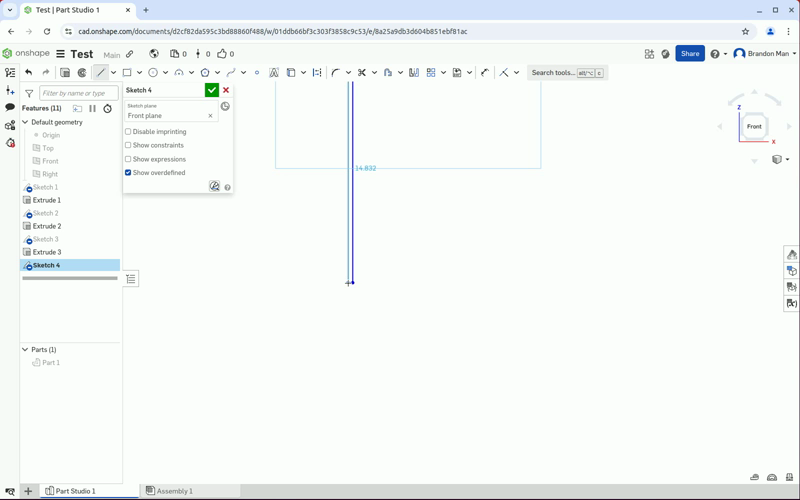
scroll(6)
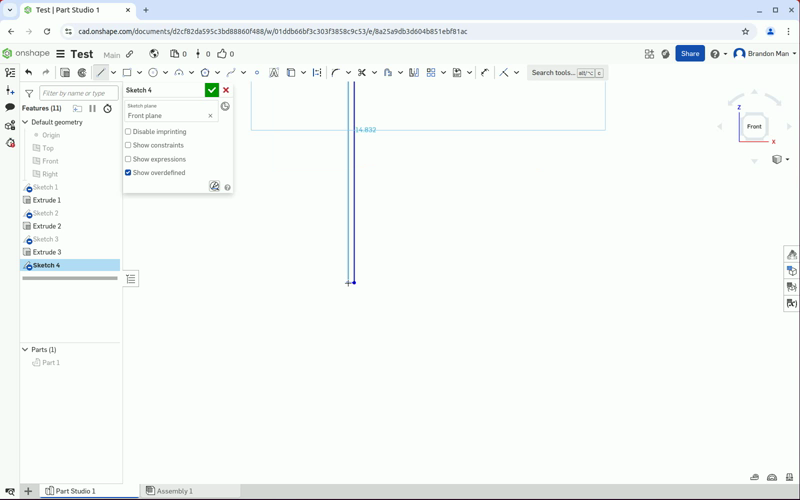
scroll(6)
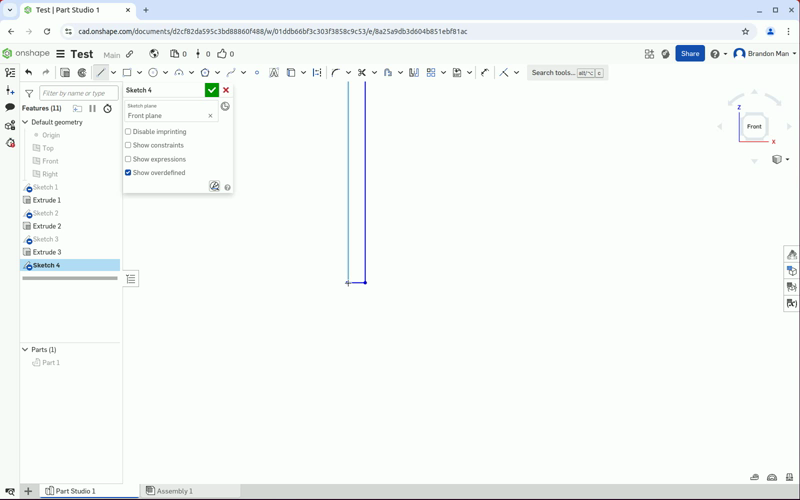
key_up(shift)
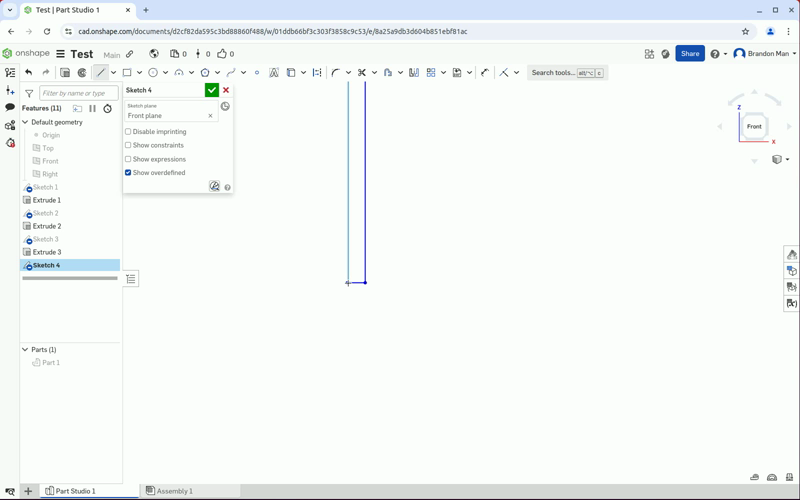
click(348, 282)
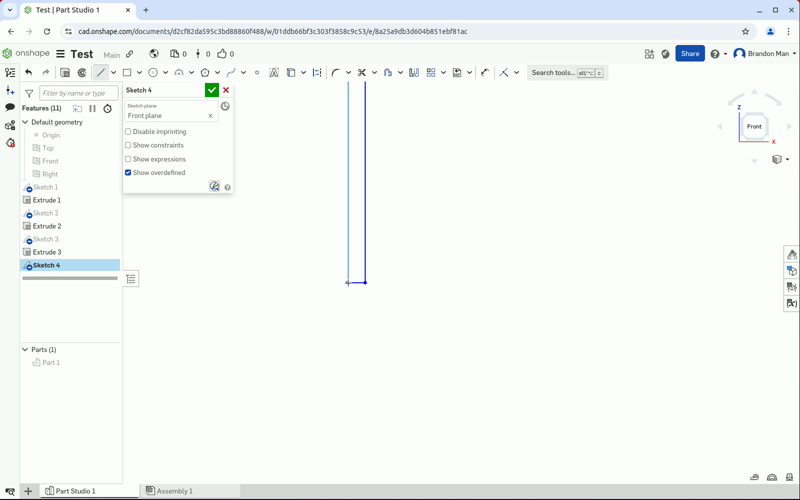
scroll(-6)
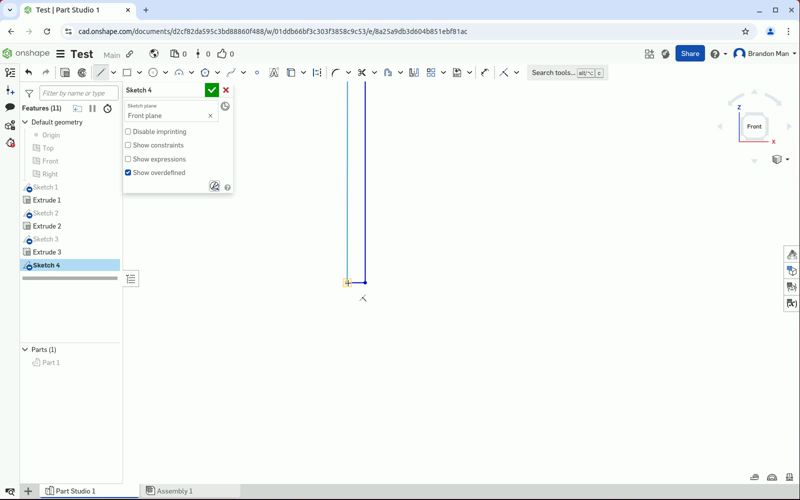
scroll(-6)
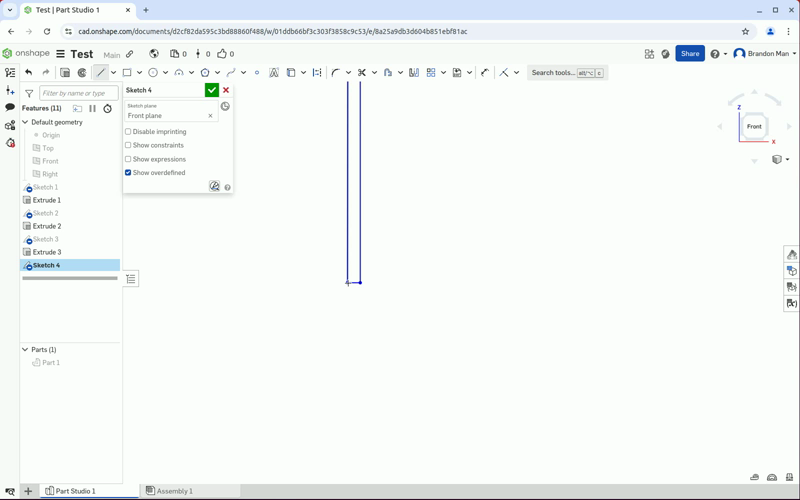
scroll(-6)
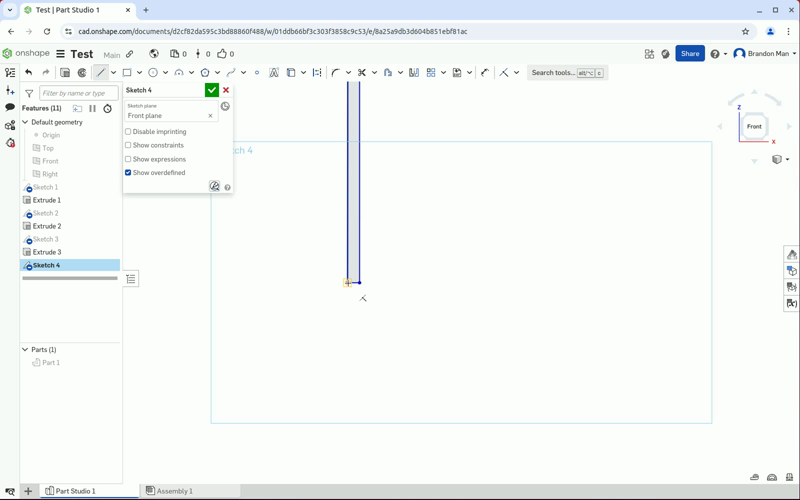
scroll(-6)
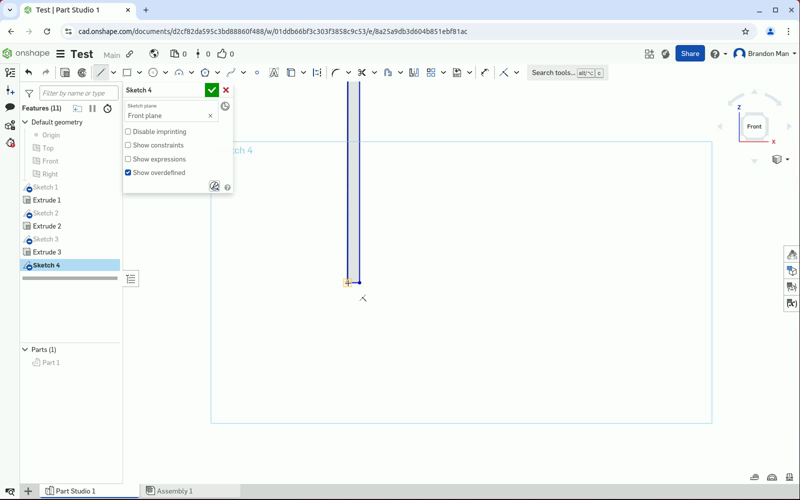
scroll(-6)
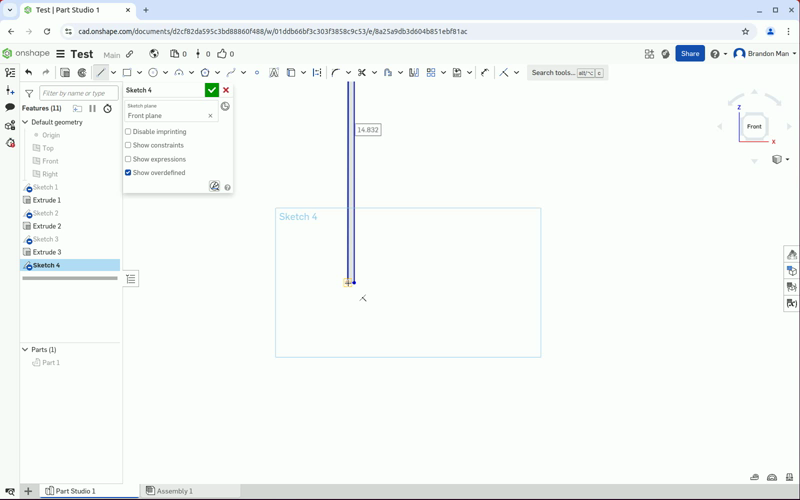
scroll(-6)
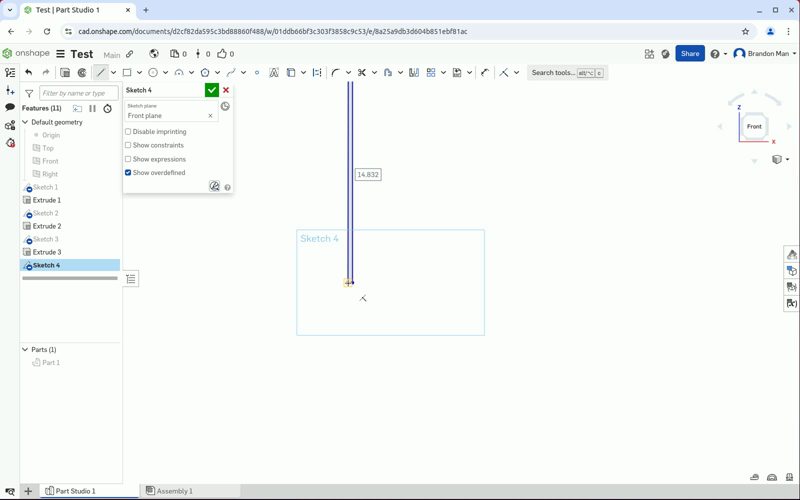
scroll(-6)
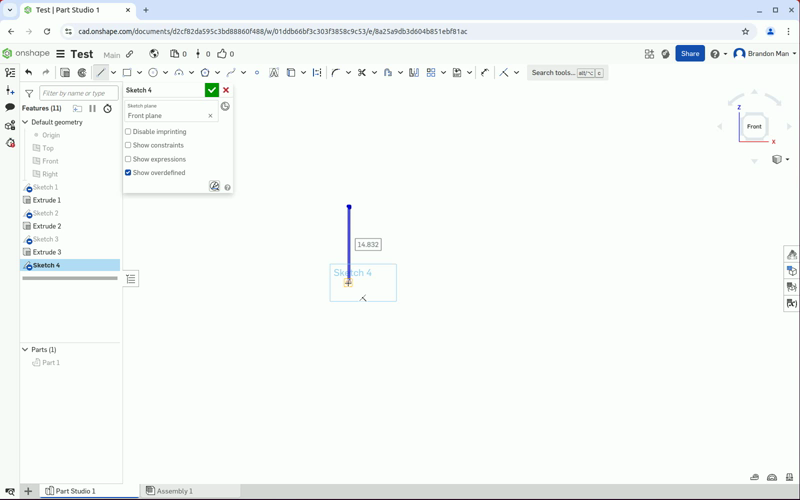
key(esc)
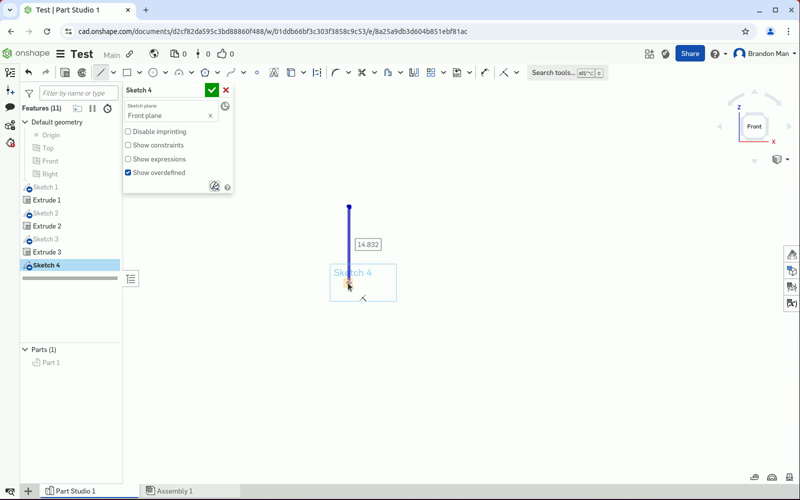
mouse_move(348, 229)
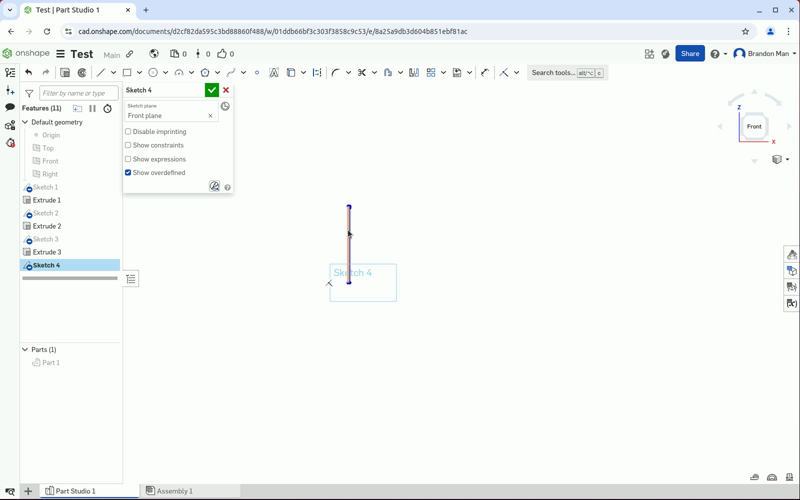
scroll(6)
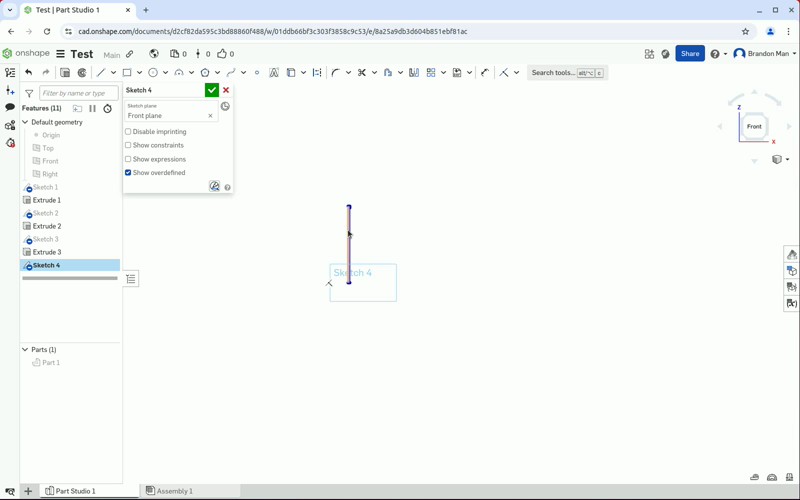
scroll(6)
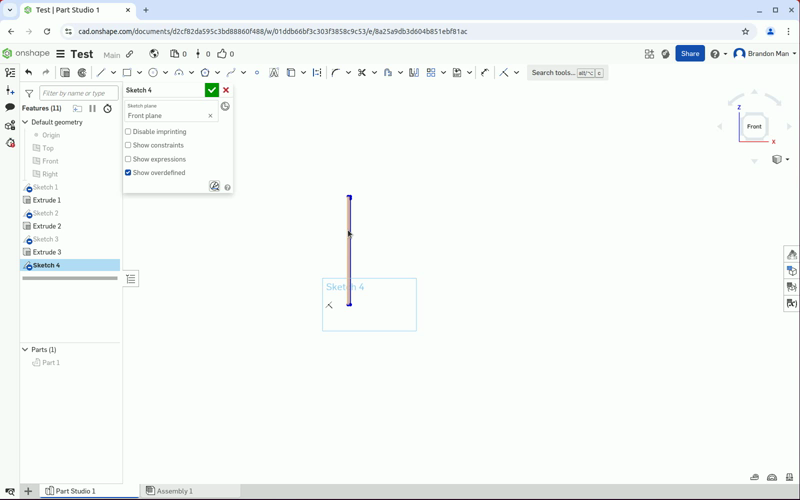
scroll(6)
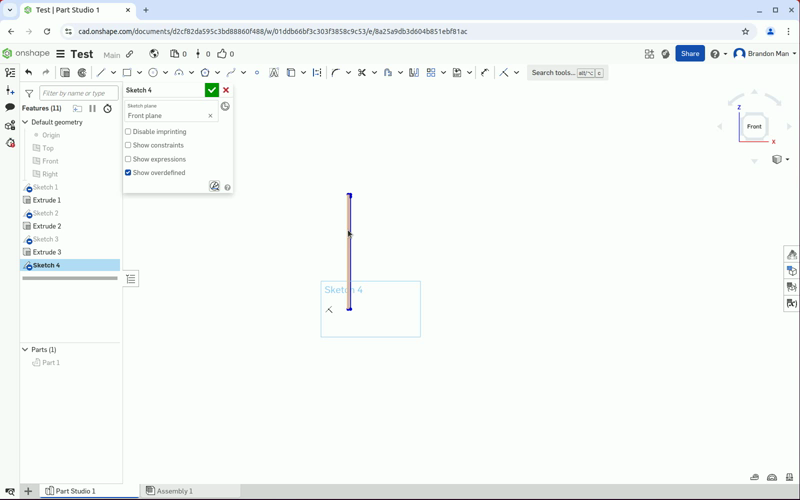
scroll(6)
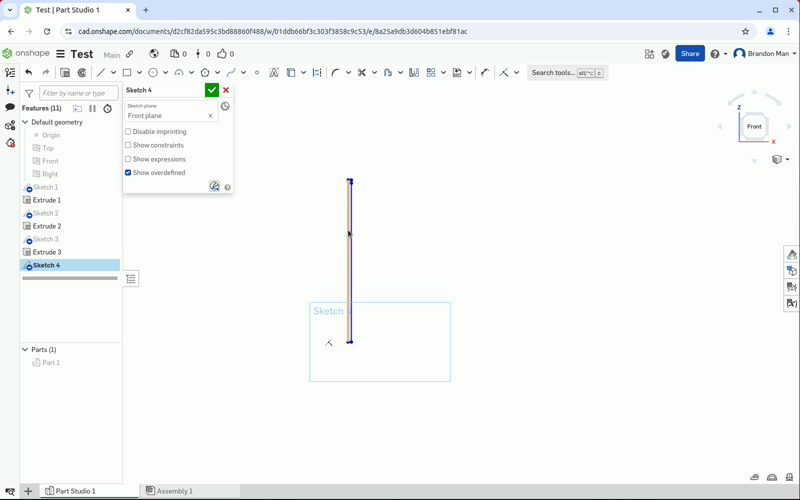
scroll(6)
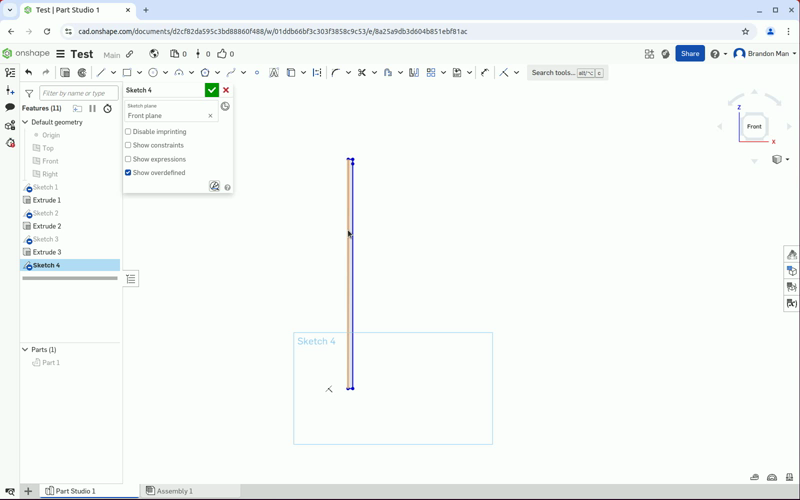
scroll(6)
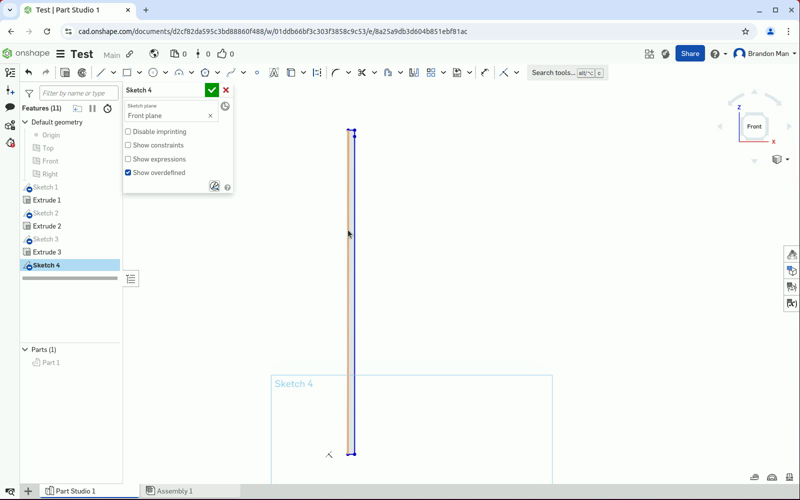
scroll(6)
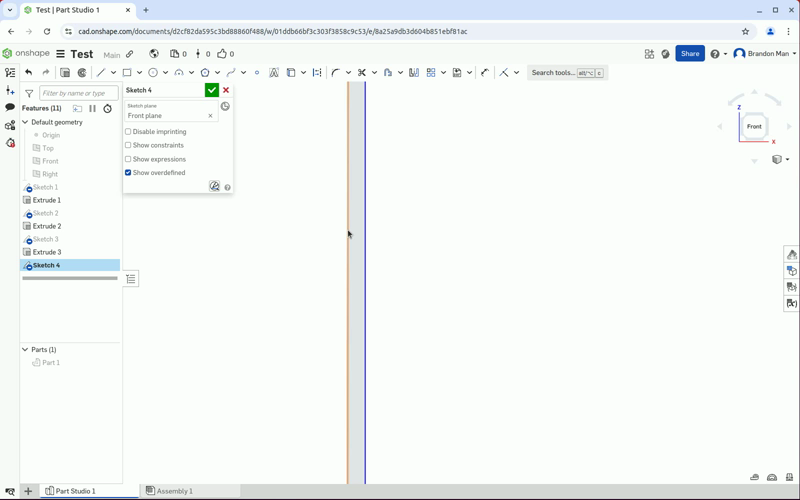
click(348, 229)
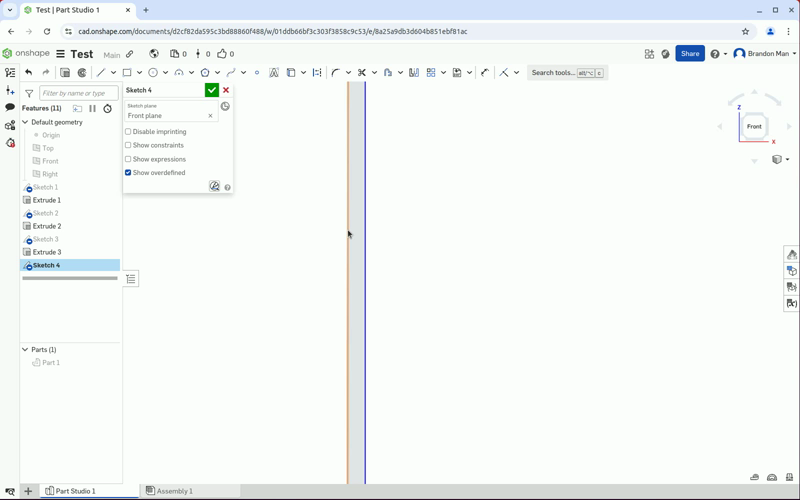
scroll(-6)
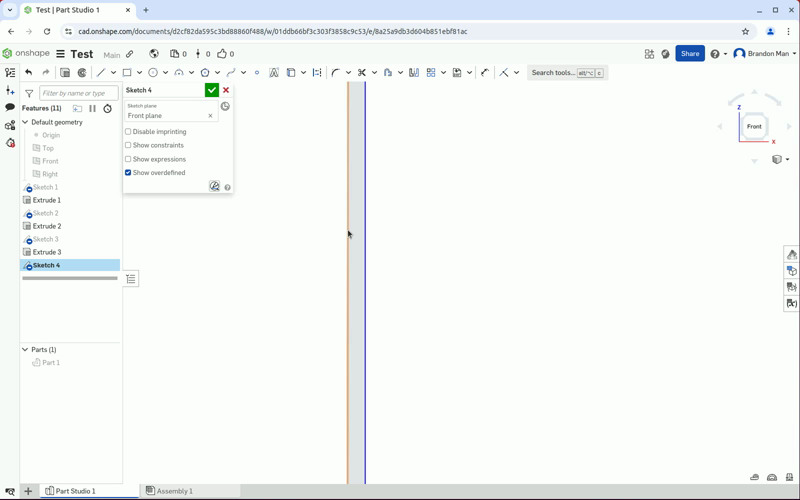
scroll(-6)
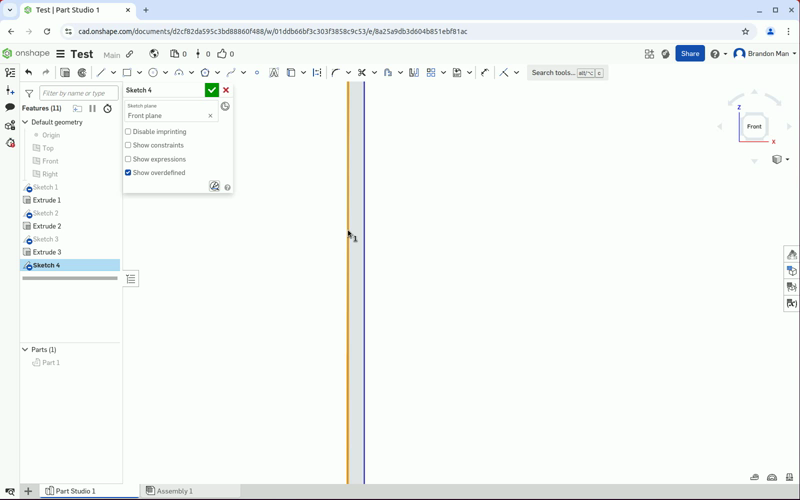
scroll(-6)
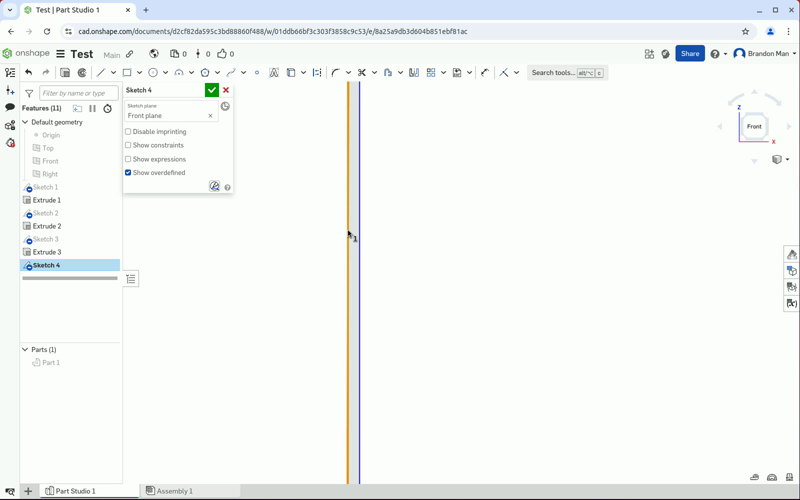
scroll(-6)
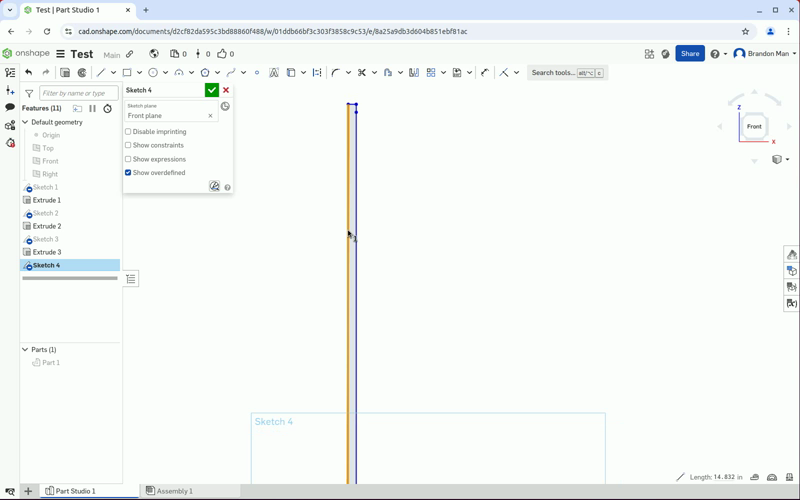
scroll(-6)
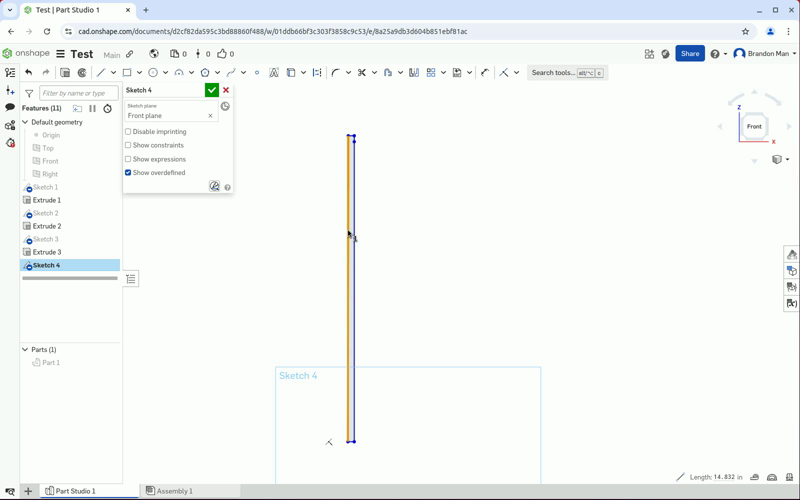
scroll(-6)
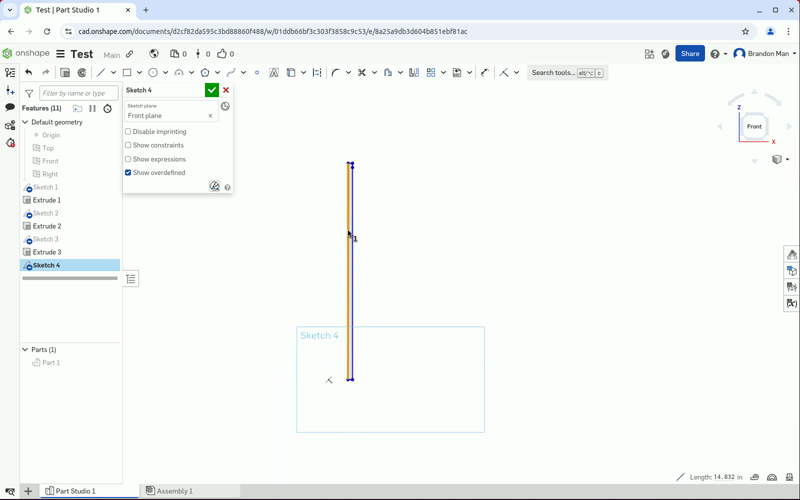
scroll(-6)
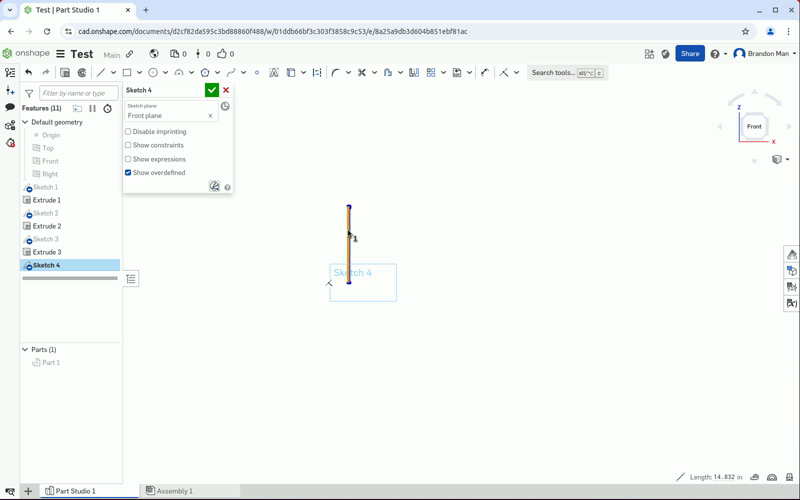
mouse_move(73, 352)
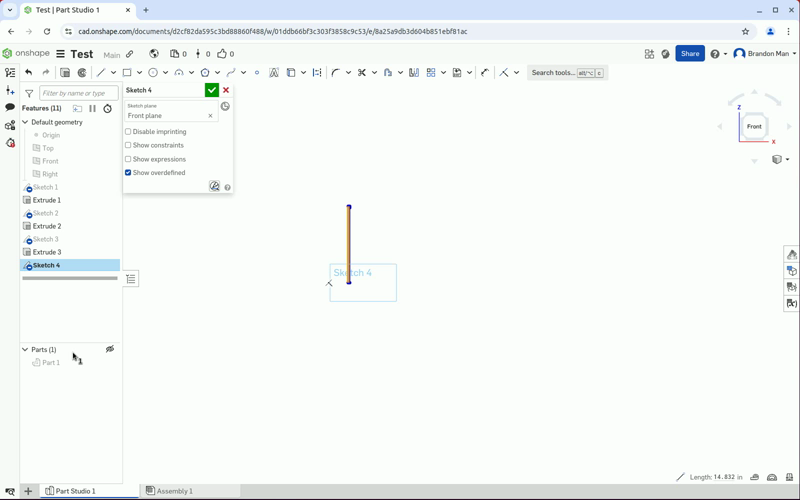
key(shift+y)
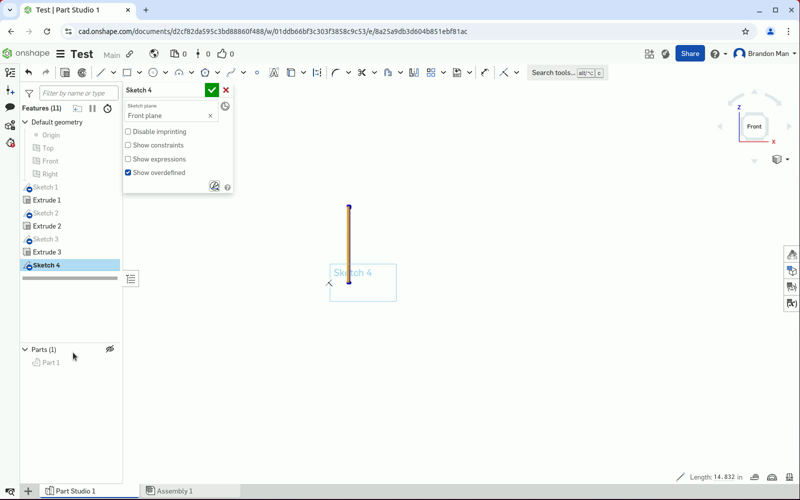
key(shift+e)
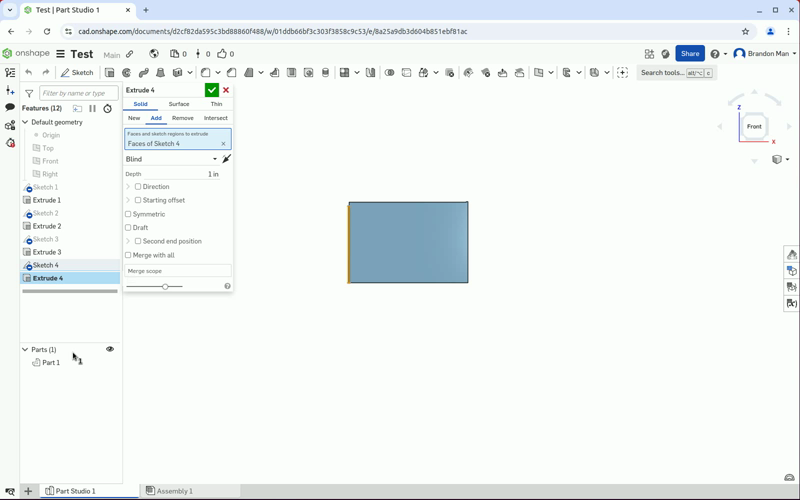
mouse_move(143, 106)
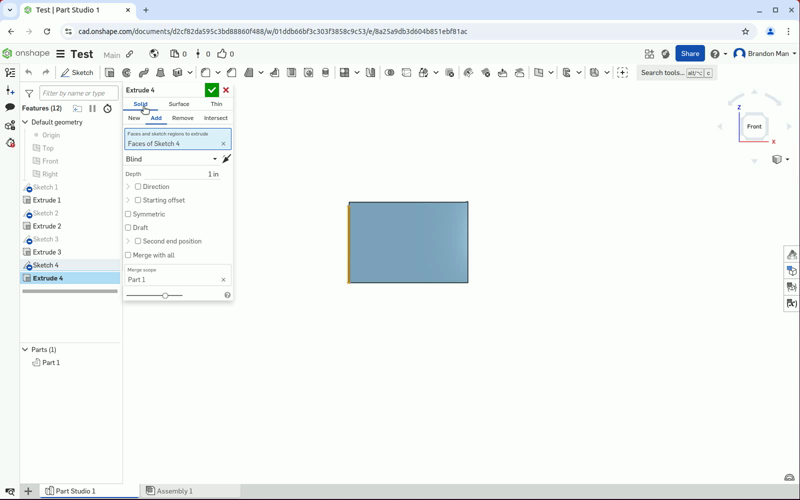
click(143, 106)
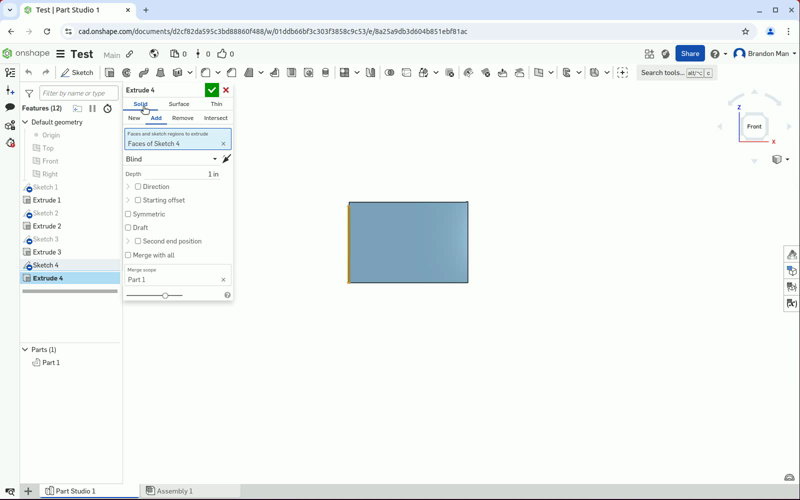
mouse_move(137, 120)
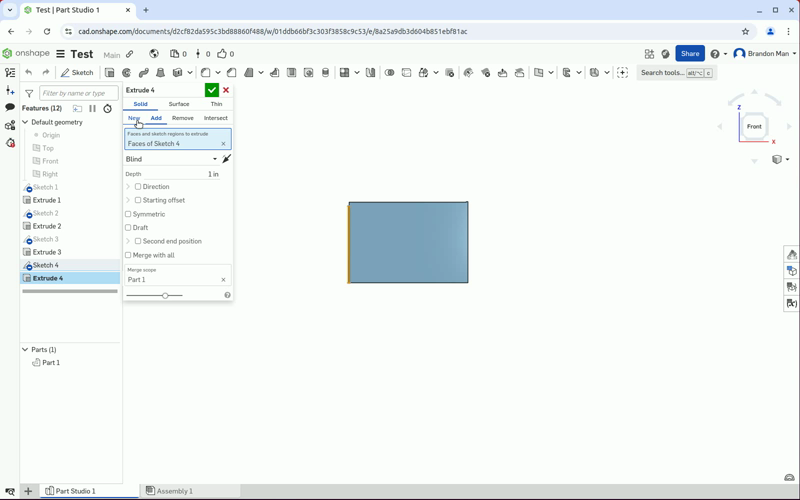
click(137, 120)
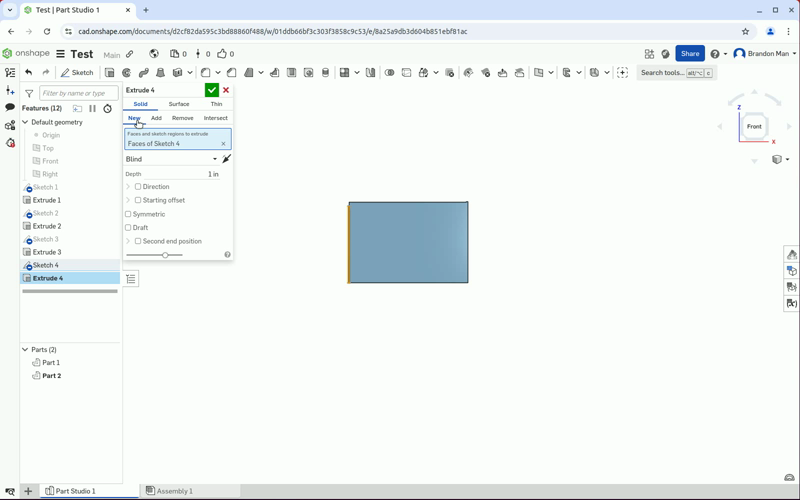
key(tab, 4)
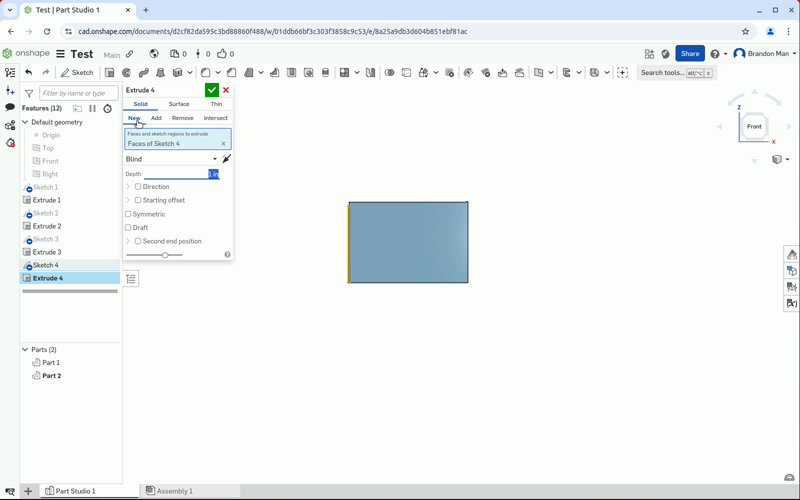
text(-0.241)
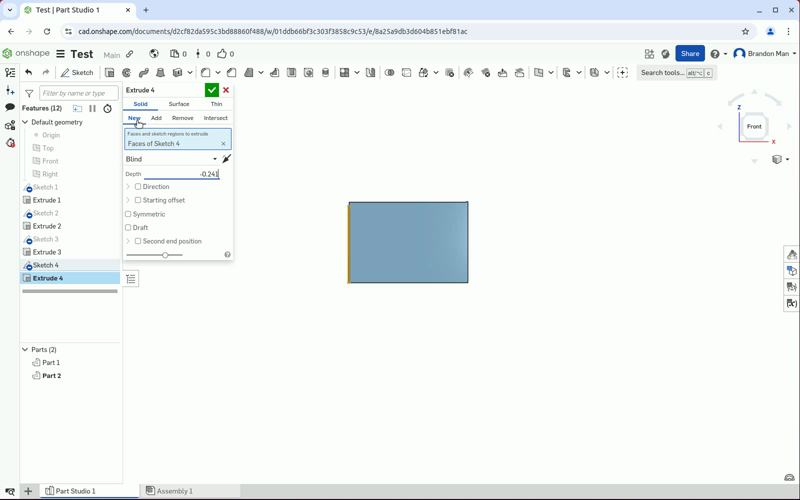
key(enter)
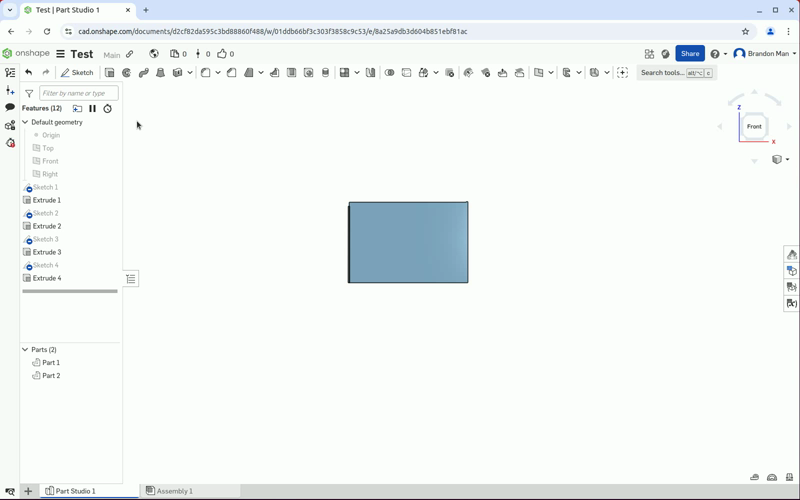
key(shift+h)
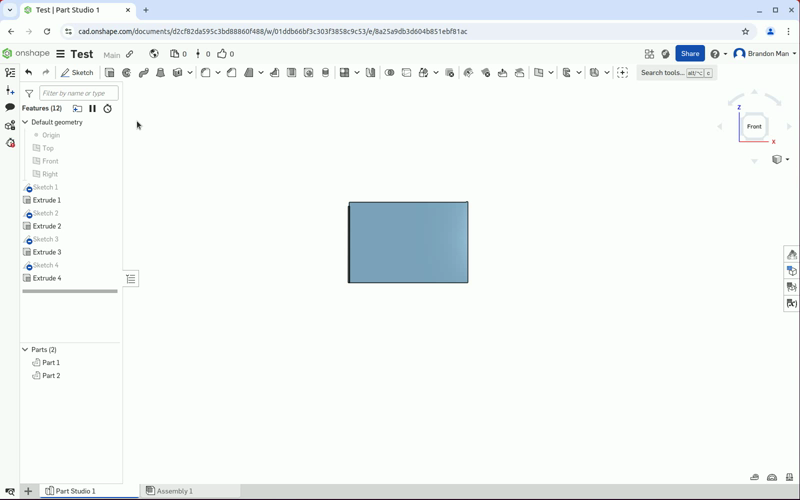
key(shift+h)
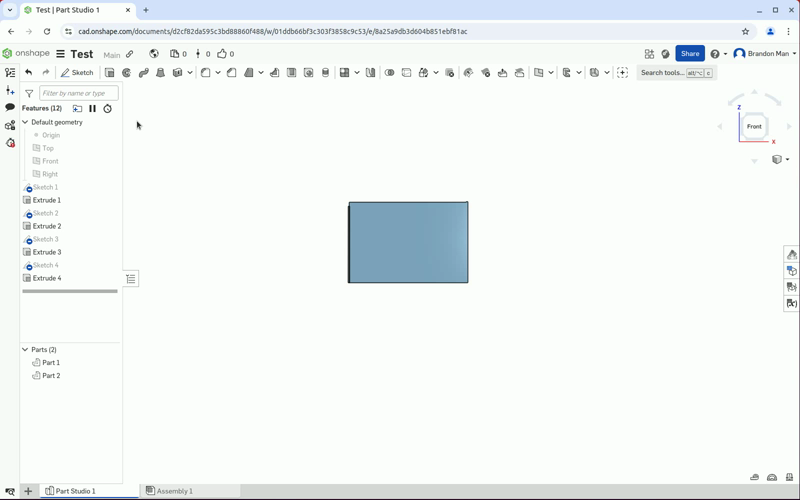
mouse_move(73, 189)
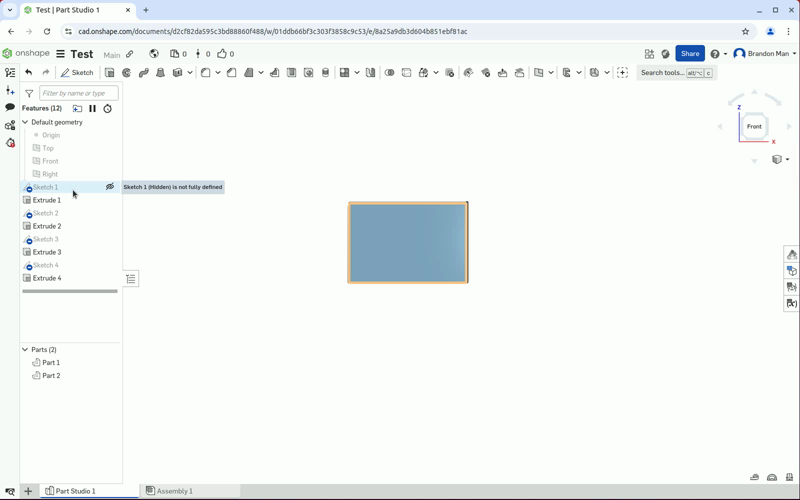
click(73, 189)
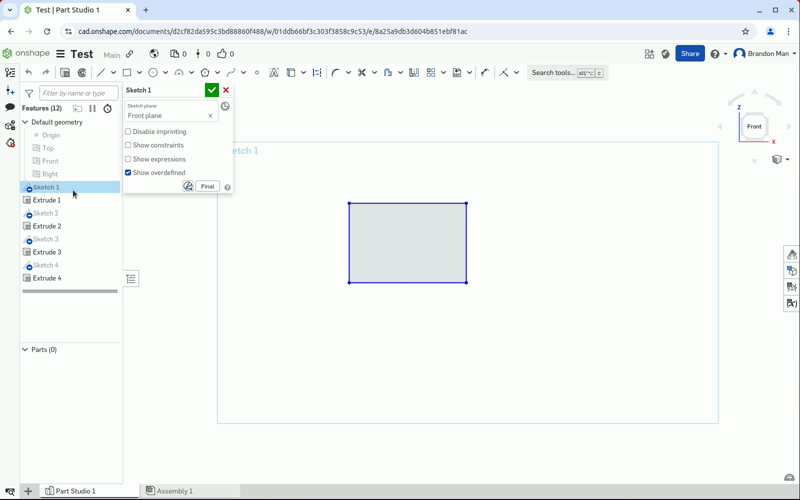
mouse_move(229, 92)
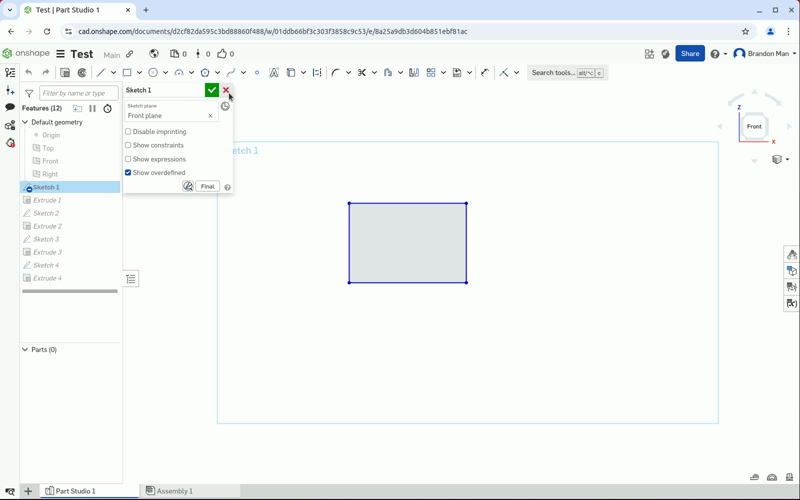
click(229, 92)
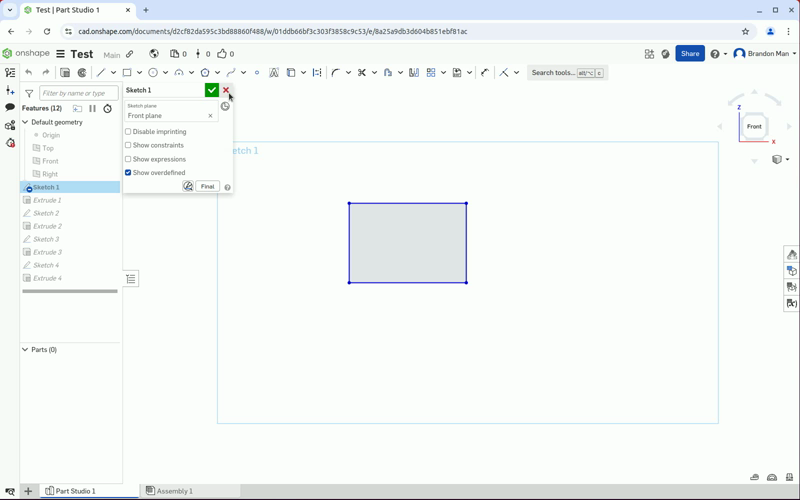
key(shift+s)
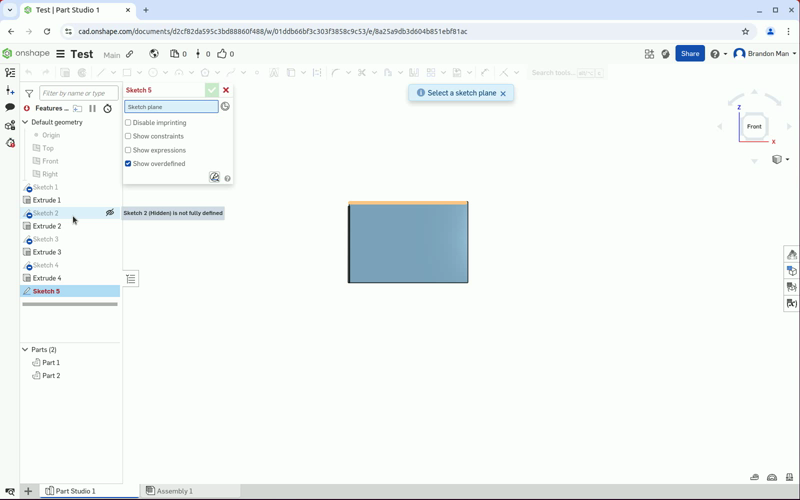
scroll(3)
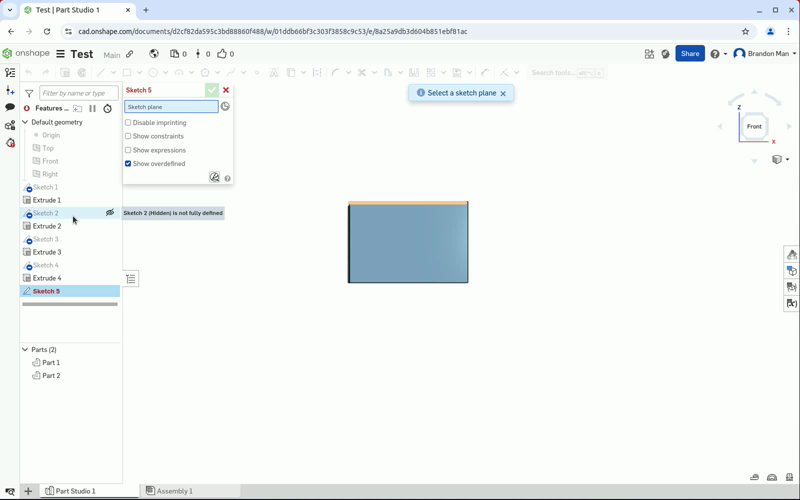
mouse_move(73, 163)
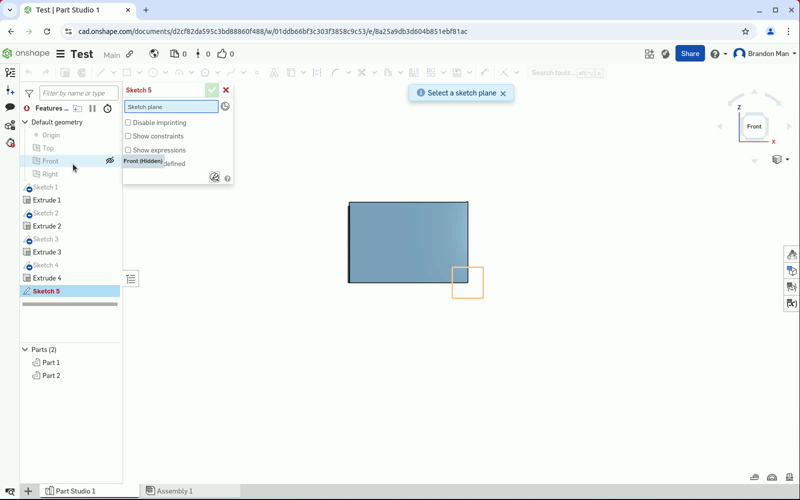
click(73, 163)
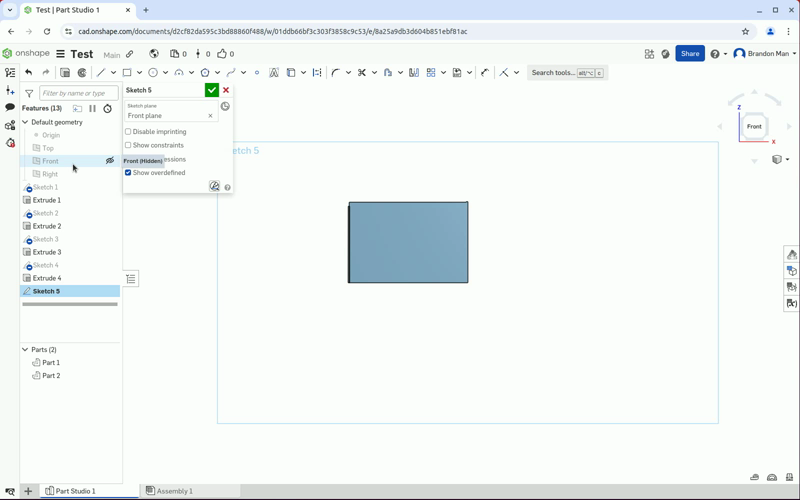
mouse_move(73, 352)
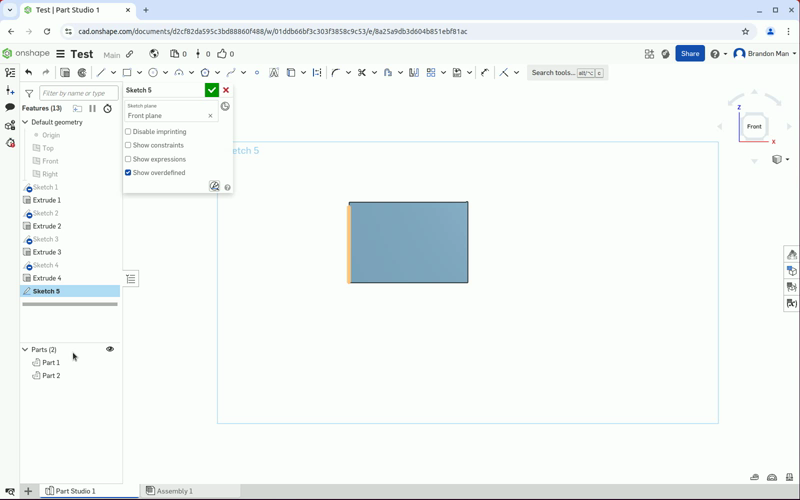
key(y)
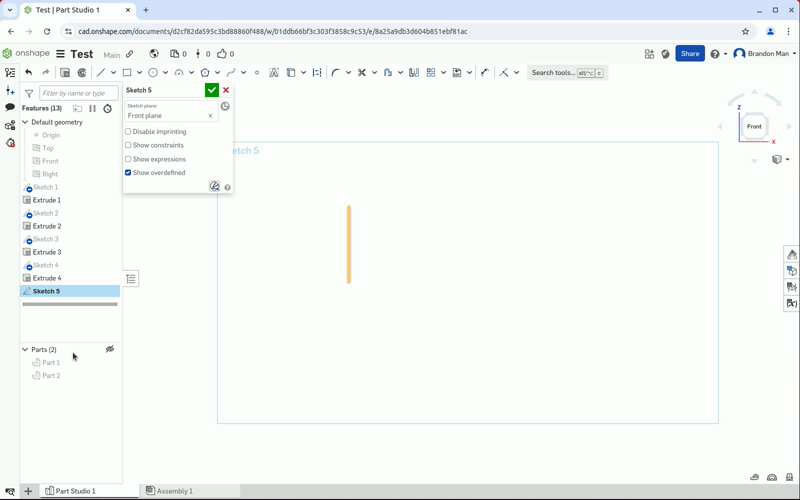
key(l)
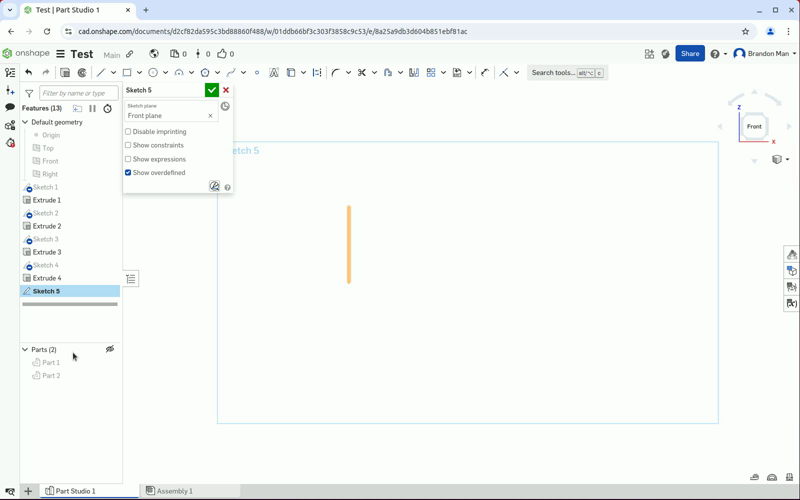
key_down(shift)
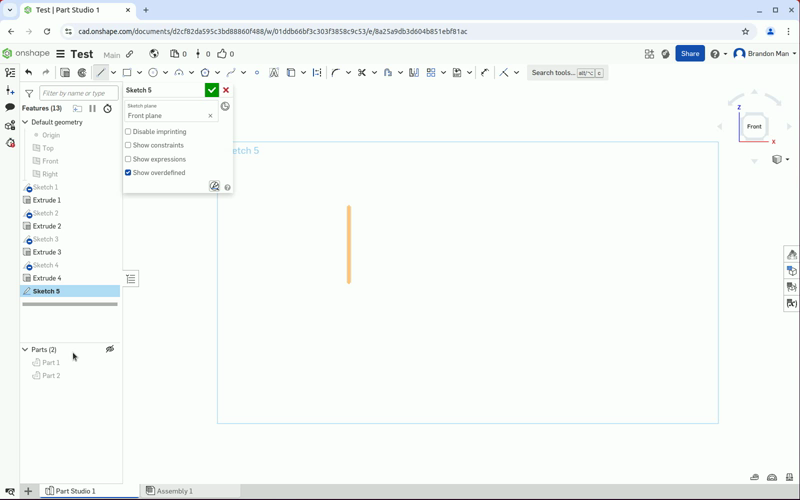
mouse_move(348, 282)
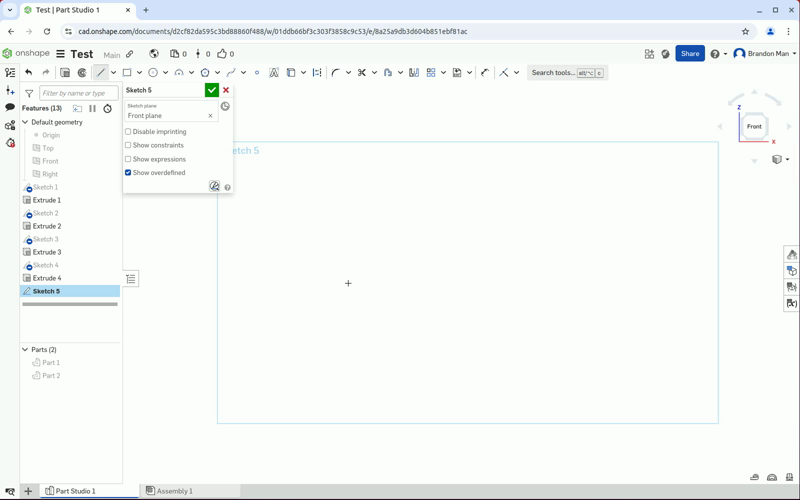
click(348, 282)
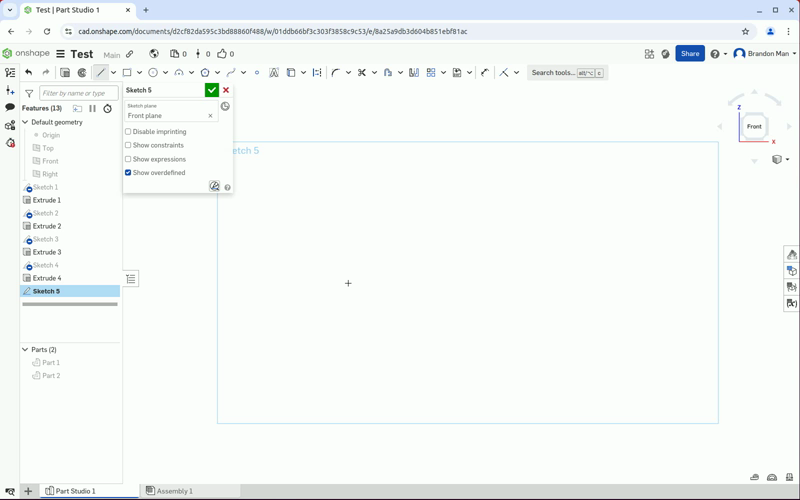
key_up(shift)
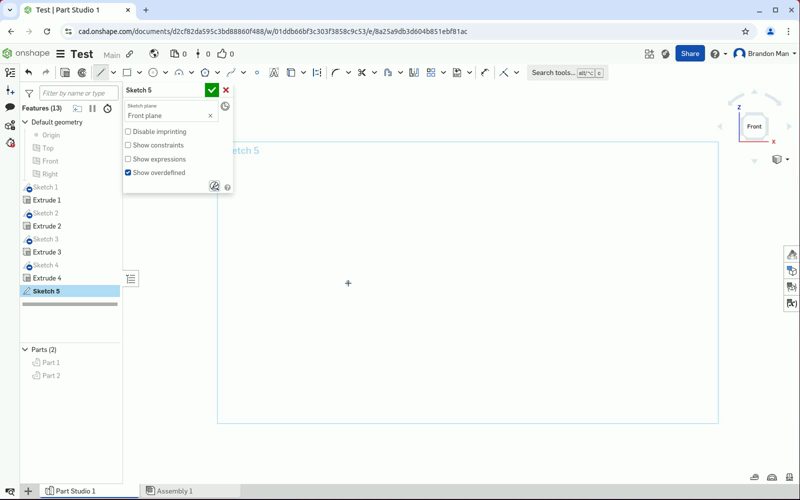
key_down(shift)
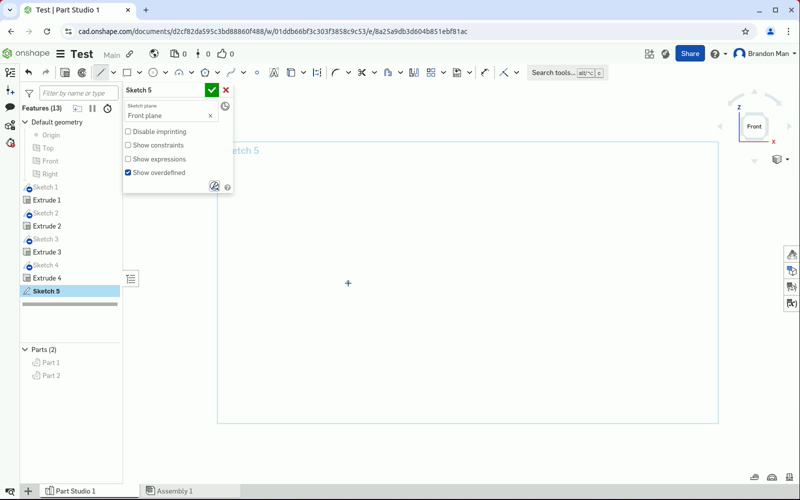
mouse_move(378, 282)
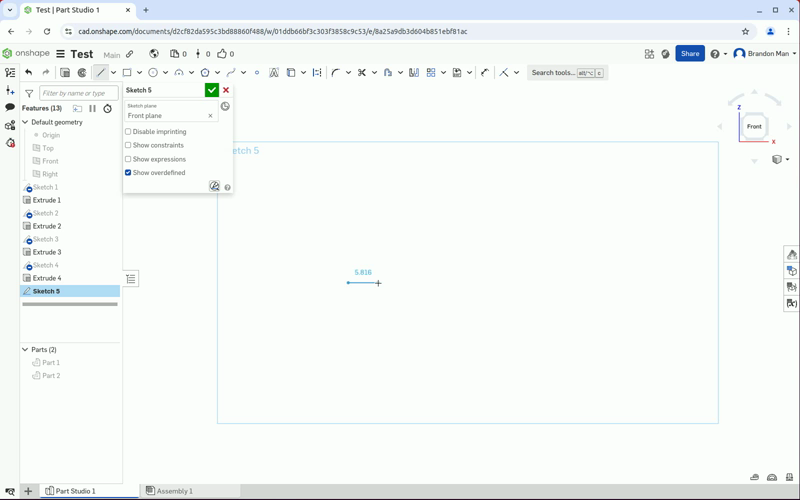
mouse_move(349, 282)
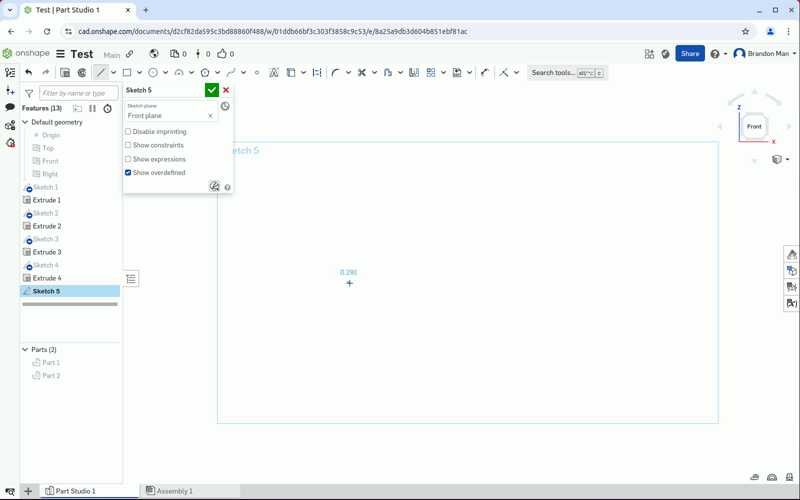
scroll(6)
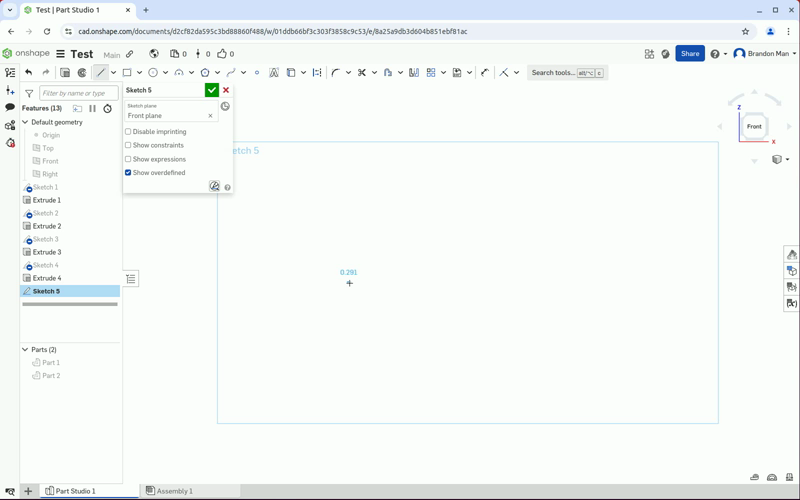
scroll(6)
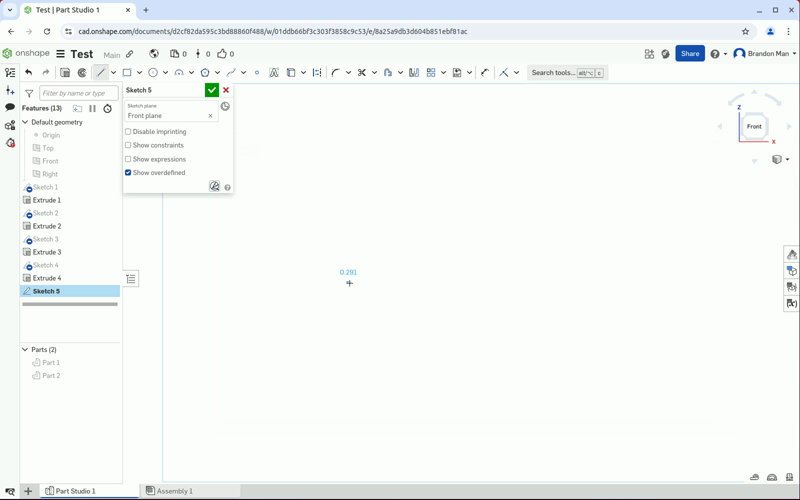
scroll(6)
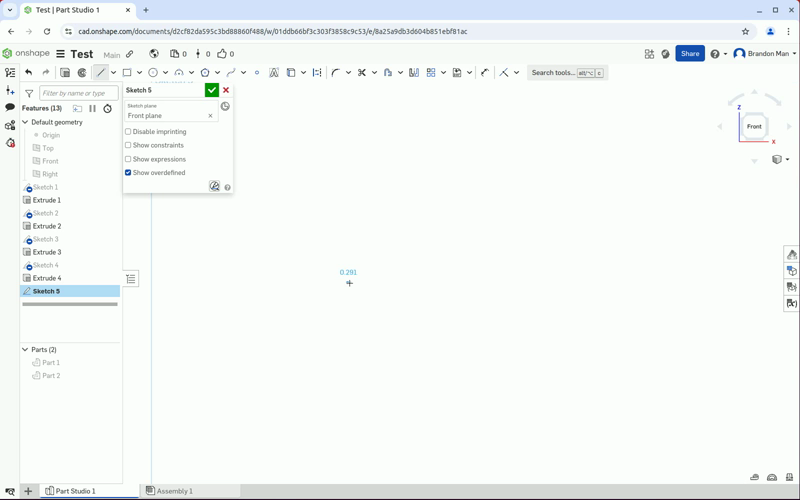
scroll(6)
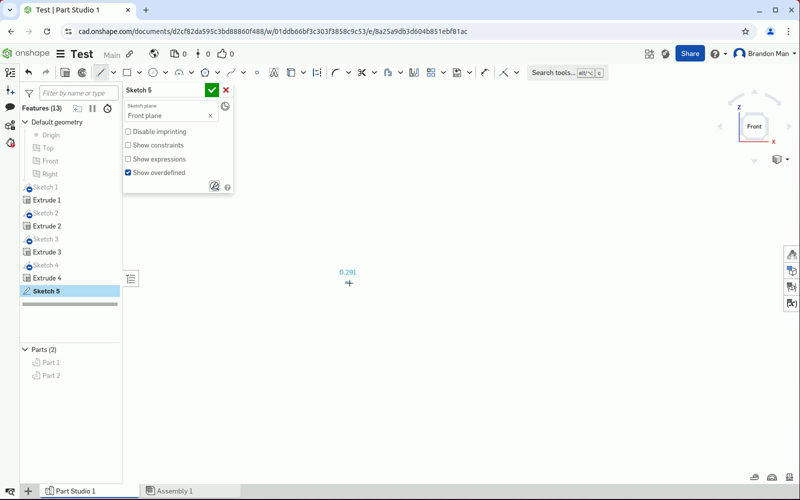
scroll(6)
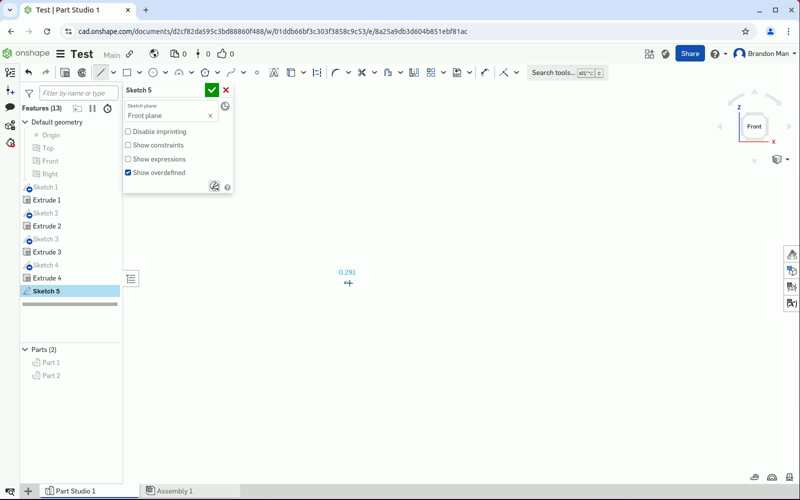
scroll(6)
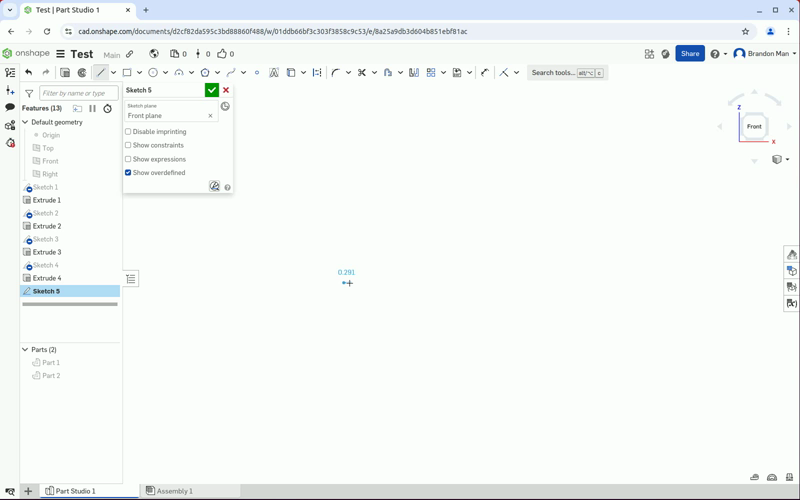
scroll(6)
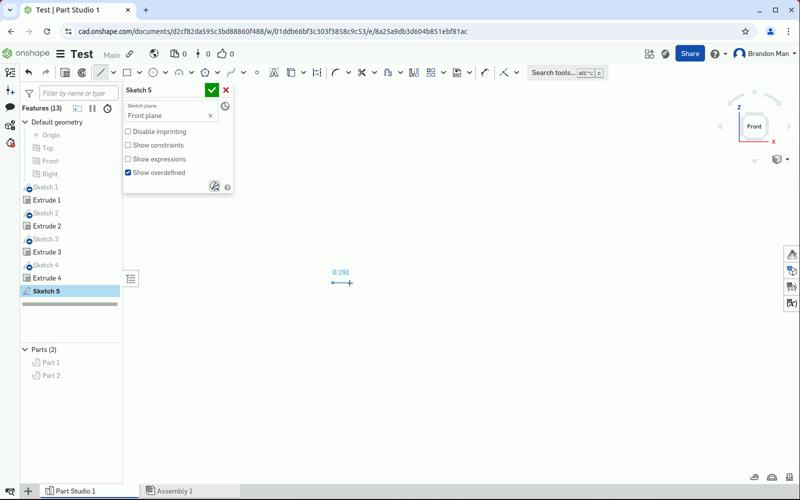
click(349, 282)
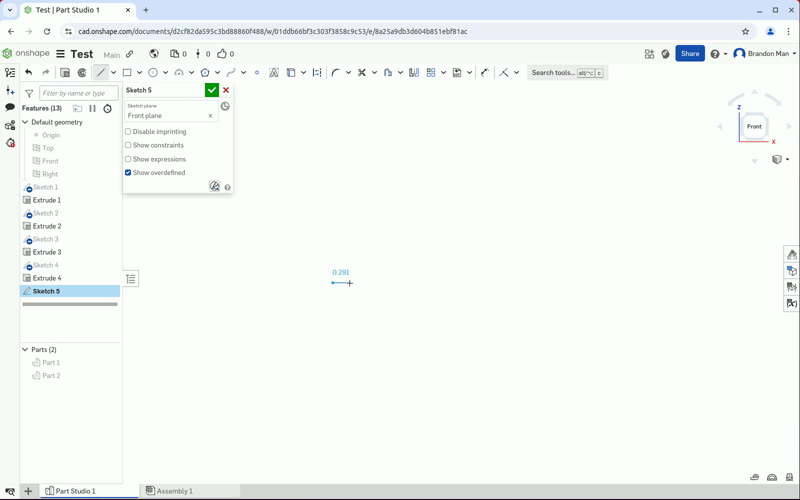
scroll(-6)
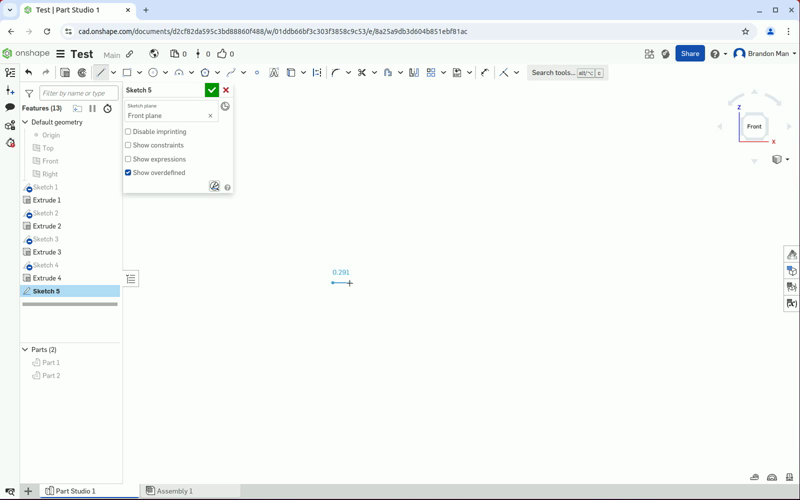
scroll(-6)
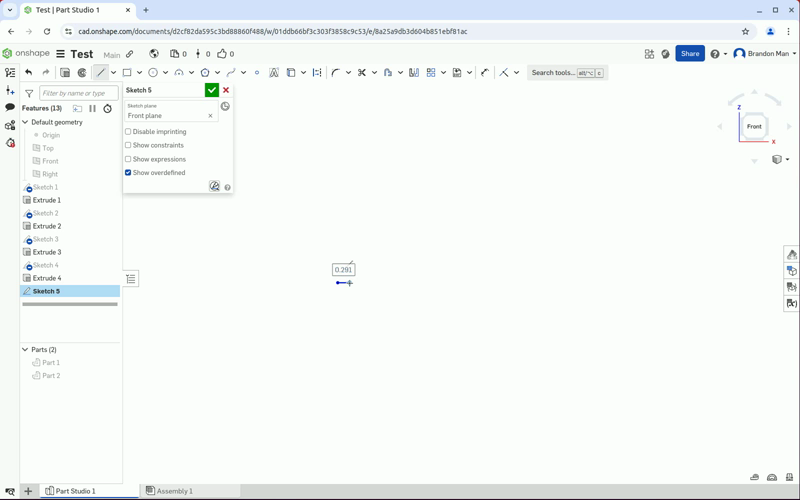
scroll(-6)
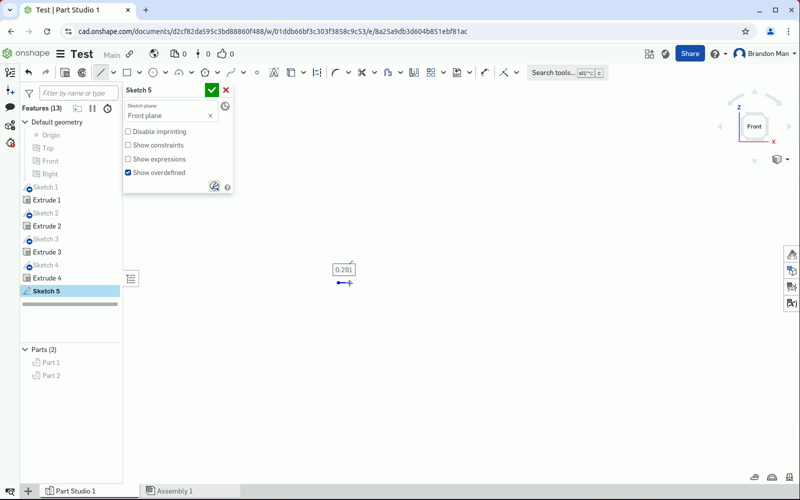
scroll(-6)
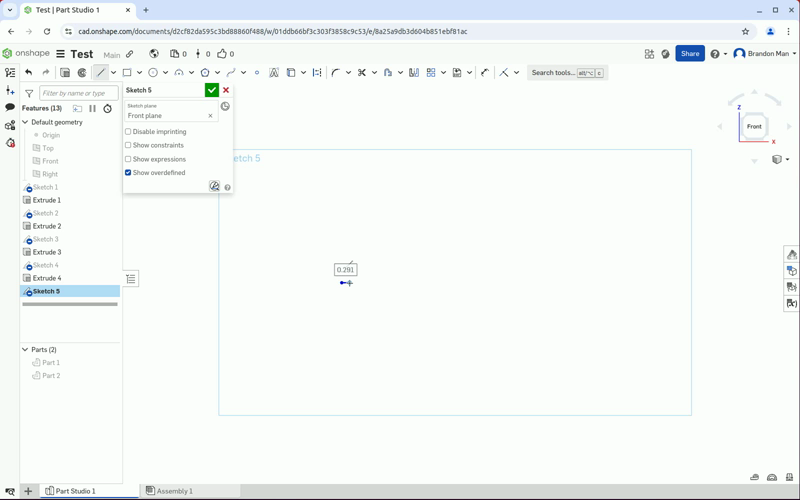
scroll(-6)
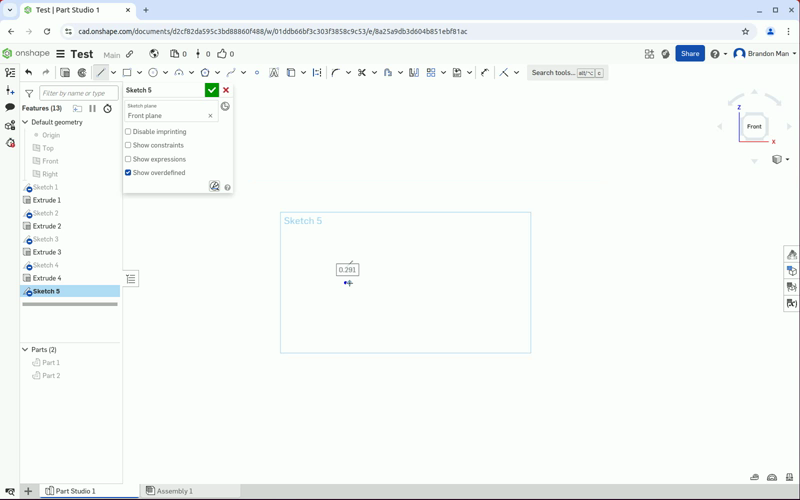
scroll(-6)
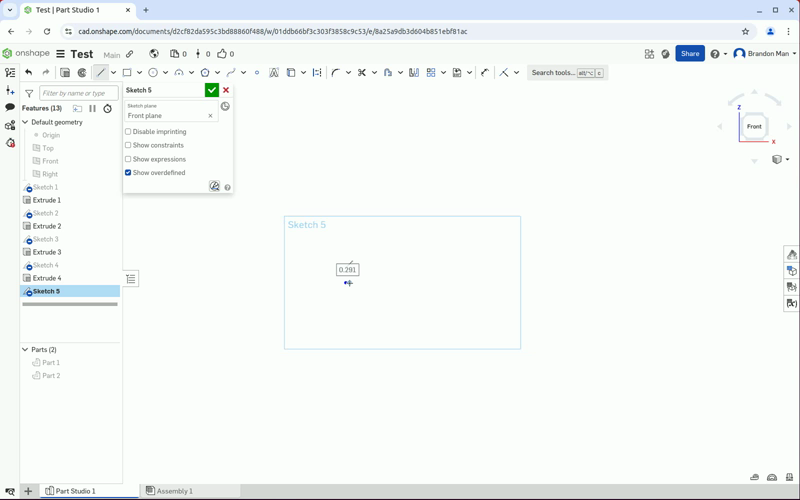
scroll(-6)
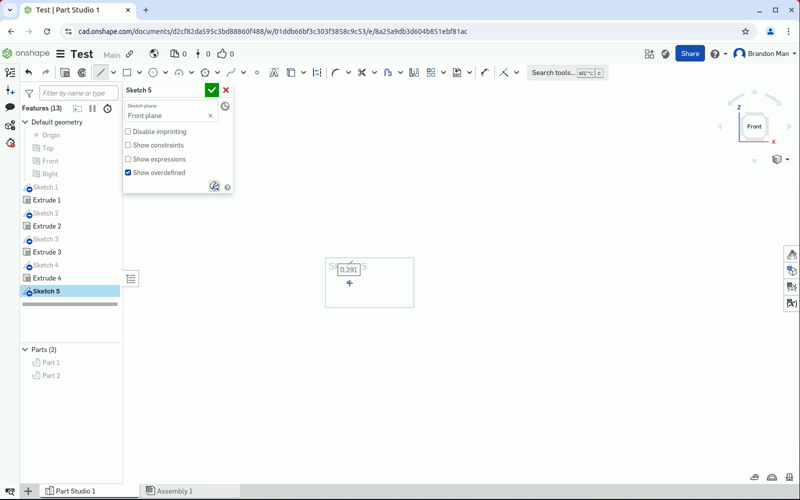
key_up(shift)
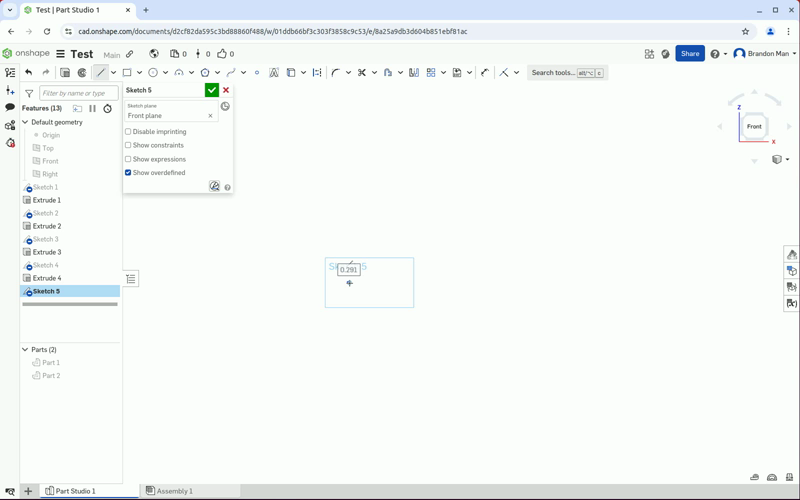
key_down(shift)
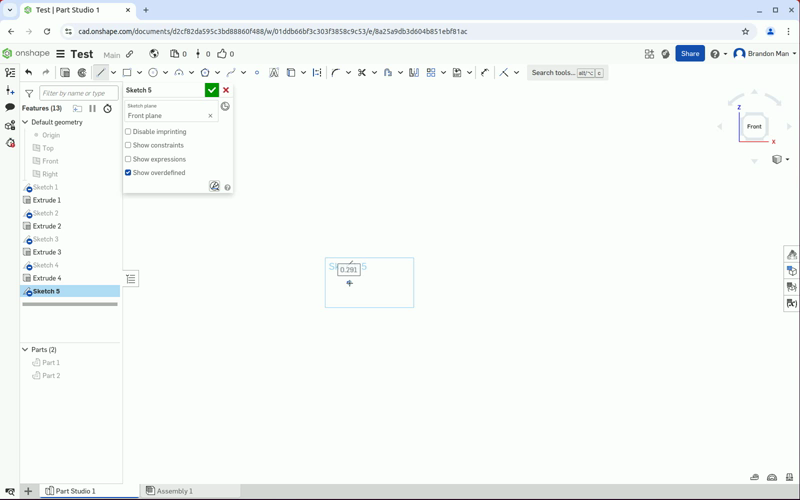
mouse_move(349, 207)
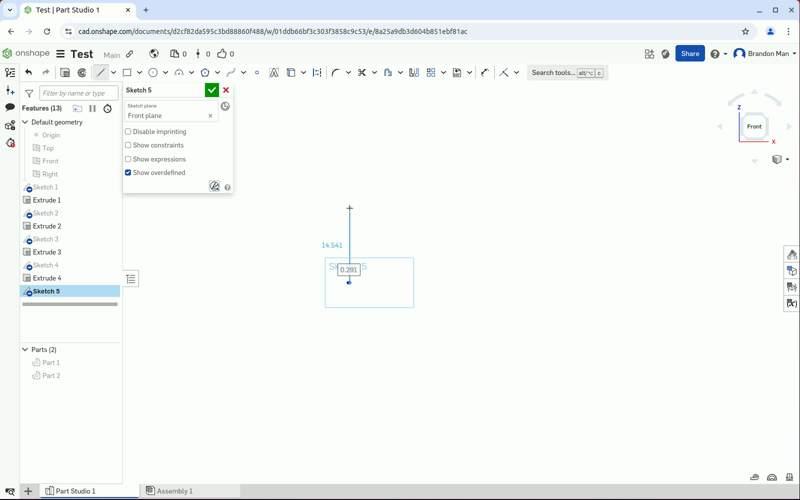
click(349, 207)
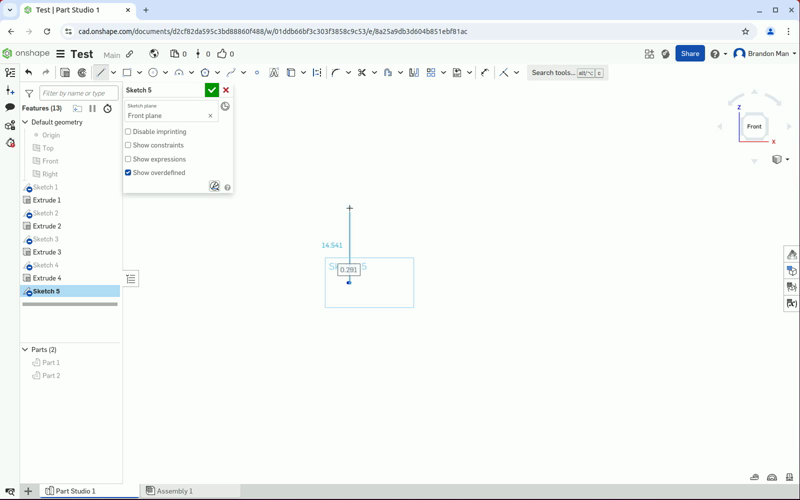
key_up(shift)
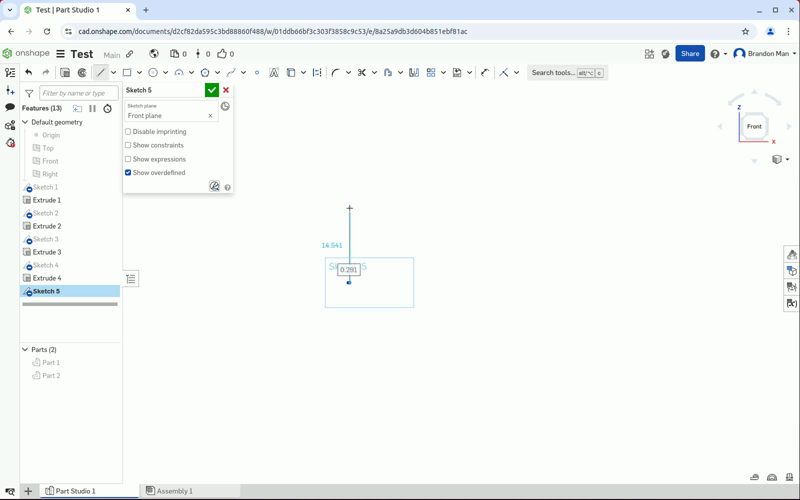
key_down(shift)
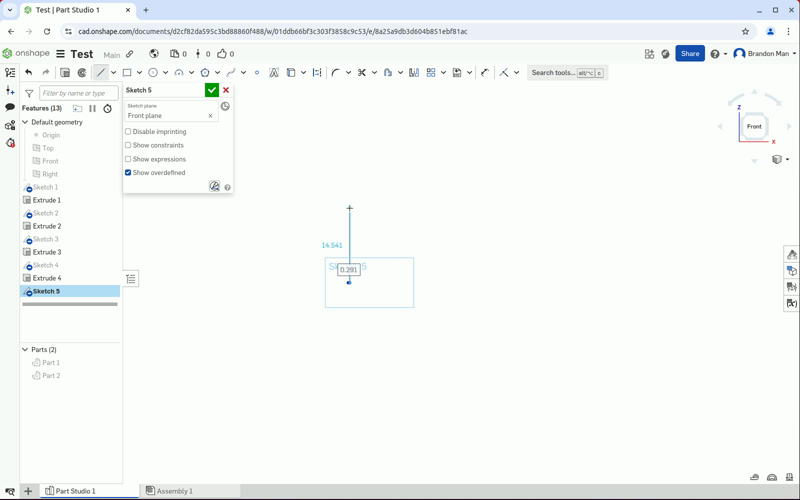
mouse_move(379, 207)
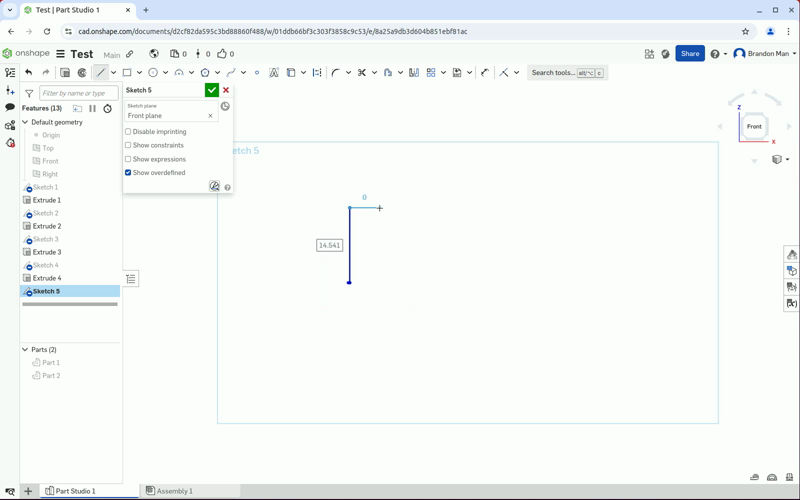
mouse_move(349, 206)
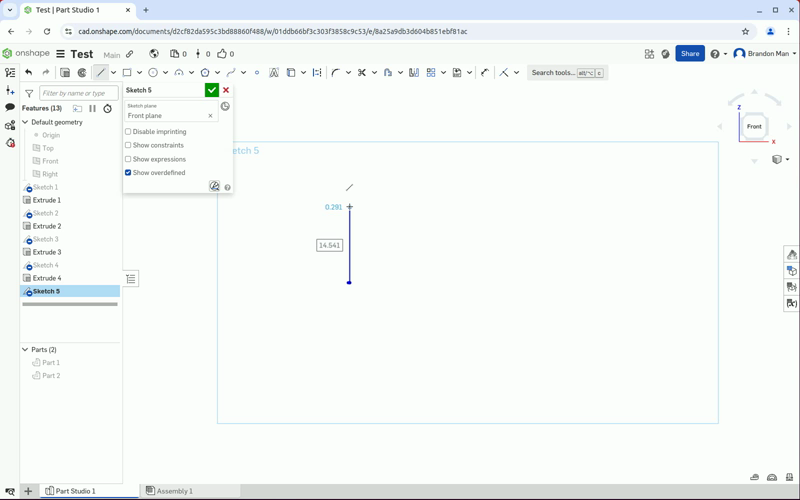
scroll(6)
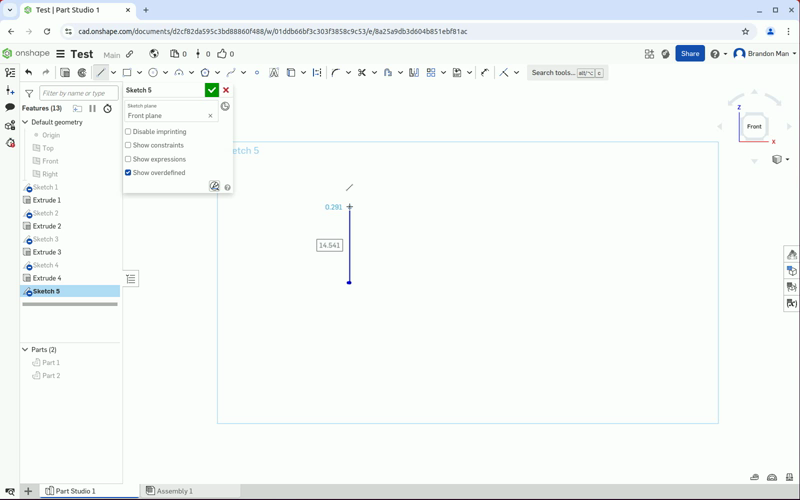
scroll(6)
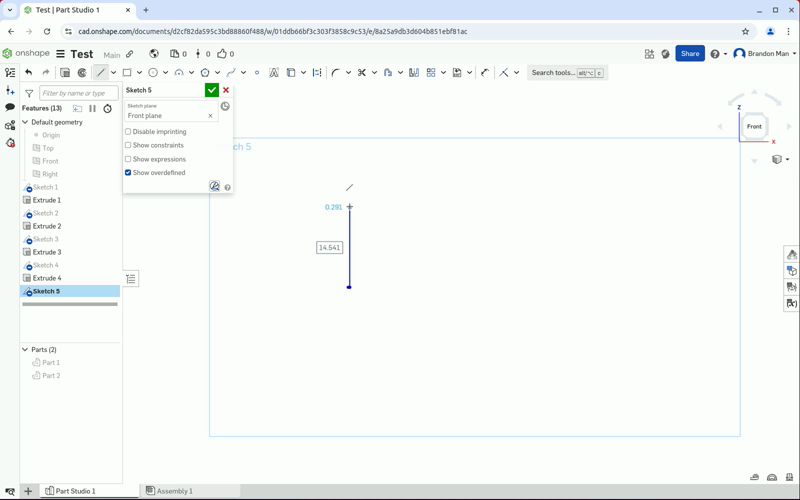
scroll(6)
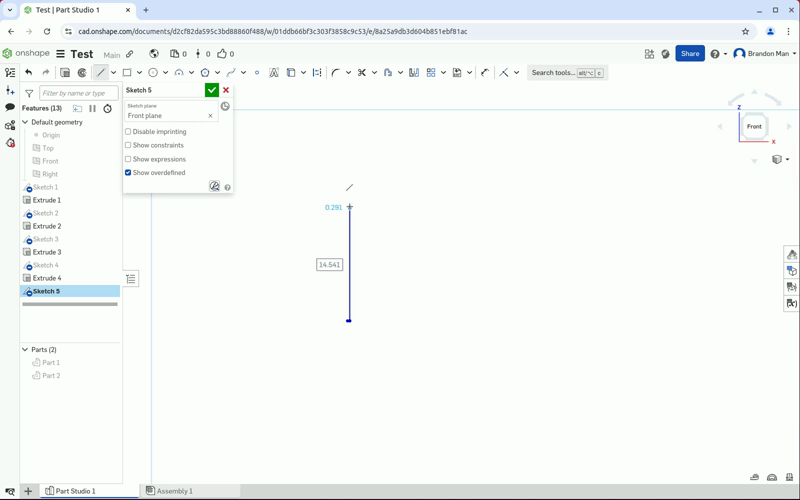
scroll(6)
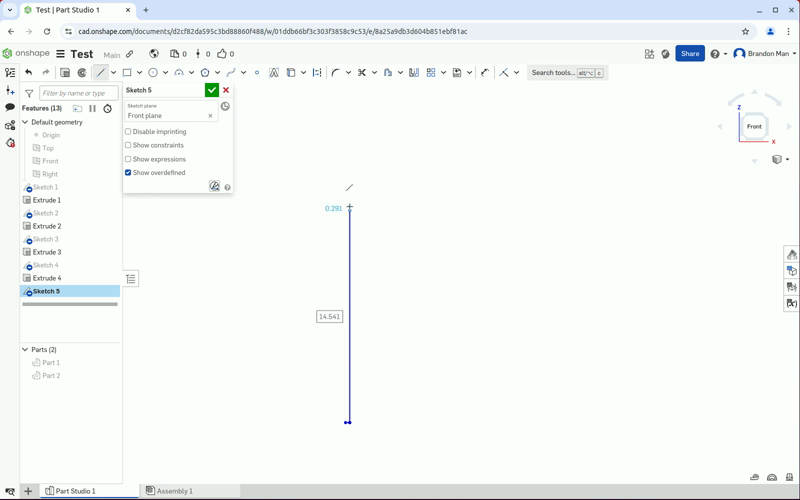
scroll(6)
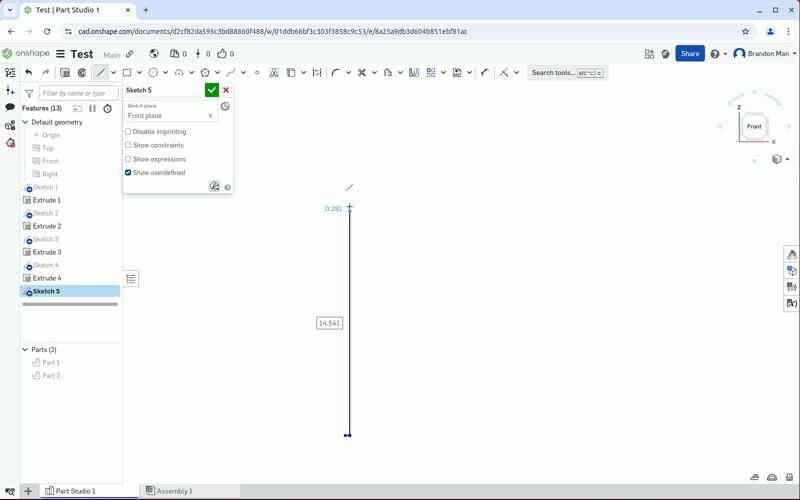
scroll(6)
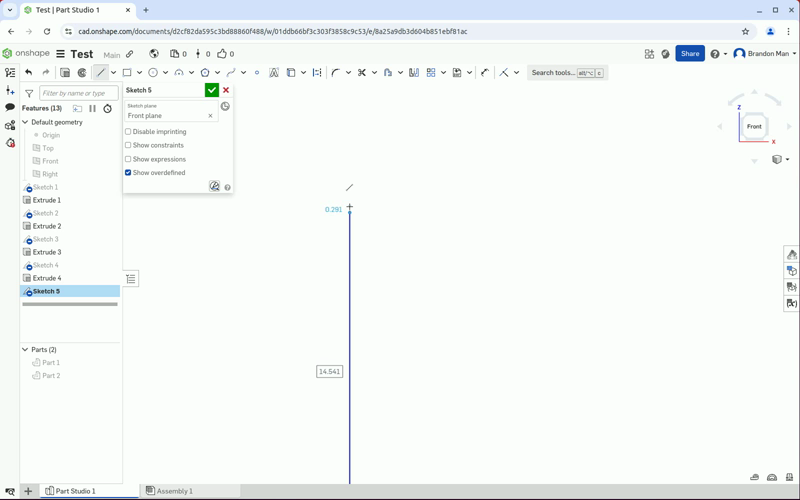
scroll(6)
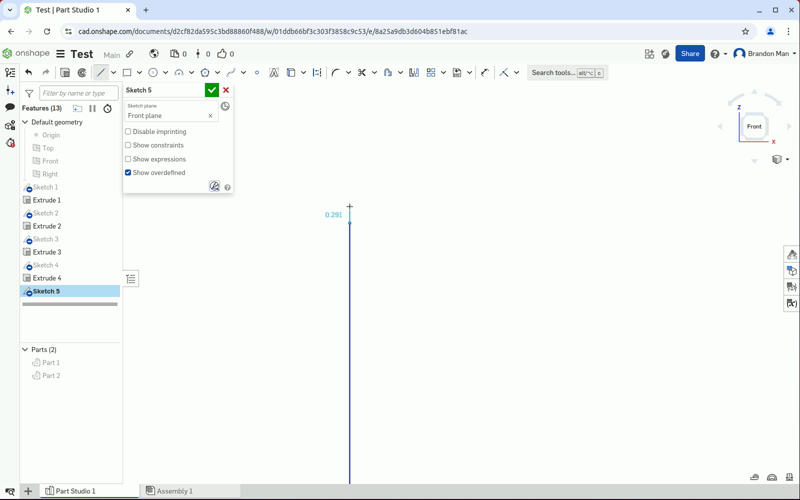
click(349, 206)
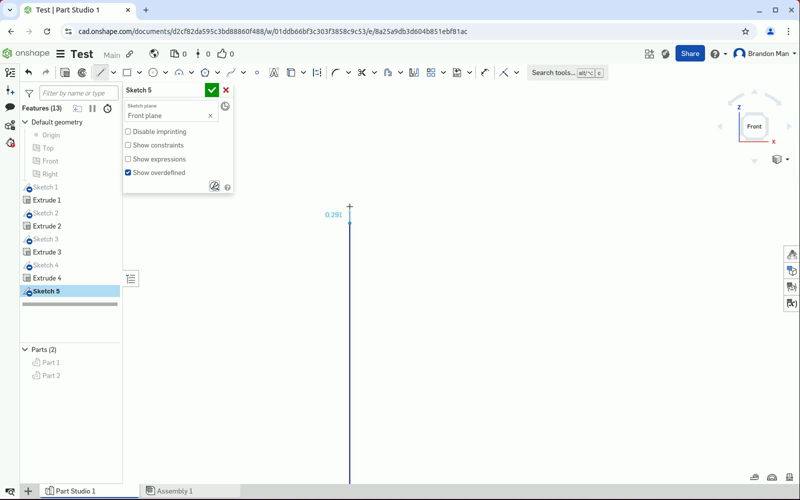
scroll(-6)
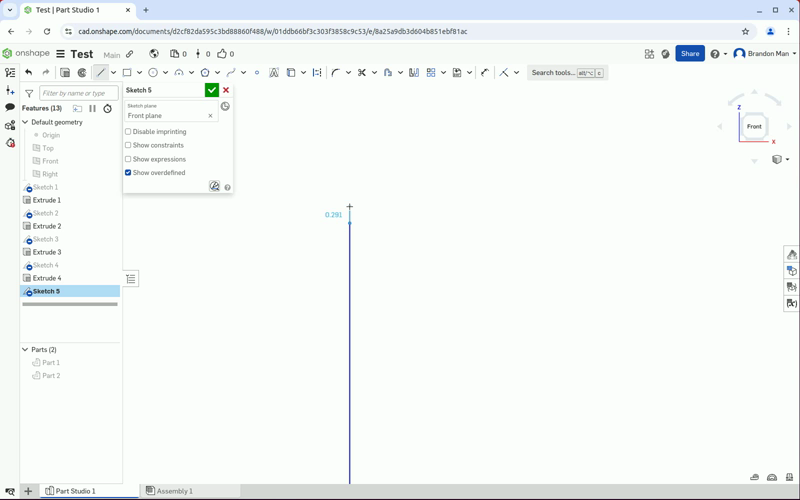
scroll(-6)
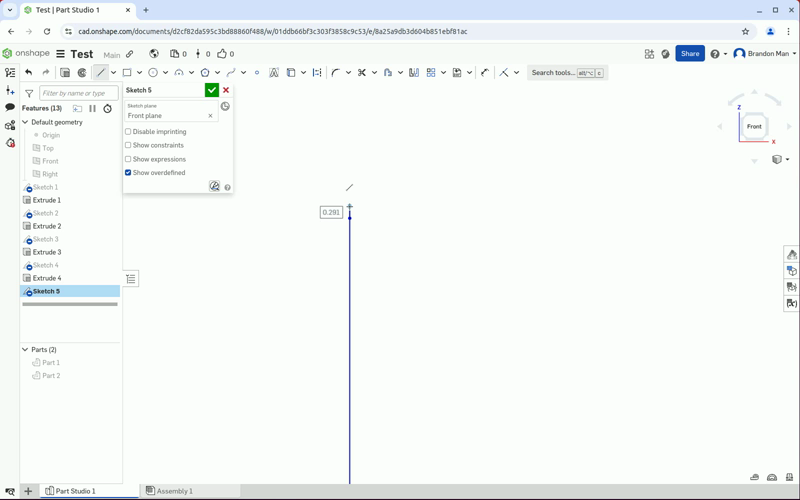
scroll(-6)
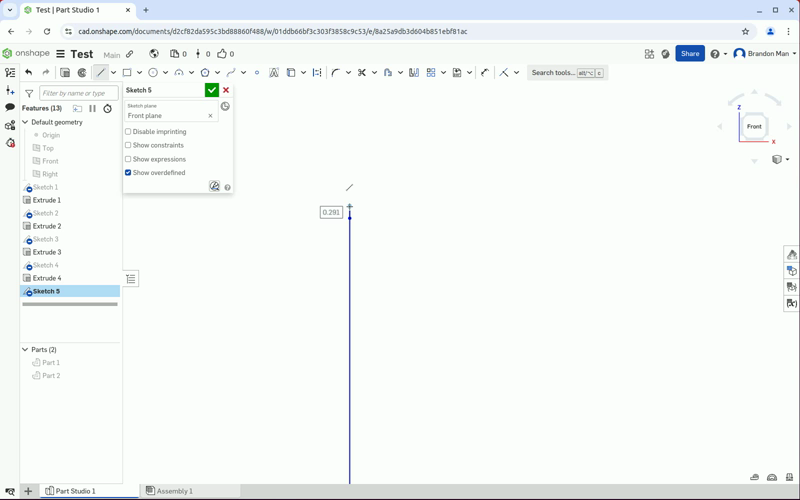
scroll(-6)
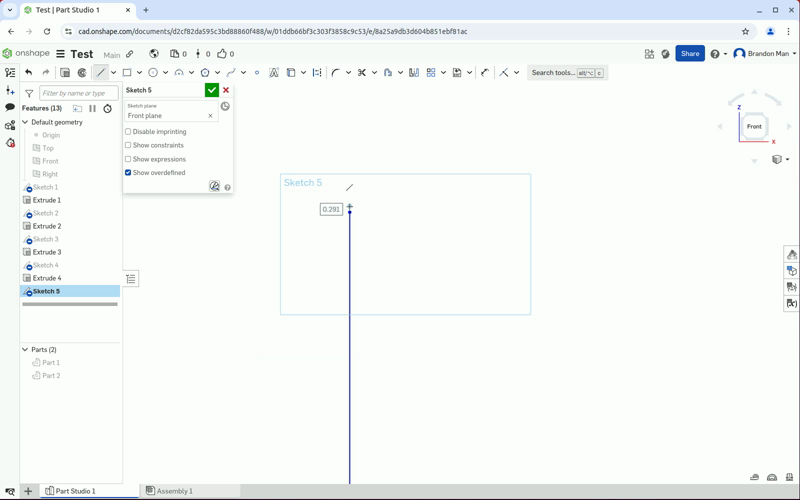
scroll(-6)
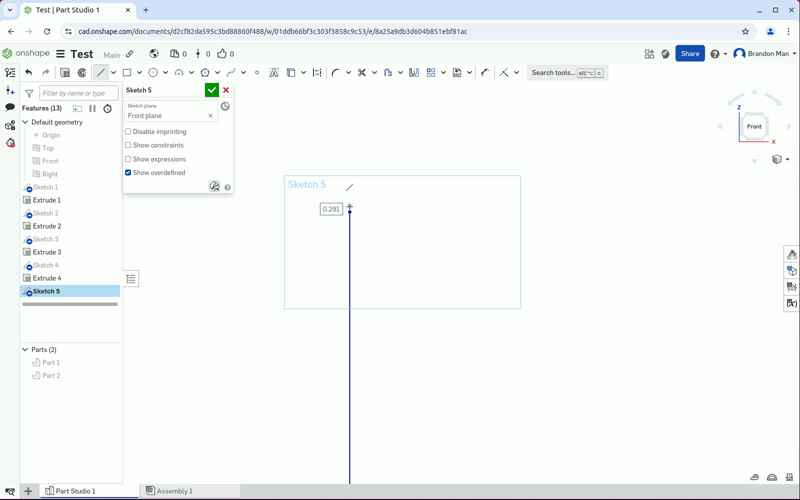
scroll(-6)
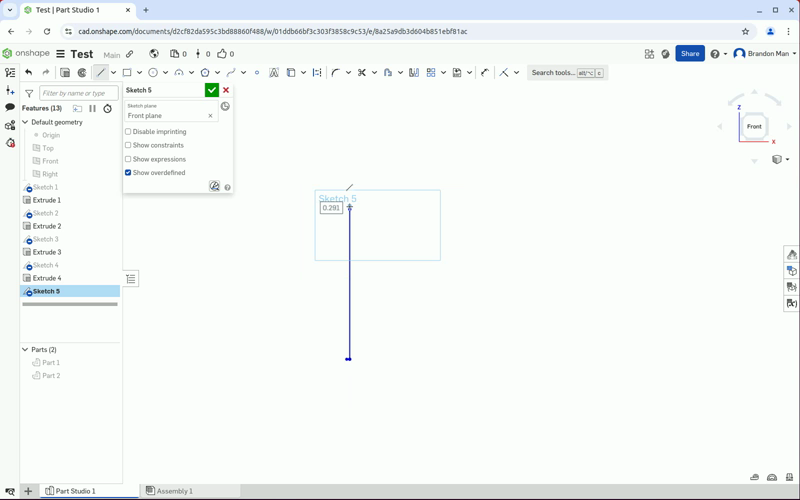
scroll(-6)
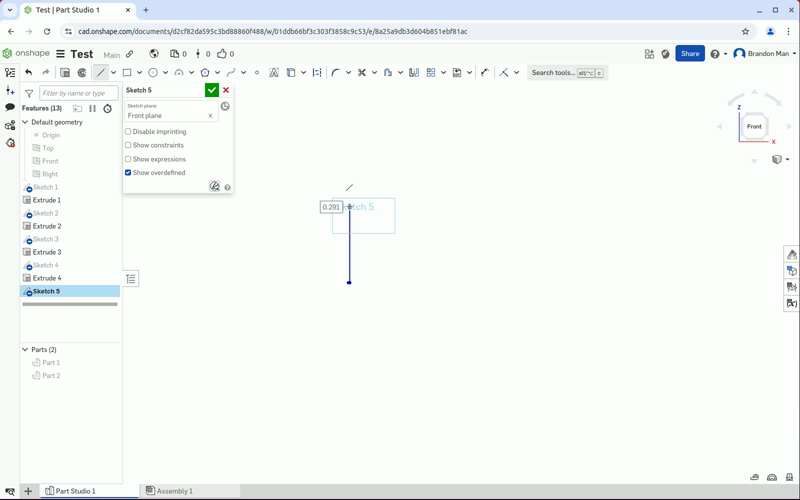
key_up(shift)
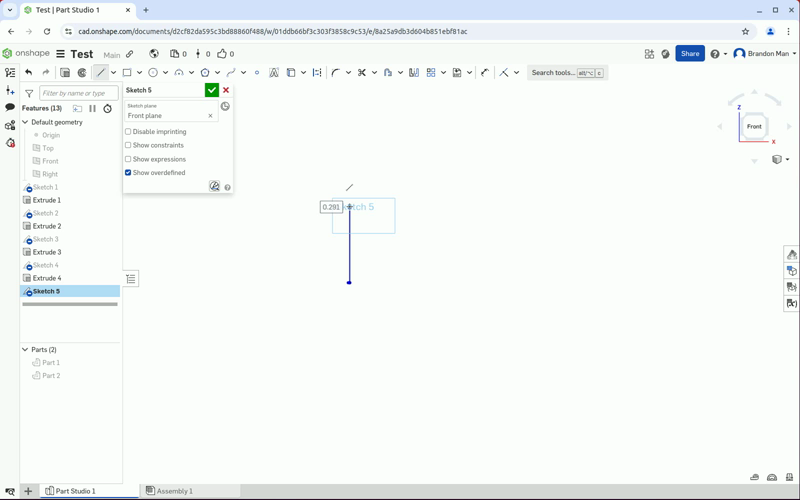
key_down(shift)
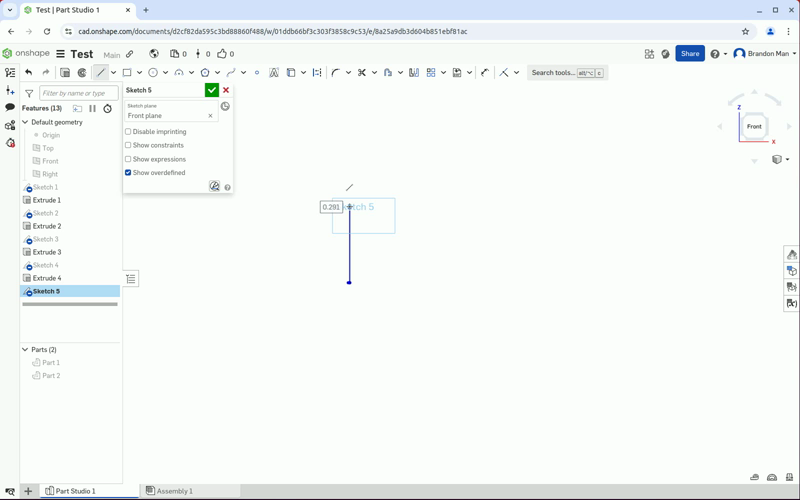
mouse_move(379, 206)
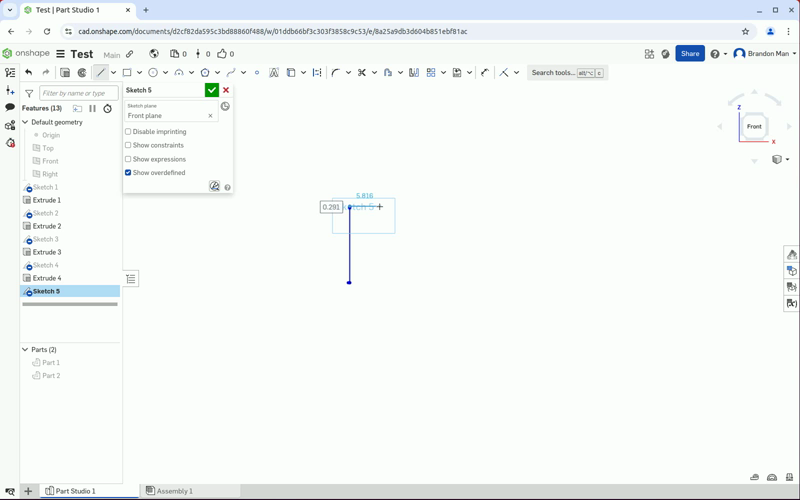
mouse_move(348, 206)
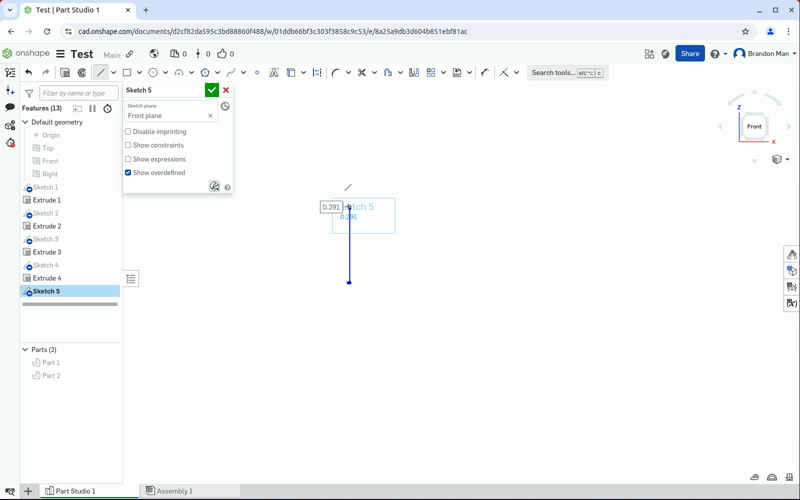
scroll(6)
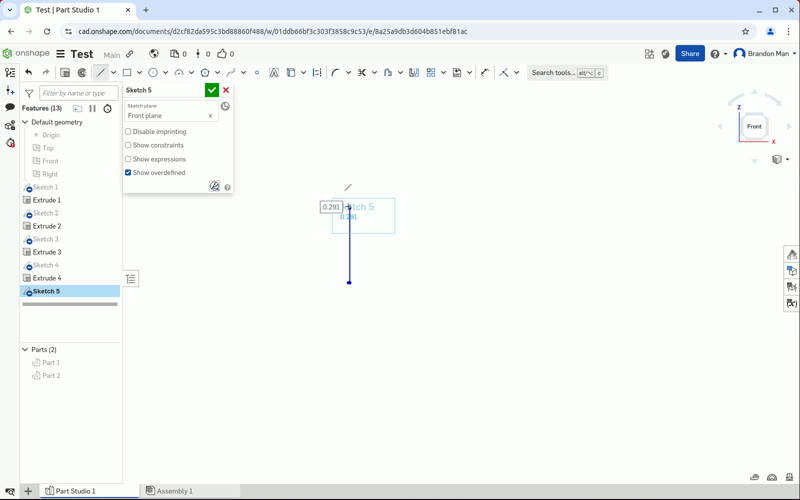
scroll(6)
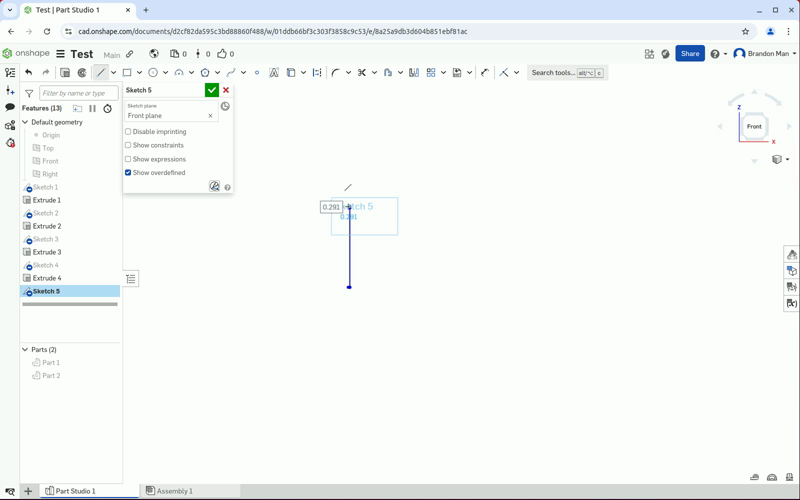
scroll(6)
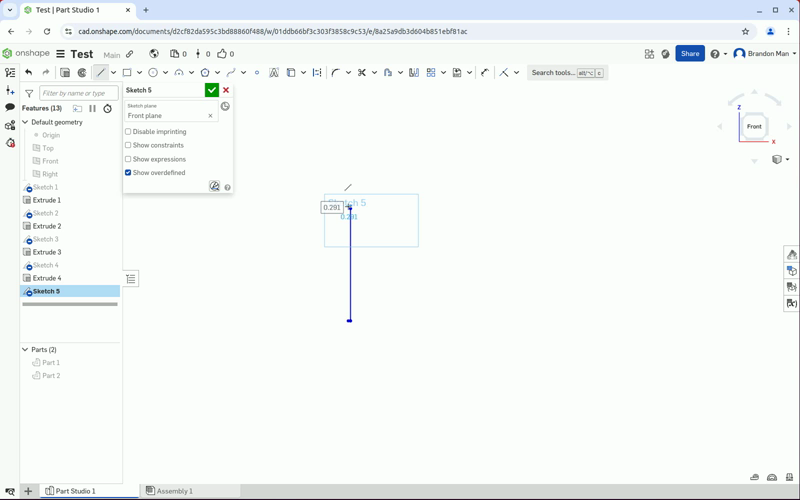
scroll(6)
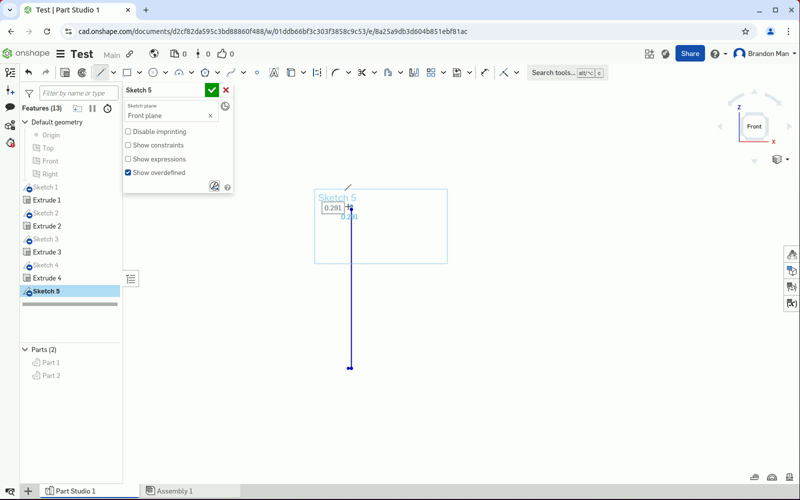
scroll(6)
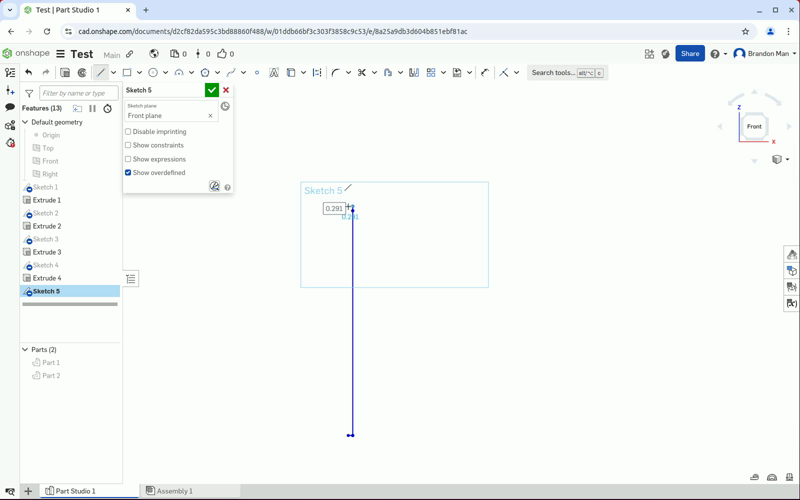
scroll(6)
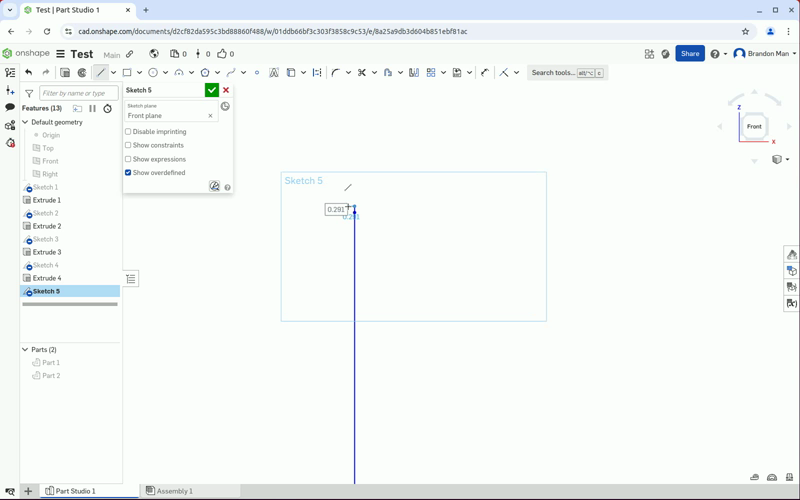
scroll(6)
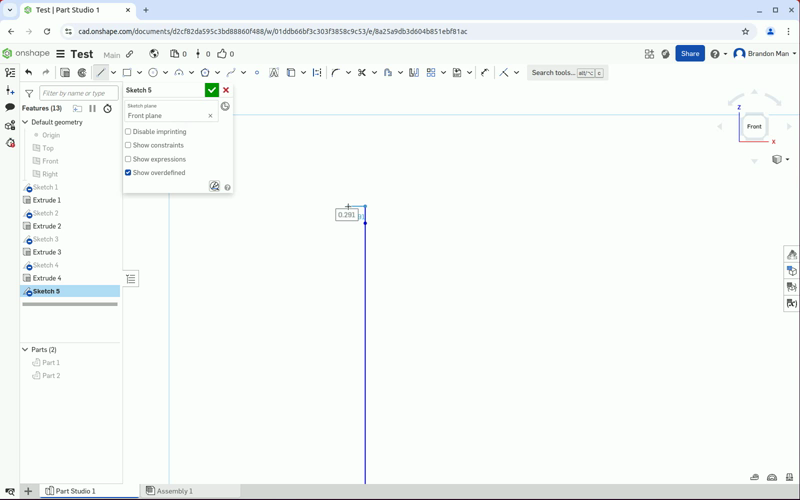
click(348, 206)
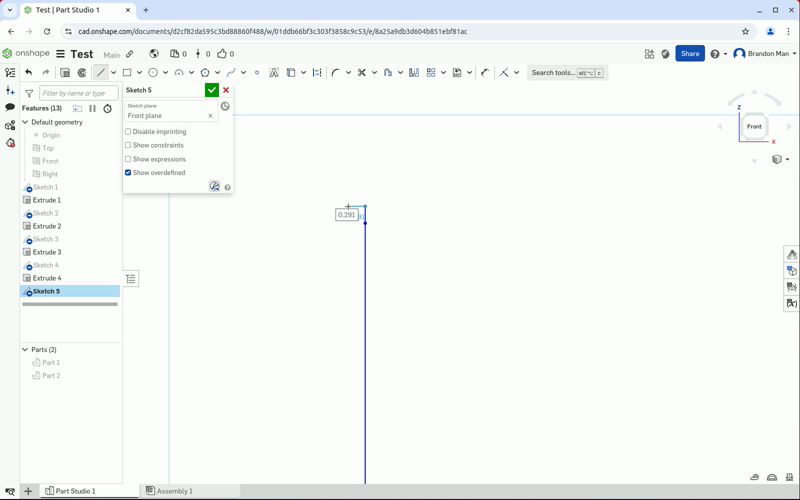
scroll(-6)
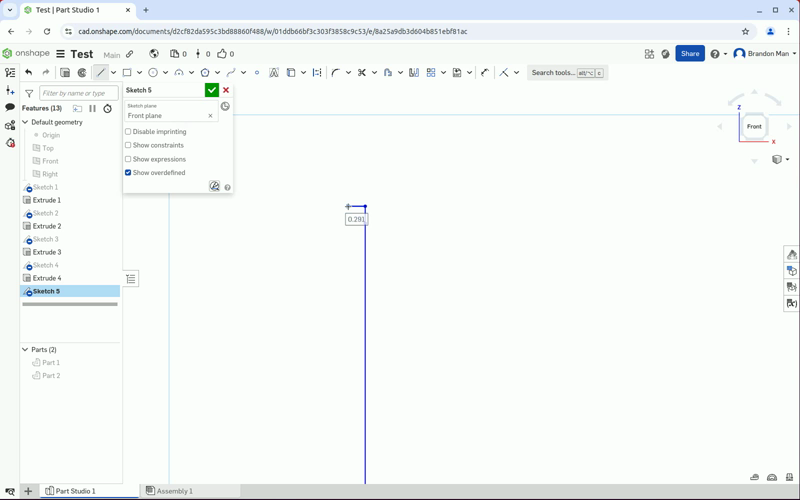
scroll(-6)
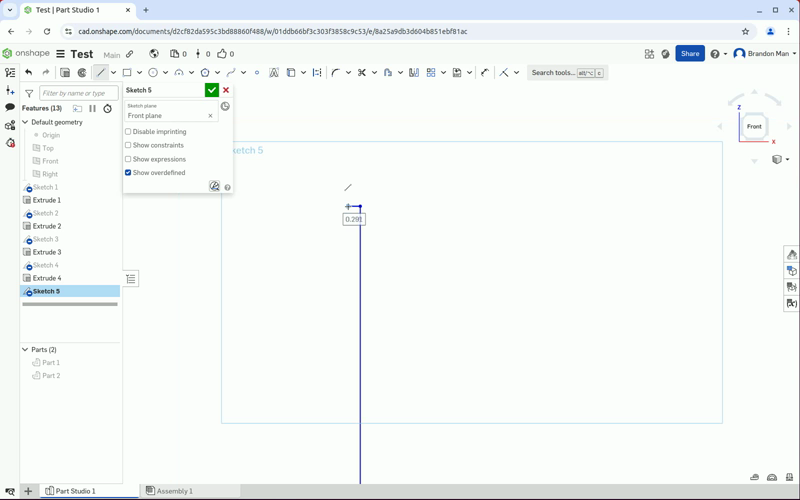
scroll(-6)
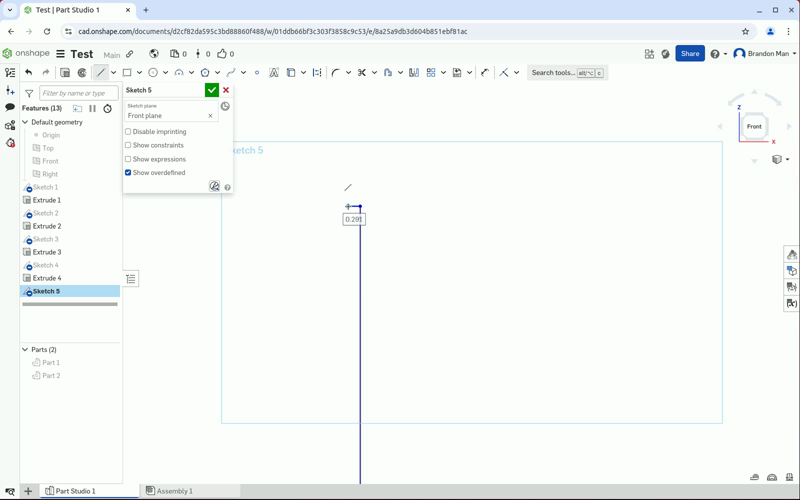
scroll(-6)
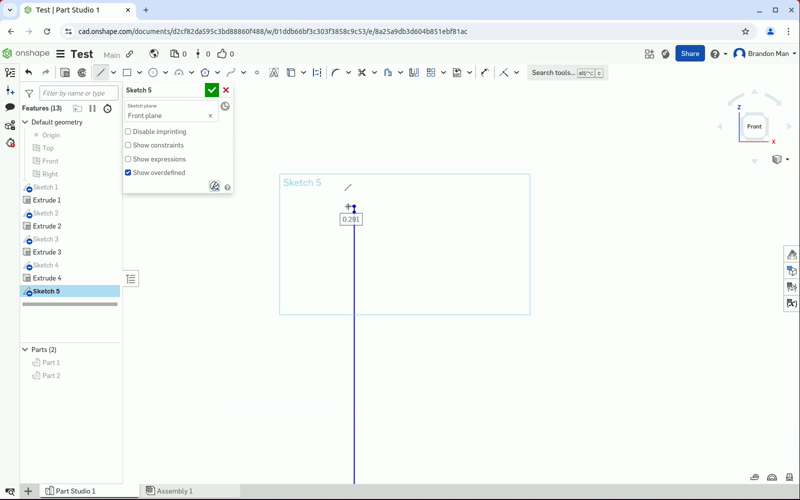
scroll(-6)
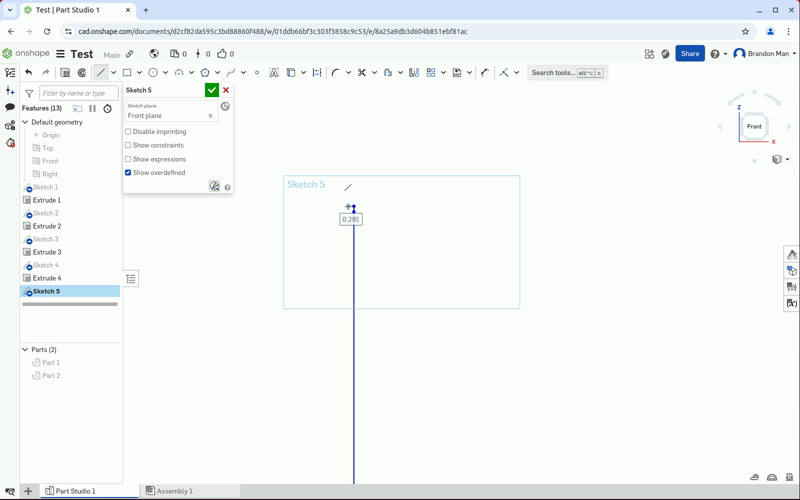
scroll(-6)
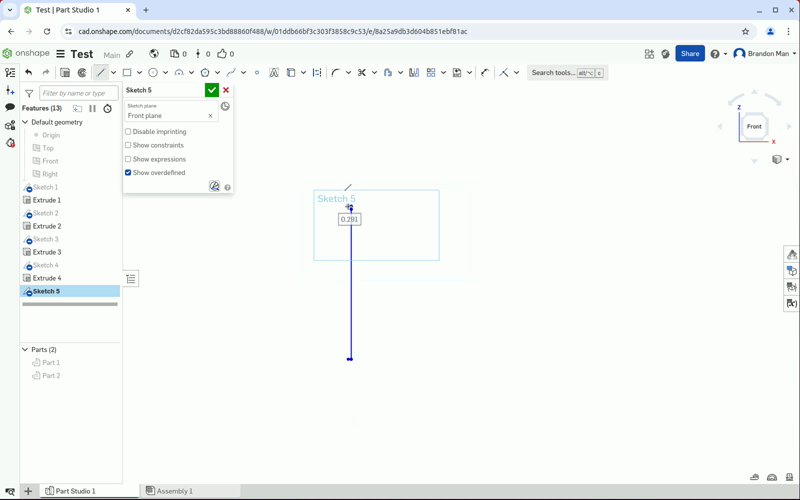
scroll(-6)
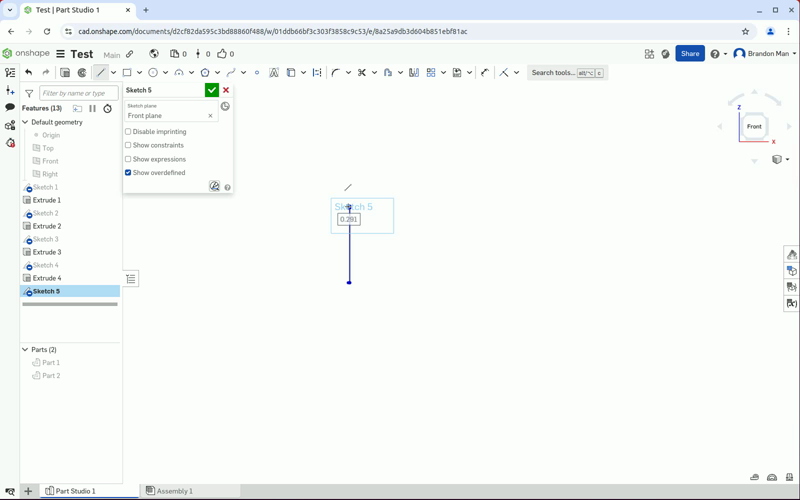
key_up(shift)
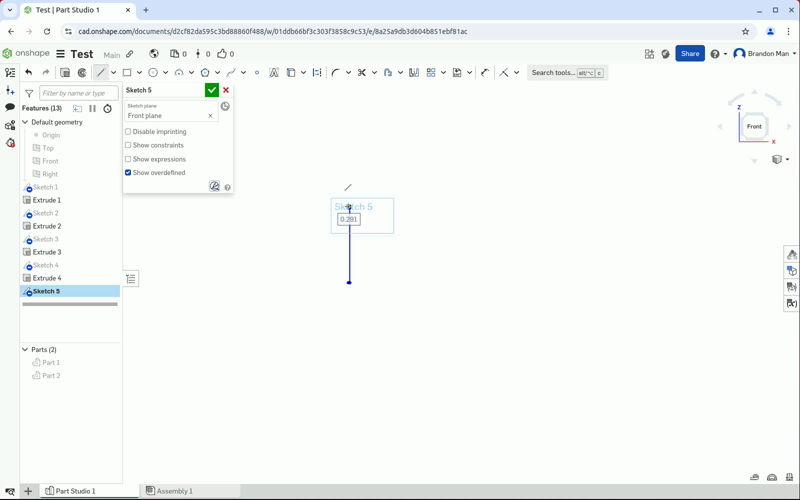
key_down(shift)
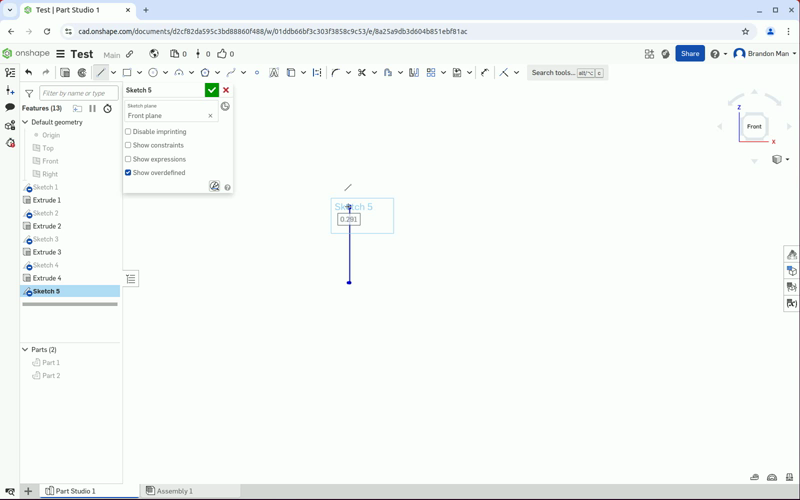
mouse_move(348, 282)
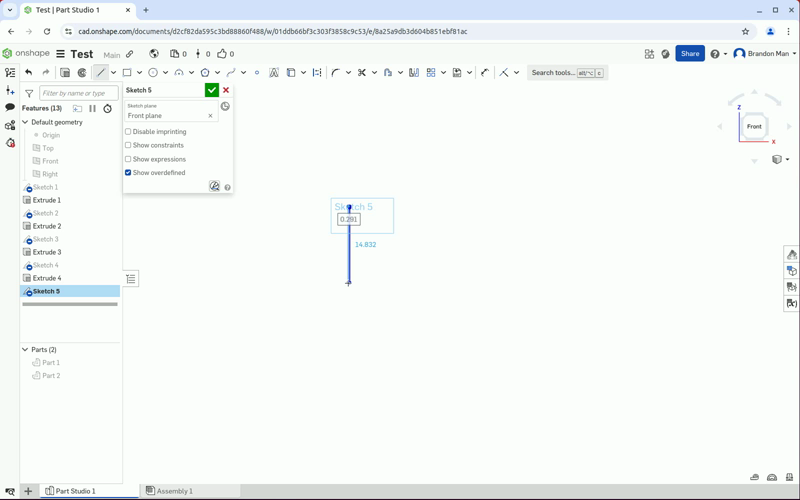
scroll(6)
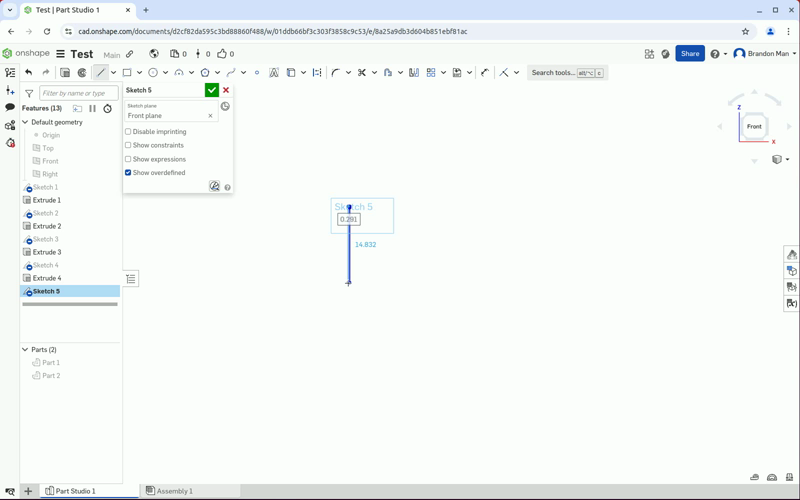
scroll(6)
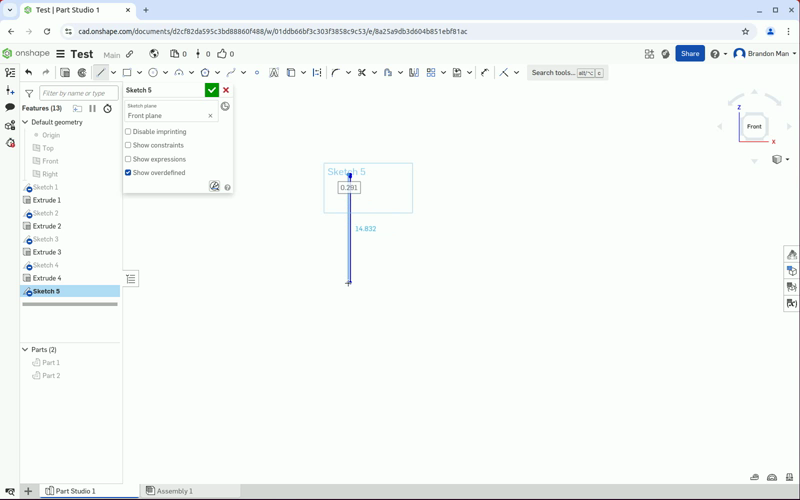
scroll(6)
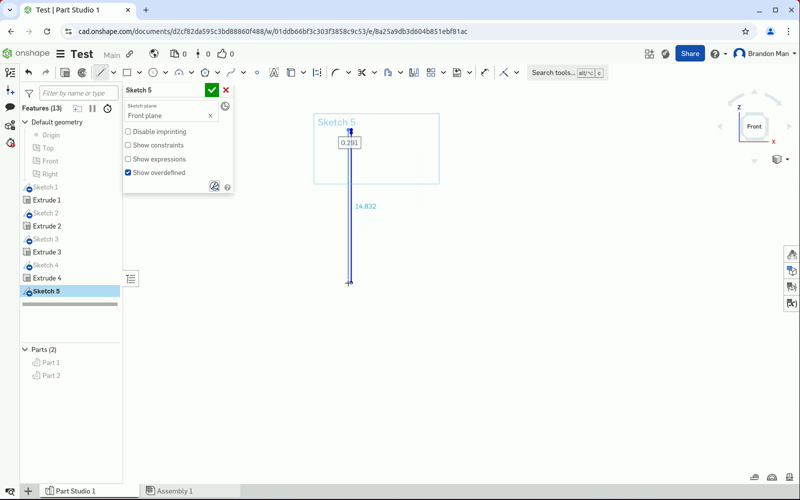
scroll(6)
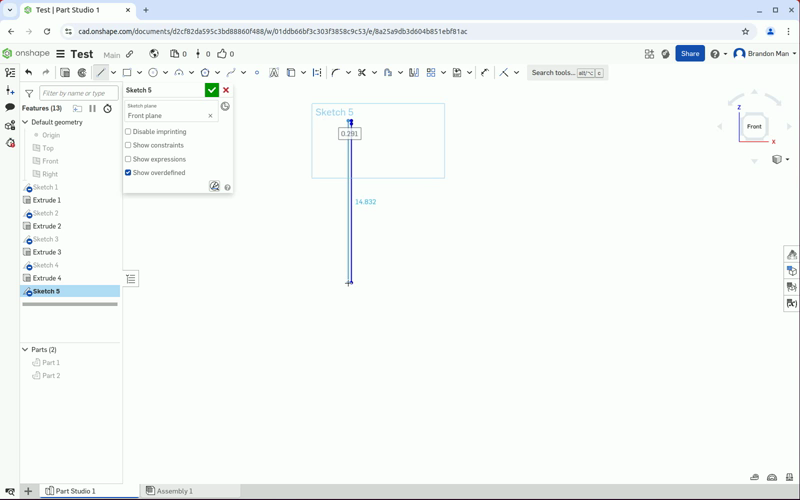
scroll(6)
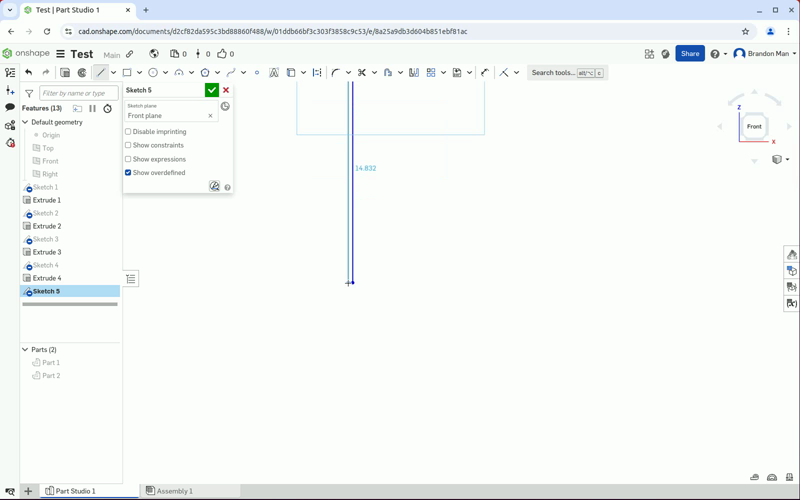
scroll(6)
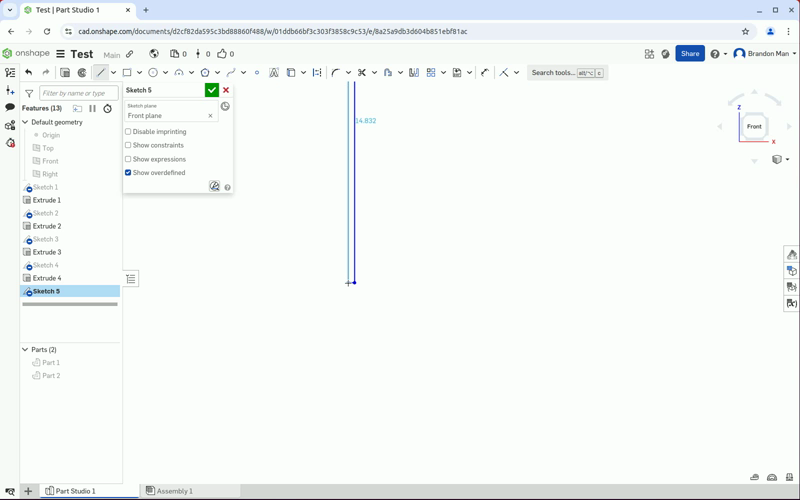
scroll(6)
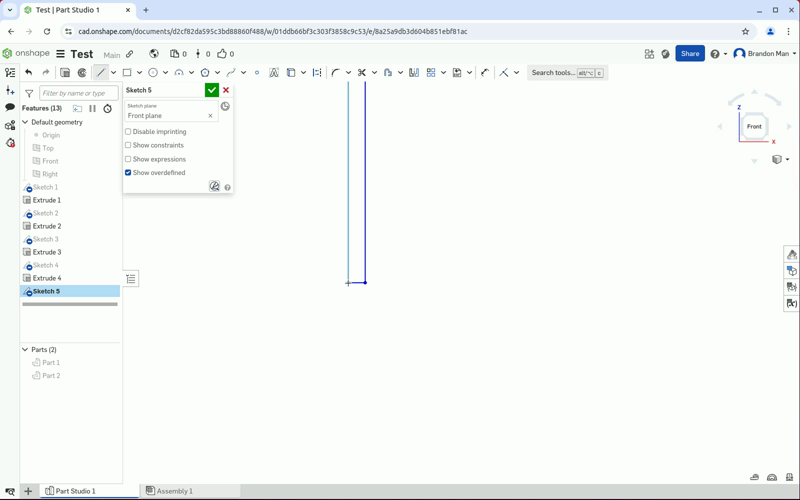
key_up(shift)
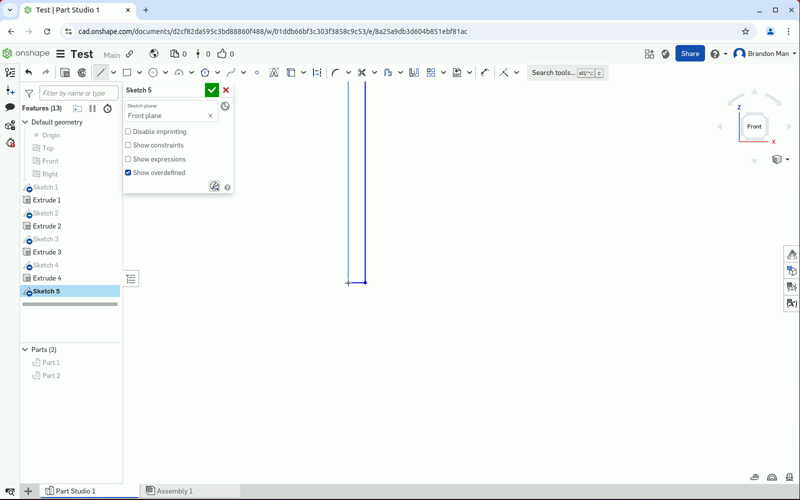
click(348, 282)
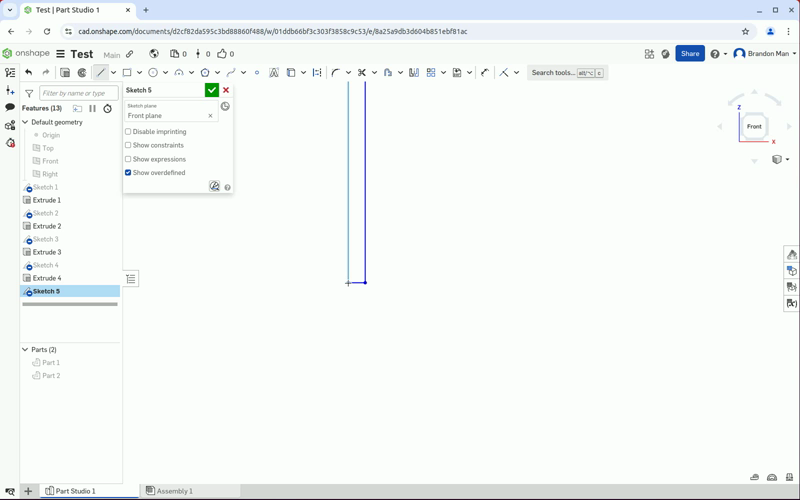
scroll(-6)
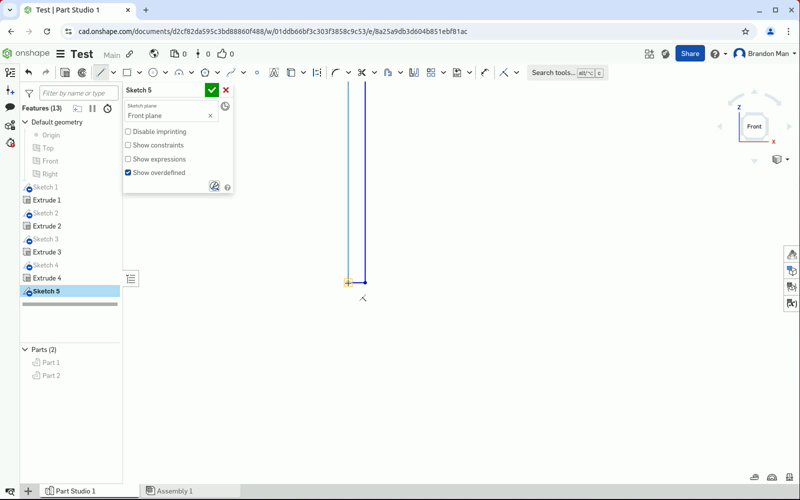
scroll(-6)
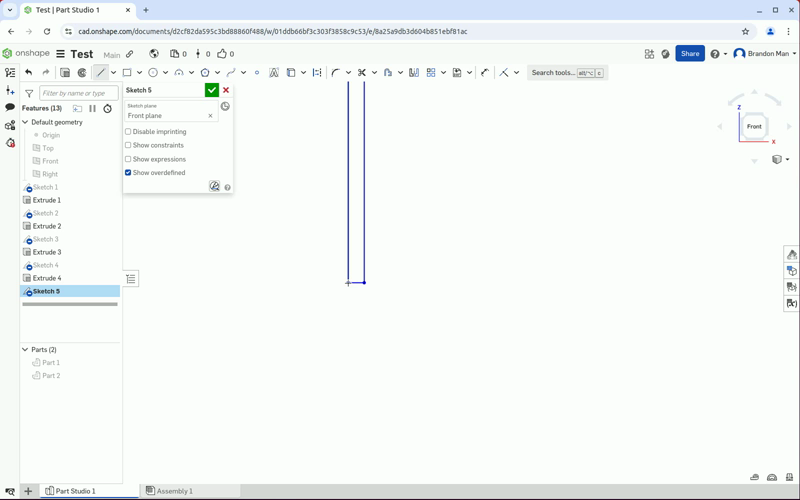
scroll(-6)
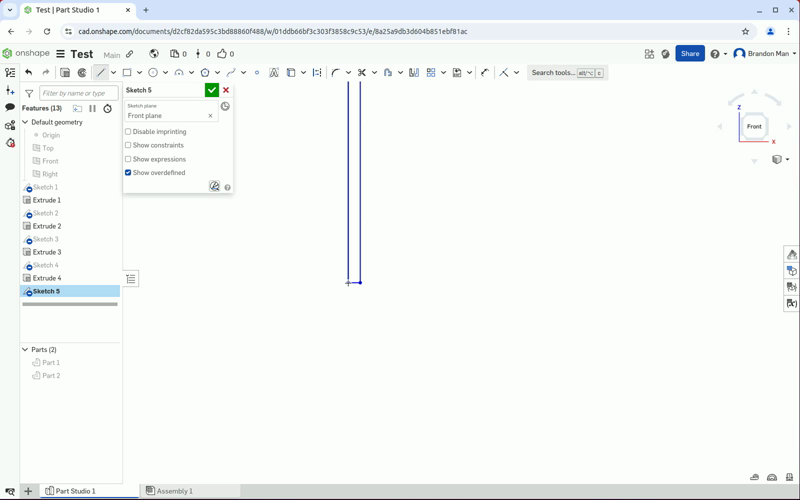
scroll(-6)
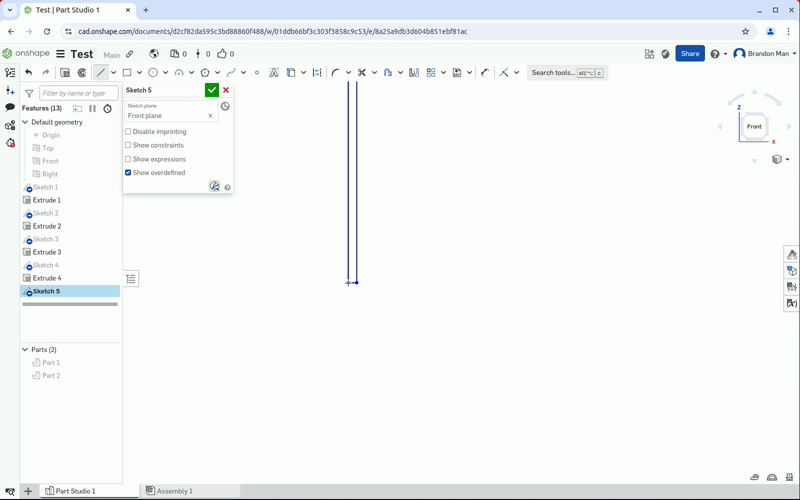
scroll(-6)
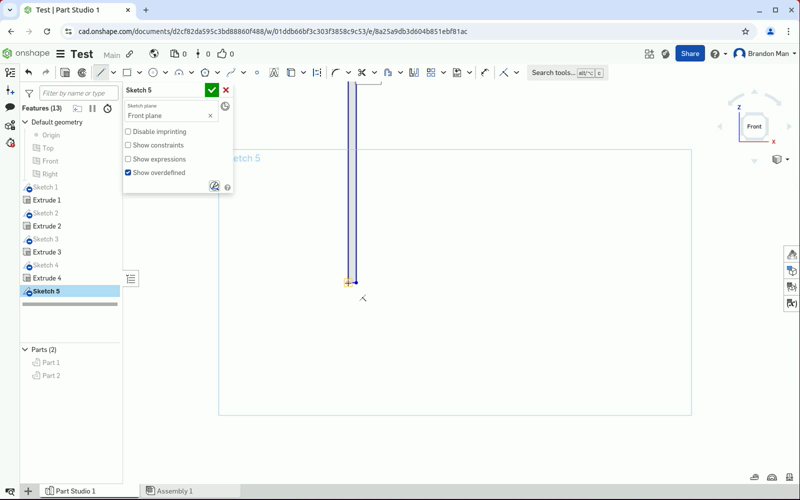
scroll(-6)
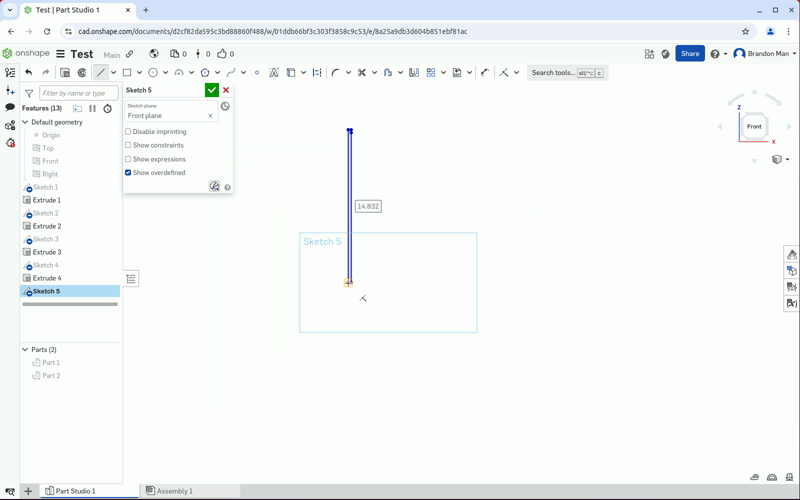
scroll(-6)
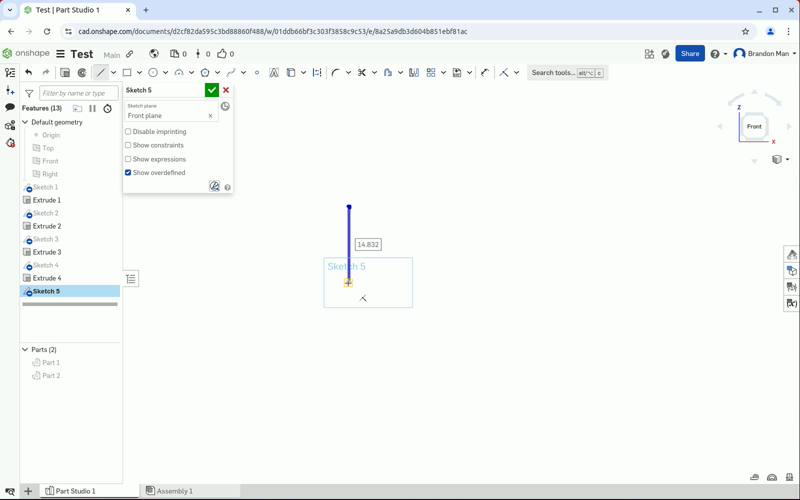
key(esc)
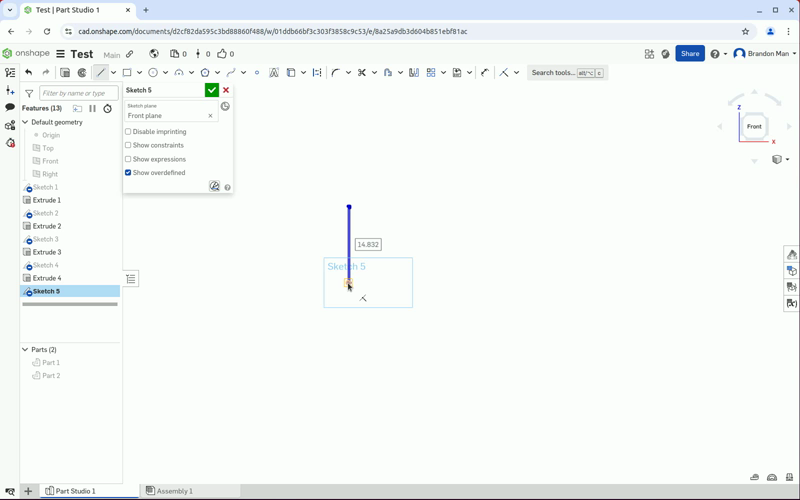
mouse_move(348, 250)
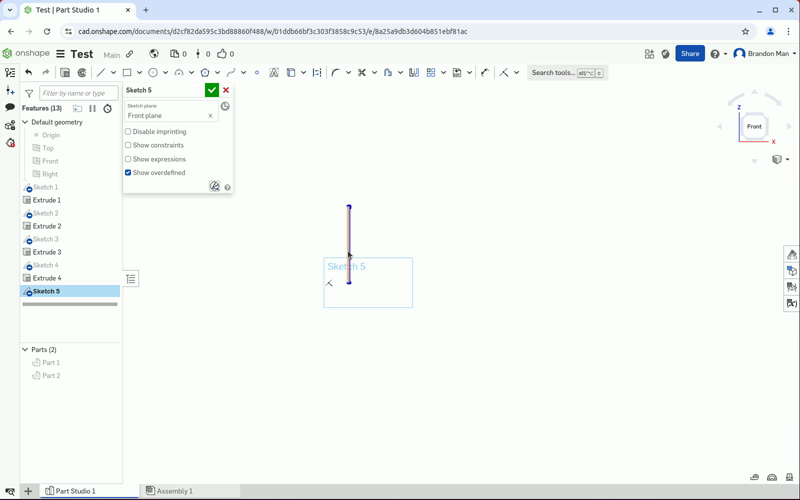
scroll(6)
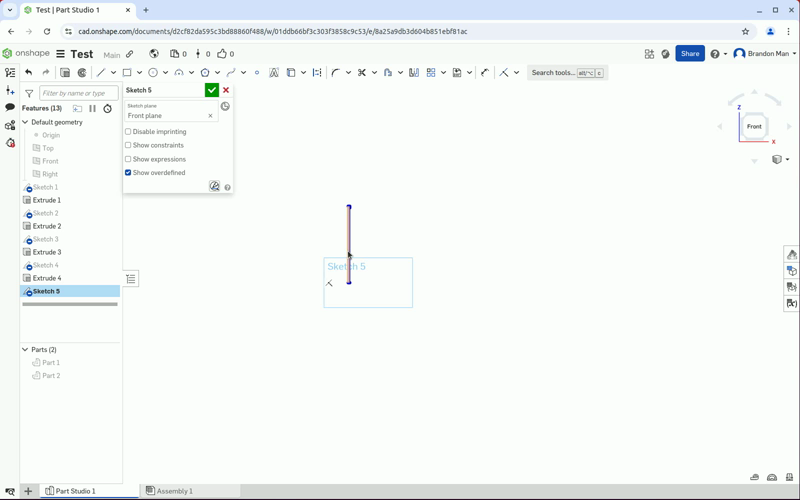
scroll(6)
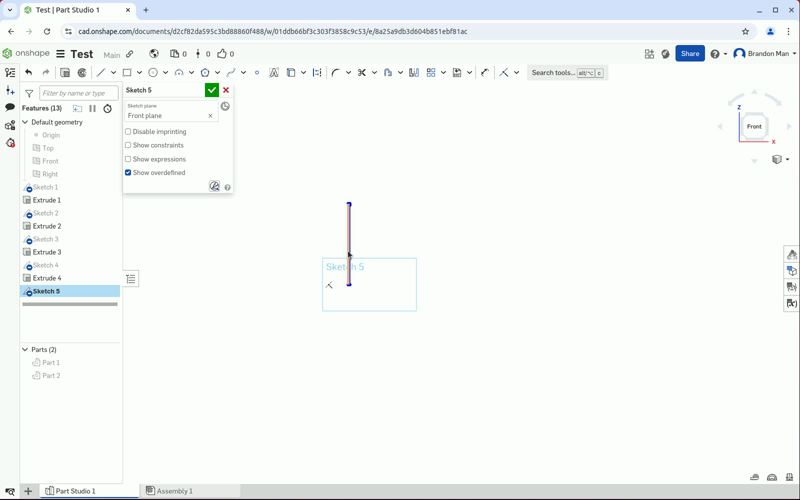
scroll(6)
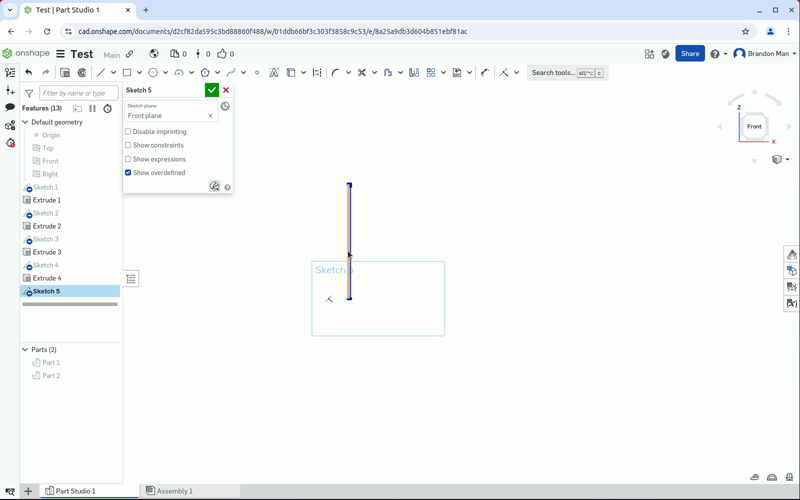
scroll(6)
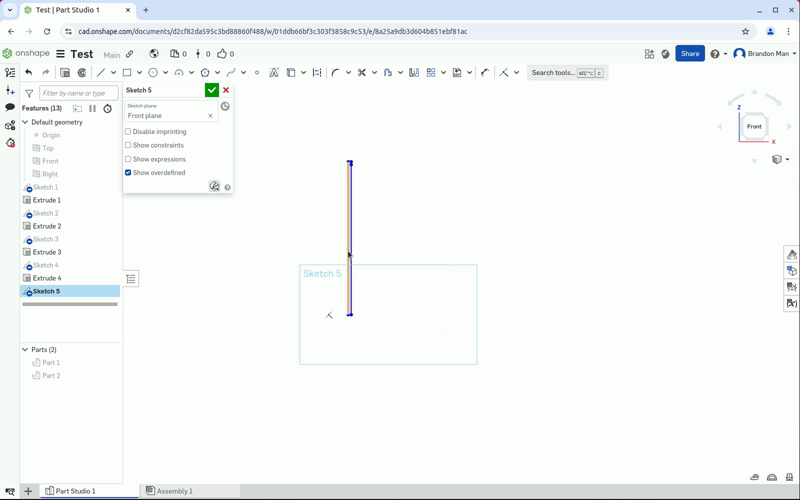
scroll(6)
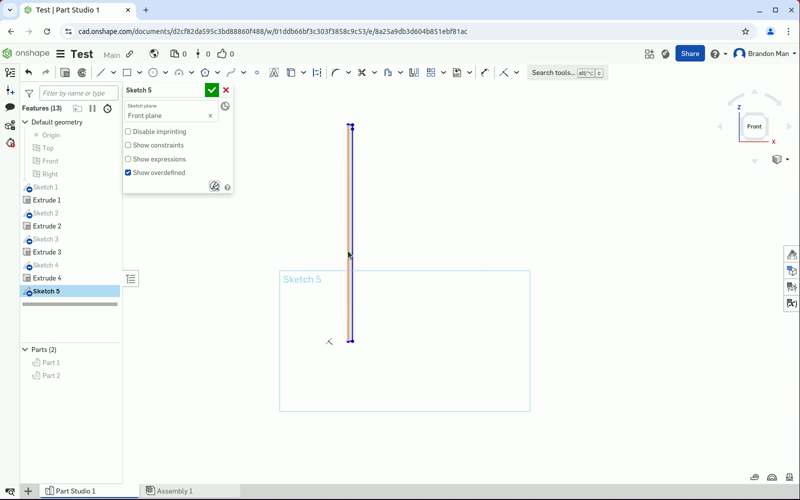
scroll(6)
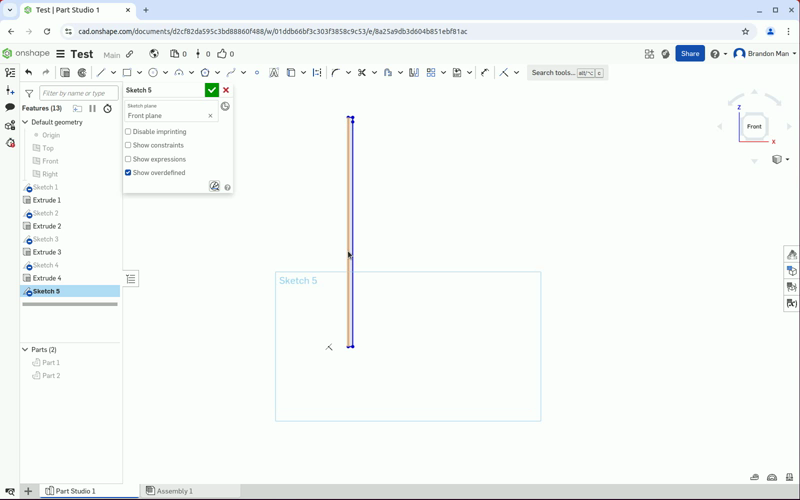
scroll(6)
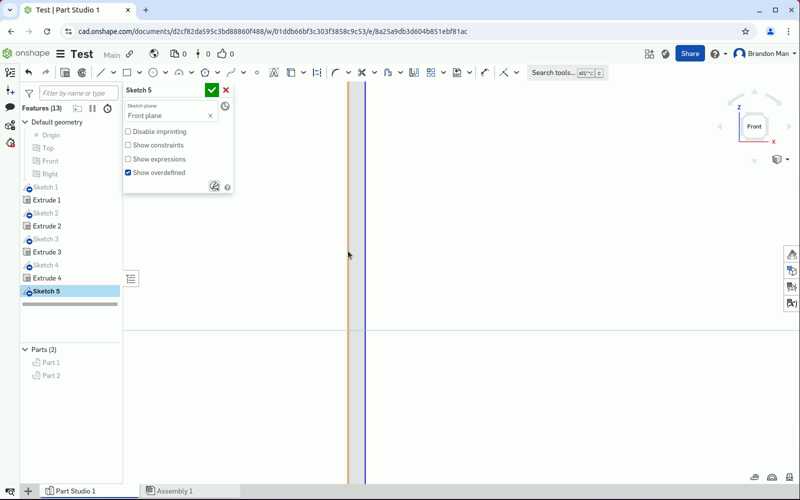
click(348, 250)
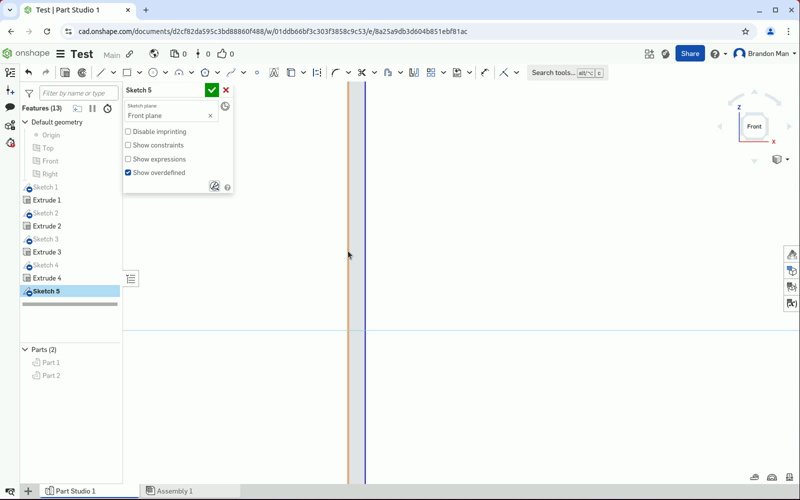
scroll(-6)
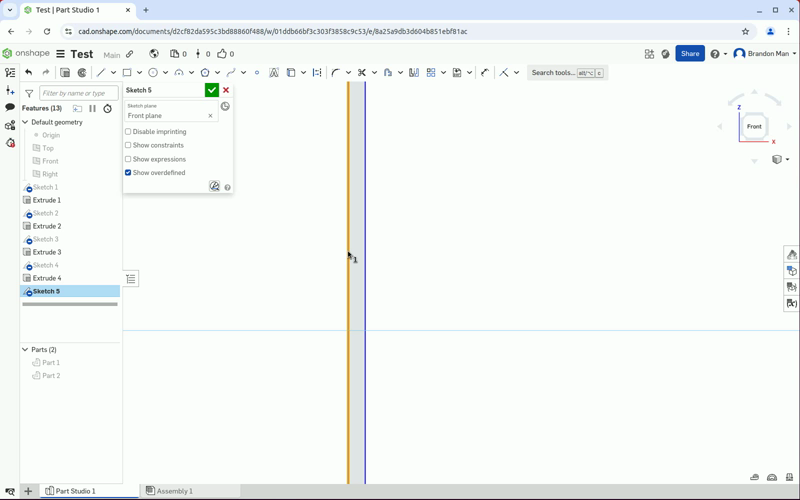
scroll(-6)
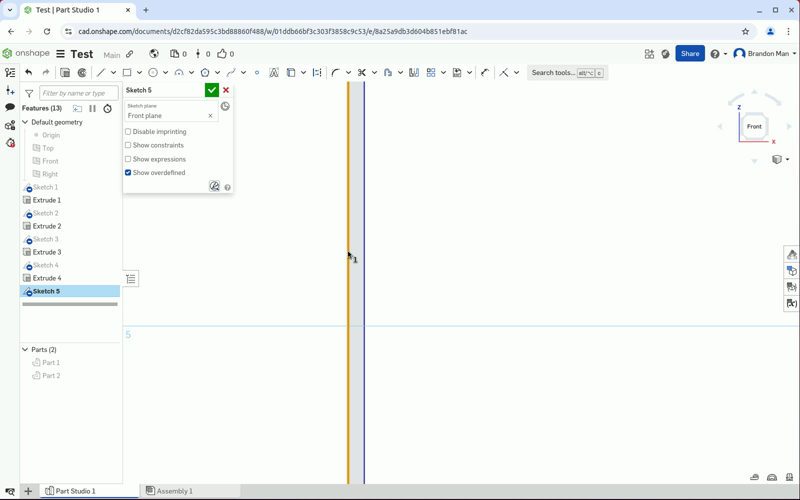
scroll(-6)
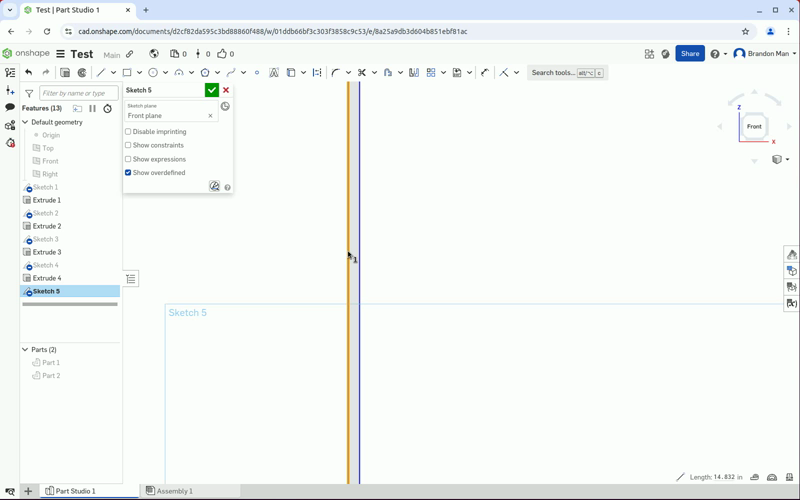
scroll(-6)
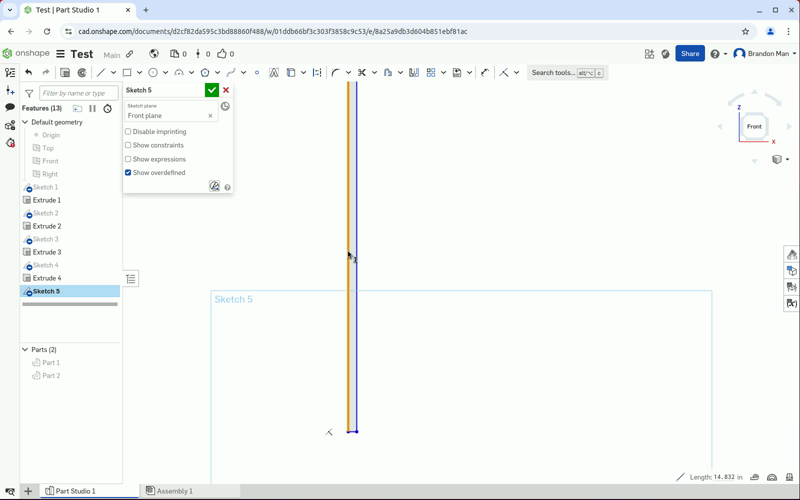
scroll(-6)
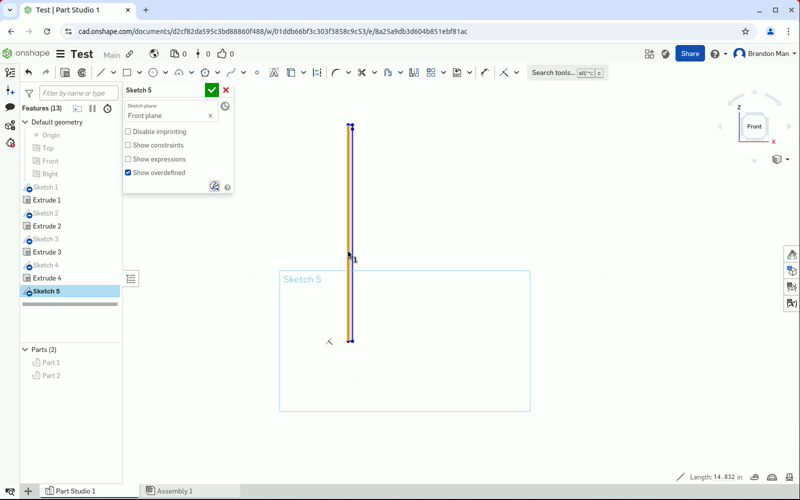
scroll(-6)
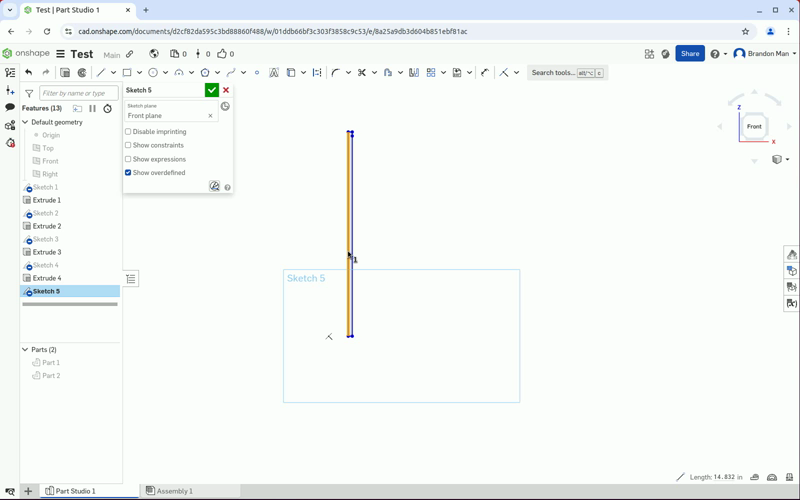
scroll(-6)
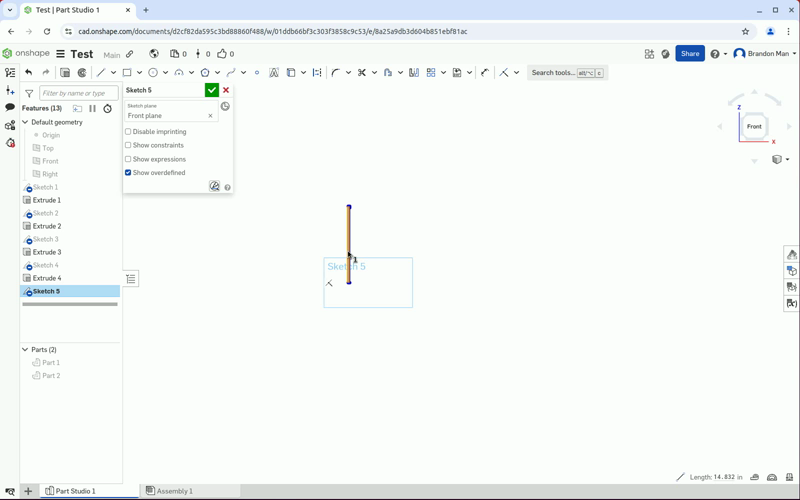
mouse_move(73, 352)
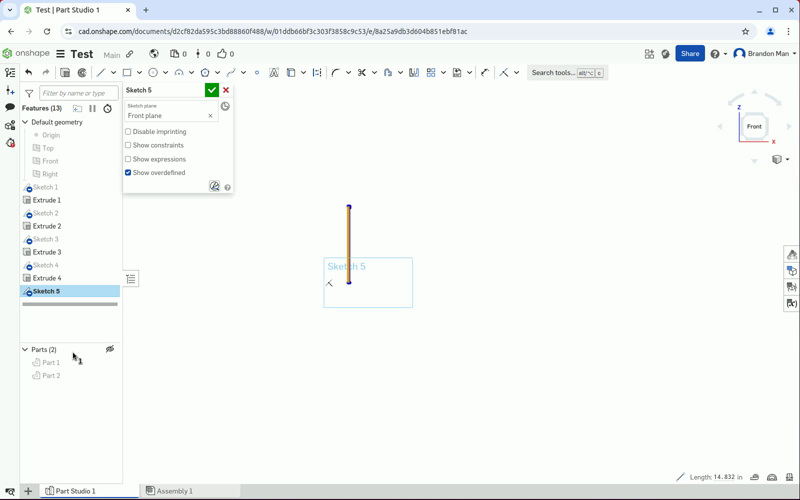
key(shift+y)
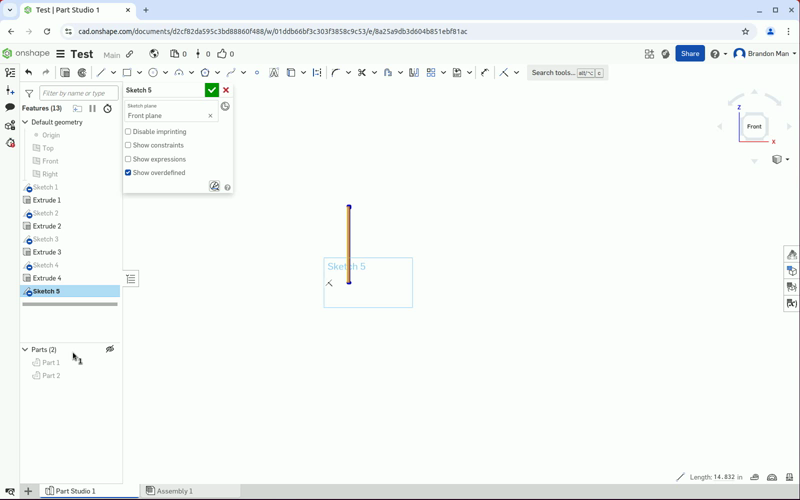
key(shift+e)
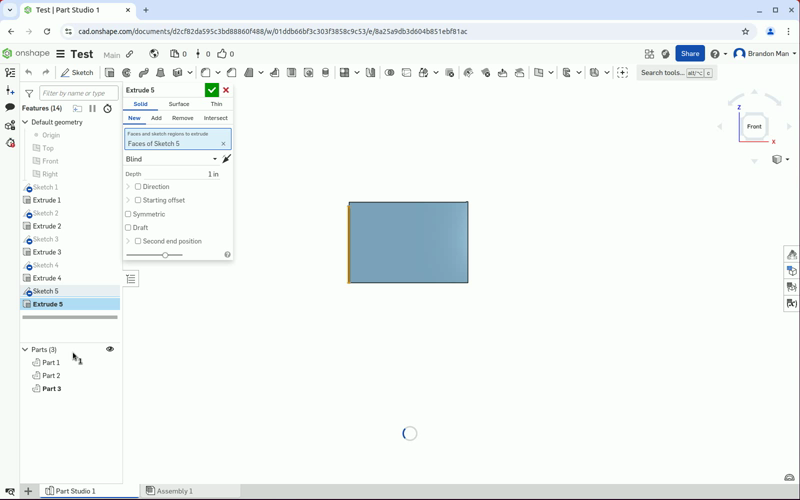
mouse_move(143, 106)
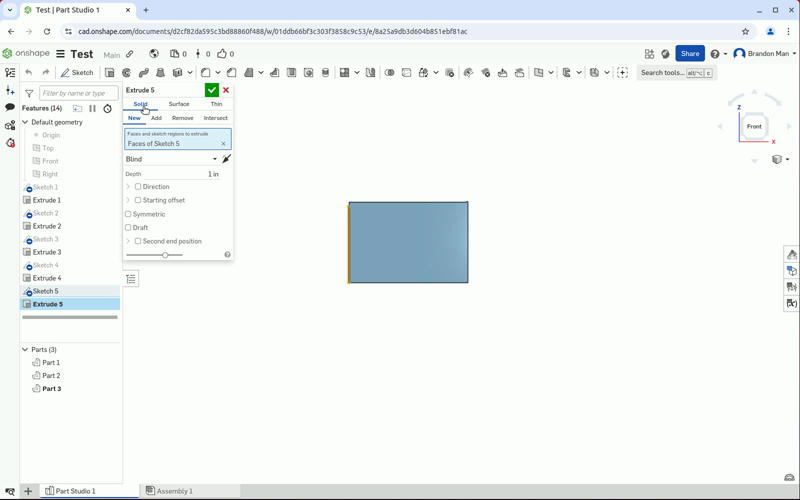
click(143, 106)
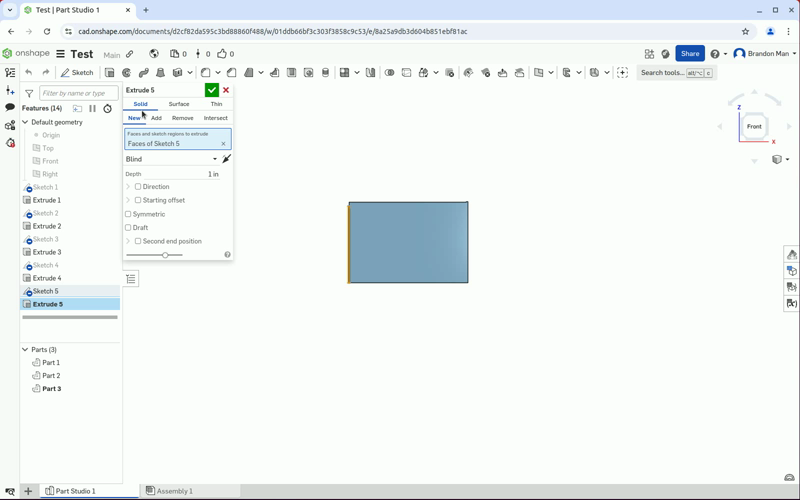
mouse_move(137, 120)
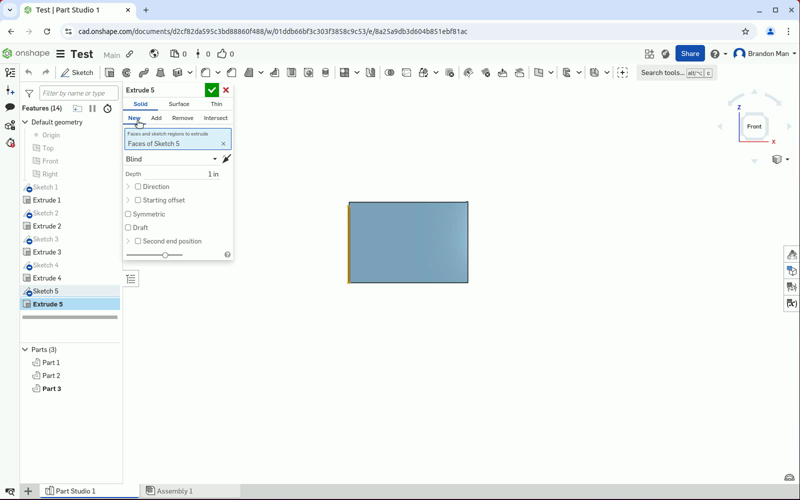
click(137, 120)
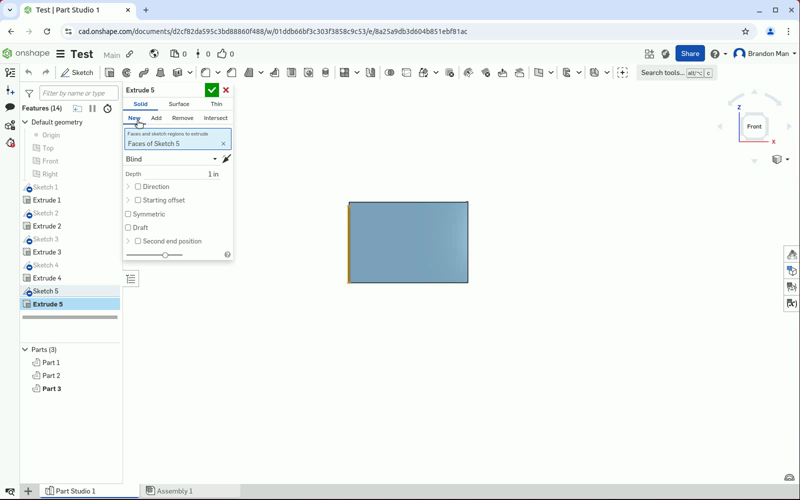
key(tab, 4)
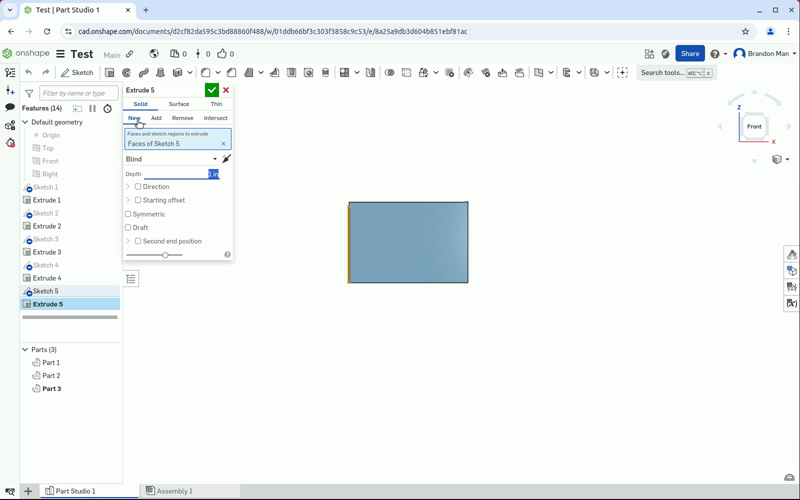
text(10.351)
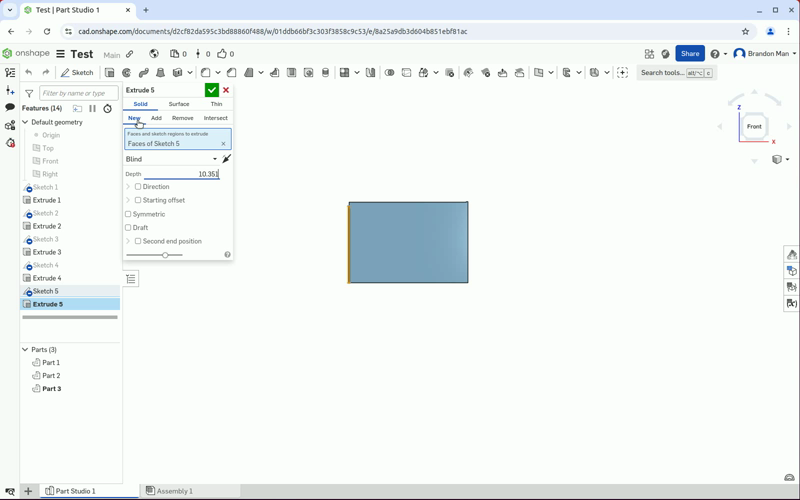
key(enter)
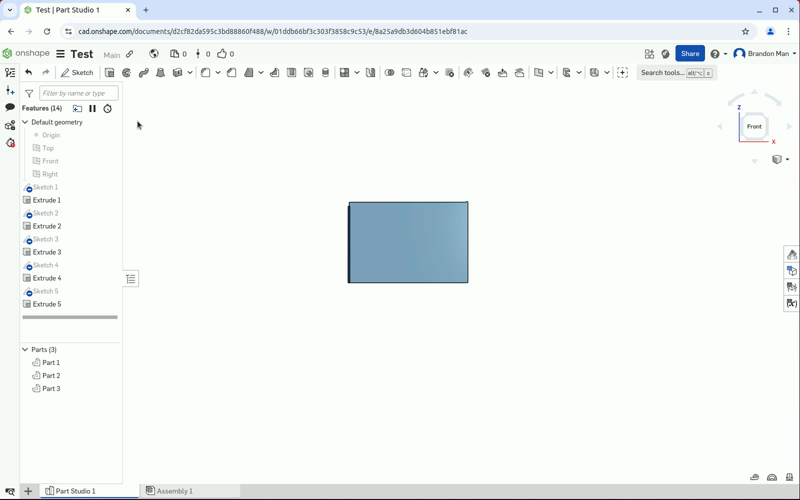
key(shift+h)
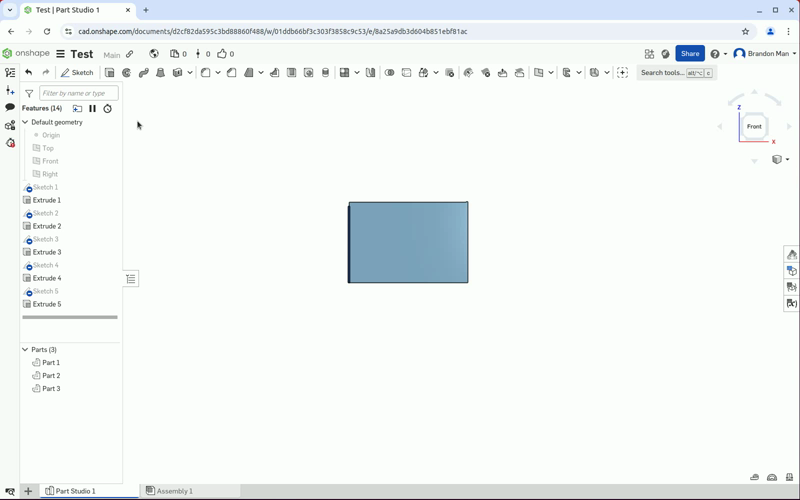
key(shift+h)
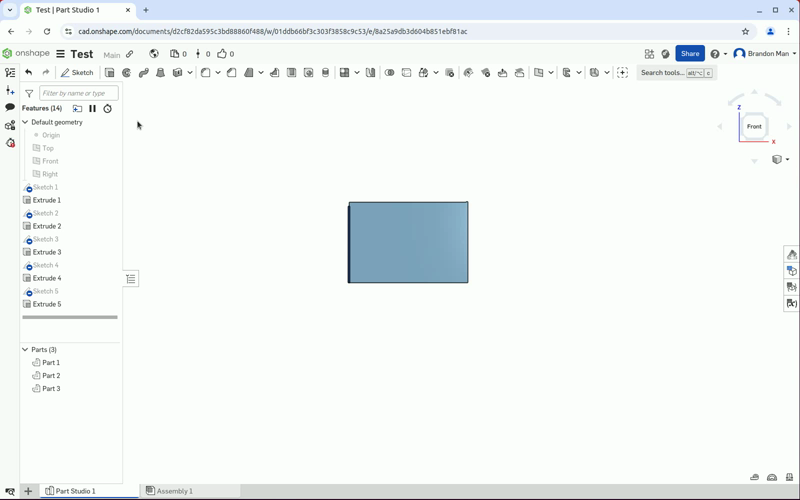
mouse_move(73, 189)
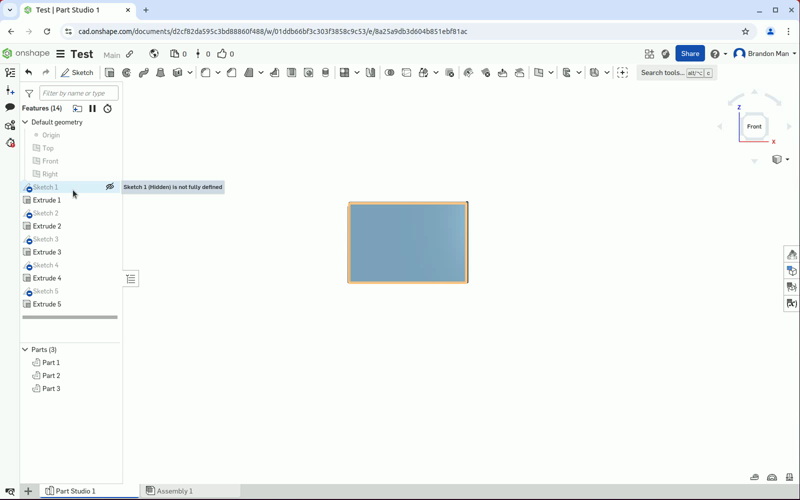
click(73, 189)
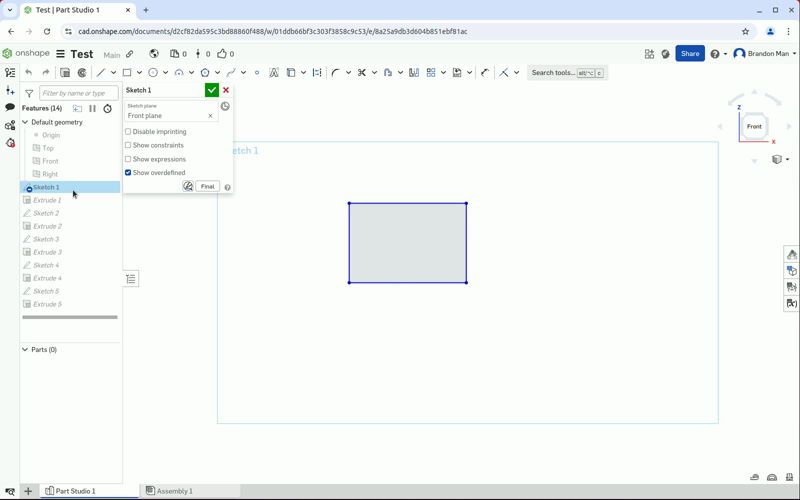
mouse_move(229, 92)
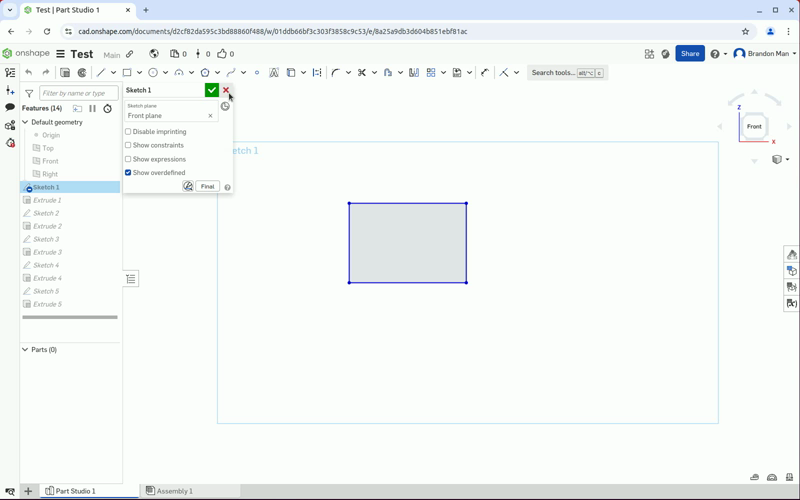
click(229, 92)
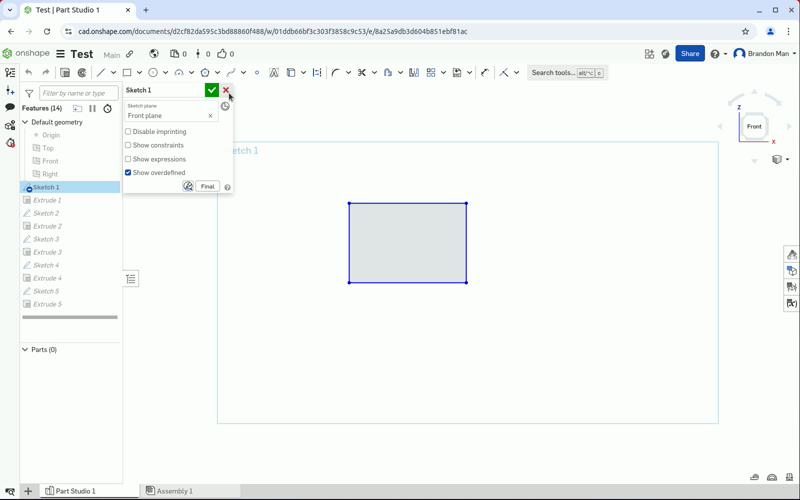
key(shift+s)
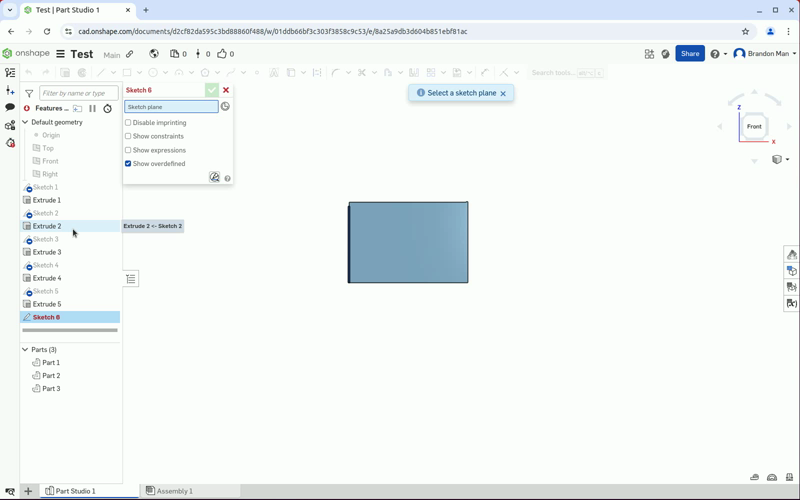
scroll(3)
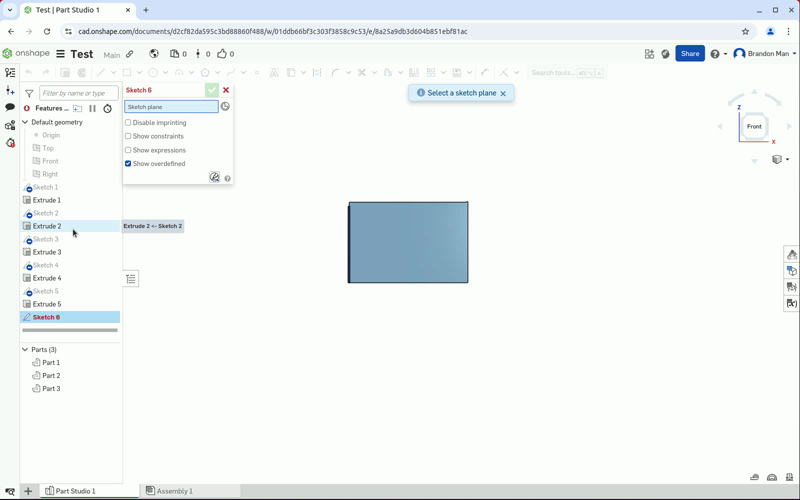
mouse_move(73, 163)
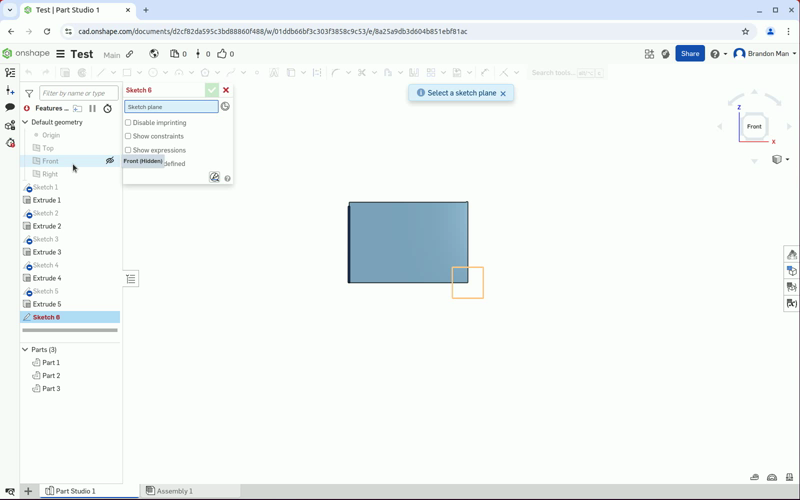
click(73, 163)
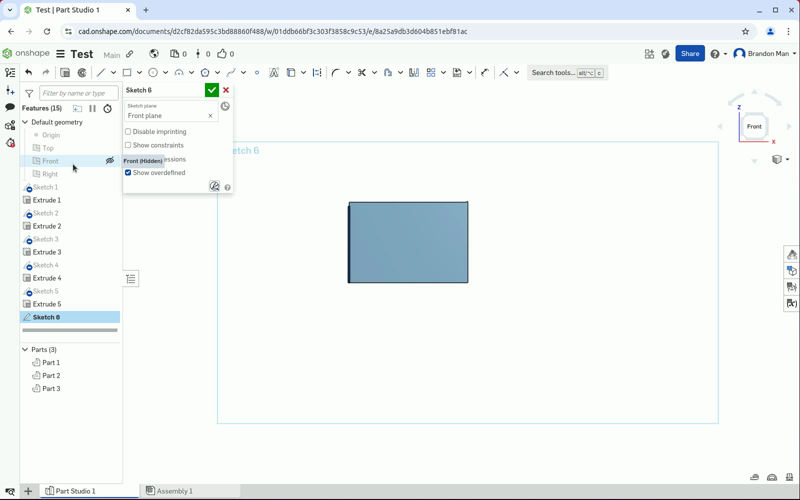
mouse_move(73, 352)
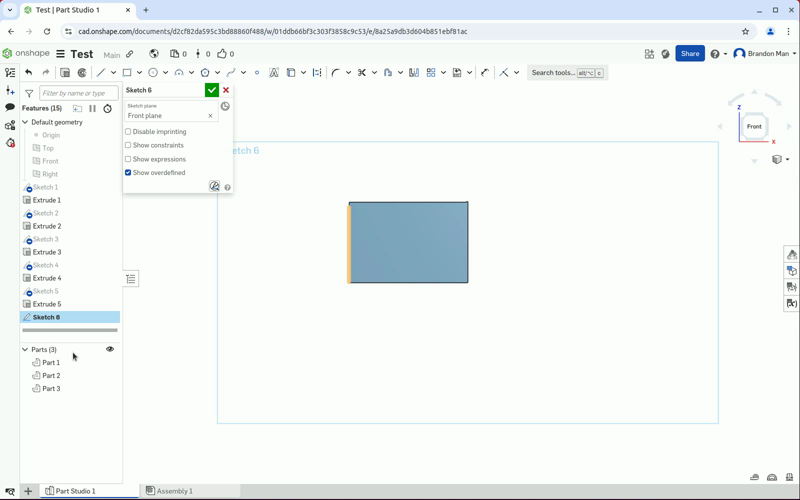
key(y)
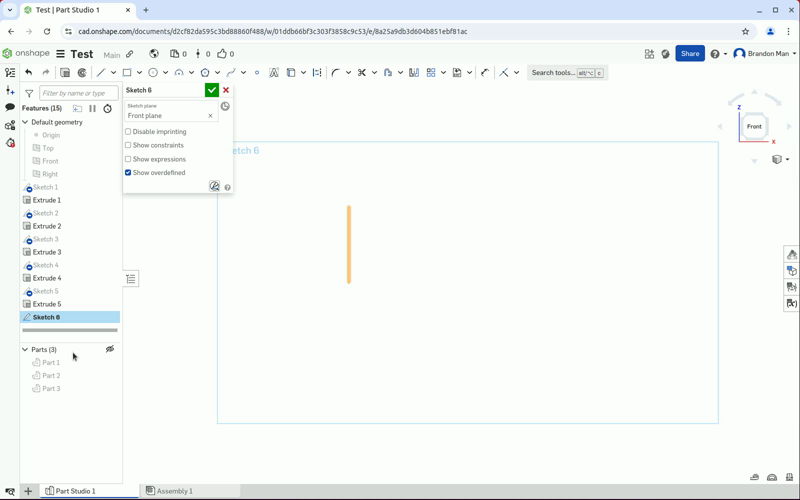
key(l)
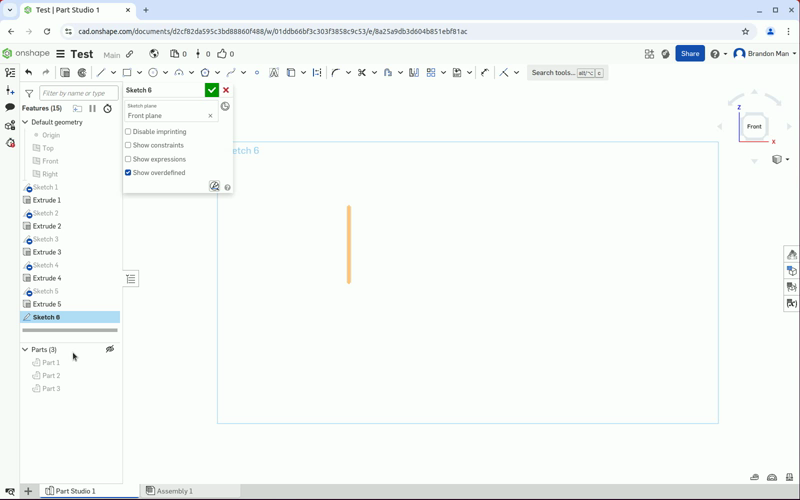
key_down(shift)
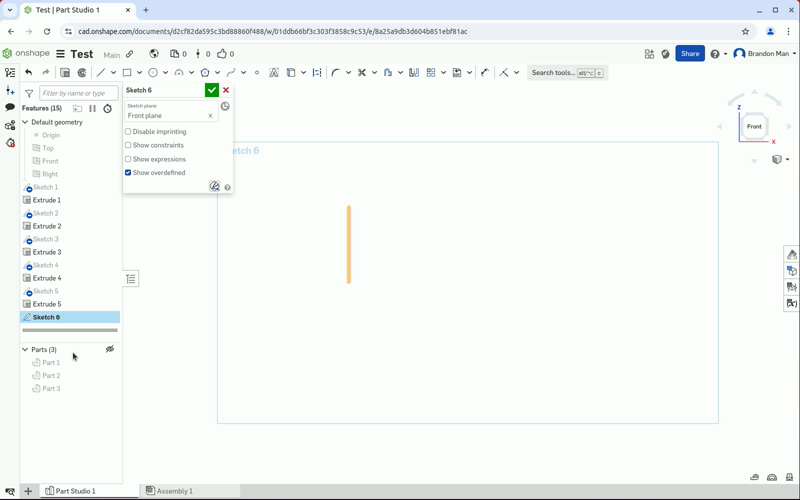
mouse_move(459, 282)
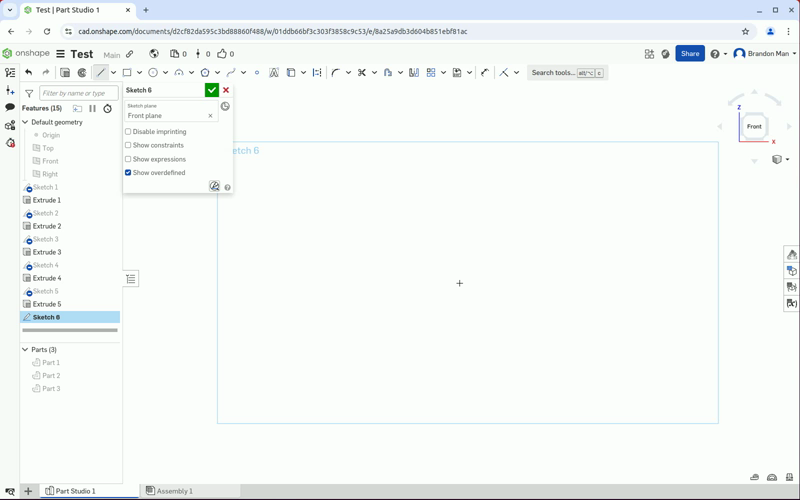
click(459, 282)
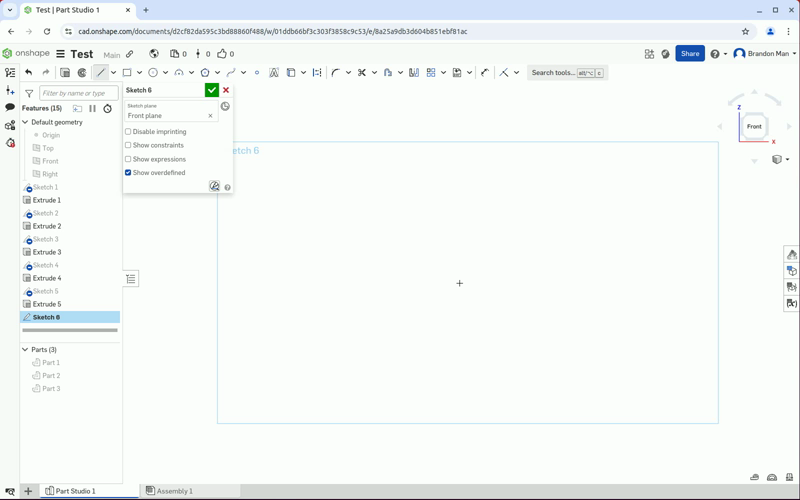
key_up(shift)
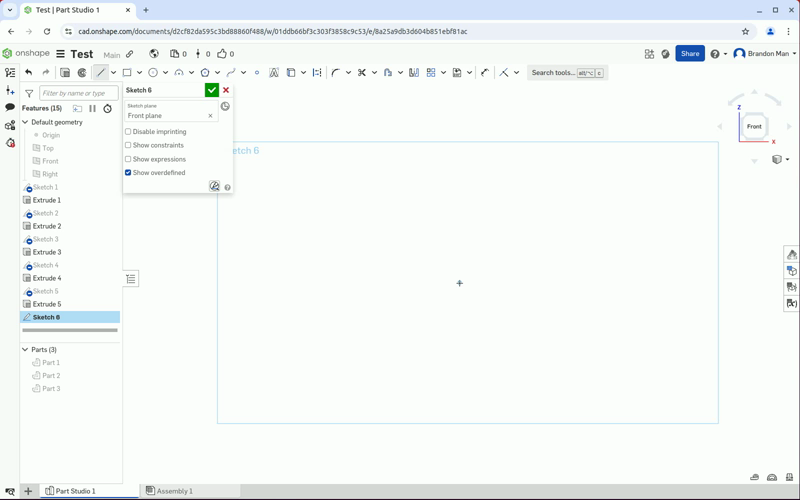
key_down(shift)
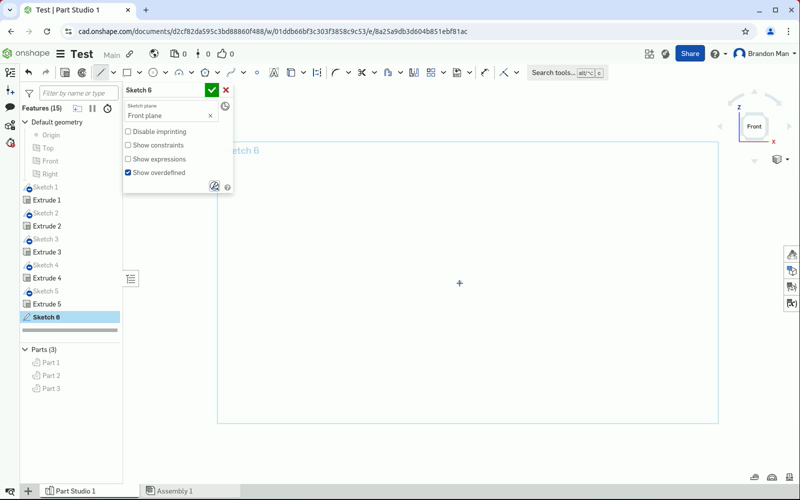
mouse_move(489, 282)
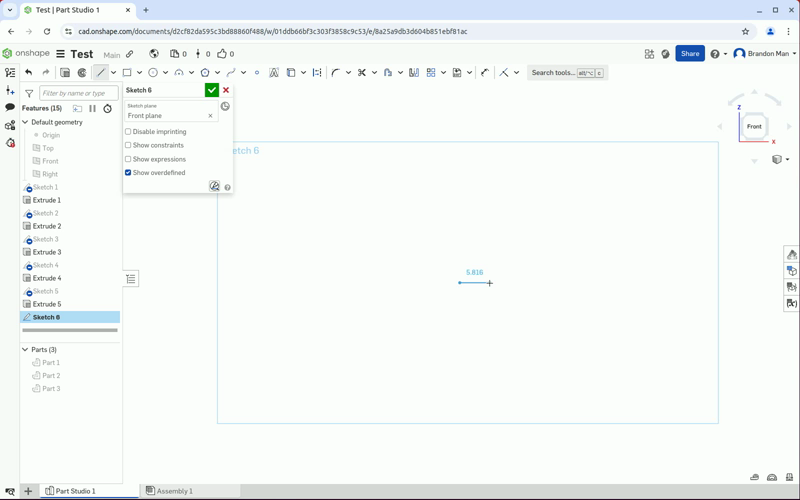
mouse_move(461, 282)
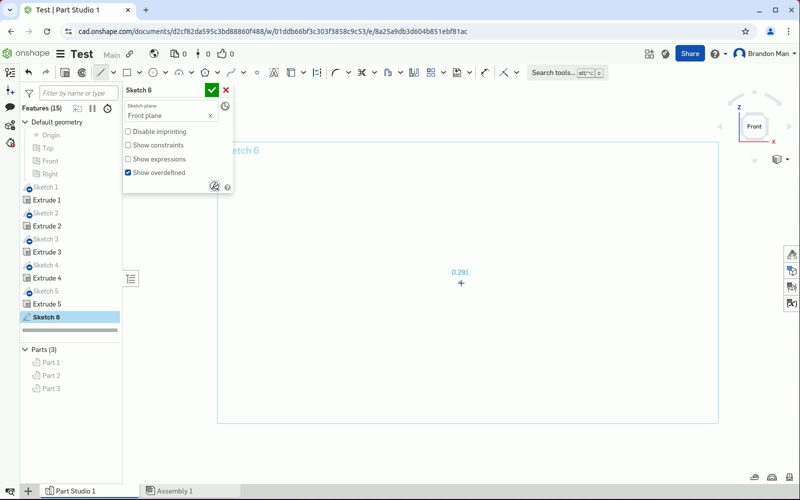
scroll(6)
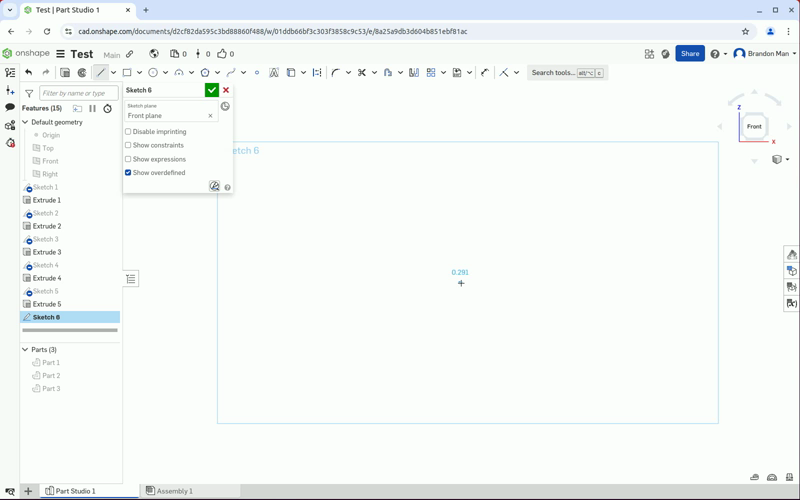
scroll(6)
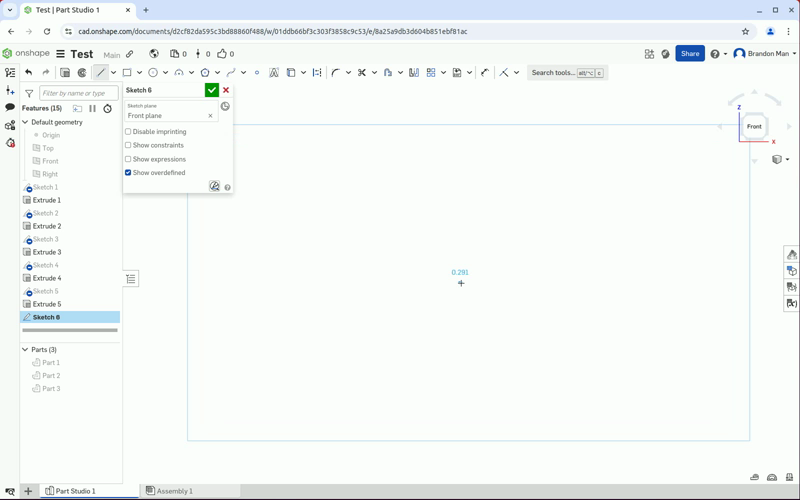
scroll(6)
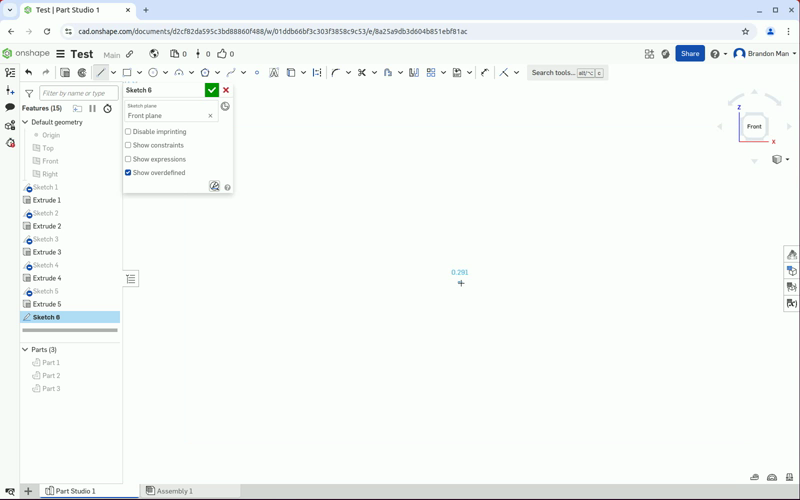
scroll(6)
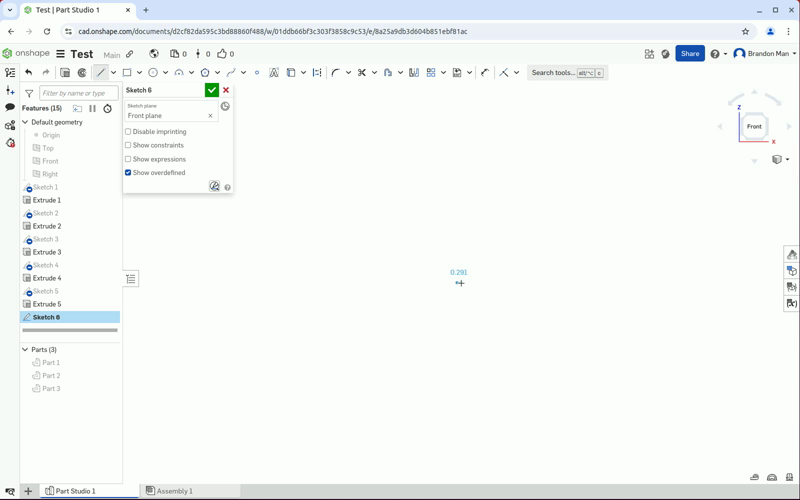
scroll(6)
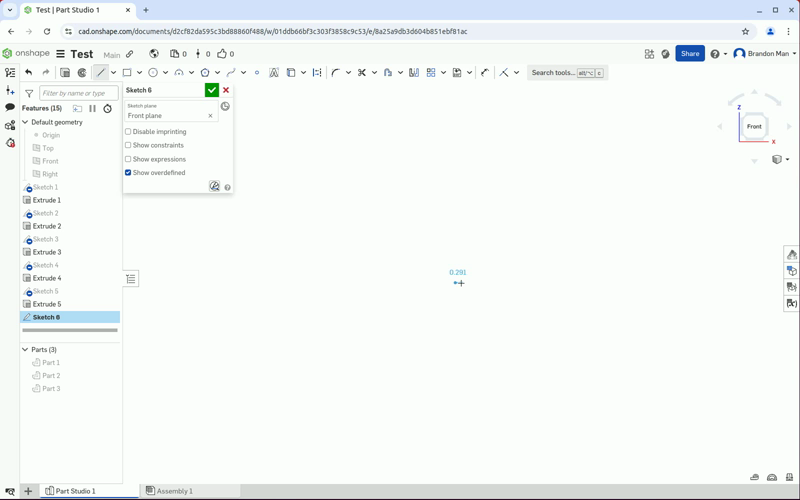
scroll(6)
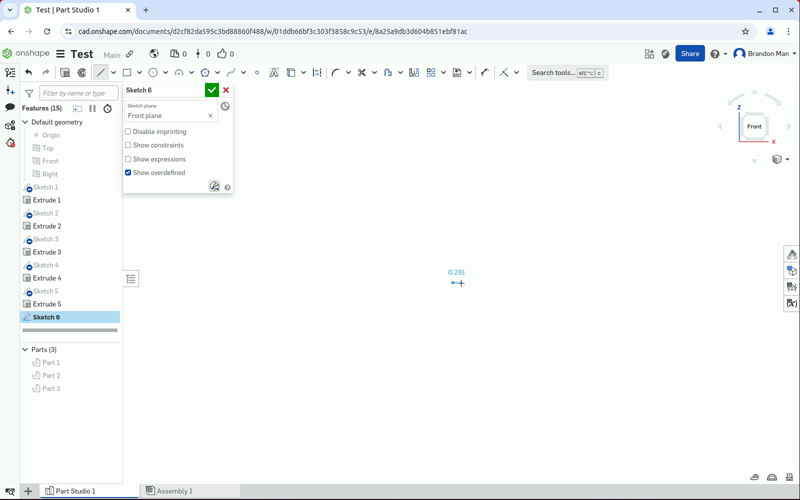
scroll(6)
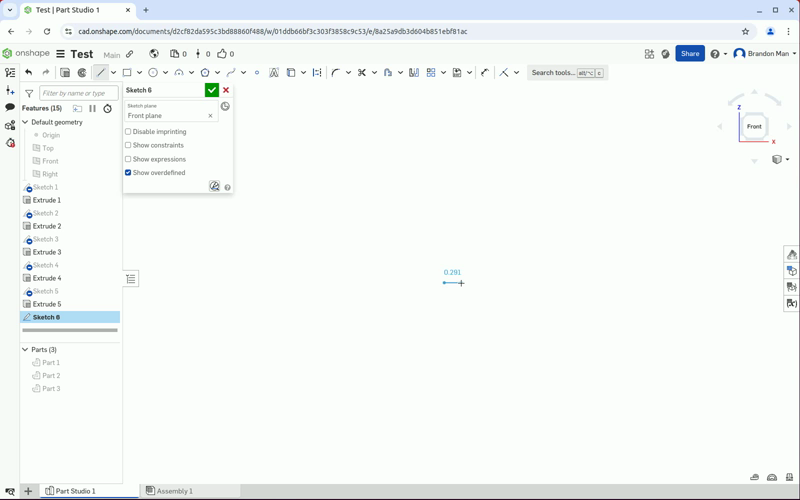
click(461, 282)
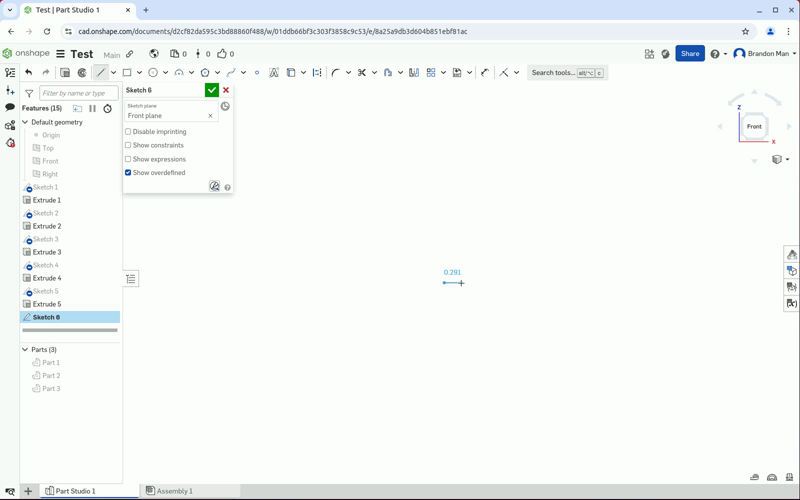
scroll(-6)
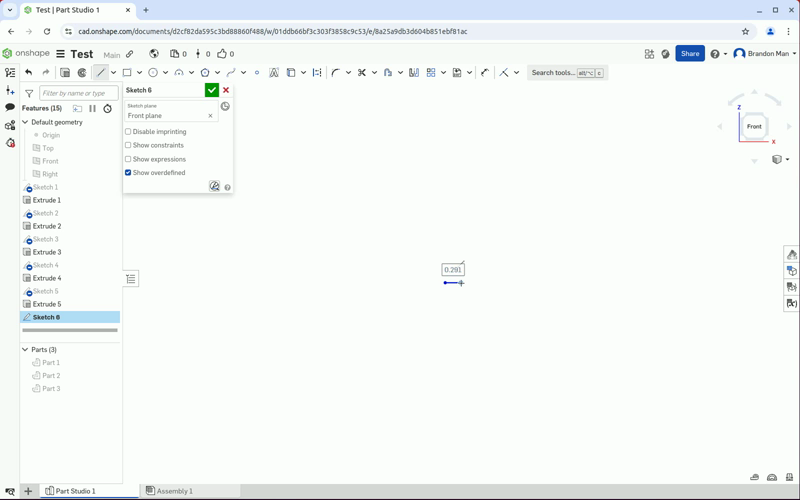
scroll(-6)
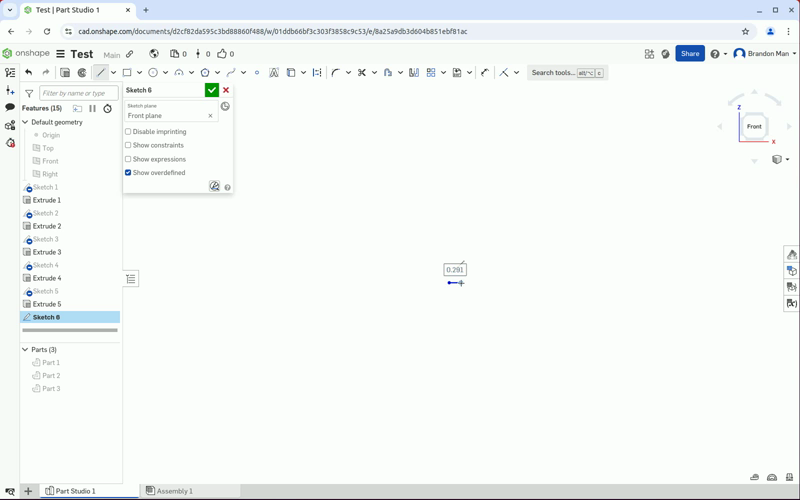
scroll(-6)
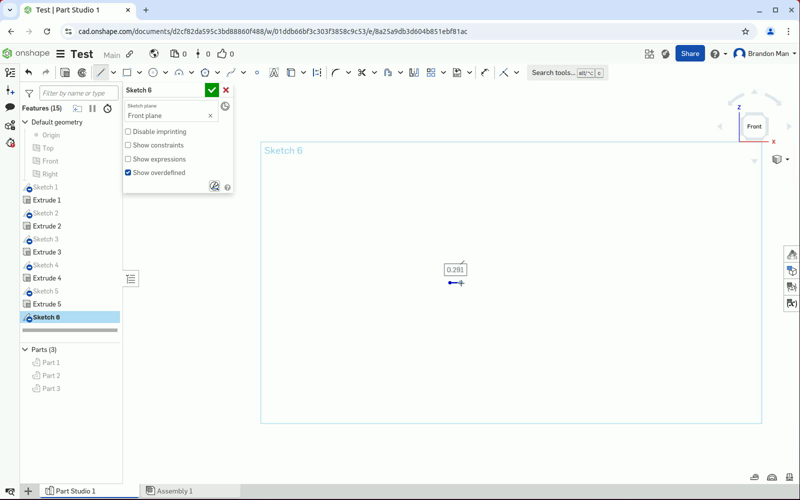
scroll(-6)
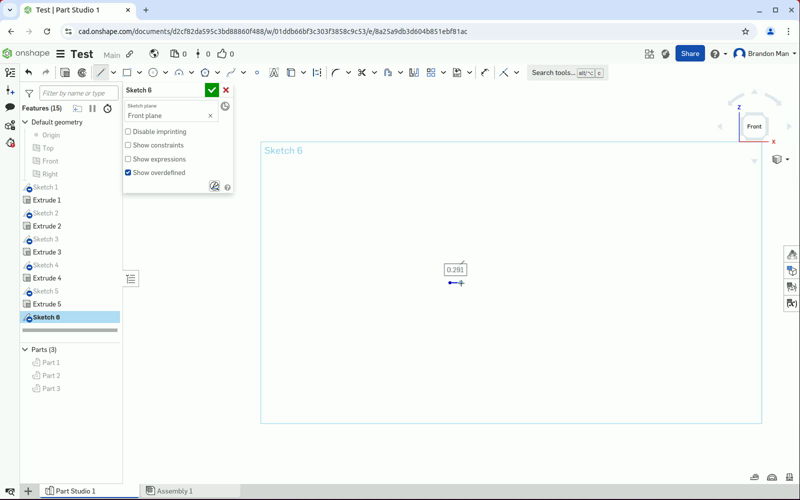
scroll(-6)
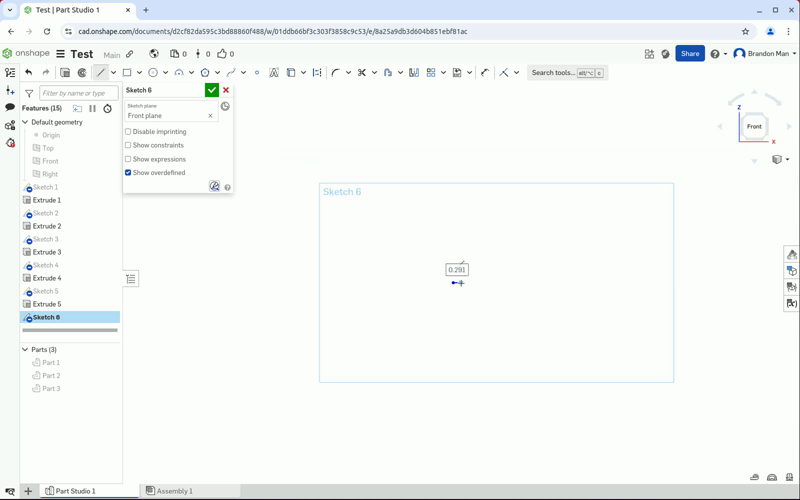
scroll(-6)
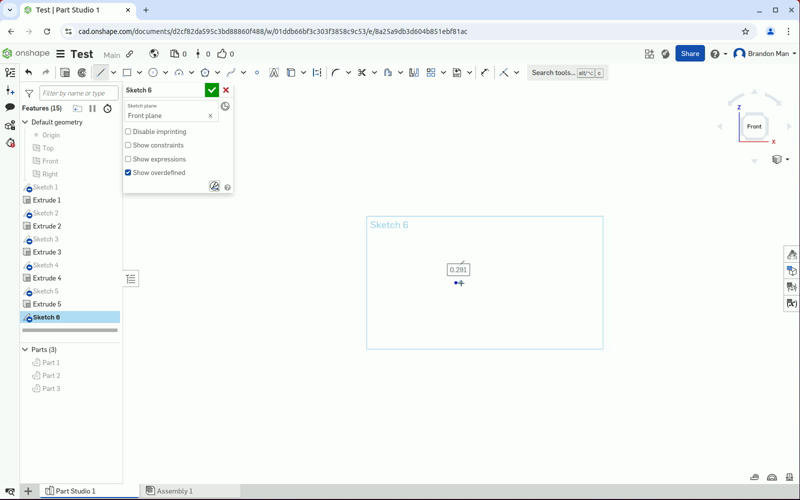
scroll(-6)
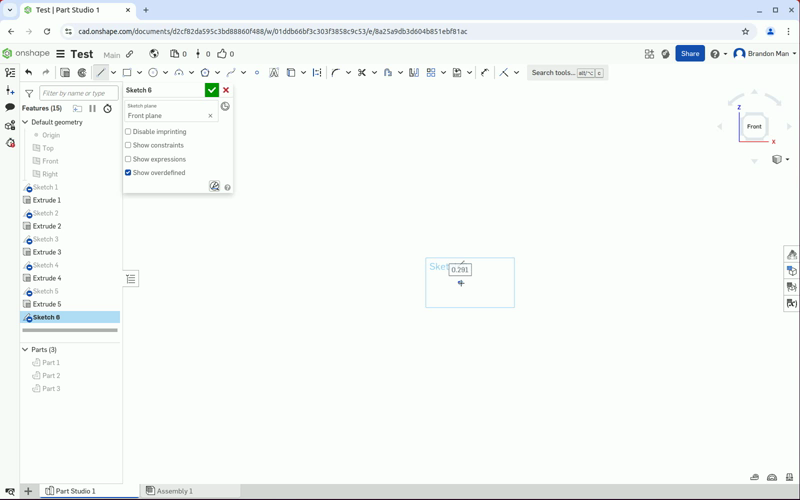
key_up(shift)
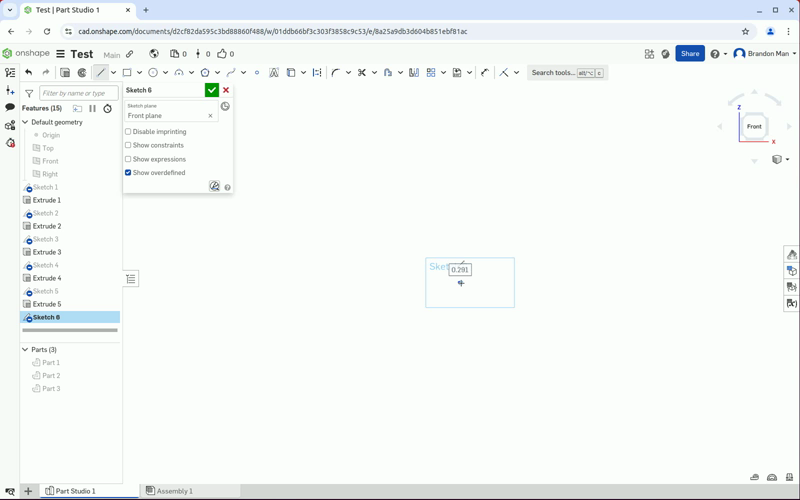
key_down(shift)
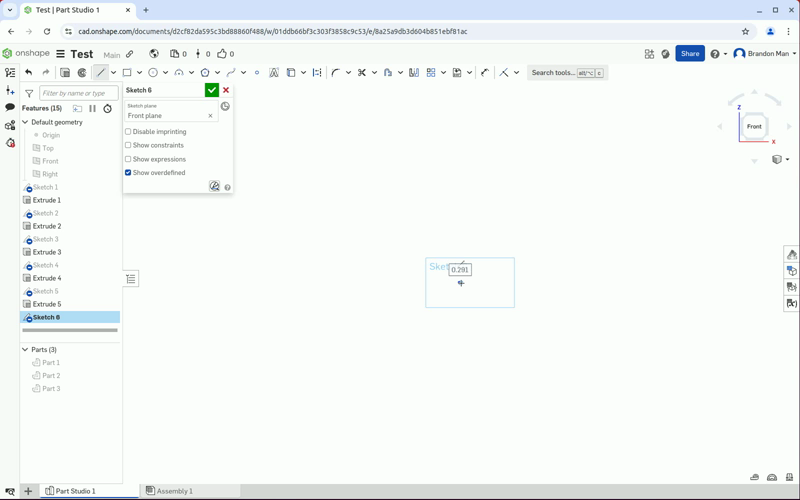
mouse_move(461, 206)
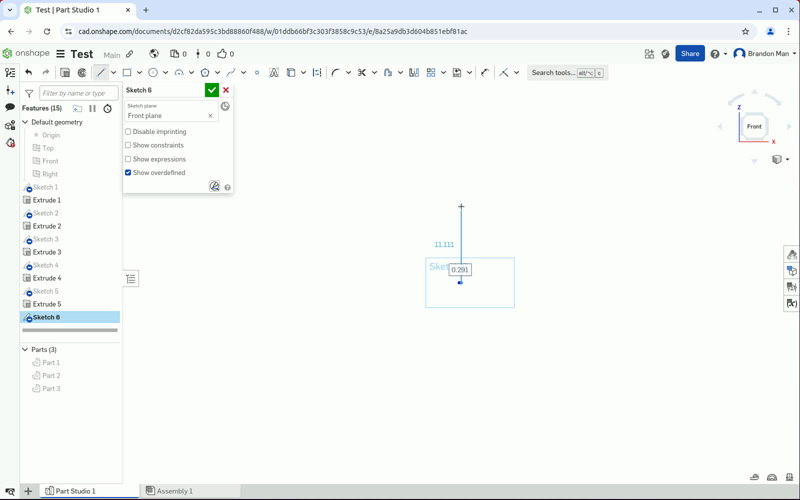
click(461, 206)
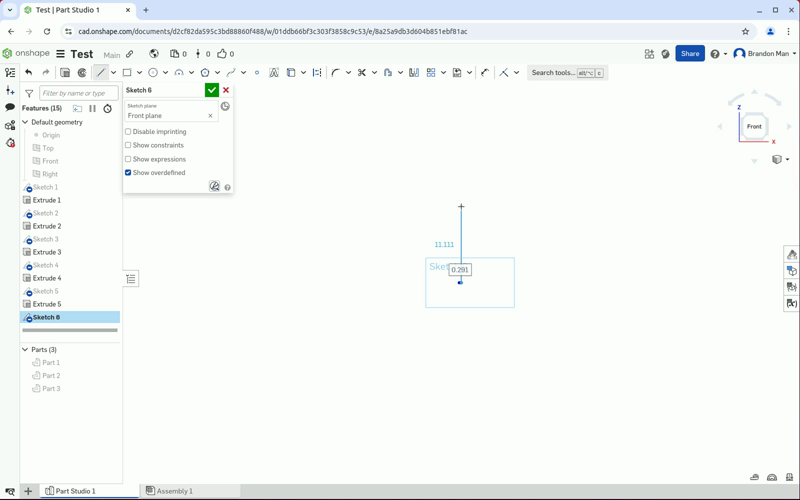
key_up(shift)
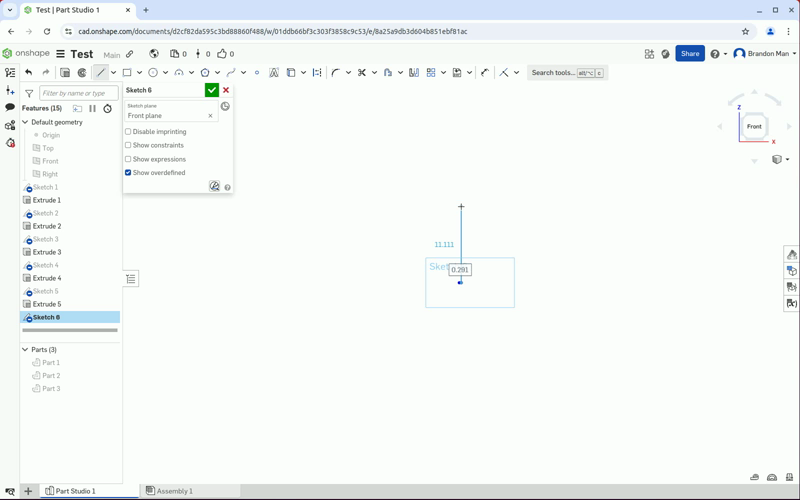
key_down(shift)
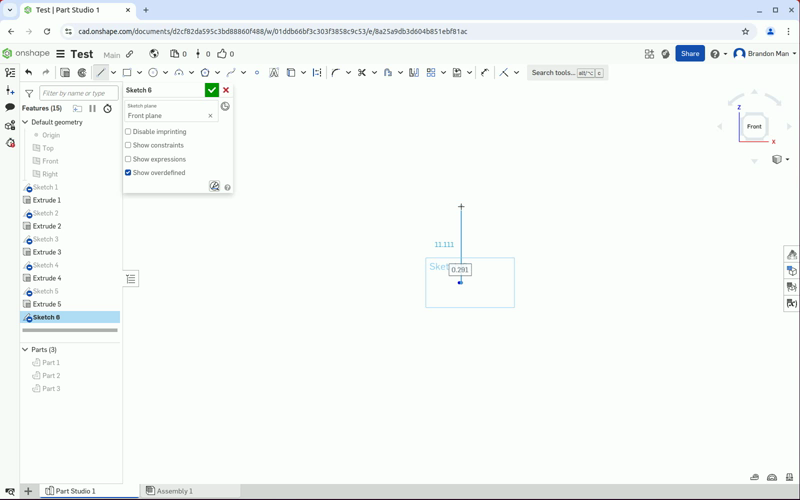
mouse_move(491, 206)
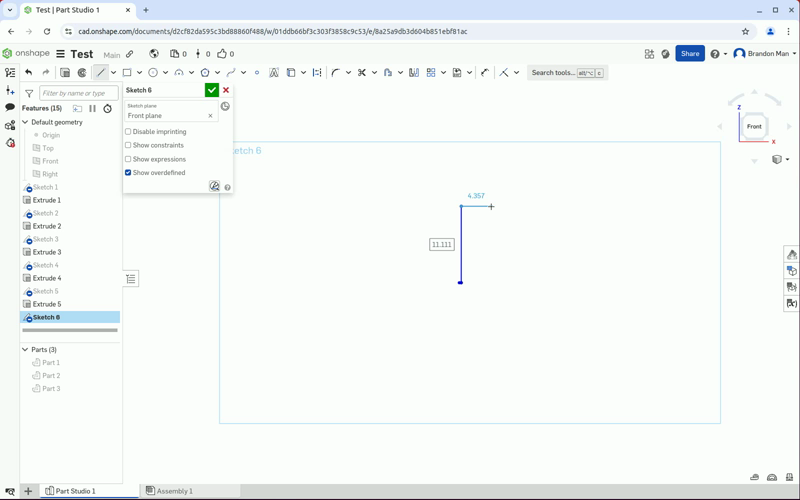
mouse_move(459, 206)
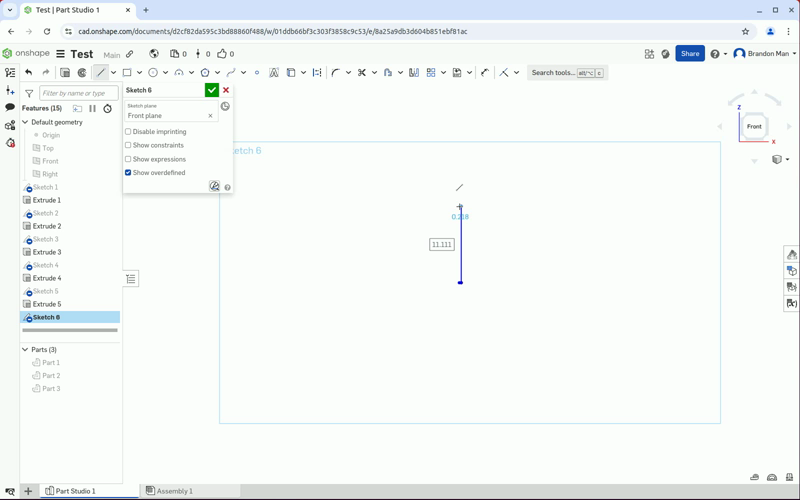
scroll(6)
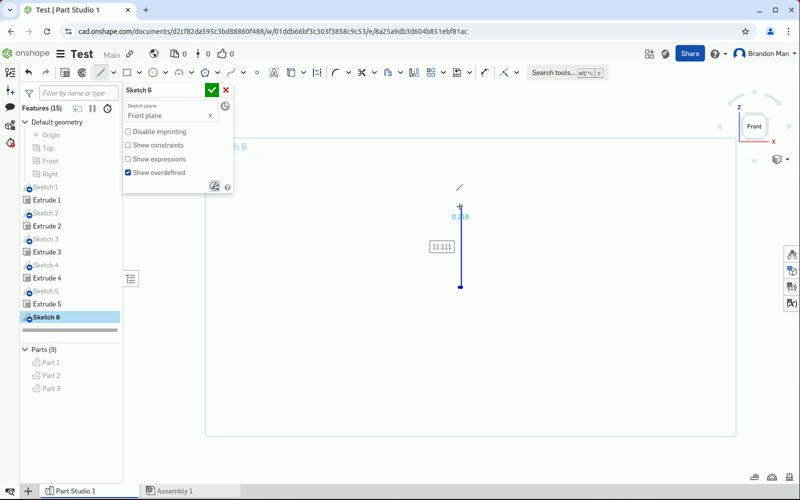
scroll(6)
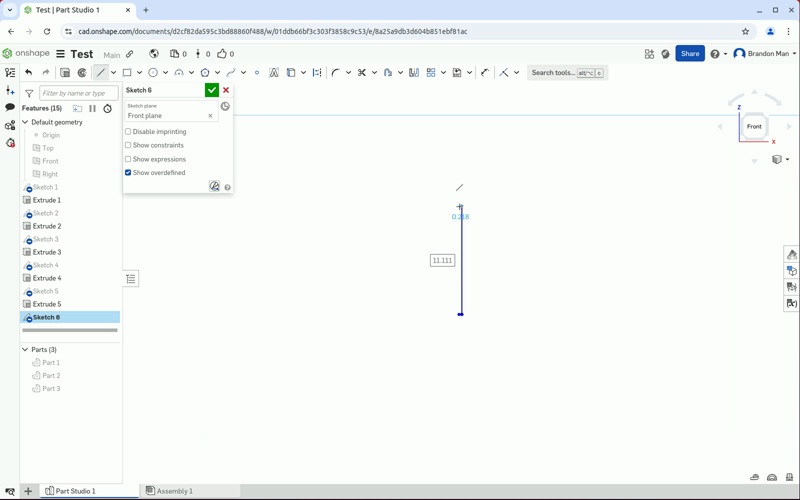
scroll(6)
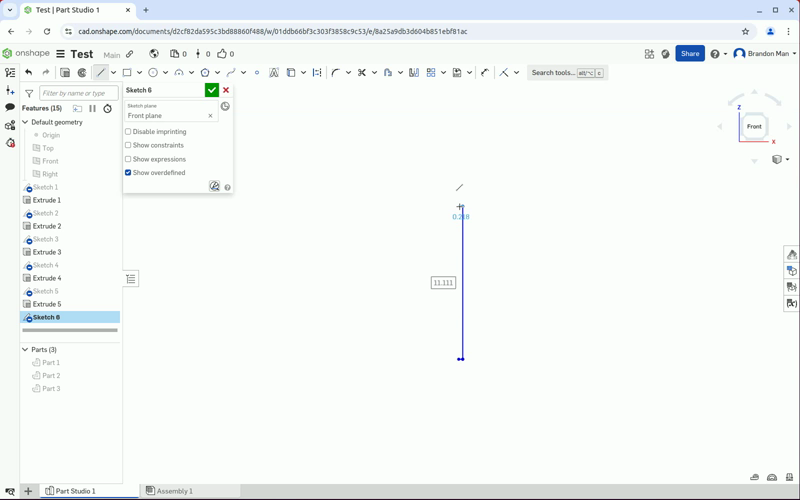
scroll(6)
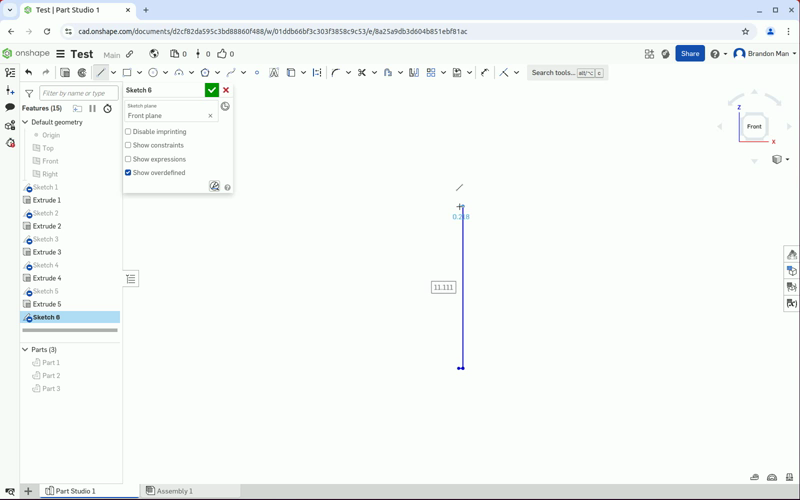
scroll(6)
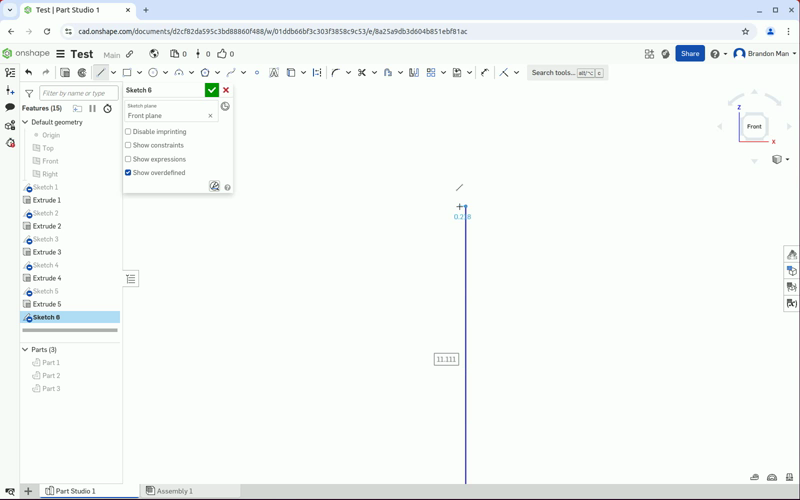
scroll(6)
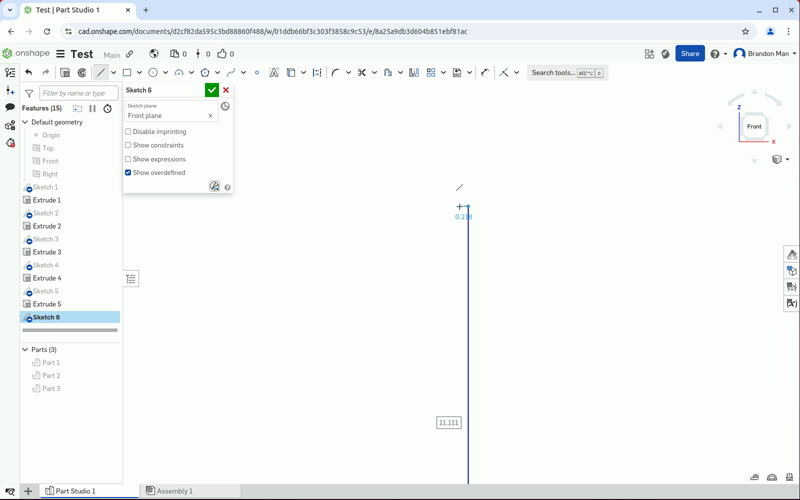
scroll(6)
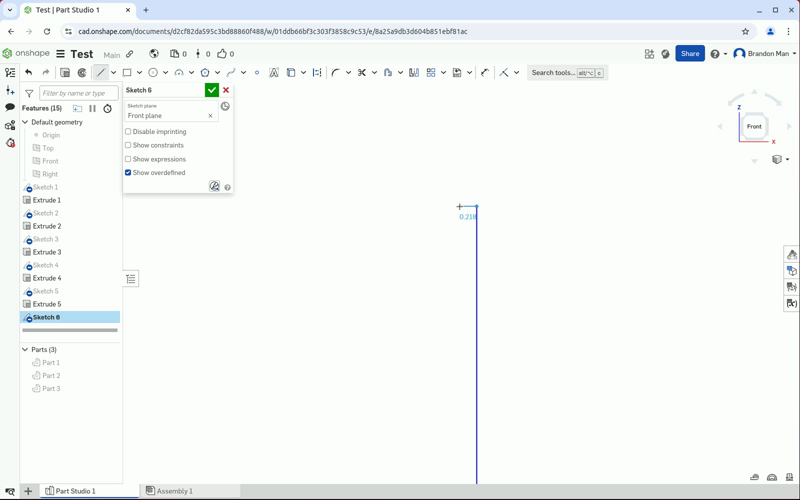
click(459, 206)
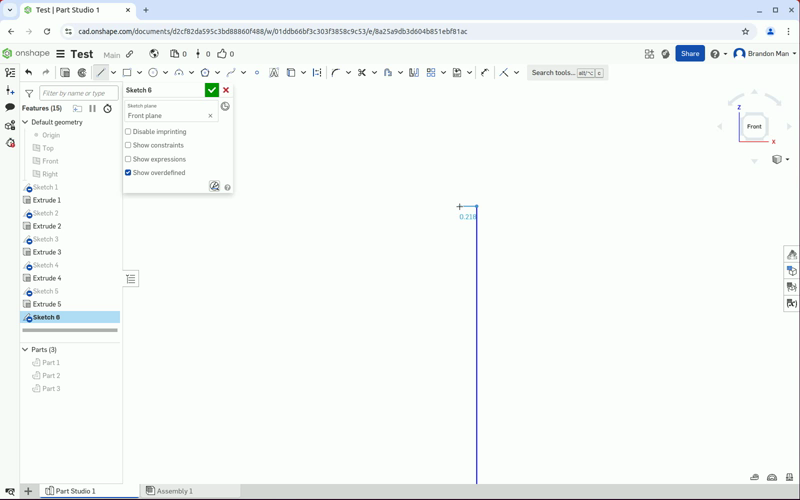
scroll(-6)
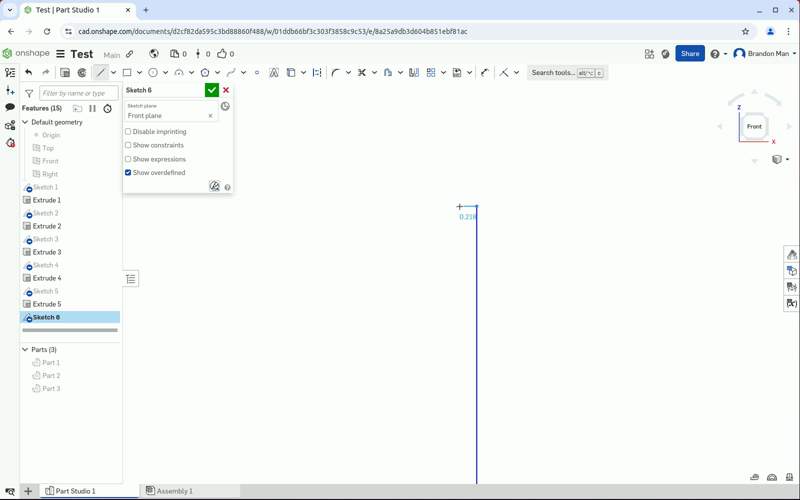
scroll(-6)
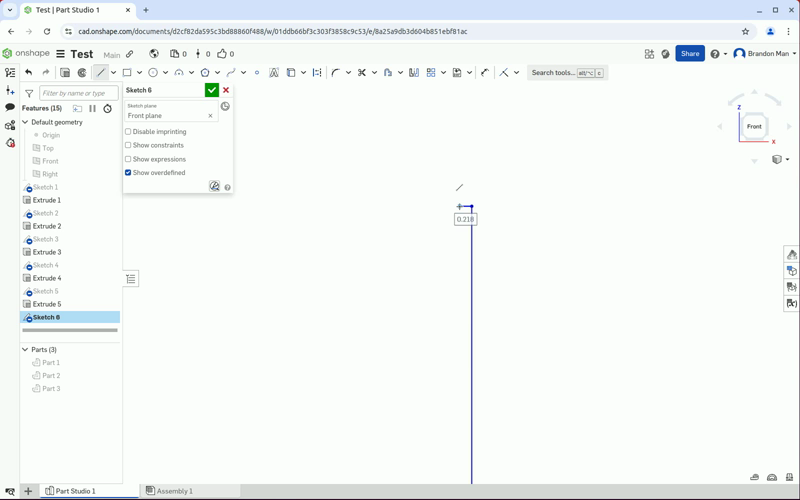
scroll(-6)
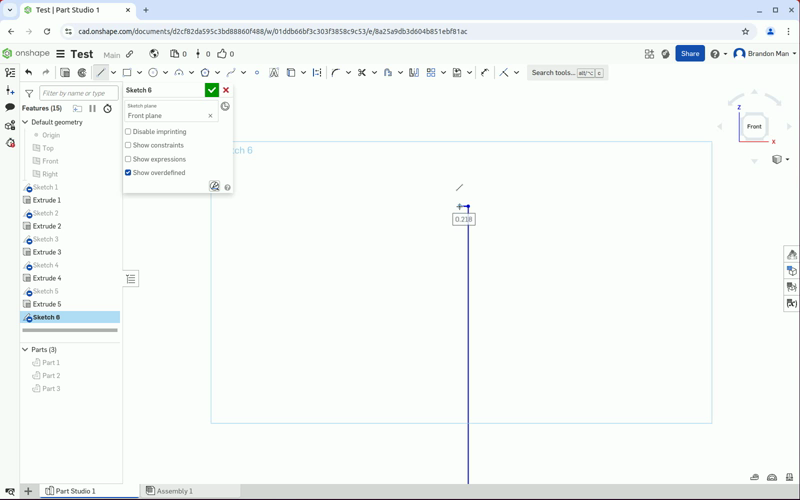
scroll(-6)
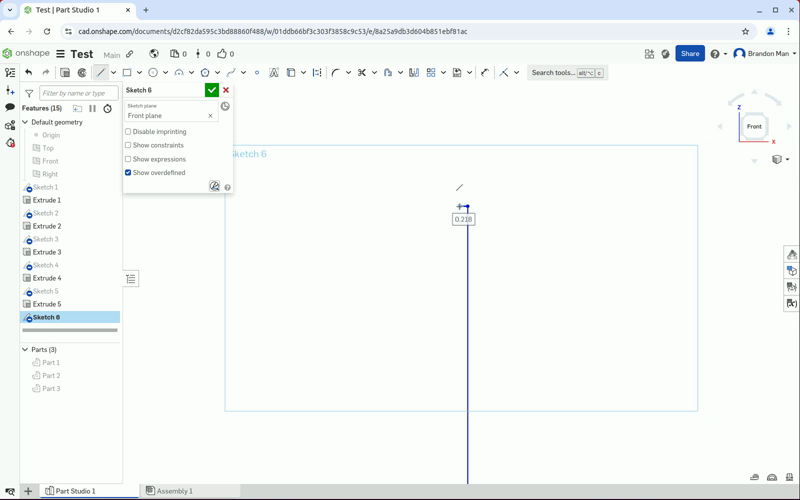
scroll(-6)
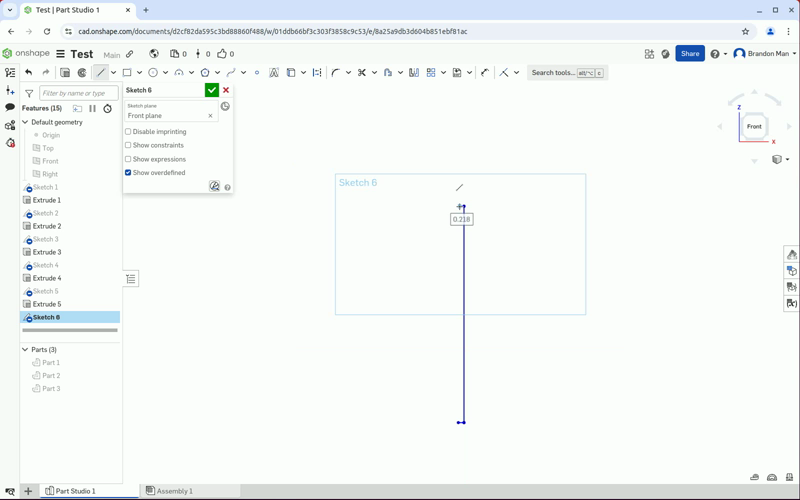
scroll(-6)
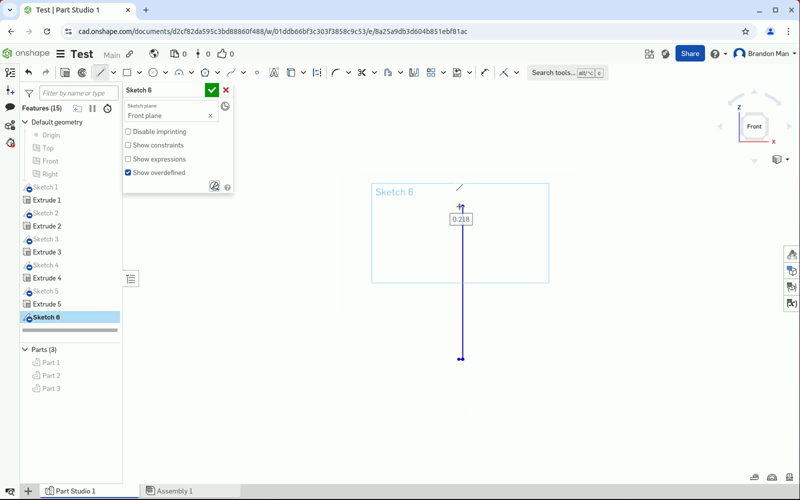
scroll(-6)
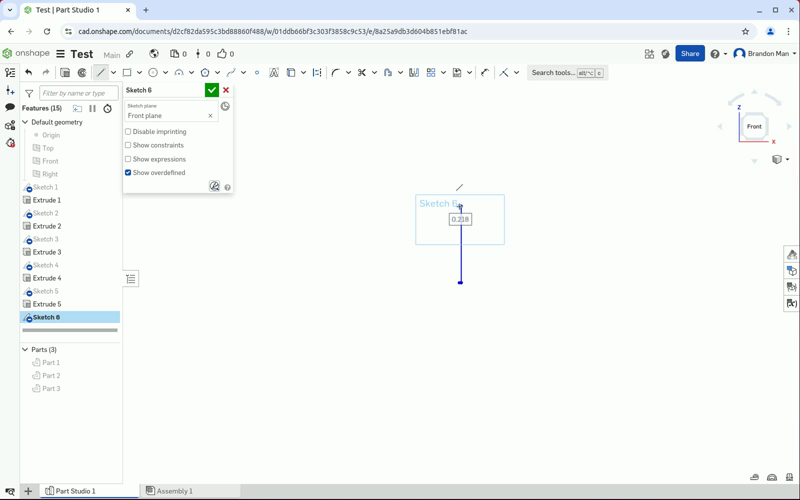
key_up(shift)
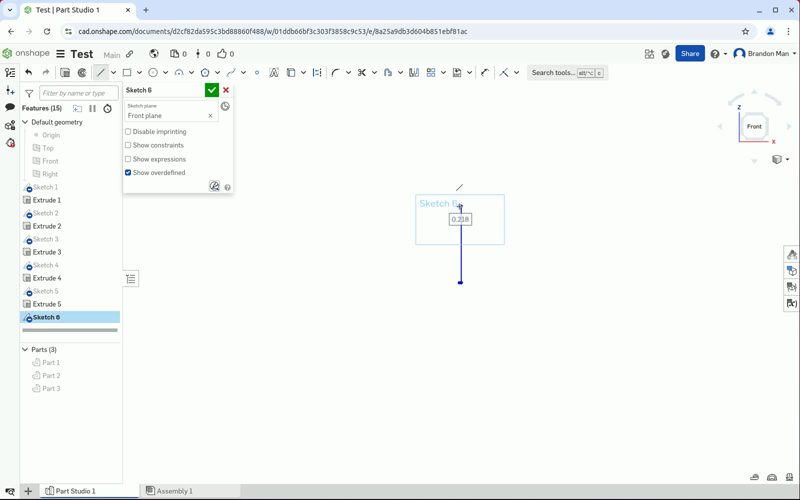
key_down(shift)
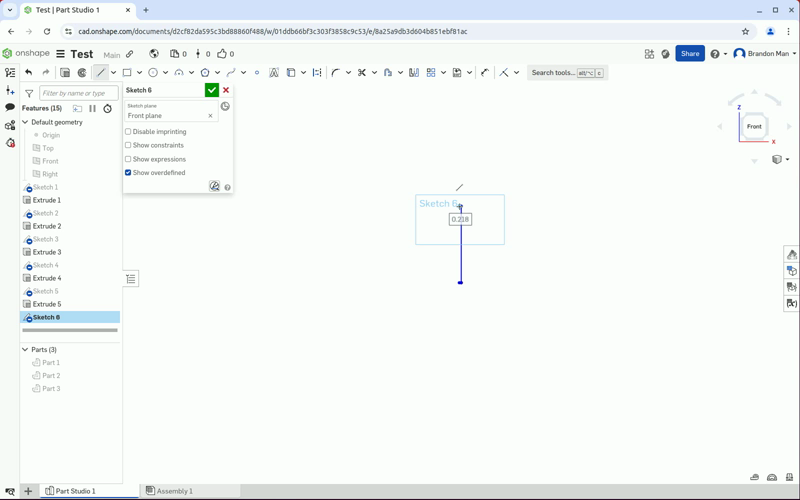
mouse_move(489, 206)
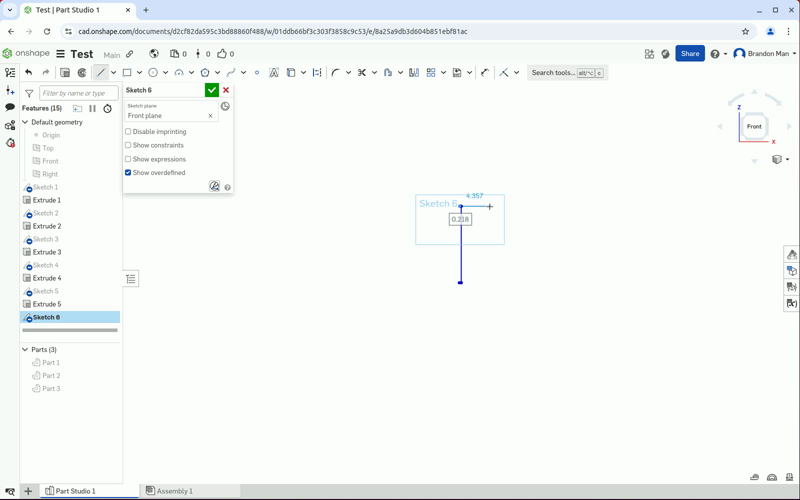
mouse_move(459, 207)
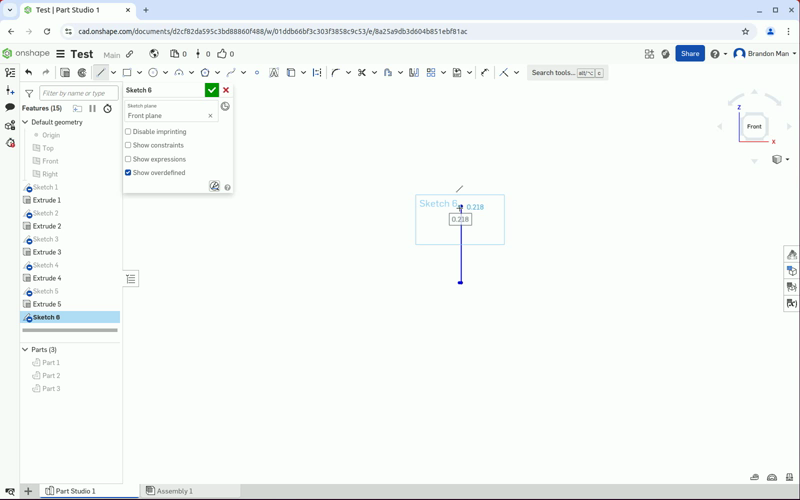
scroll(6)
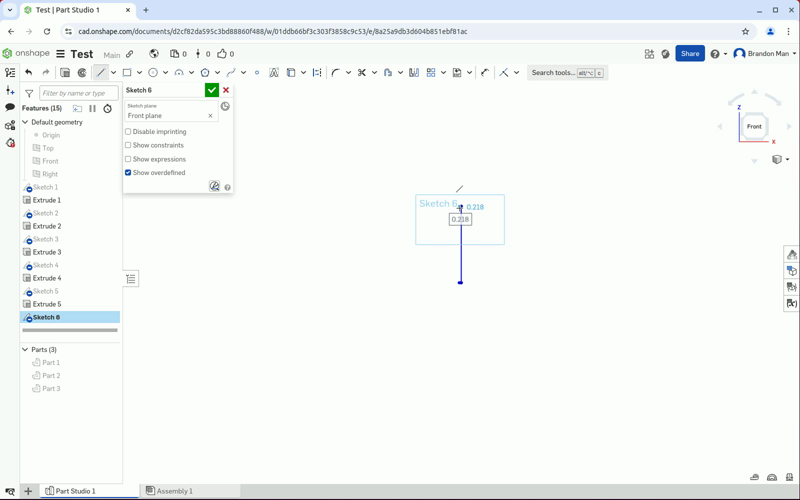
scroll(6)
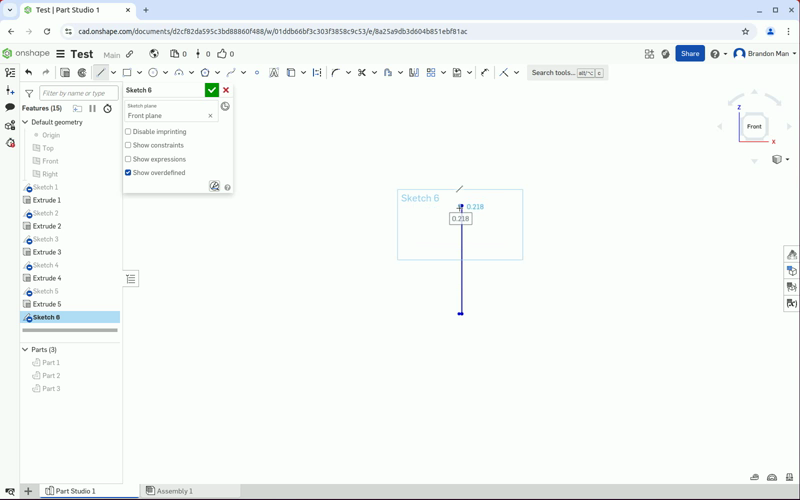
scroll(6)
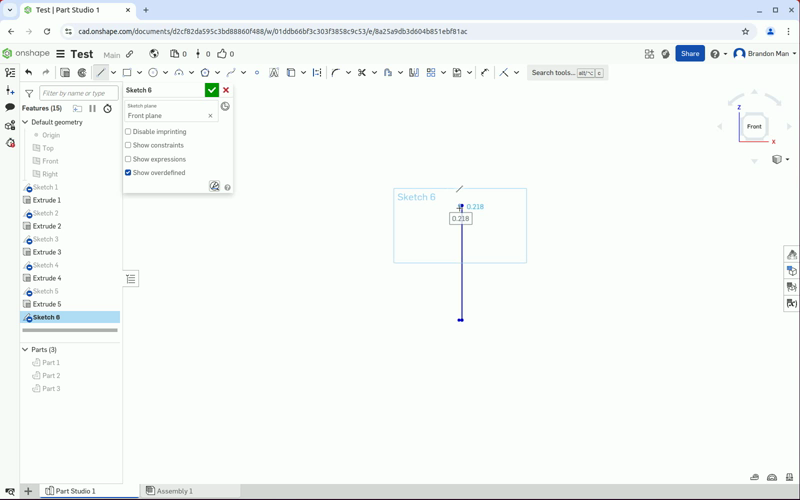
scroll(6)
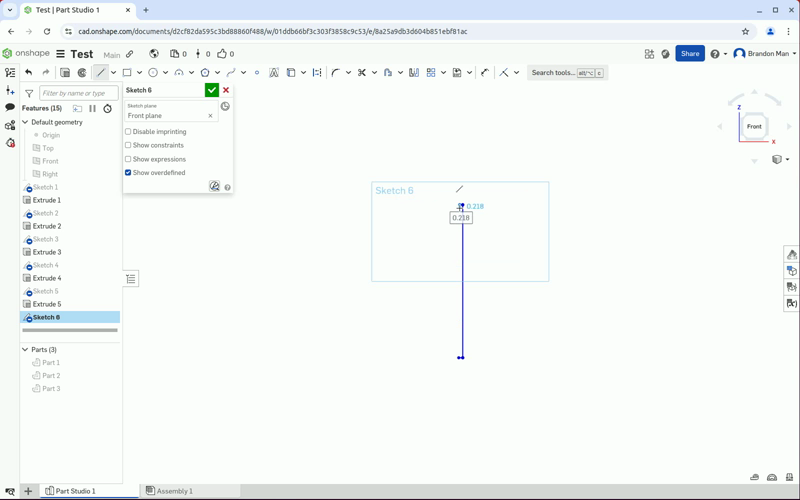
scroll(6)
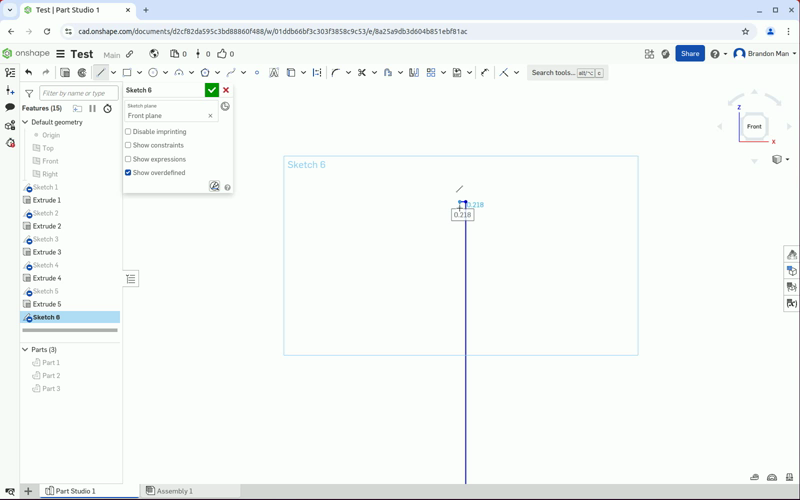
scroll(6)
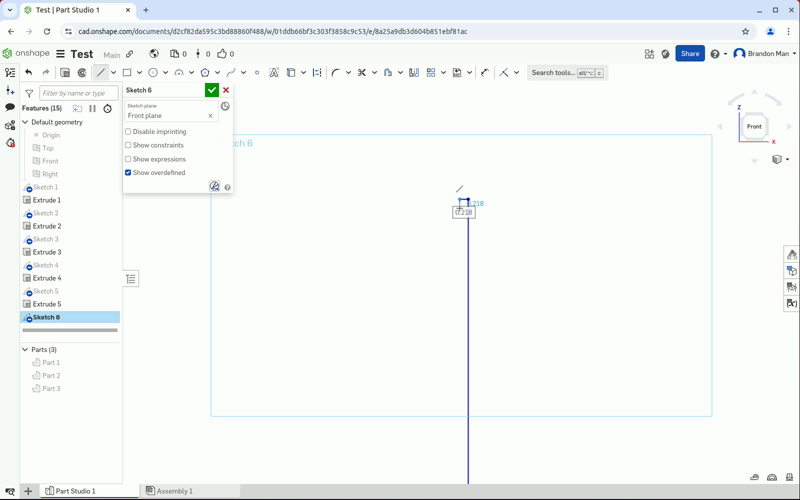
scroll(6)
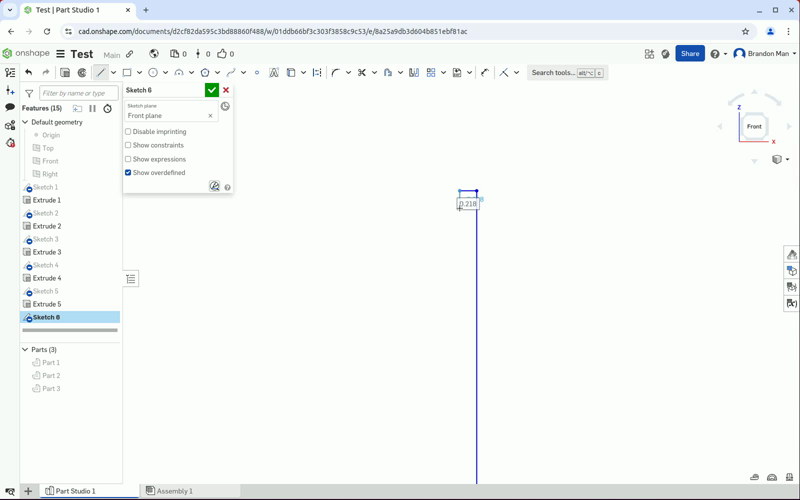
click(459, 207)
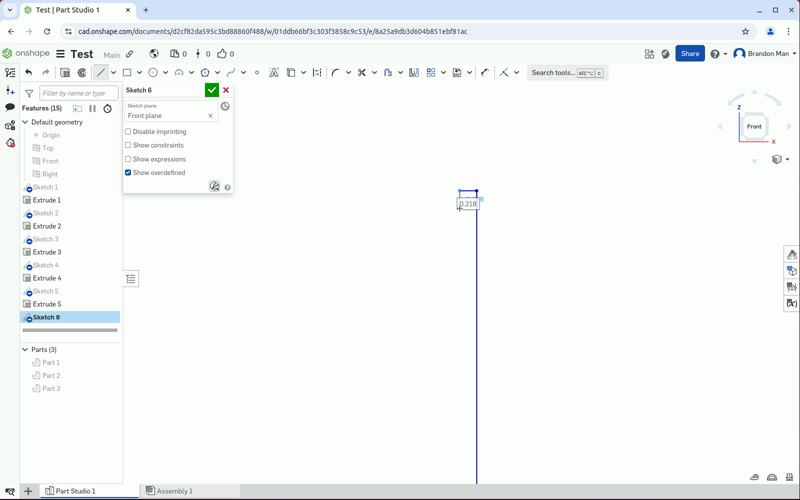
scroll(-6)
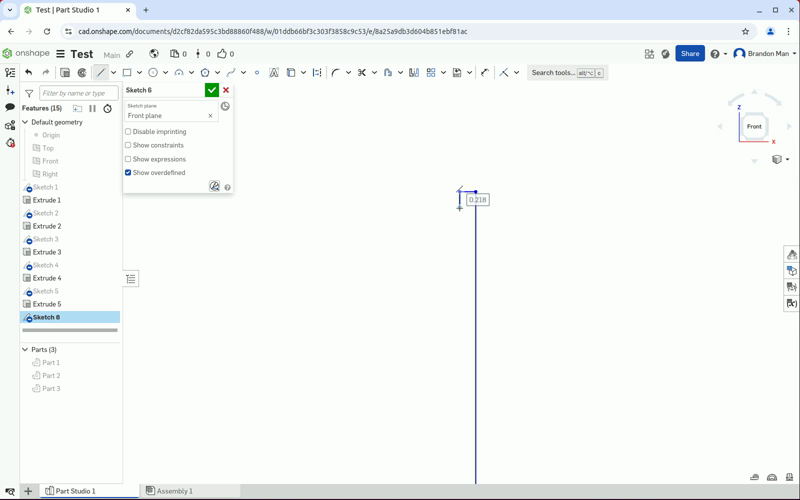
scroll(-6)
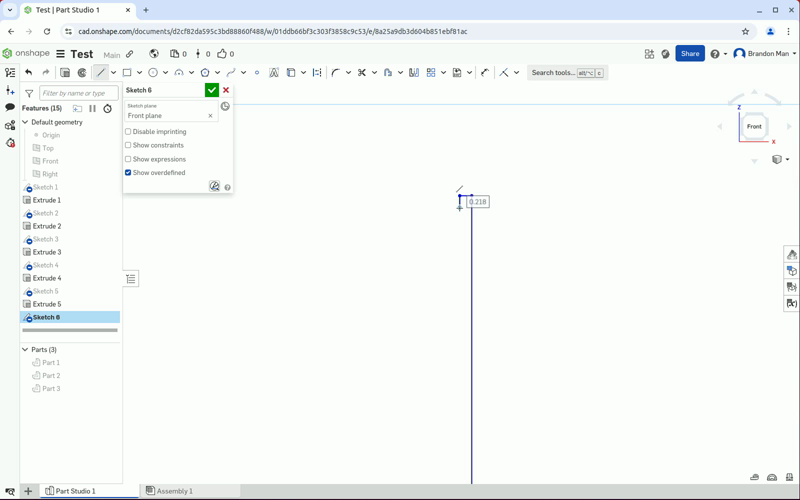
scroll(-6)
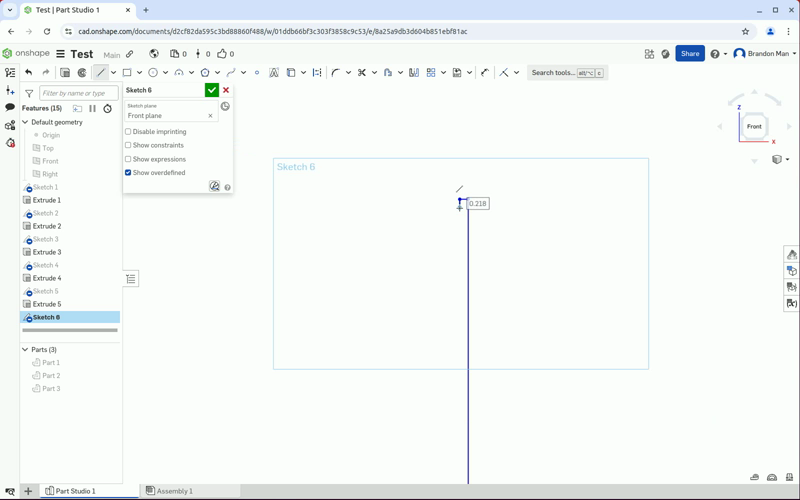
scroll(-6)
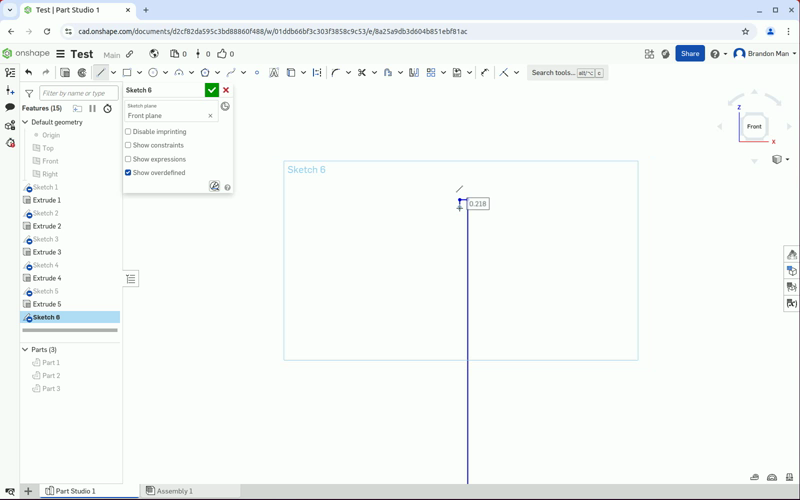
scroll(-6)
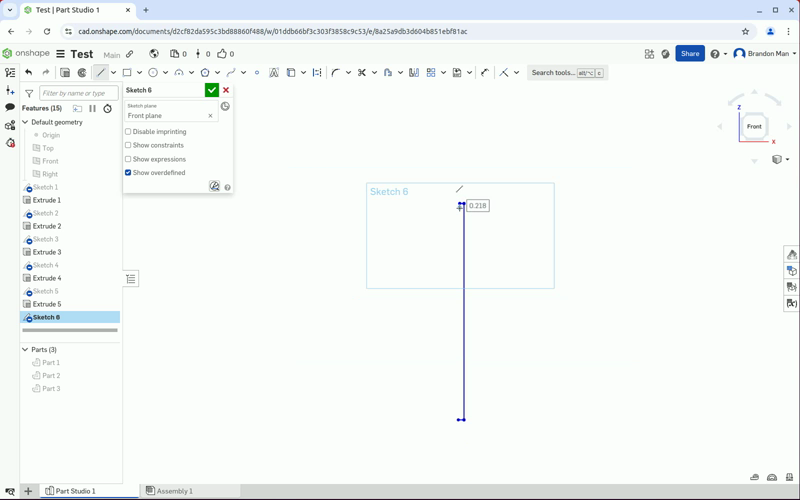
scroll(-6)
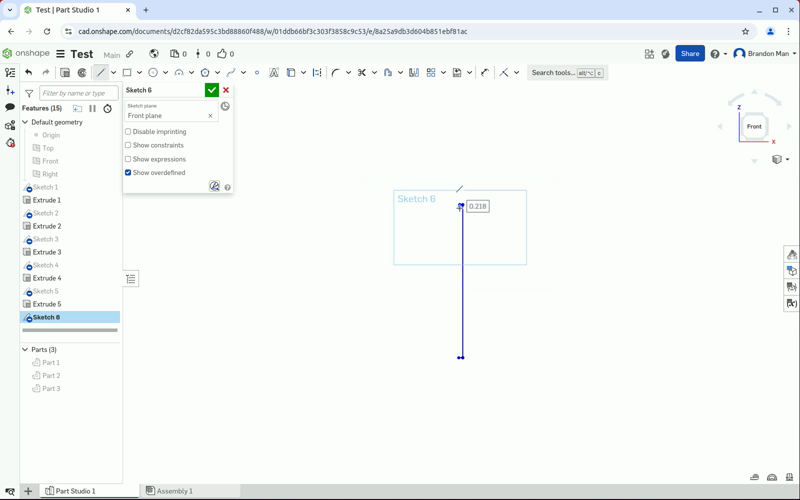
scroll(-6)
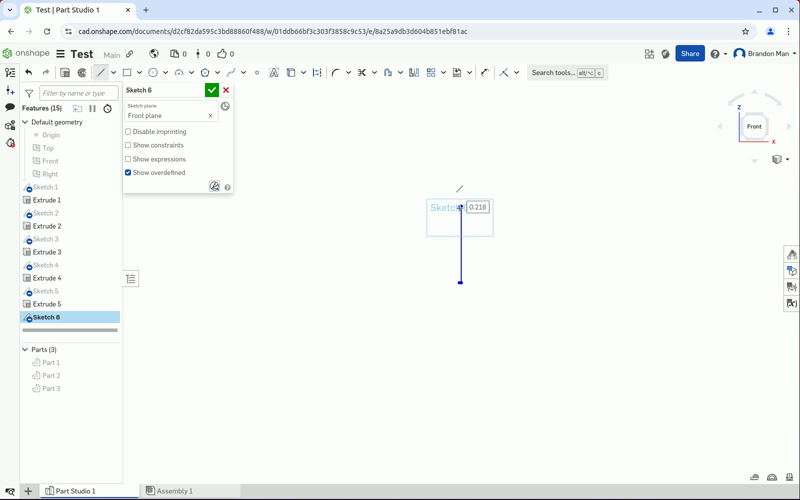
key_up(shift)
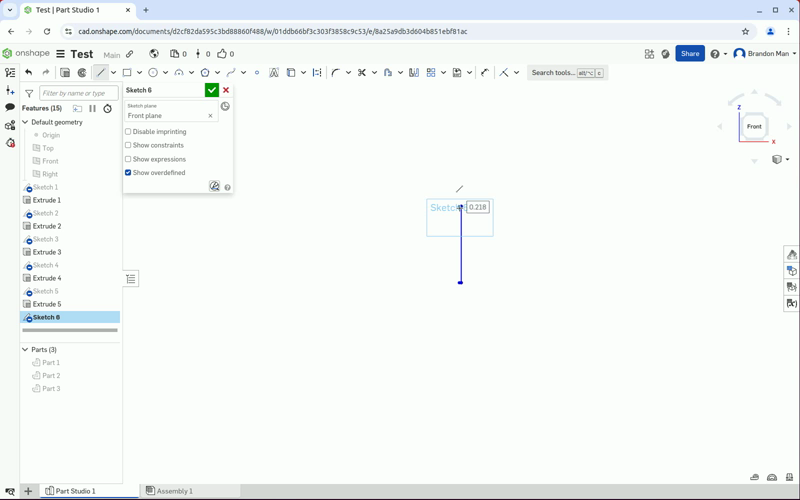
key_down(shift)
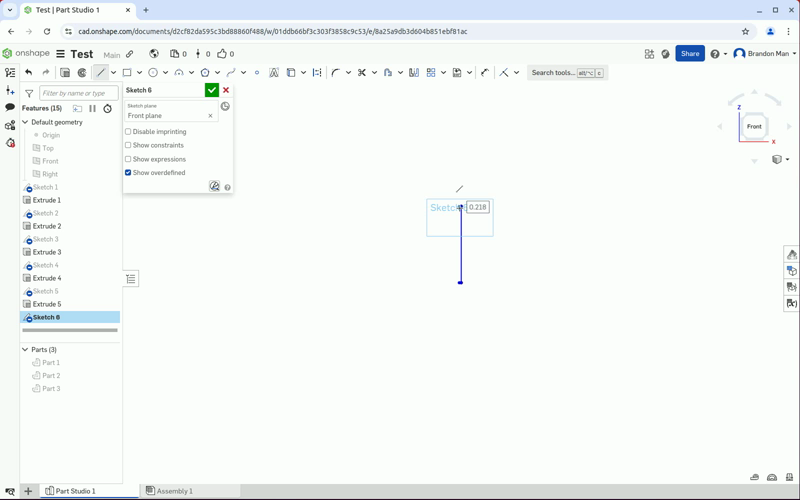
mouse_move(459, 282)
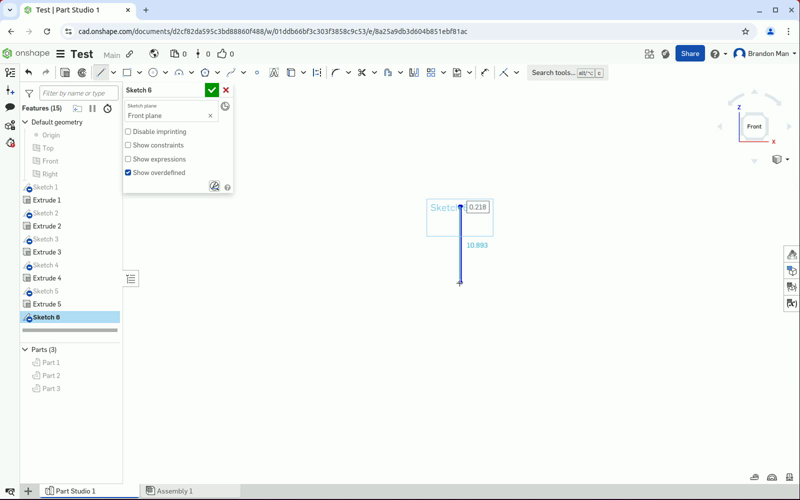
scroll(6)
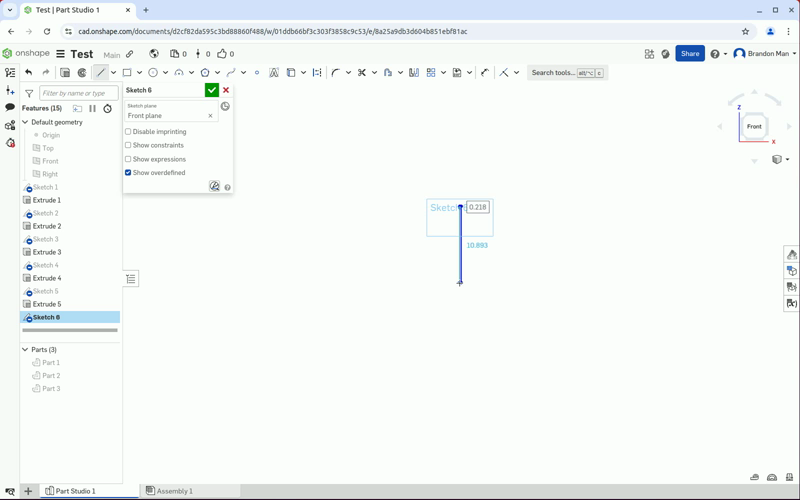
scroll(6)
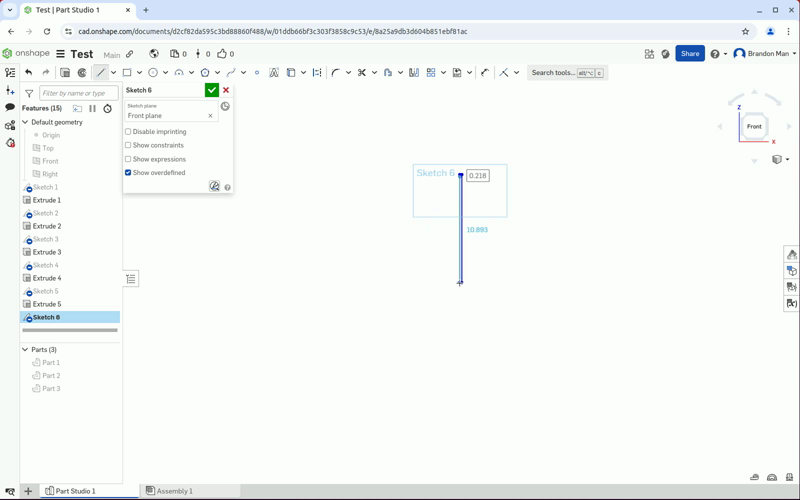
scroll(6)
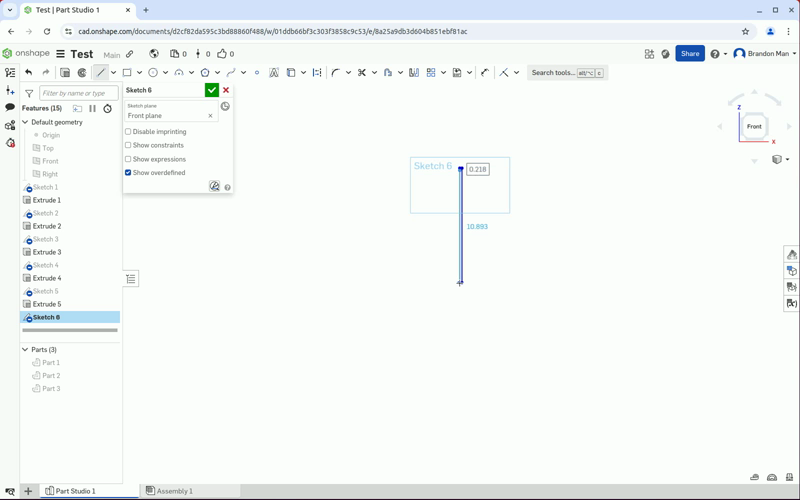
scroll(6)
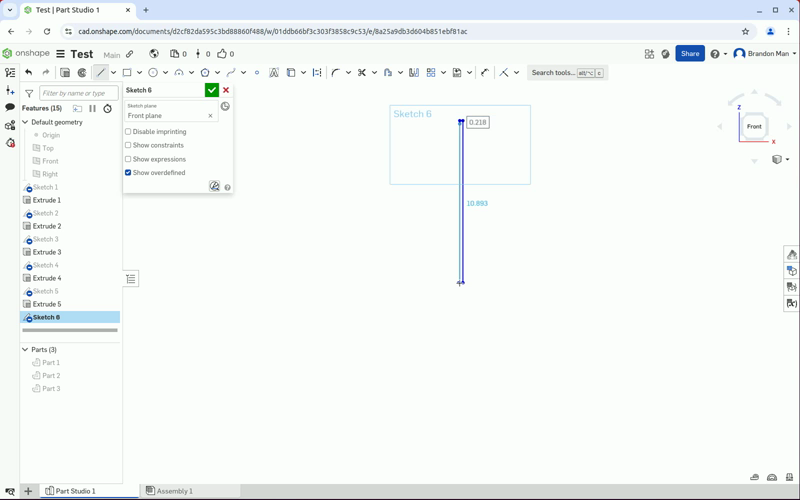
scroll(6)
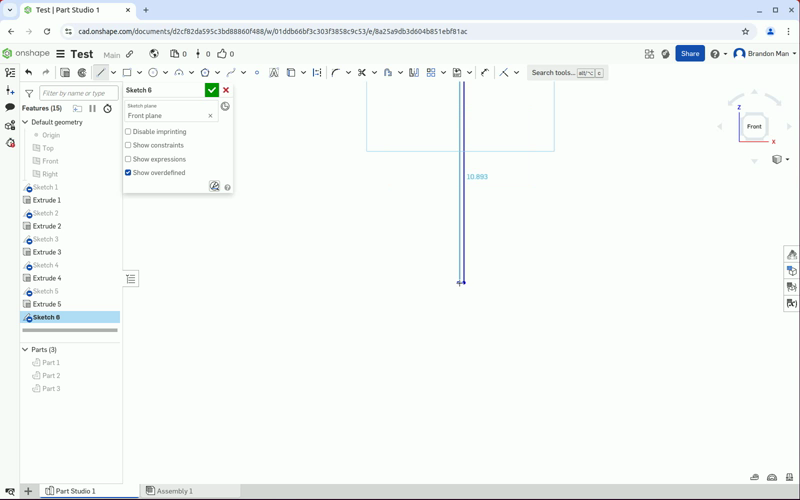
scroll(6)
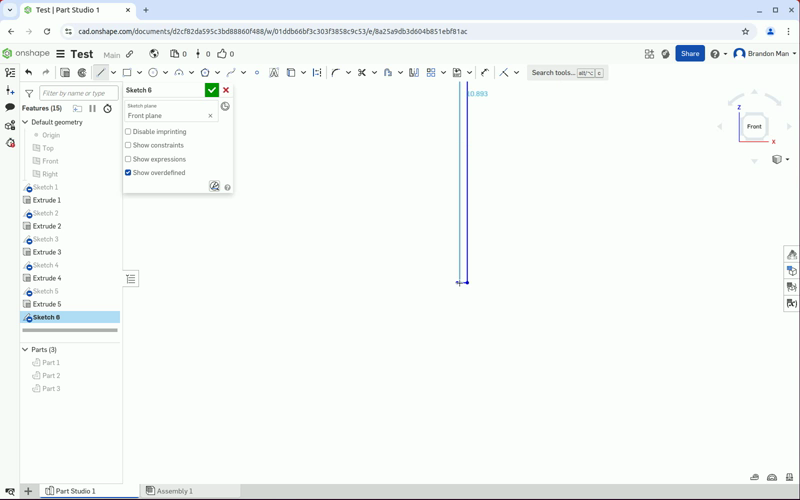
scroll(6)
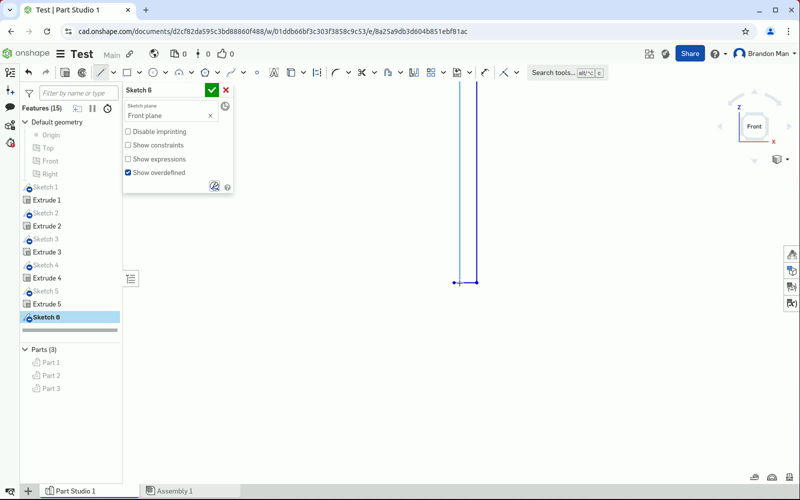
key_up(shift)
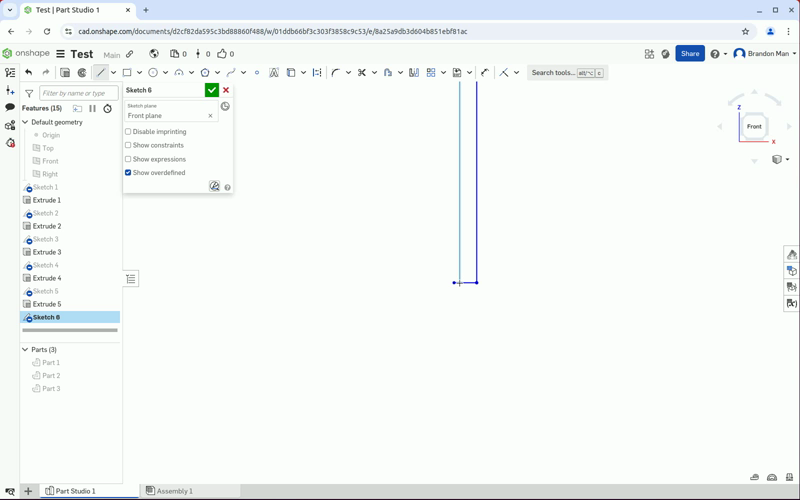
click(459, 282)
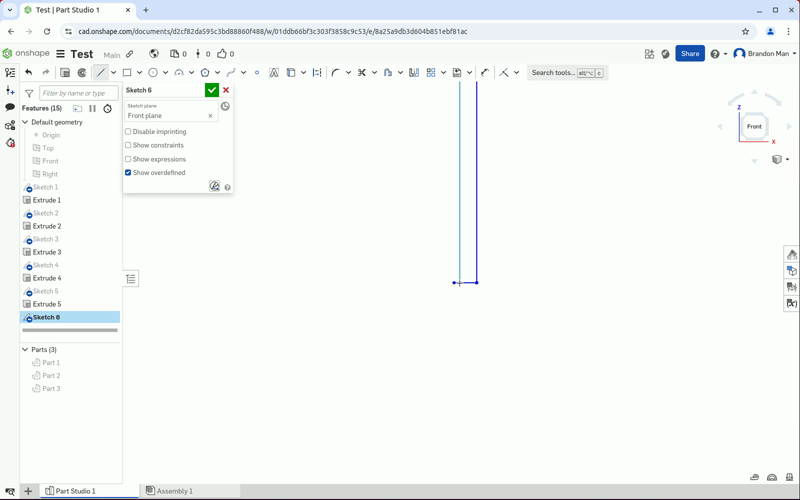
scroll(-6)
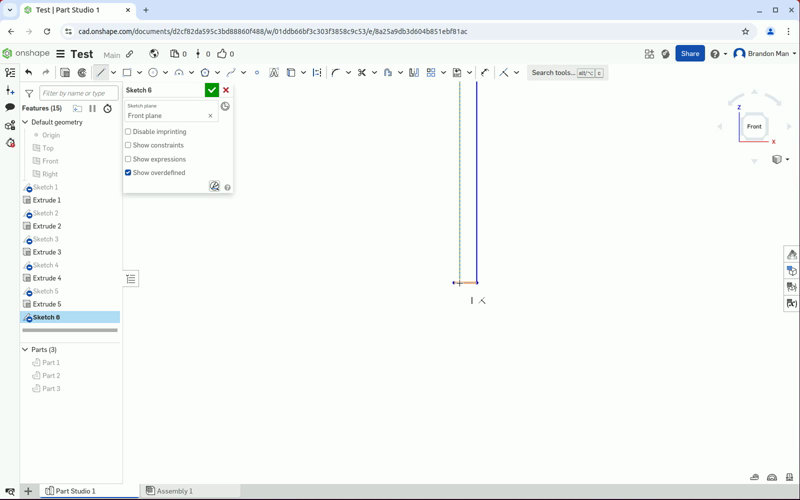
scroll(-6)
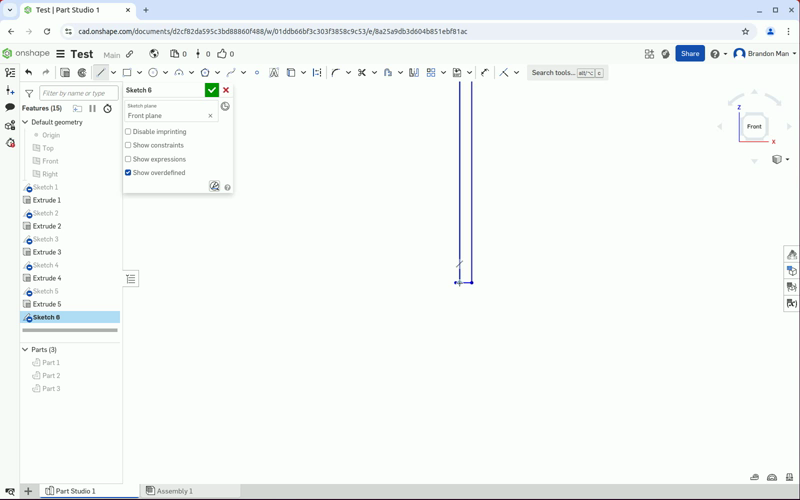
scroll(-6)
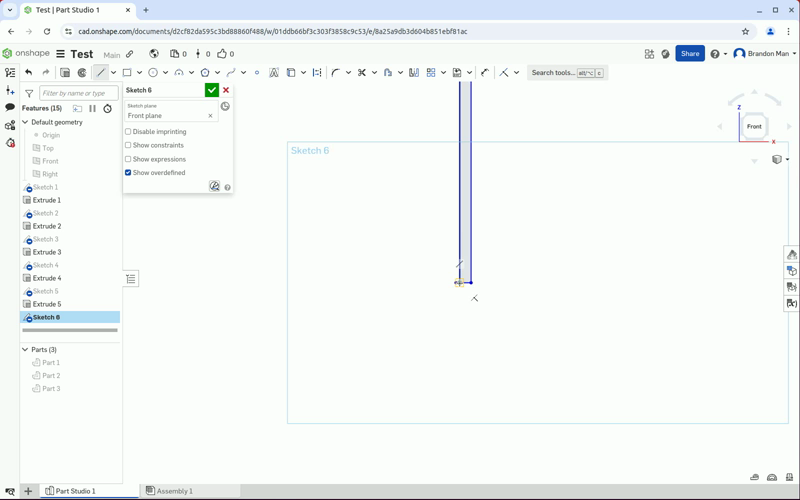
scroll(-6)
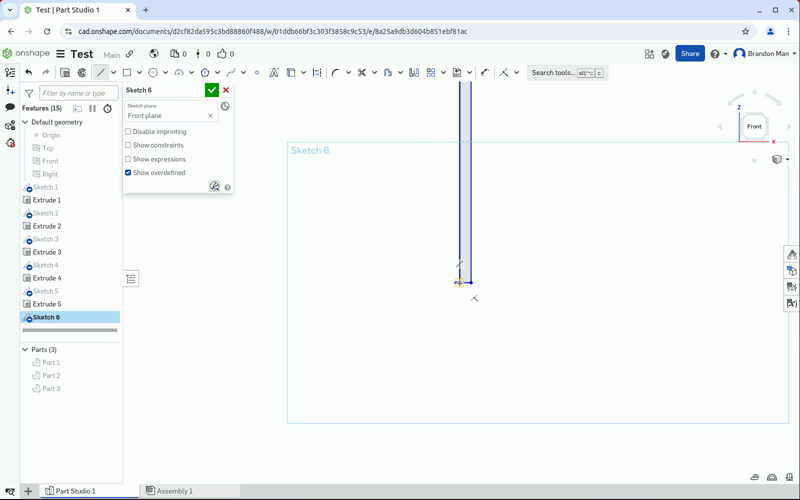
scroll(-6)
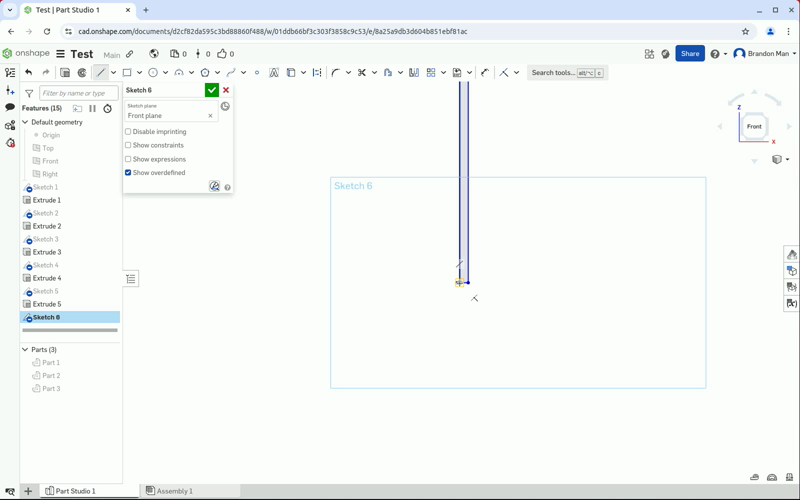
scroll(-6)
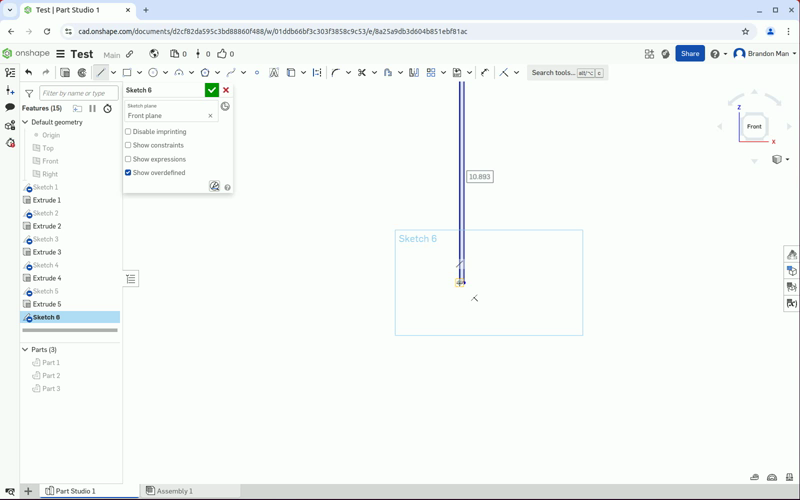
scroll(-6)
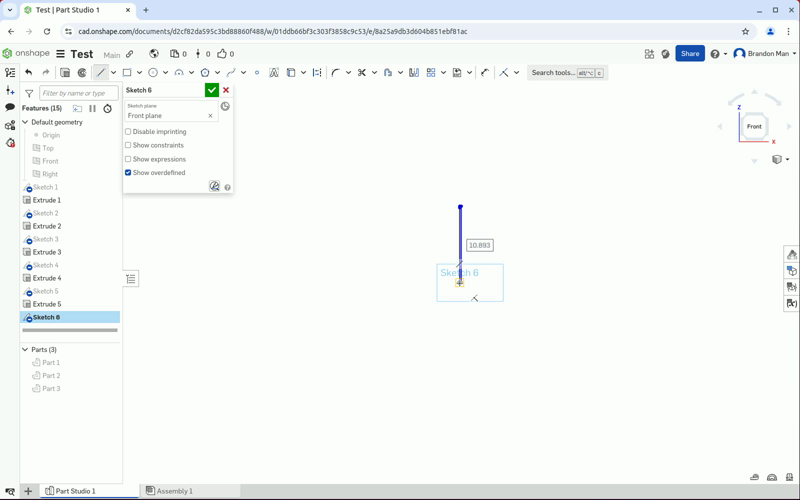
key(esc)
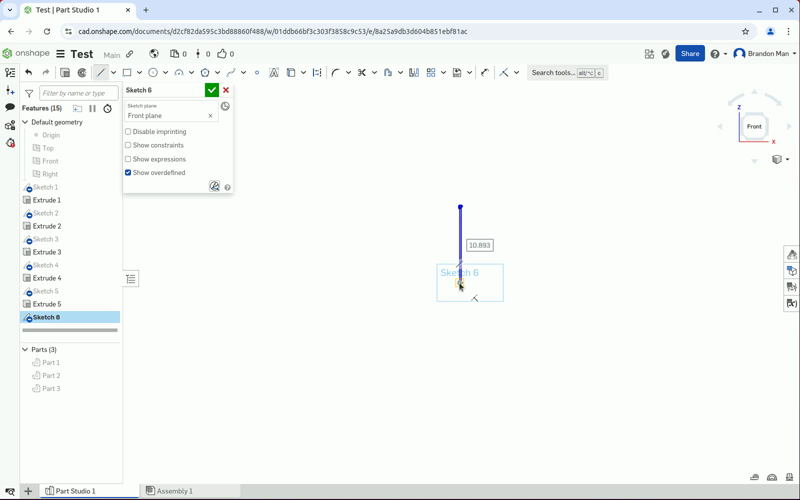
mouse_move(459, 209)
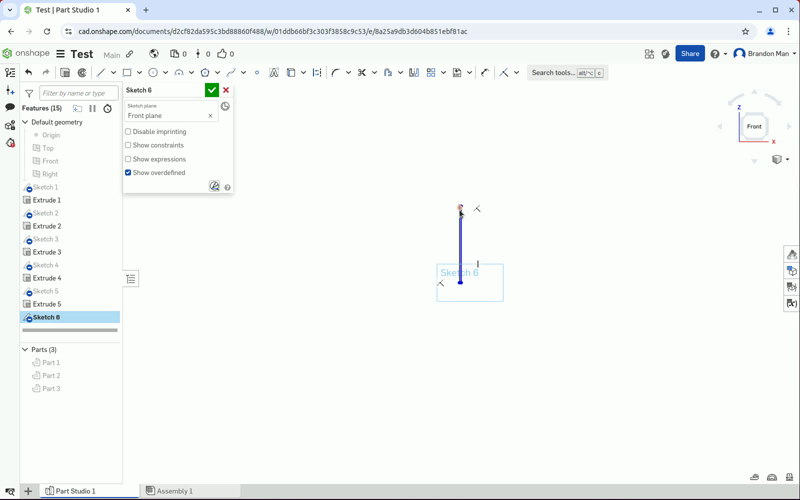
scroll(6)
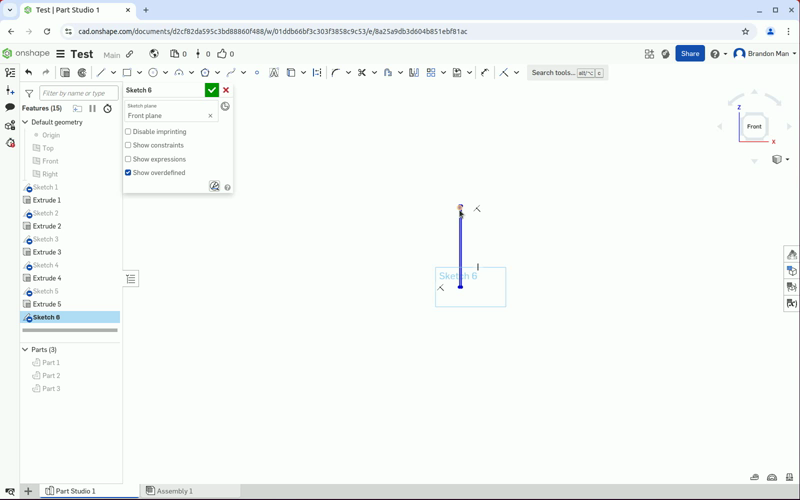
scroll(6)
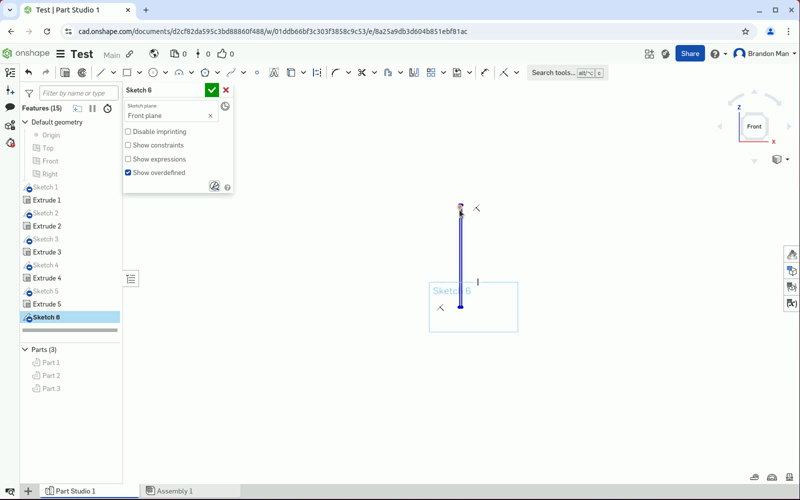
scroll(6)
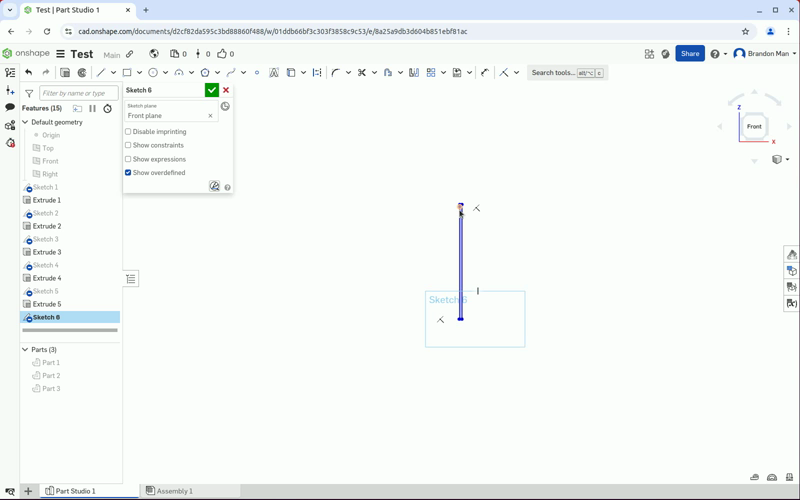
scroll(6)
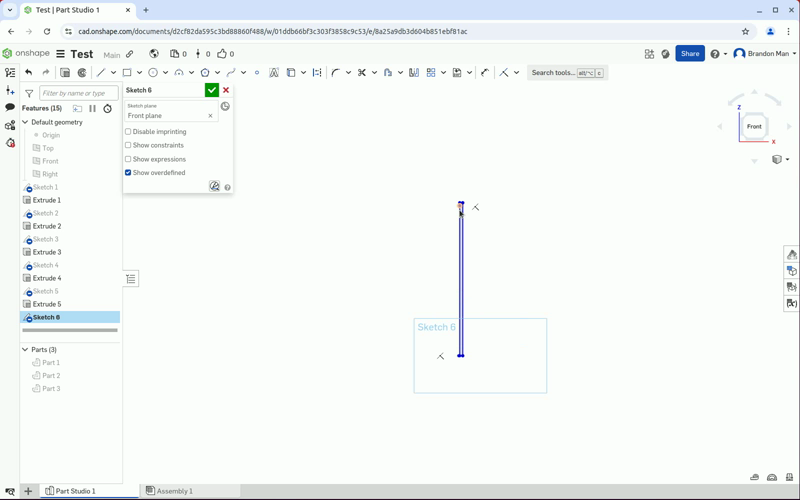
scroll(6)
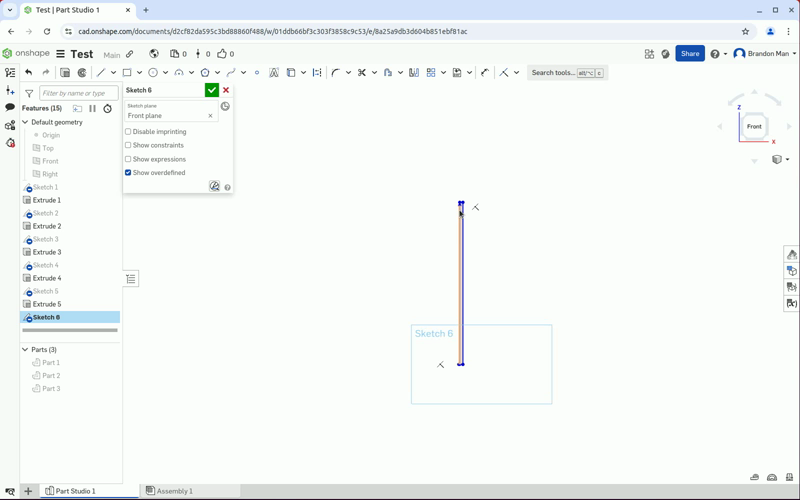
scroll(6)
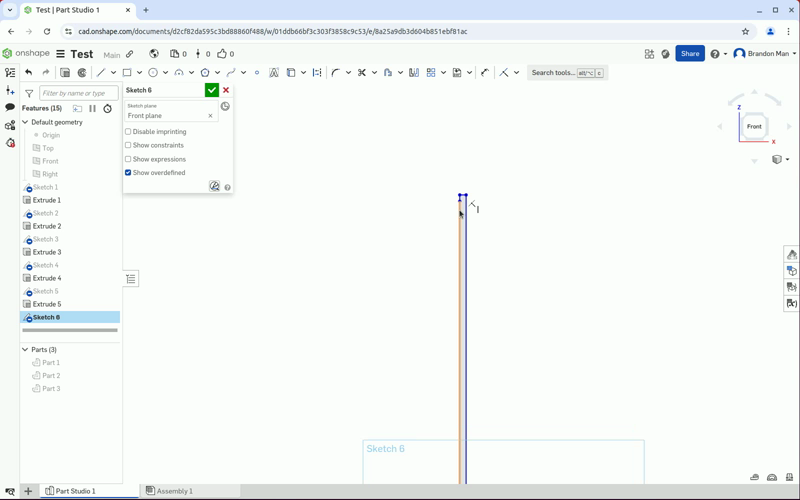
scroll(6)
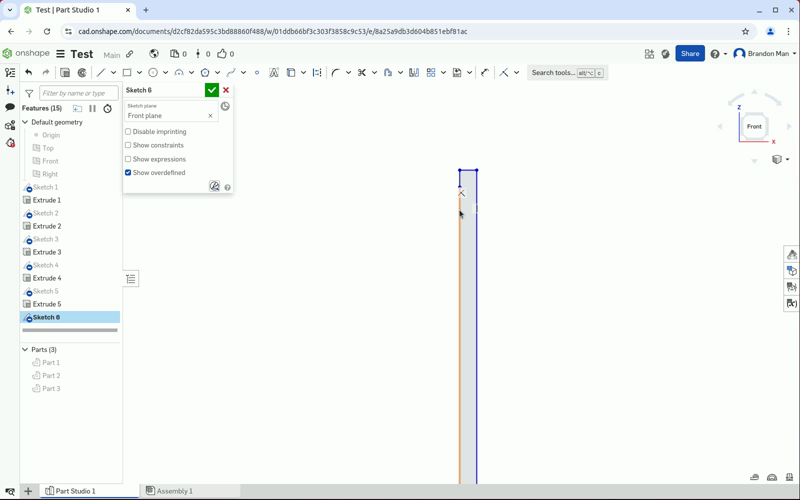
click(459, 209)
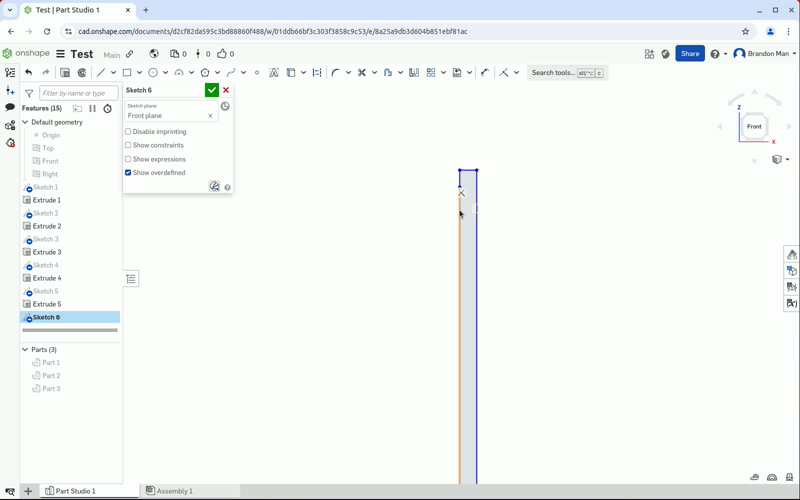
scroll(-6)
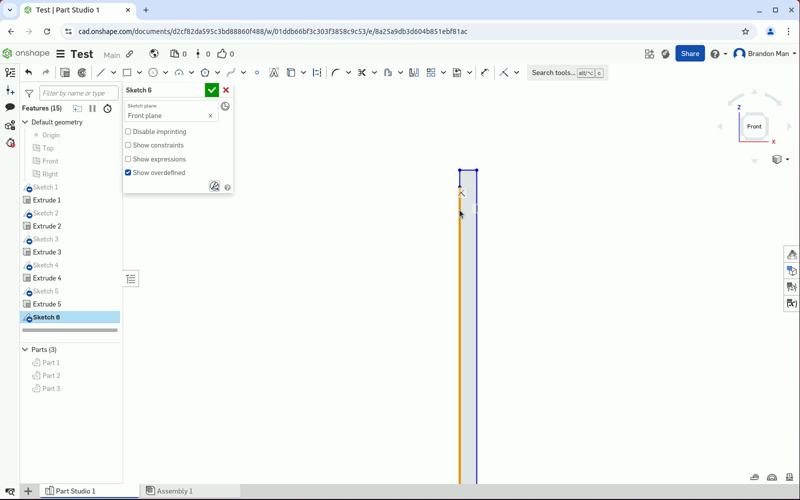
scroll(-6)
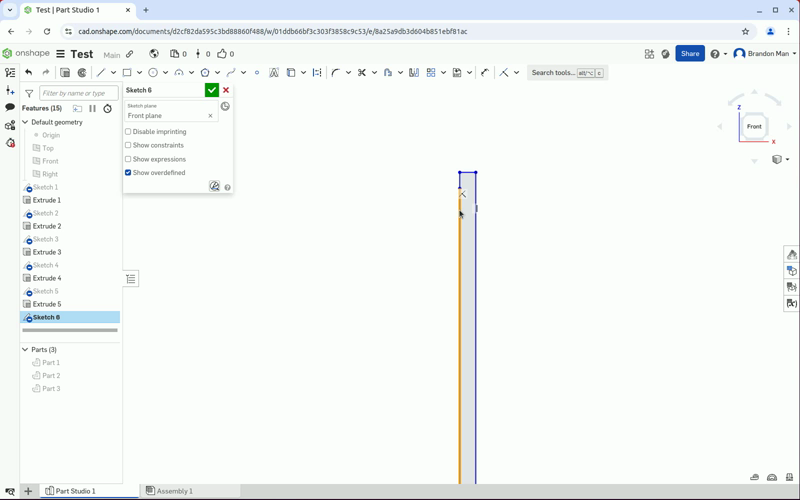
scroll(-6)
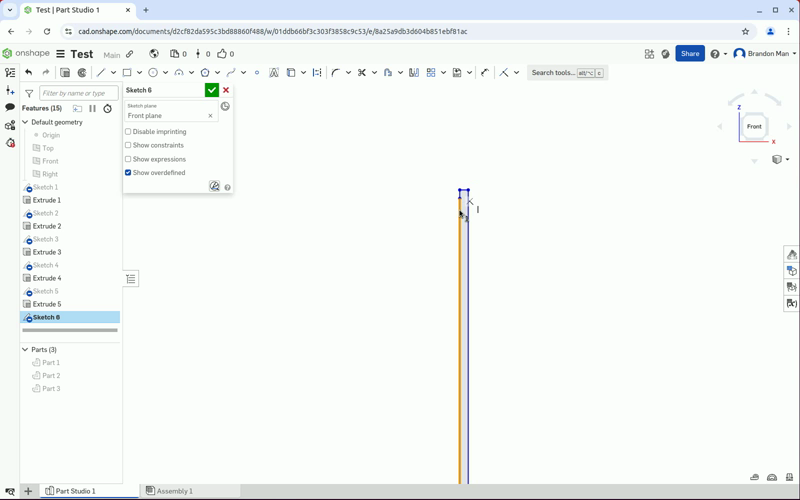
scroll(-6)
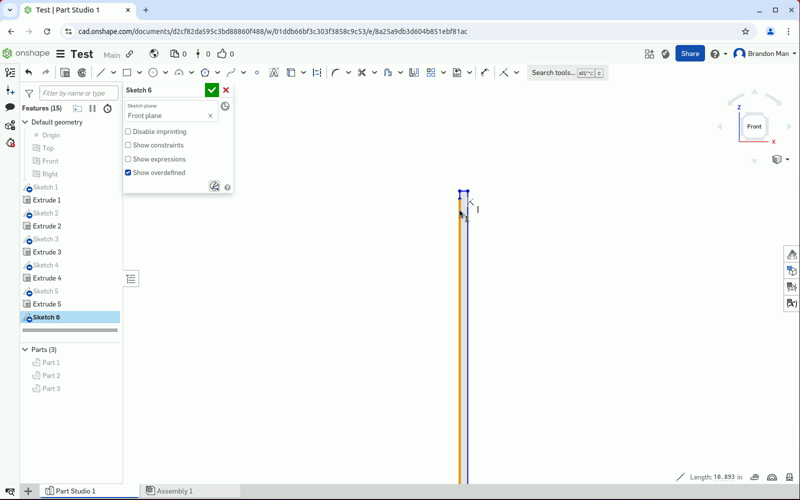
scroll(-6)
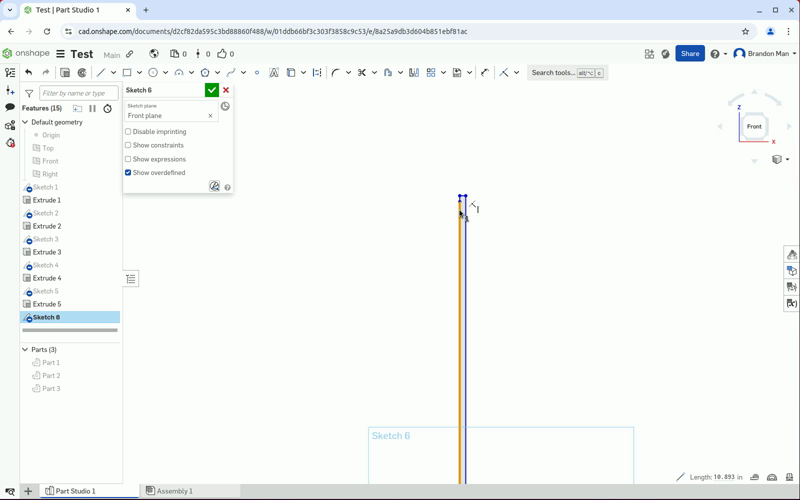
scroll(-6)
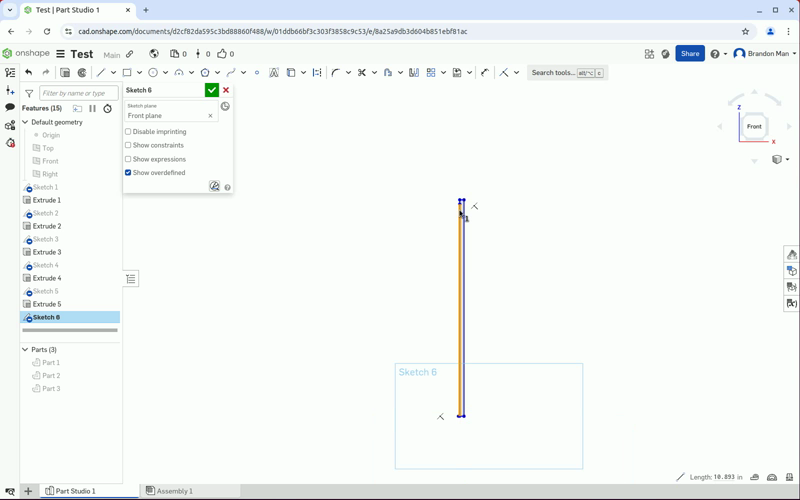
scroll(-6)
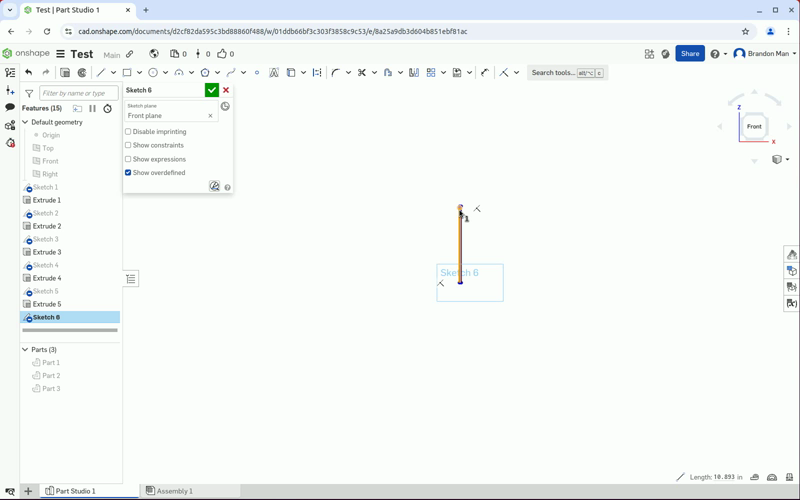
mouse_move(73, 352)
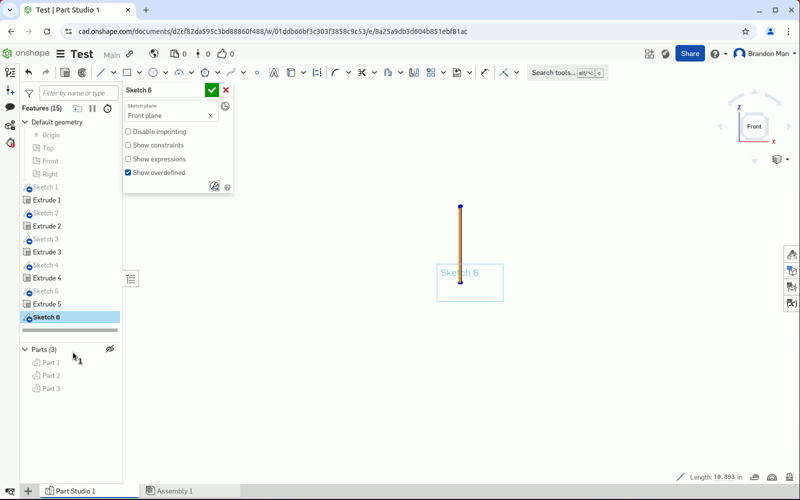
key(shift+y)
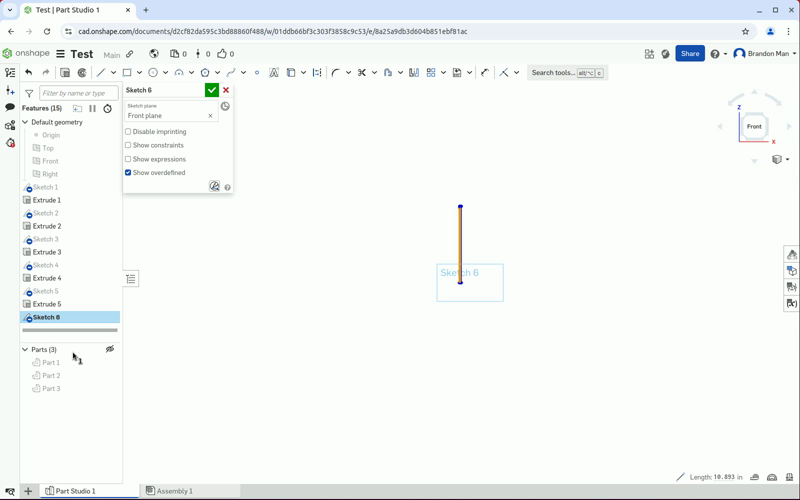
key(shift+e)
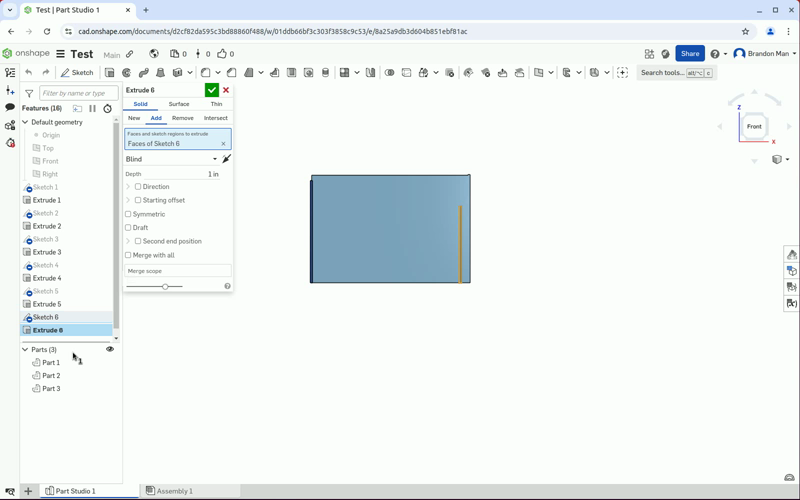
mouse_move(143, 106)
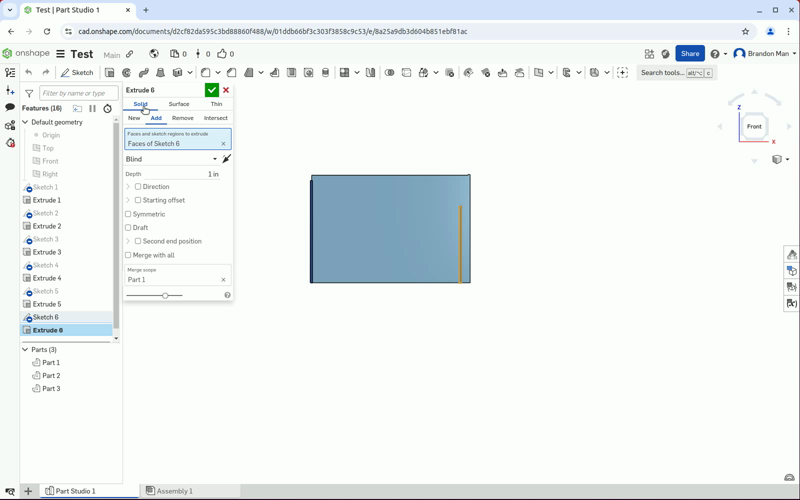
click(143, 106)
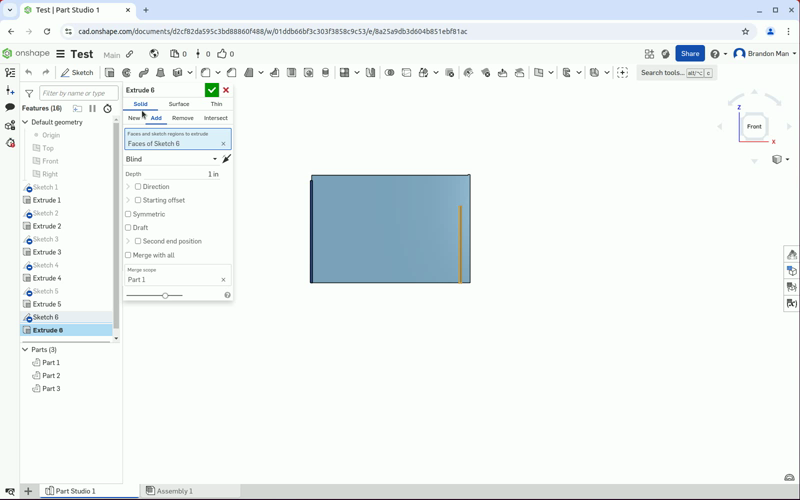
mouse_move(137, 120)
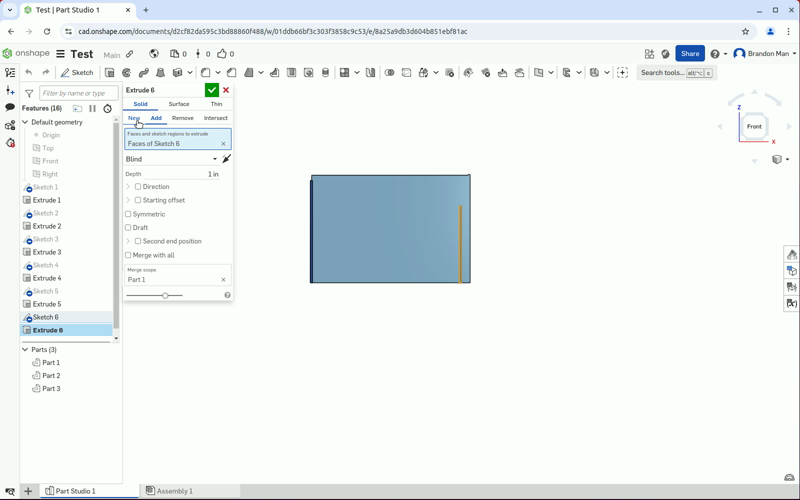
click(137, 120)
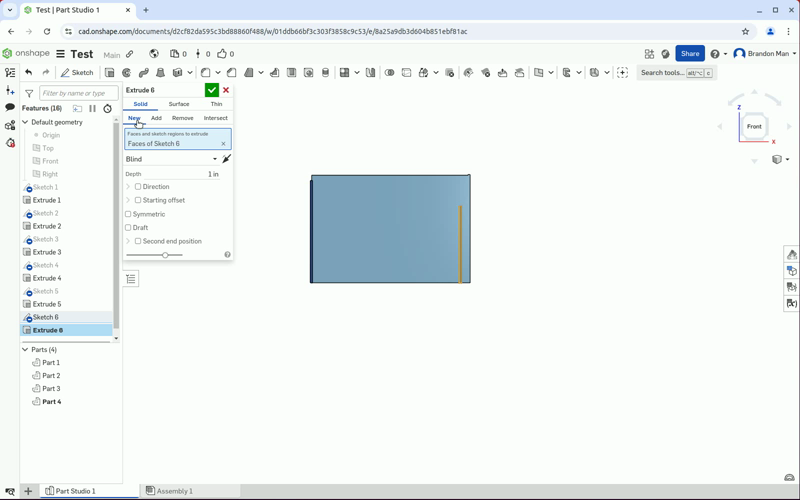
key(tab, 4)
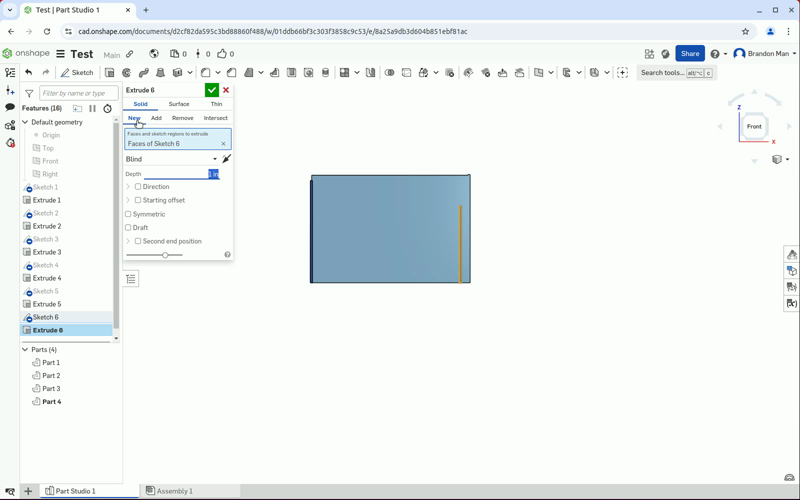
text(10.351)
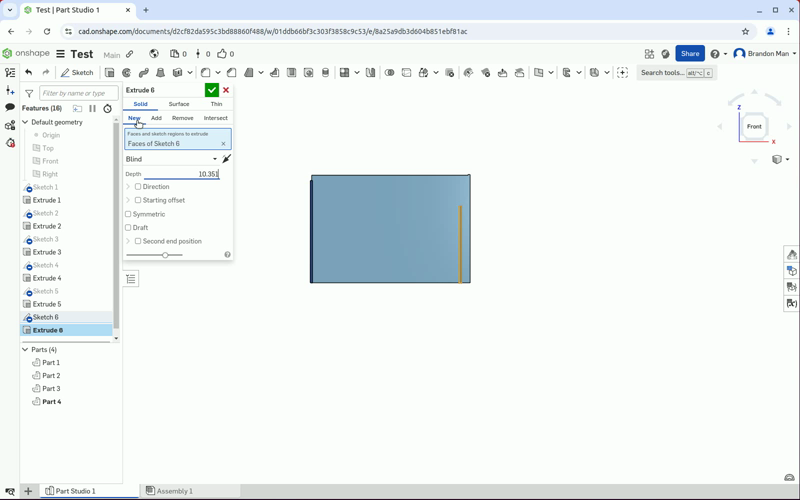
key(enter)
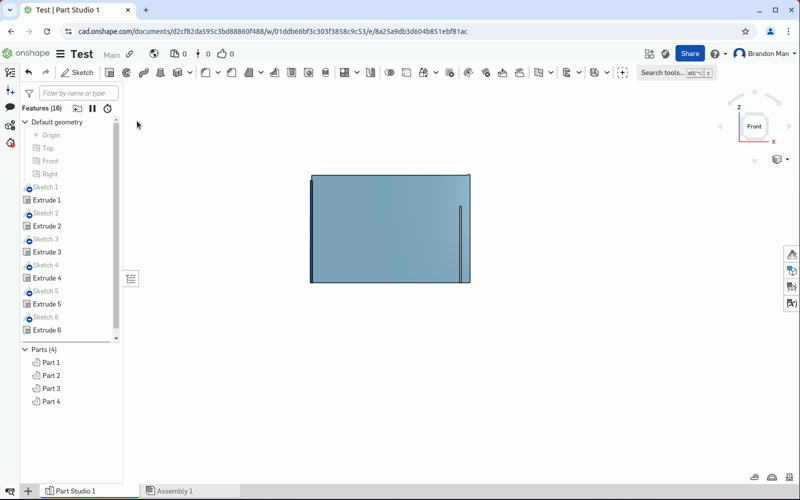
key(shift+h)
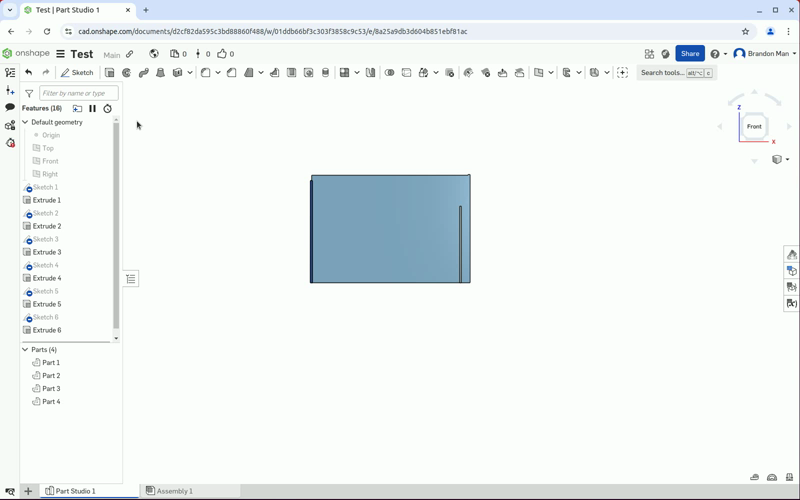
key(shift+h)
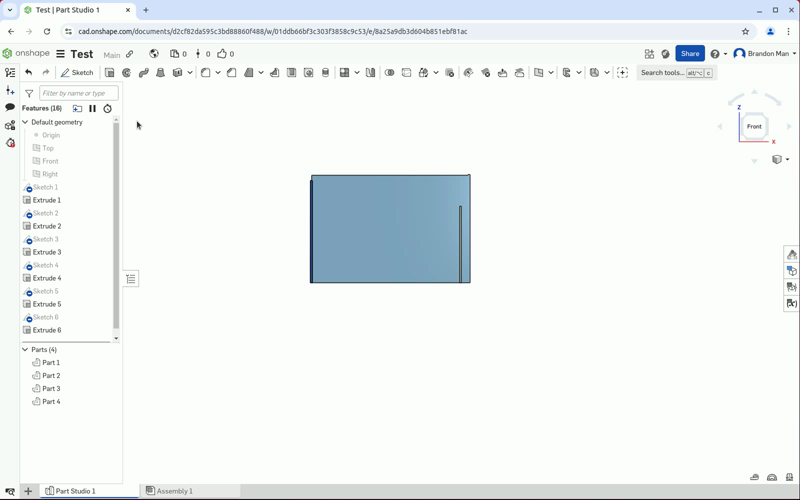
mouse_move(69, 189)
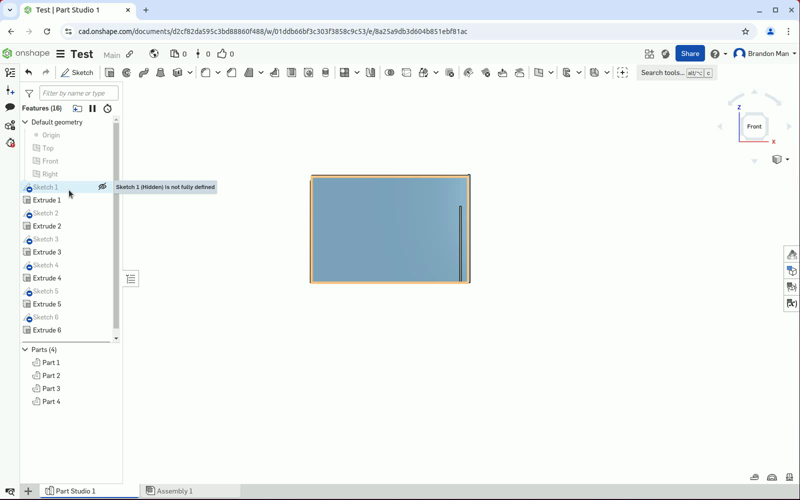
click(69, 189)
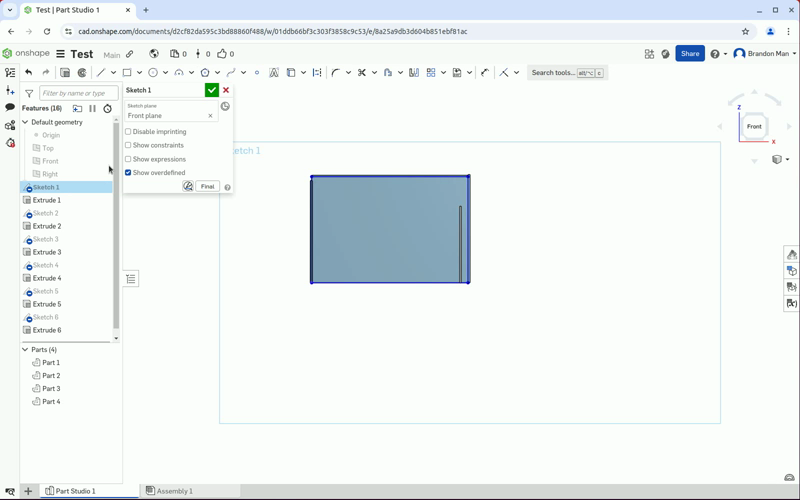
mouse_move(229, 92)
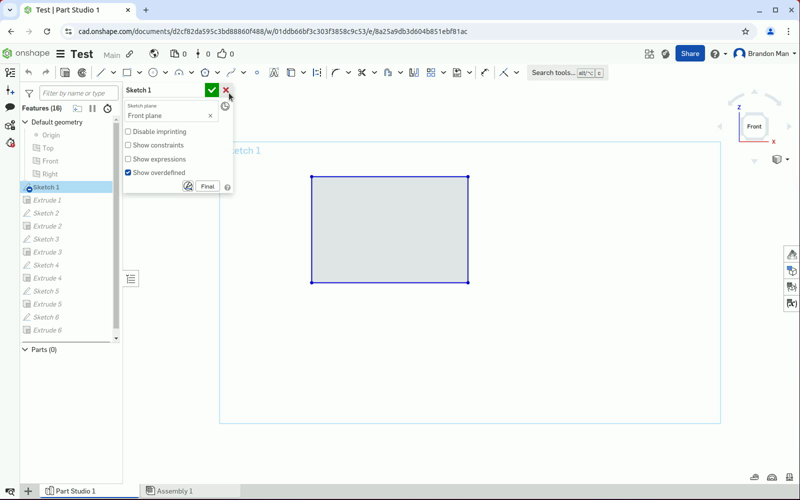
click(229, 92)
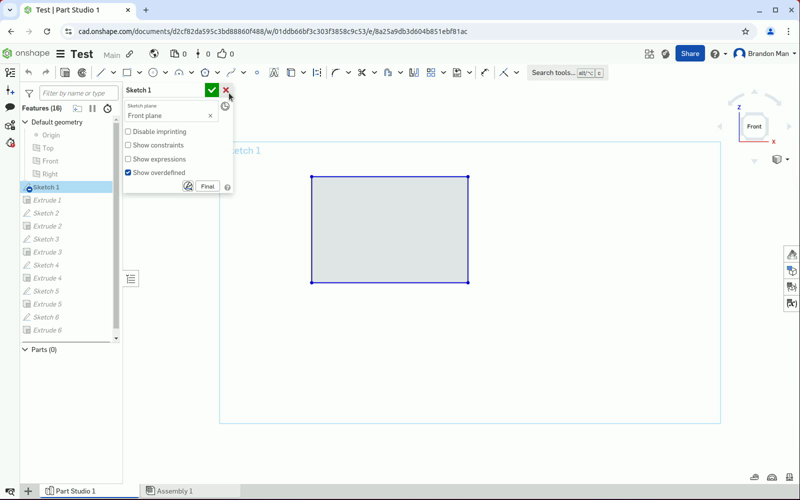
key(shift+s)
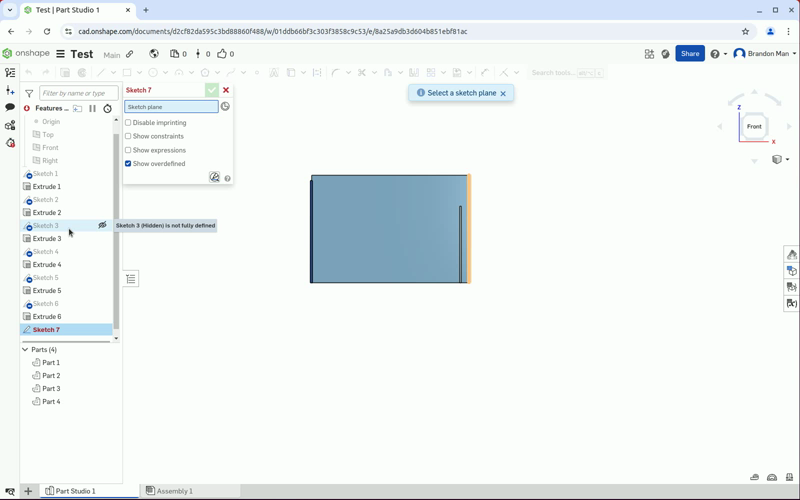
scroll(3)
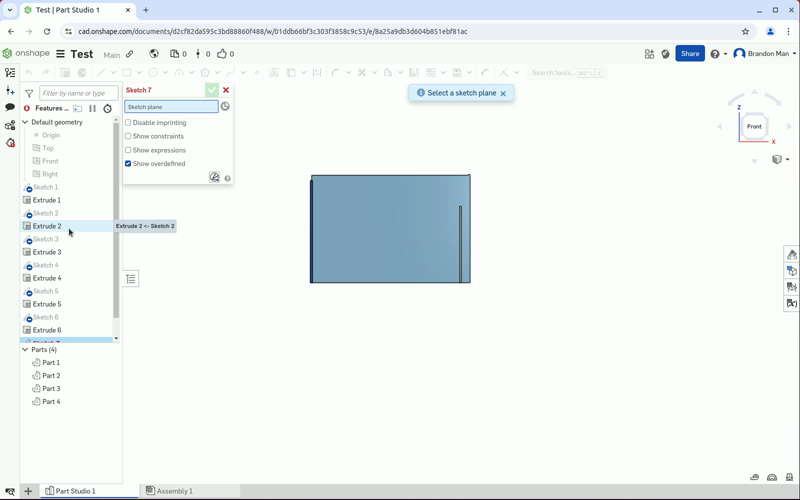
mouse_move(69, 163)
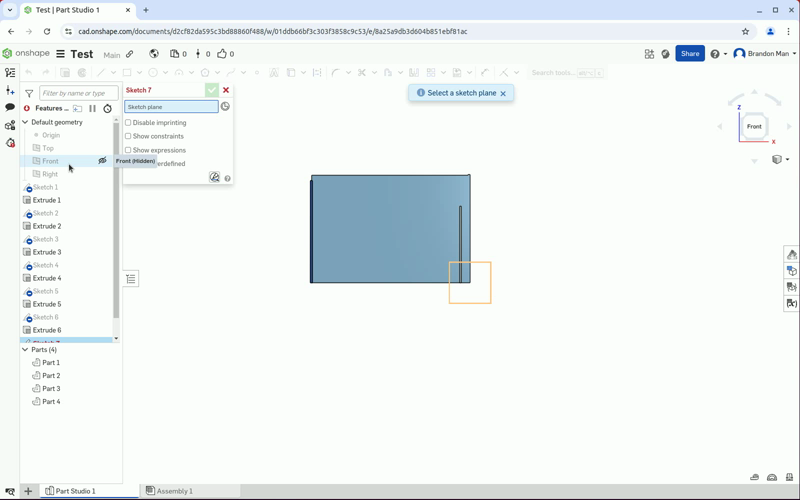
click(69, 163)
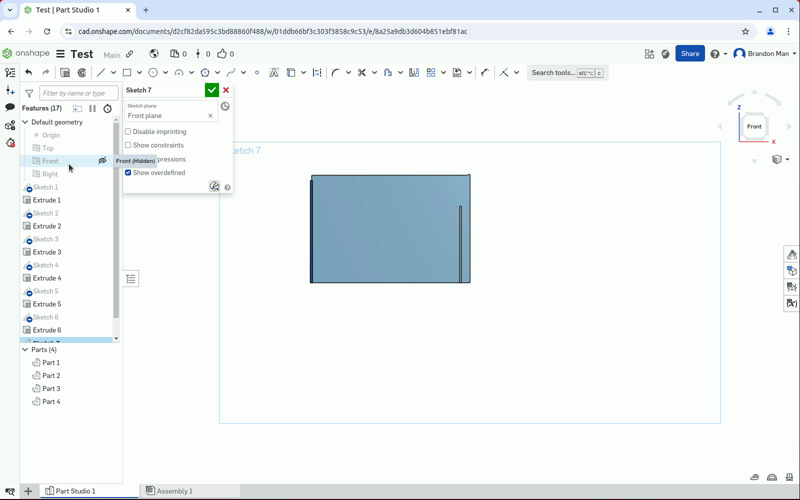
mouse_move(73, 352)
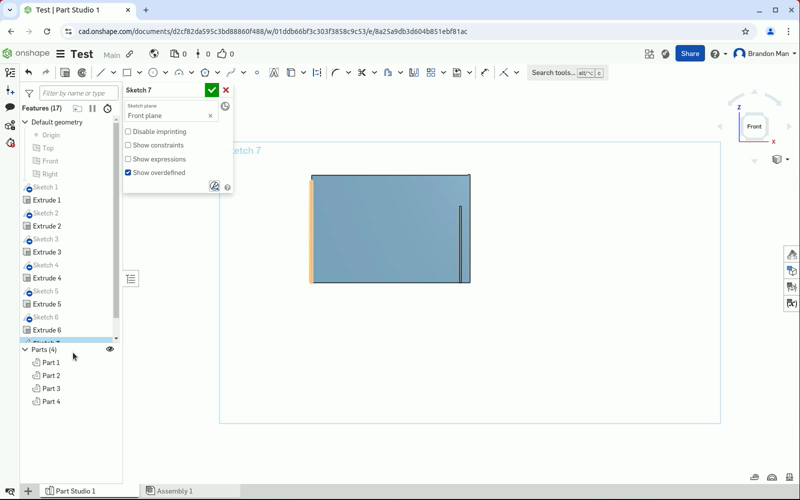
key(y)
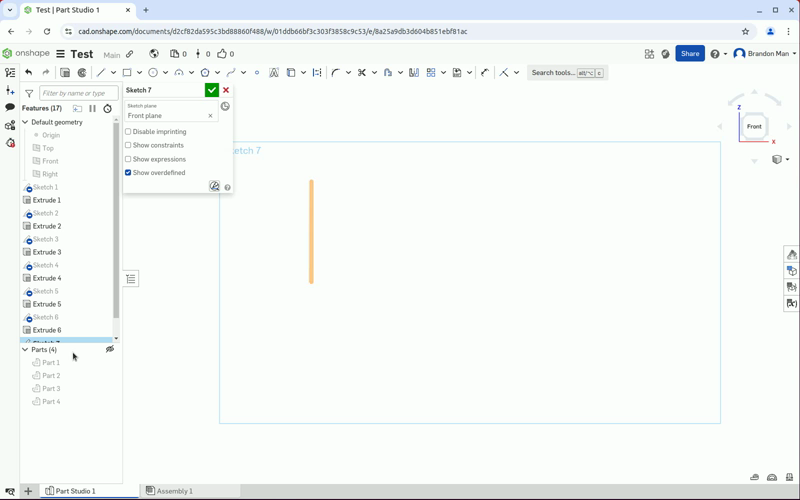
key(l)
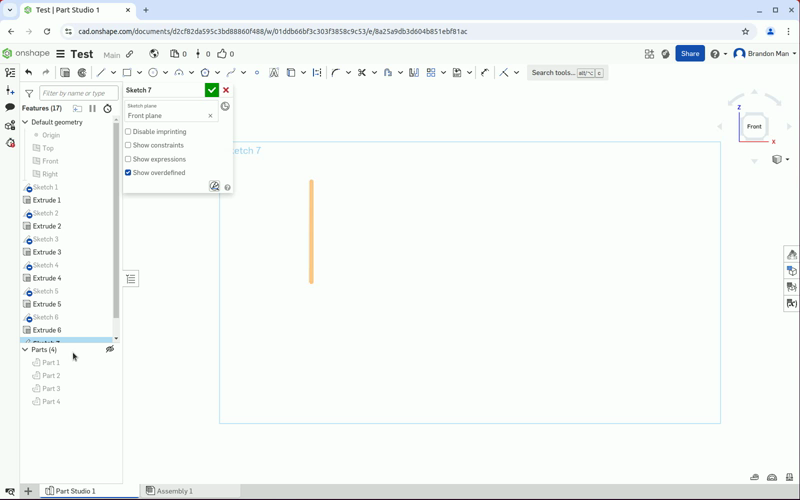
key_down(shift)
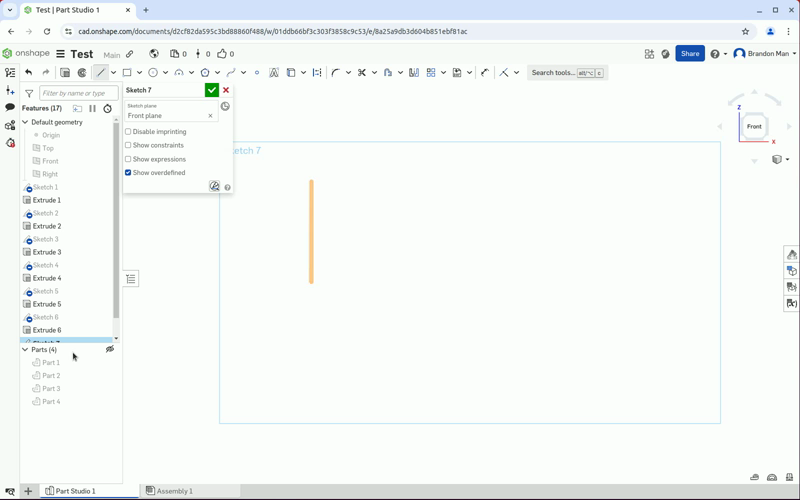
mouse_move(349, 207)
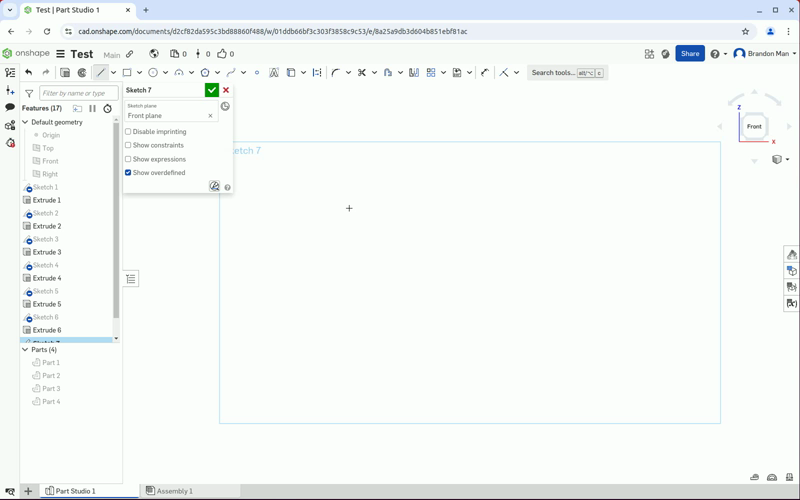
click(349, 207)
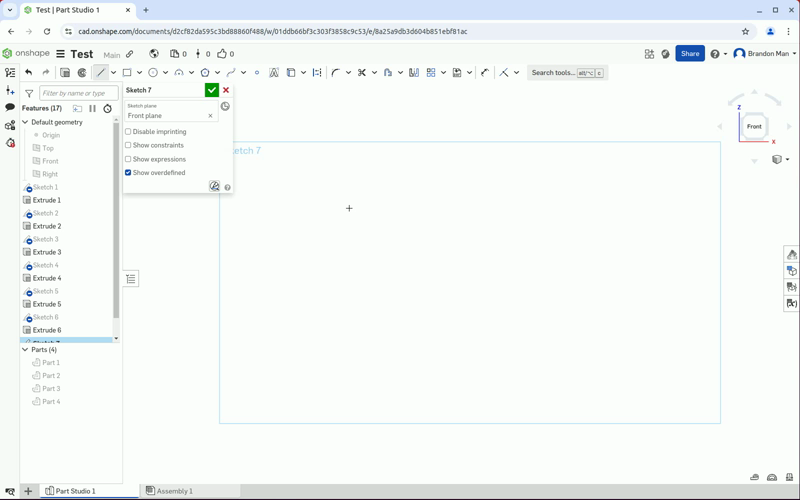
key_up(shift)
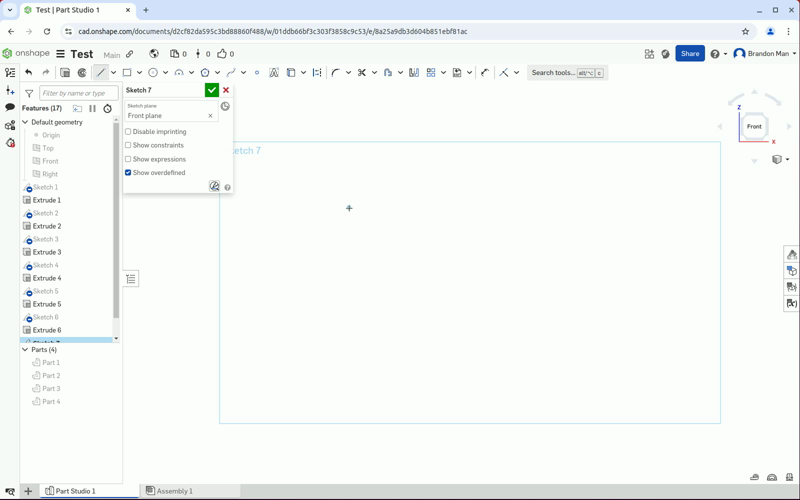
key_down(shift)
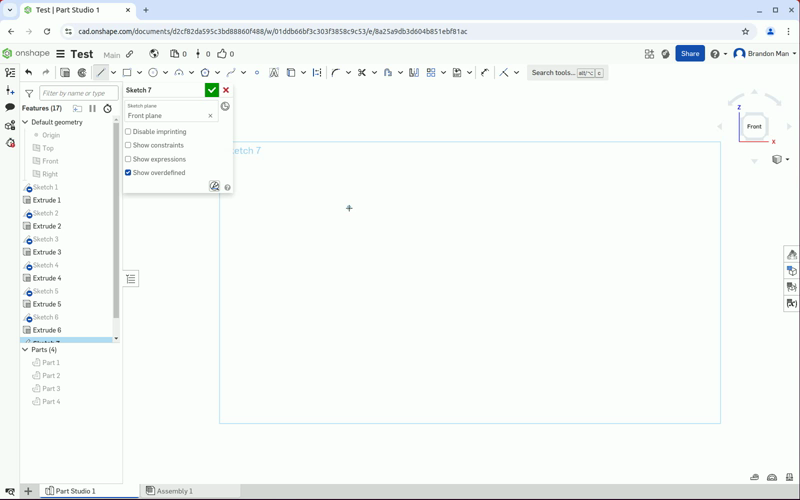
mouse_move(459, 207)
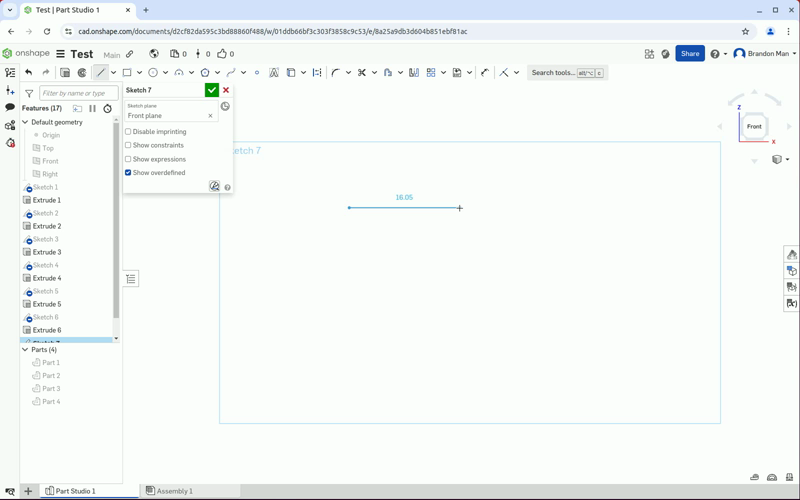
click(459, 207)
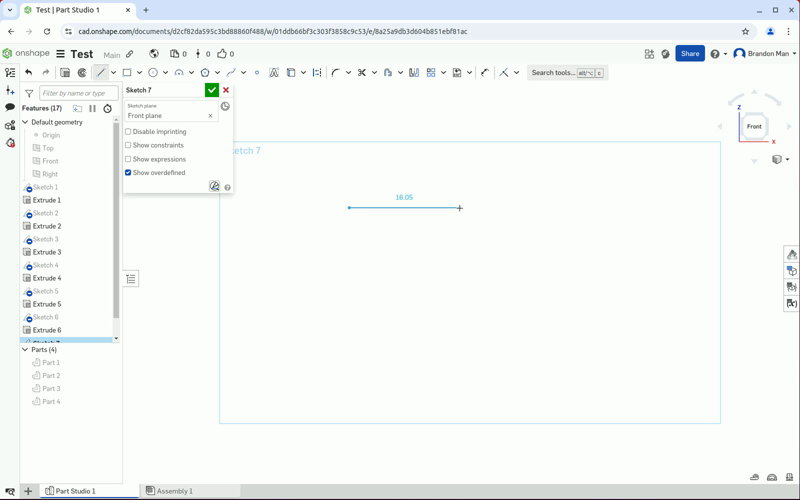
key_up(shift)
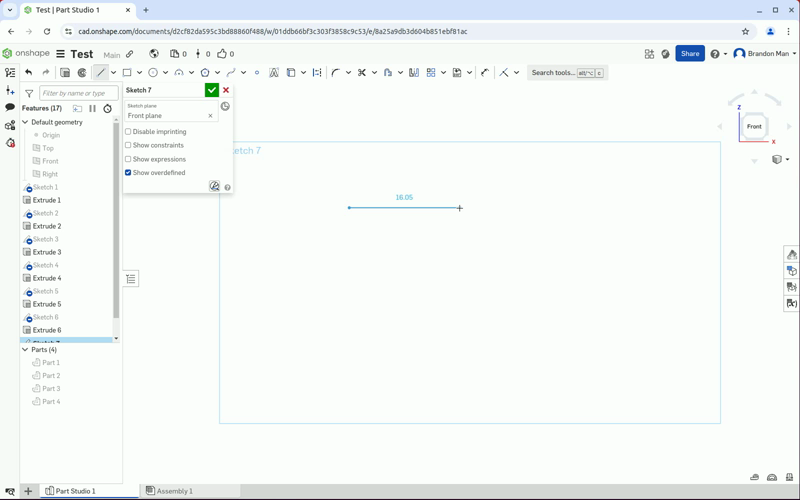
key_down(shift)
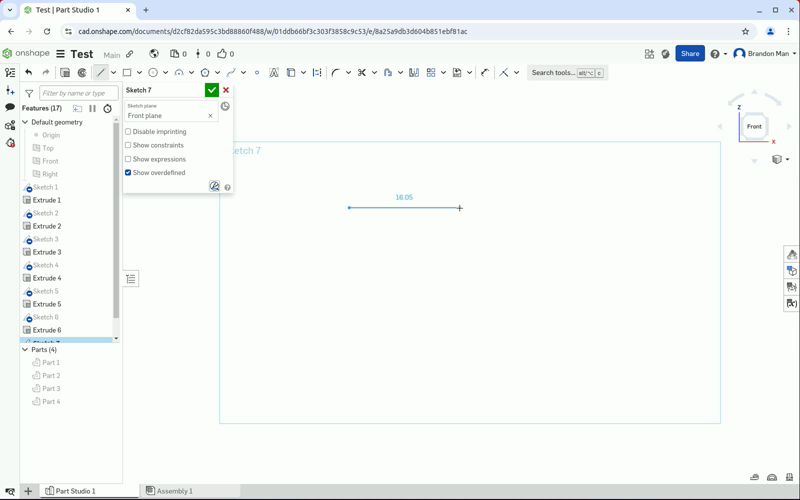
mouse_move(489, 207)
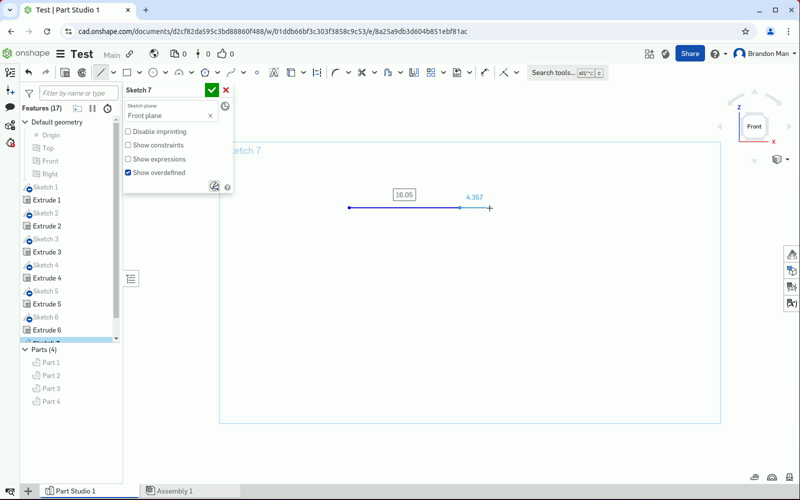
mouse_move(459, 206)
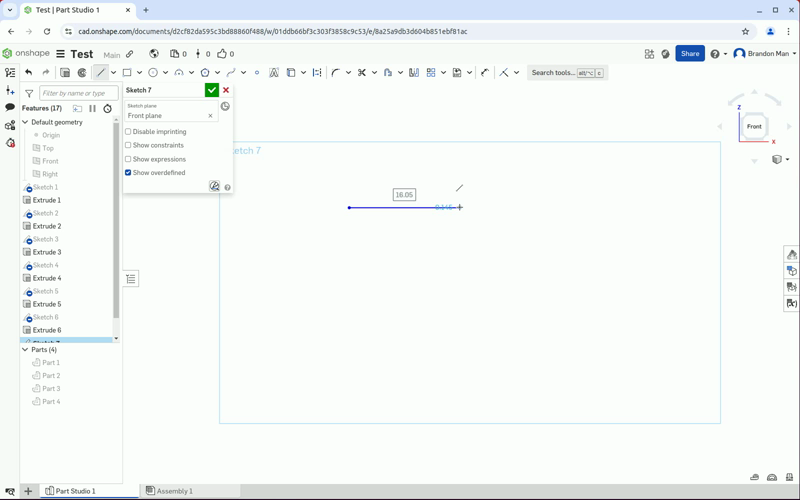
scroll(6)
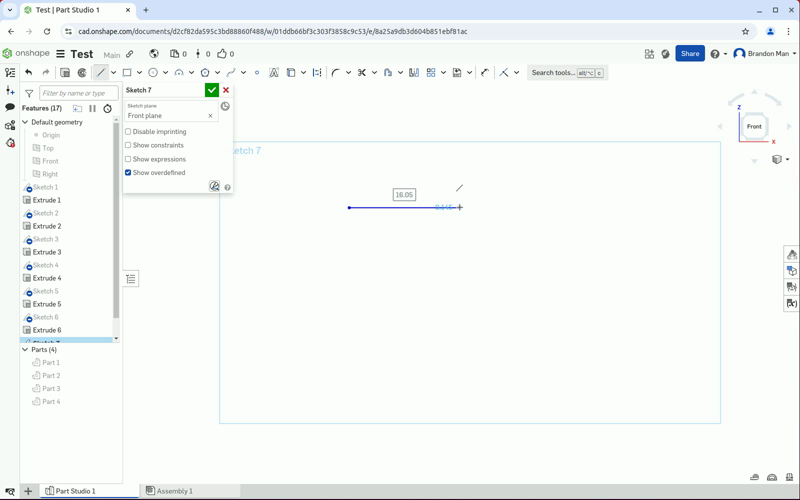
scroll(6)
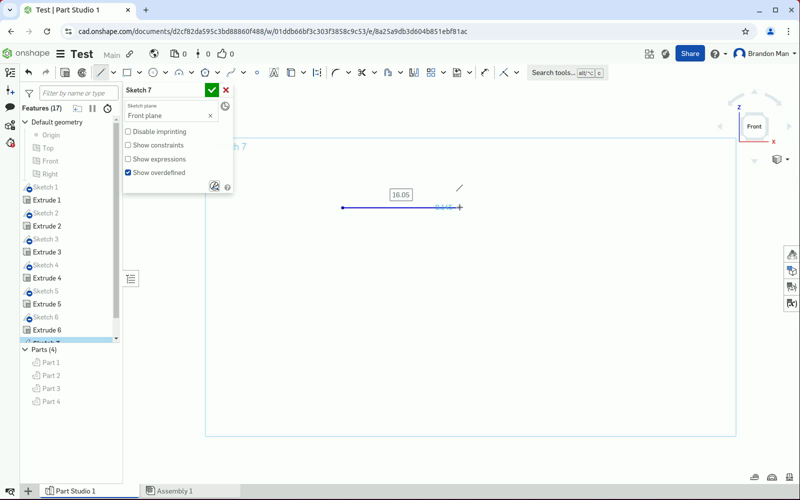
scroll(6)
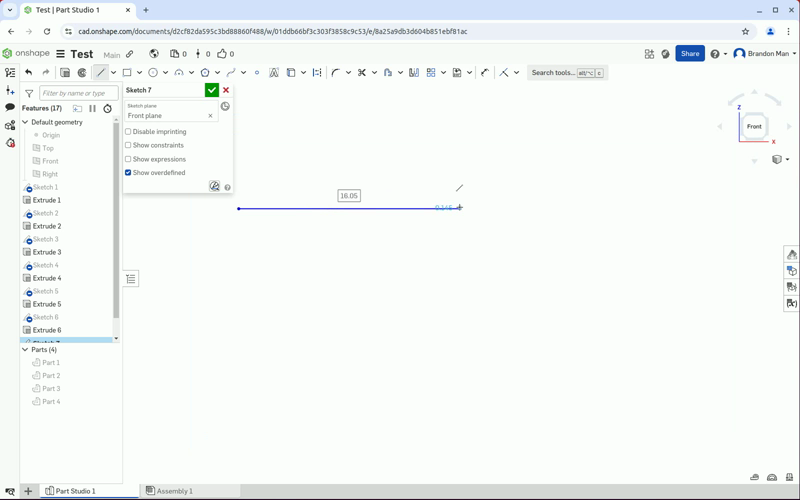
scroll(6)
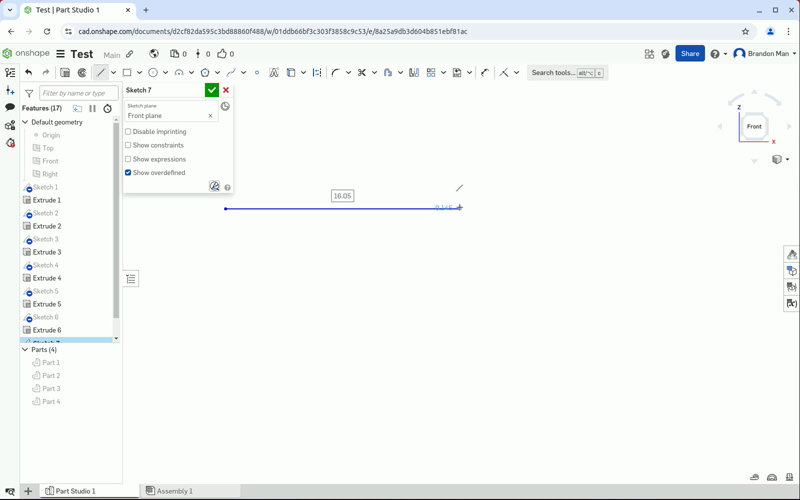
scroll(6)
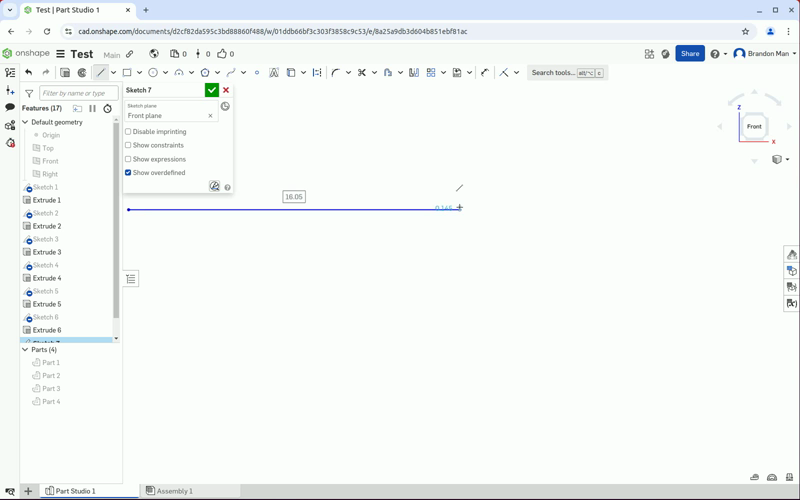
scroll(6)
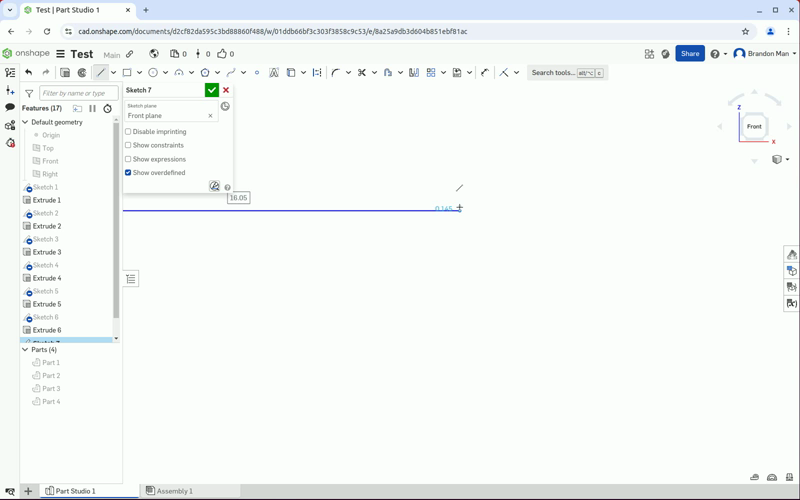
scroll(6)
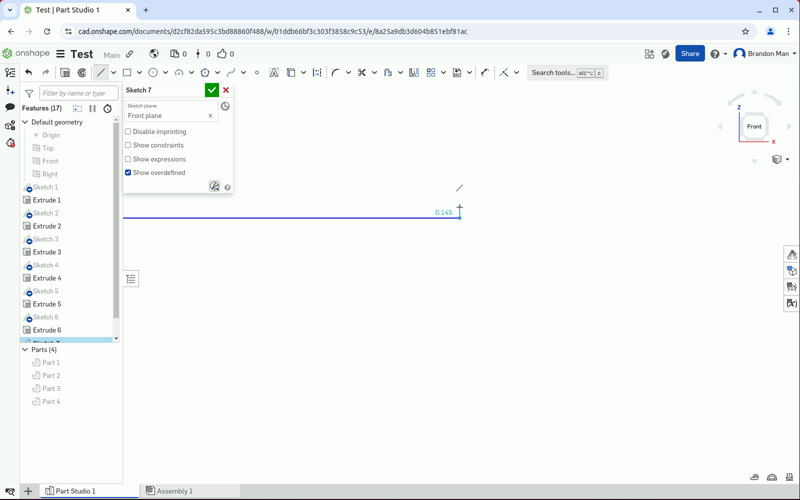
click(459, 206)
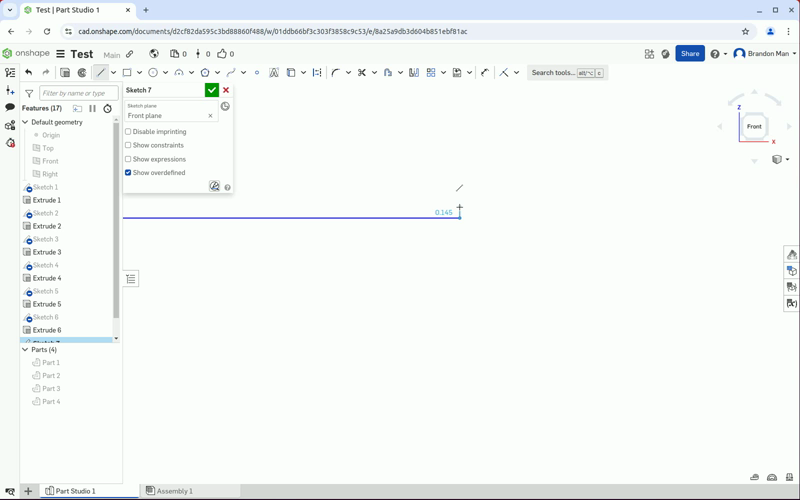
scroll(-6)
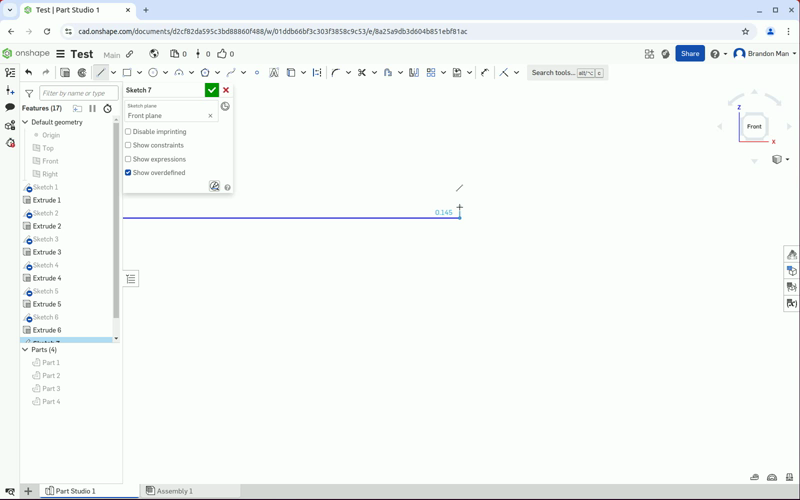
scroll(-6)
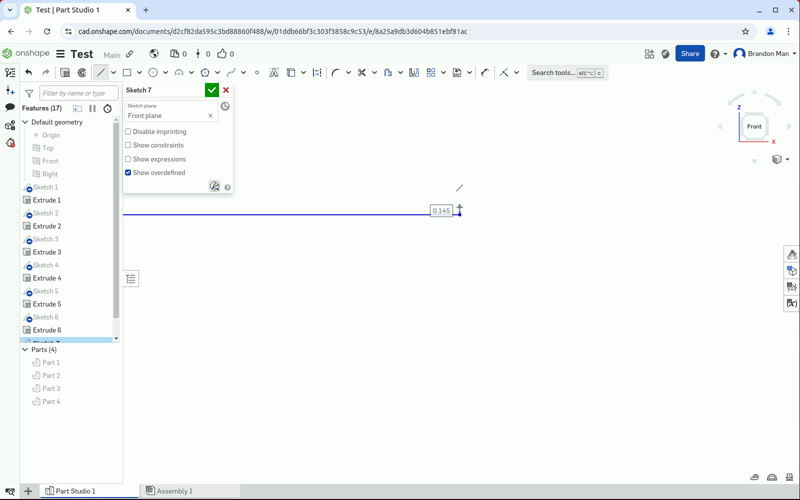
scroll(-6)
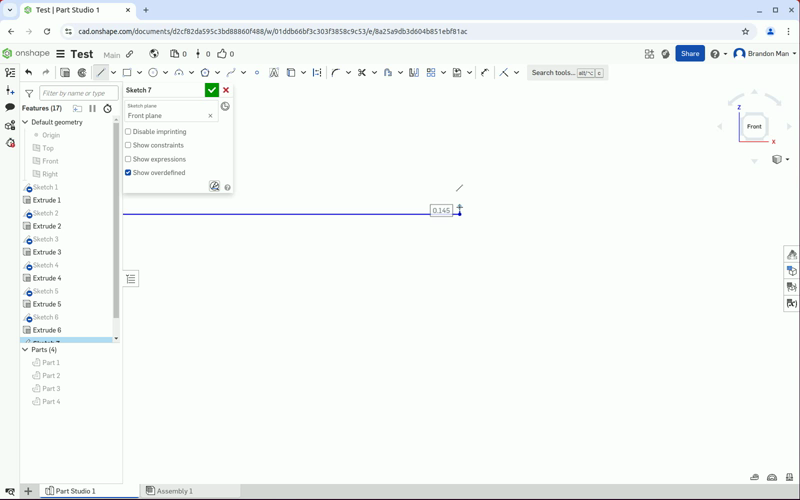
scroll(-6)
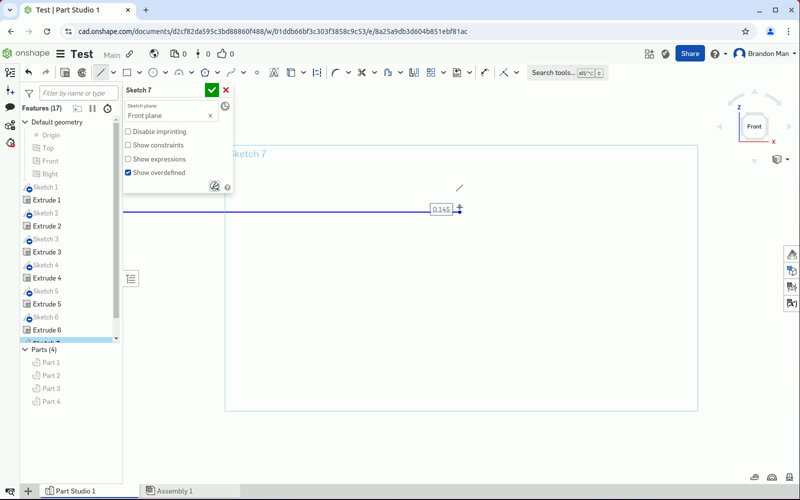
scroll(-6)
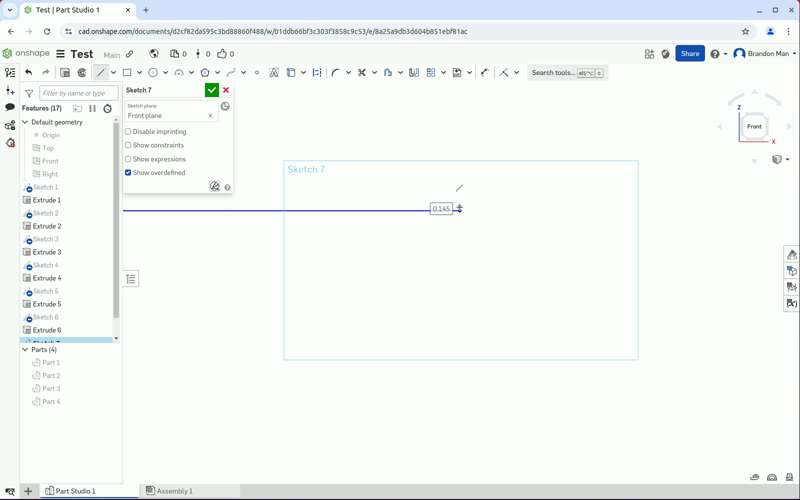
scroll(-6)
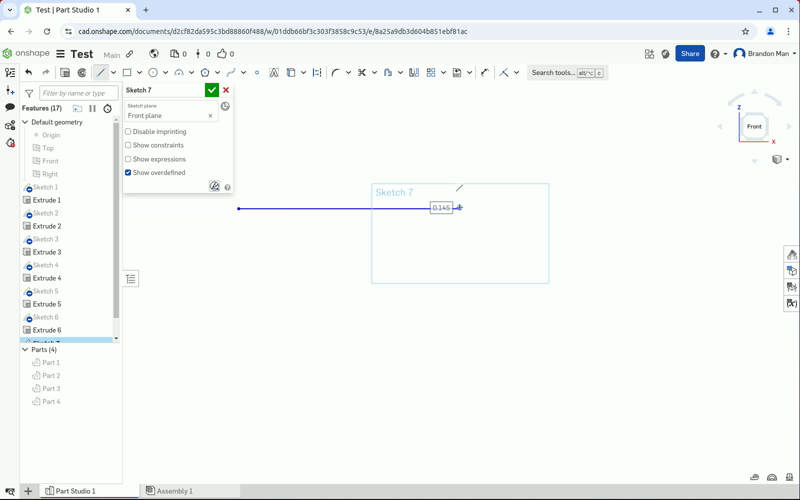
scroll(-6)
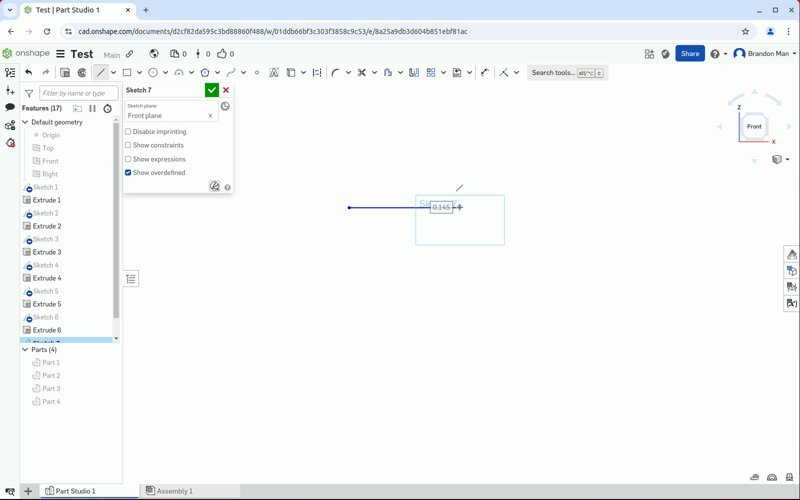
key_up(shift)
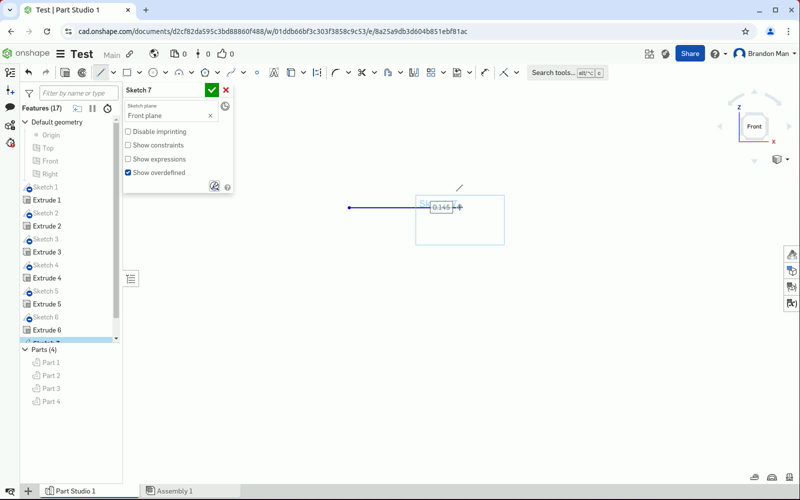
key_down(shift)
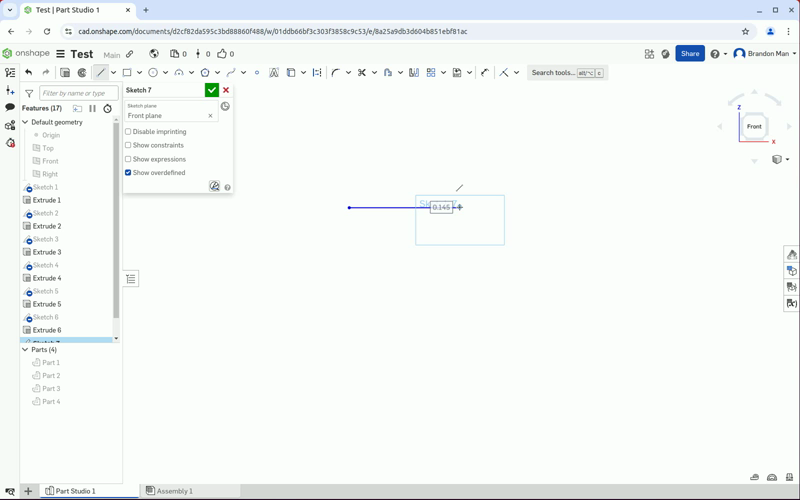
mouse_move(349, 206)
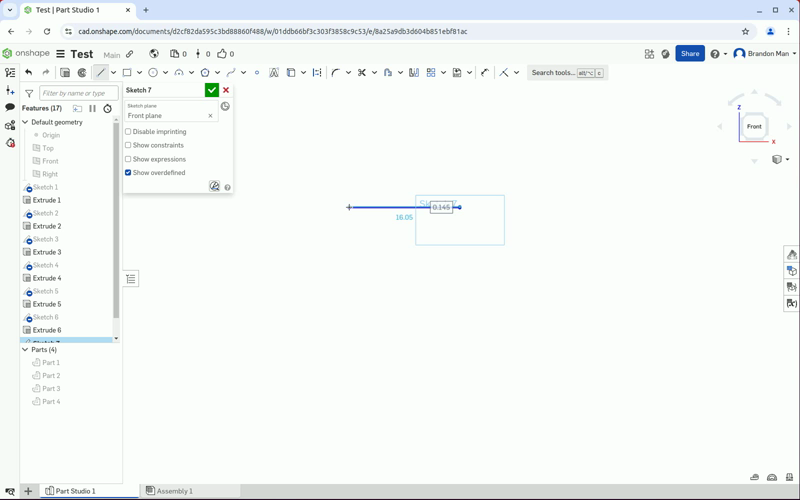
scroll(6)
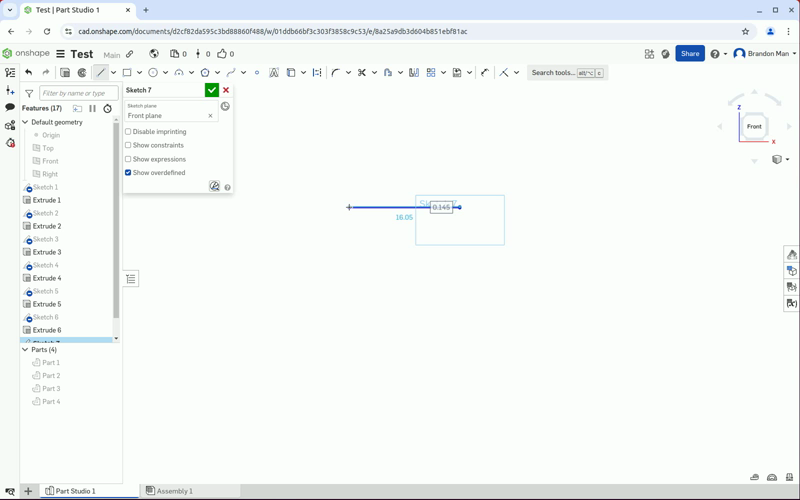
scroll(6)
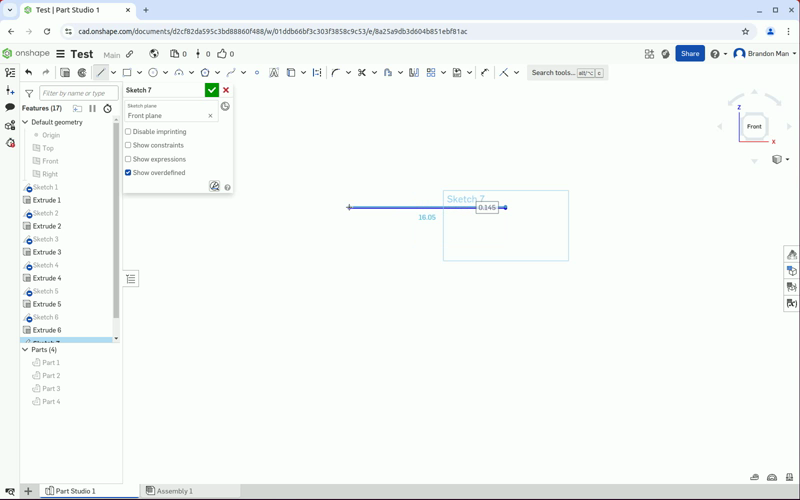
scroll(6)
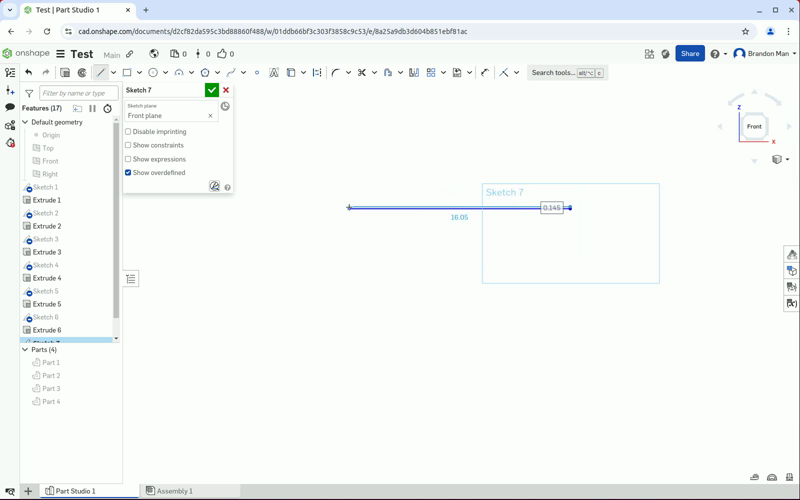
scroll(6)
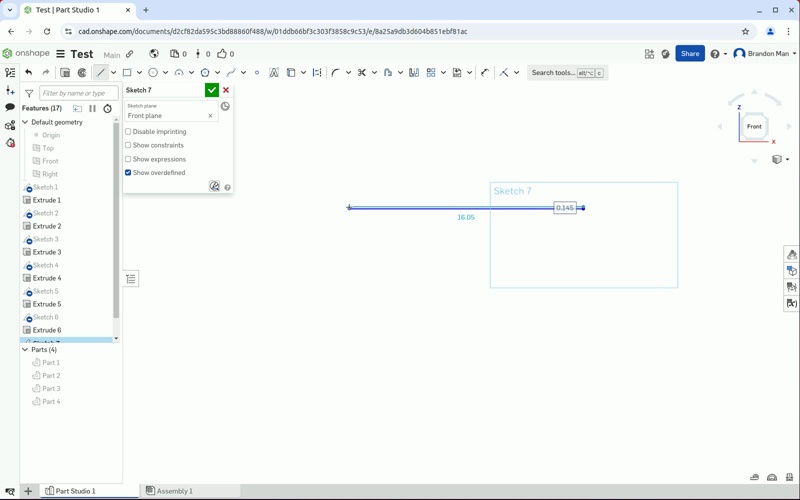
scroll(6)
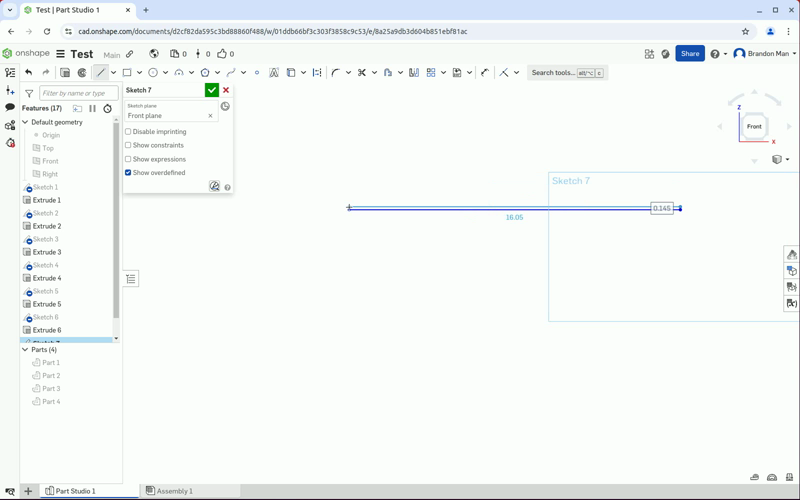
scroll(6)
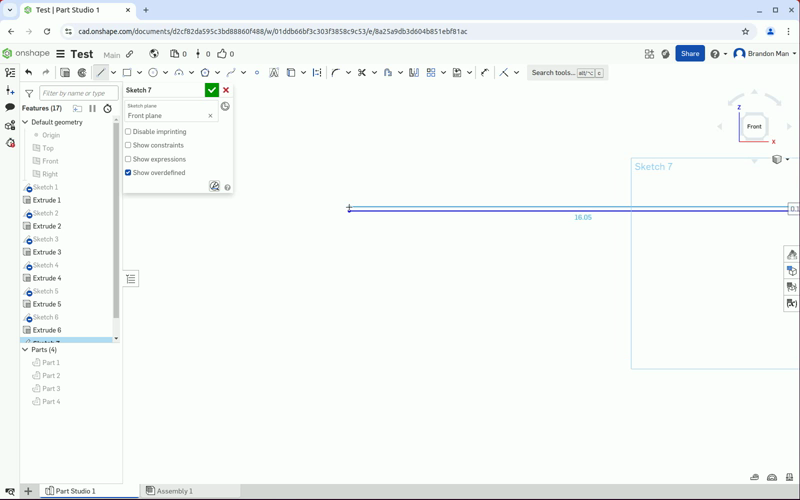
scroll(6)
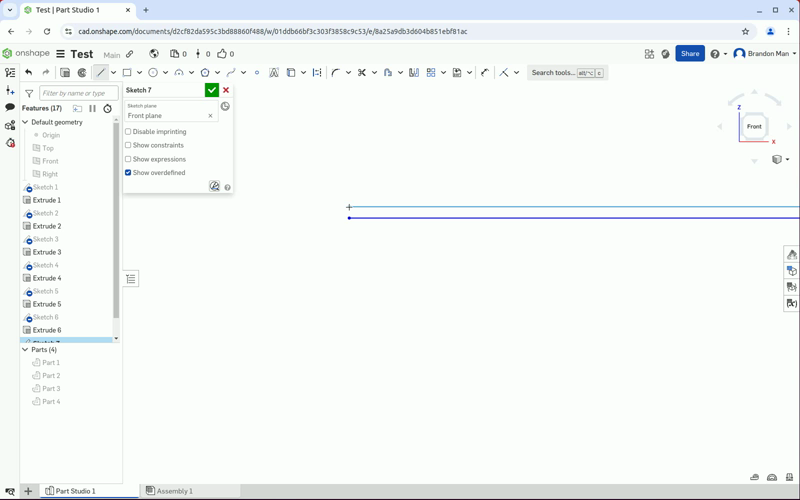
click(349, 206)
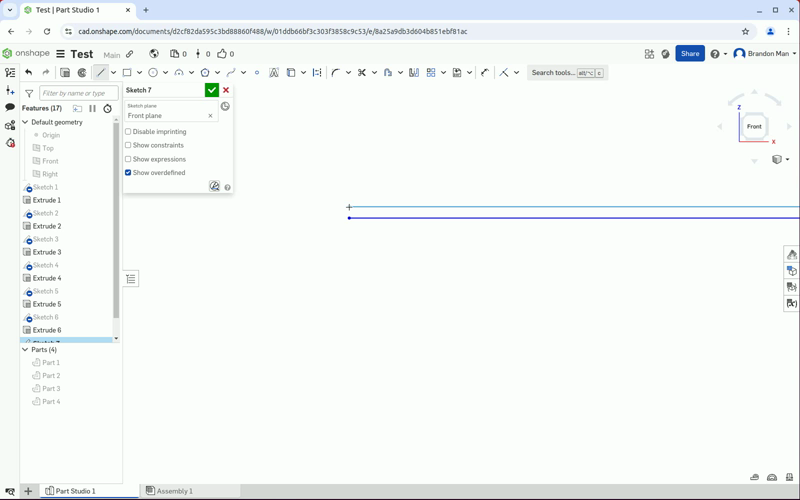
scroll(-6)
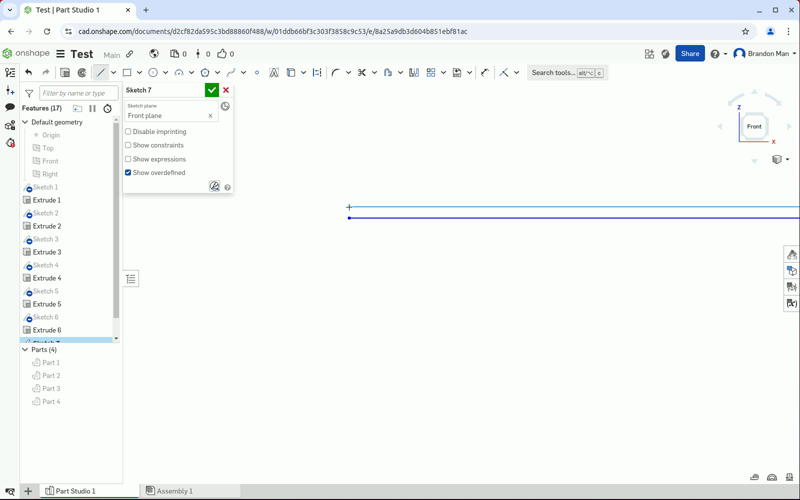
scroll(-6)
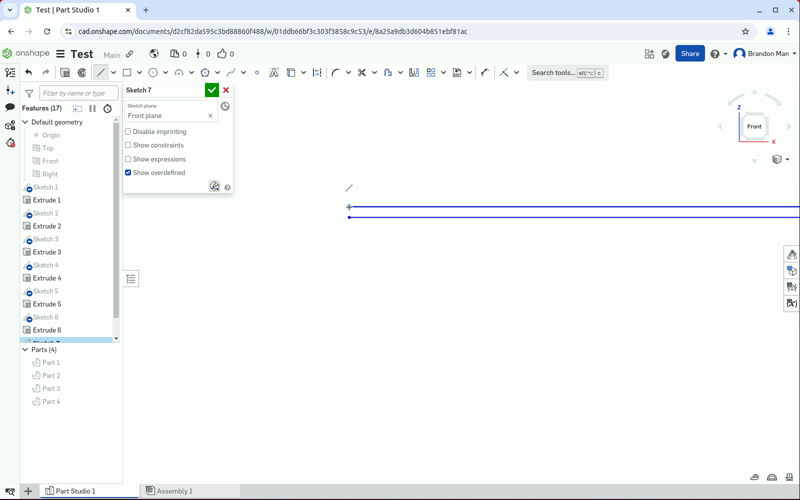
scroll(-6)
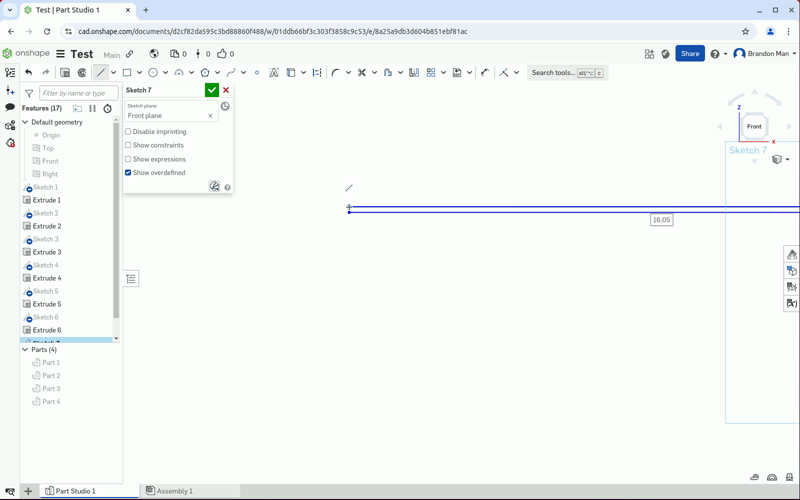
scroll(-6)
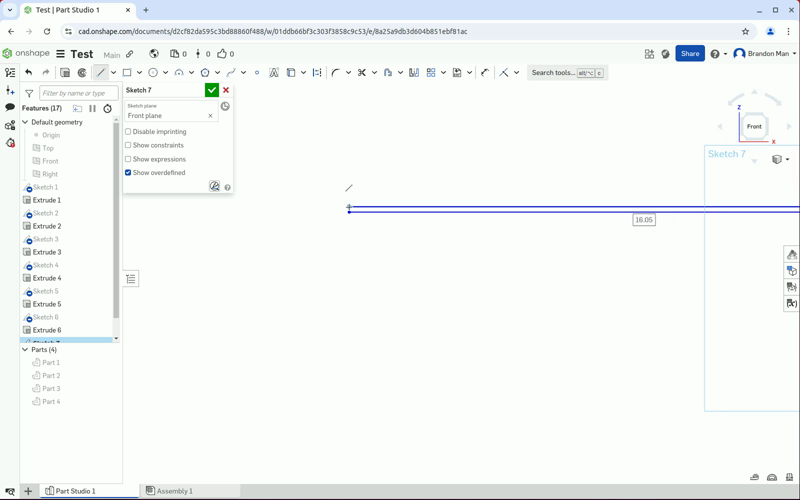
scroll(-6)
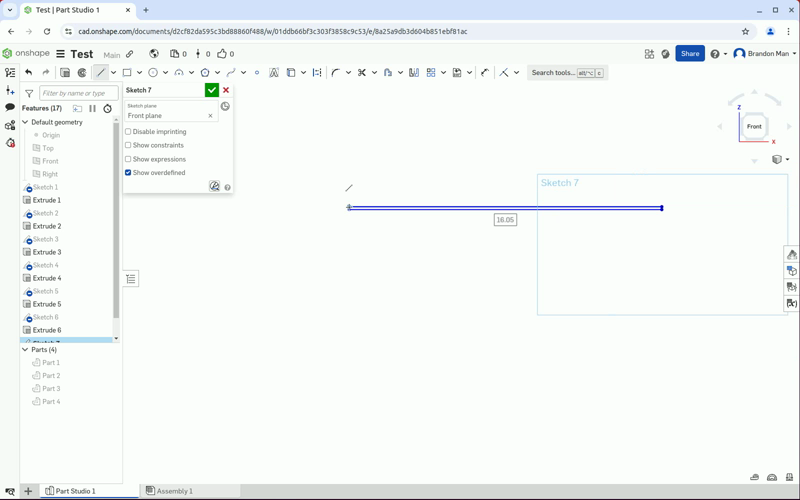
scroll(-6)
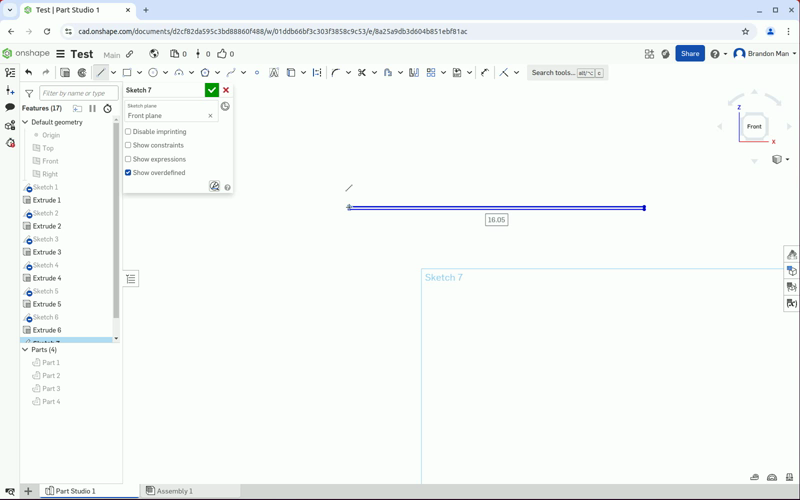
scroll(-6)
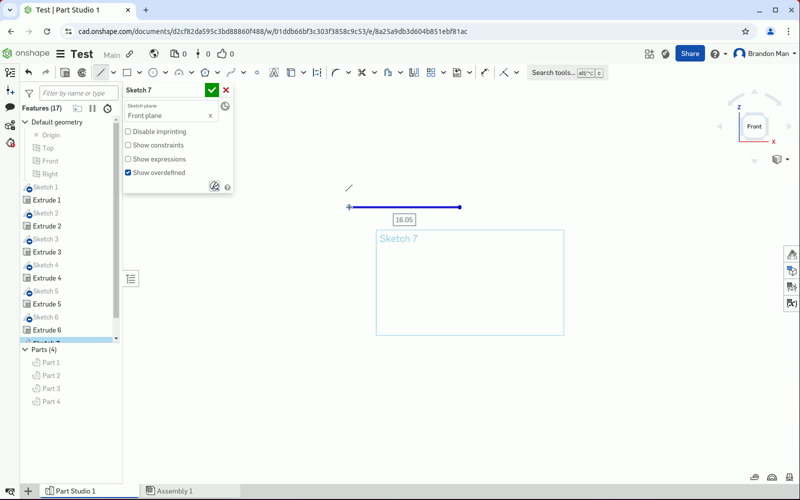
key_up(shift)
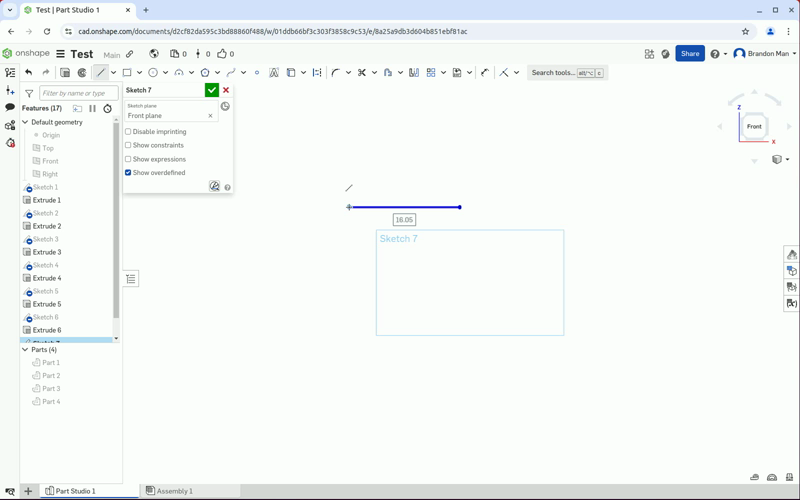
mouse_move(379, 206)
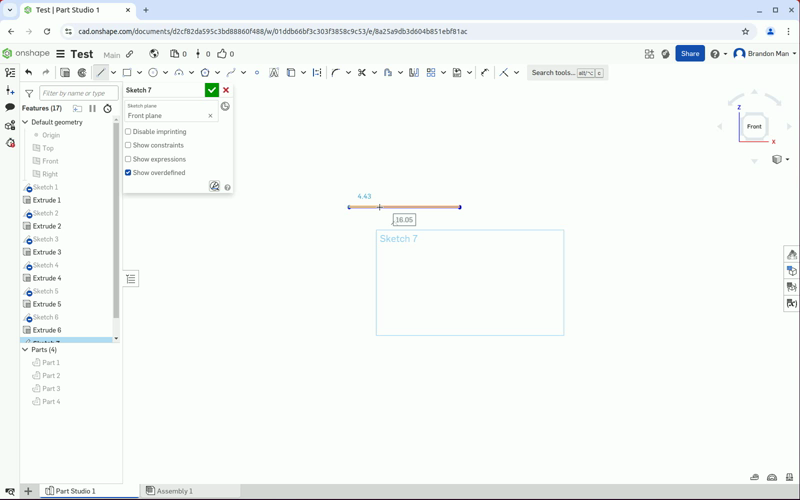
key_down(shift)
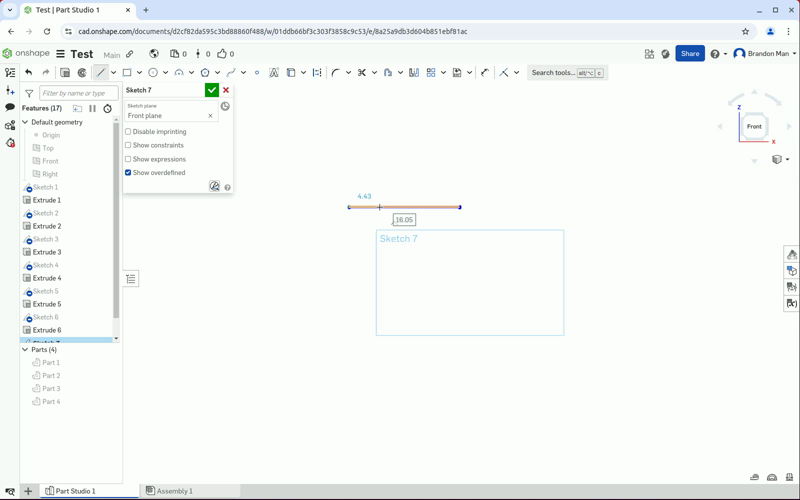
mouse_move(349, 207)
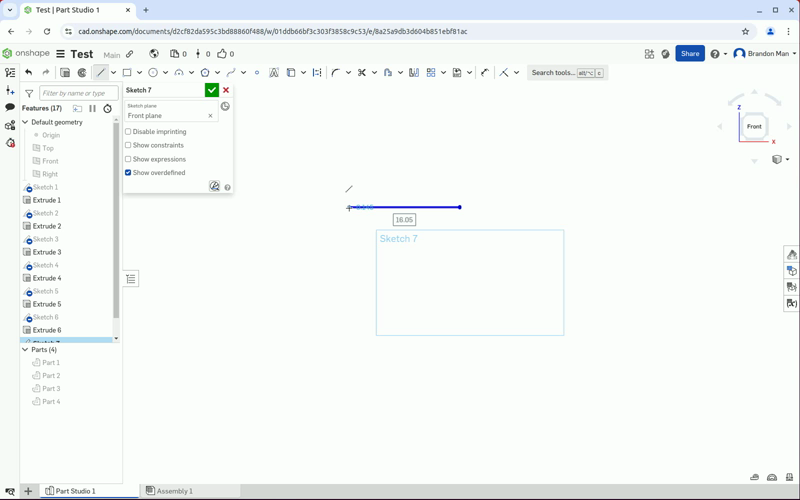
scroll(6)
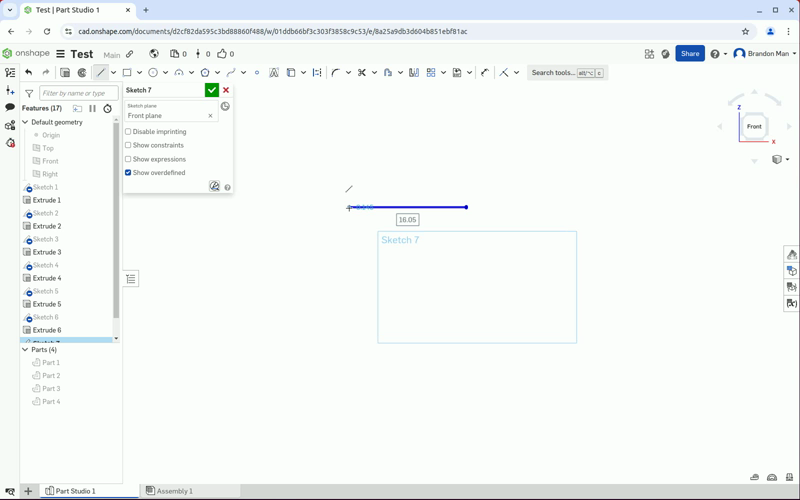
scroll(6)
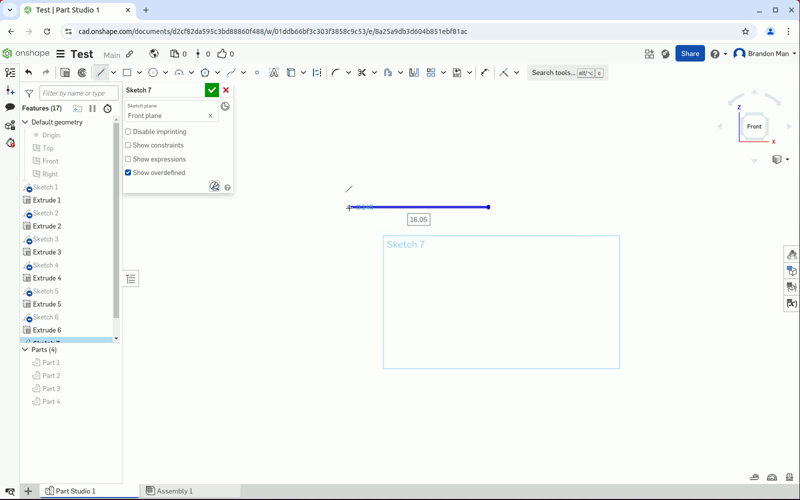
scroll(6)
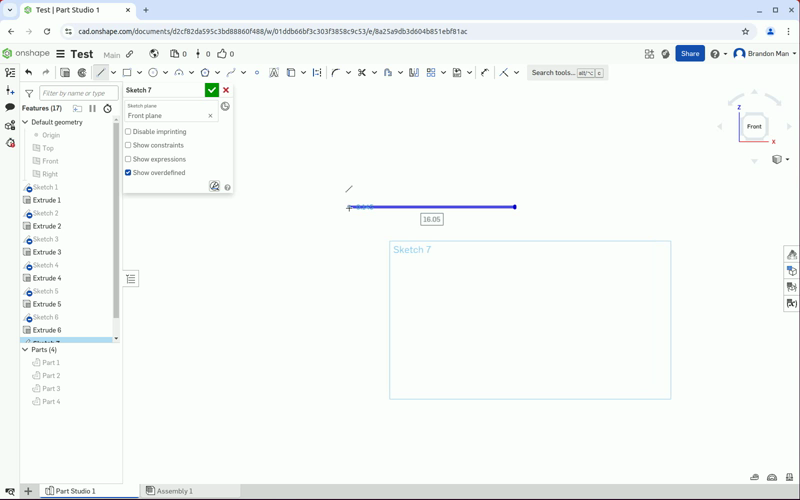
scroll(6)
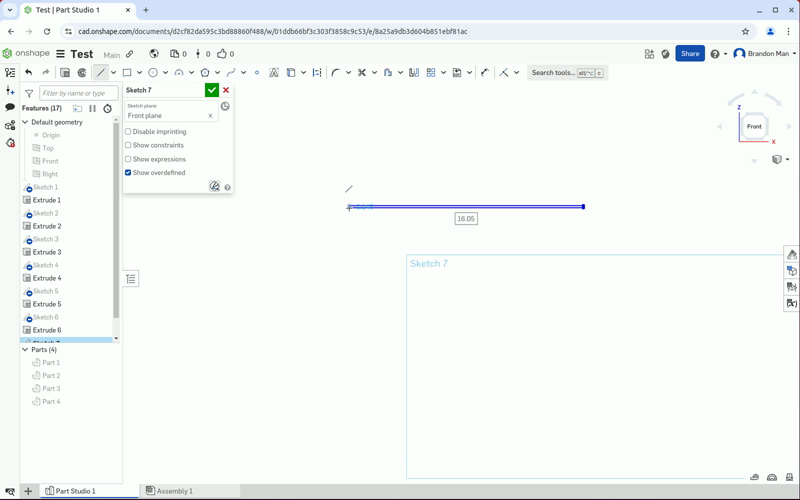
scroll(6)
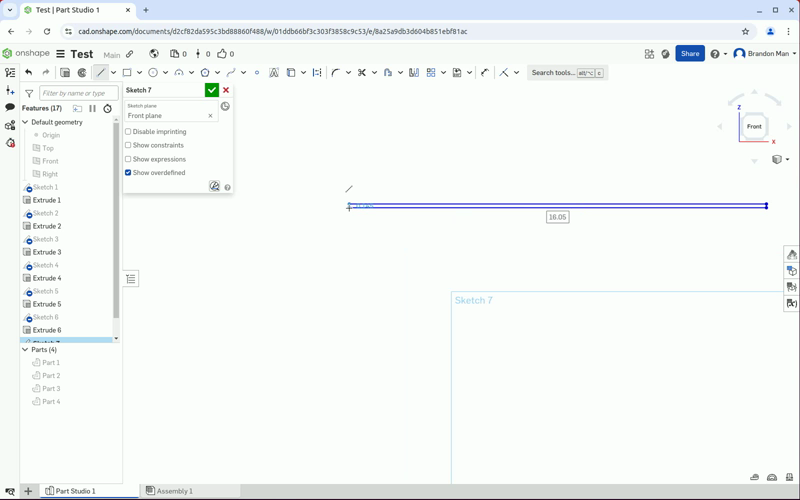
scroll(6)
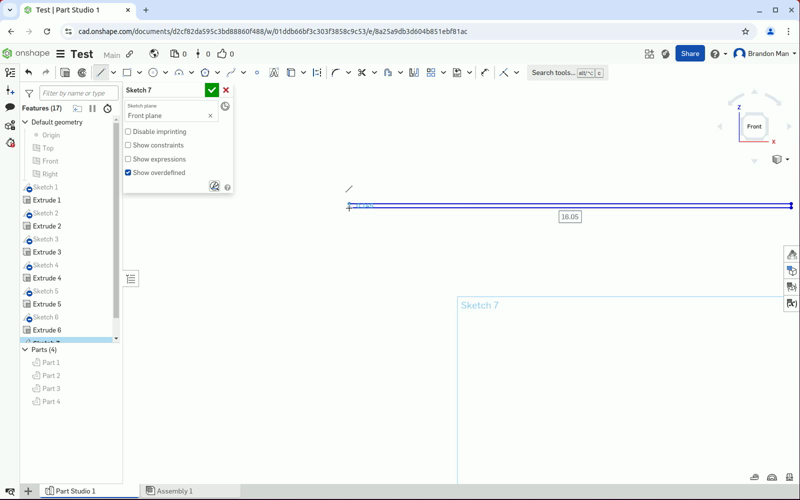
scroll(6)
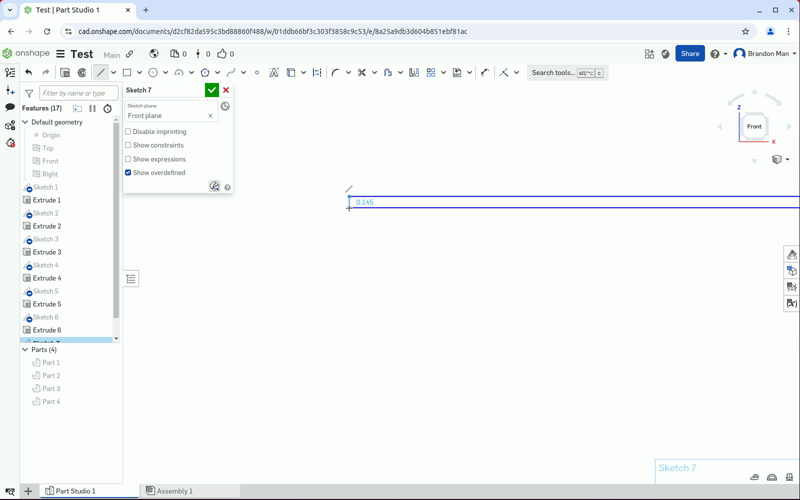
key_up(shift)
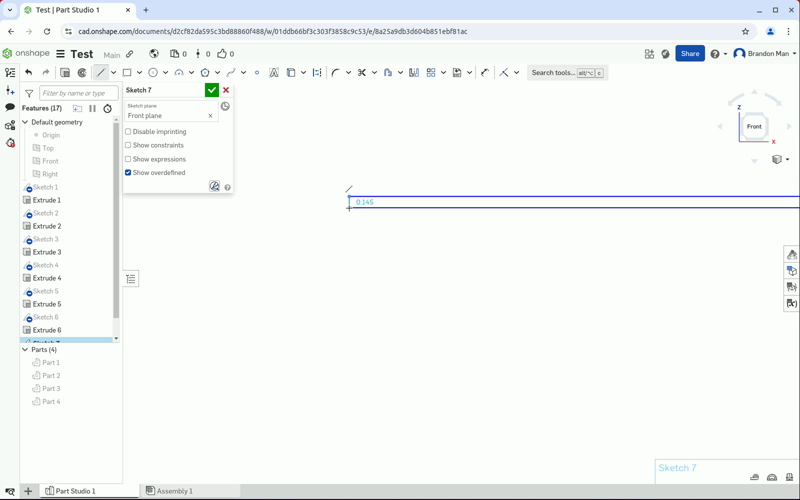
click(349, 207)
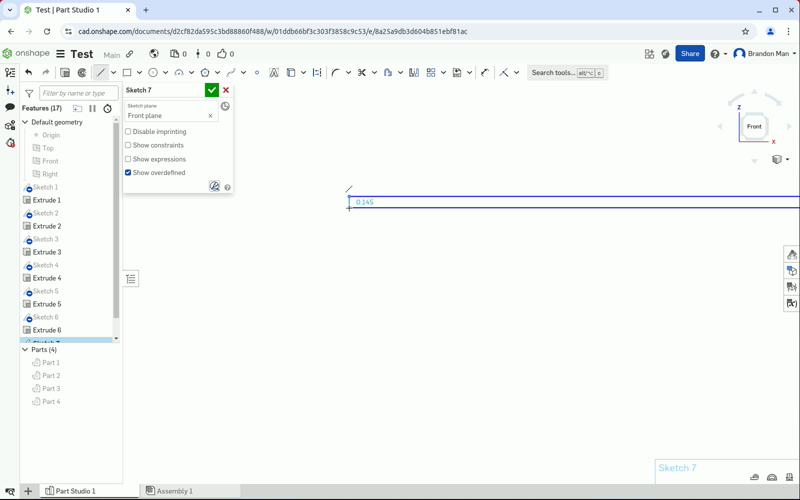
scroll(-6)
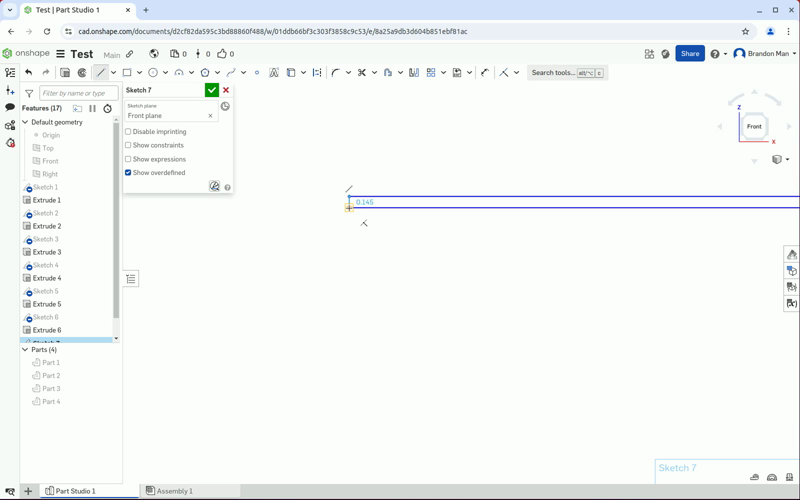
scroll(-6)
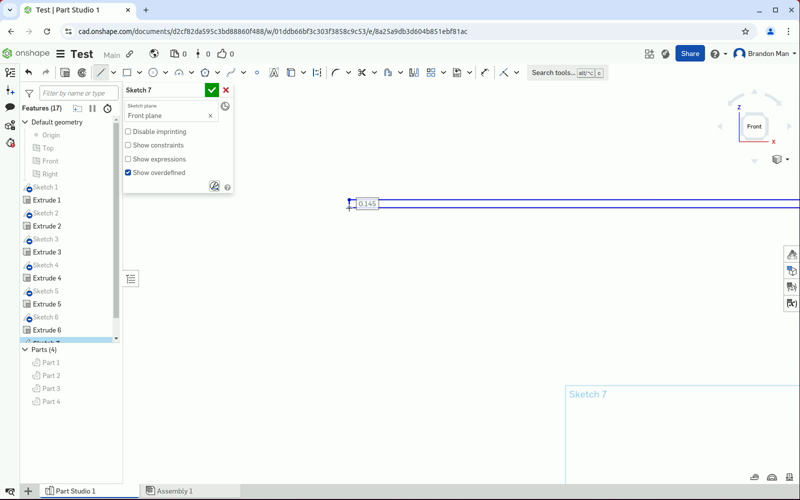
scroll(-6)
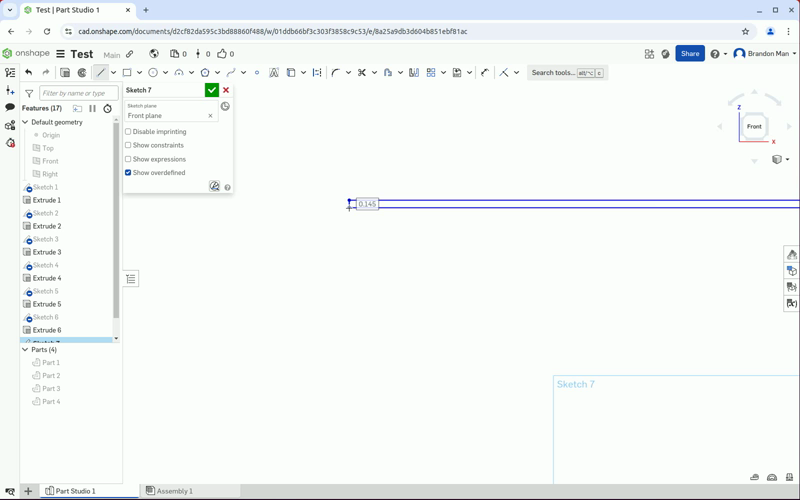
scroll(-6)
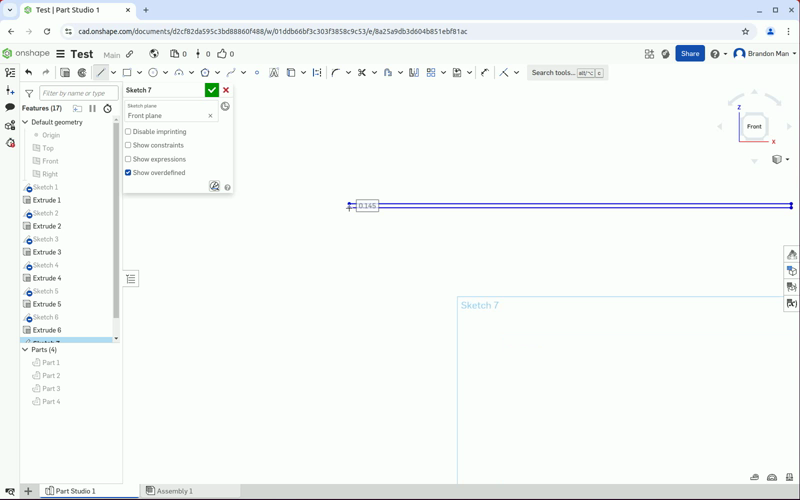
scroll(-6)
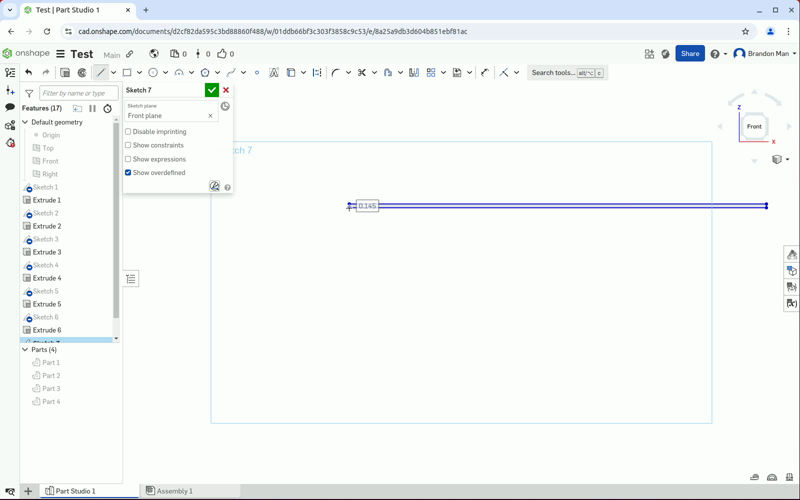
scroll(-6)
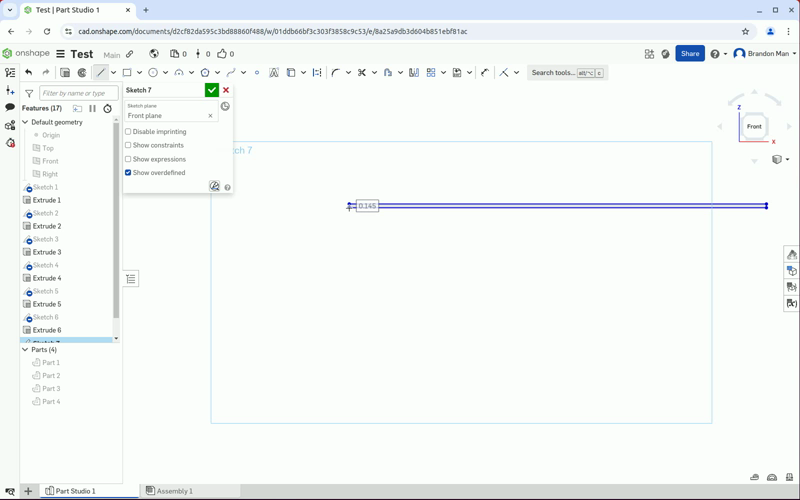
scroll(-6)
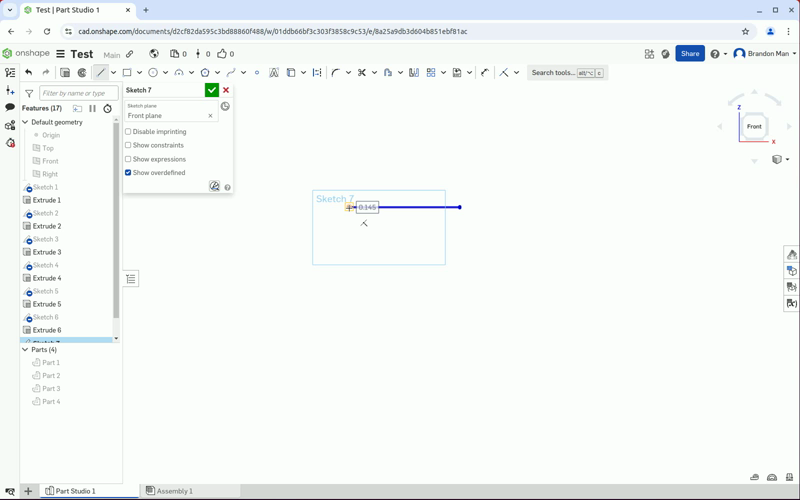
key(esc)
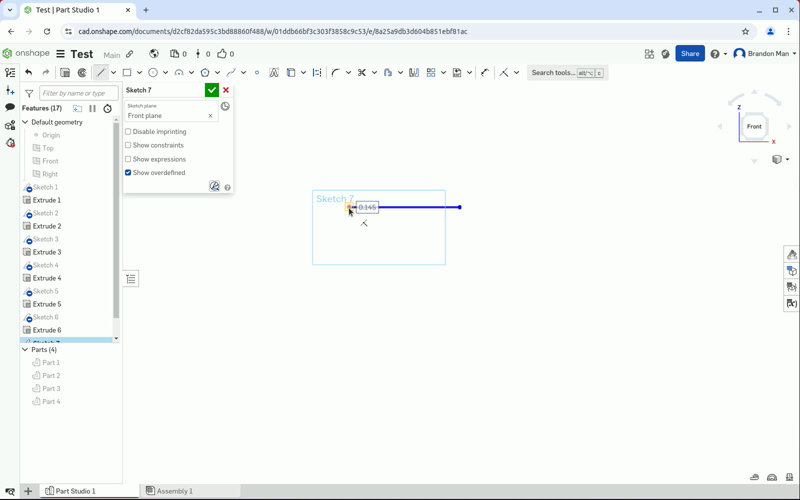
mouse_move(451, 207)
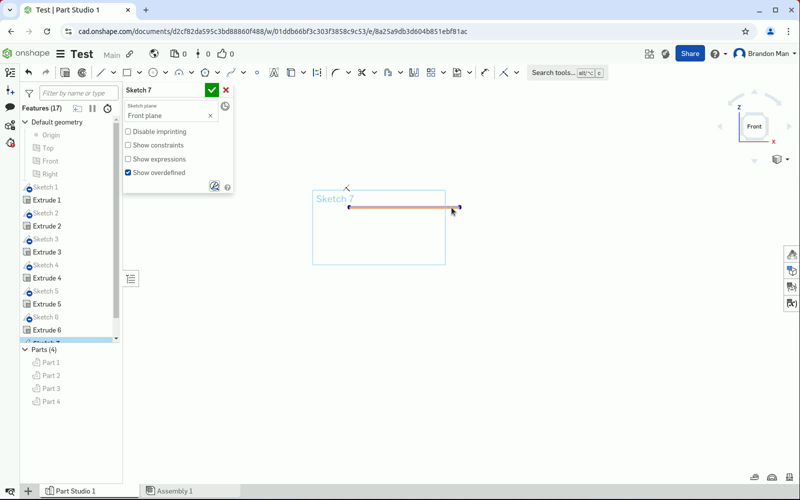
scroll(6)
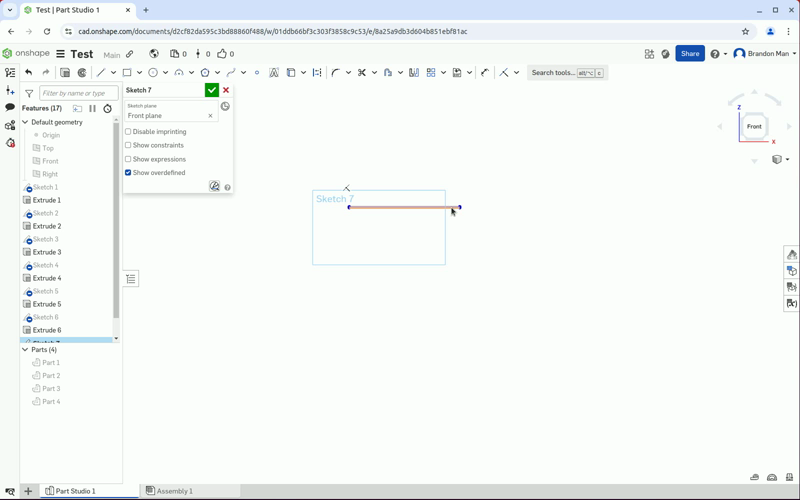
scroll(6)
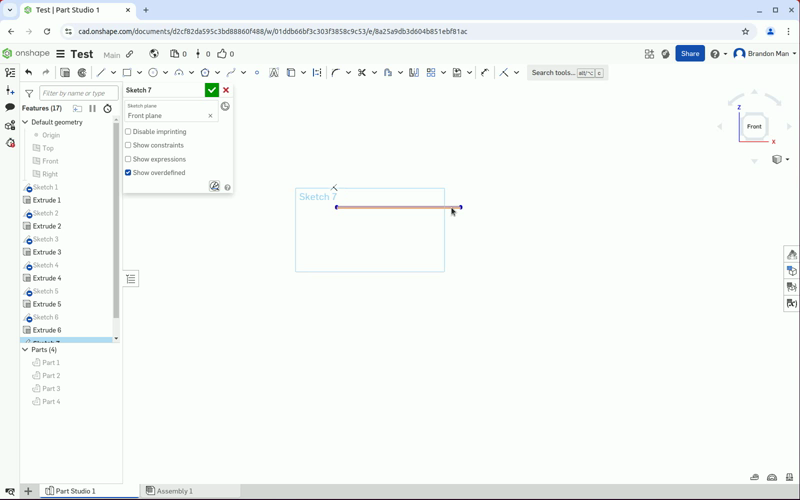
scroll(6)
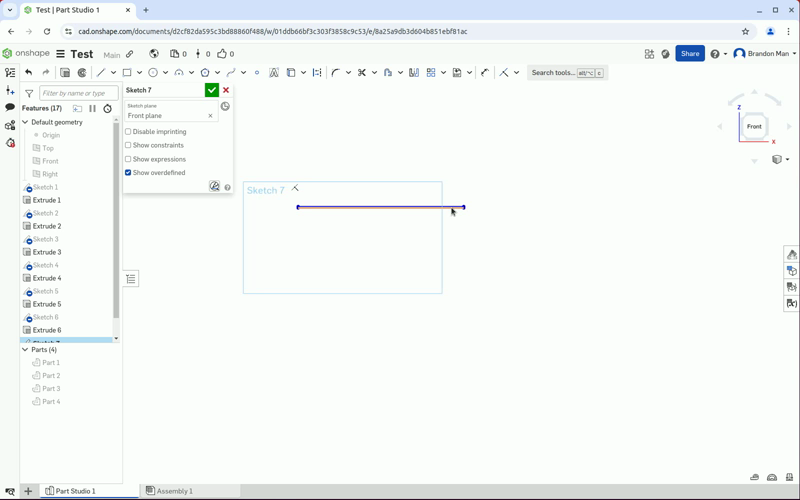
scroll(6)
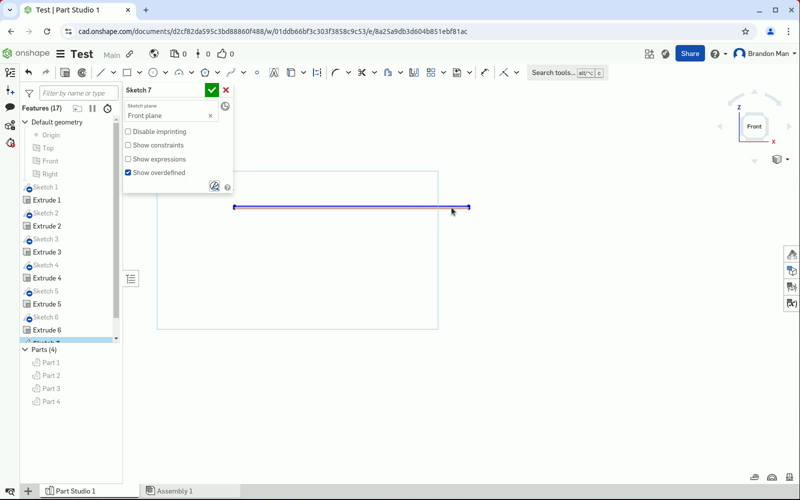
scroll(6)
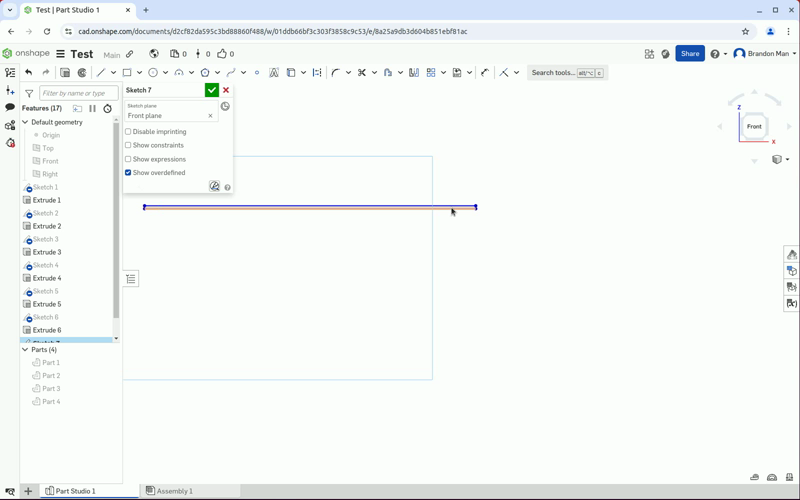
scroll(6)
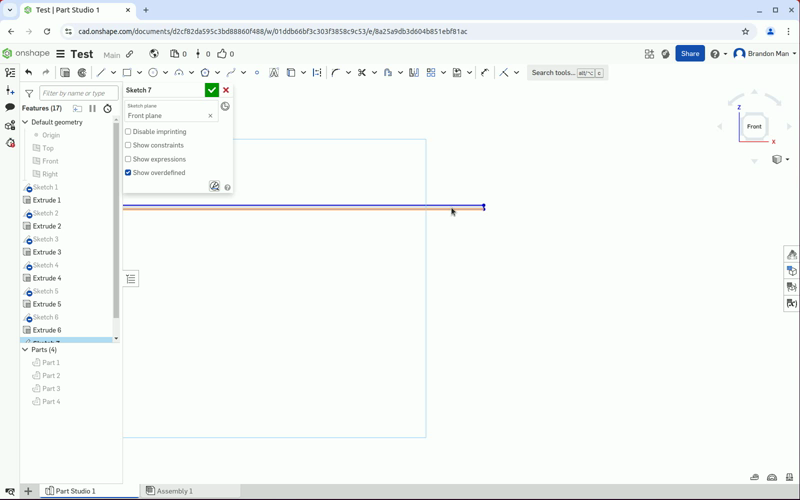
scroll(6)
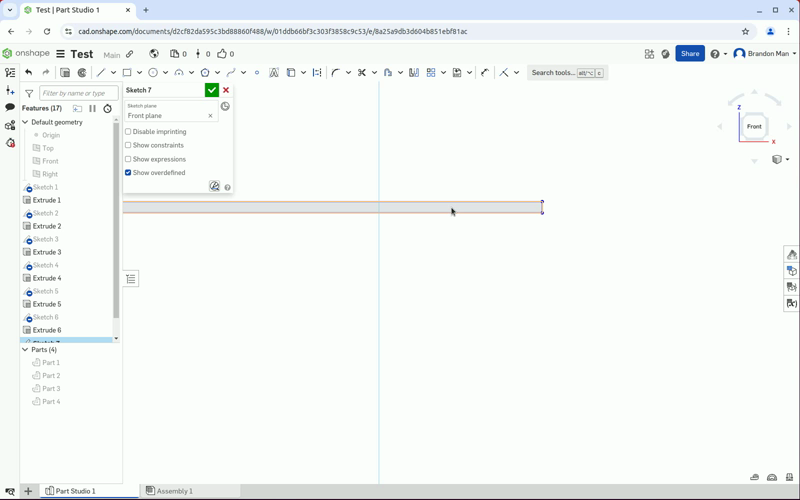
click(451, 207)
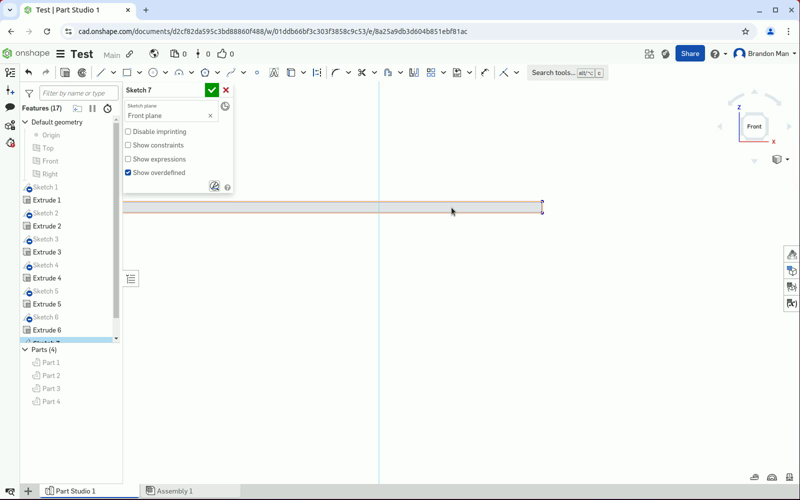
scroll(-6)
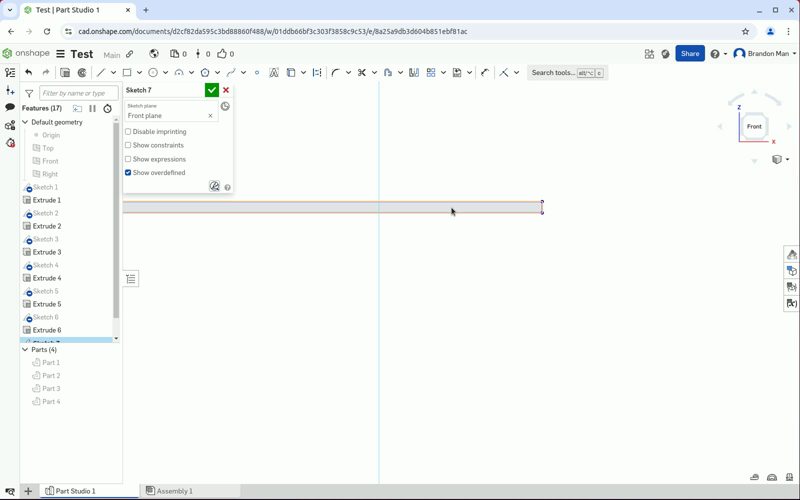
scroll(-6)
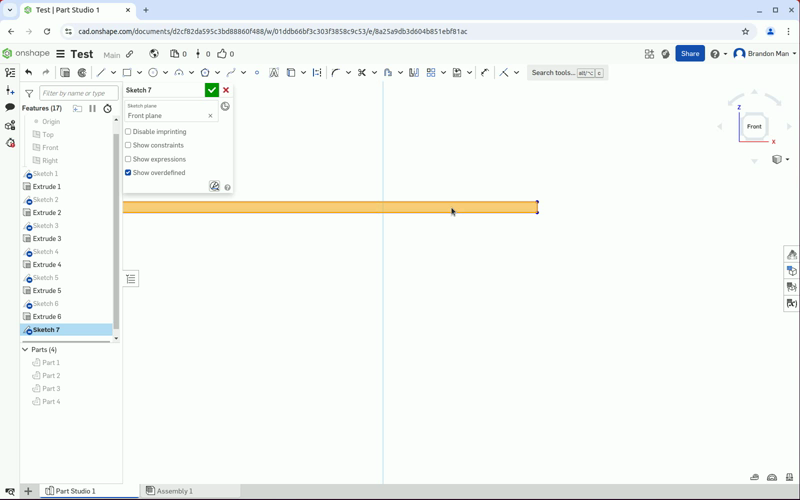
scroll(-6)
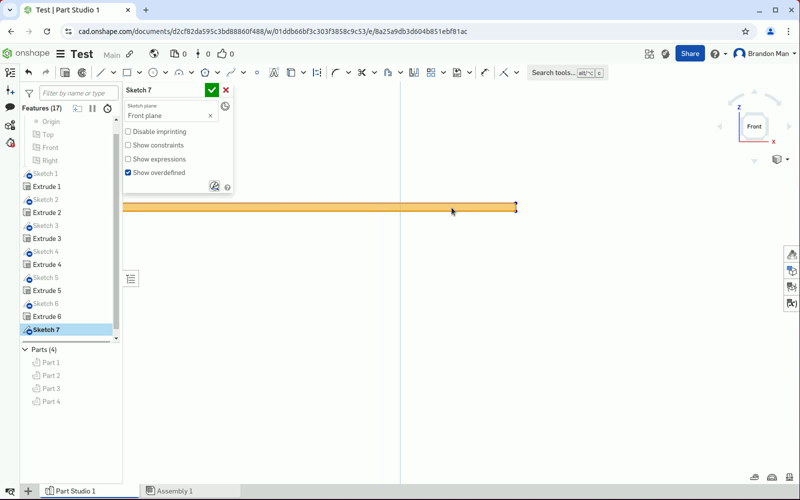
scroll(-6)
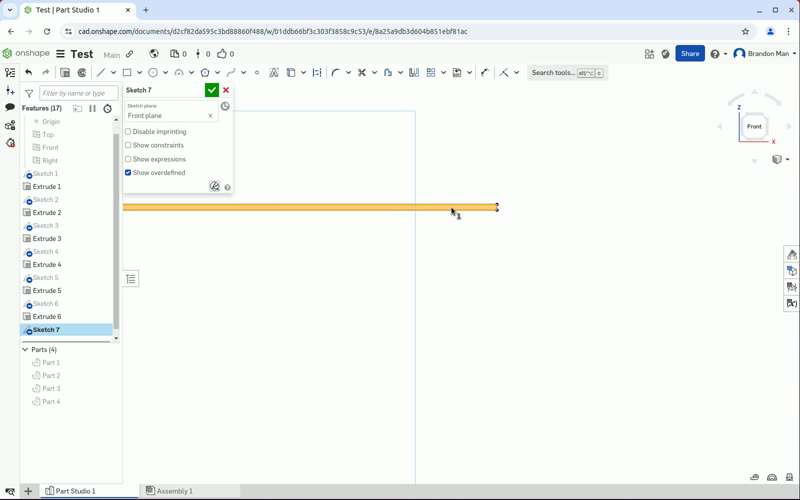
scroll(-6)
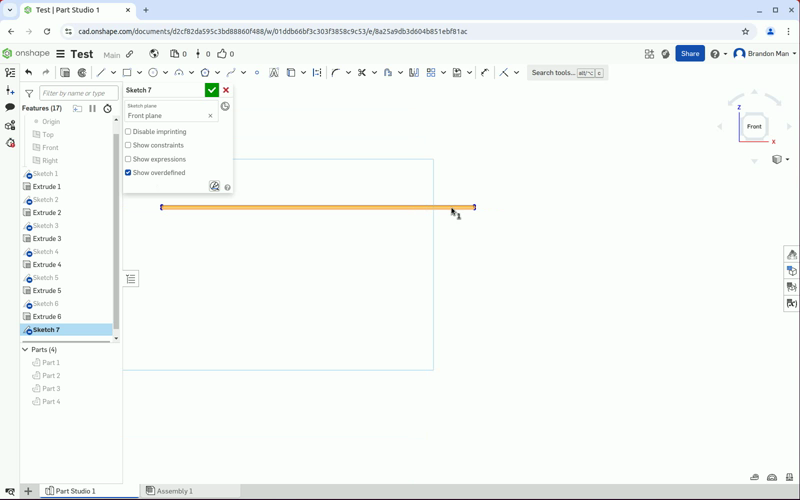
scroll(-6)
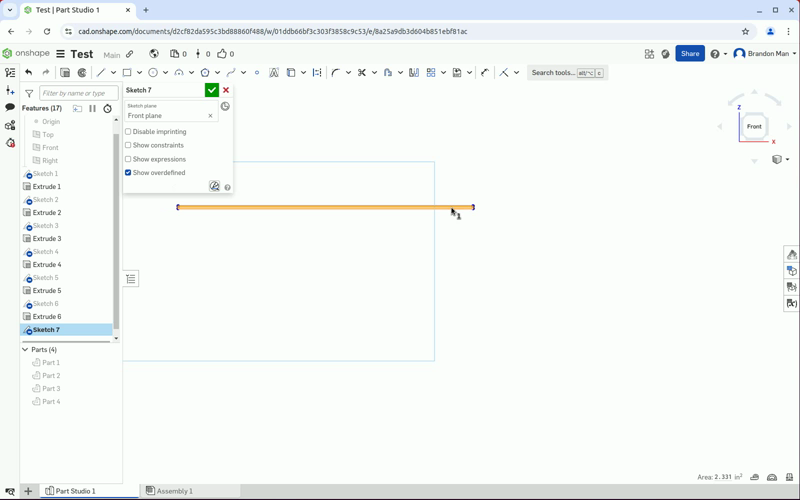
scroll(-6)
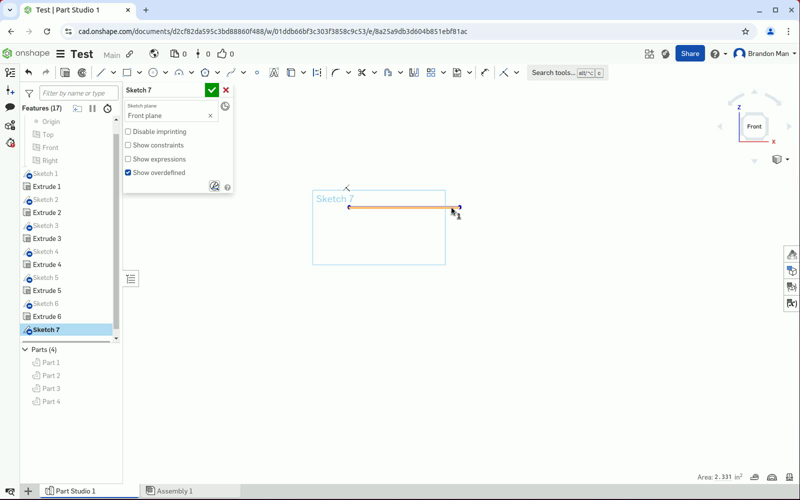
mouse_move(73, 352)
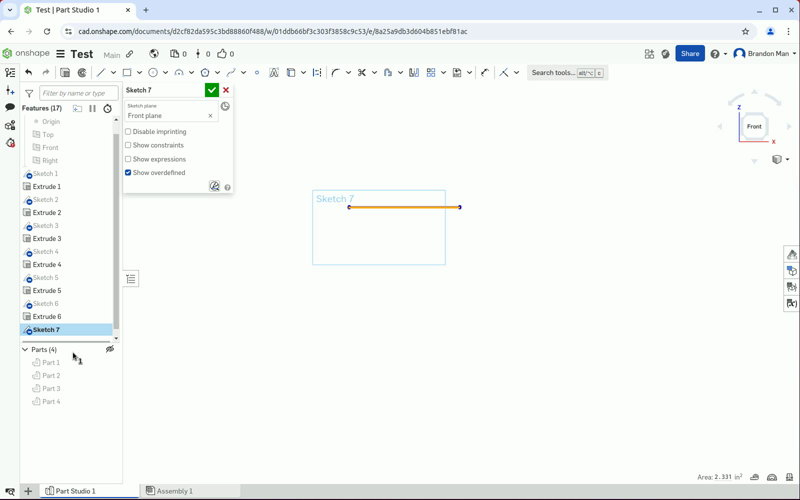
key(shift+y)
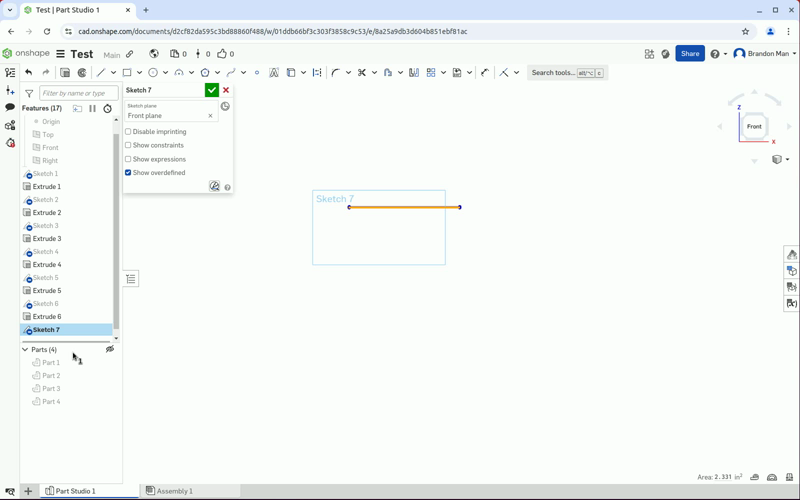
key(shift+e)
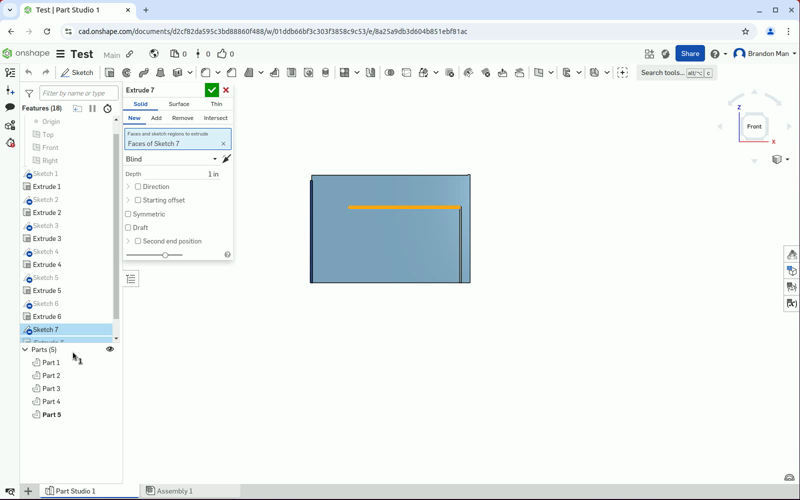
mouse_move(143, 106)
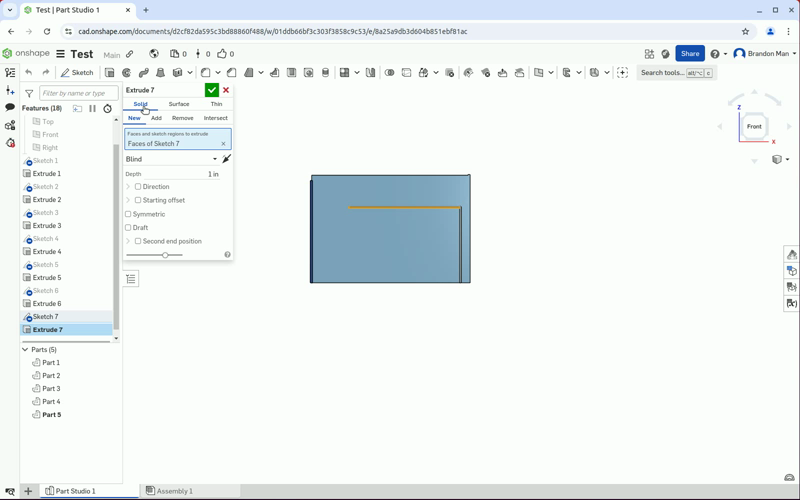
click(143, 106)
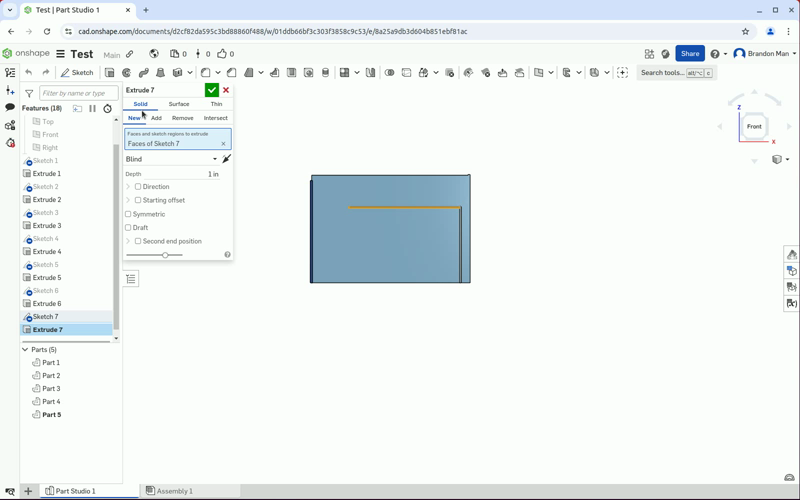
mouse_move(137, 120)
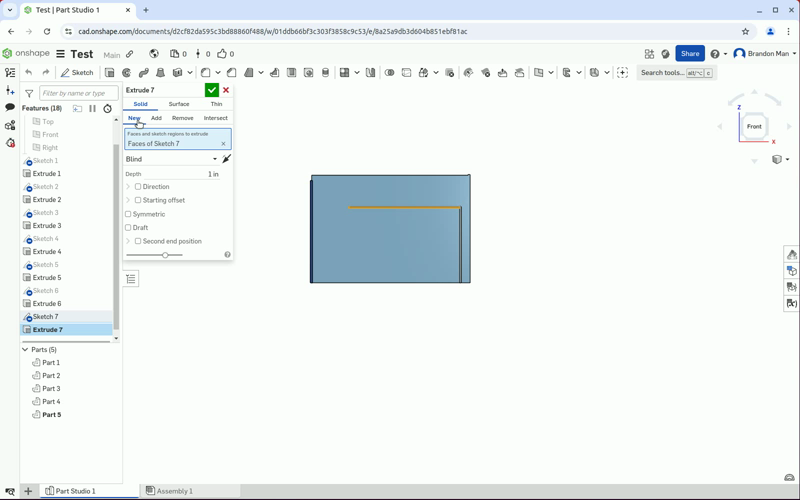
click(137, 120)
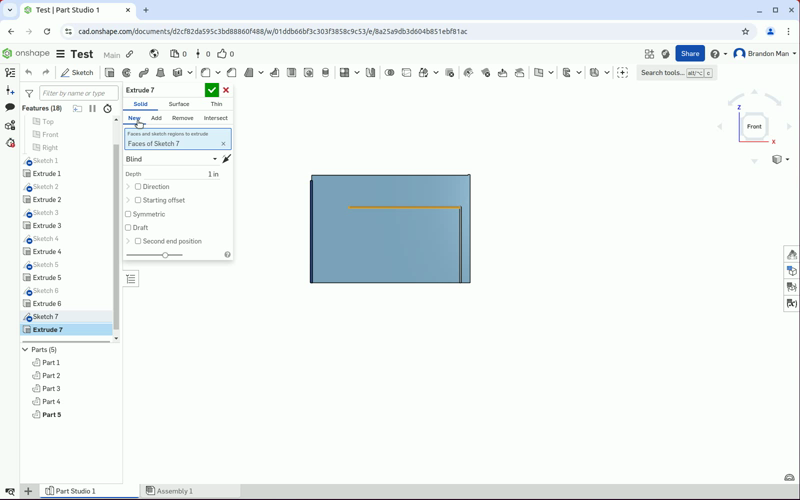
key(tab, 4)
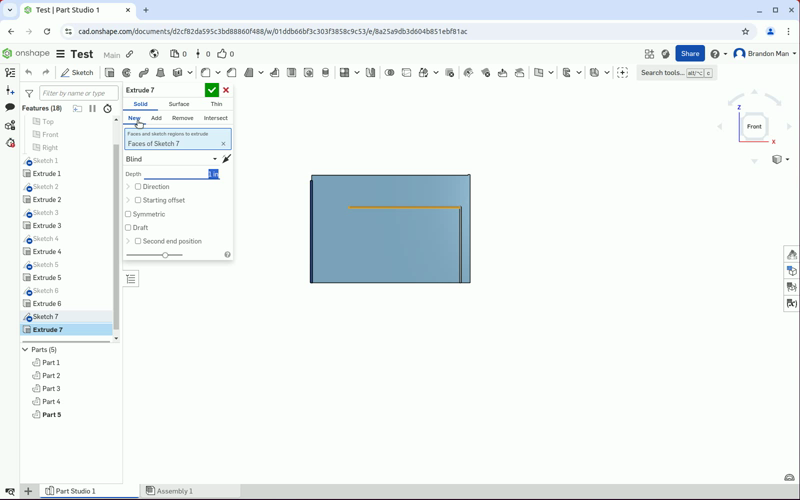
text(1.685)
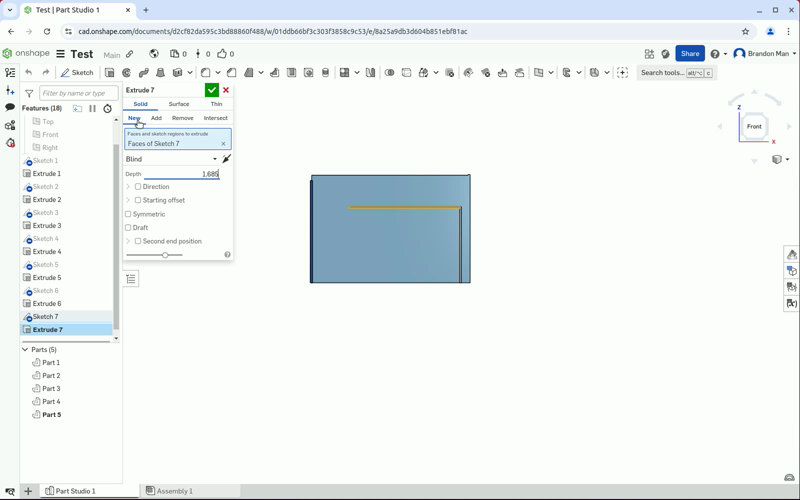
key(enter)
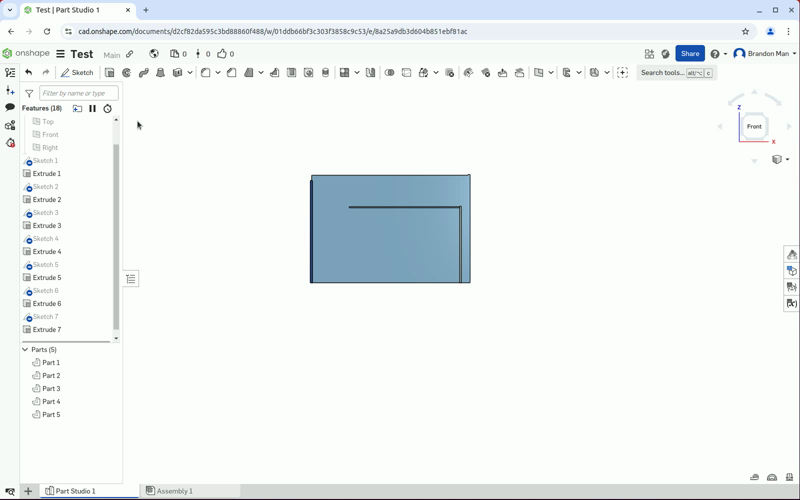
key(shift+h)
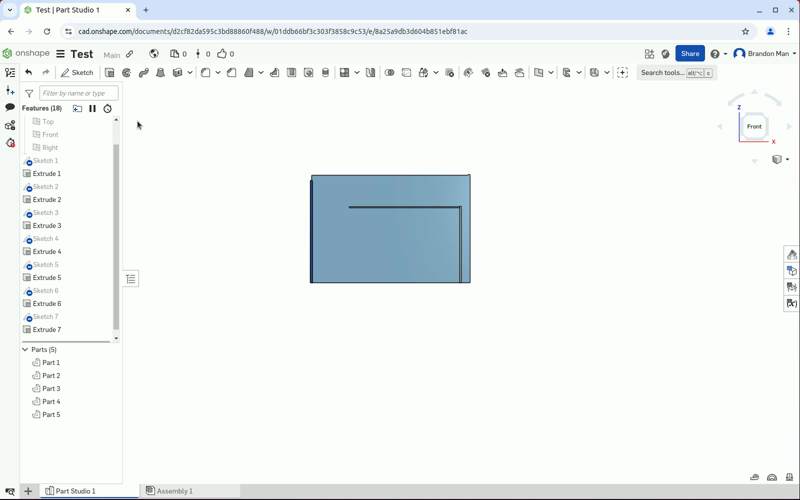
key(shift+h)
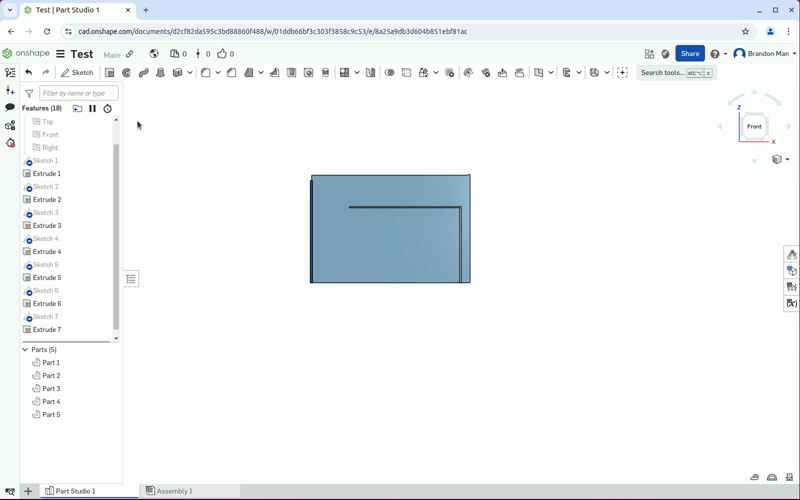
mouse_move(69, 163)
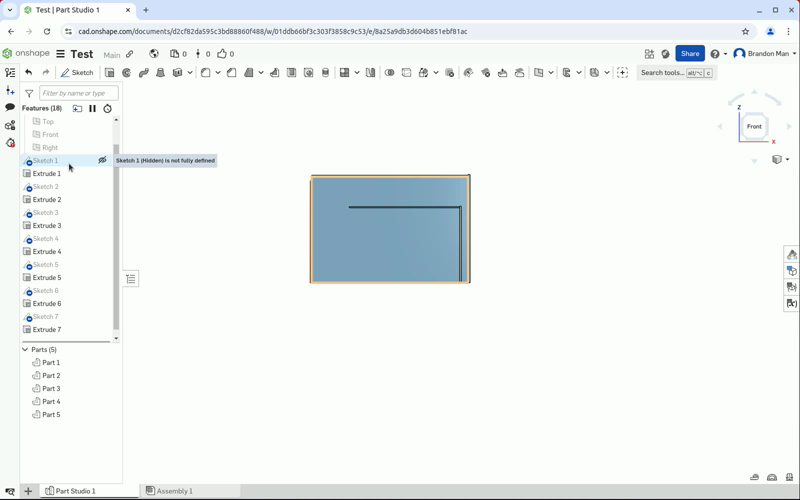
click(69, 163)
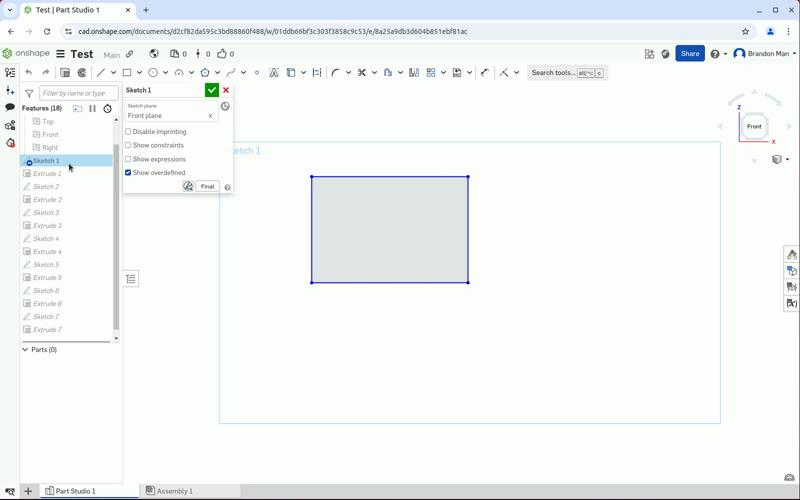
mouse_move(229, 92)
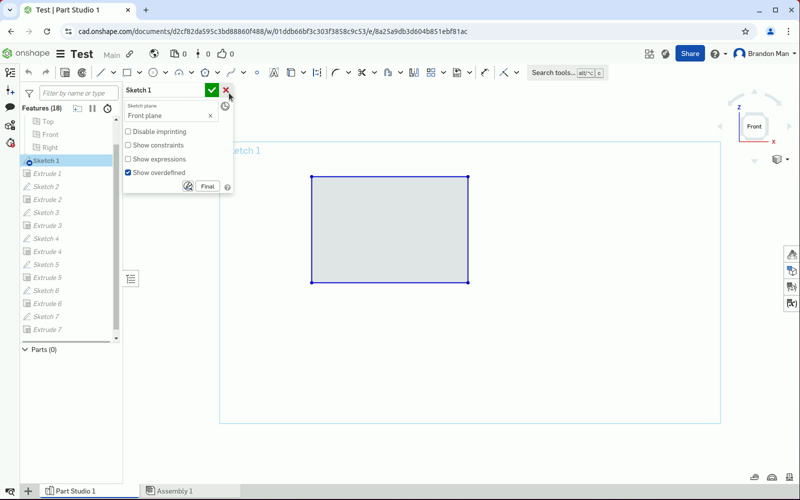
click(229, 92)
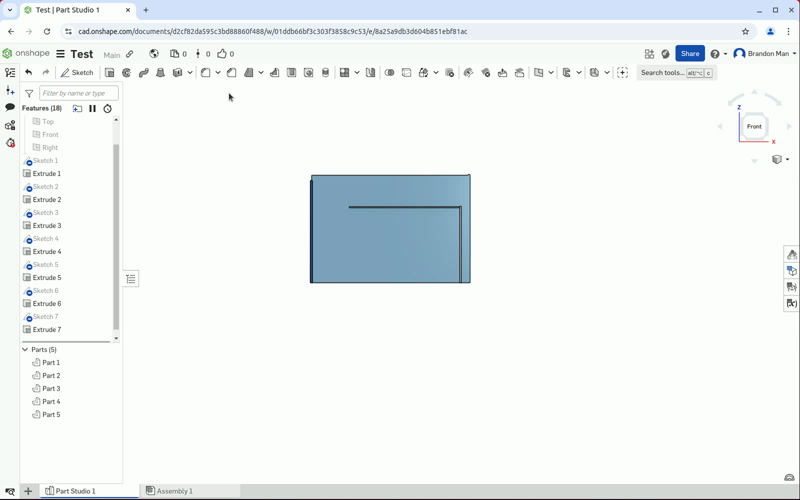
mouse_move(541, 75)
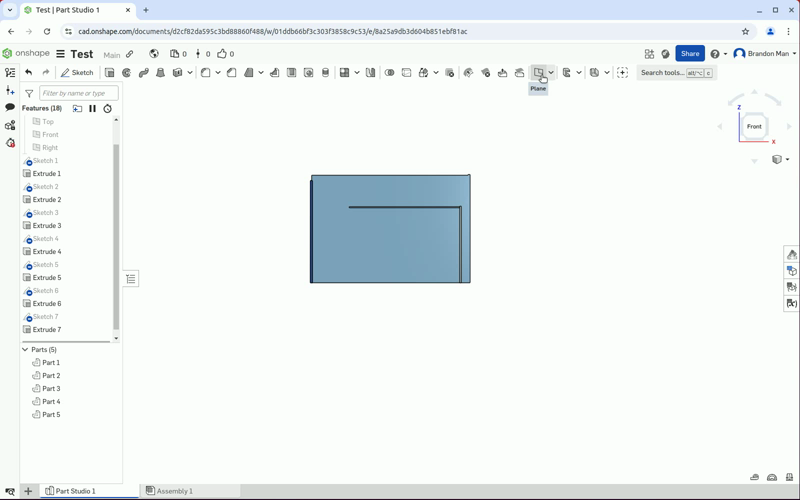
click(541, 75)
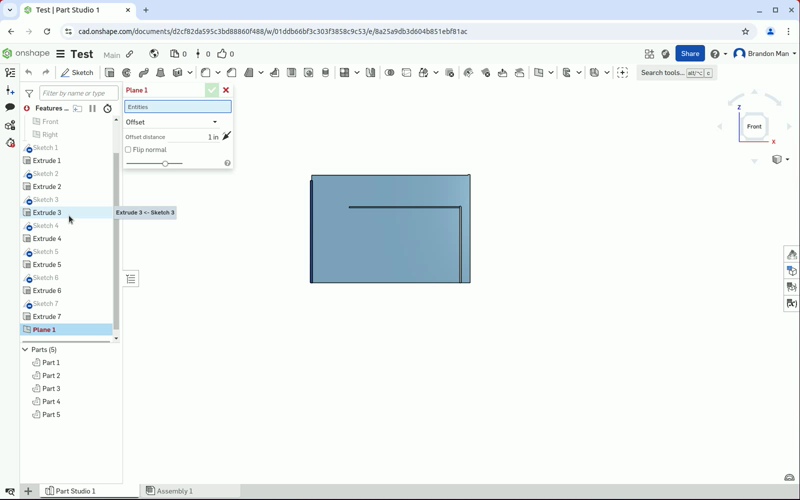
scroll(3)
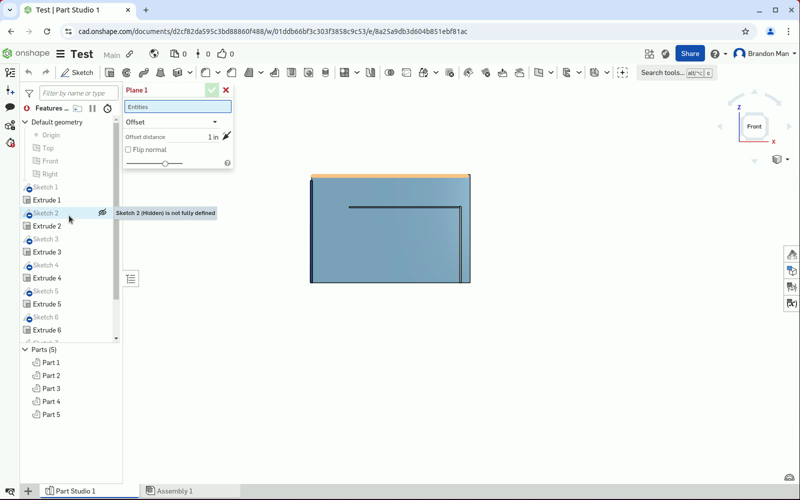
mouse_move(69, 163)
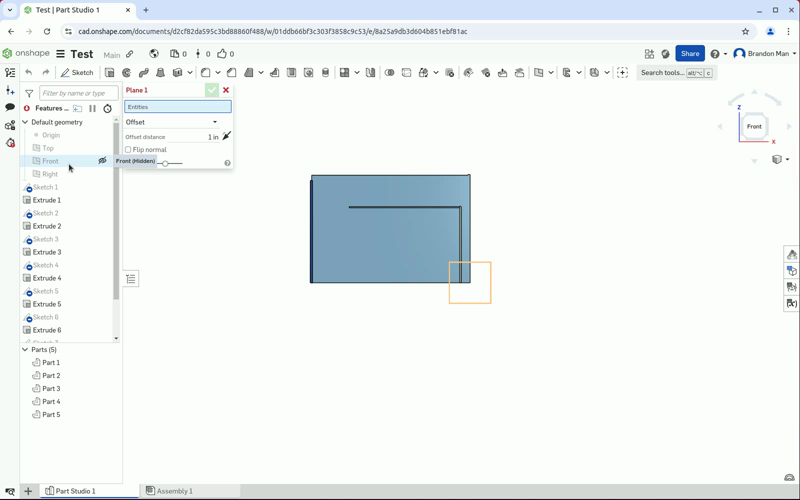
click(69, 163)
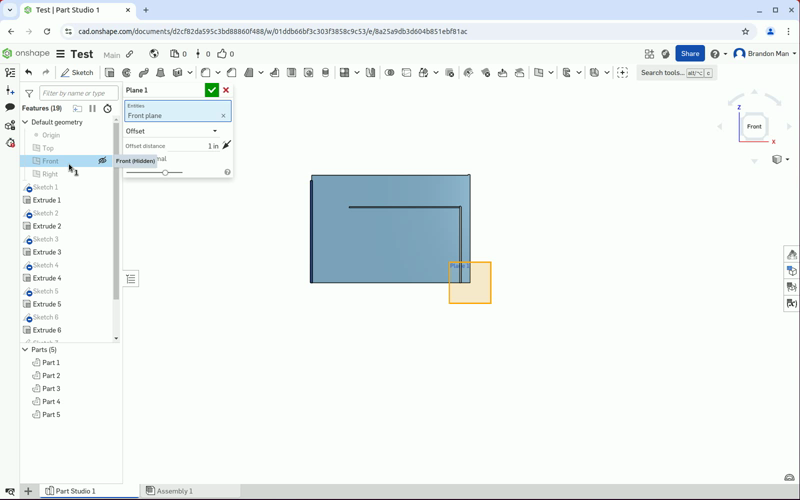
key(tab, 2)
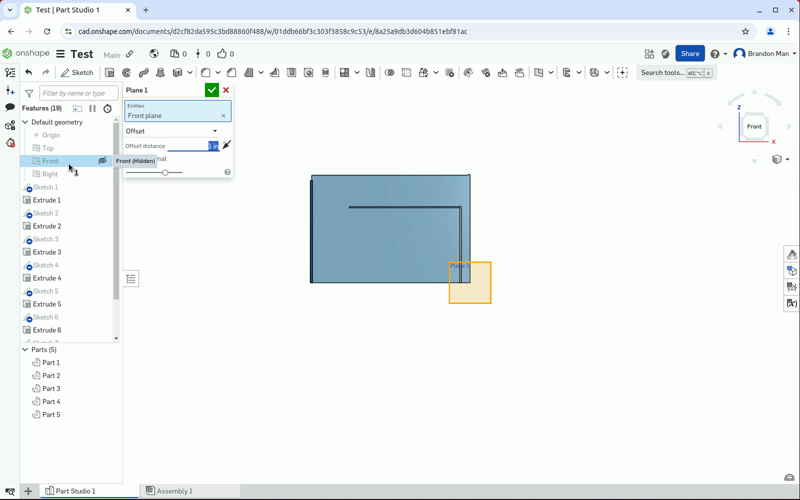
text(10.352)
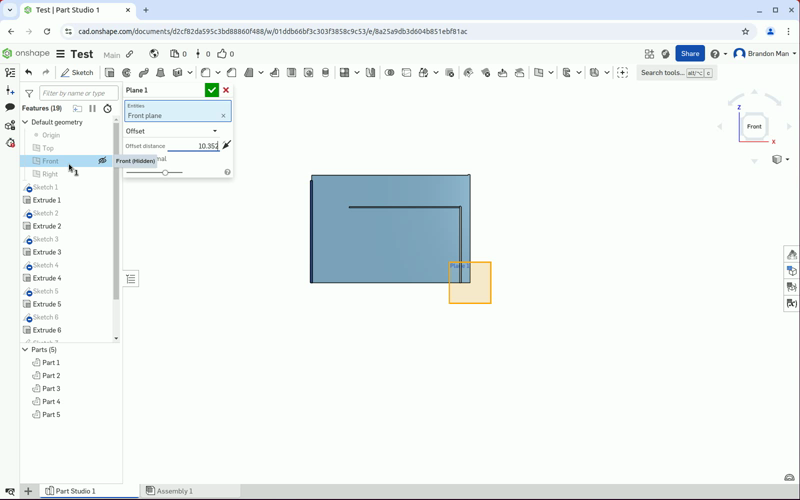
key(enter, 2)
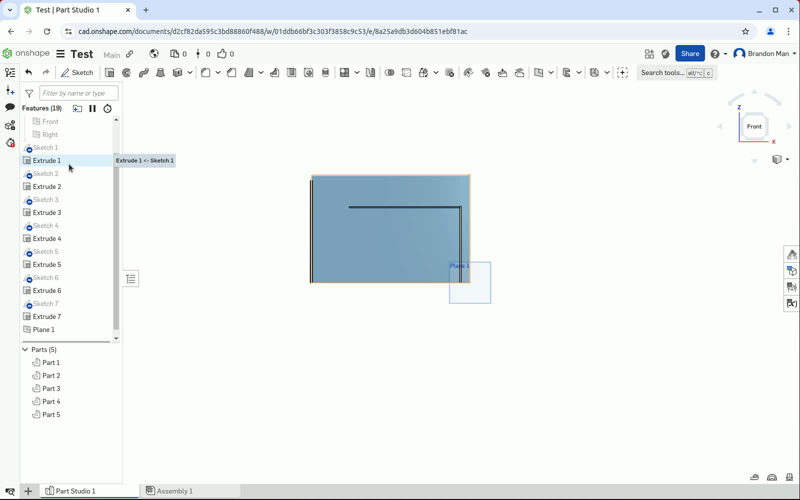
key(shift+s)
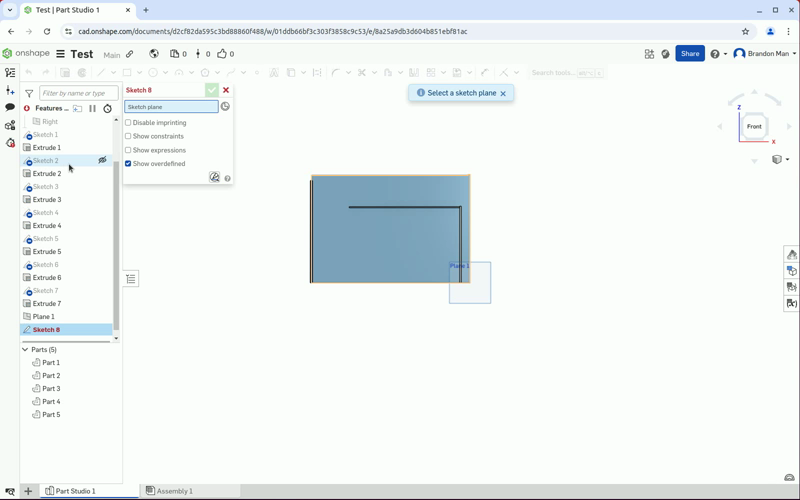
mouse_move(69, 319)
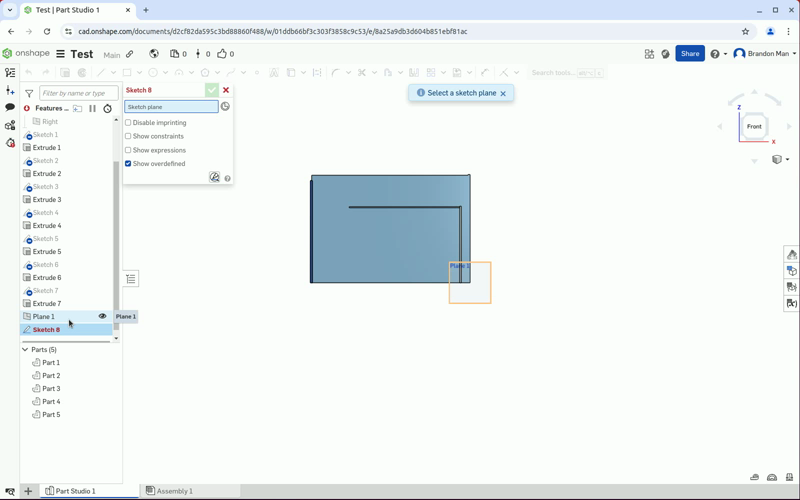
click(69, 319)
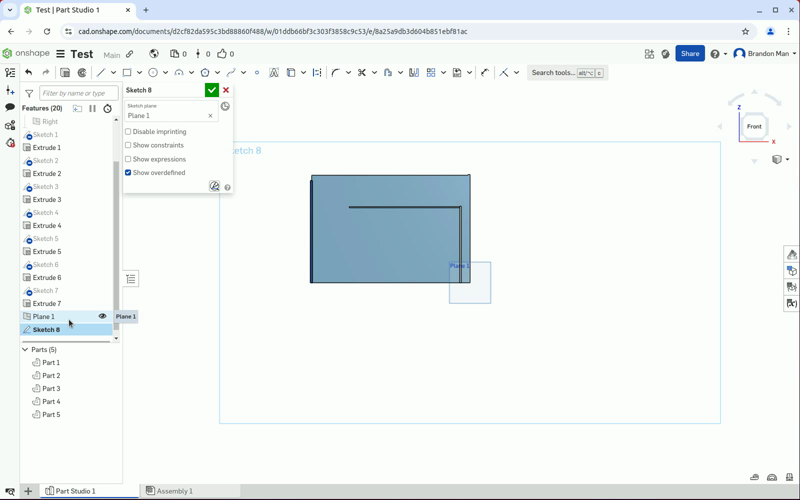
mouse_move(73, 352)
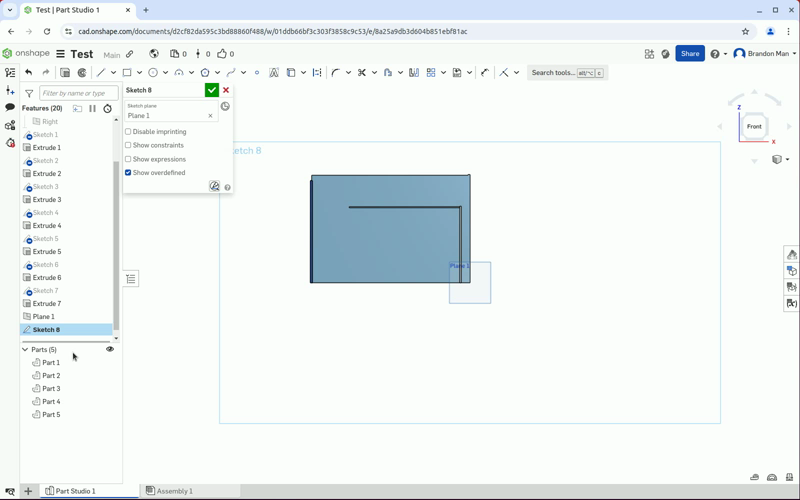
key(y)
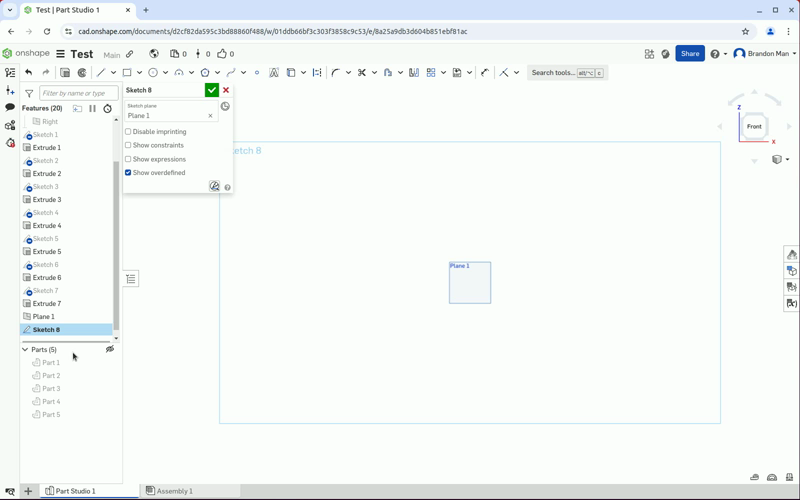
key(l)
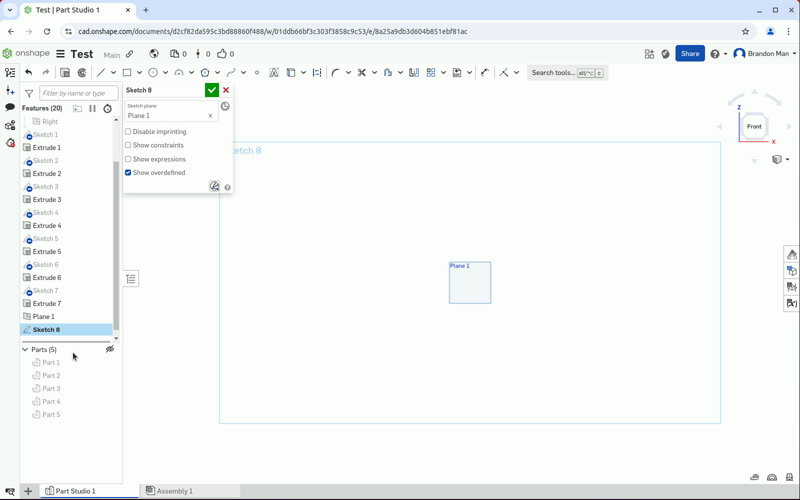
key_down(shift)
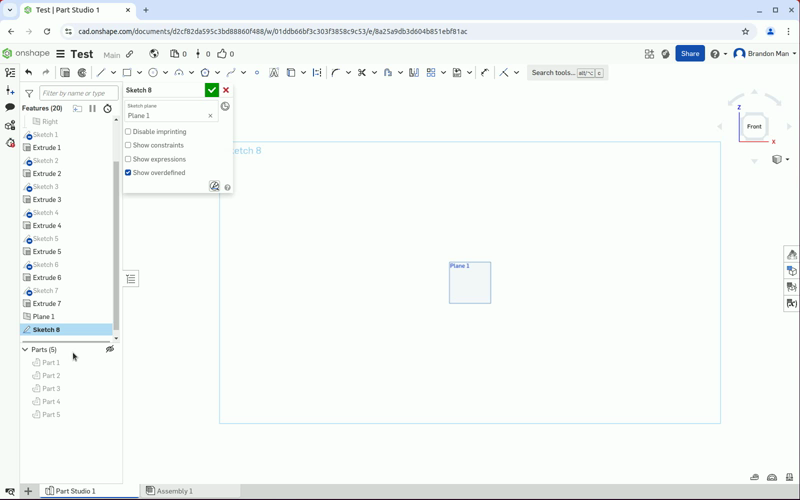
mouse_move(349, 207)
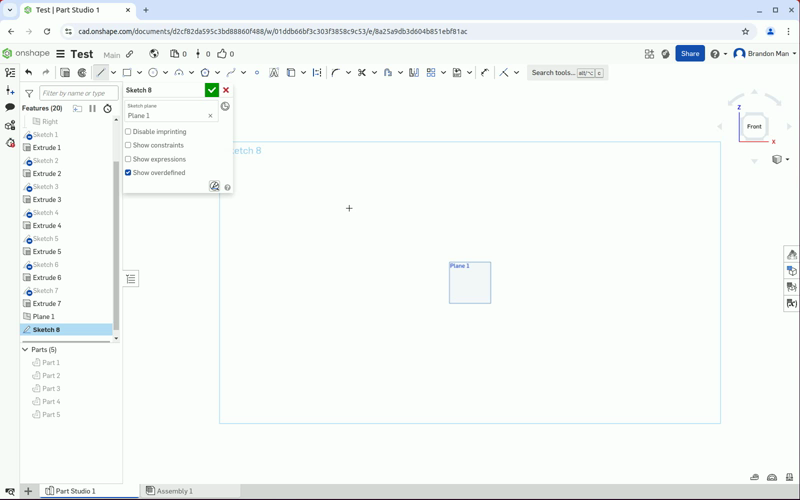
click(349, 207)
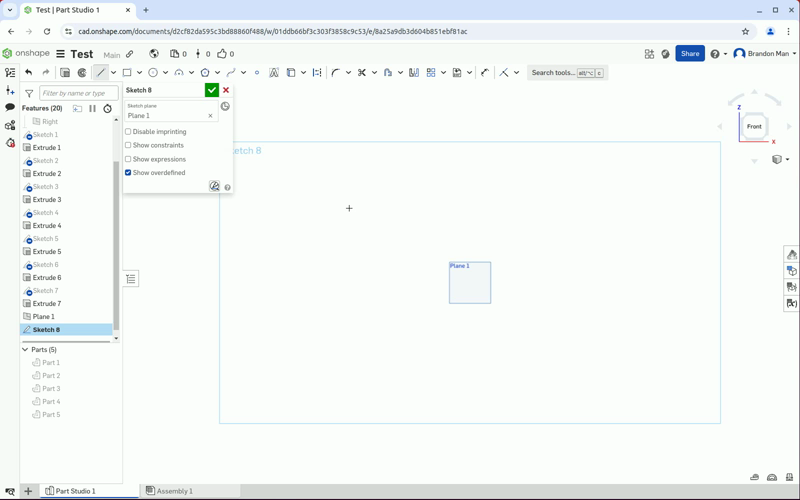
key_up(shift)
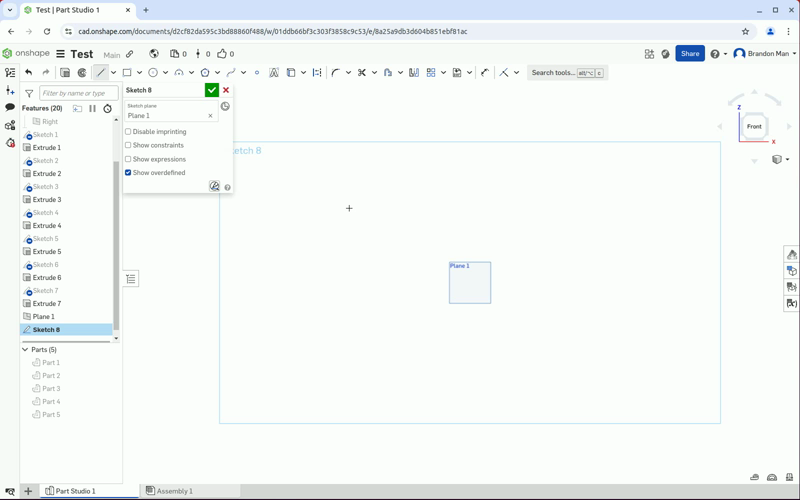
key_down(shift)
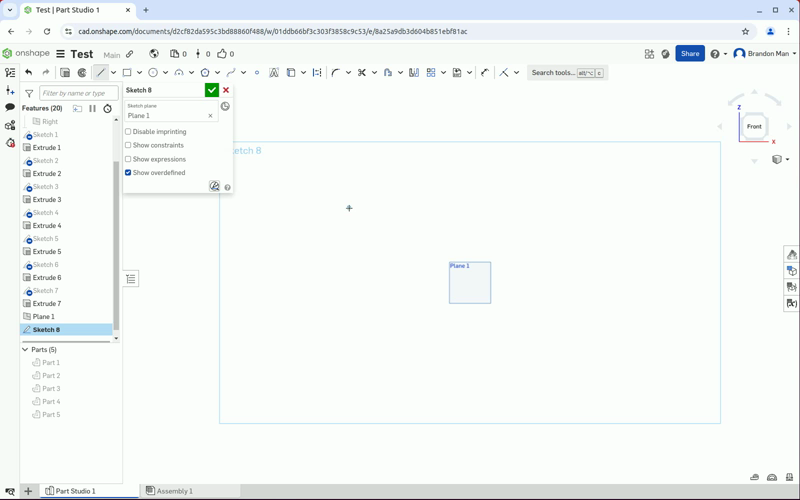
mouse_move(459, 207)
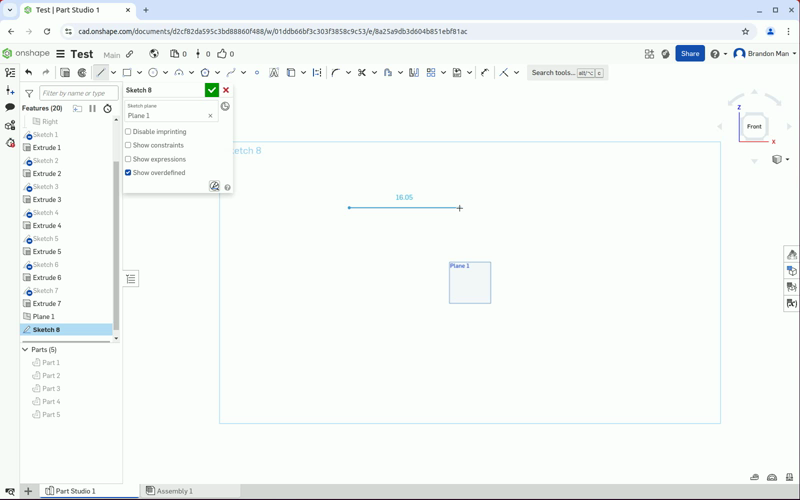
click(459, 207)
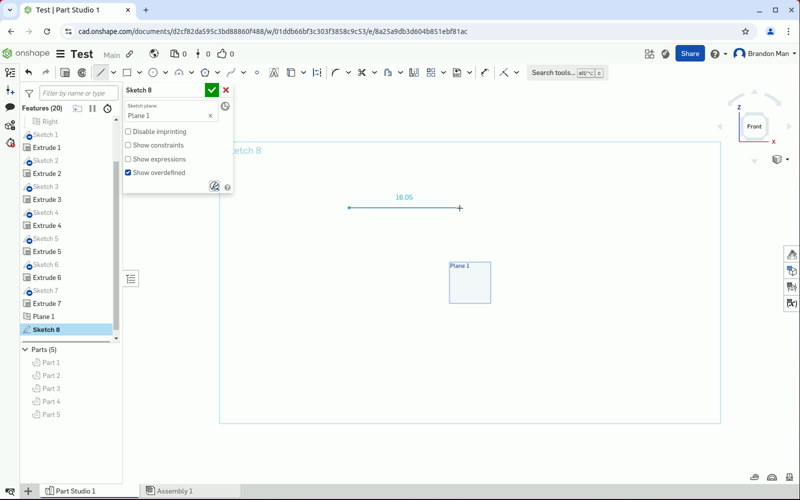
key_up(shift)
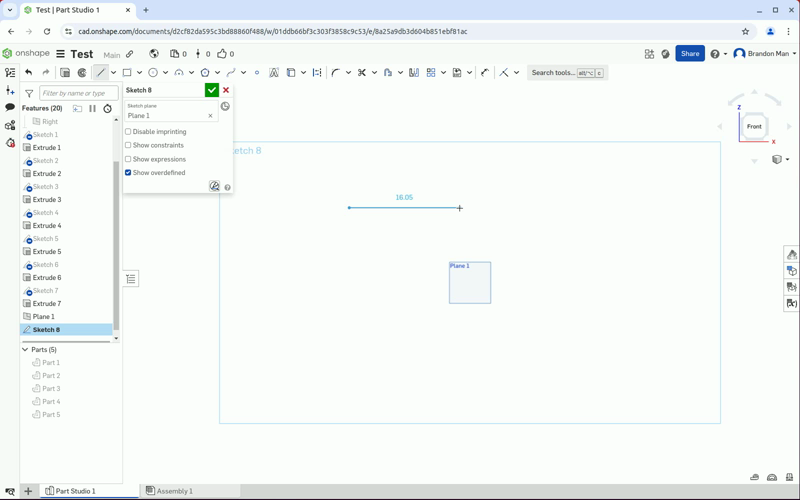
key_down(shift)
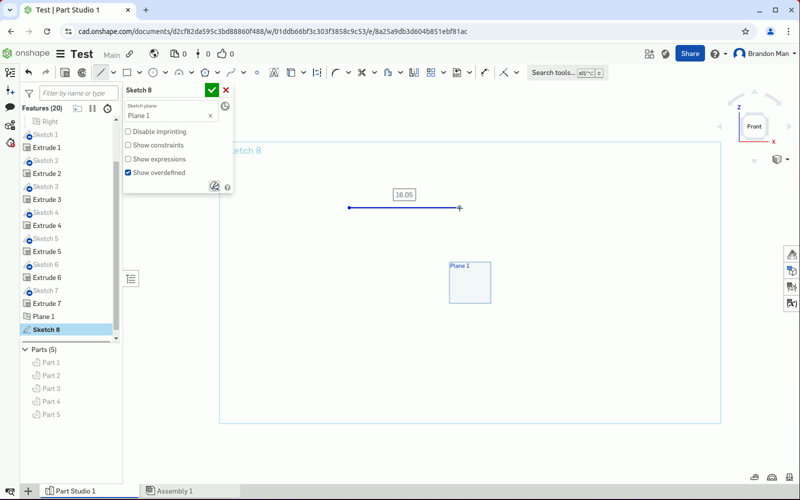
mouse_move(489, 207)
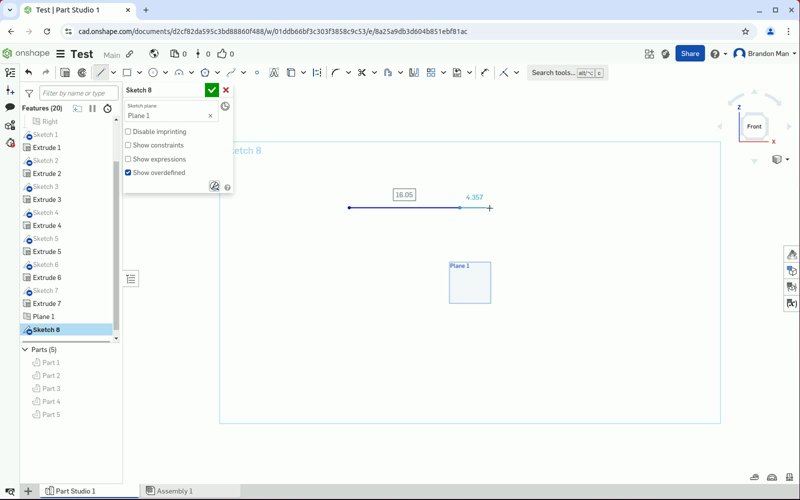
mouse_move(459, 206)
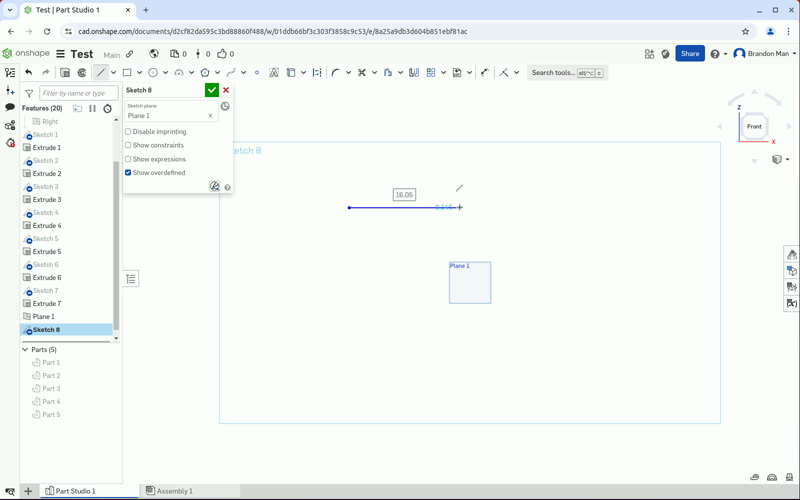
scroll(6)
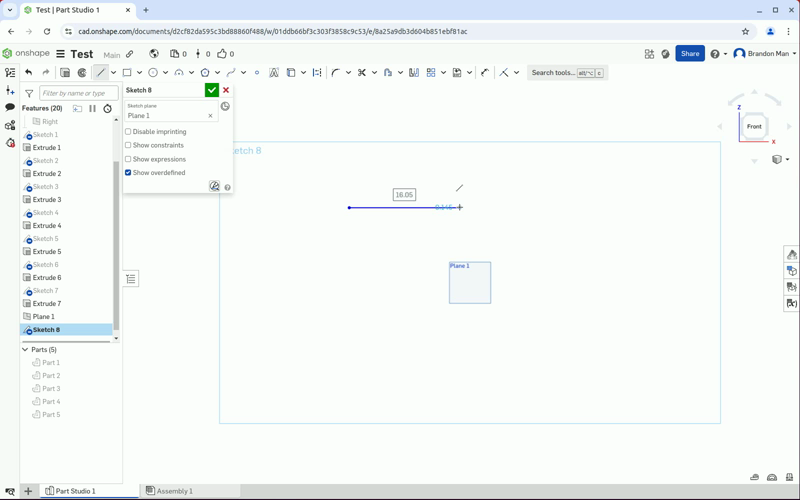
scroll(6)
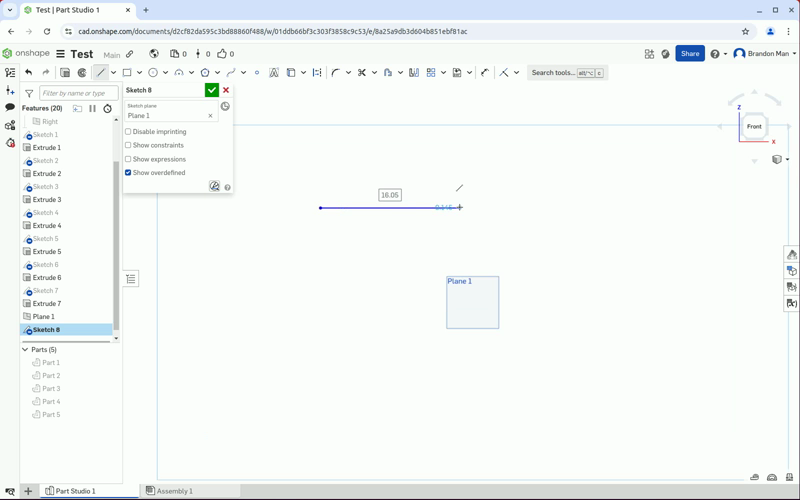
scroll(6)
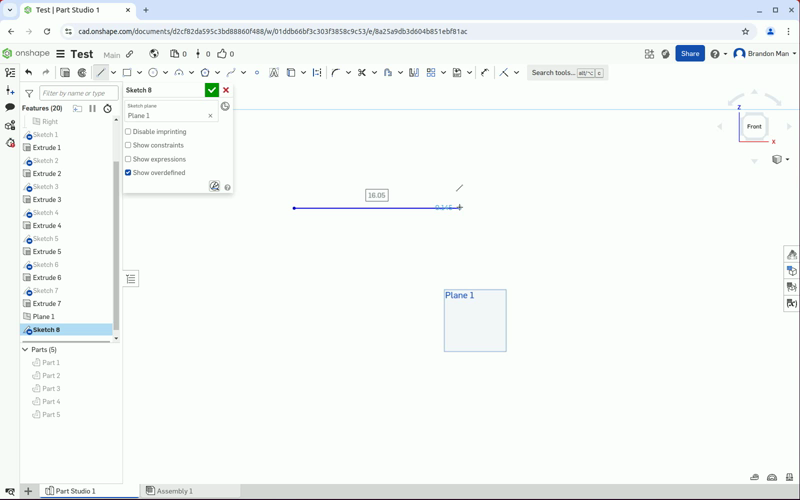
scroll(6)
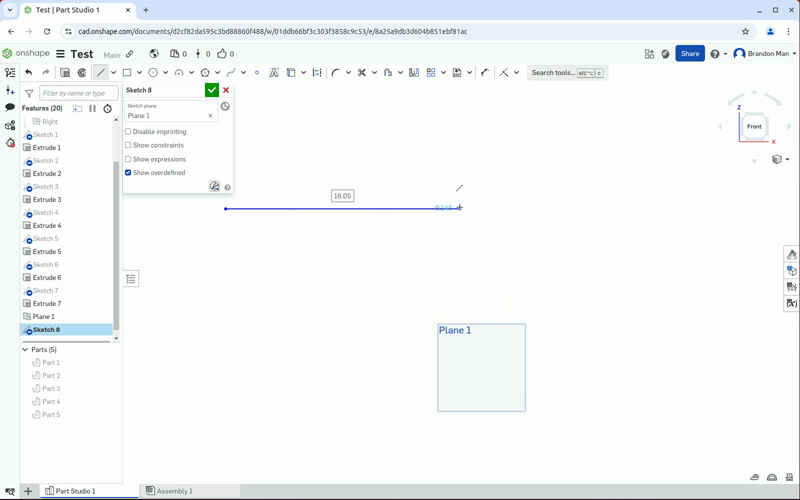
scroll(6)
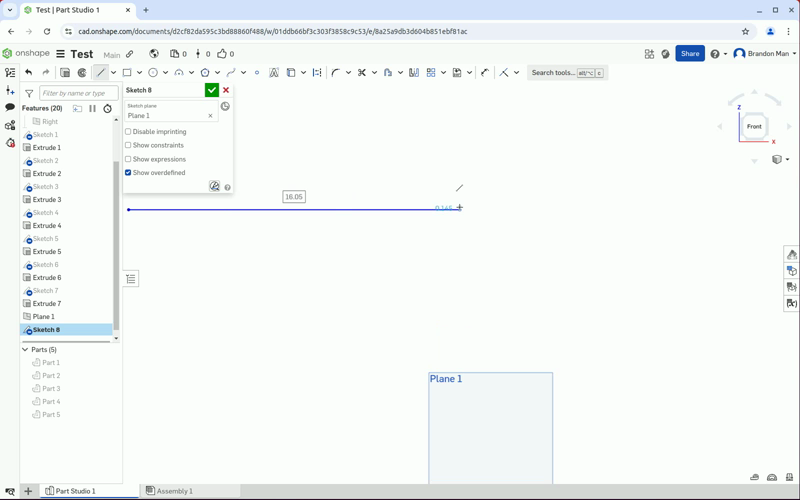
scroll(6)
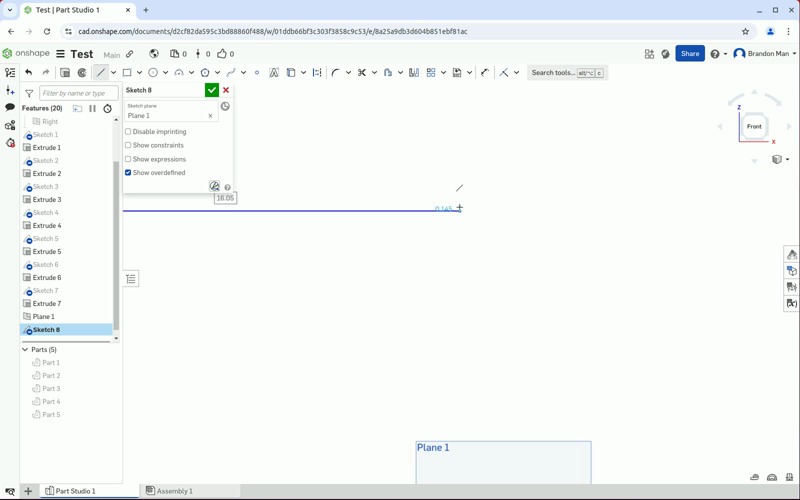
scroll(6)
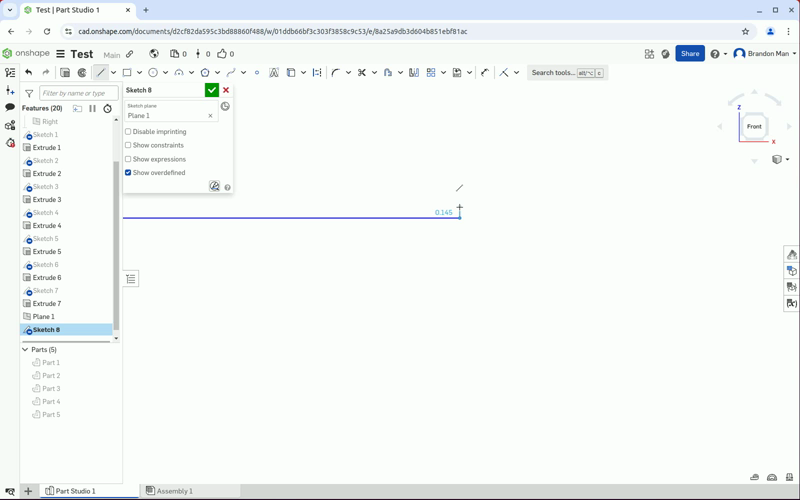
click(459, 206)
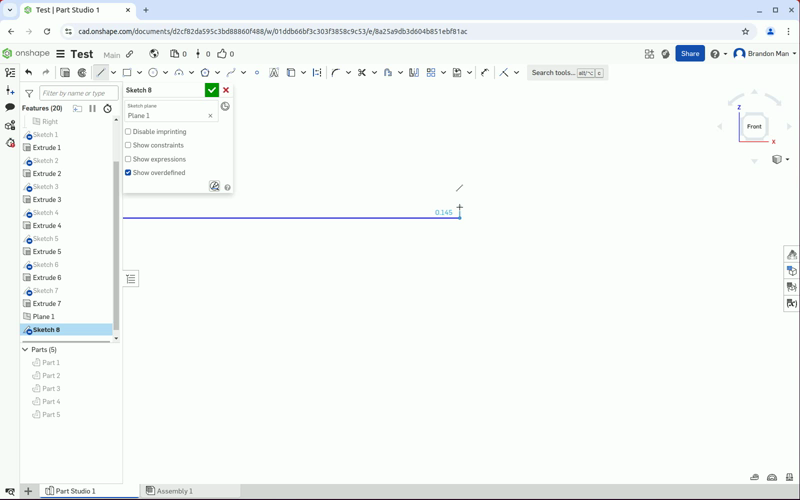
scroll(-6)
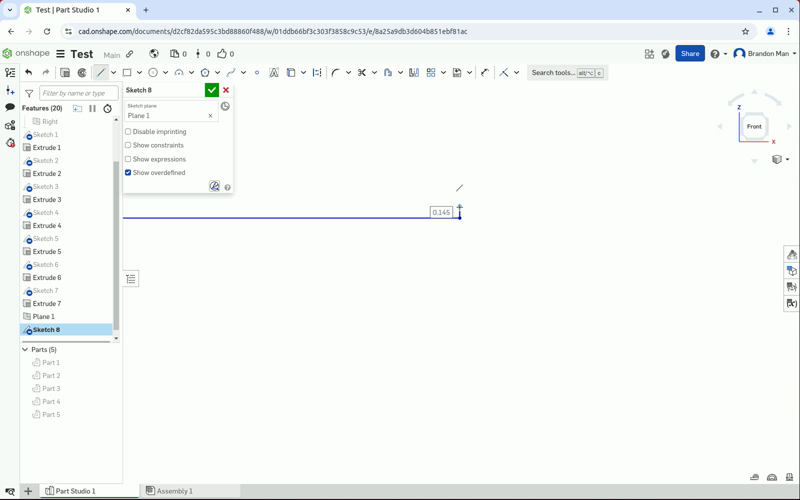
scroll(-6)
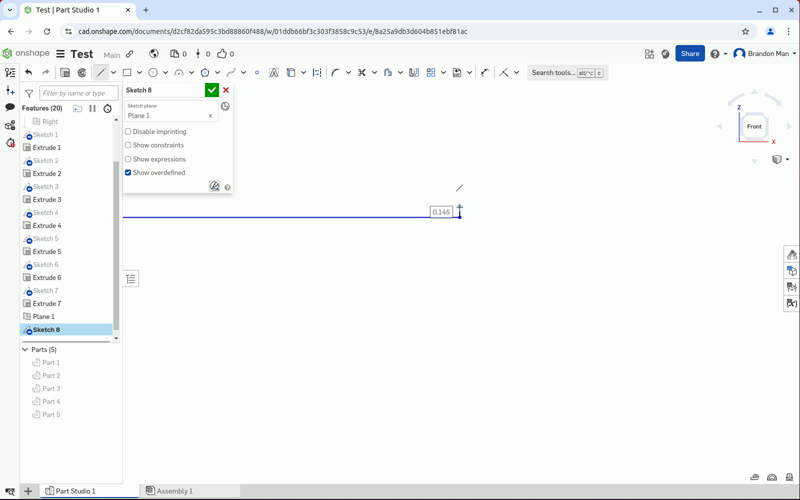
scroll(-6)
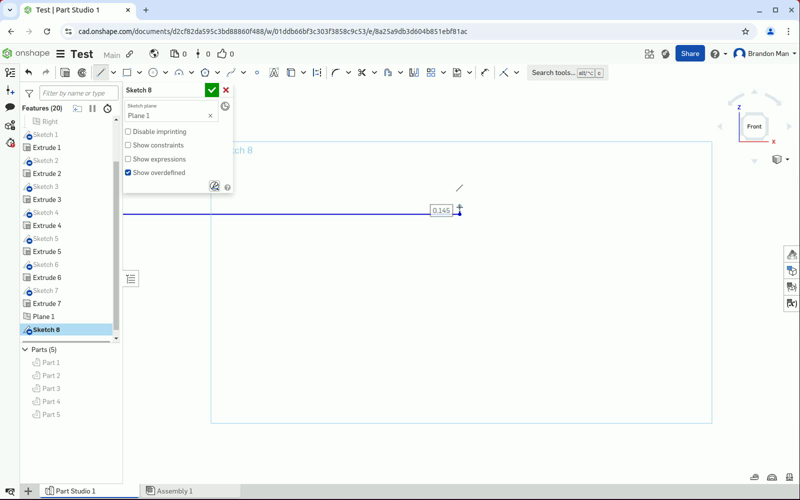
scroll(-6)
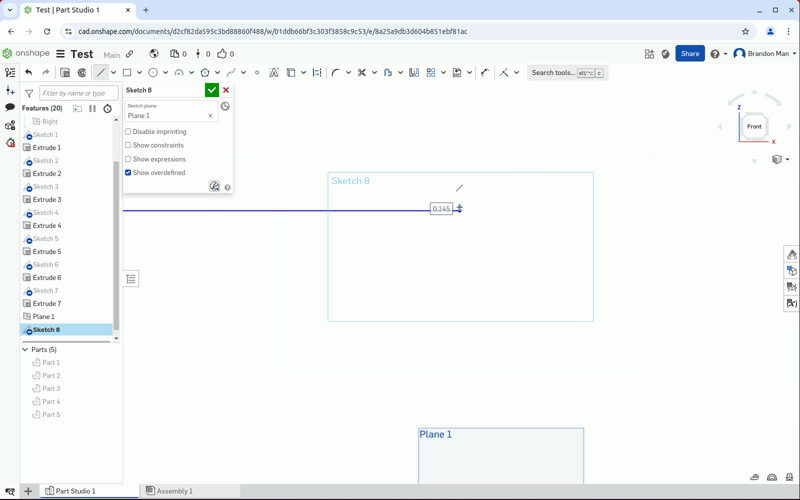
scroll(-6)
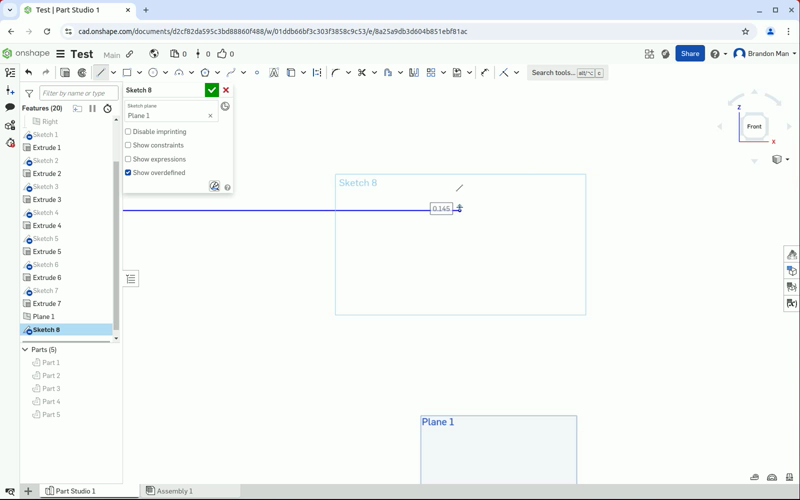
scroll(-6)
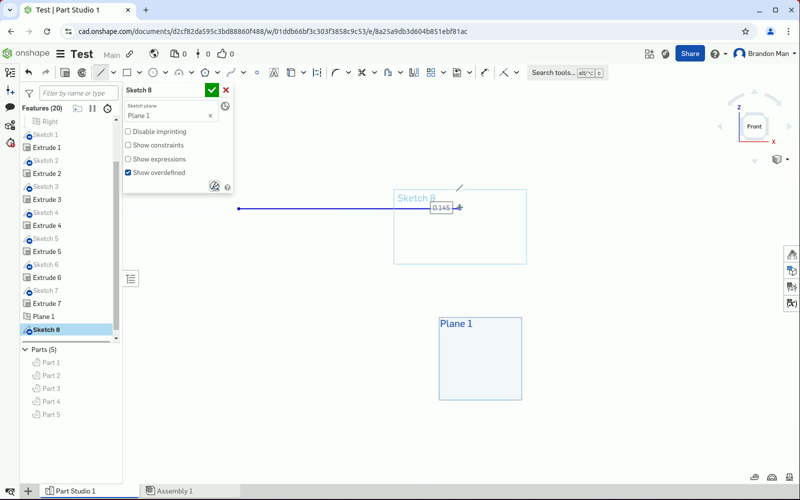
scroll(-6)
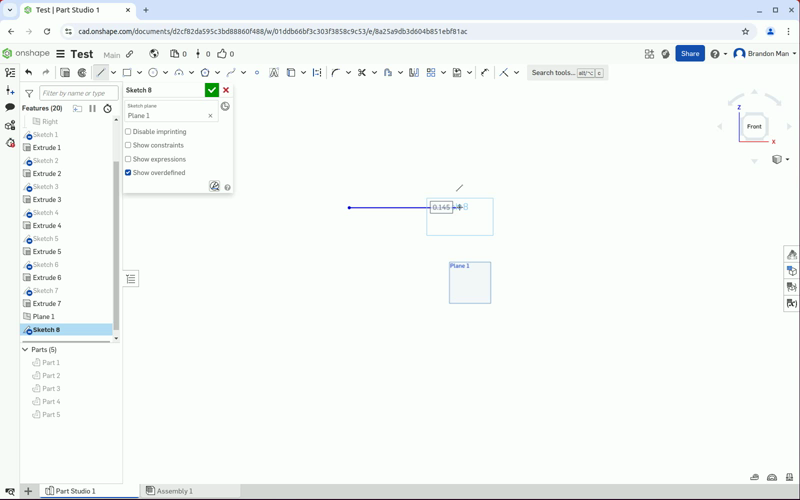
key_up(shift)
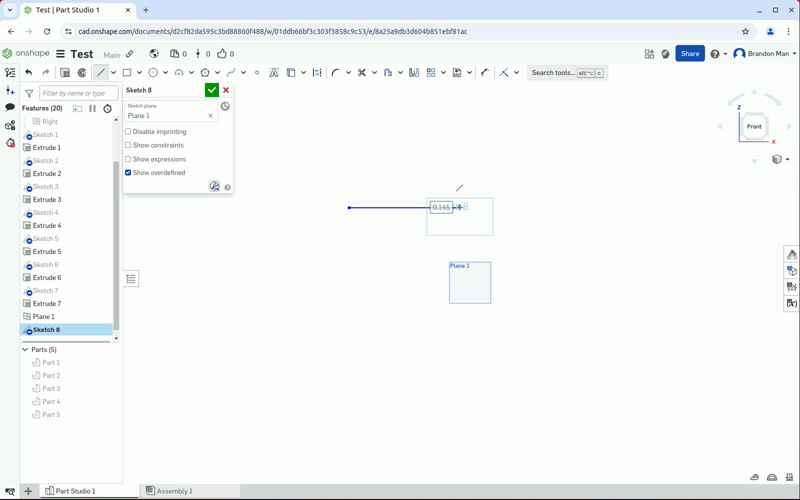
key_down(shift)
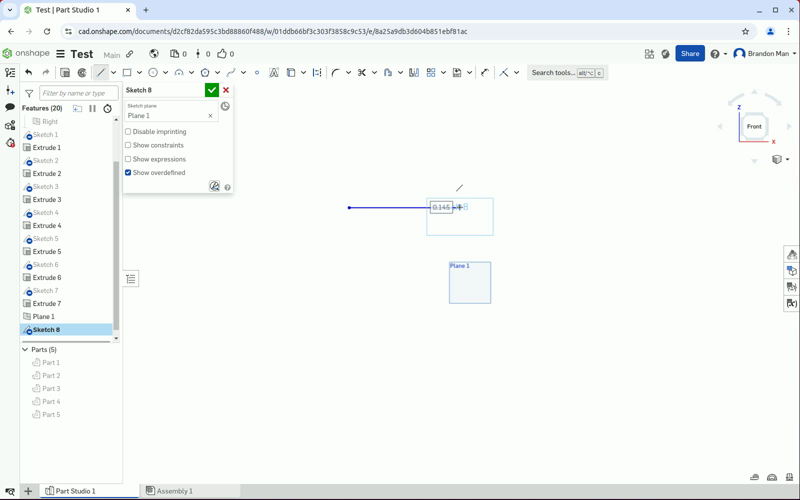
mouse_move(349, 206)
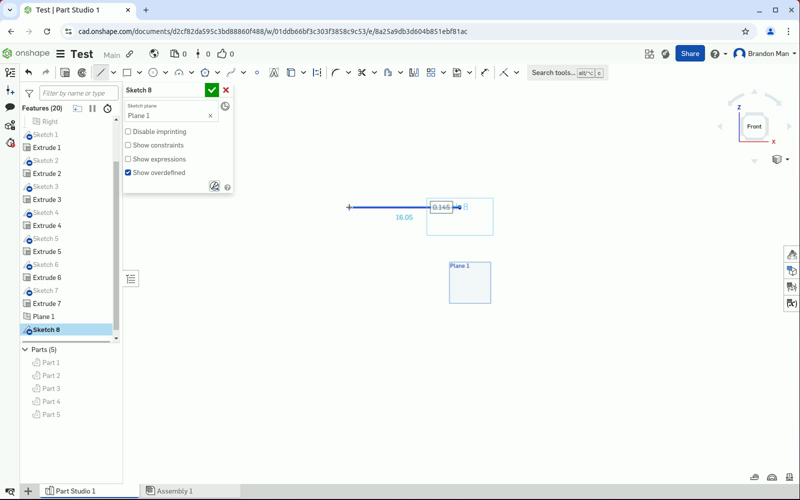
scroll(6)
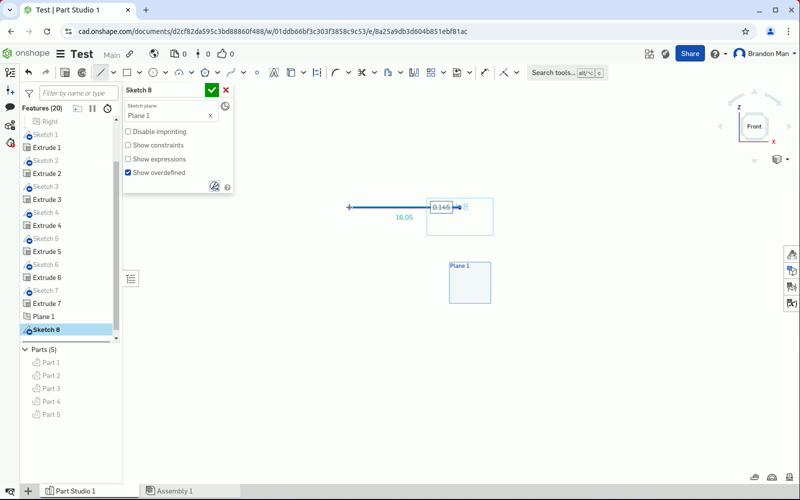
scroll(6)
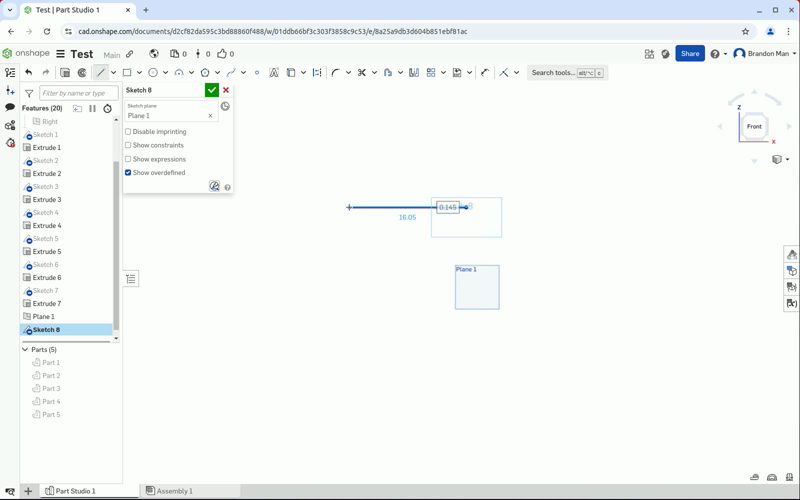
scroll(6)
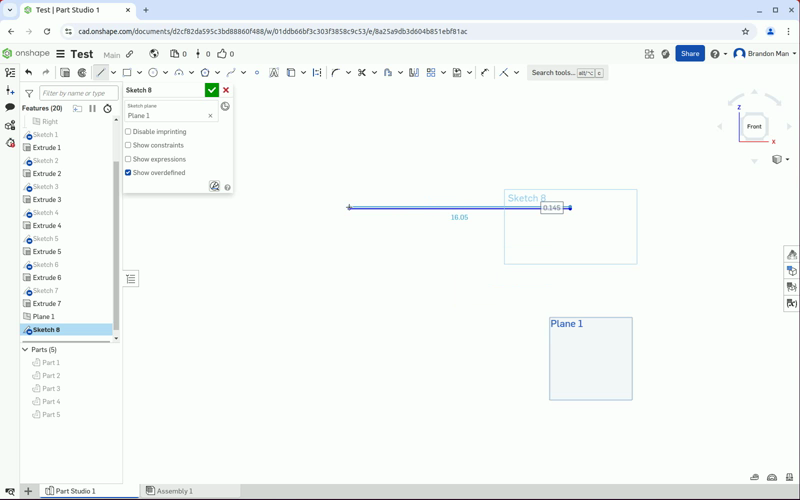
scroll(6)
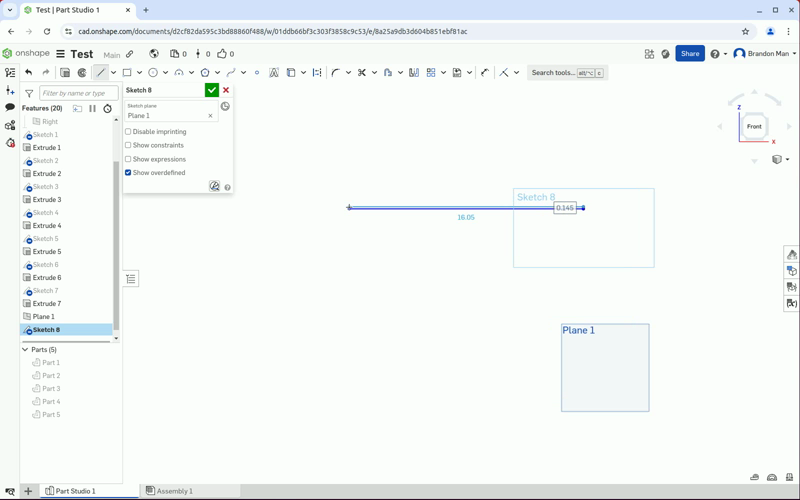
scroll(6)
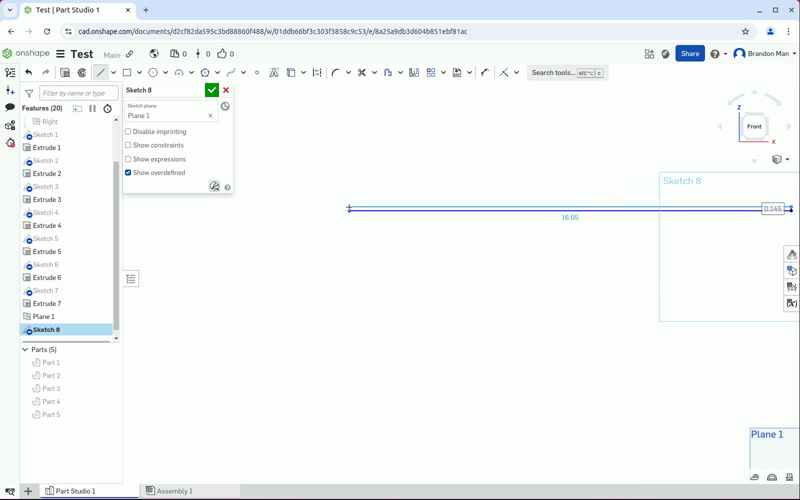
scroll(6)
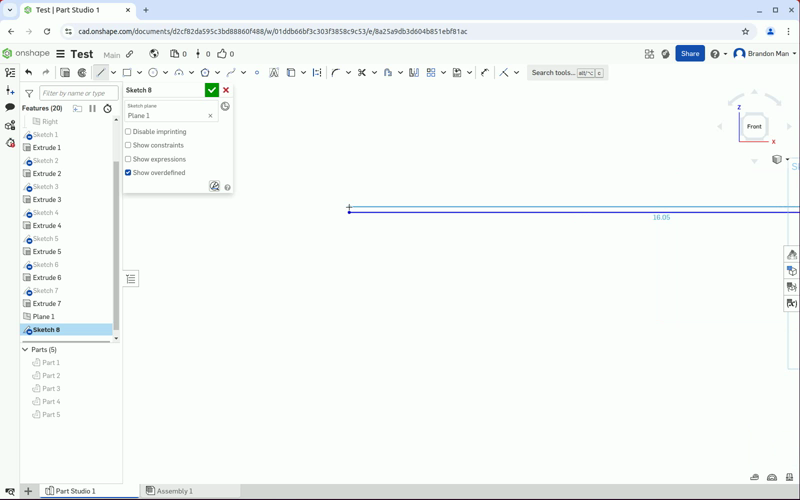
scroll(6)
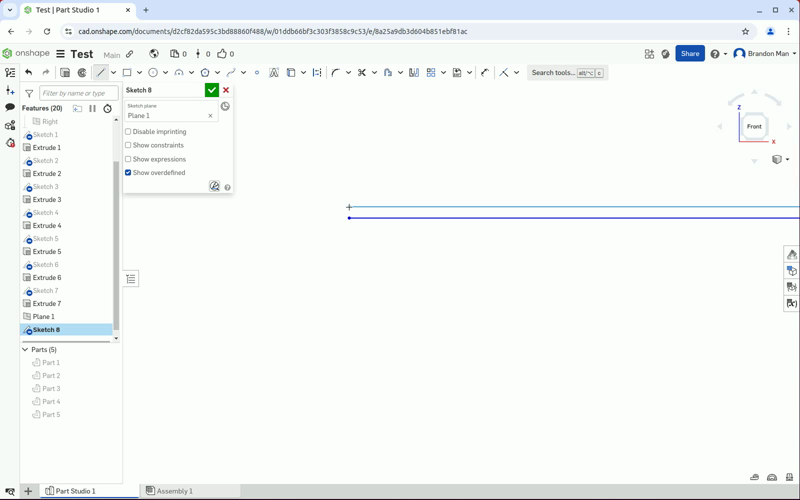
click(349, 206)
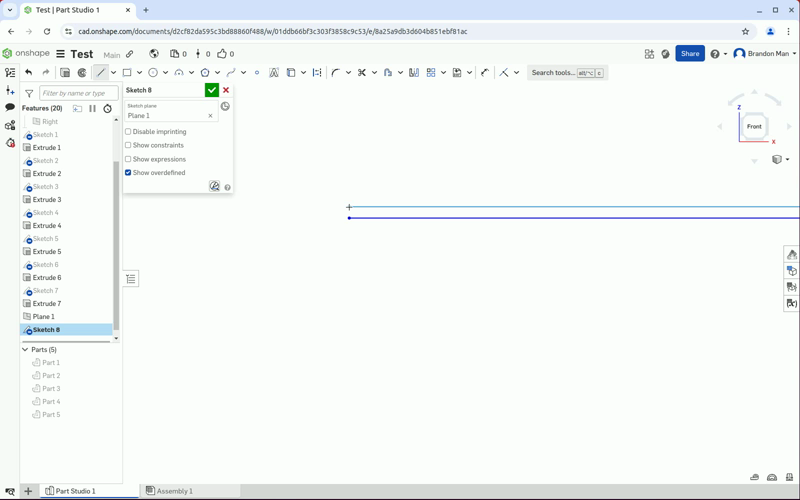
scroll(-6)
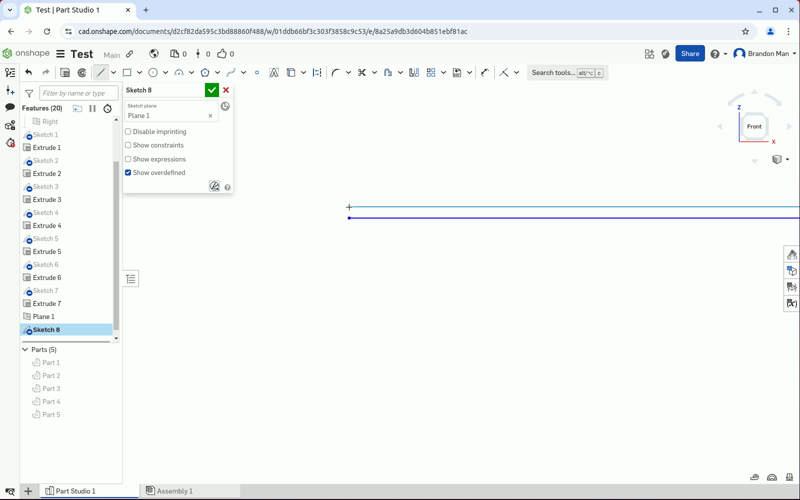
scroll(-6)
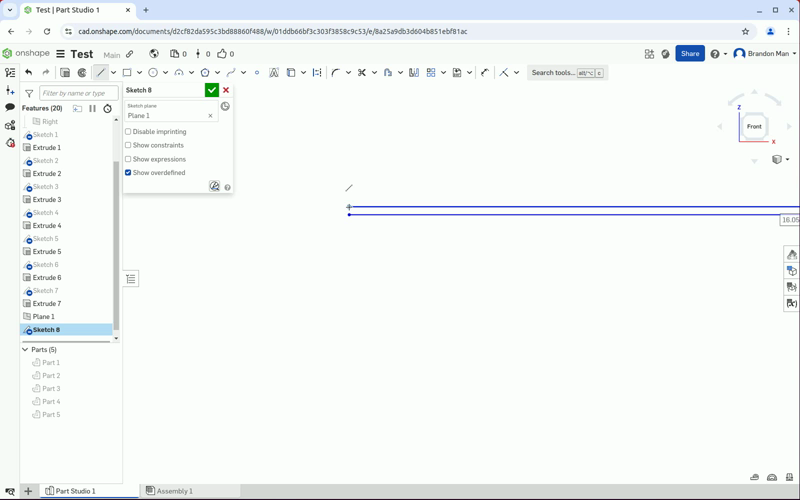
scroll(-6)
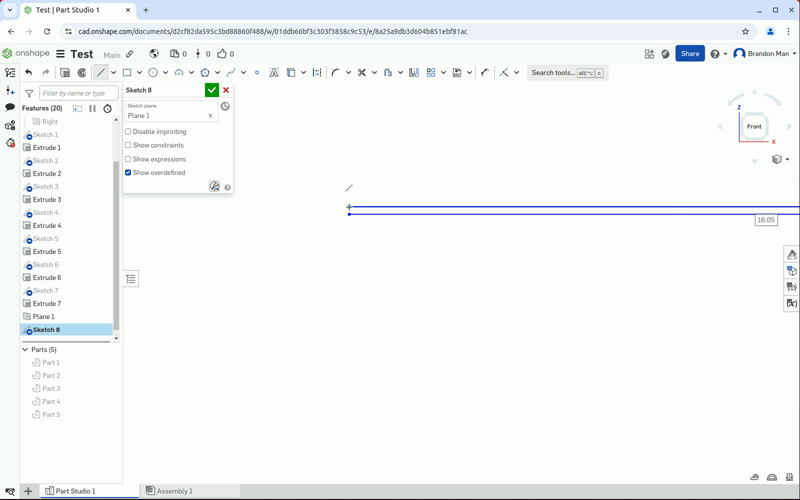
scroll(-6)
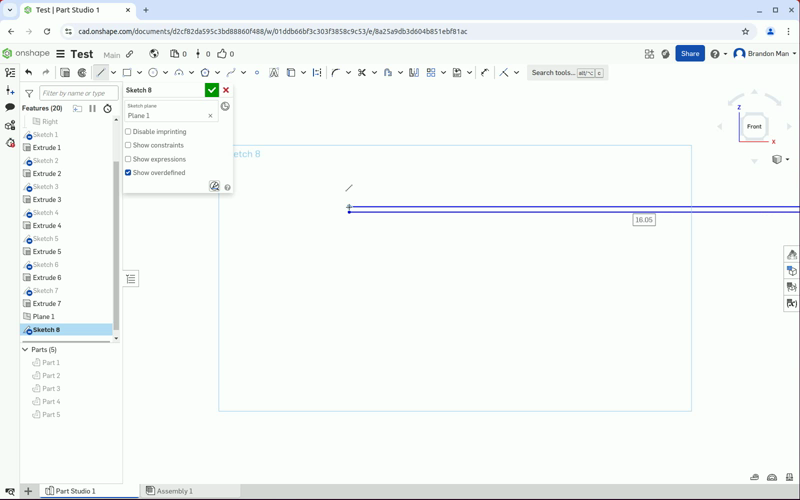
scroll(-6)
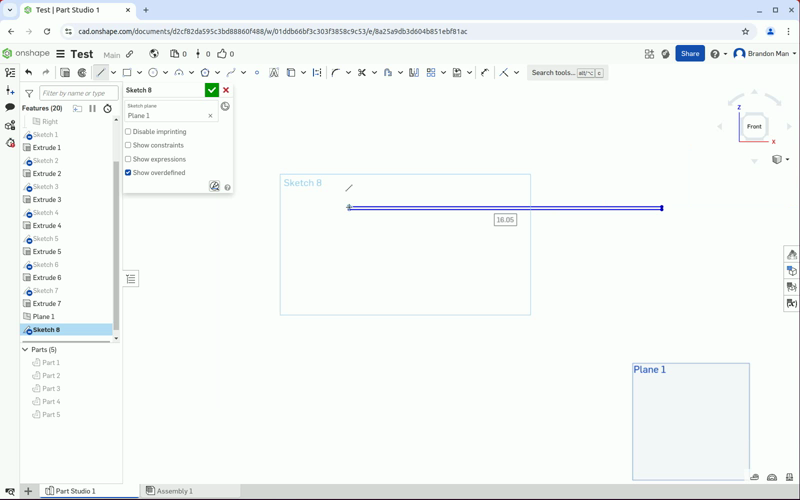
scroll(-6)
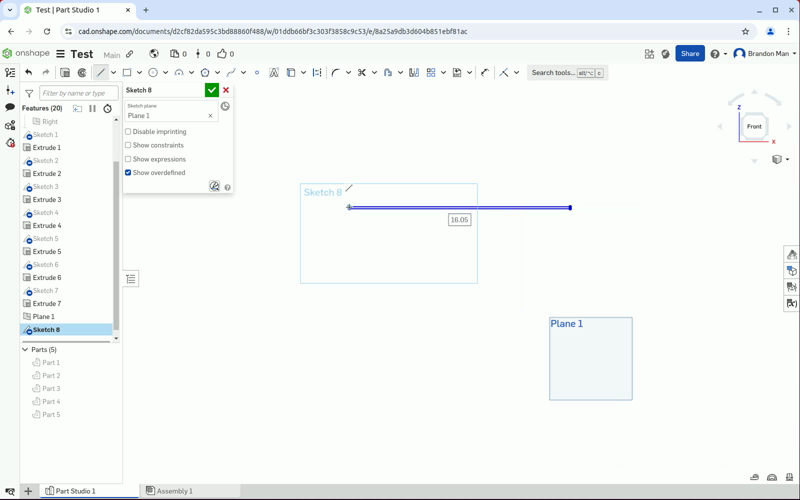
scroll(-6)
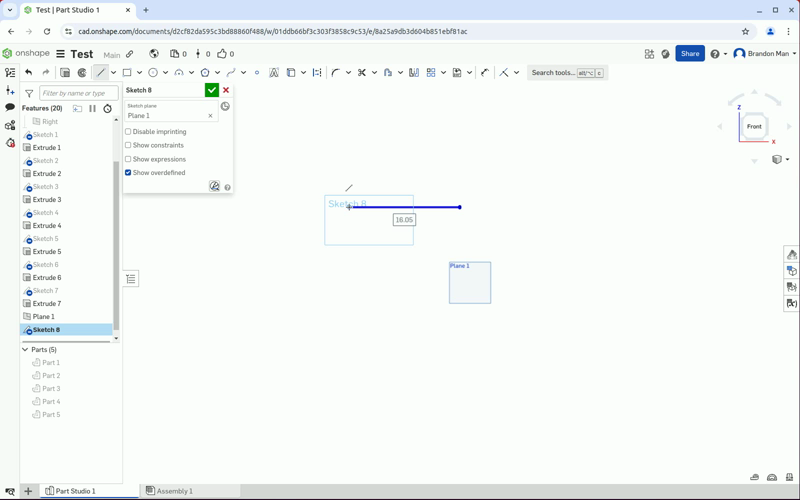
key_up(shift)
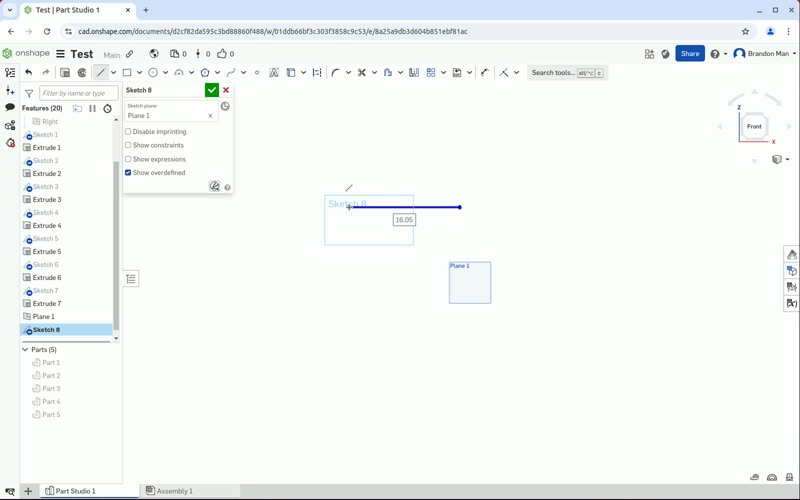
mouse_move(379, 206)
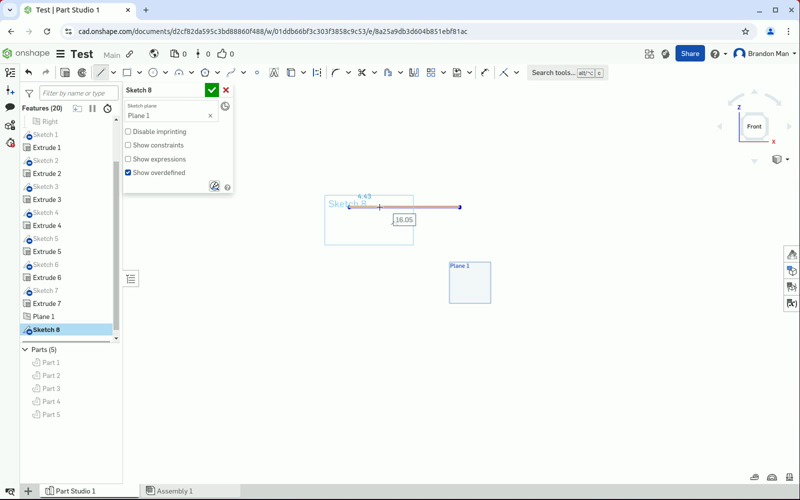
key_down(shift)
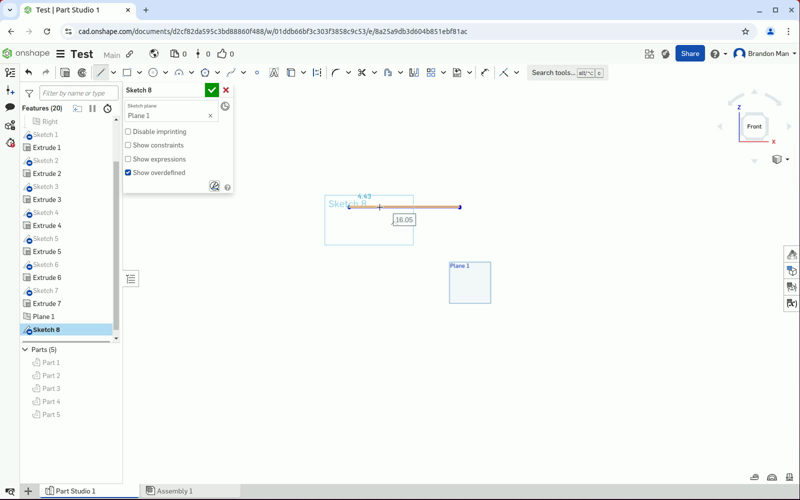
mouse_move(349, 207)
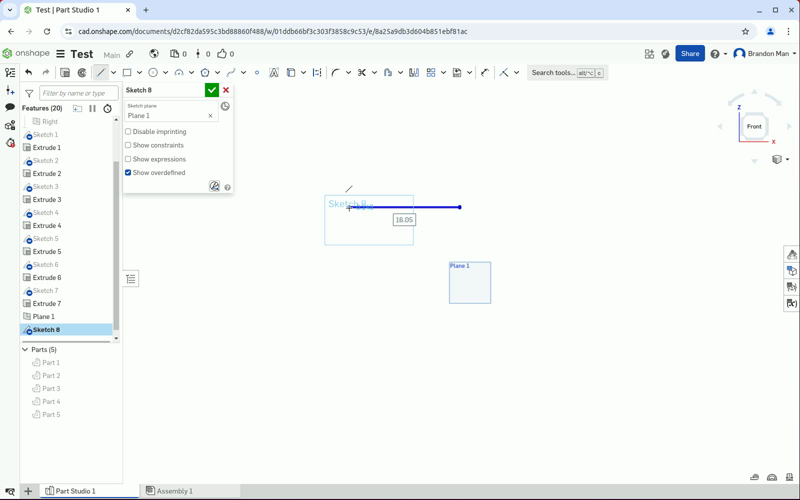
scroll(6)
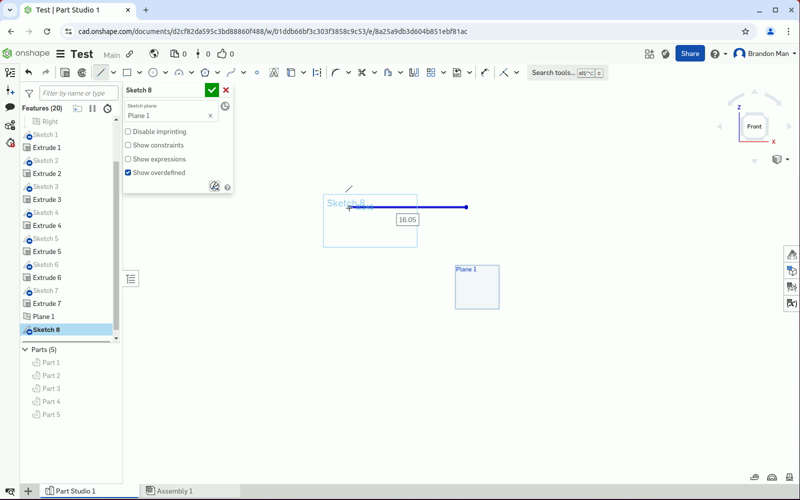
scroll(6)
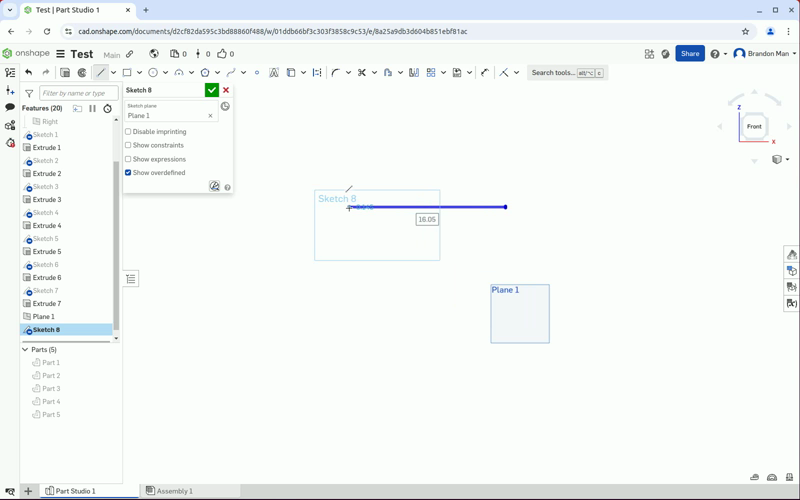
scroll(6)
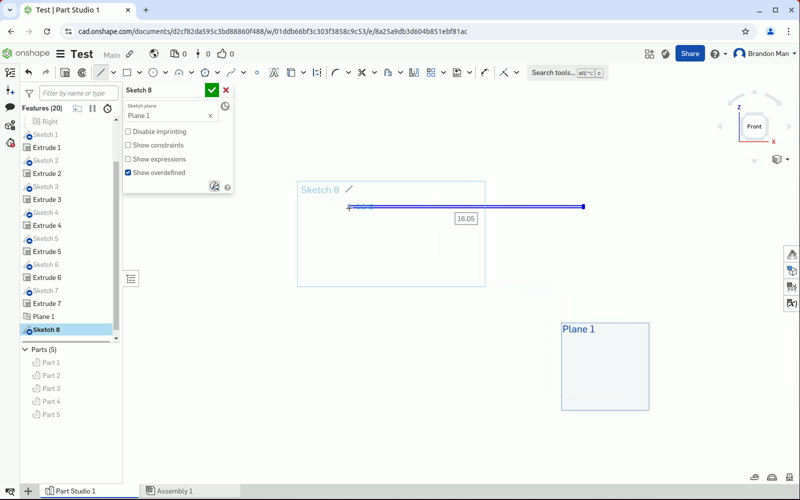
scroll(6)
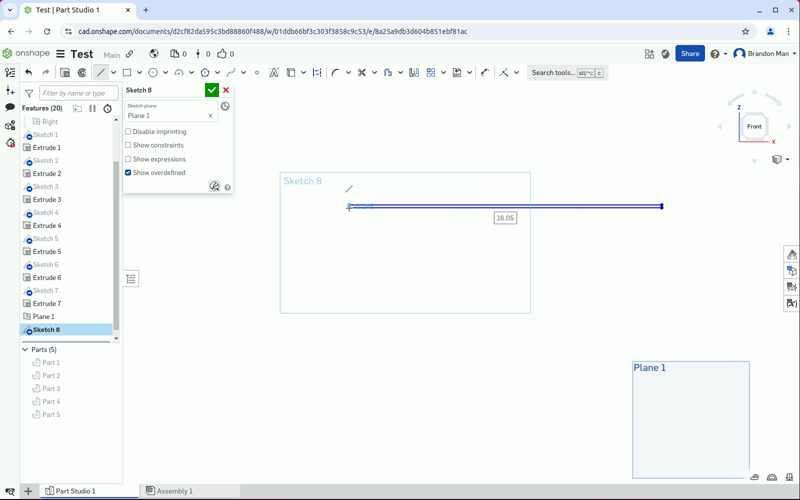
scroll(6)
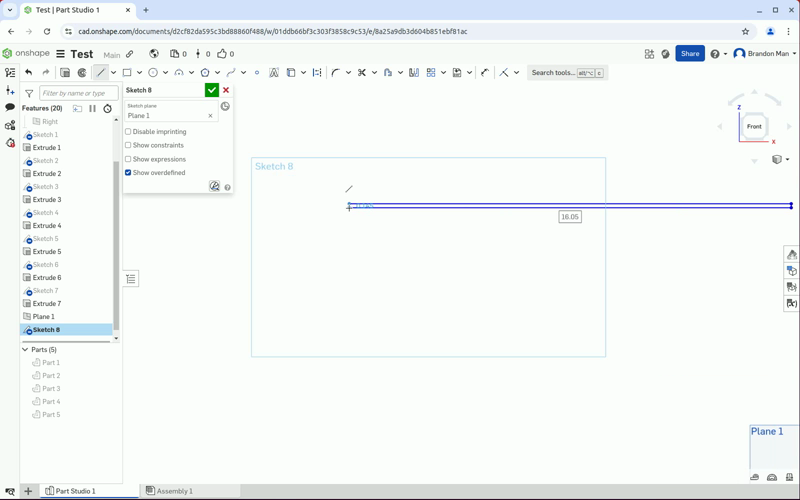
scroll(6)
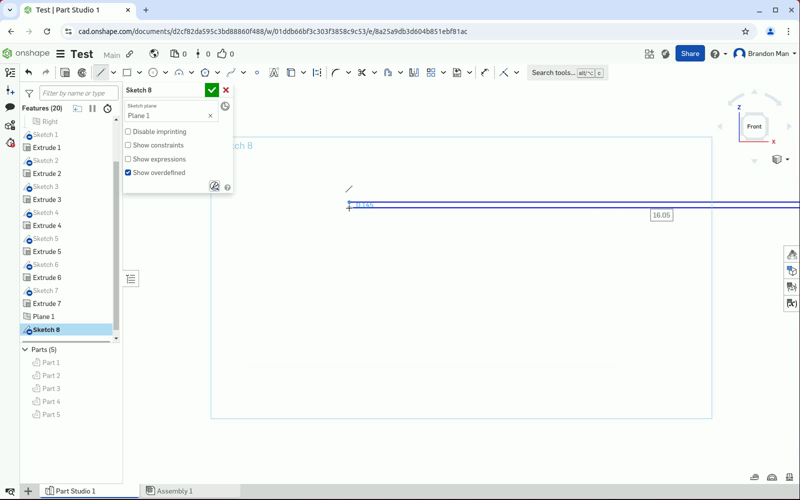
scroll(6)
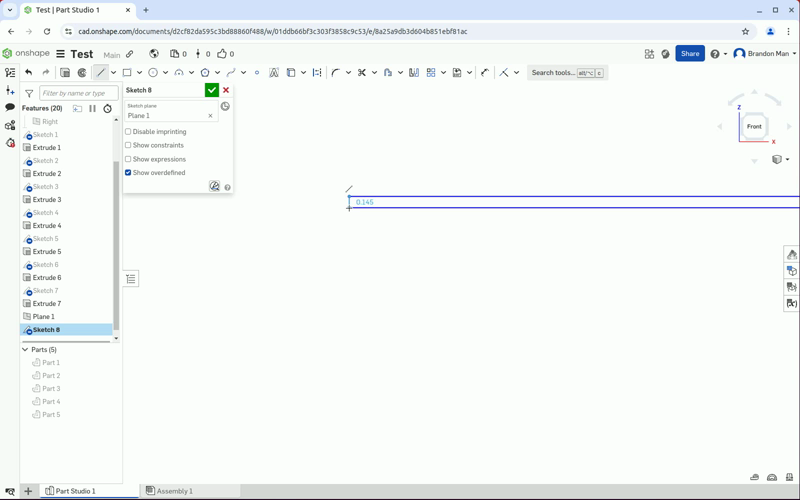
key_up(shift)
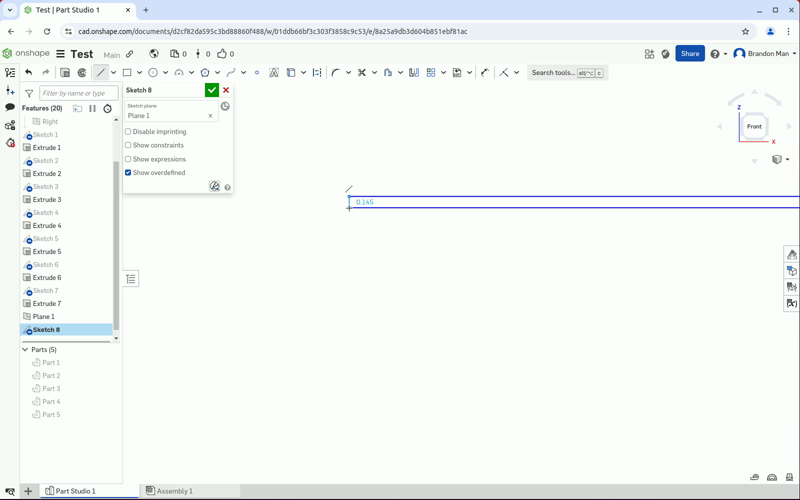
click(349, 207)
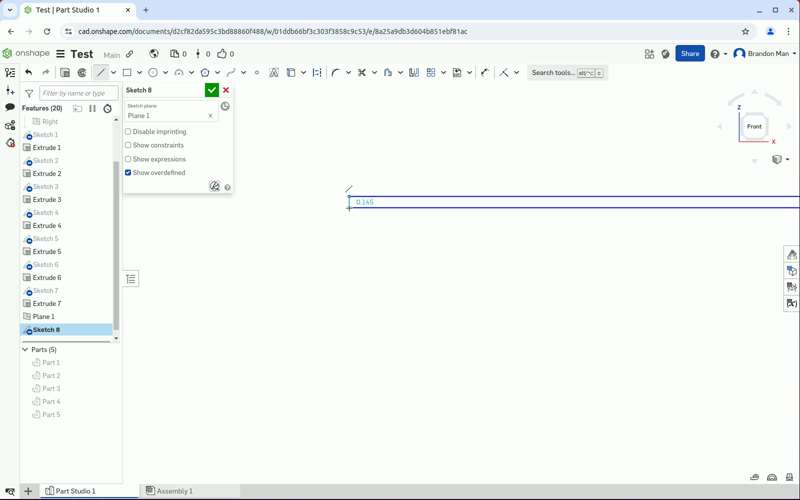
scroll(-6)
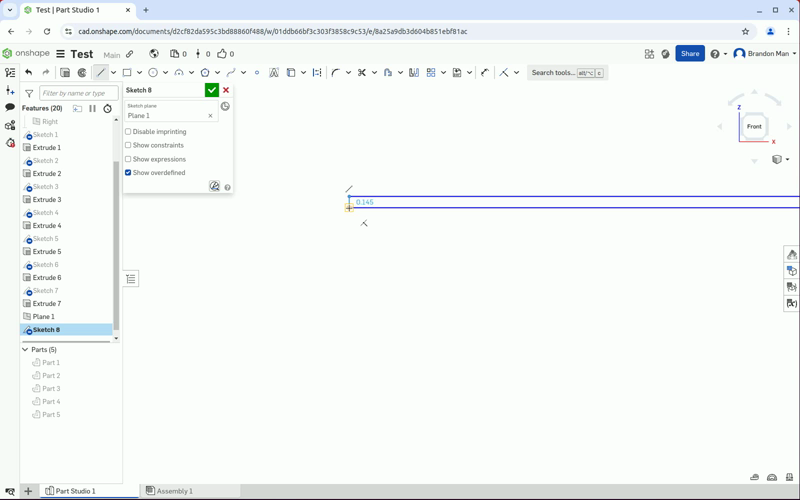
scroll(-6)
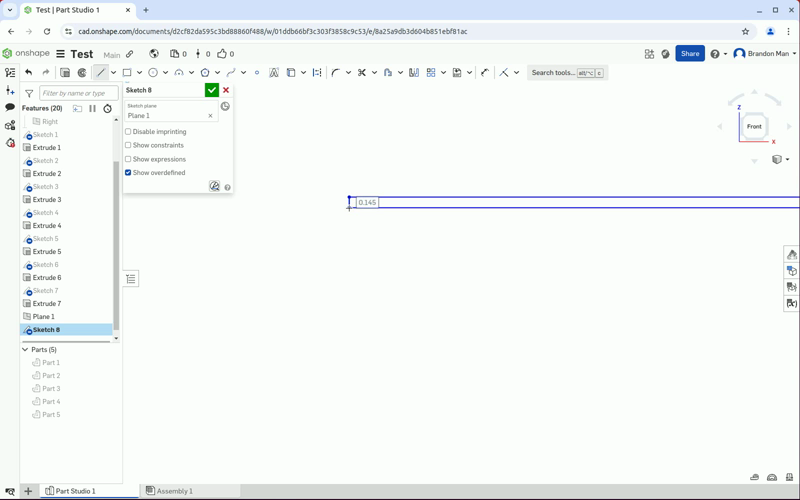
scroll(-6)
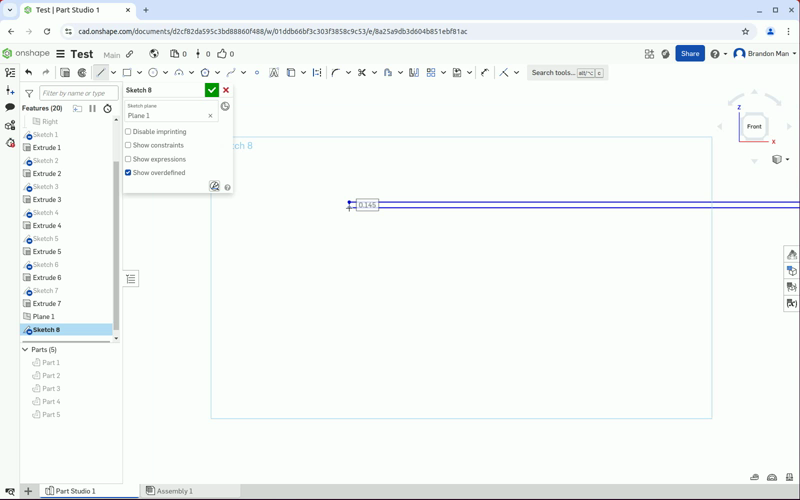
scroll(-6)
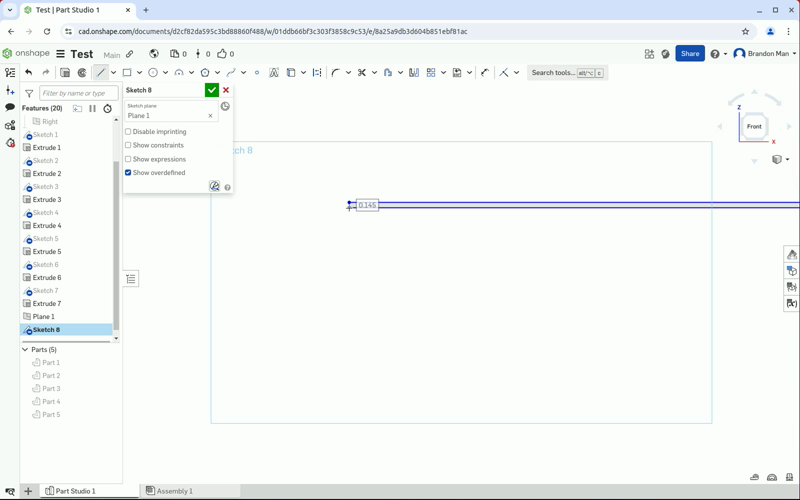
scroll(-6)
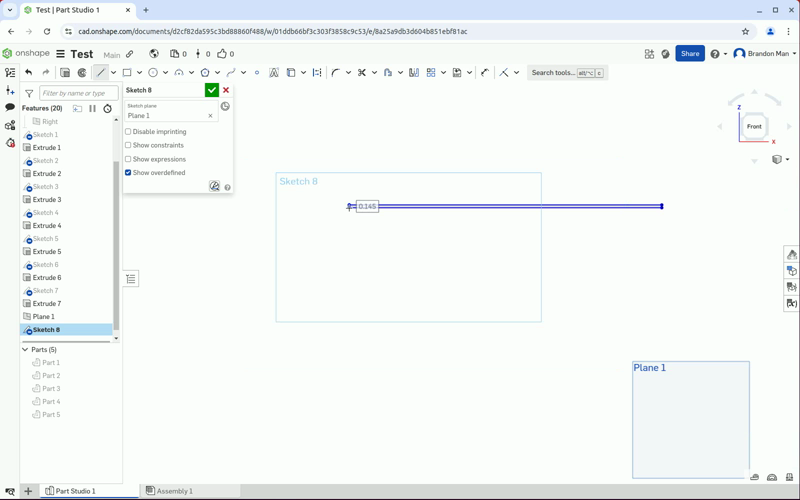
scroll(-6)
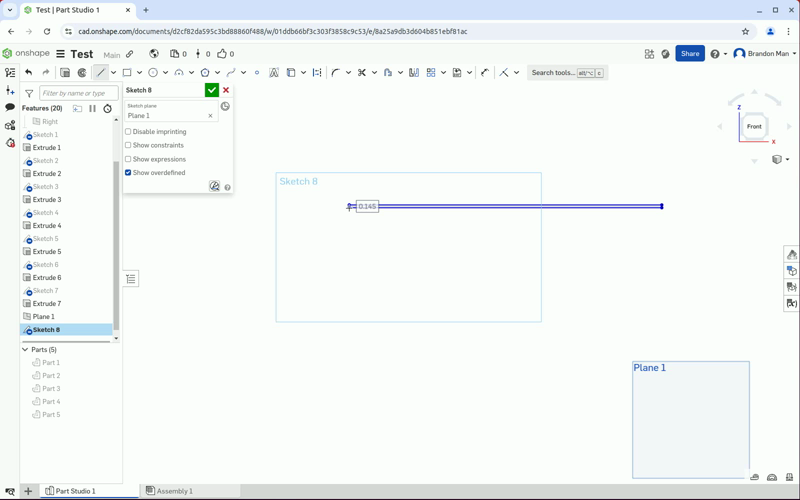
scroll(-6)
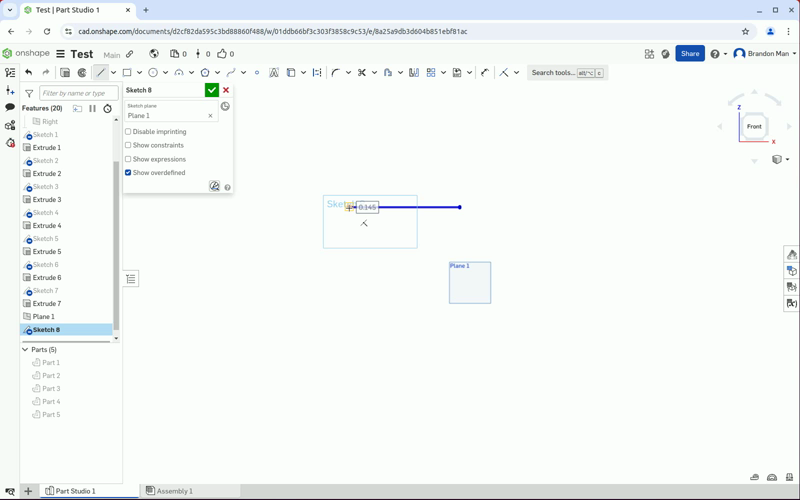
key(esc)
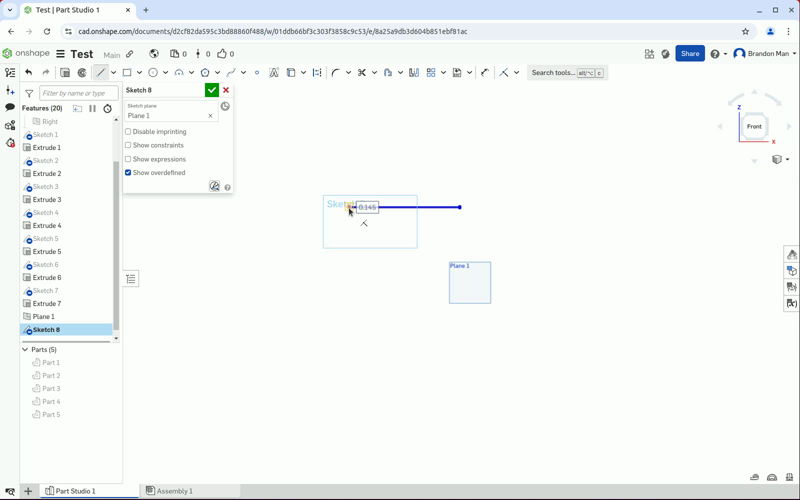
mouse_move(392, 207)
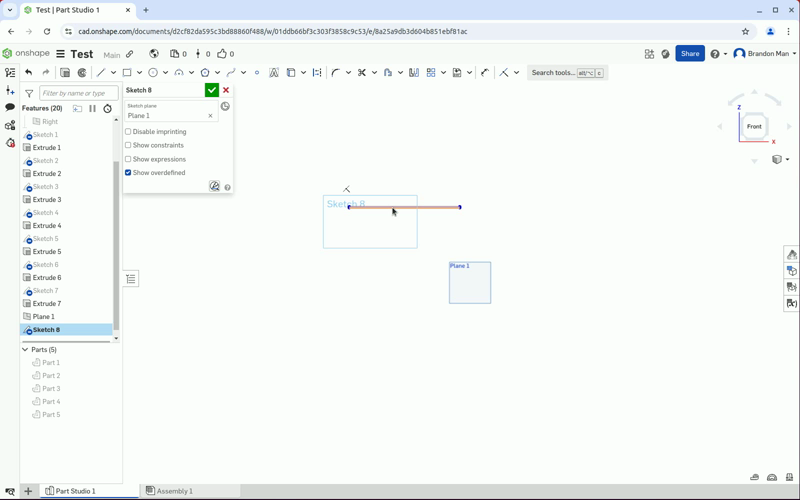
scroll(6)
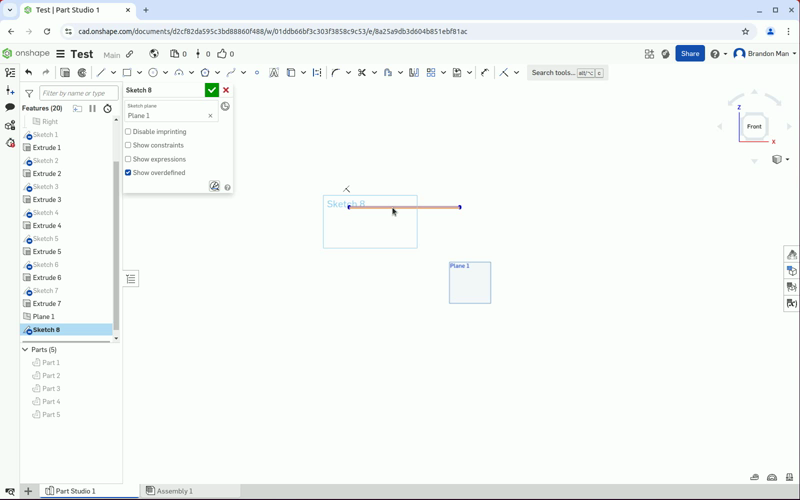
scroll(6)
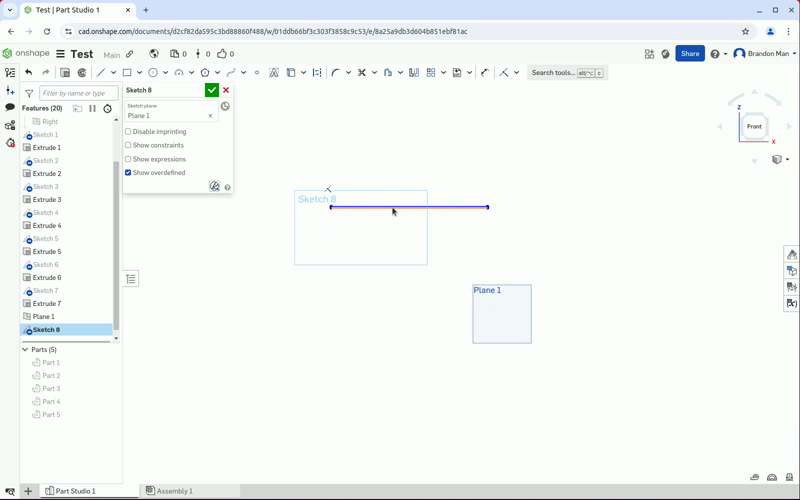
scroll(6)
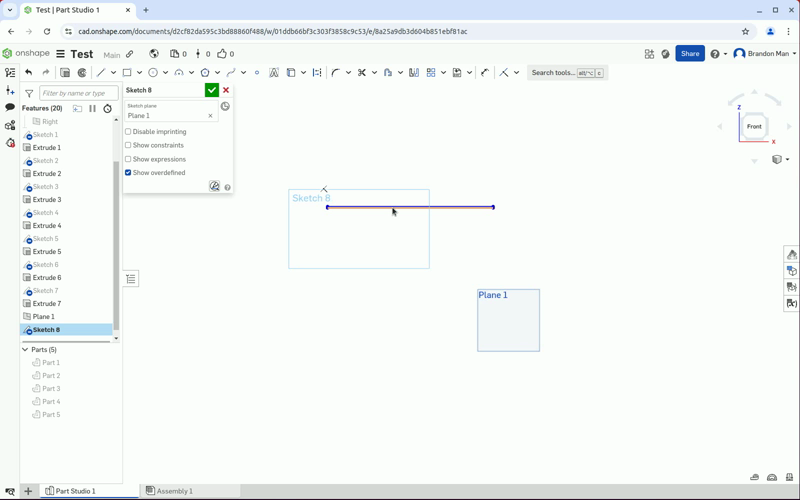
scroll(6)
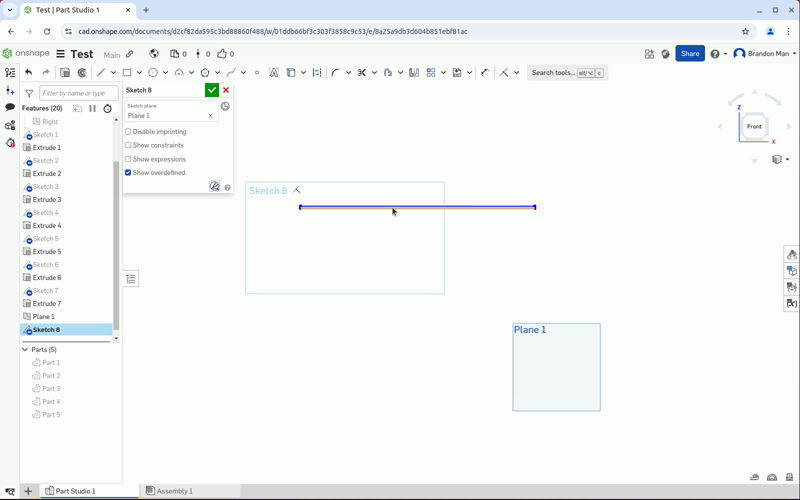
scroll(6)
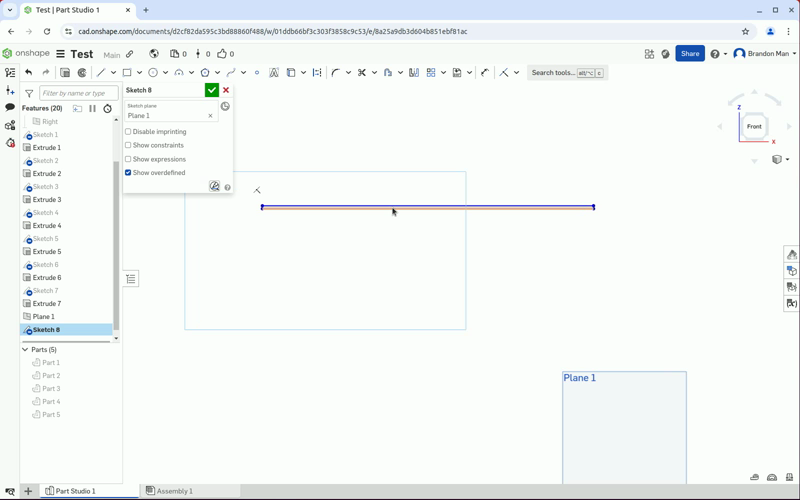
scroll(6)
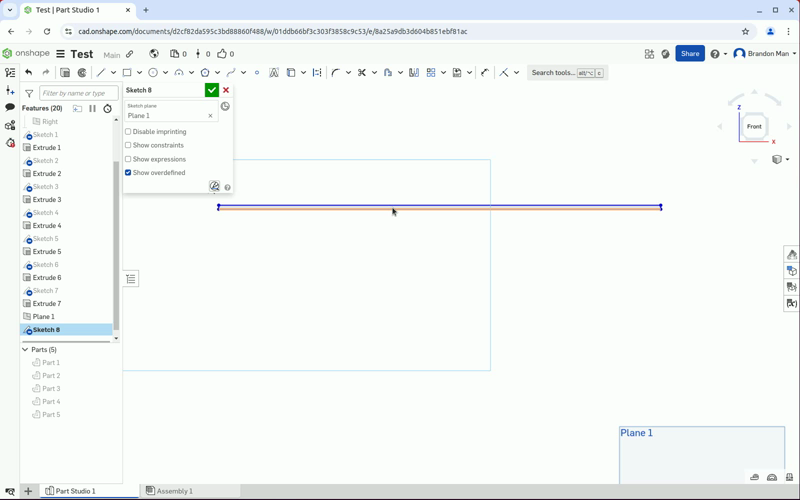
scroll(6)
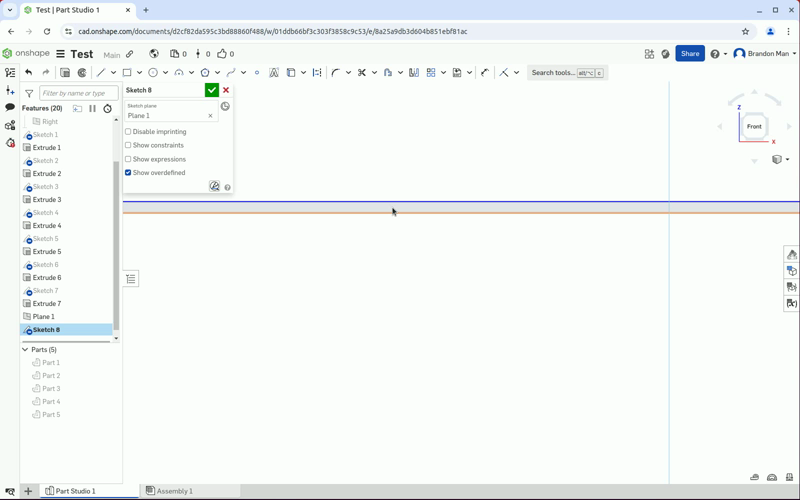
click(392, 207)
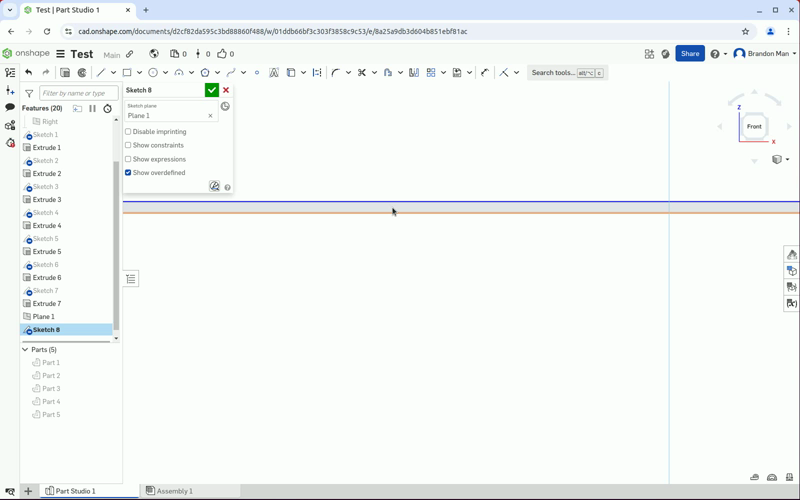
scroll(-6)
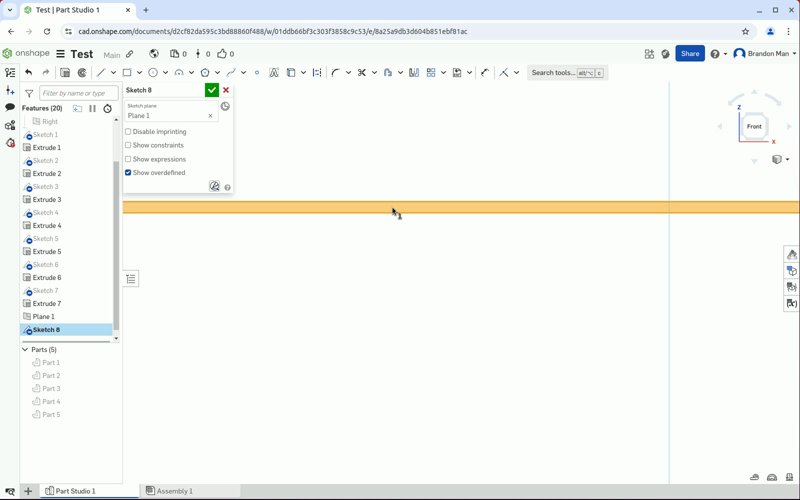
scroll(-6)
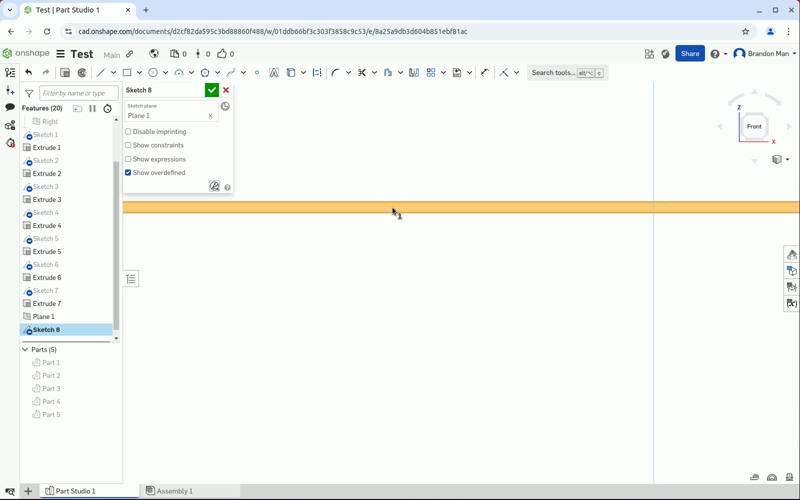
scroll(-6)
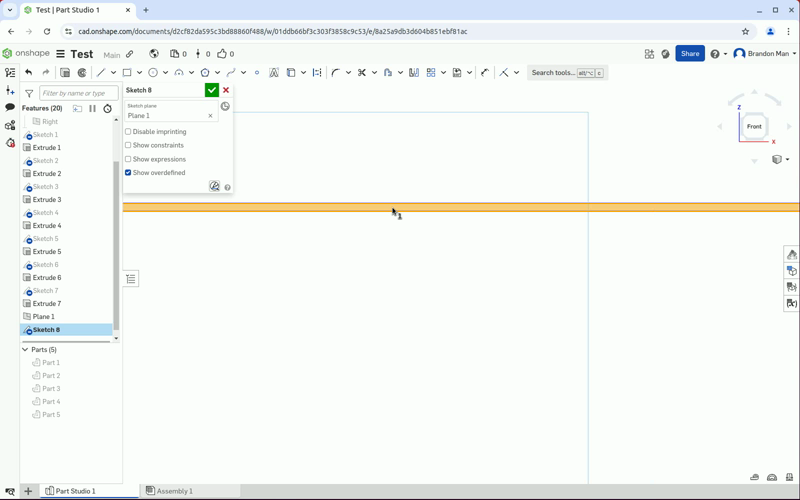
scroll(-6)
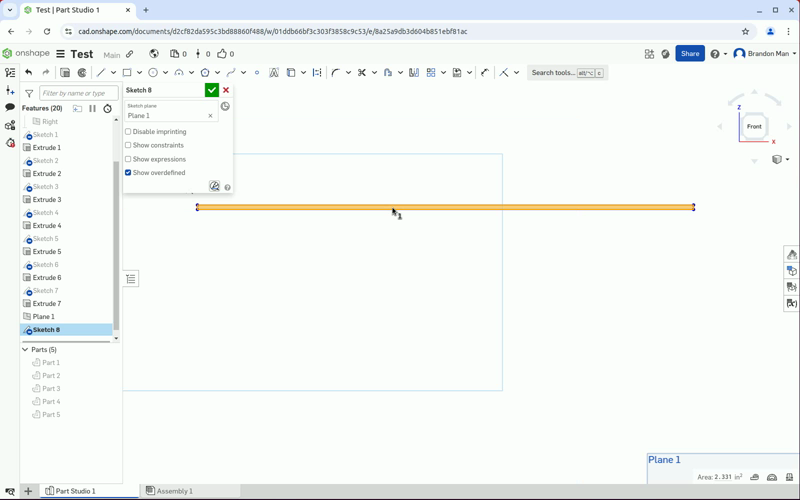
scroll(-6)
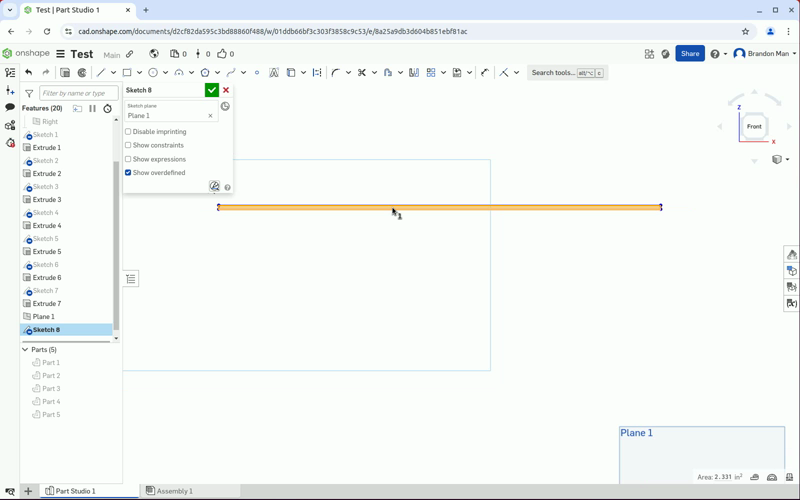
scroll(-6)
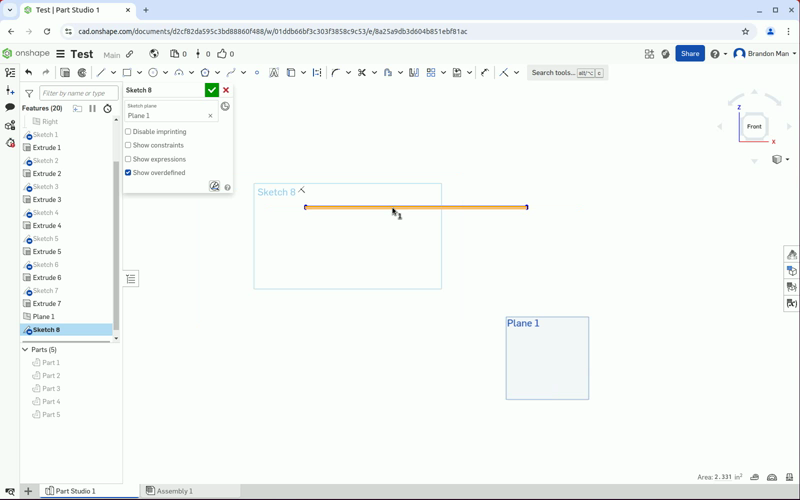
scroll(-6)
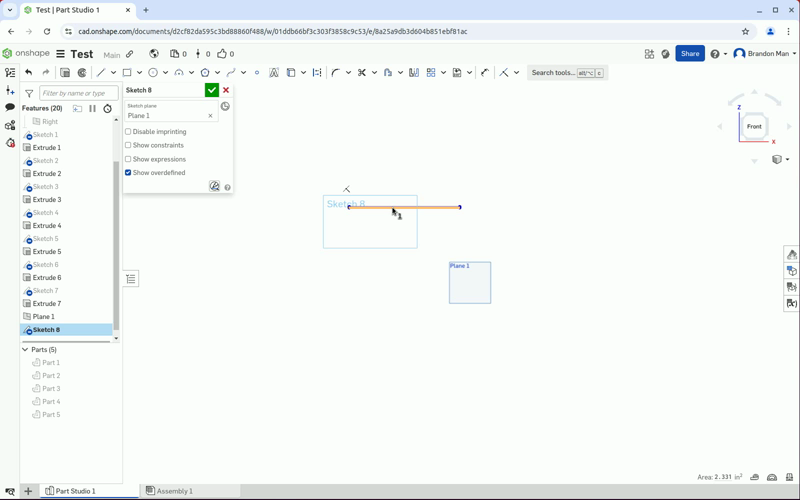
mouse_move(73, 352)
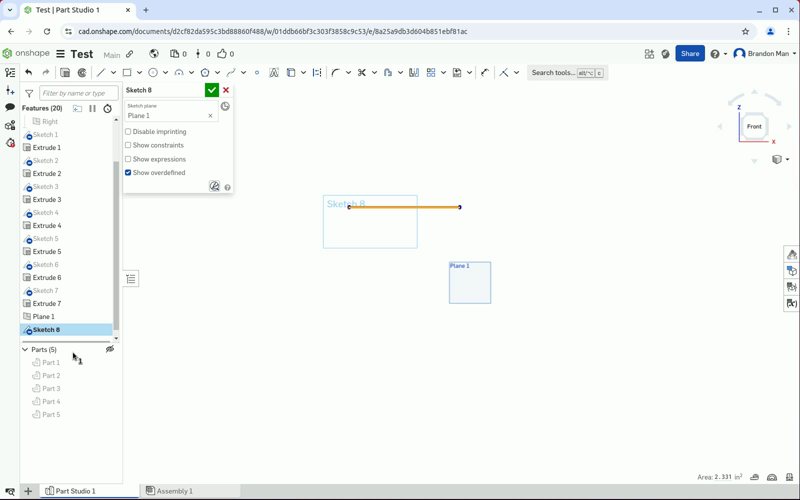
key(shift+y)
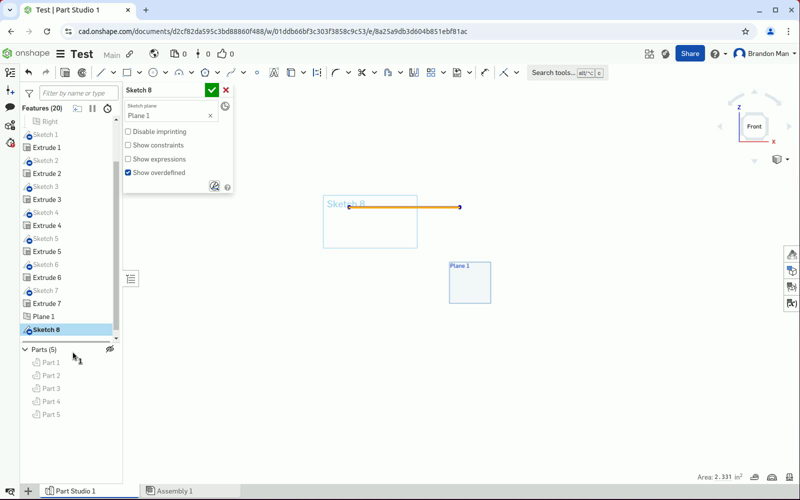
key(shift+e)
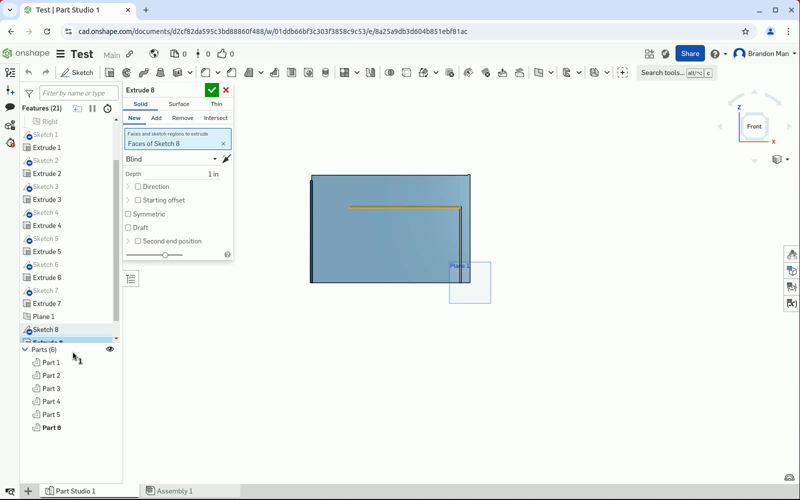
mouse_move(143, 106)
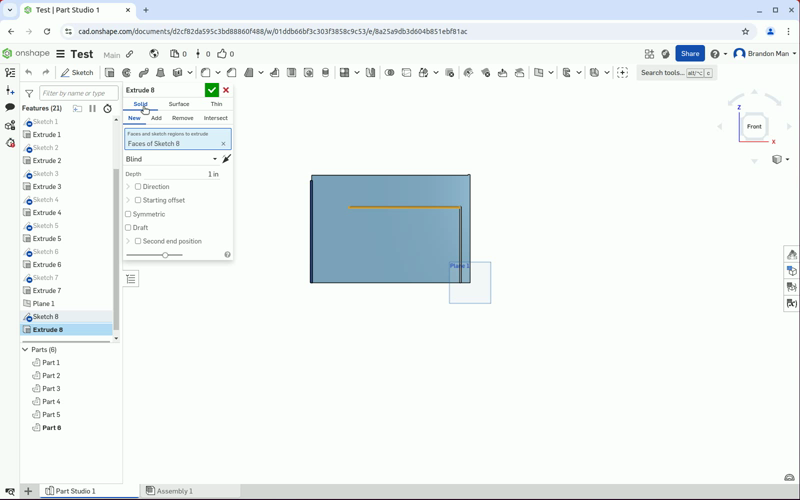
click(143, 106)
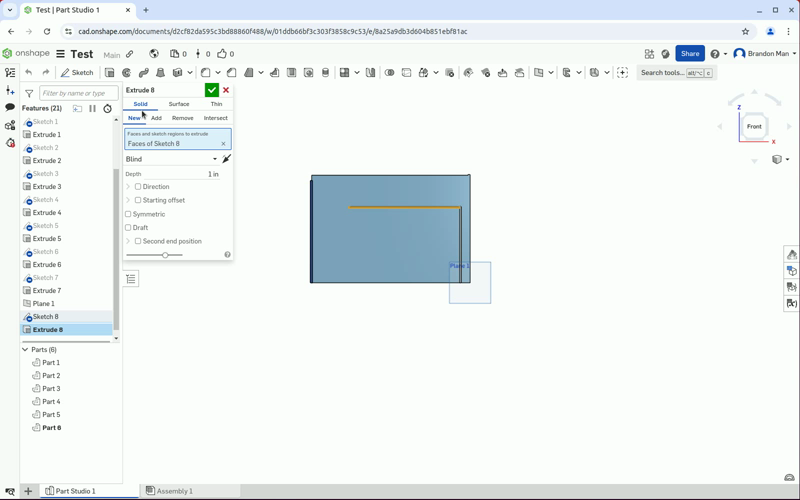
mouse_move(137, 120)
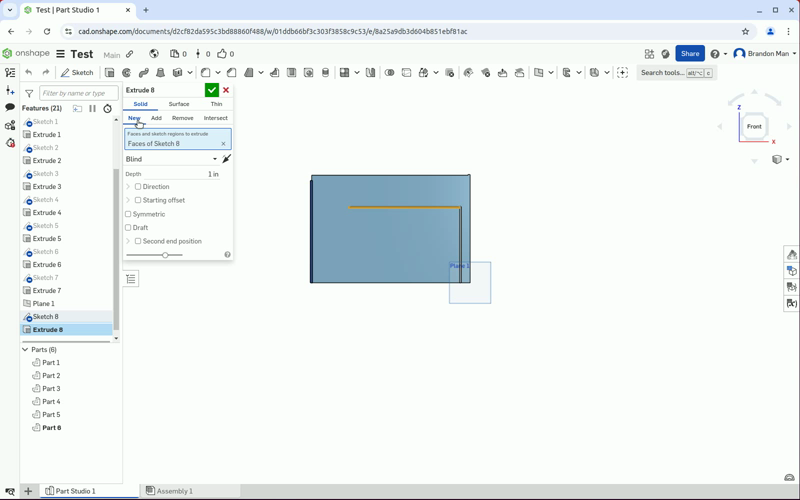
click(137, 120)
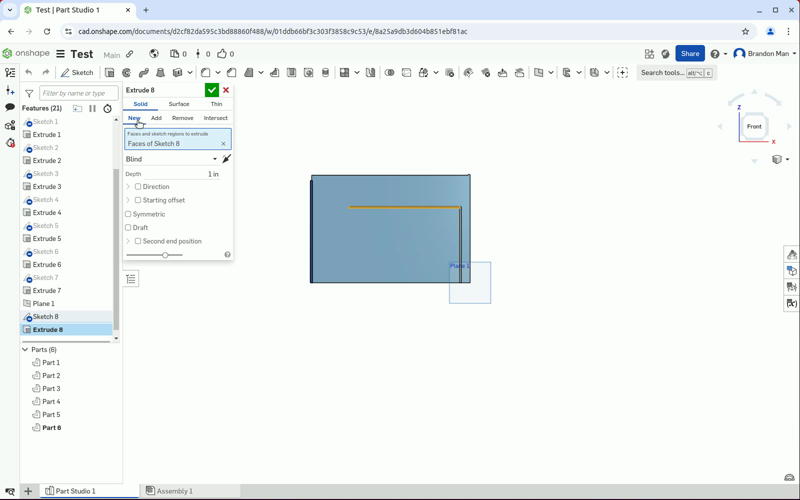
key(tab, 4)
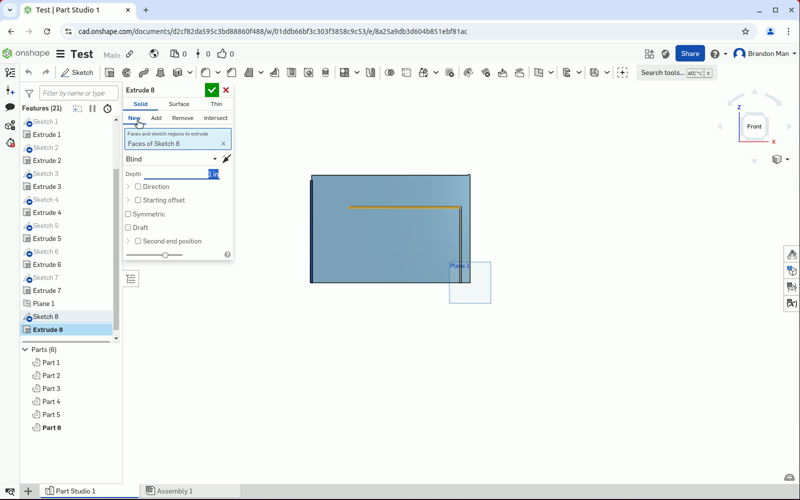
text(-2.648)
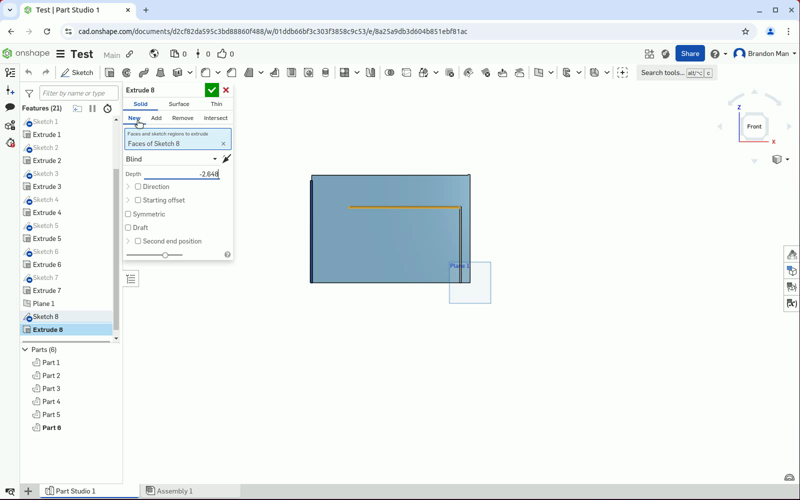
key(enter)
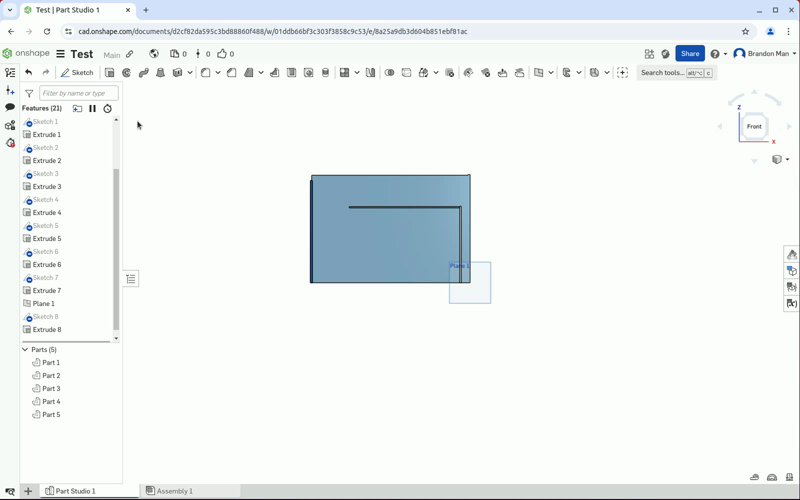
key(shift+h)
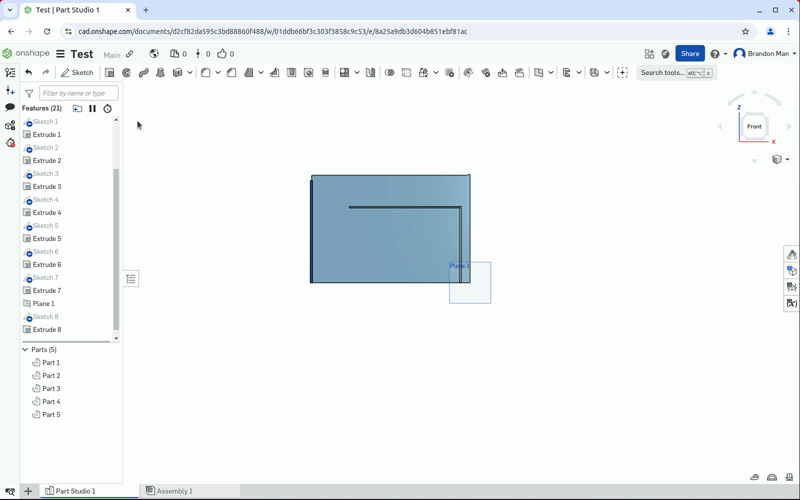
key(shift+h)
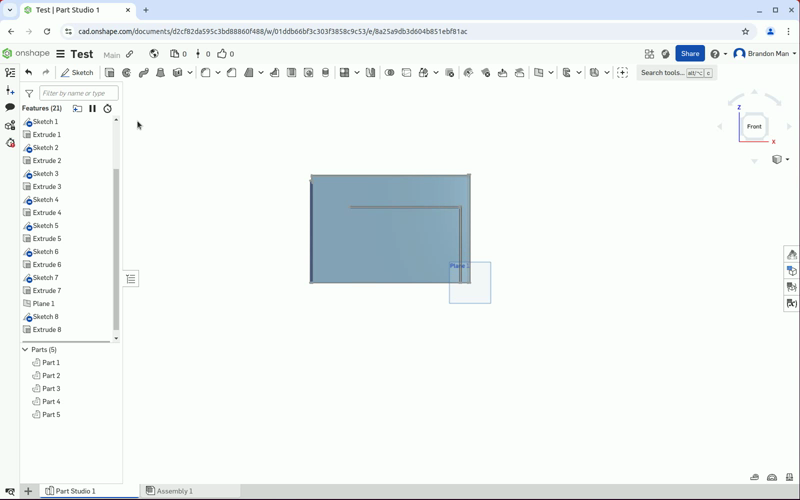
key(shift+7)
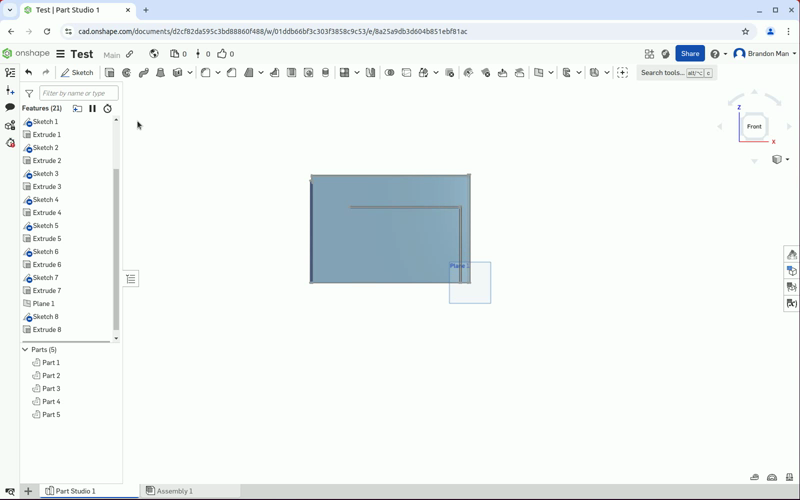
key(left, 2)
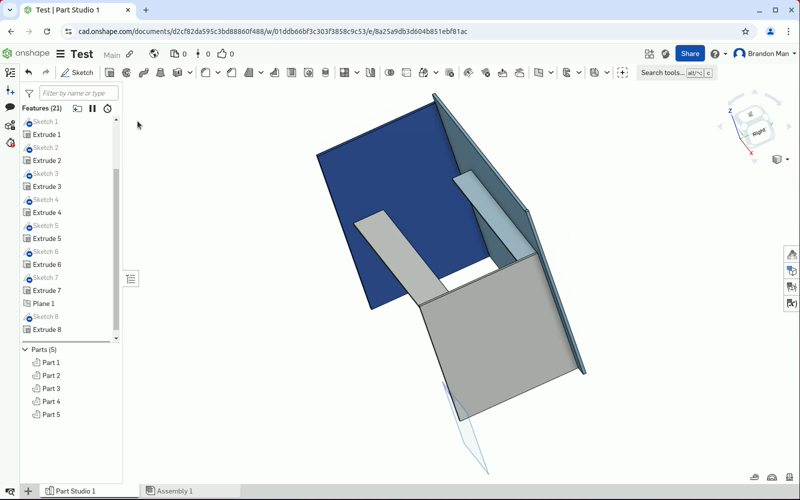
key(down, 2)
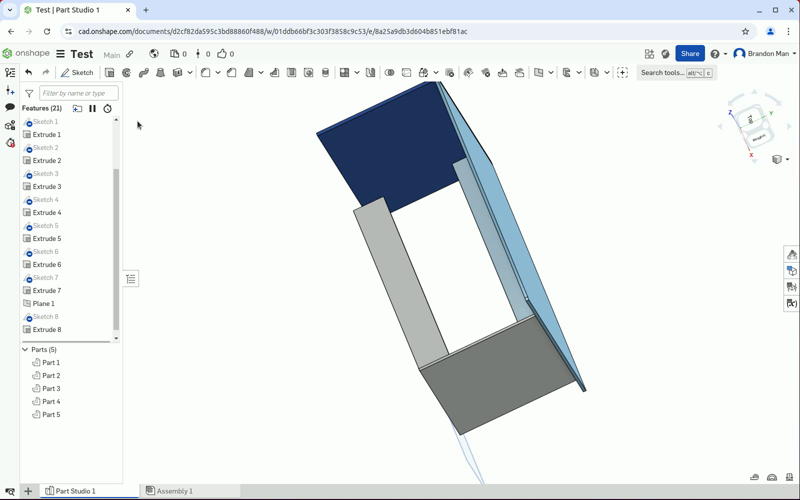
key(up, 2)
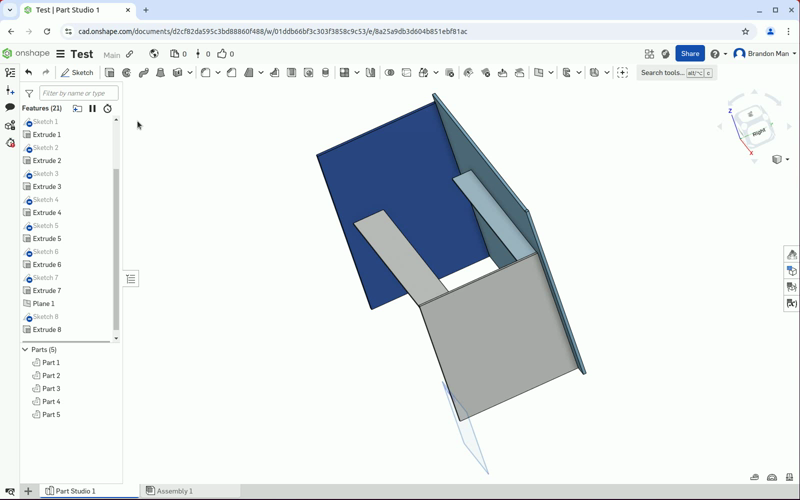
key(right, 2)
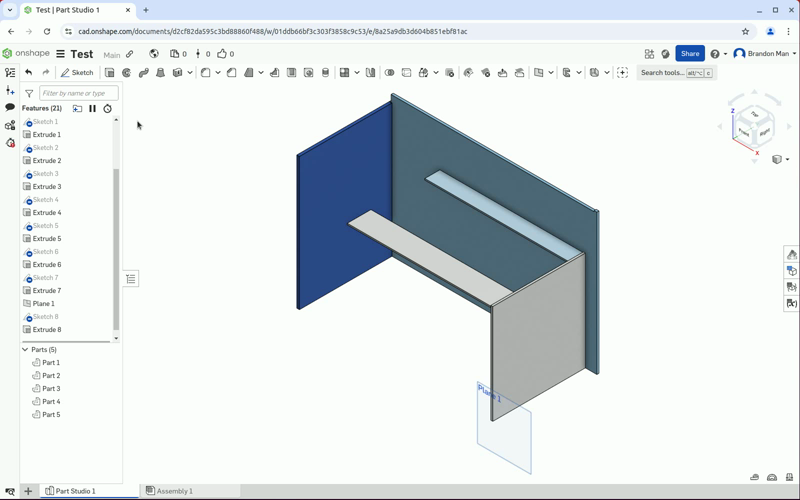
mouse_move(69, 124)
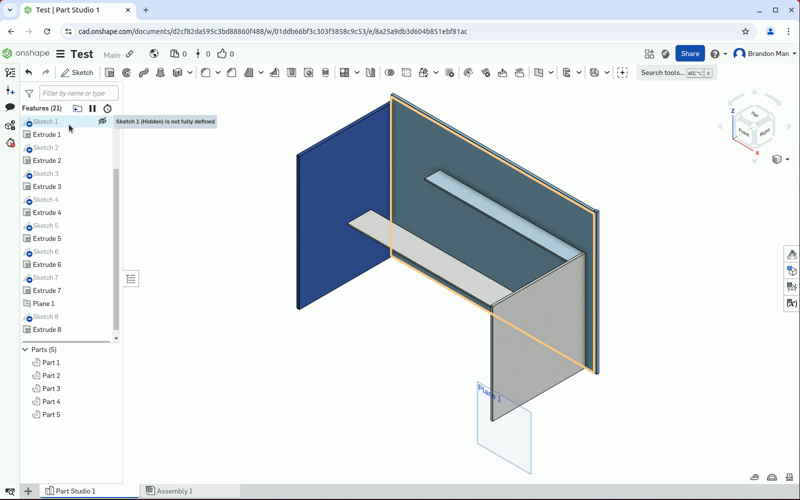
click(69, 124)